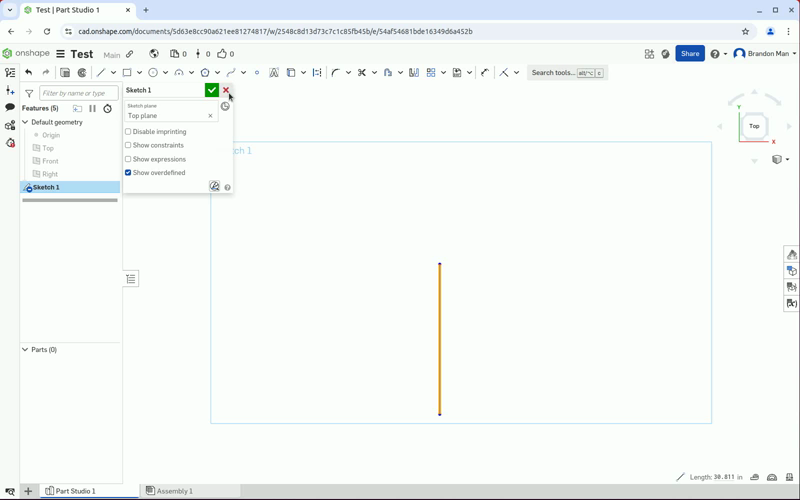
key(shift+h)
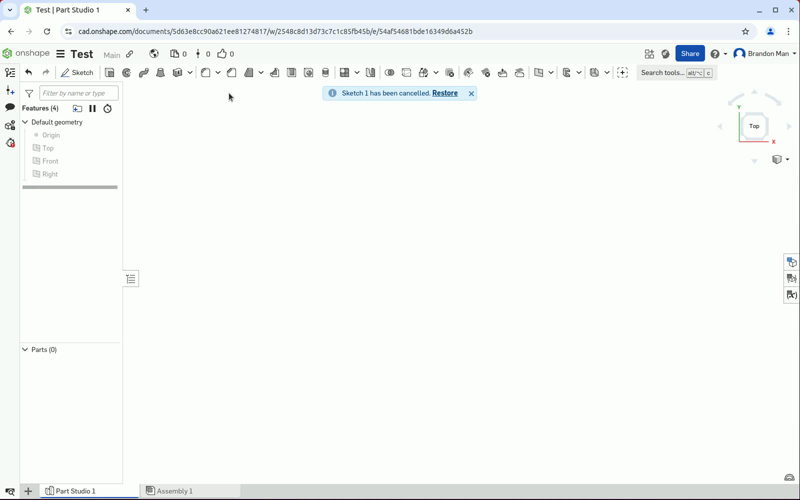
mouse_move(73, 352)
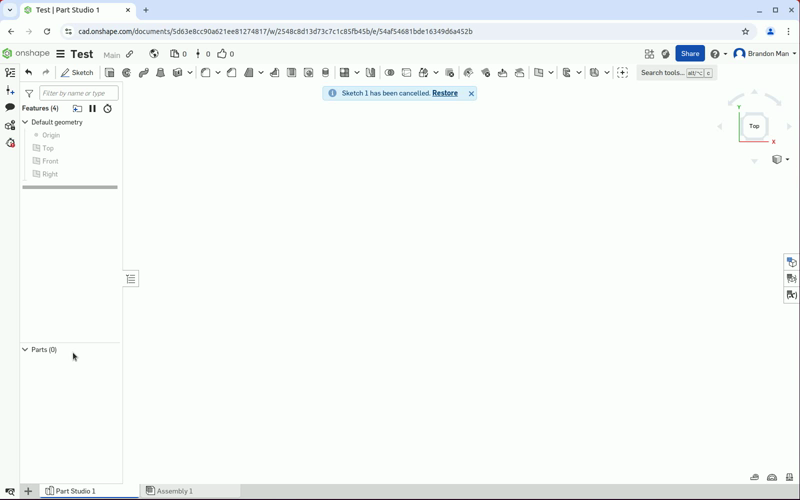
key(y)
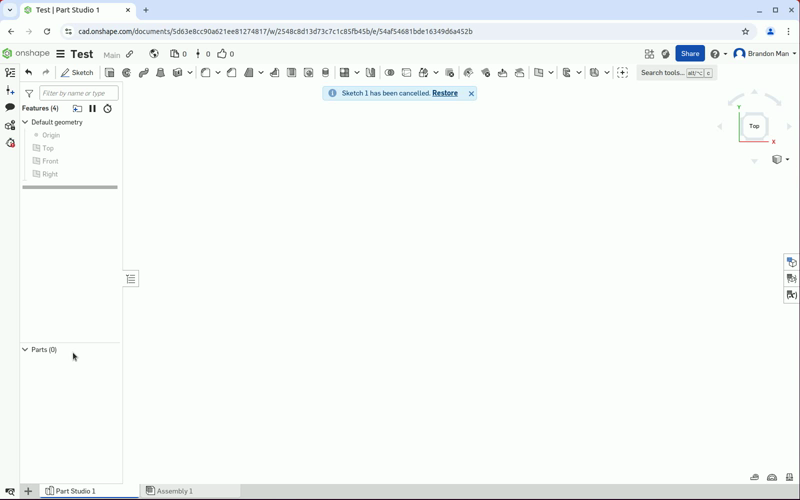
key(shift+p)
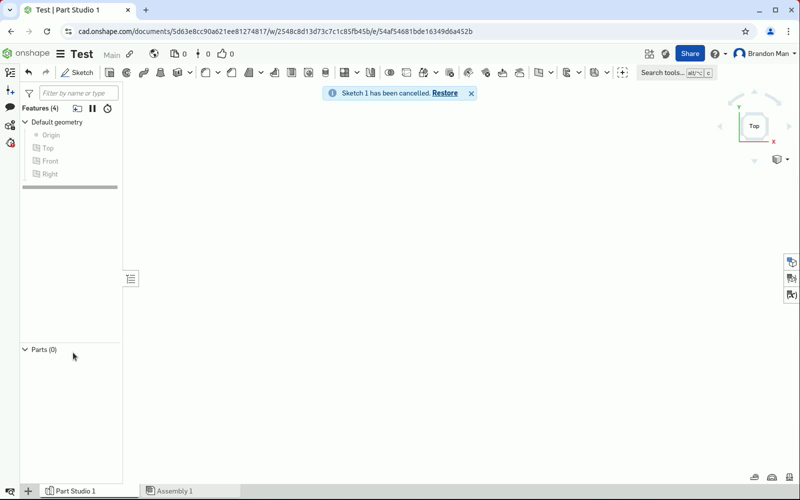
key(space)
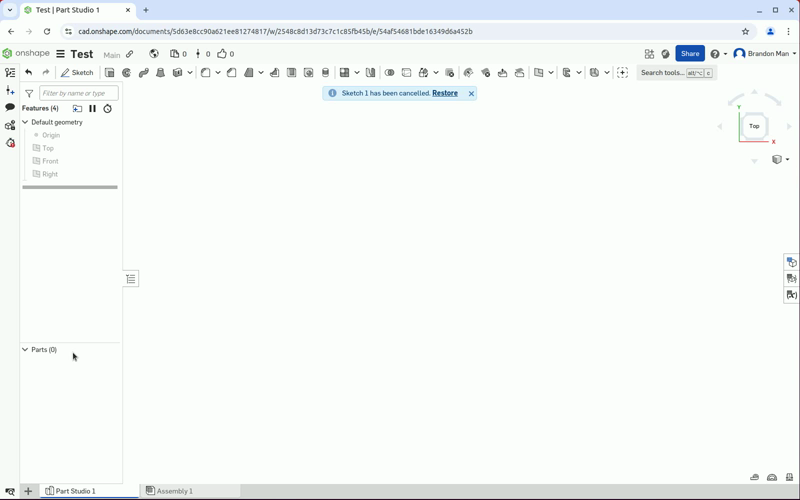
key_down(shift)
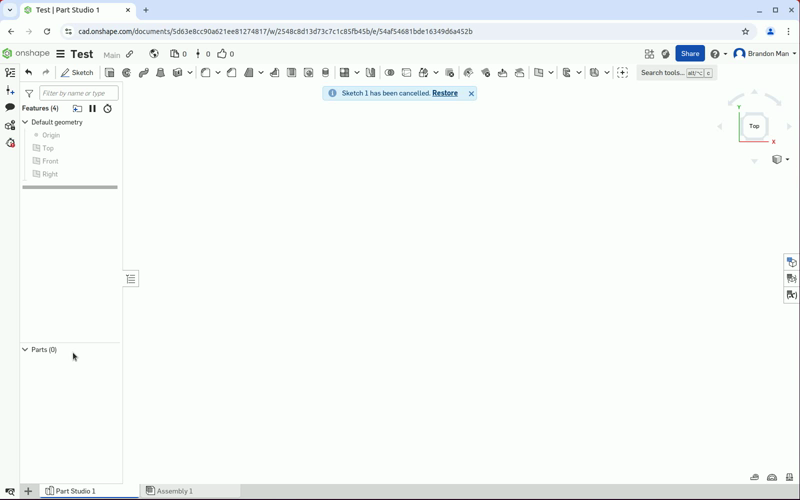
key(up)
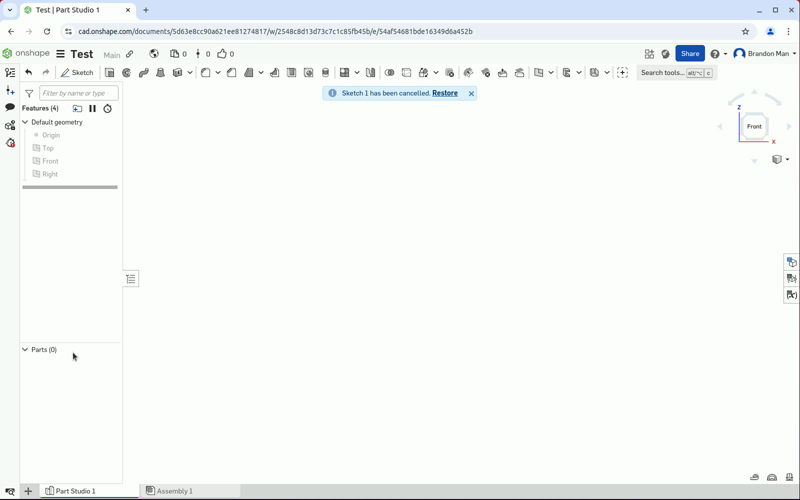
key_up(shift)
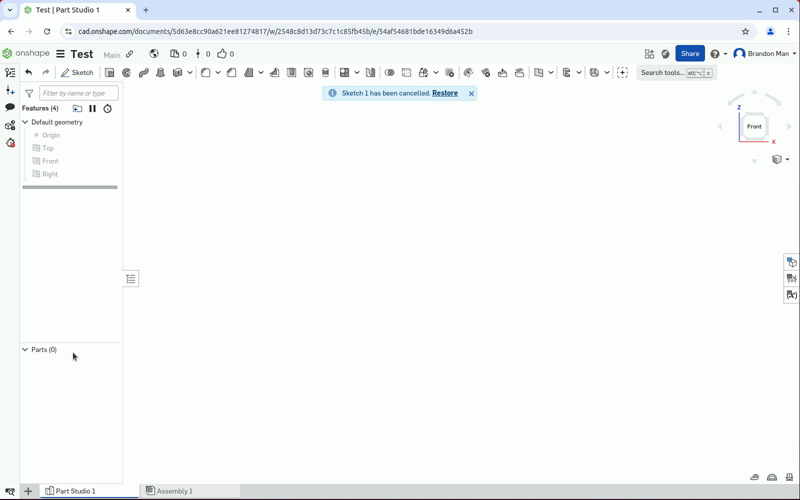
mouse_move(73, 352)
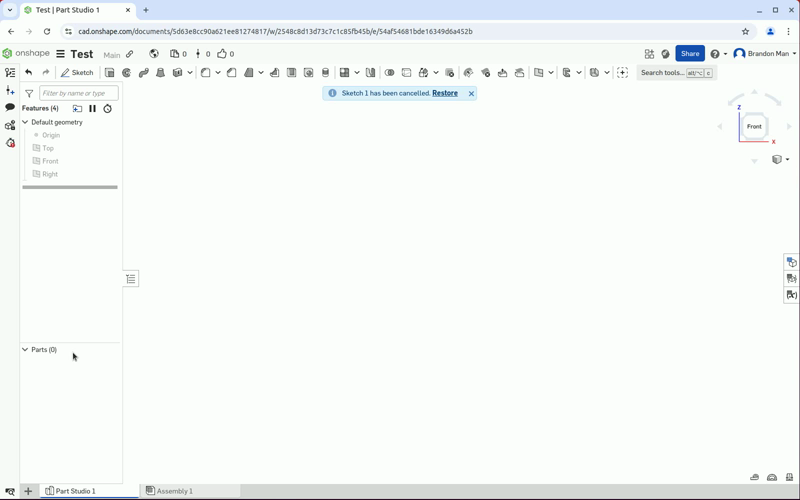
key(shift+y)
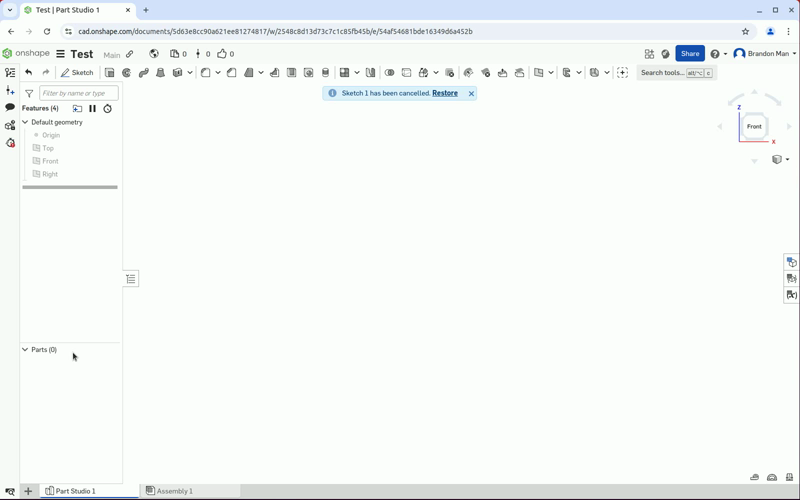
key(shift+s)
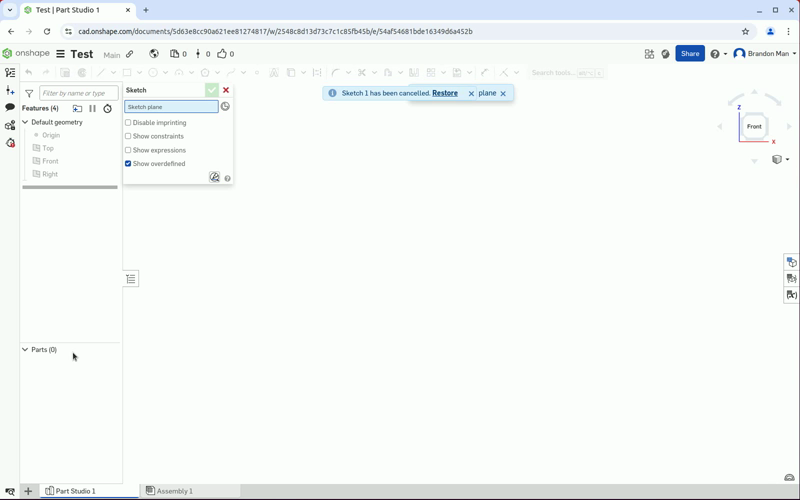
mouse_move(73, 163)
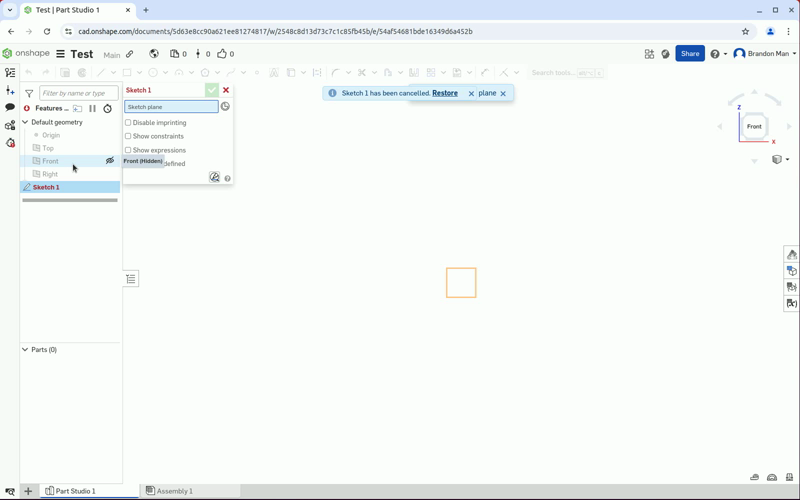
click(73, 163)
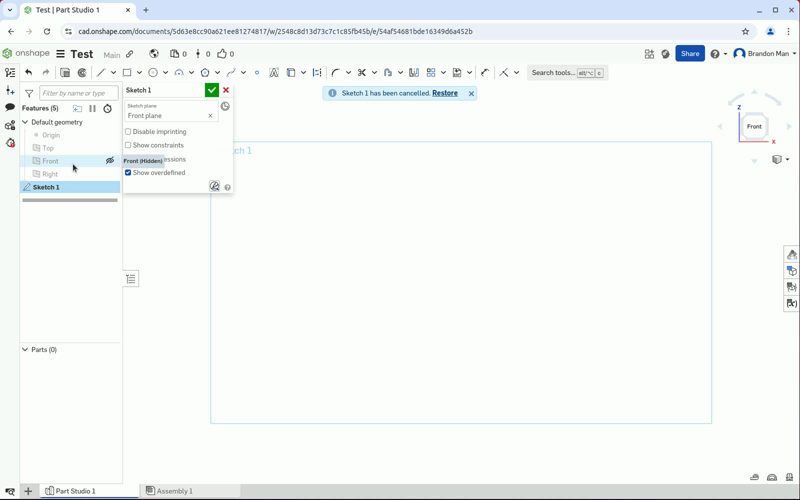
mouse_move(73, 352)
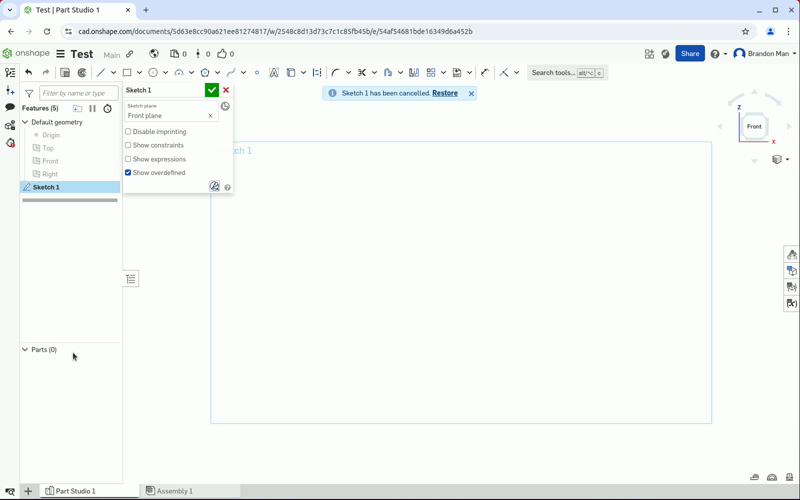
key(y)
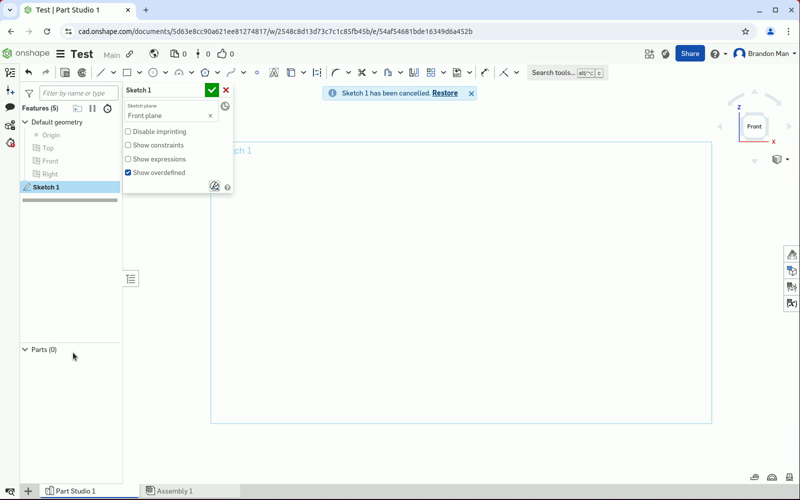
key(l)
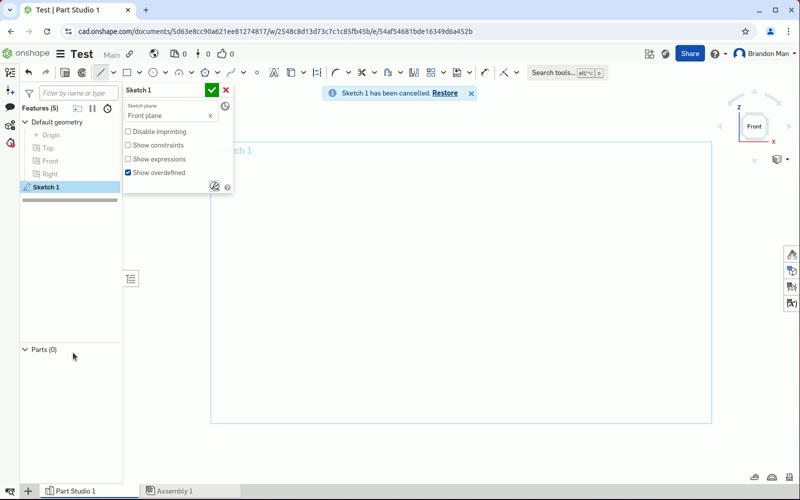
key_down(shift)
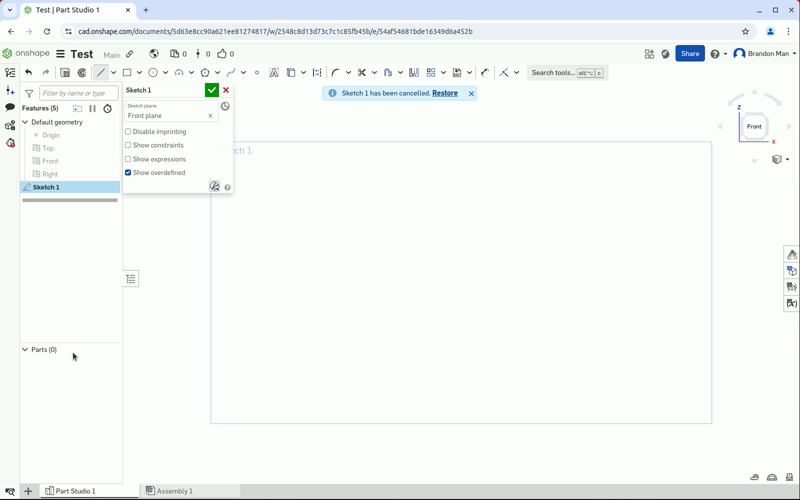
mouse_move(460, 255)
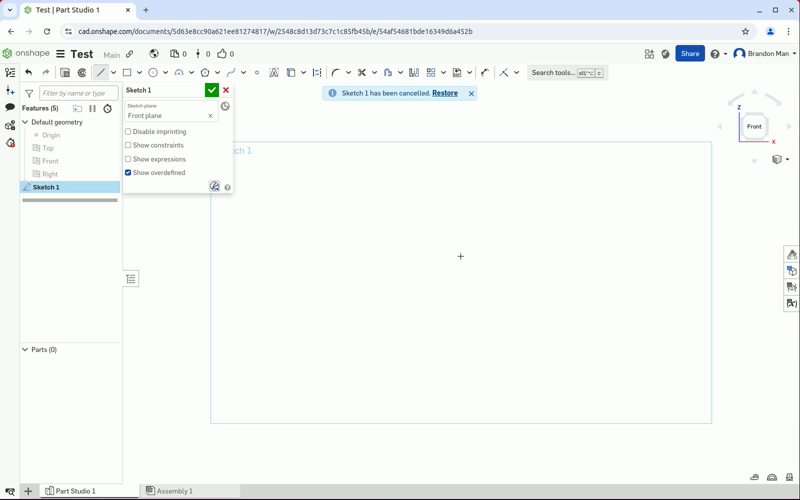
click(460, 255)
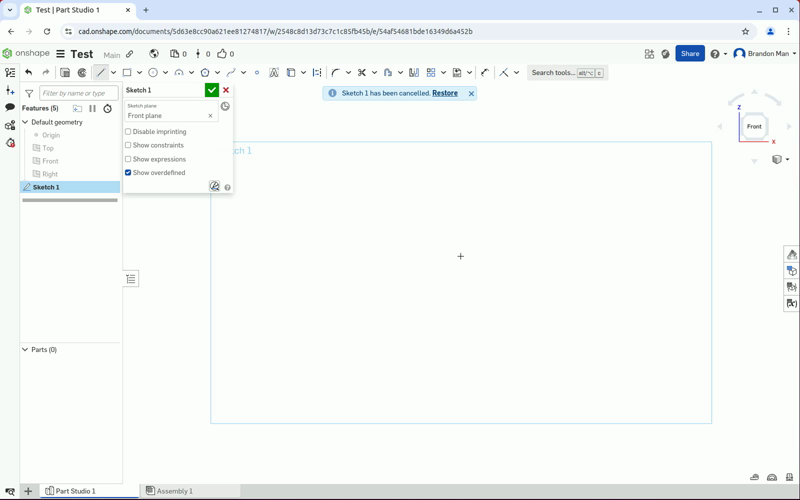
key_up(shift)
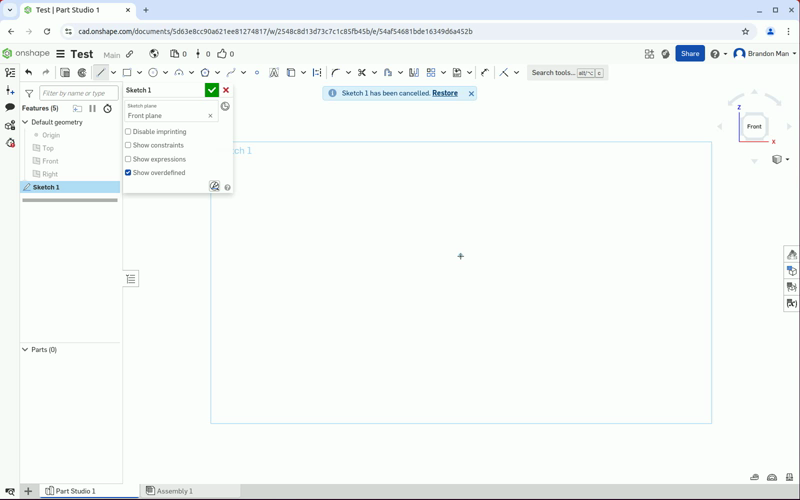
key_down(shift)
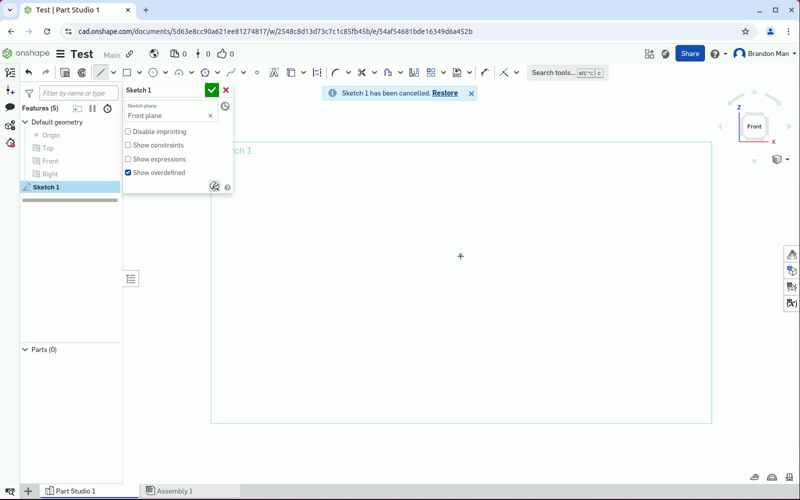
mouse_move(490, 255)
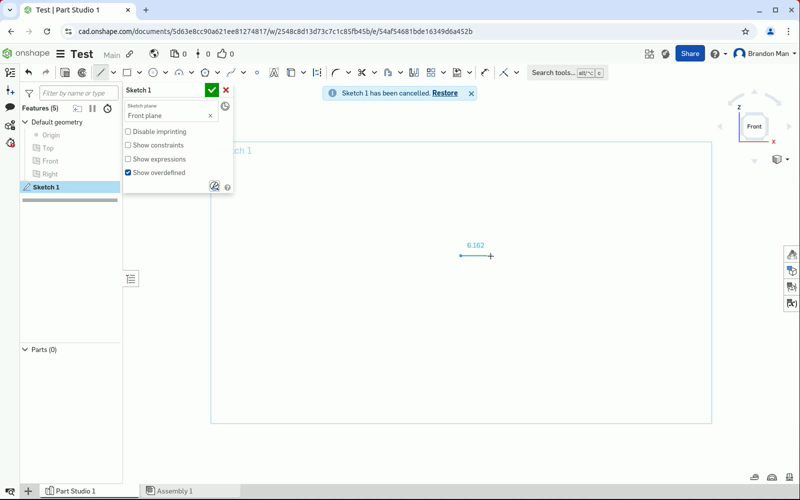
mouse_move(471, 259)
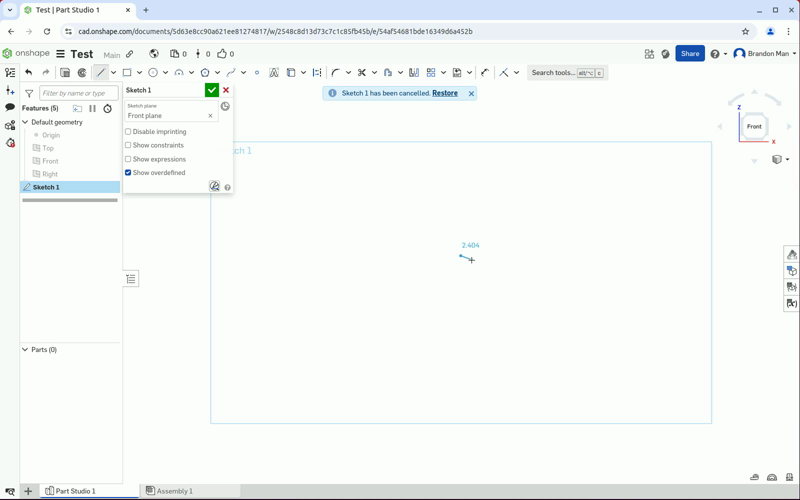
click(471, 259)
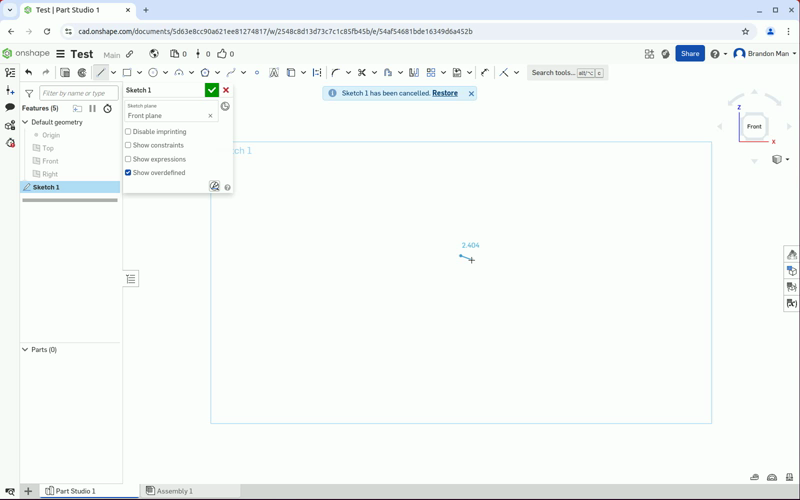
key_up(shift)
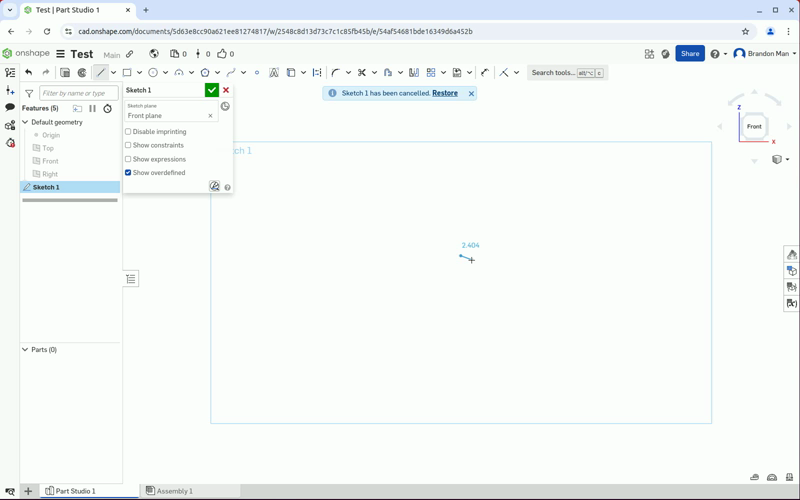
key_down(shift)
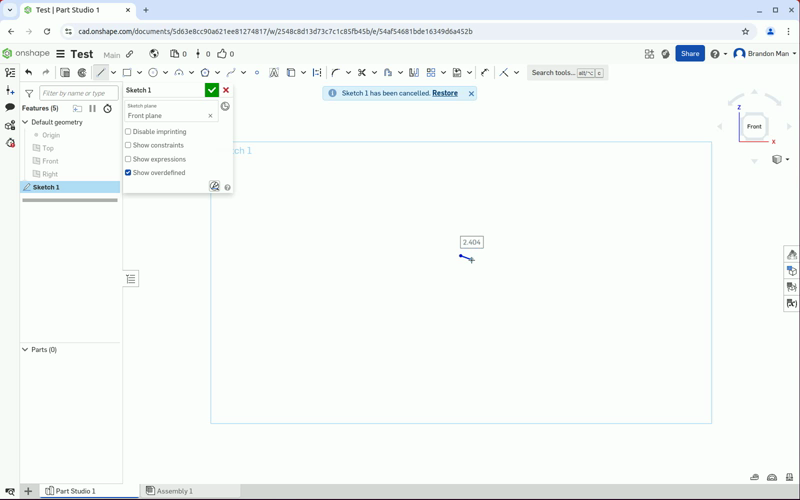
mouse_move(501, 259)
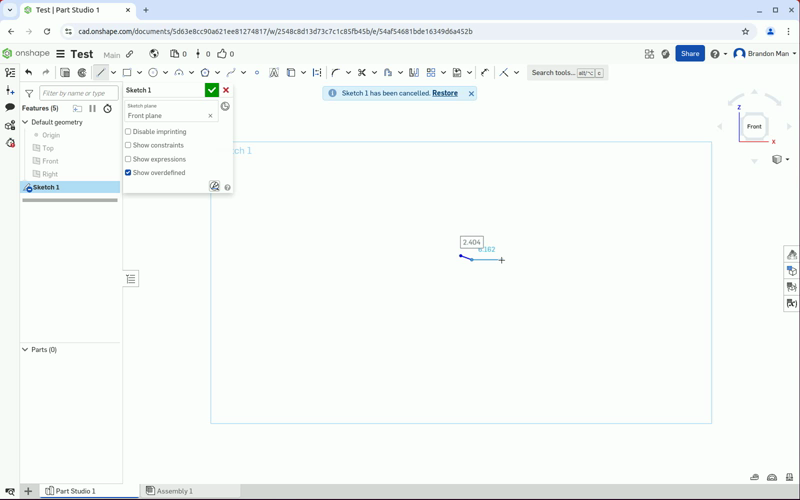
mouse_move(475, 257)
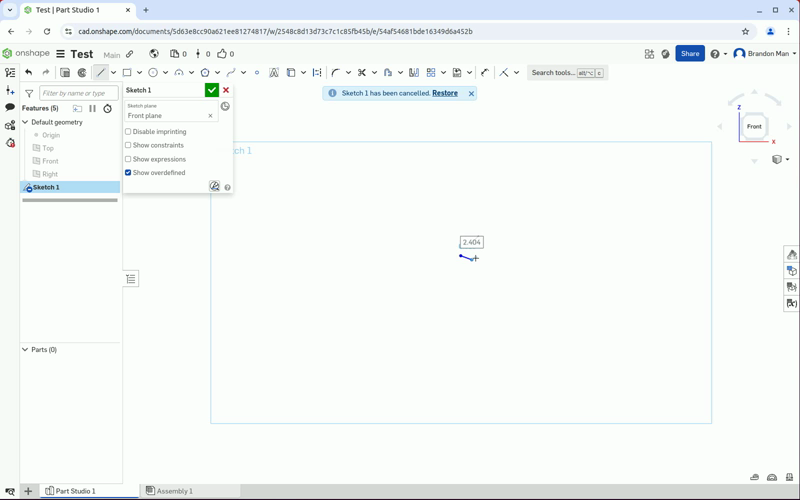
scroll(6)
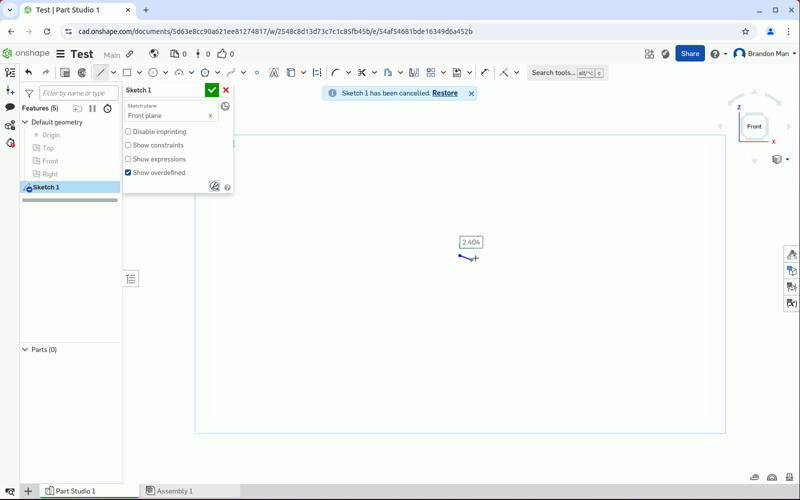
scroll(6)
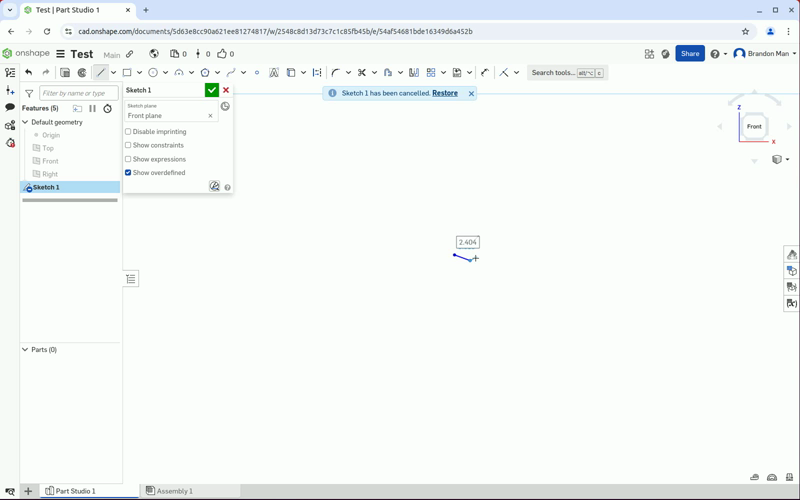
scroll(6)
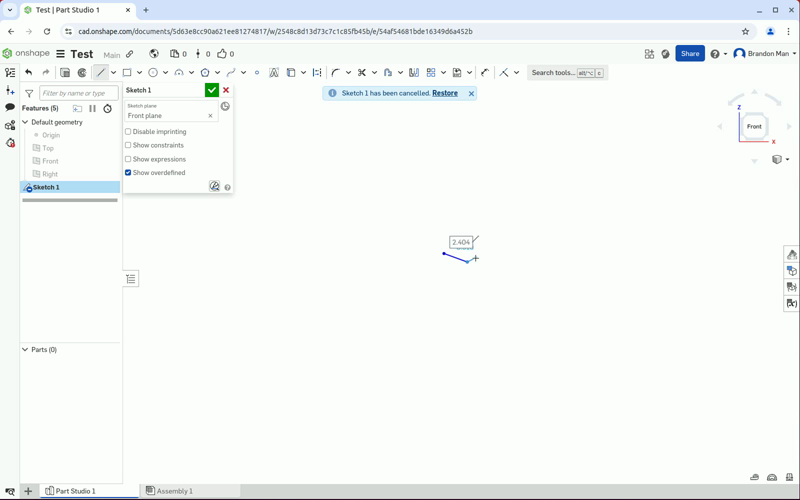
scroll(6)
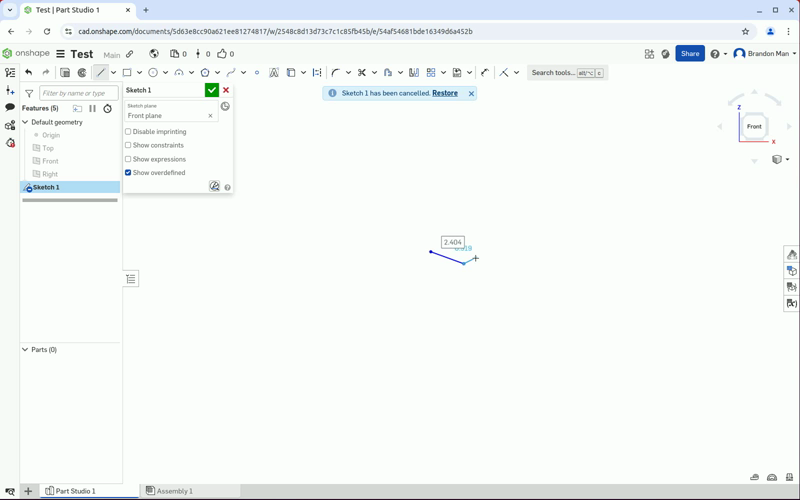
scroll(6)
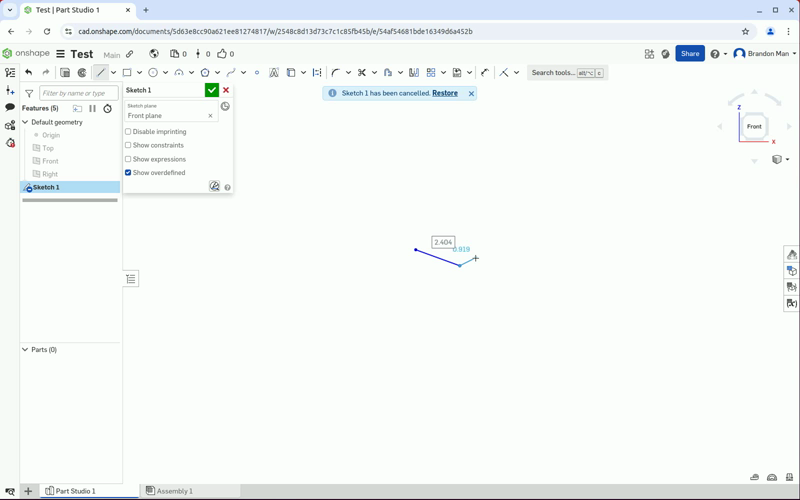
scroll(6)
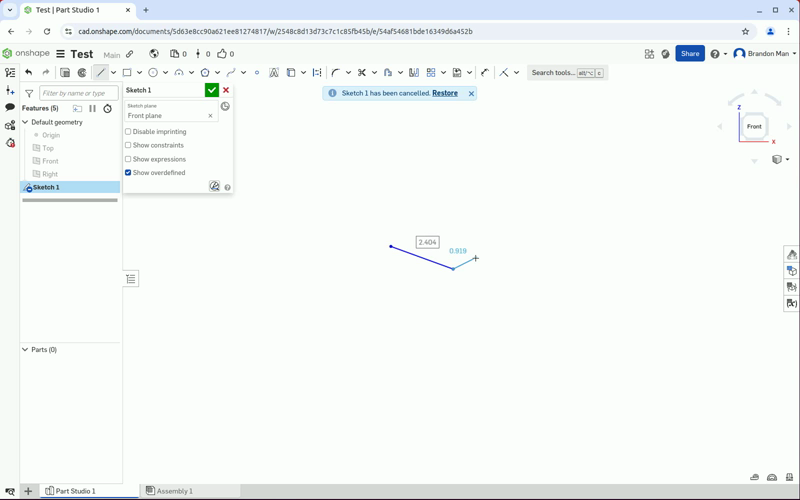
scroll(6)
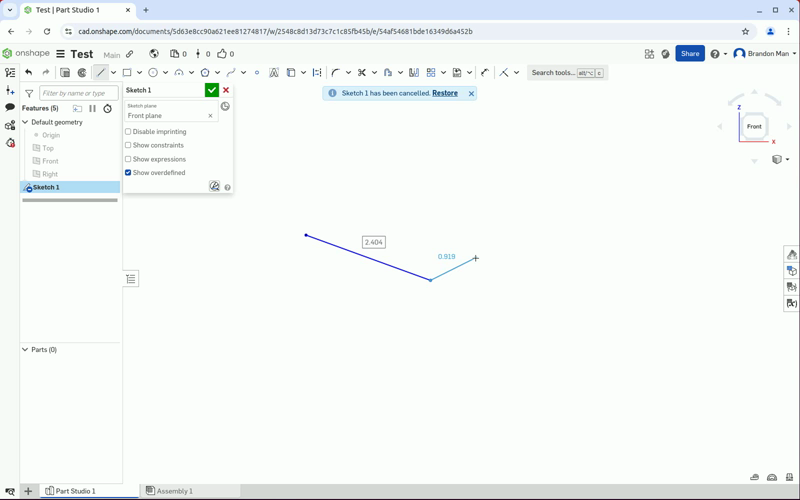
click(475, 257)
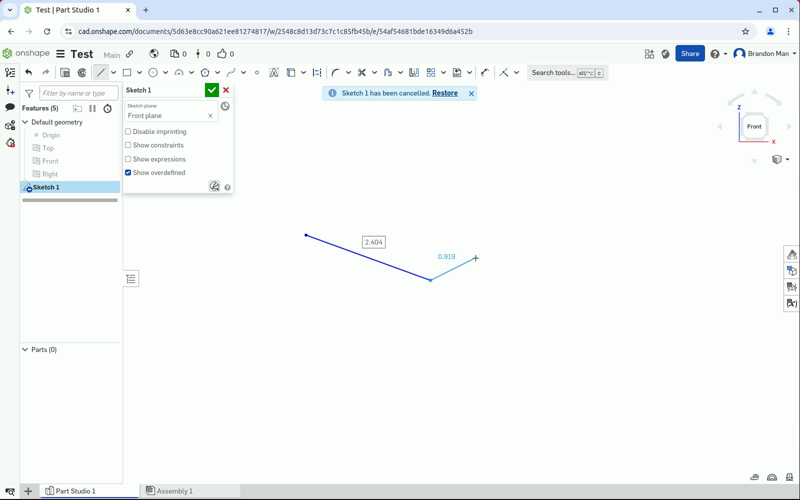
scroll(-6)
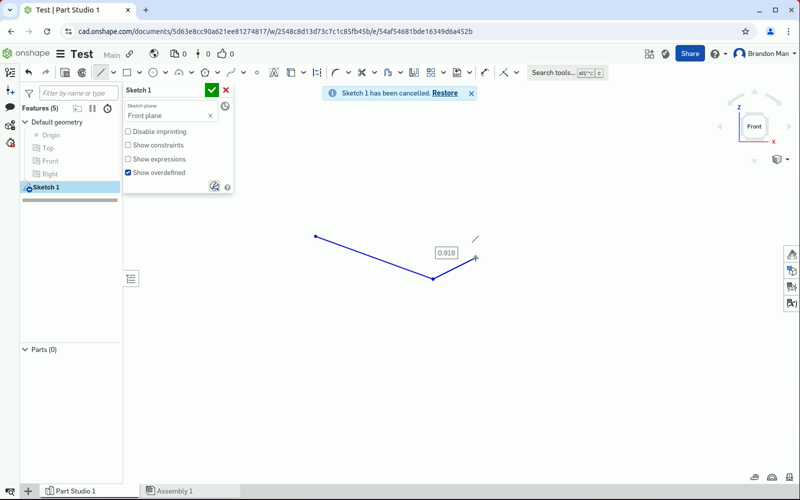
scroll(-6)
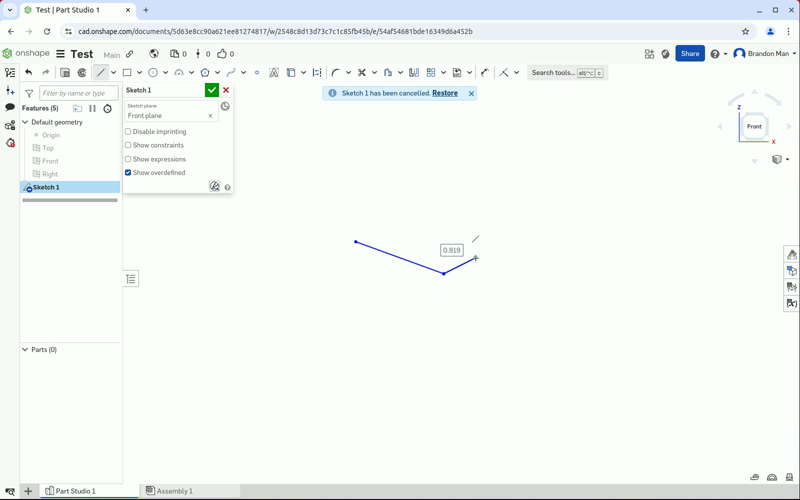
scroll(-6)
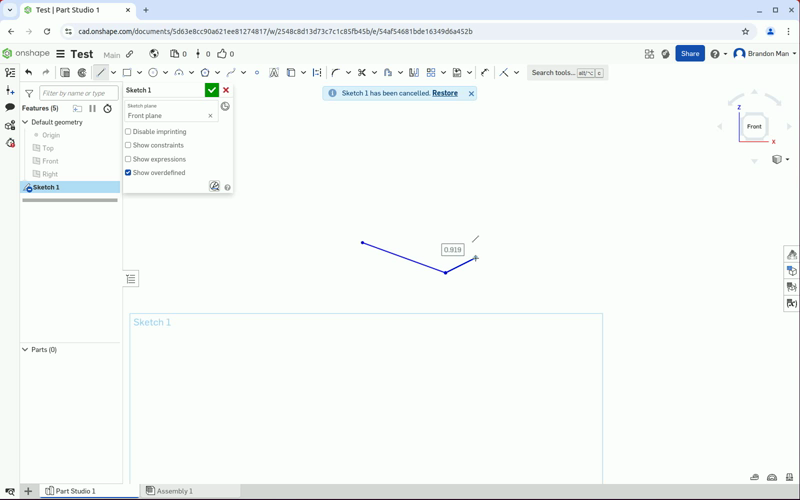
scroll(-6)
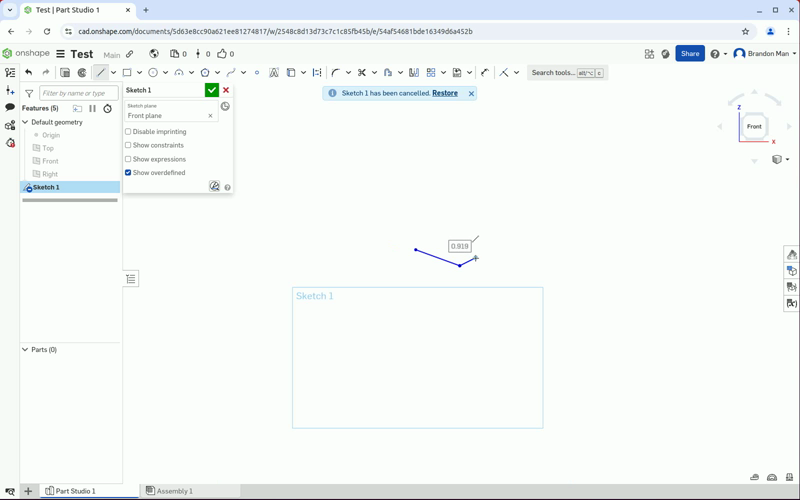
scroll(-6)
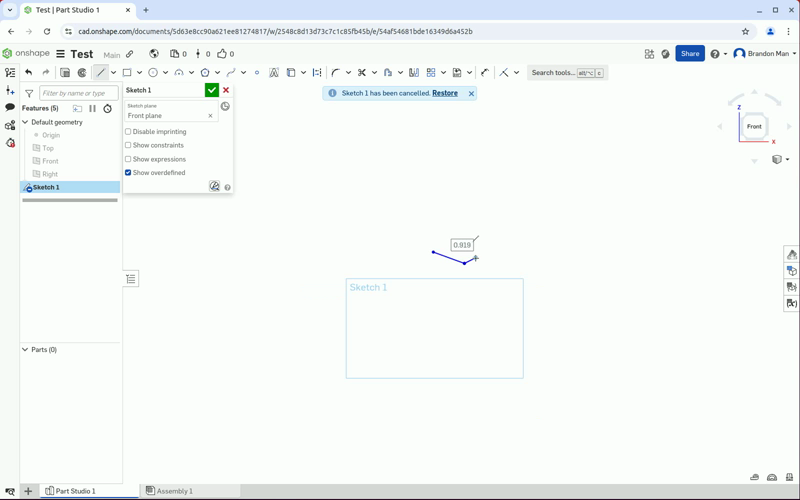
scroll(-6)
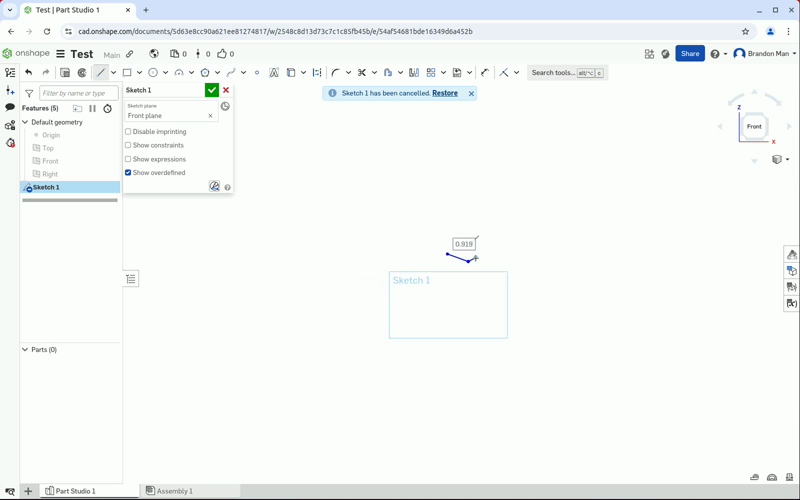
scroll(-6)
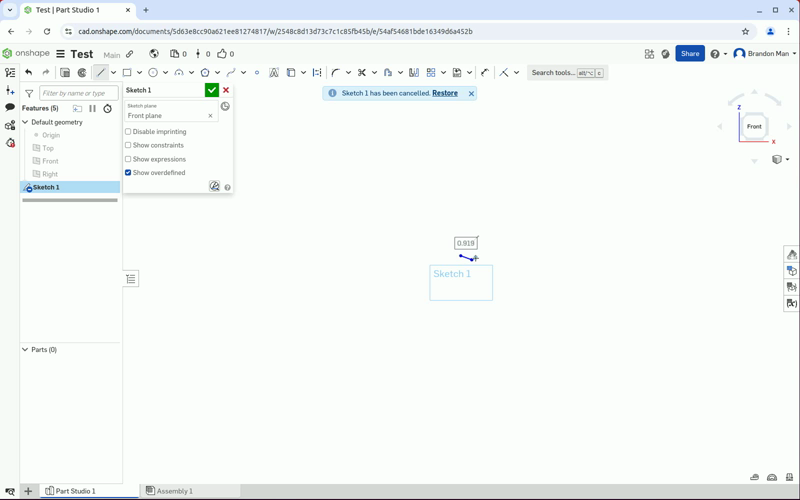
key_up(shift)
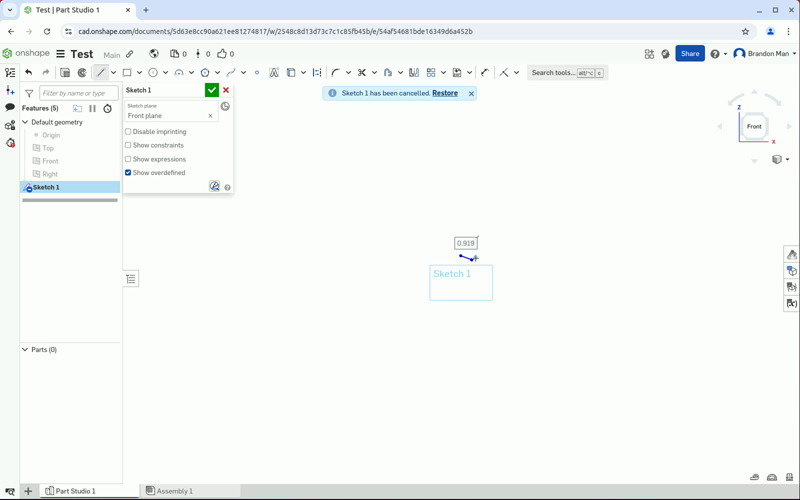
key_down(shift)
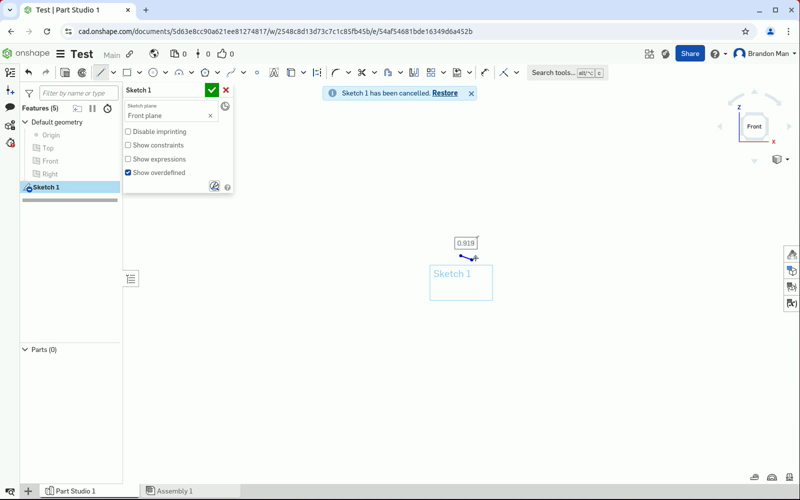
mouse_move(505, 257)
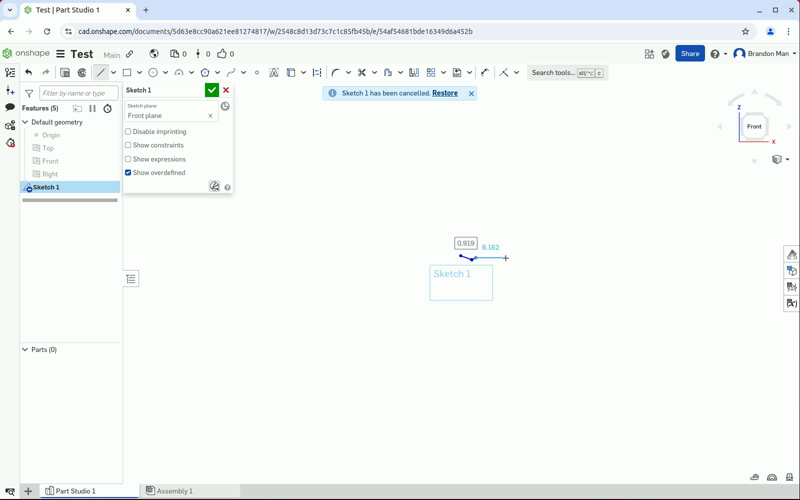
mouse_move(462, 252)
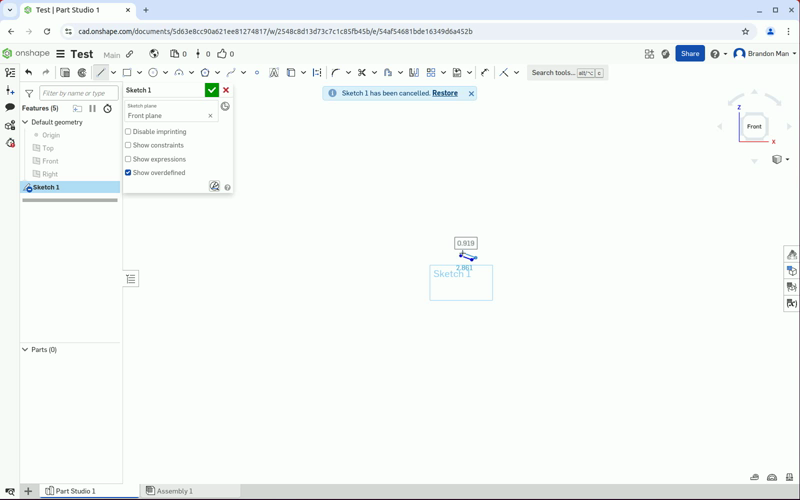
scroll(6)
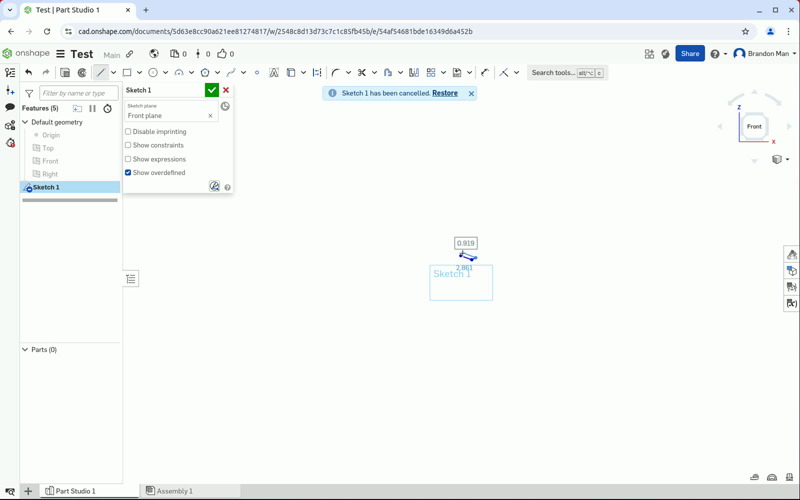
scroll(6)
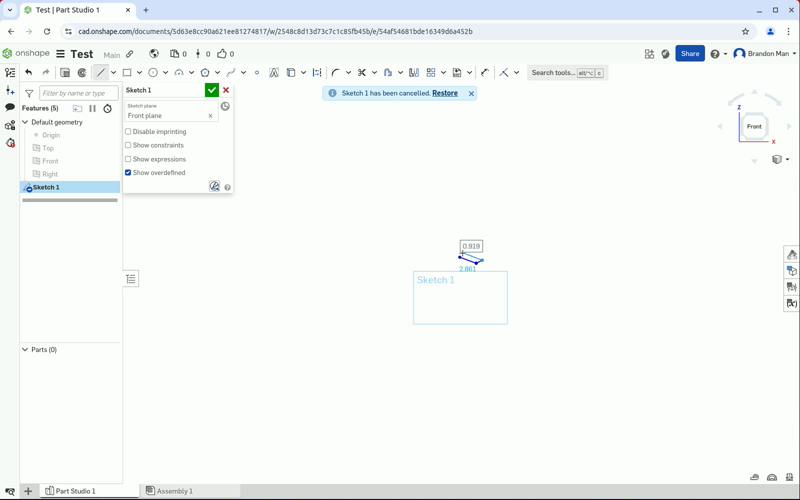
scroll(6)
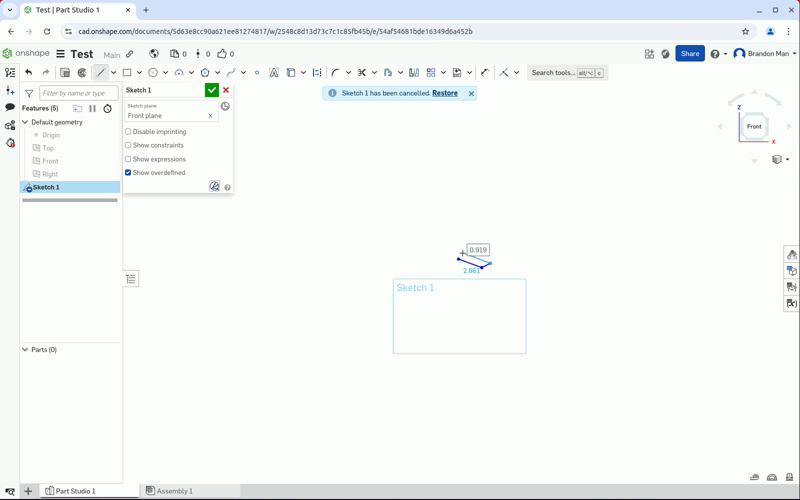
scroll(6)
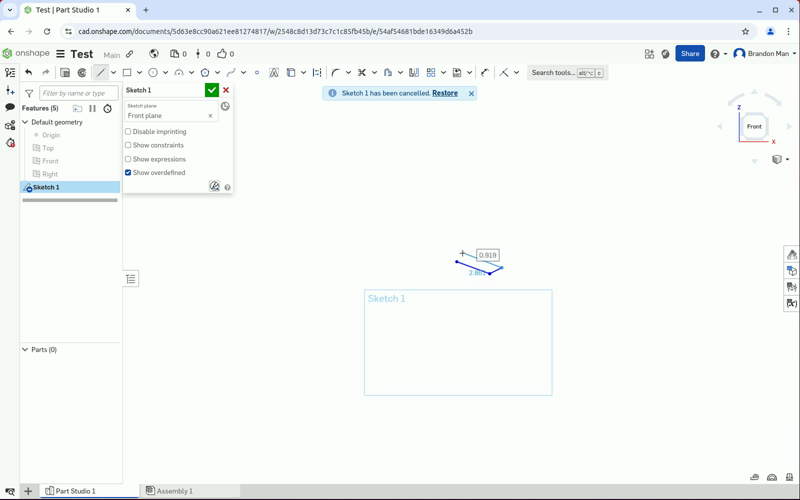
scroll(6)
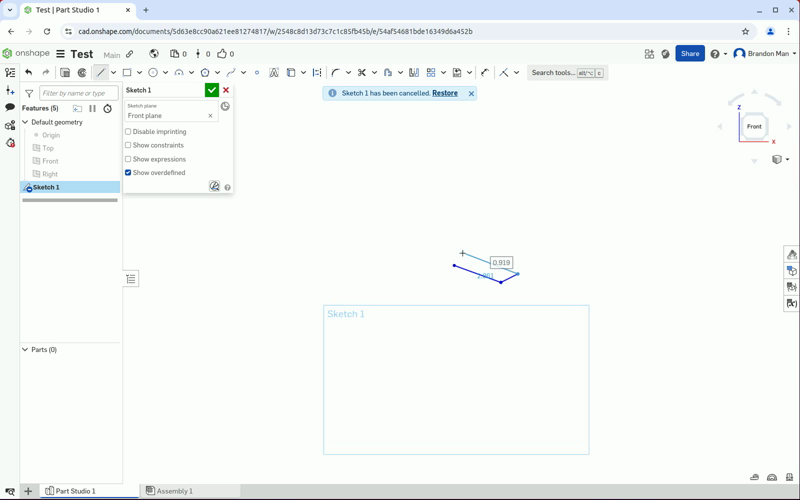
scroll(6)
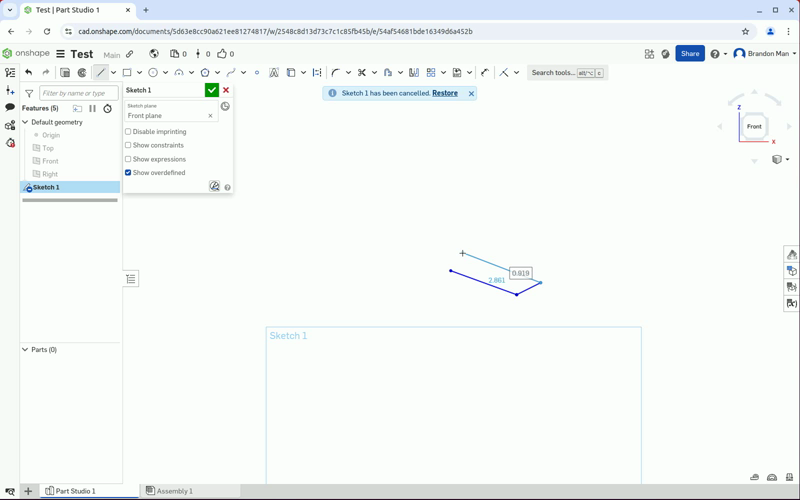
scroll(6)
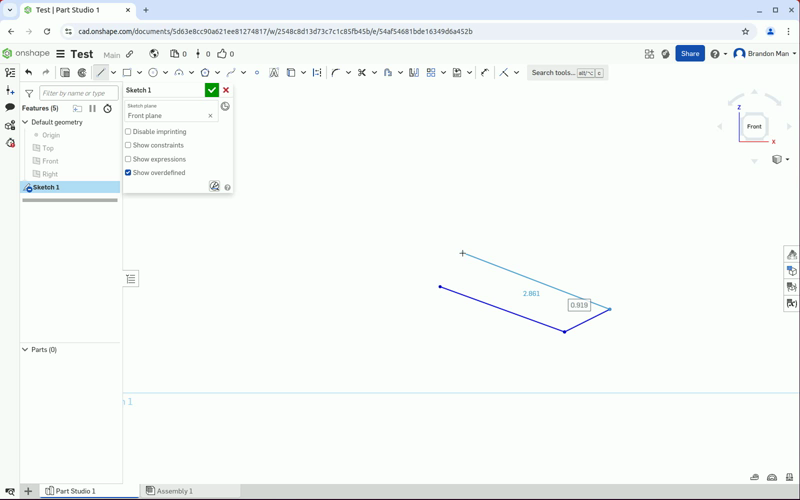
click(462, 252)
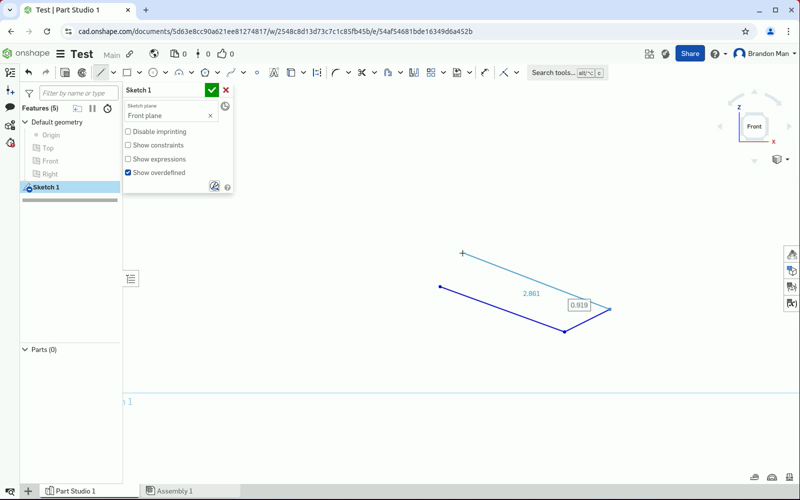
scroll(-6)
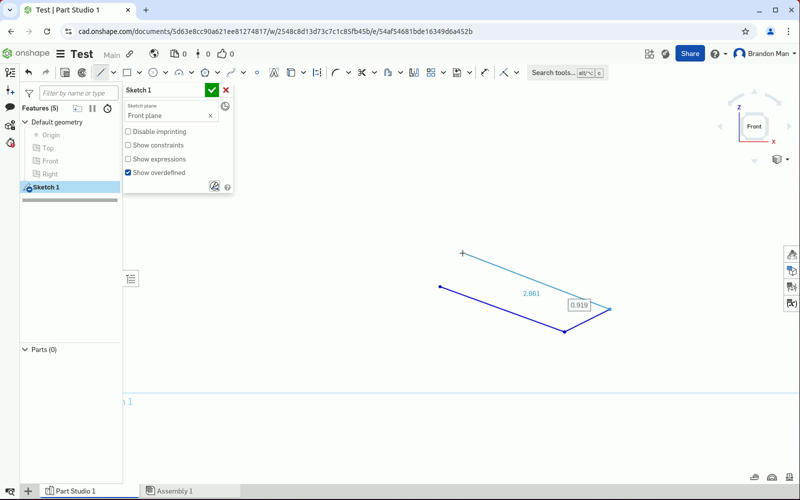
scroll(-6)
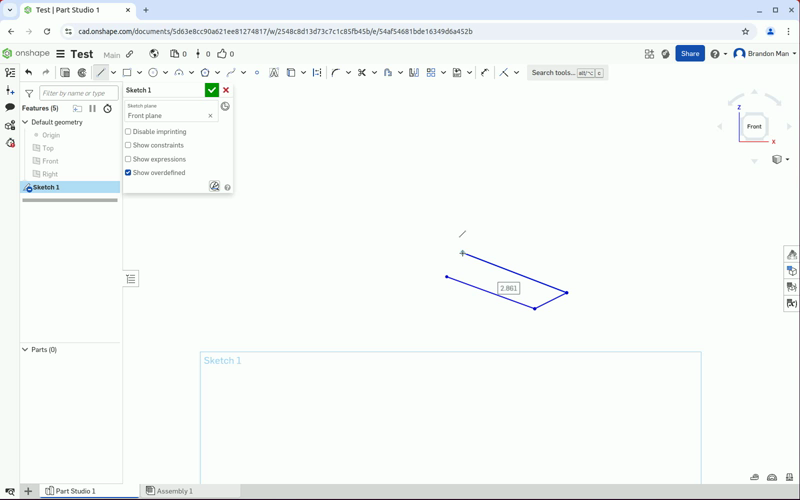
scroll(-6)
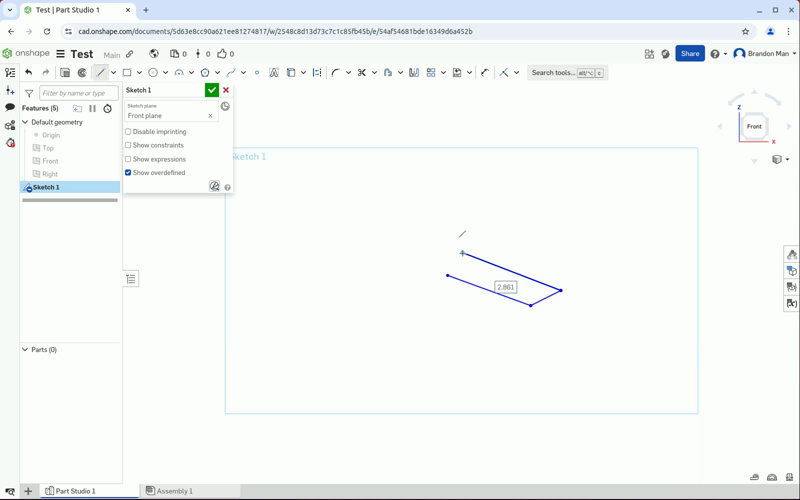
scroll(-6)
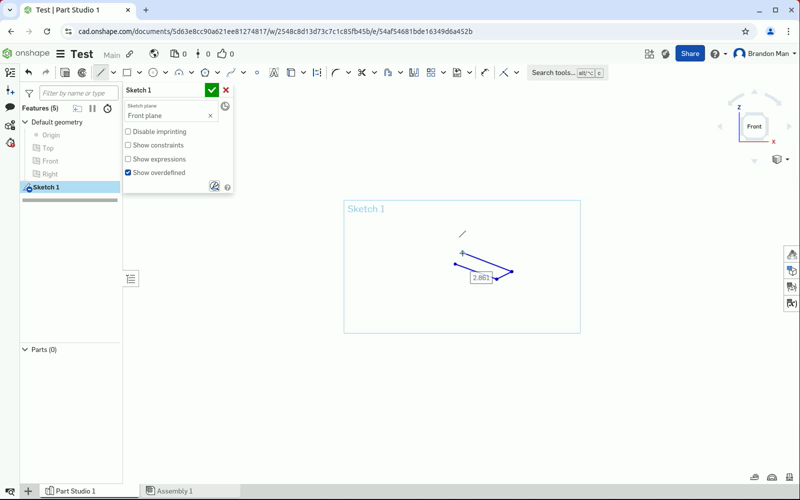
scroll(-6)
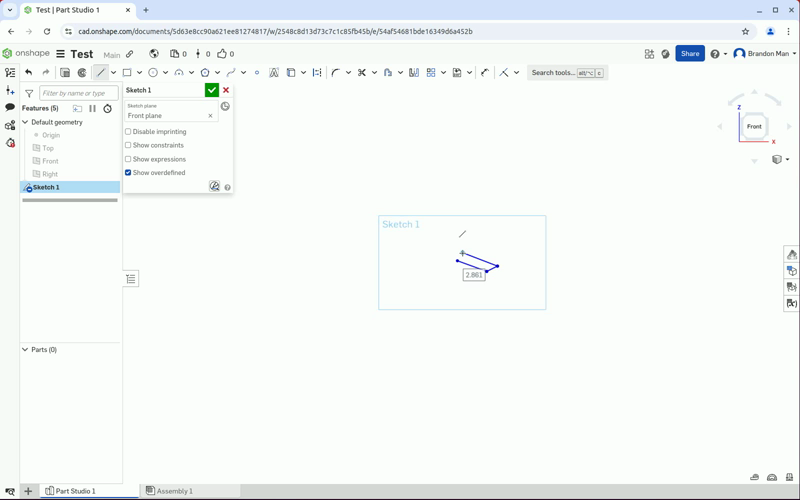
scroll(-6)
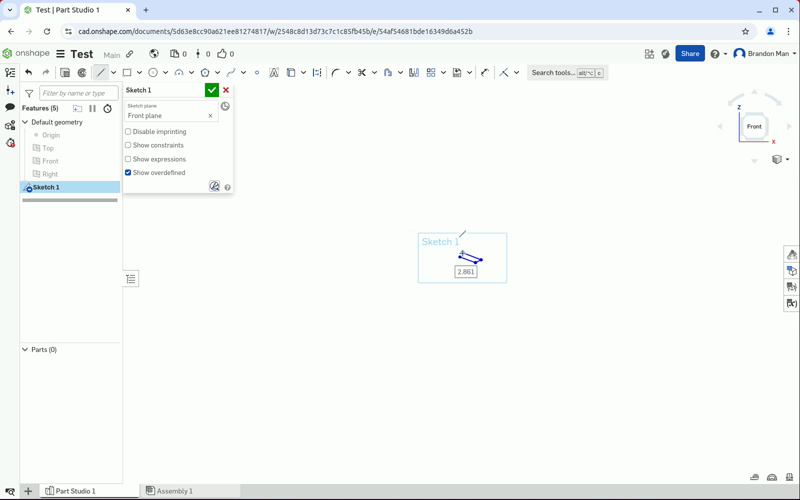
scroll(-6)
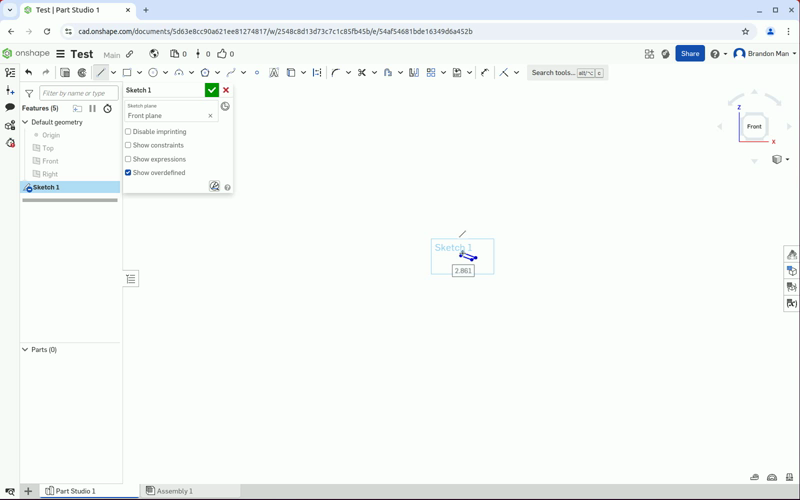
key_up(shift)
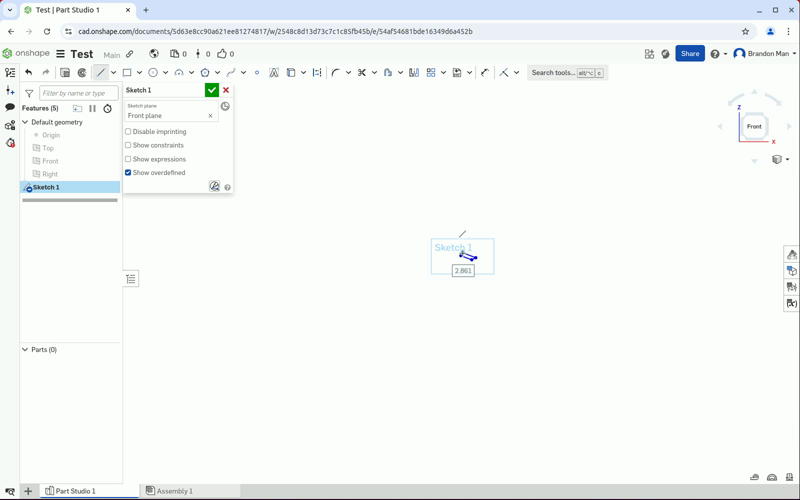
key_down(shift)
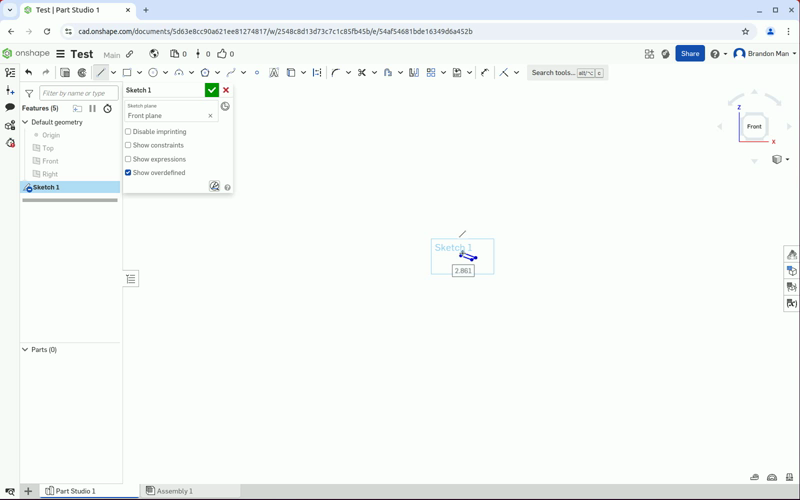
mouse_move(492, 252)
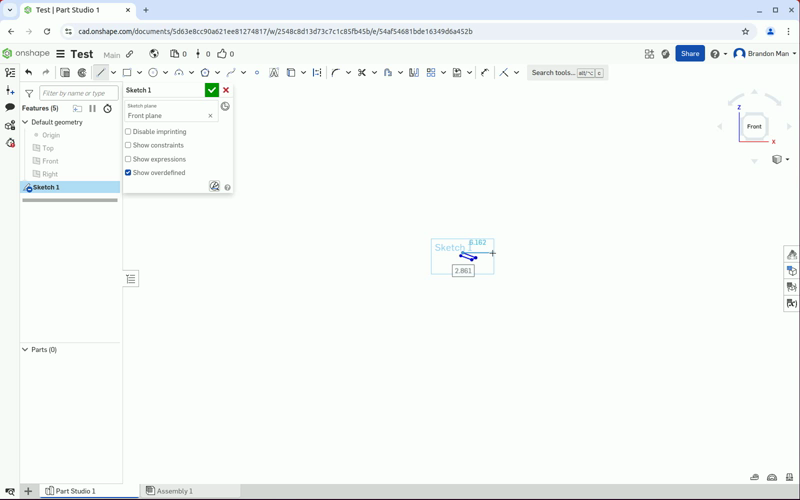
mouse_move(461, 252)
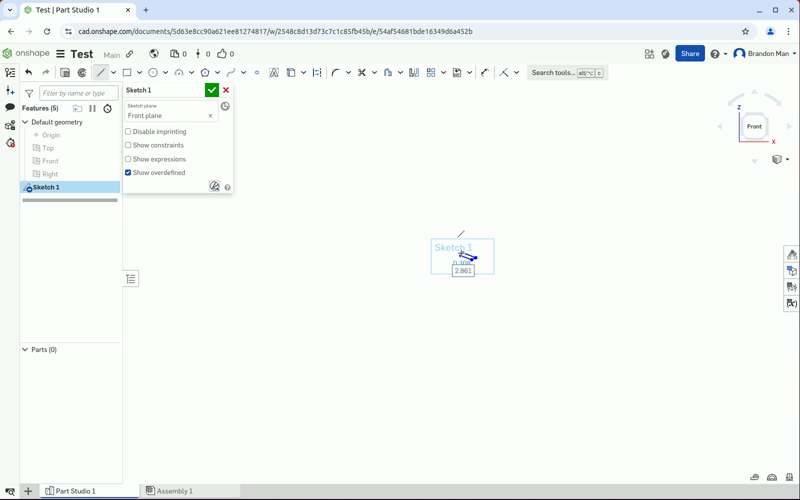
scroll(6)
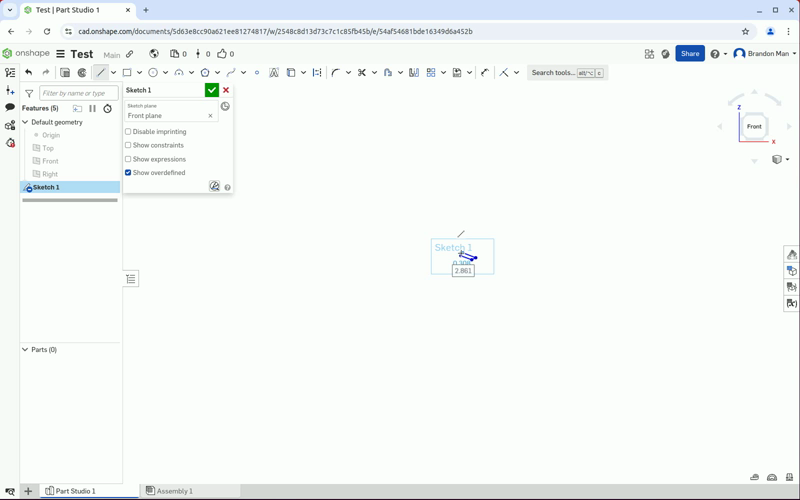
scroll(6)
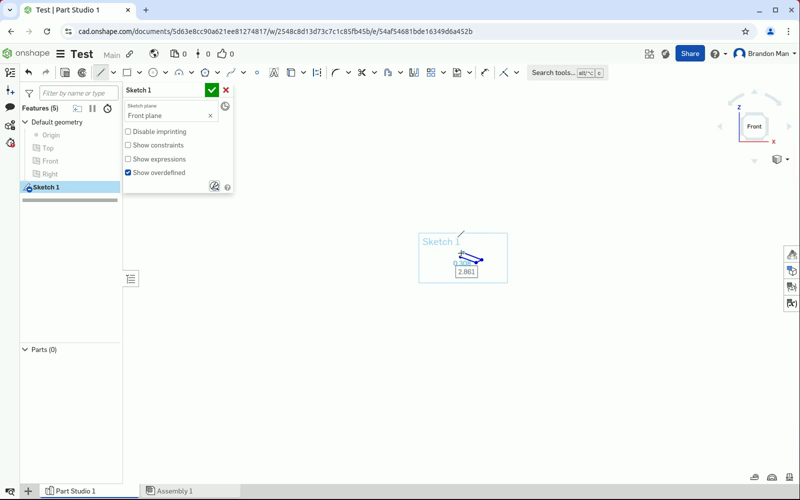
scroll(6)
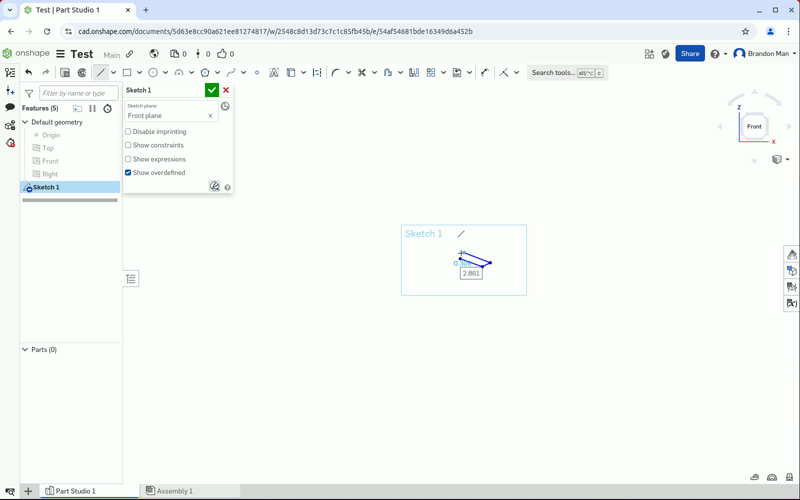
scroll(6)
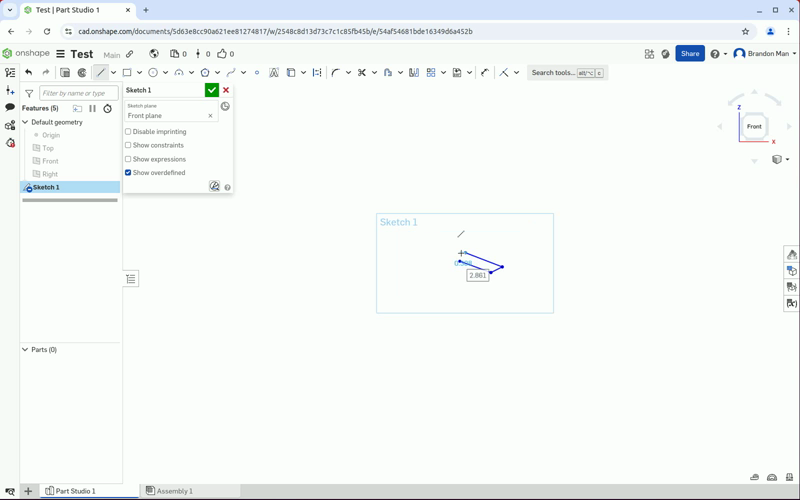
scroll(6)
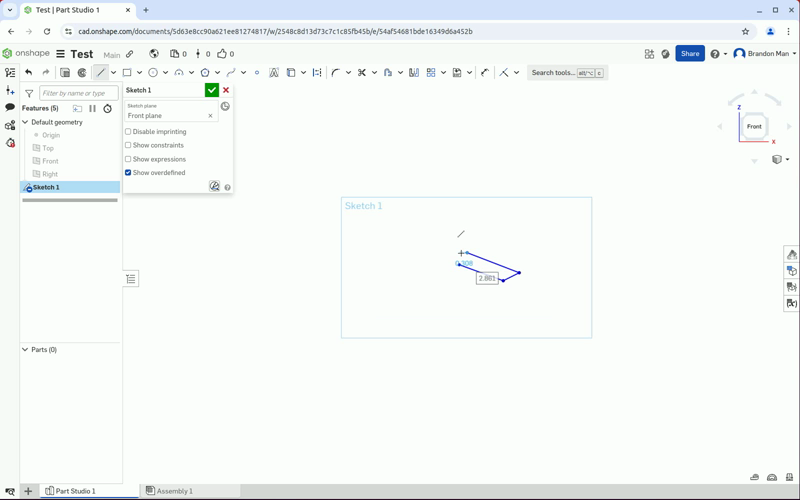
scroll(6)
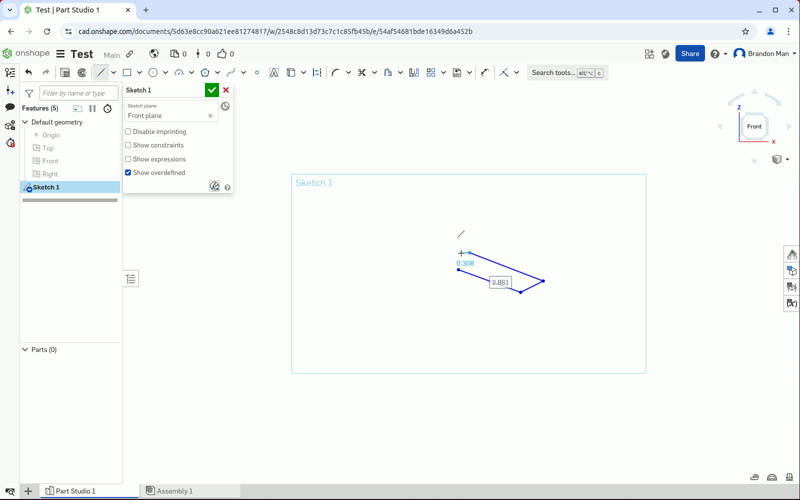
scroll(6)
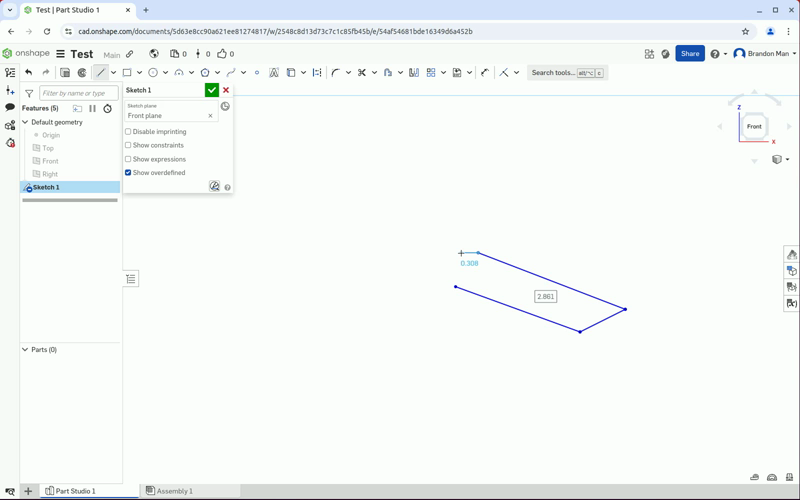
click(461, 252)
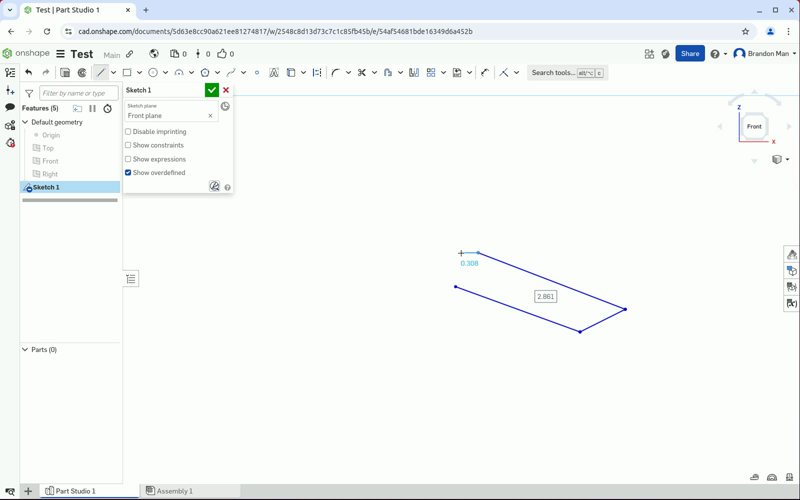
scroll(-6)
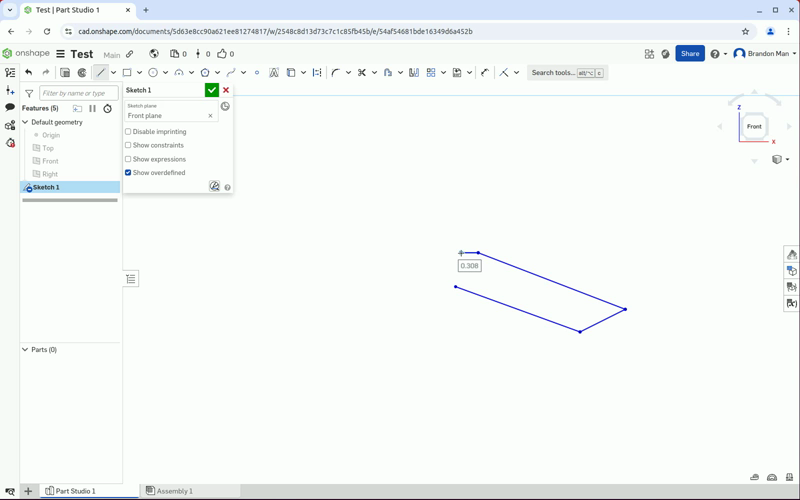
scroll(-6)
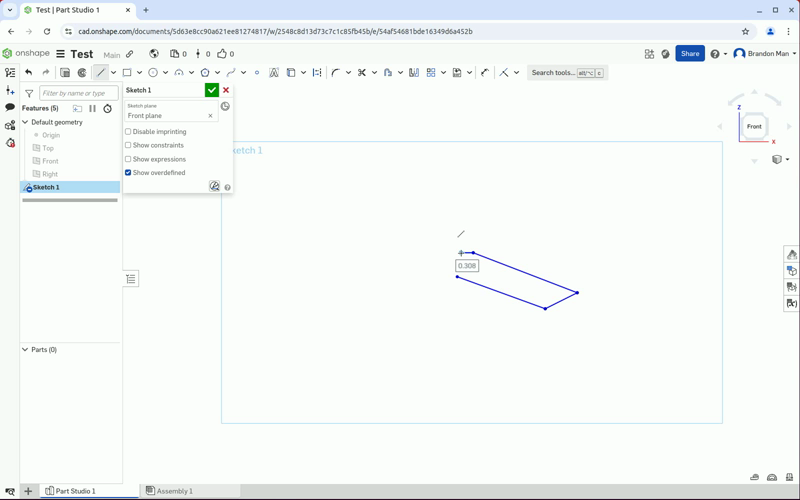
scroll(-6)
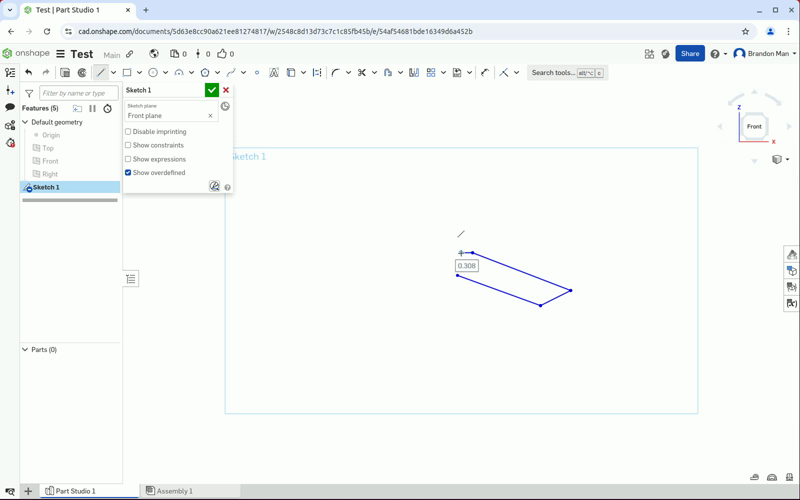
scroll(-6)
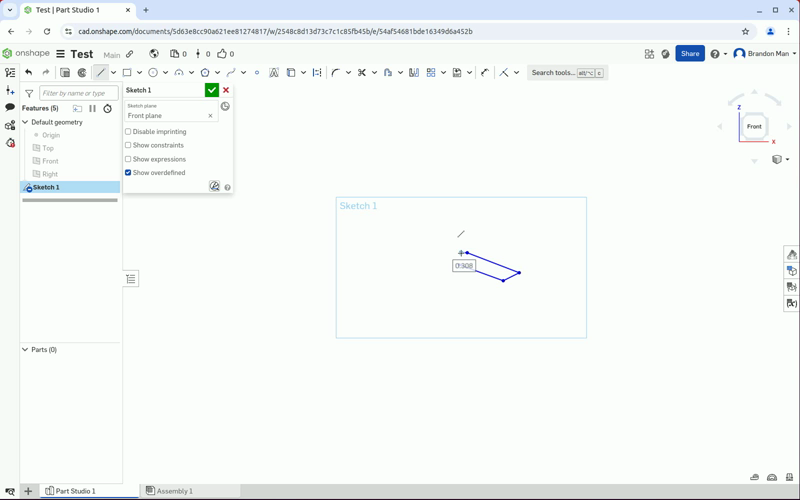
scroll(-6)
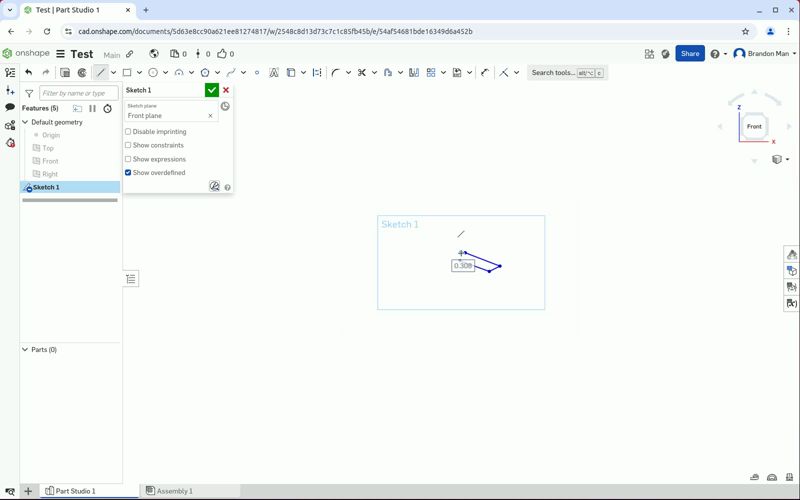
scroll(-6)
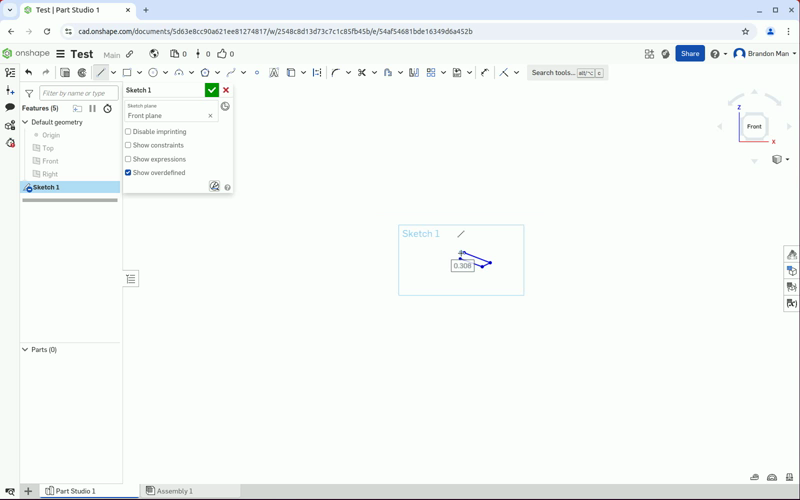
scroll(-6)
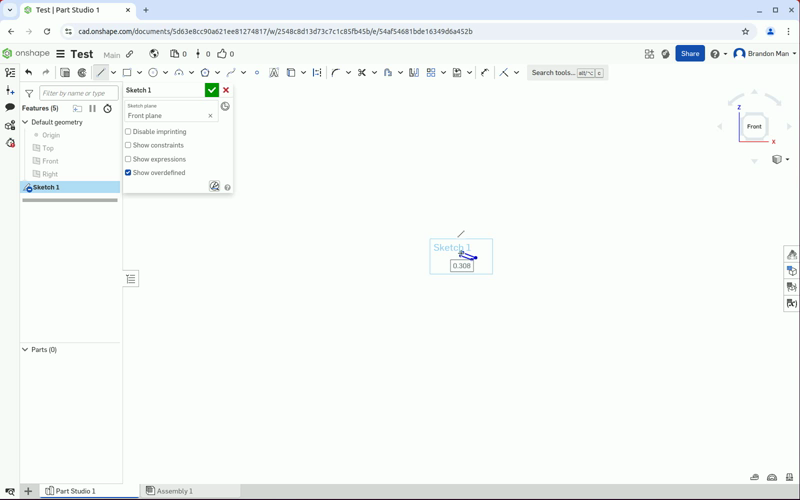
key_up(shift)
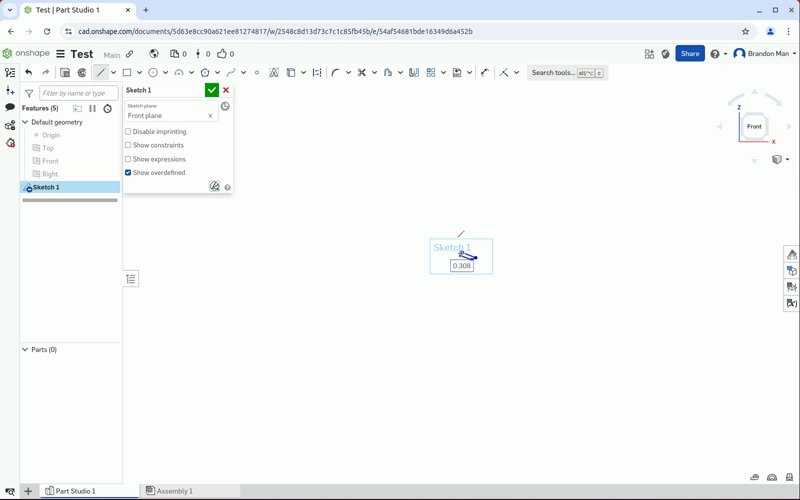
key_down(shift)
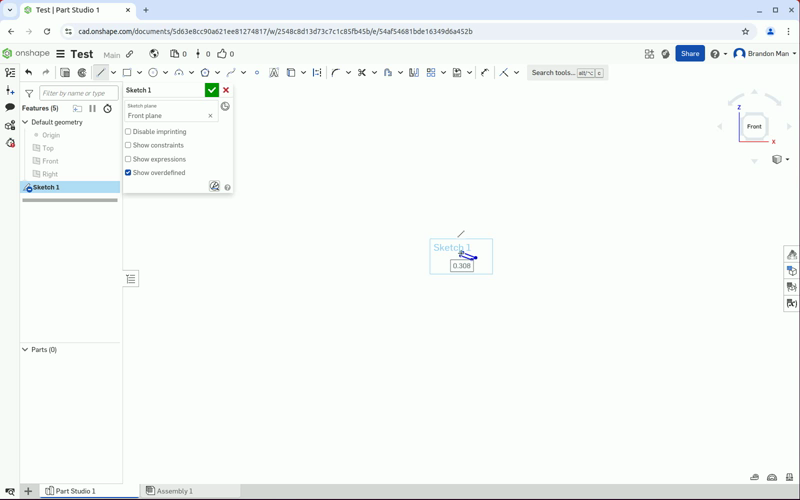
mouse_move(491, 252)
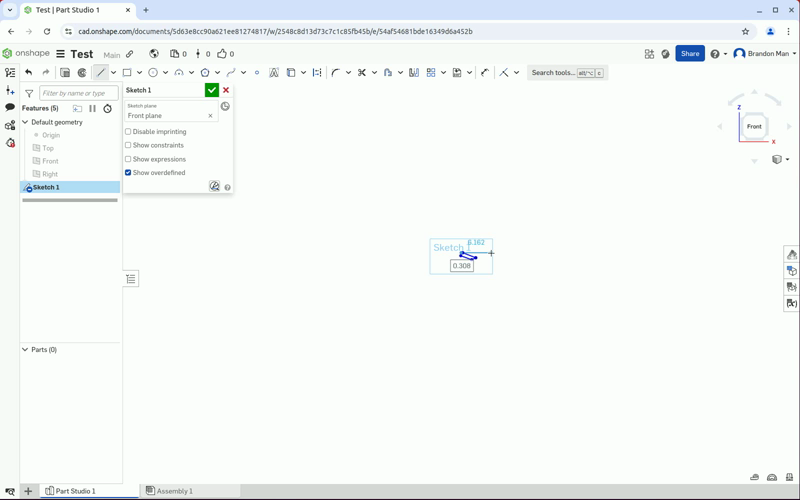
mouse_move(460, 253)
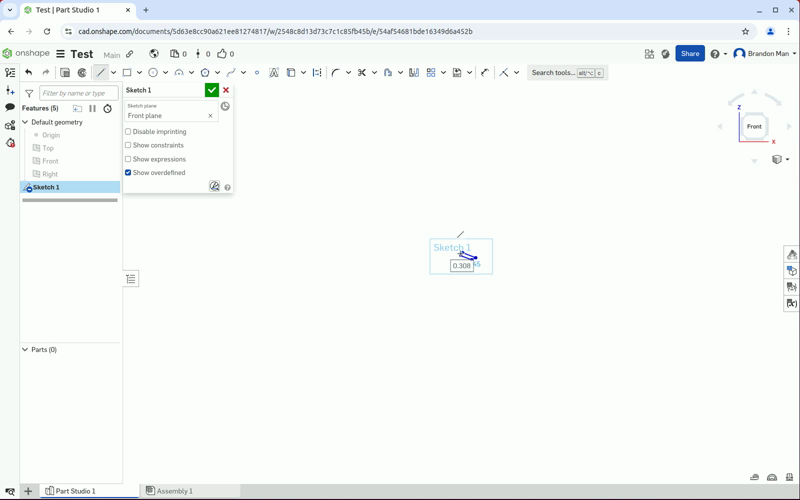
scroll(6)
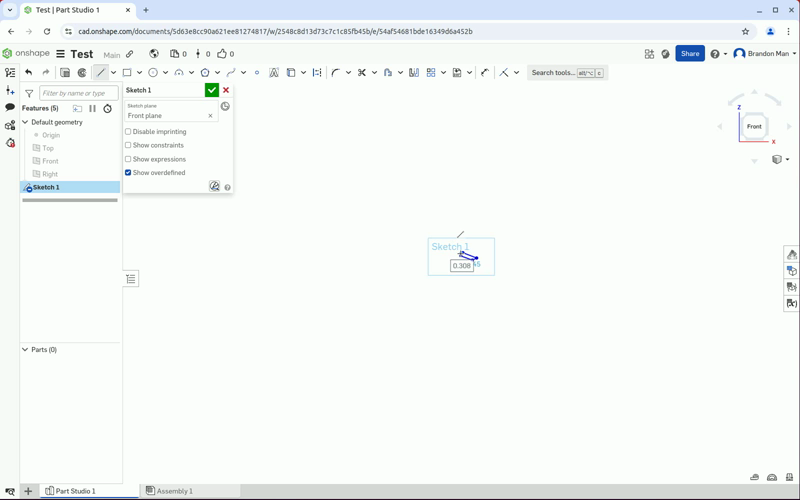
scroll(6)
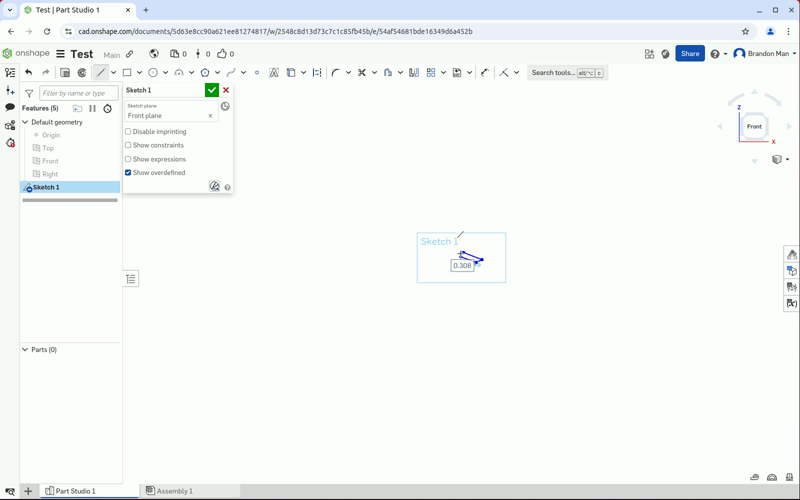
scroll(6)
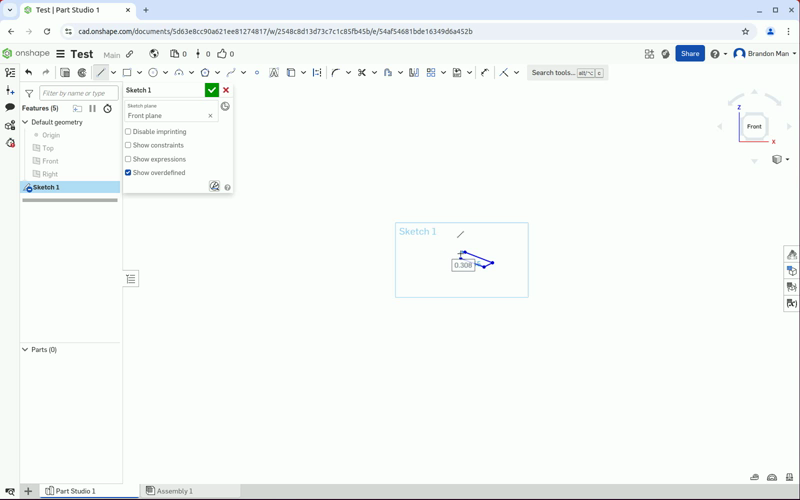
scroll(6)
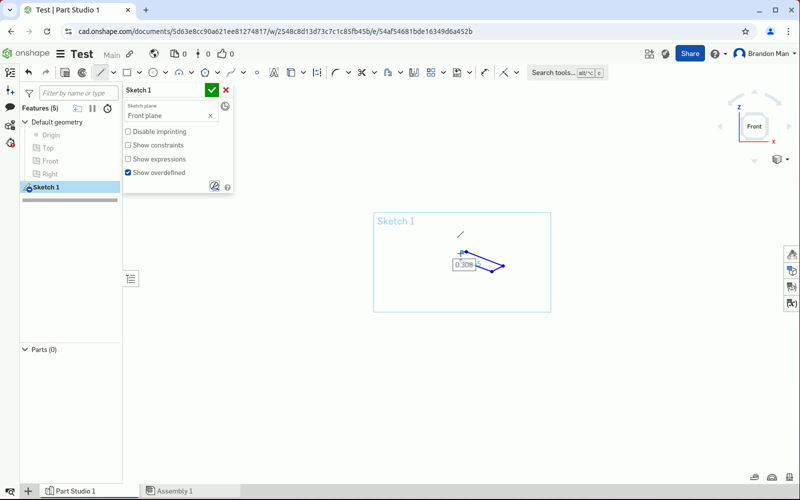
scroll(6)
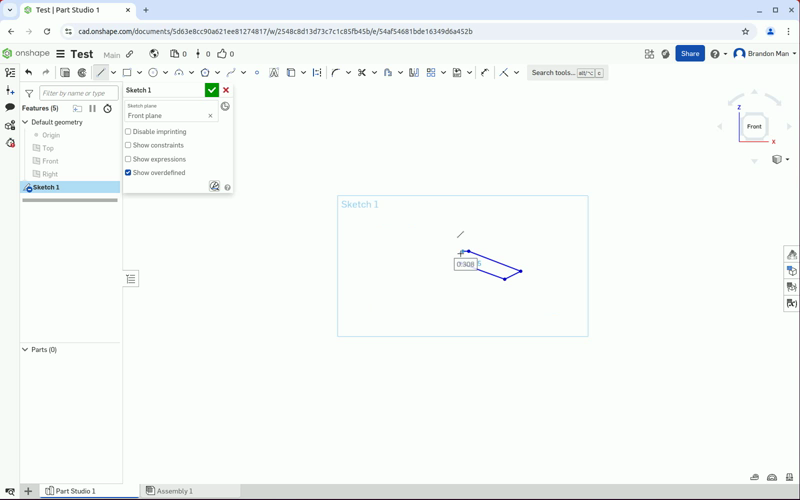
scroll(6)
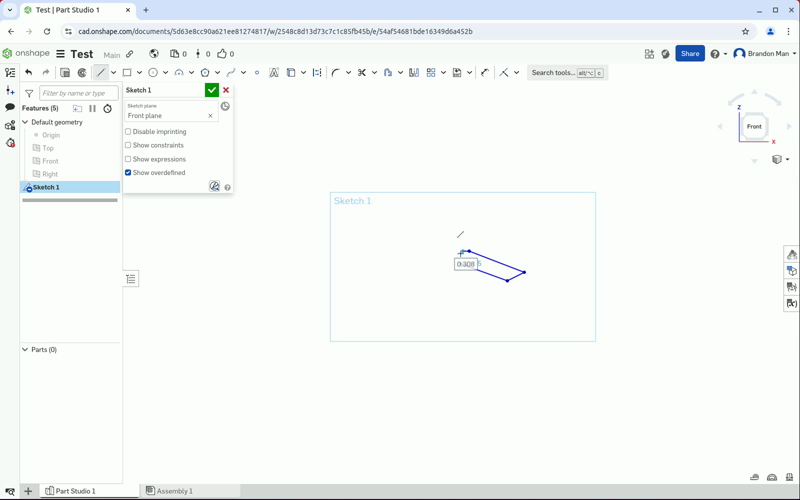
scroll(6)
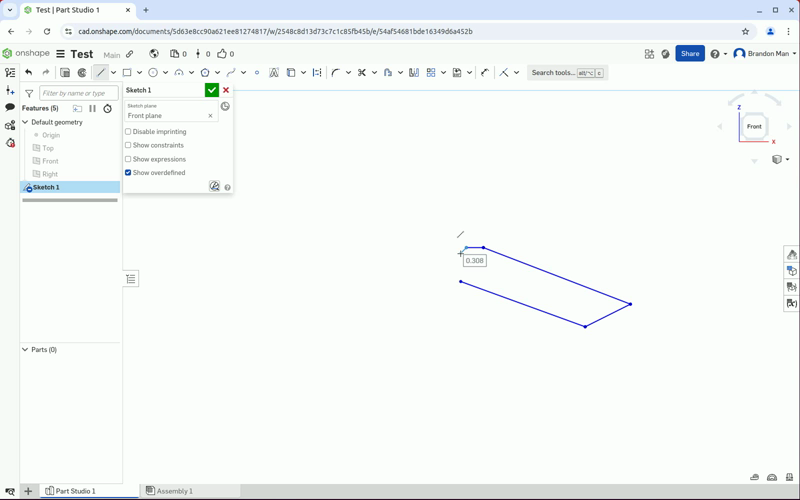
click(460, 253)
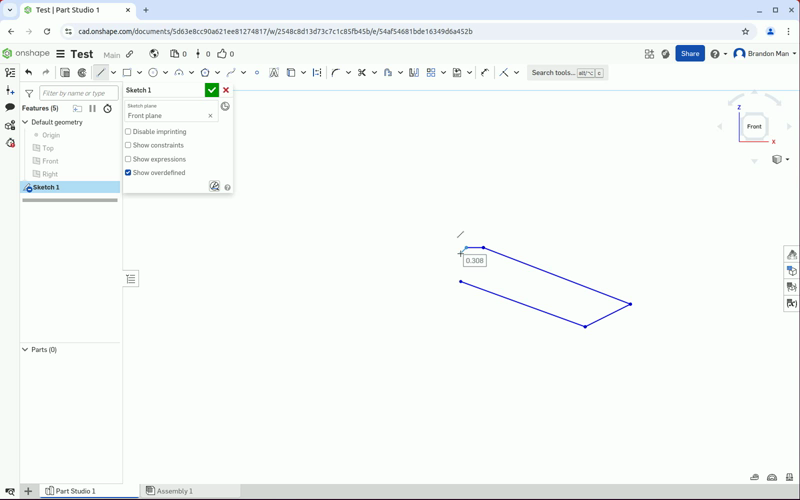
scroll(-6)
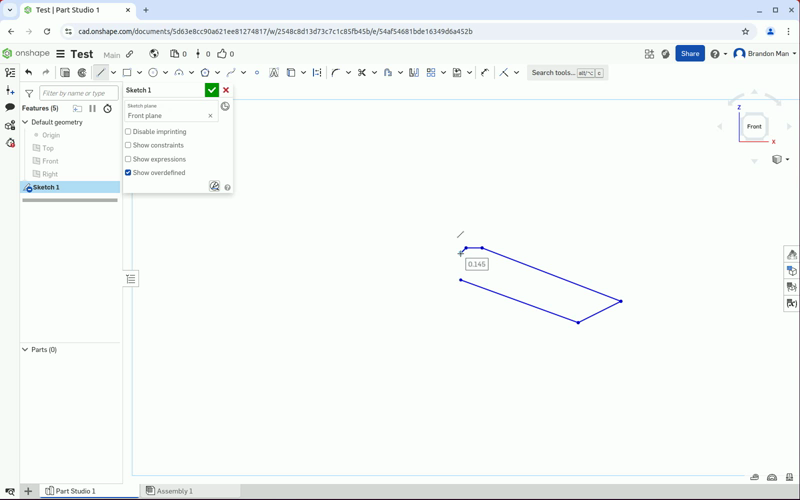
scroll(-6)
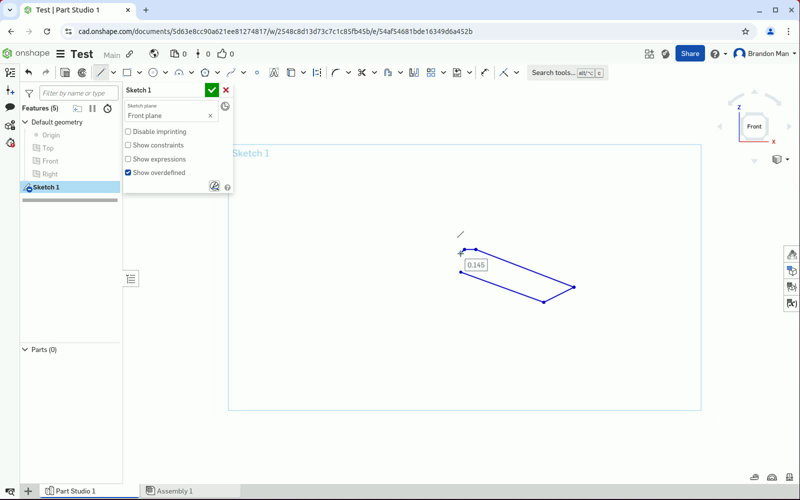
scroll(-6)
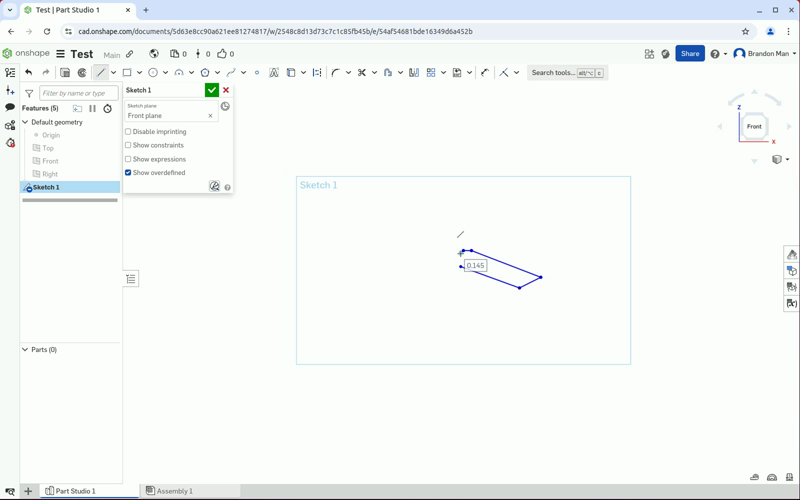
scroll(-6)
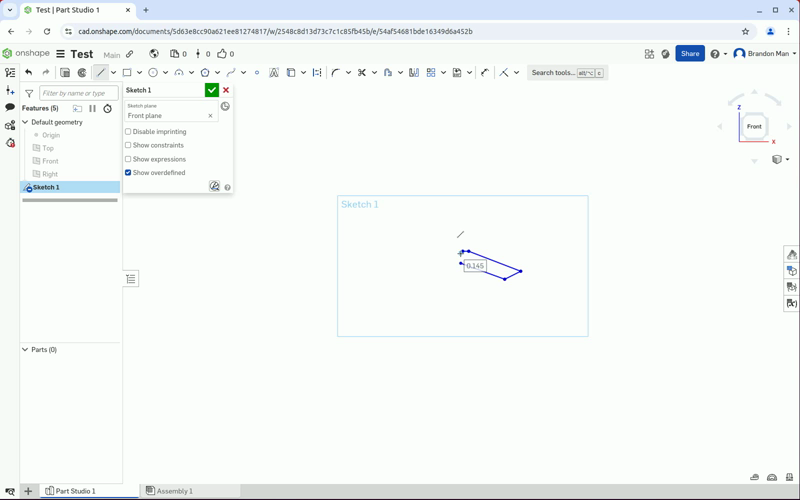
scroll(-6)
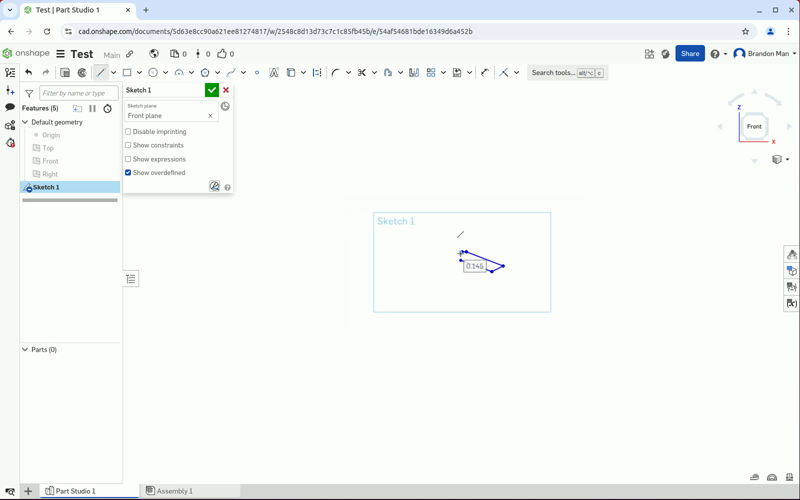
scroll(-6)
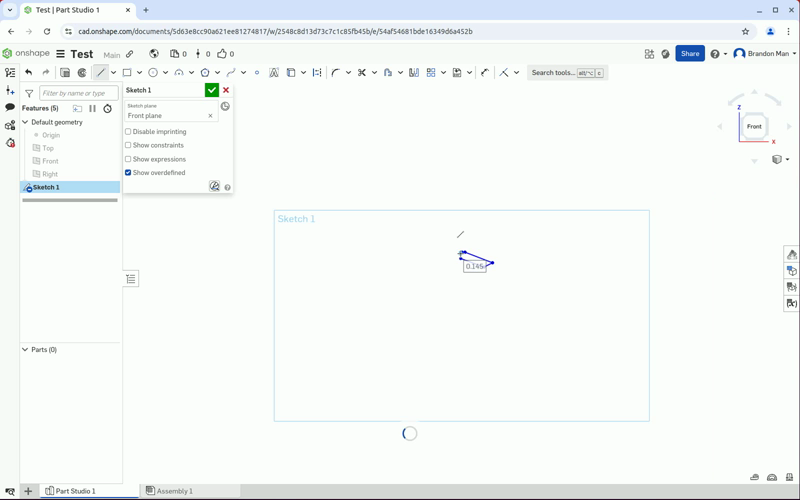
scroll(-6)
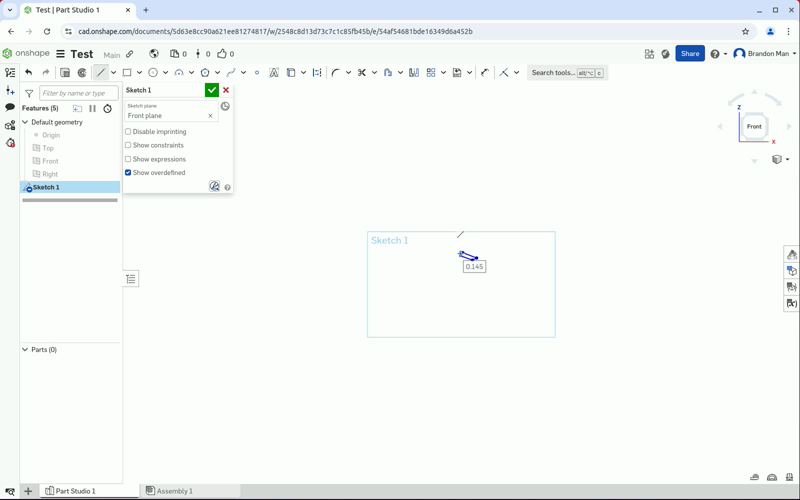
key_up(shift)
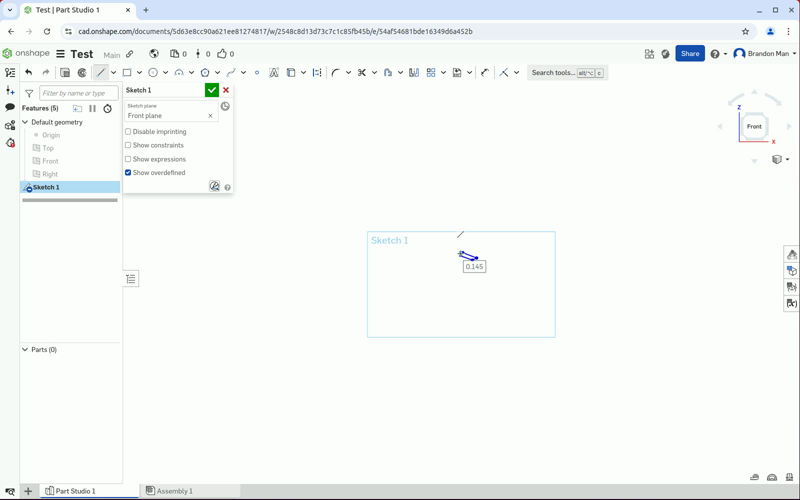
mouse_move(490, 253)
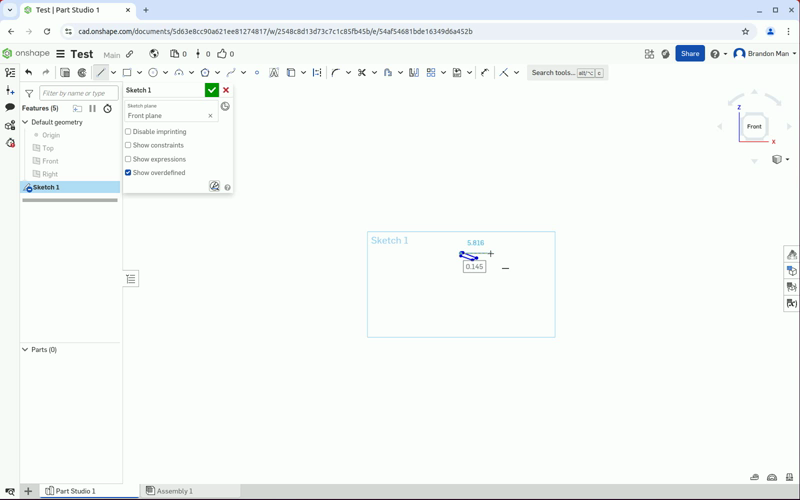
key_down(shift)
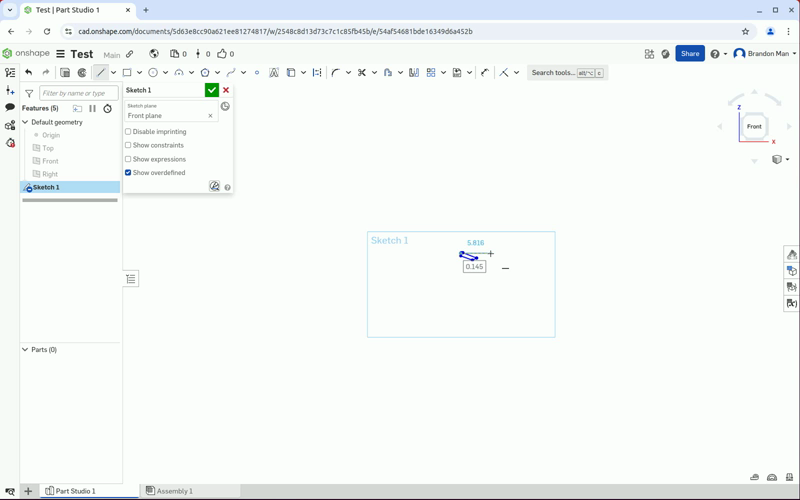
mouse_move(460, 255)
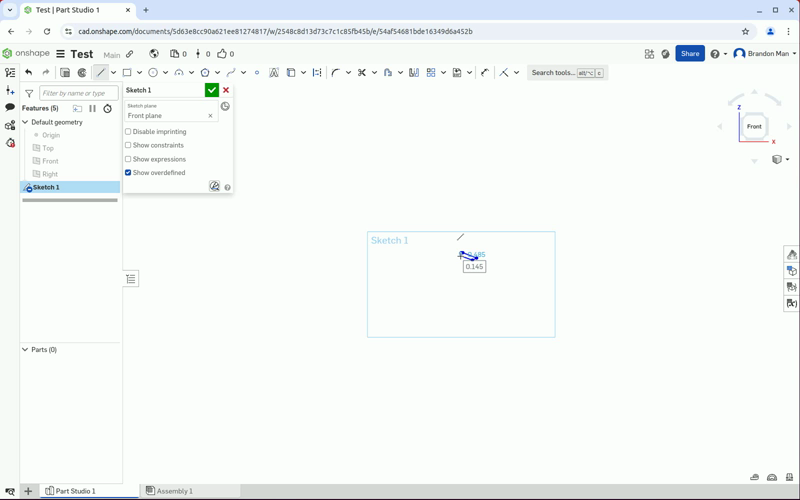
scroll(6)
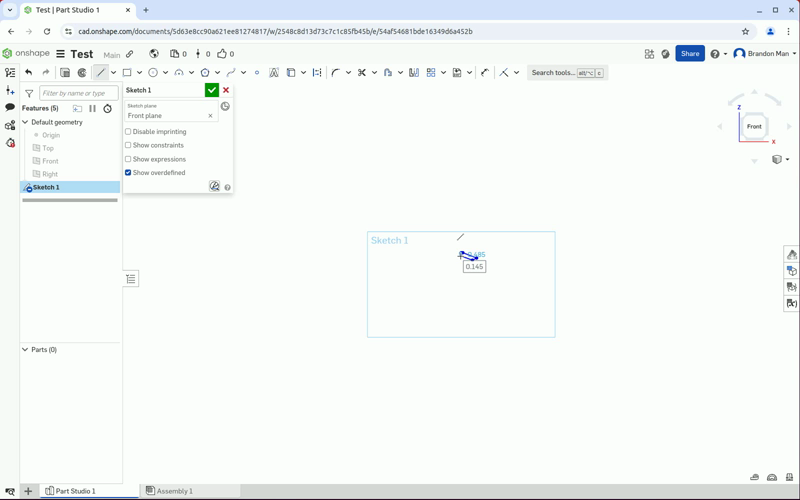
scroll(6)
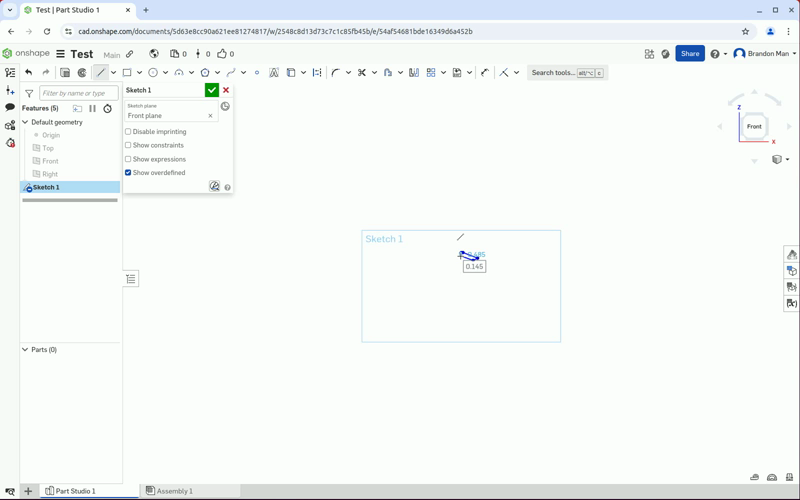
scroll(6)
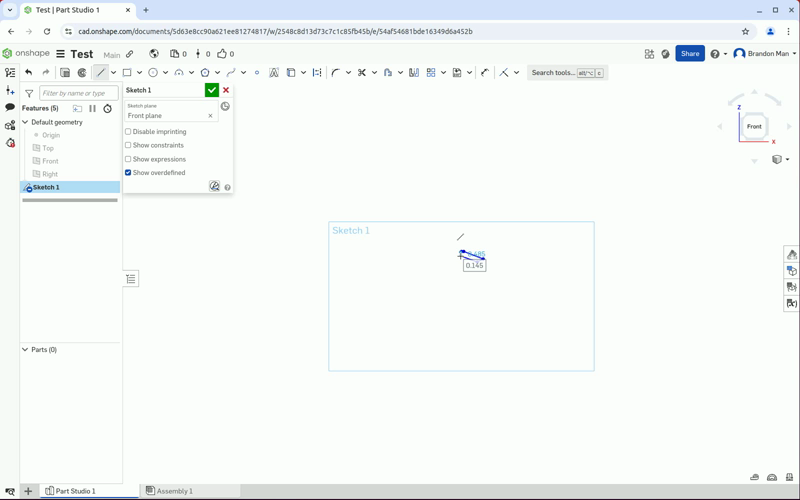
scroll(6)
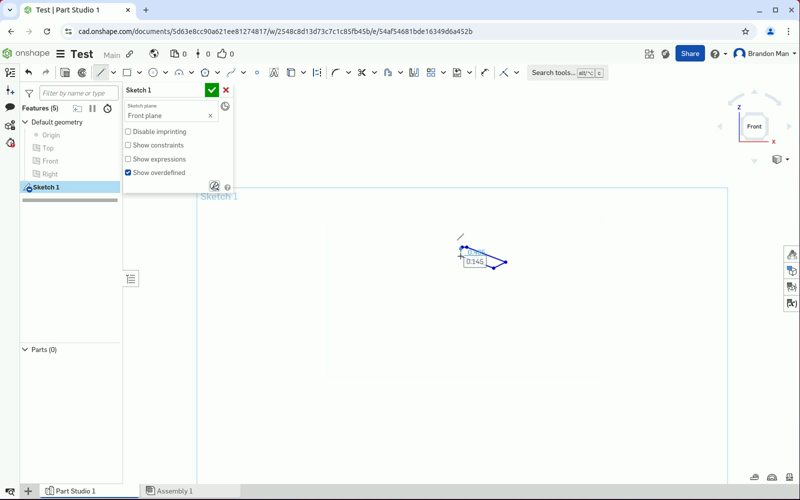
scroll(6)
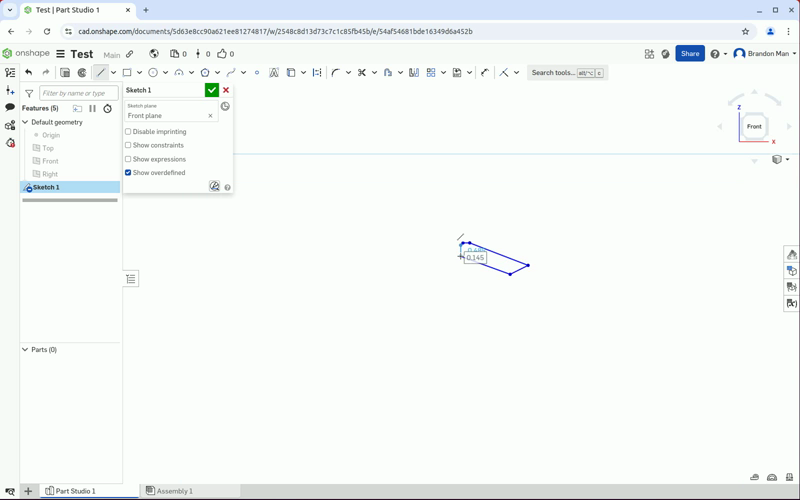
scroll(6)
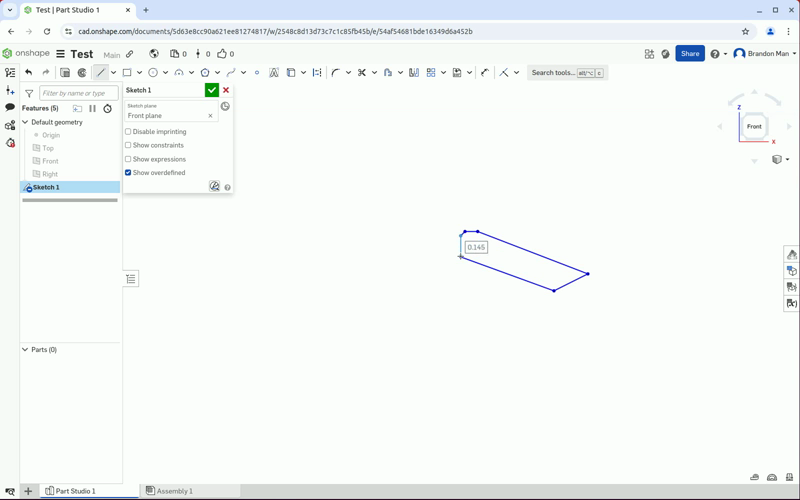
scroll(6)
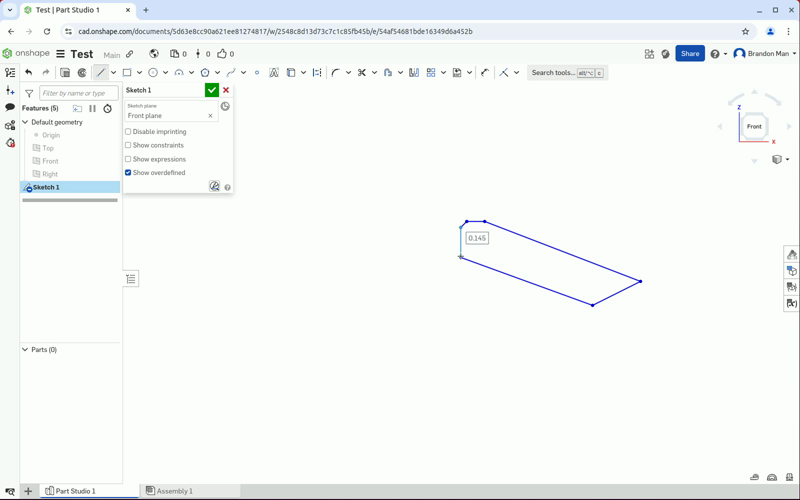
key_up(shift)
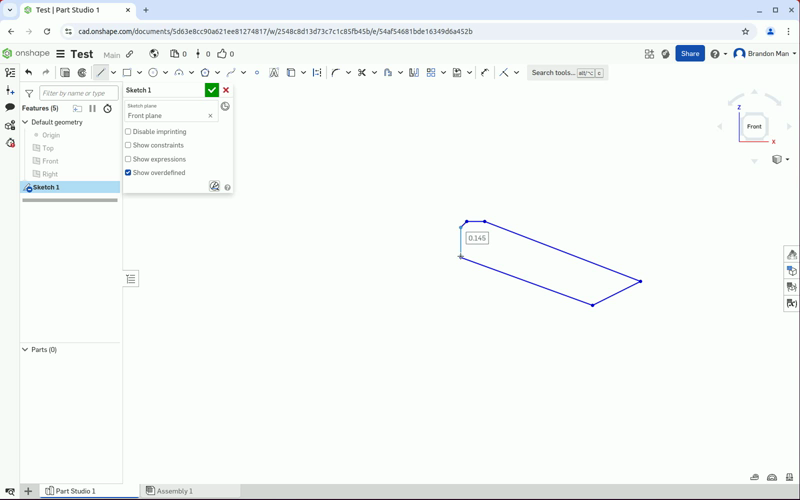
click(460, 255)
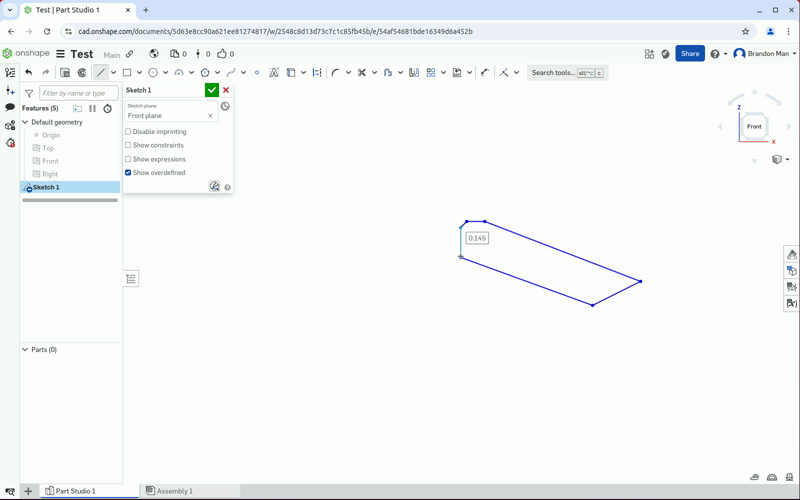
scroll(-6)
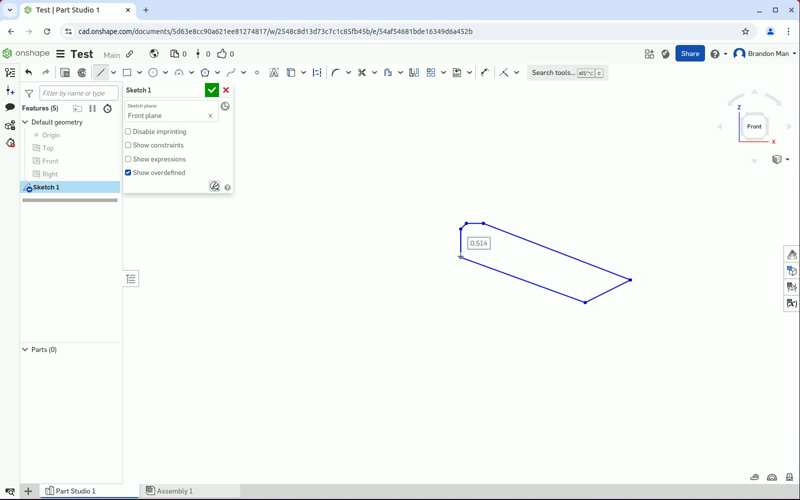
scroll(-6)
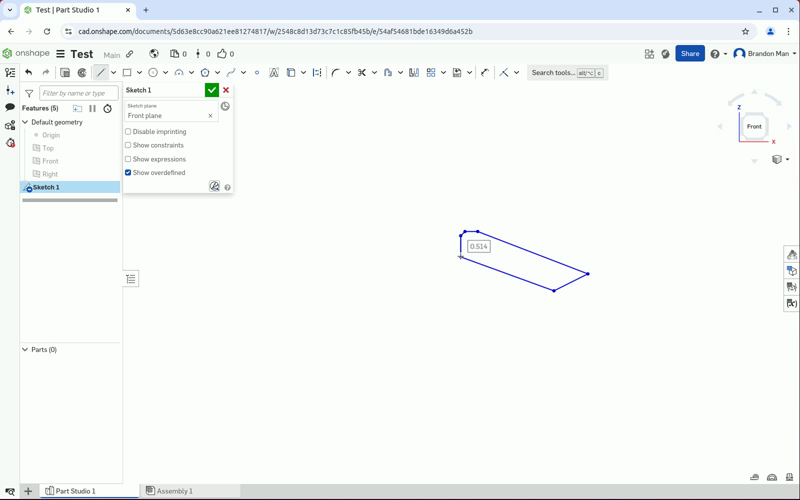
scroll(-6)
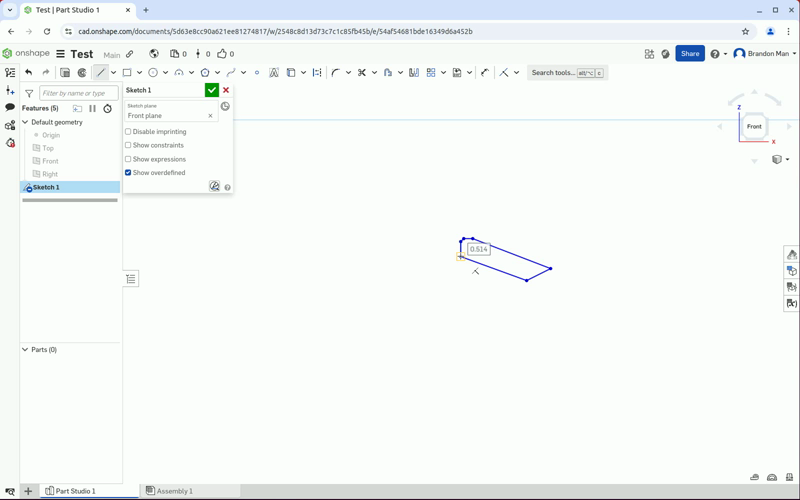
scroll(-6)
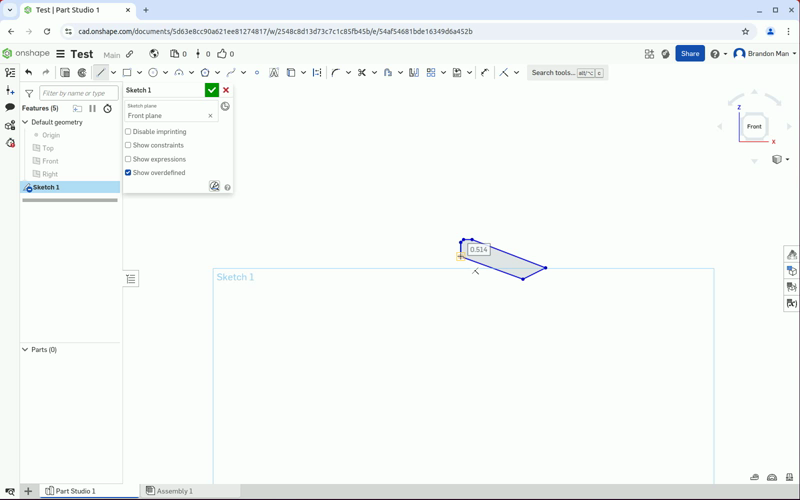
scroll(-6)
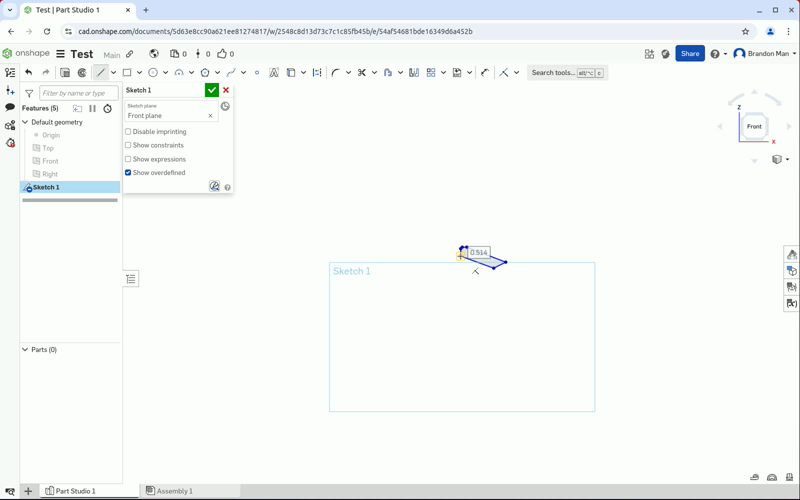
scroll(-6)
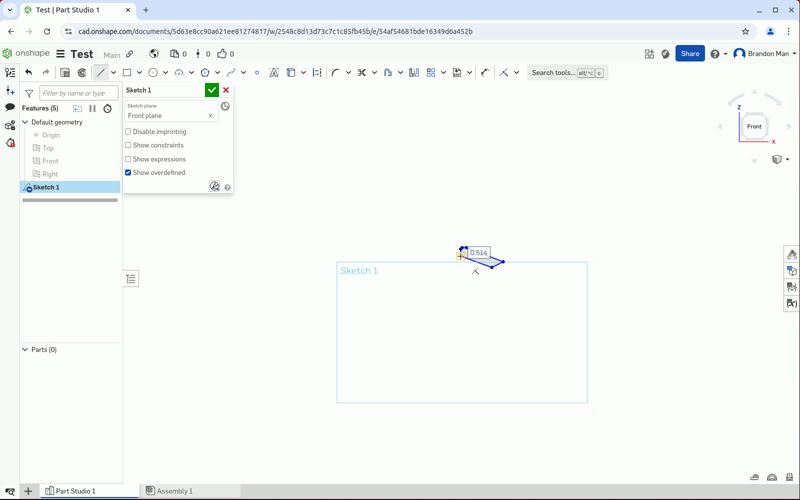
scroll(-6)
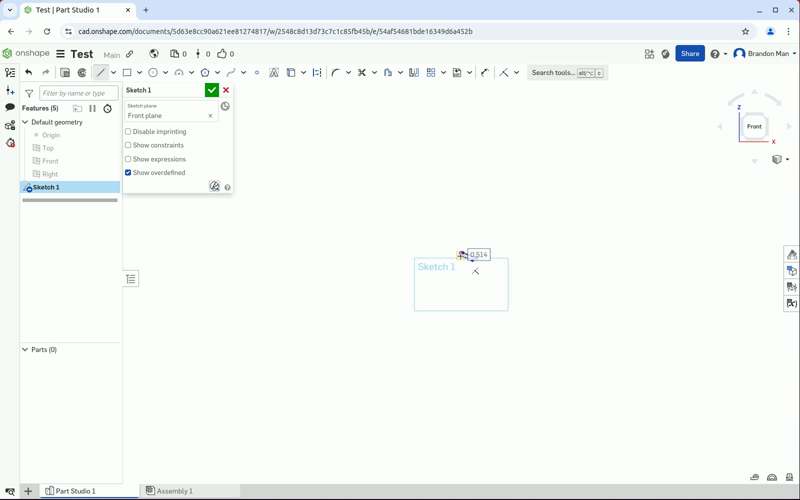
key(esc)
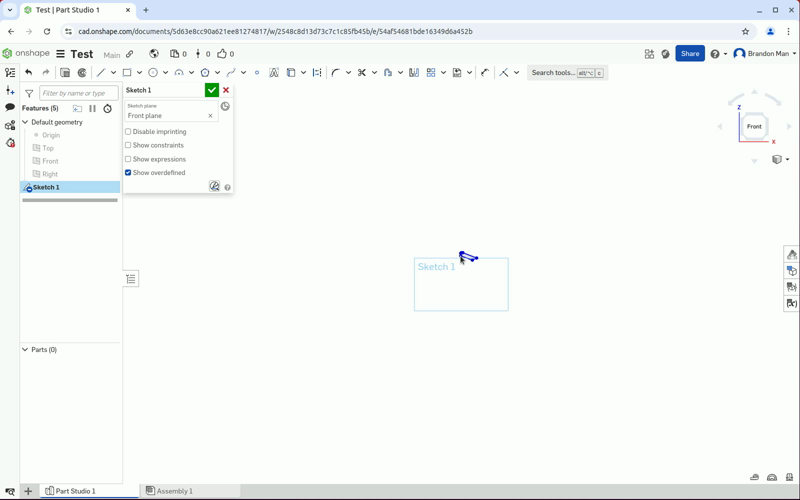
mouse_move(464, 257)
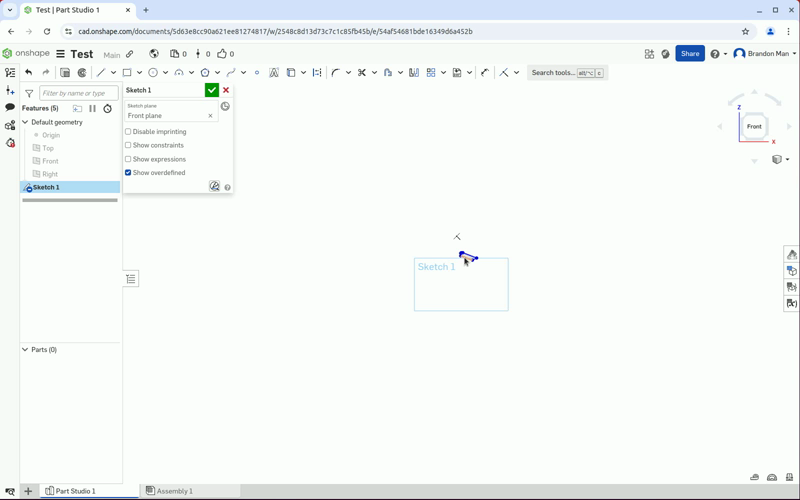
scroll(6)
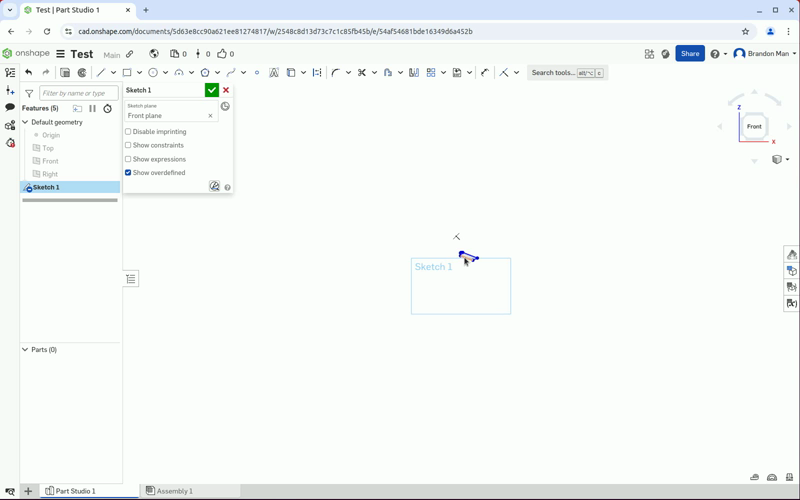
scroll(6)
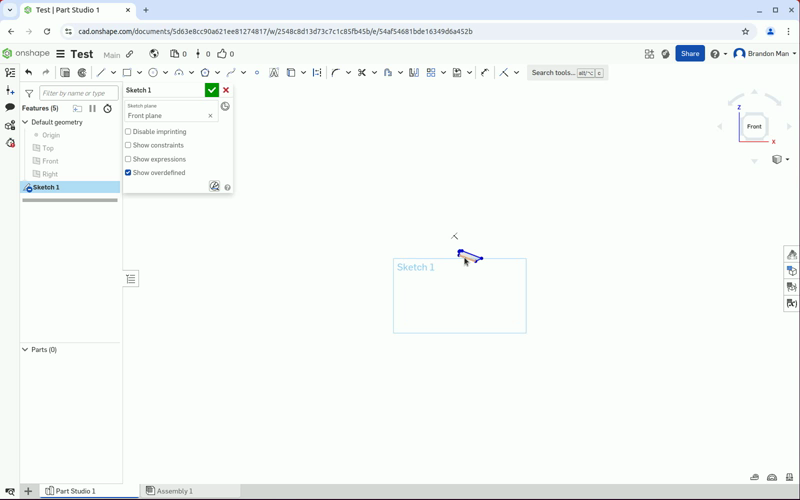
scroll(6)
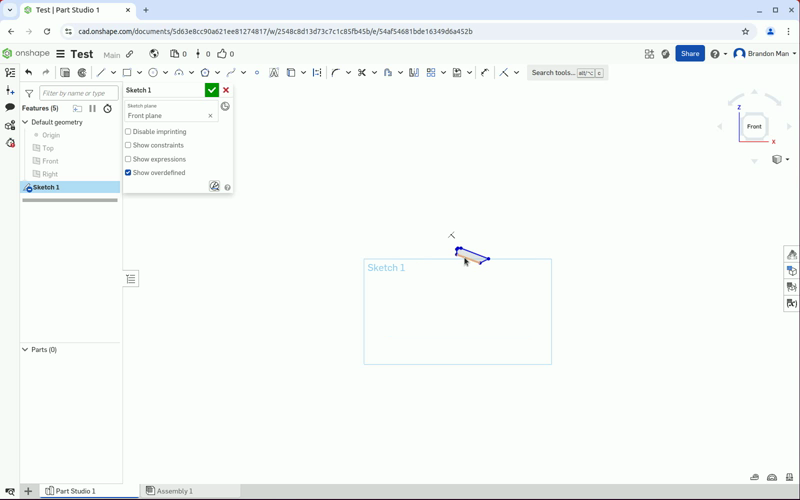
scroll(6)
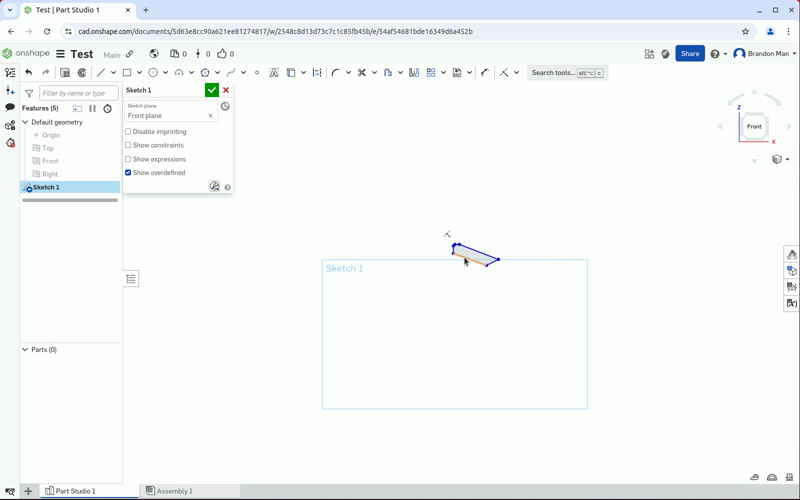
scroll(6)
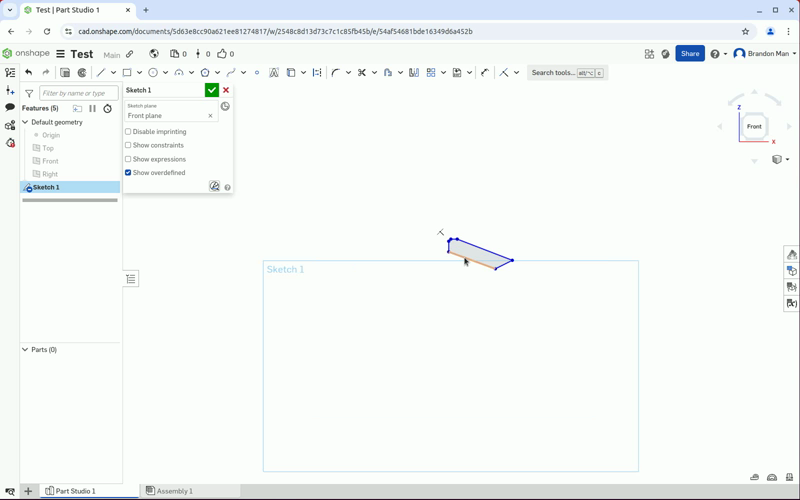
scroll(6)
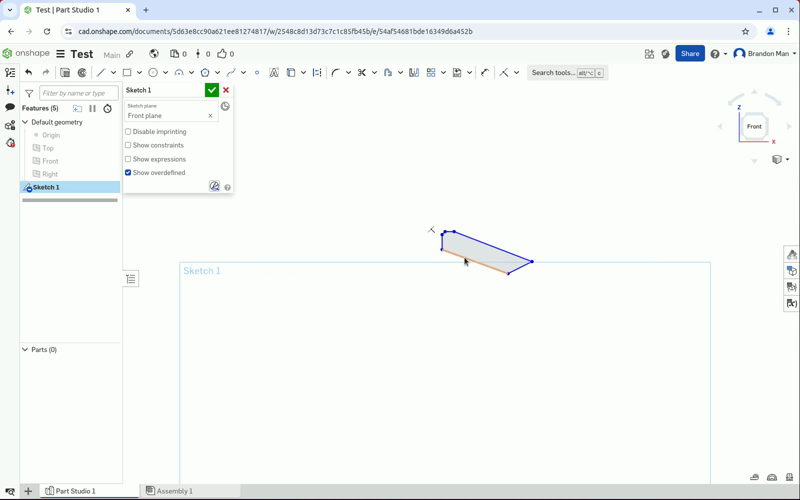
scroll(6)
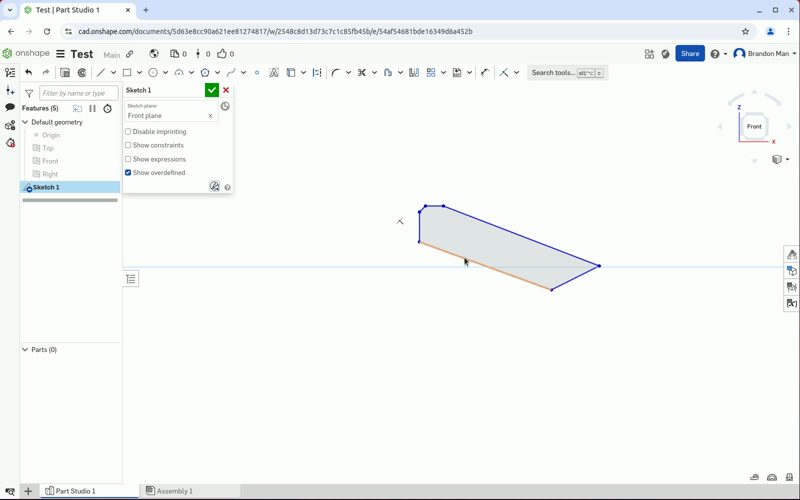
click(464, 257)
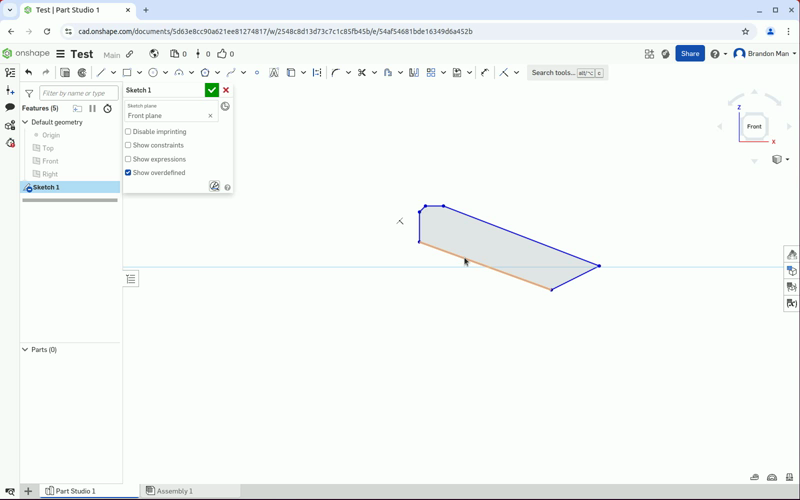
scroll(-6)
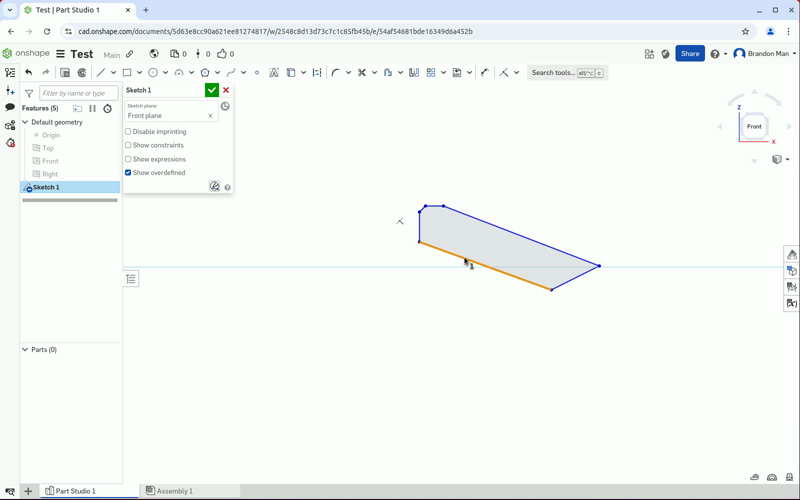
scroll(-6)
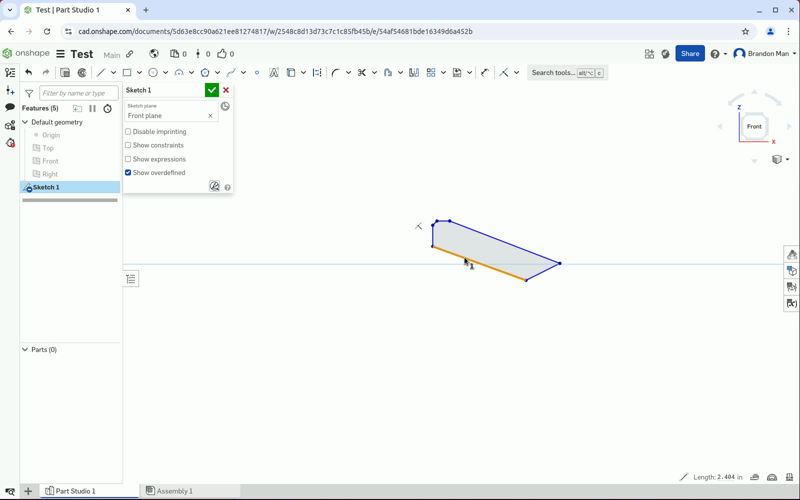
scroll(-6)
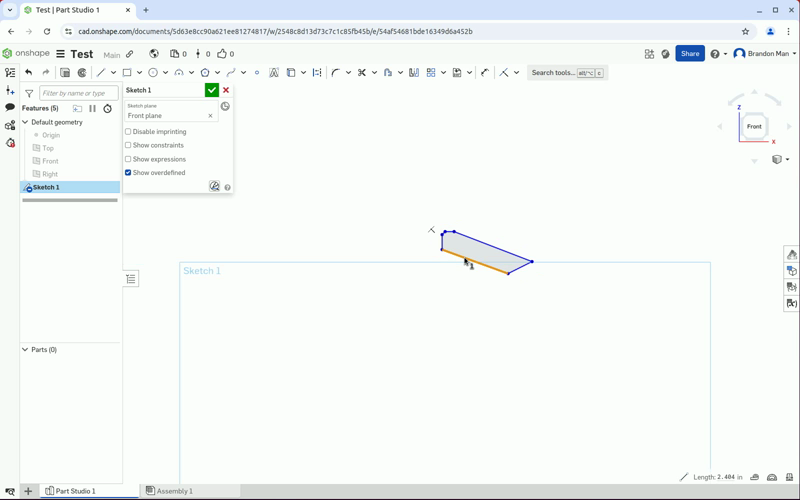
scroll(-6)
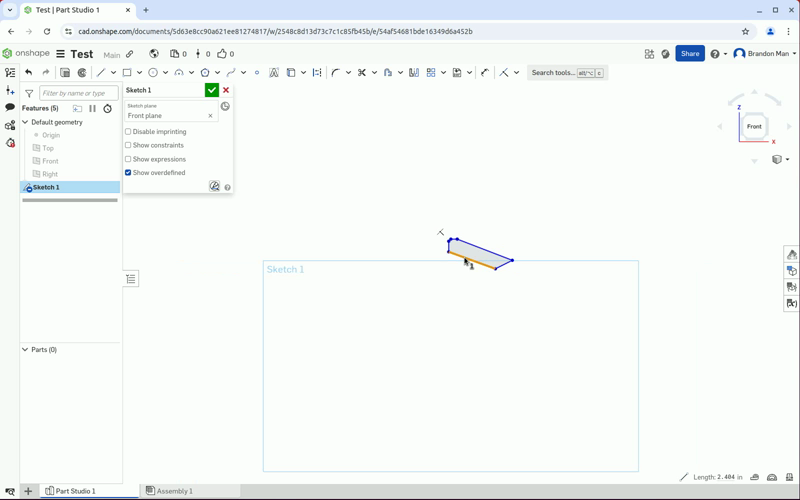
scroll(-6)
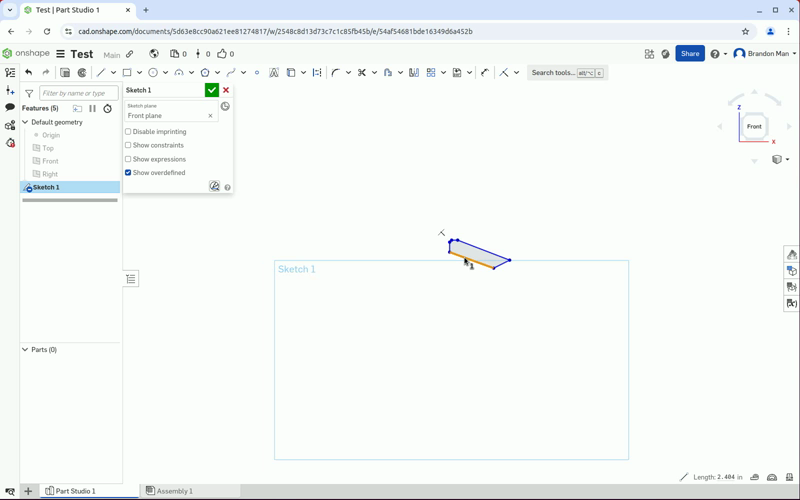
scroll(-6)
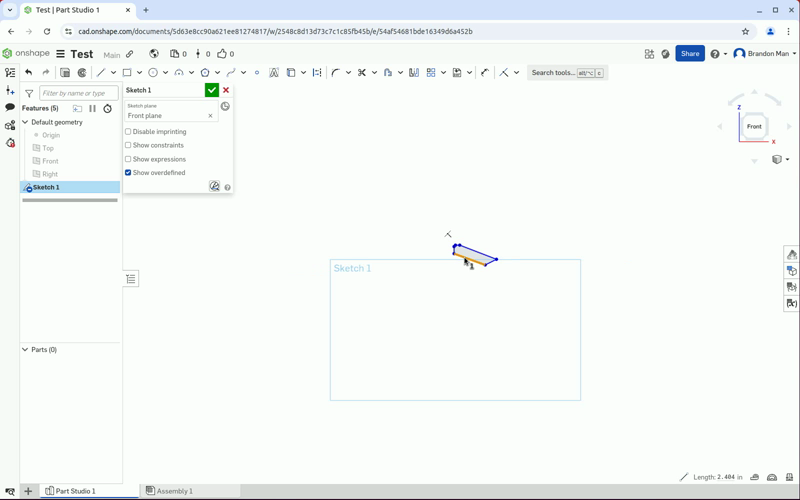
scroll(-6)
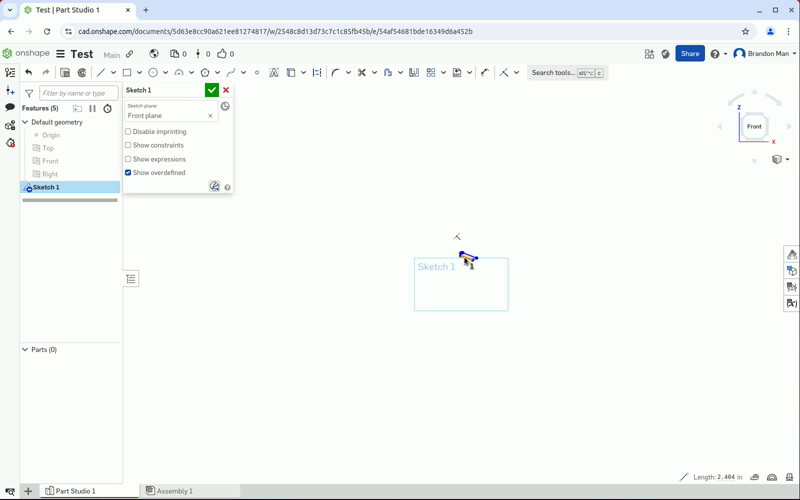
mouse_move(73, 352)
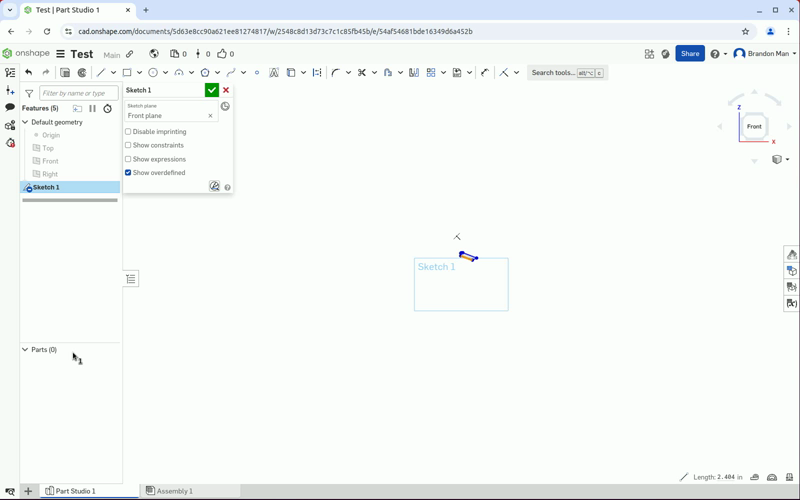
key(shift+y)
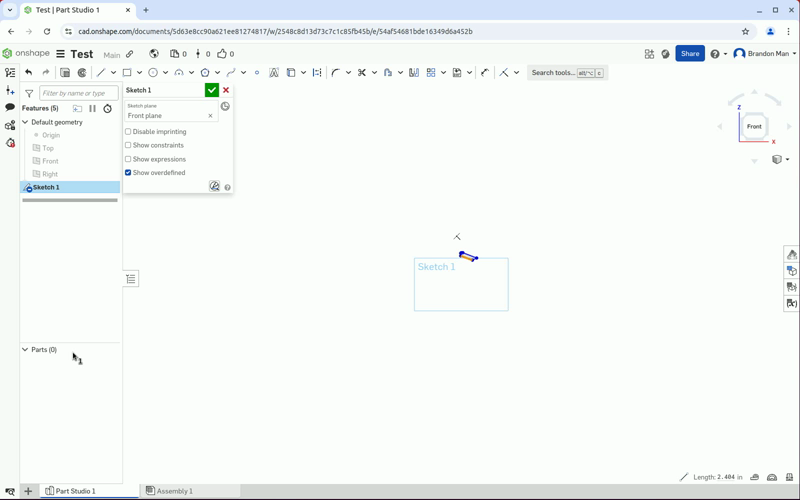
key(shift+e)
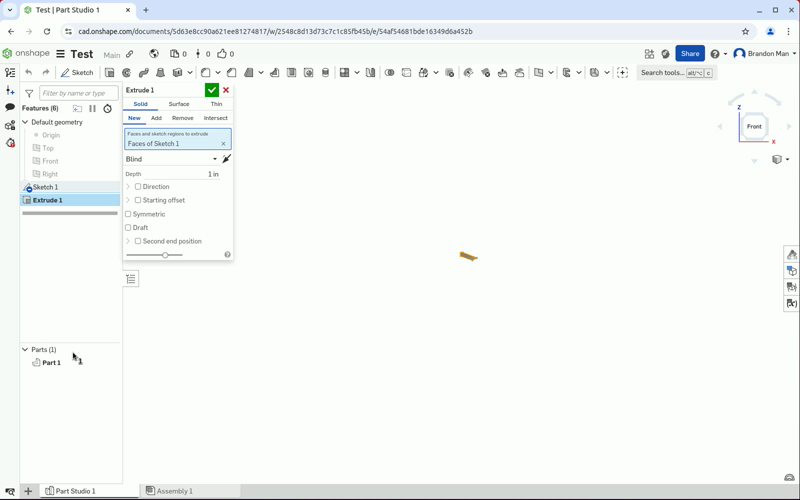
mouse_move(143, 106)
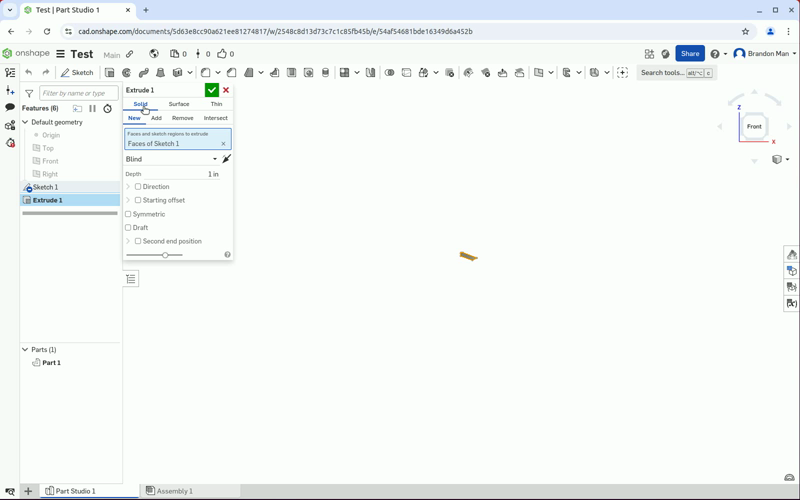
click(143, 106)
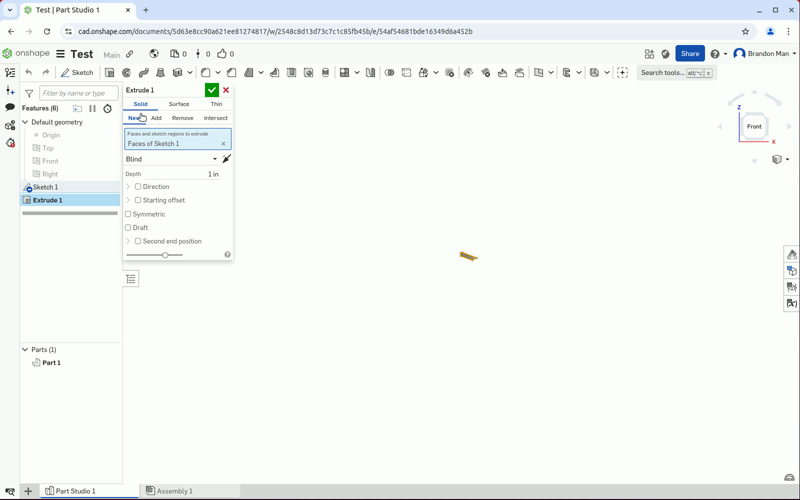
mouse_move(137, 120)
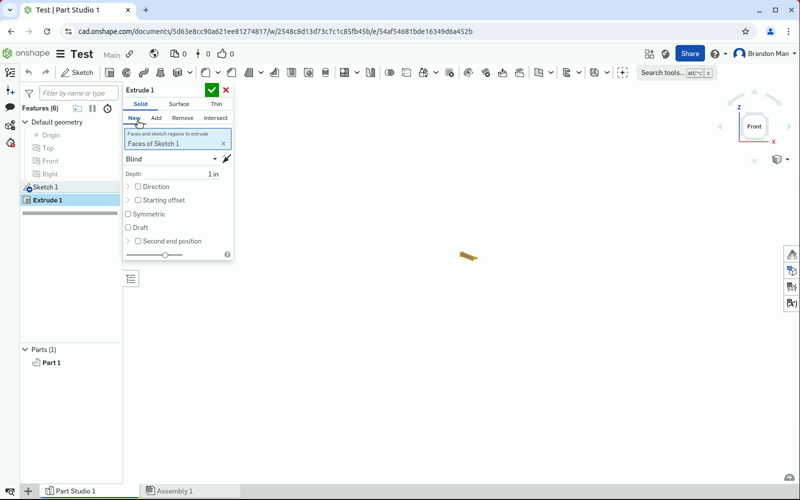
click(137, 120)
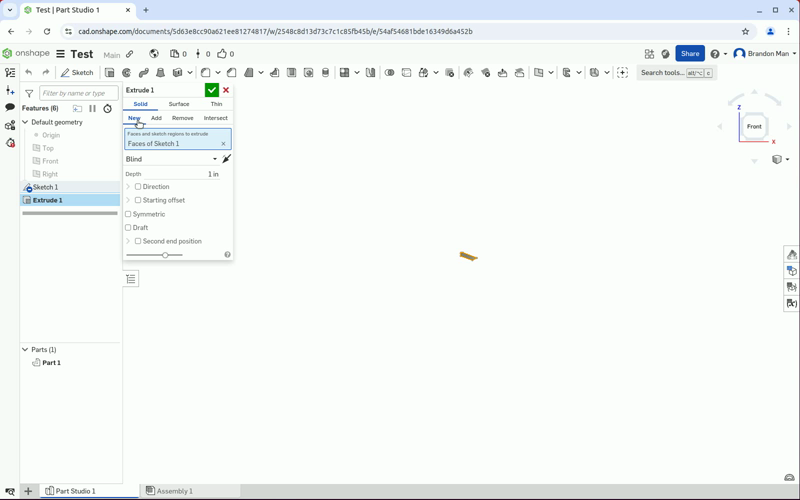
key(tab, 4)
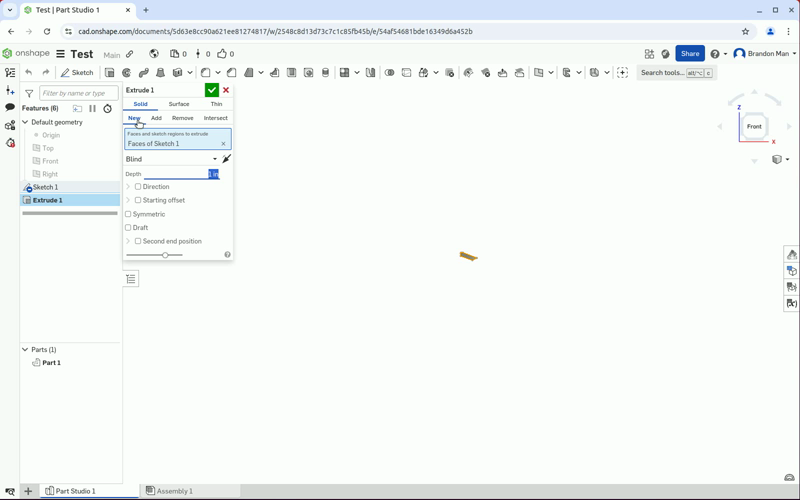
text(4.814)
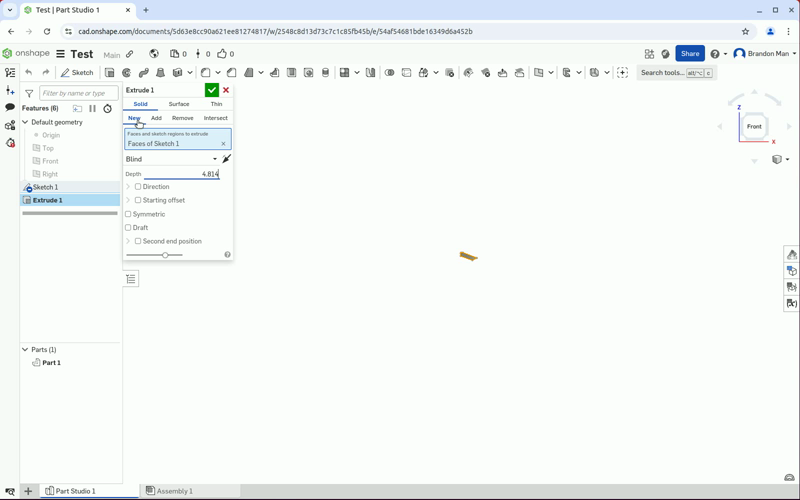
key(enter)
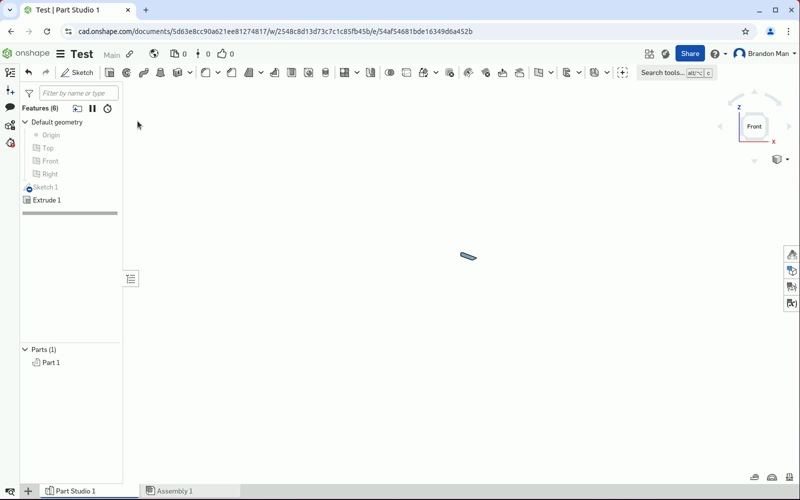
key(shift+h)
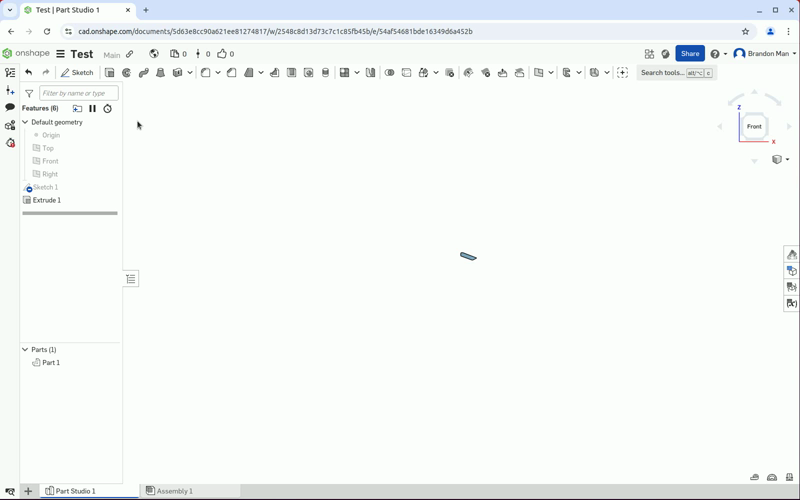
key(shift+h)
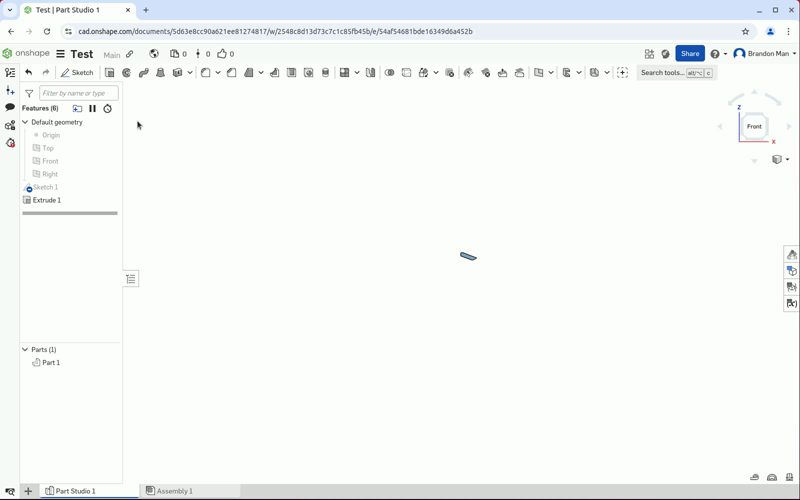
mouse_move(73, 189)
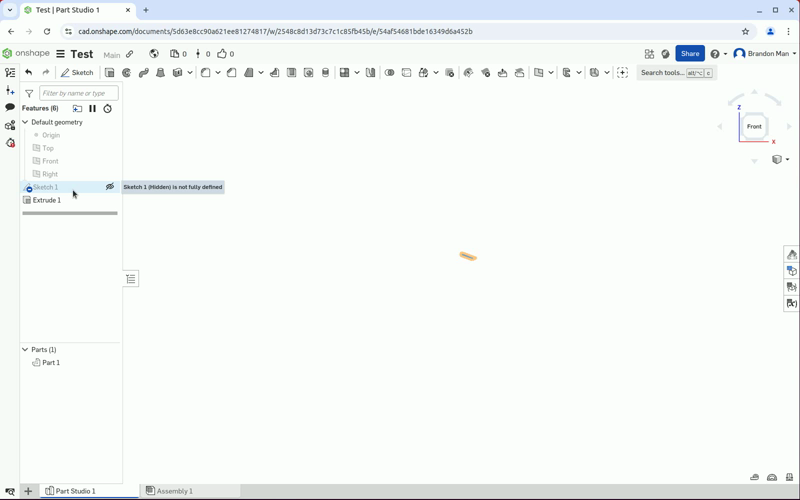
click(73, 189)
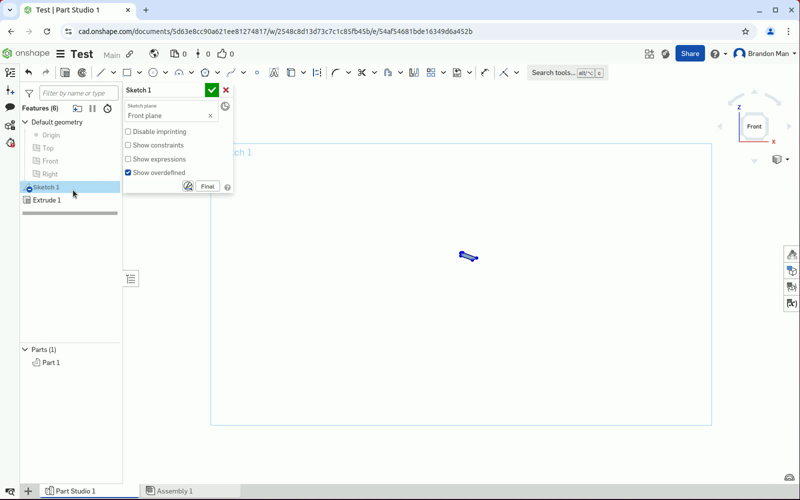
mouse_move(229, 92)
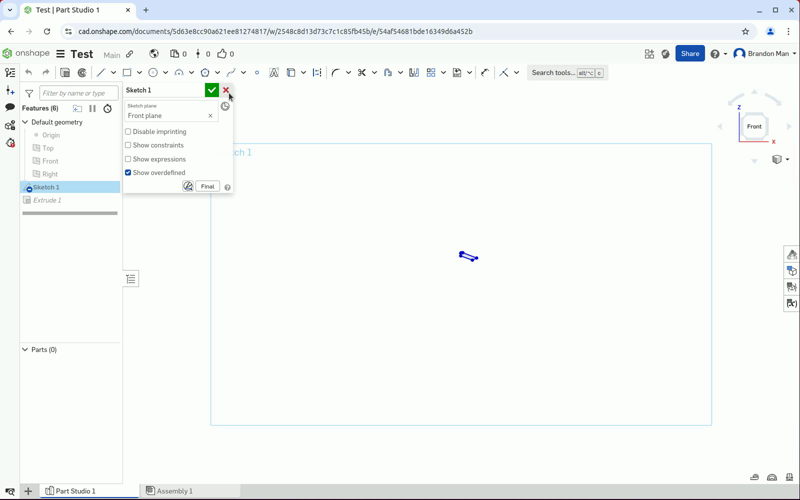
click(229, 92)
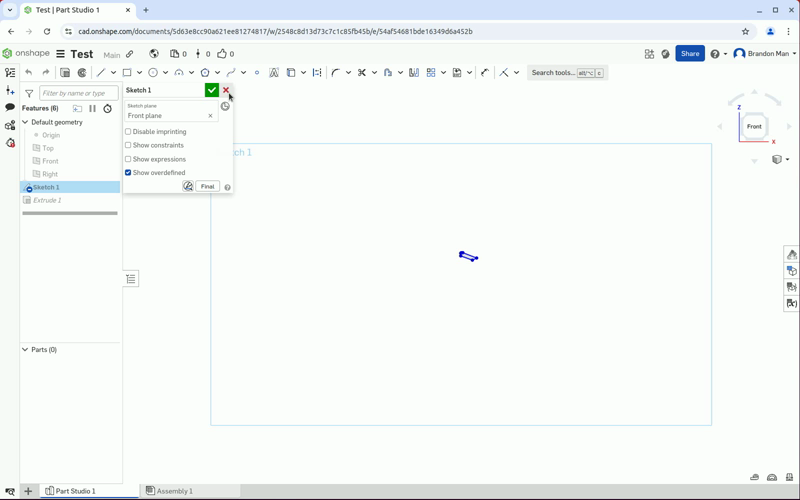
key(shift+s)
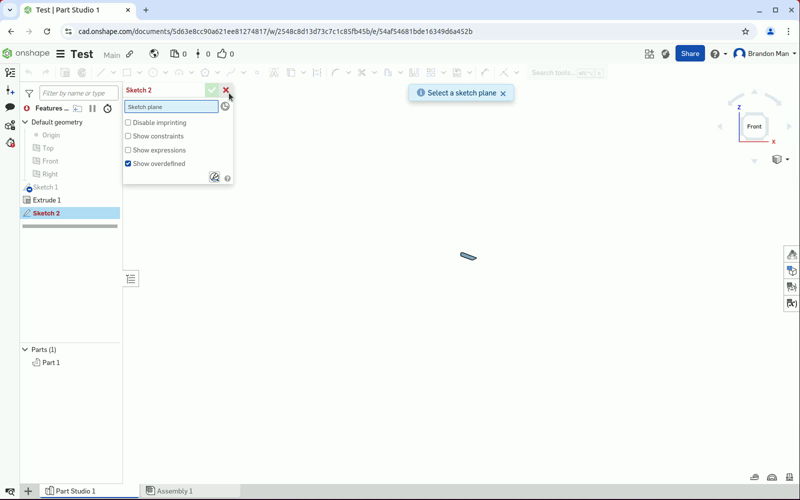
mouse_move(73, 163)
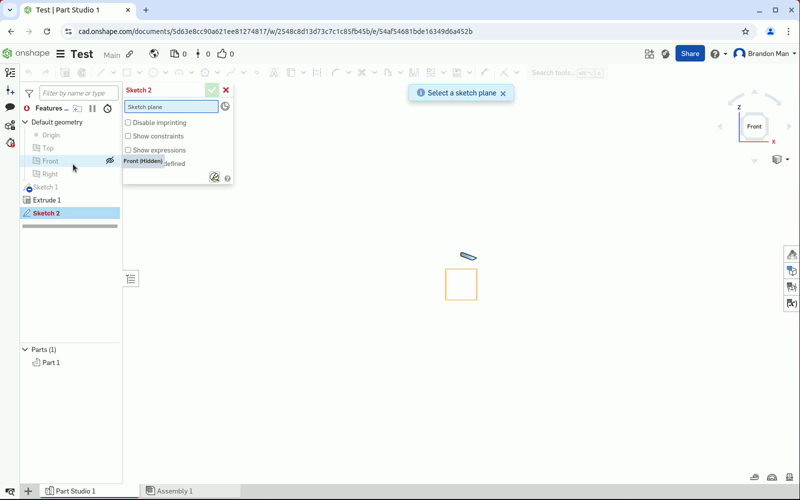
click(73, 163)
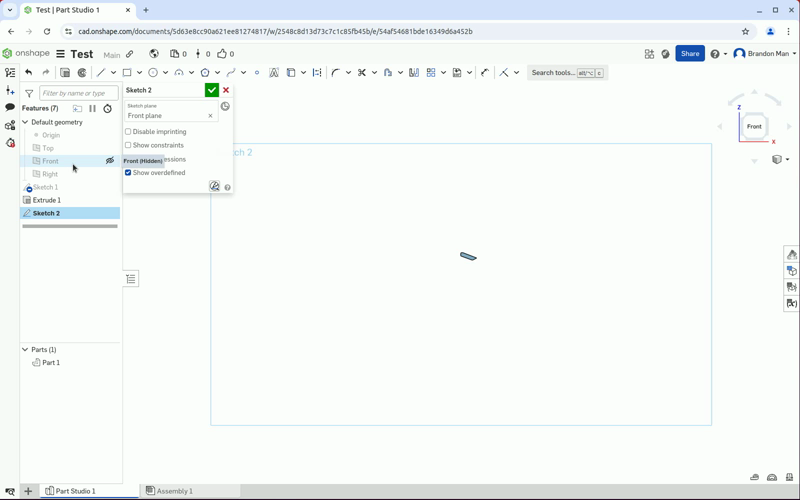
mouse_move(73, 352)
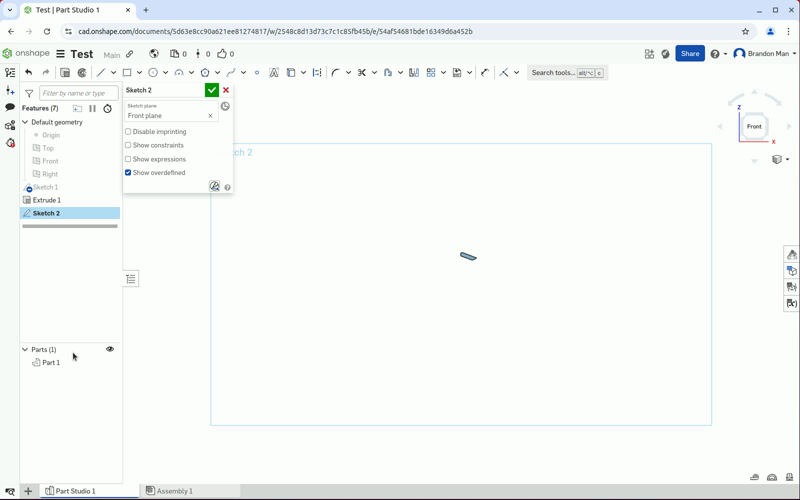
key(y)
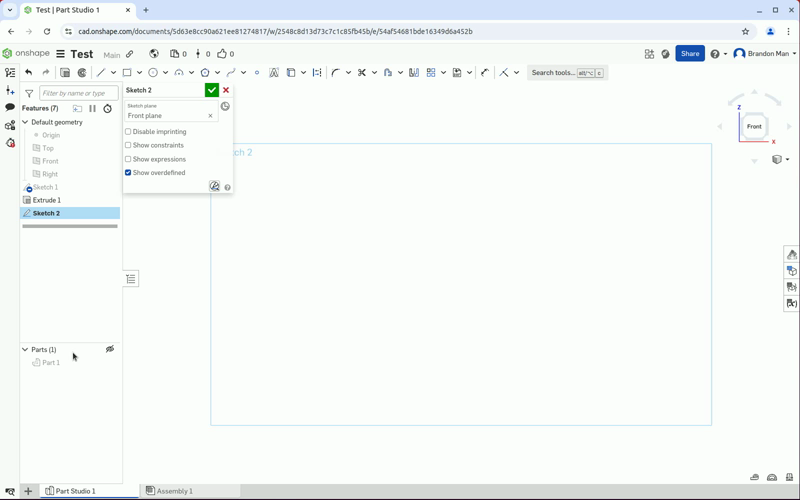
key(l)
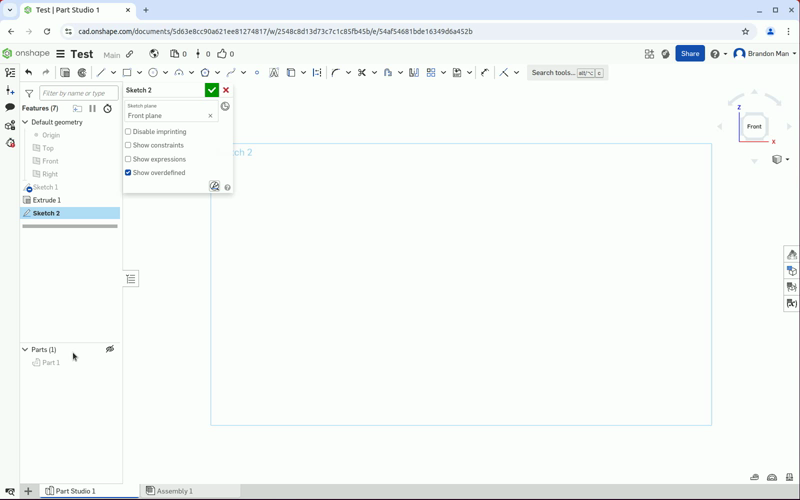
key_down(shift)
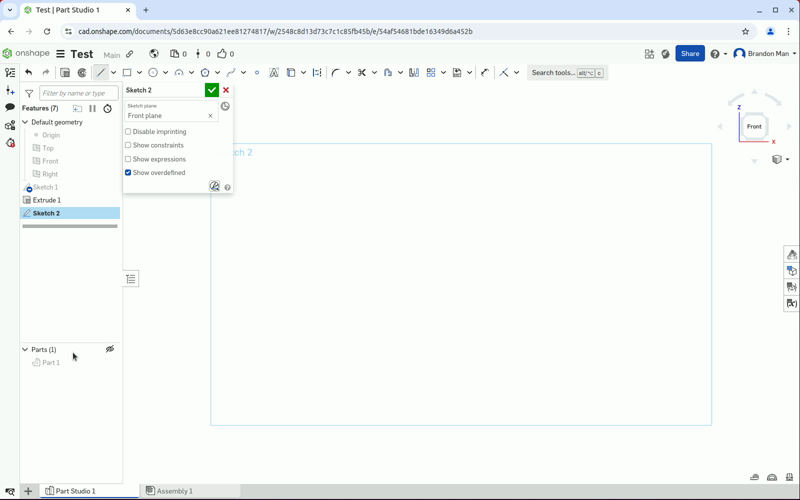
mouse_move(444, 246)
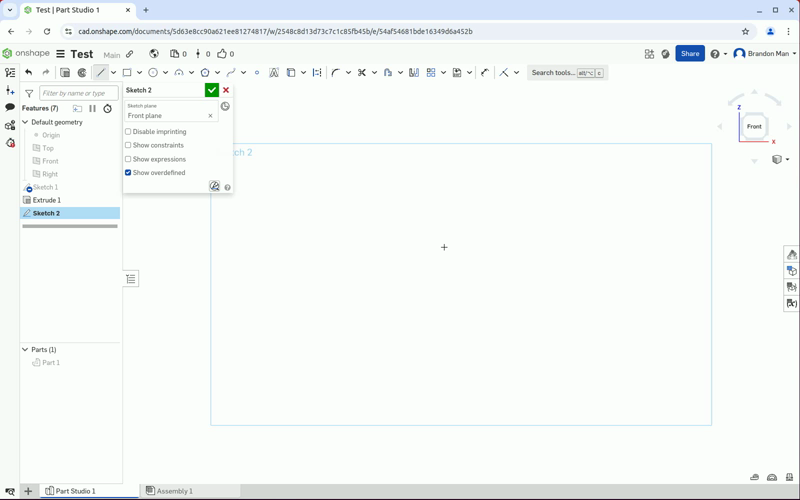
click(444, 246)
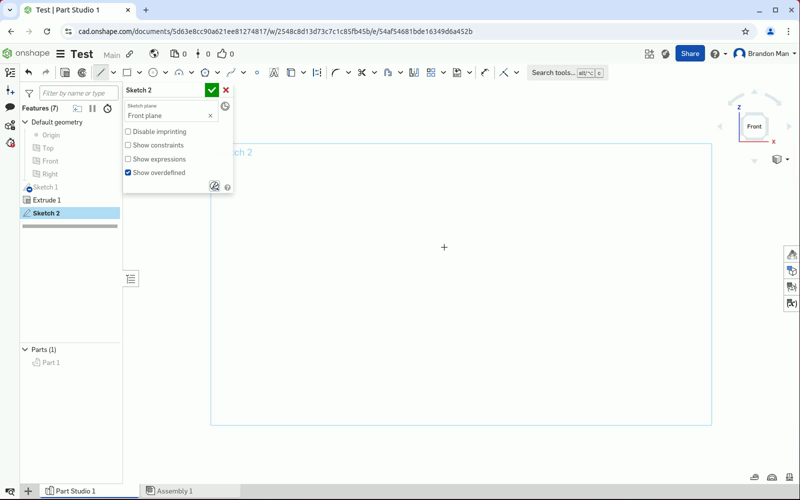
key_up(shift)
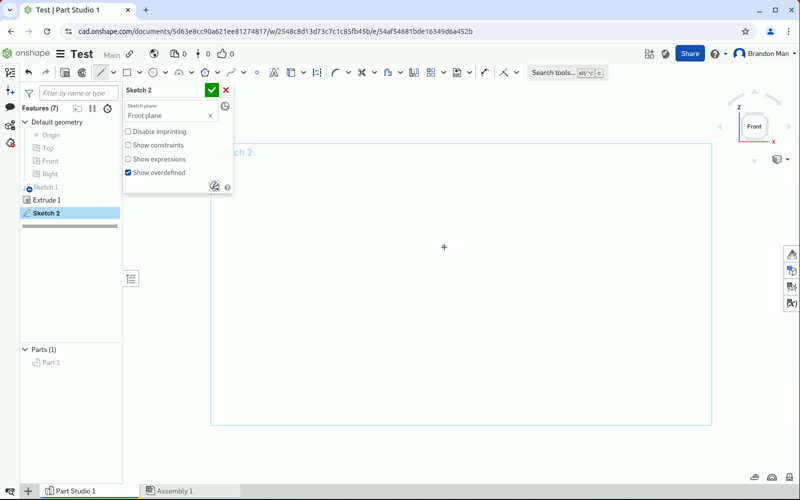
key_down(shift)
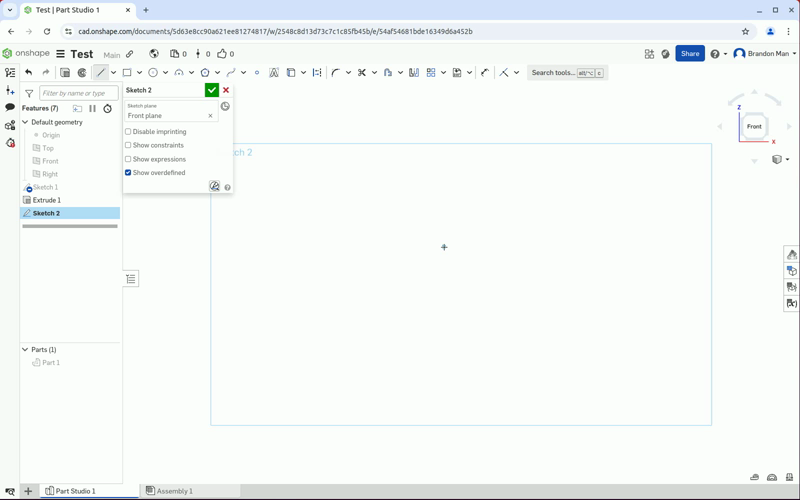
mouse_move(474, 246)
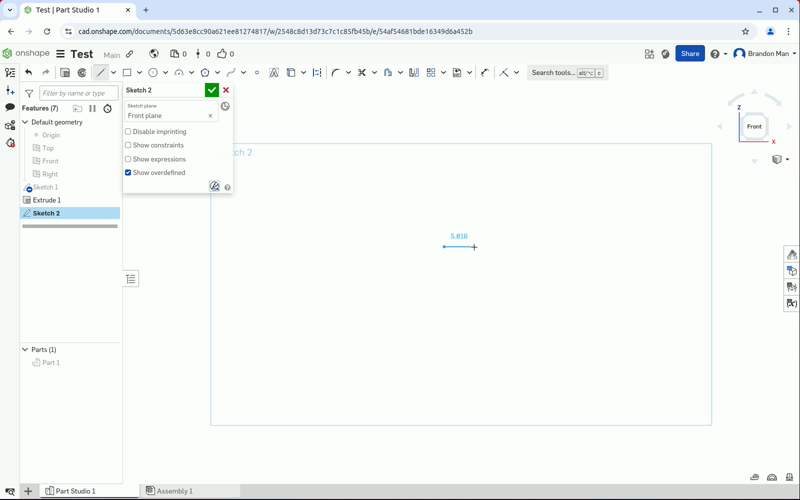
mouse_move(462, 253)
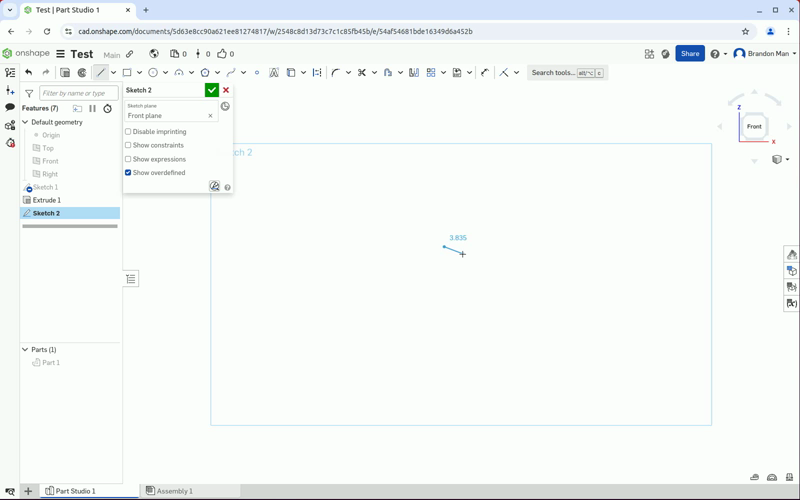
click(462, 253)
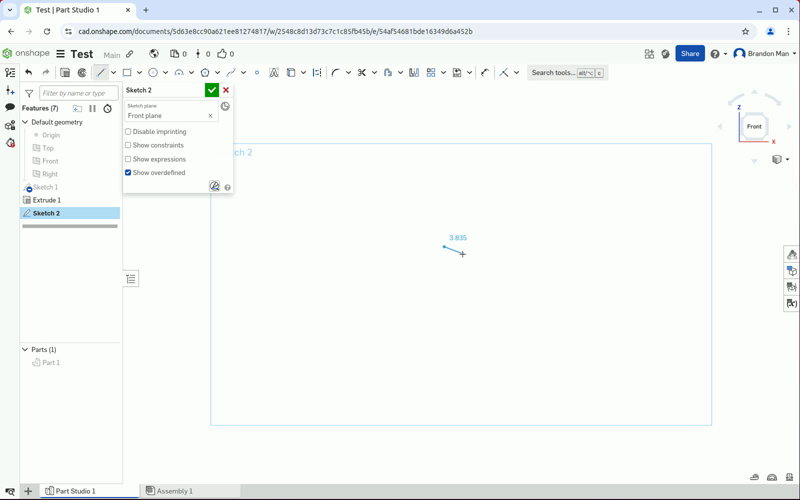
key_up(shift)
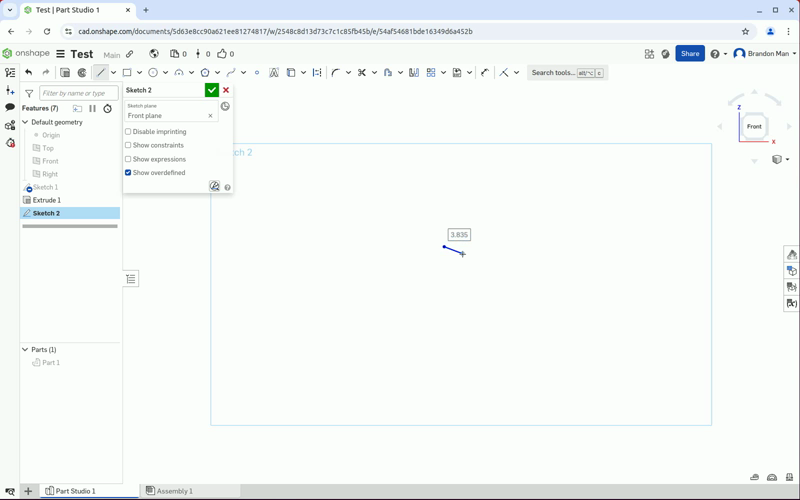
key_down(shift)
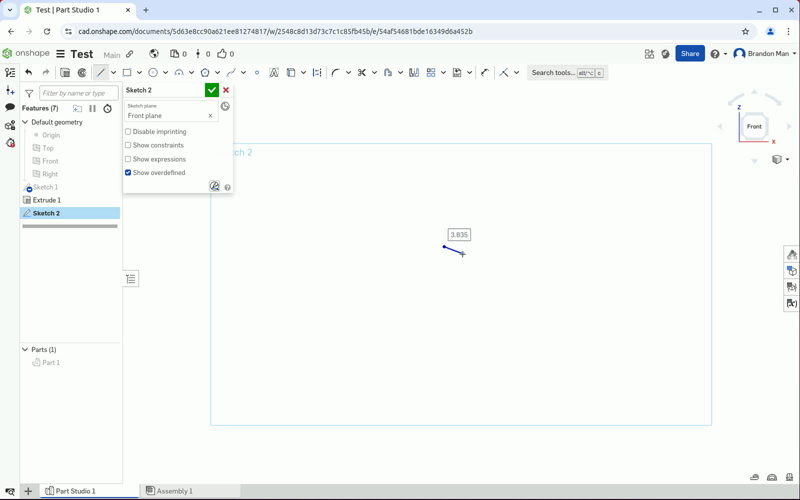
mouse_move(492, 253)
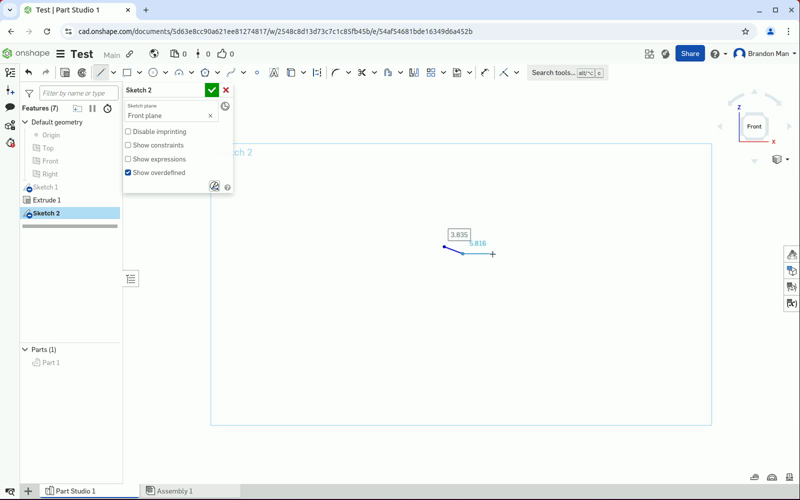
mouse_move(469, 249)
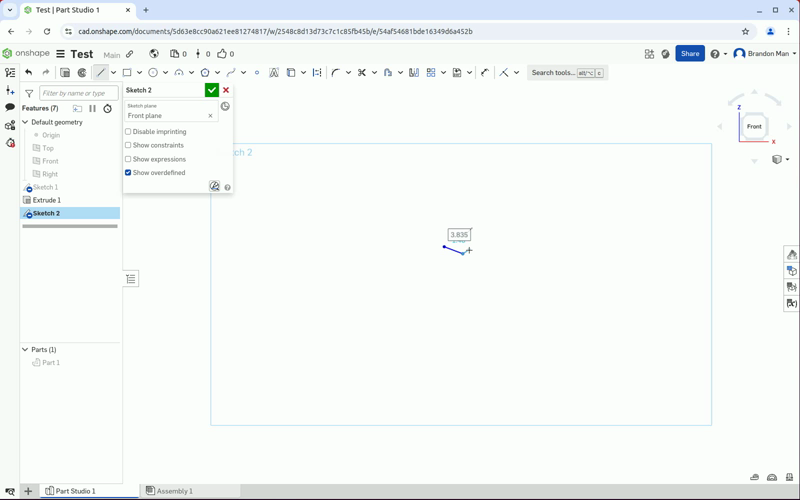
click(469, 249)
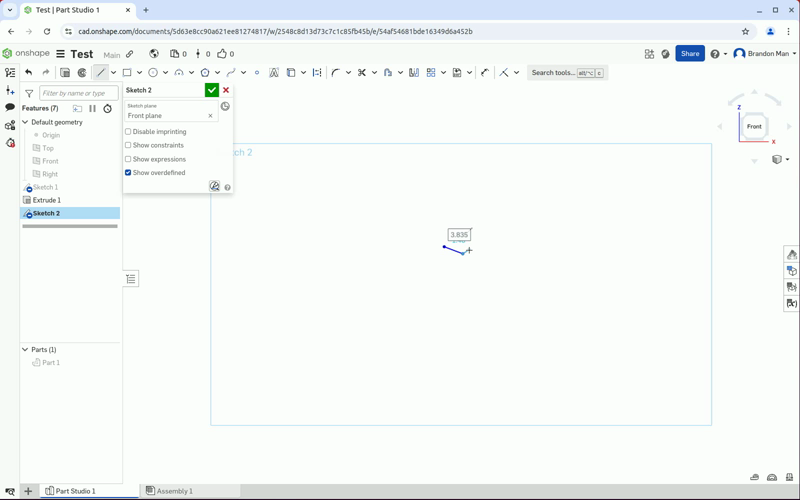
key_up(shift)
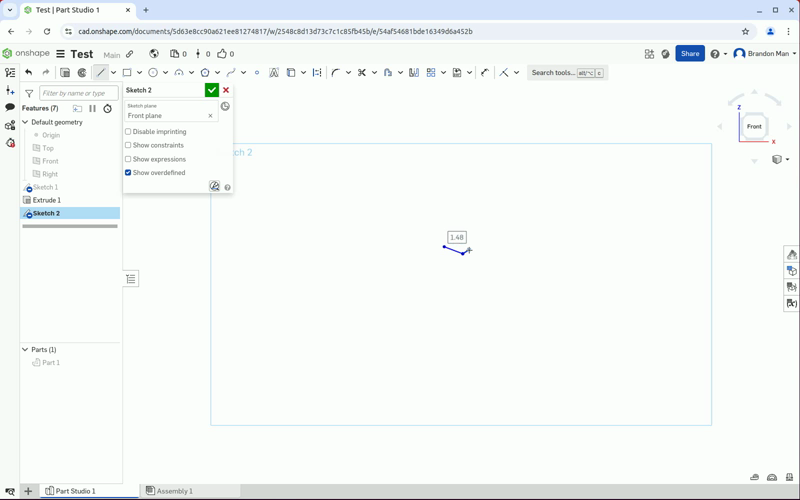
key_down(shift)
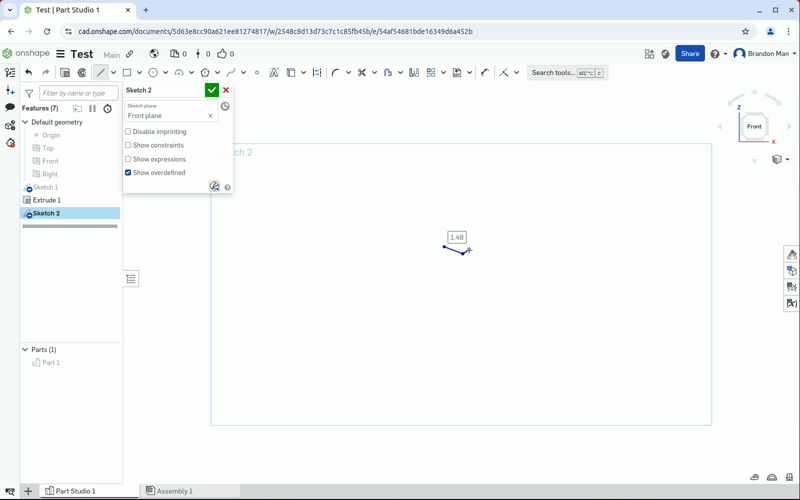
mouse_move(499, 249)
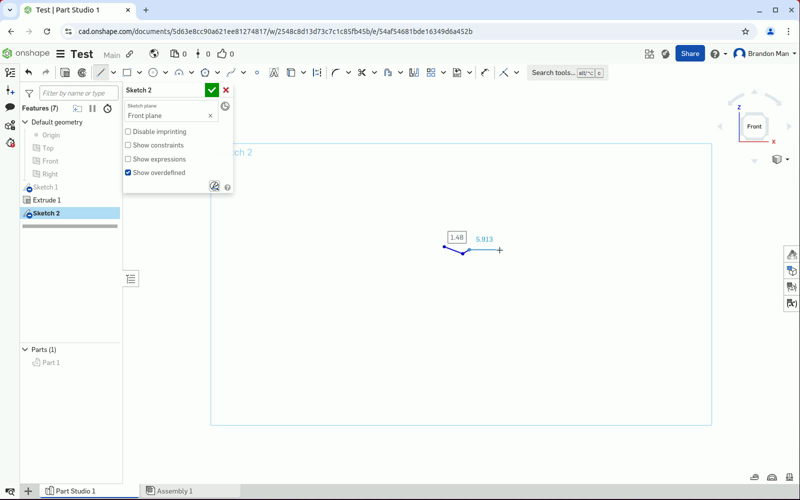
mouse_move(477, 254)
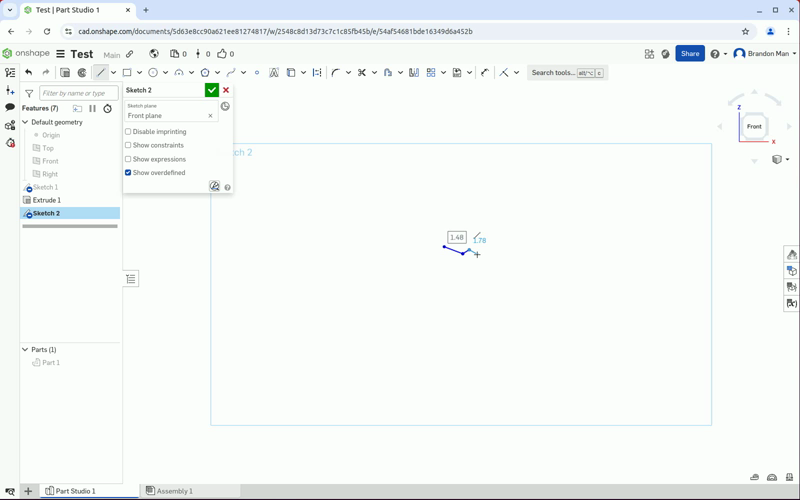
click(477, 254)
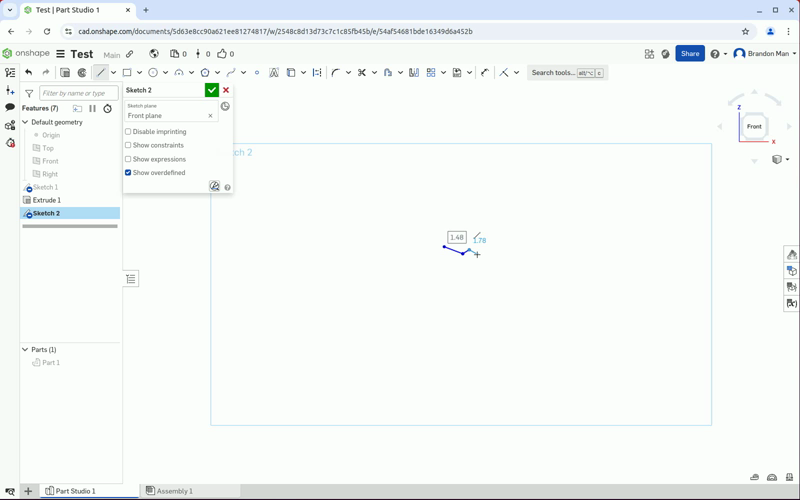
key_up(shift)
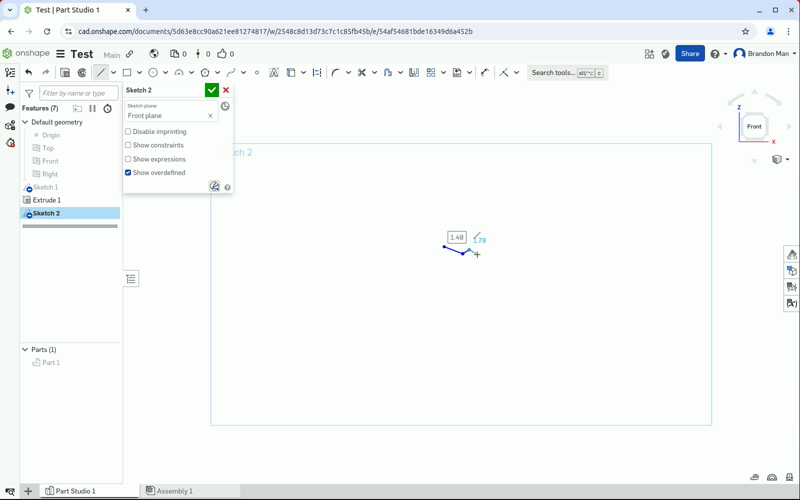
key_down(shift)
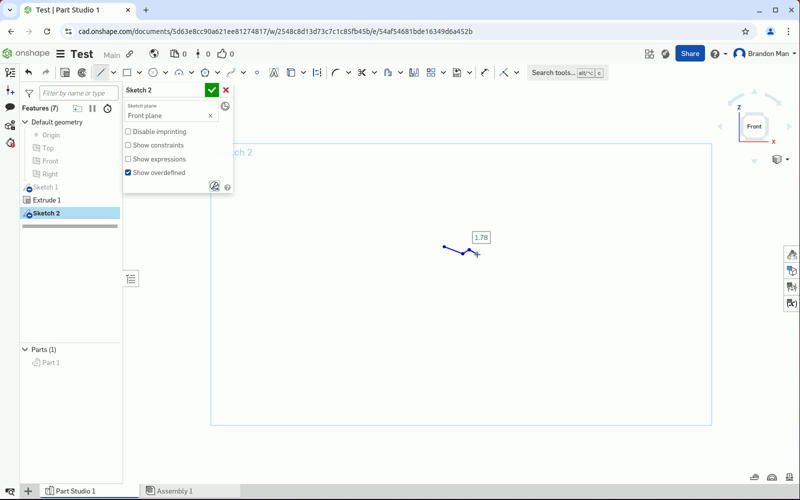
mouse_move(507, 254)
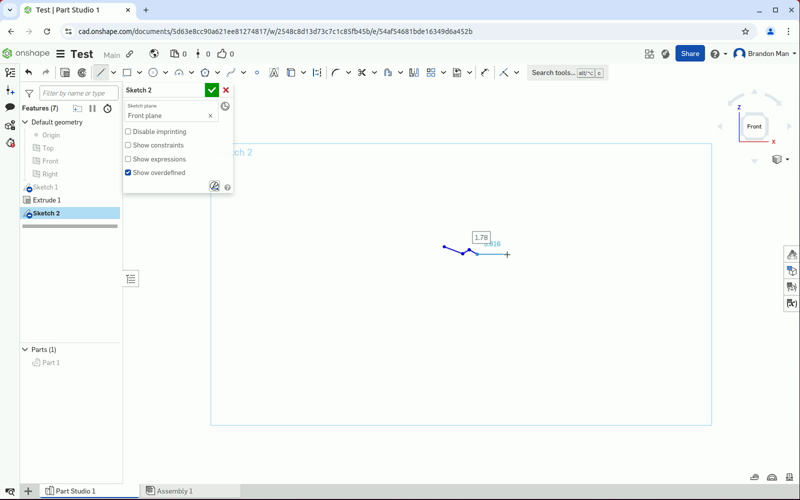
mouse_move(480, 256)
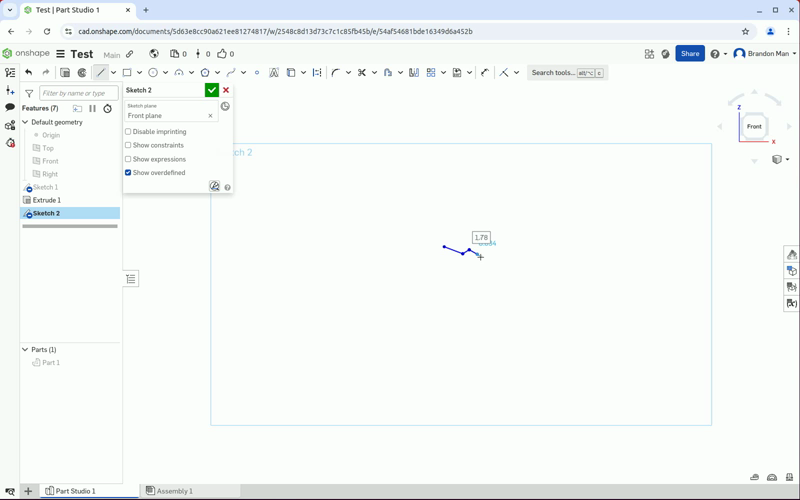
scroll(6)
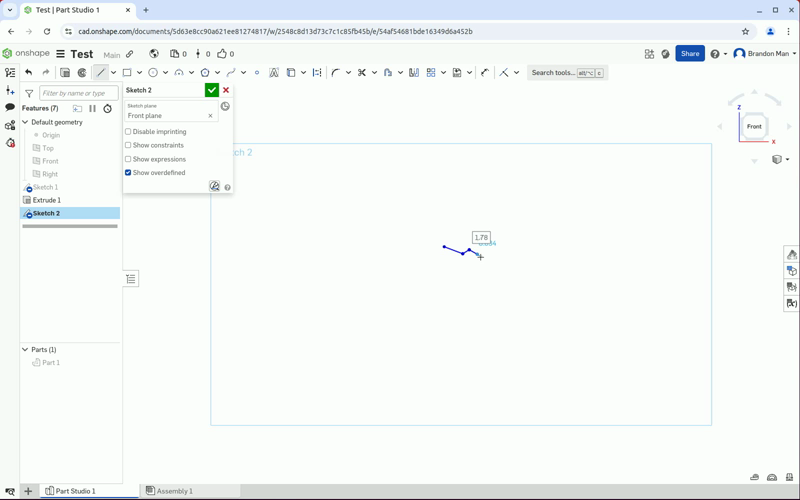
scroll(6)
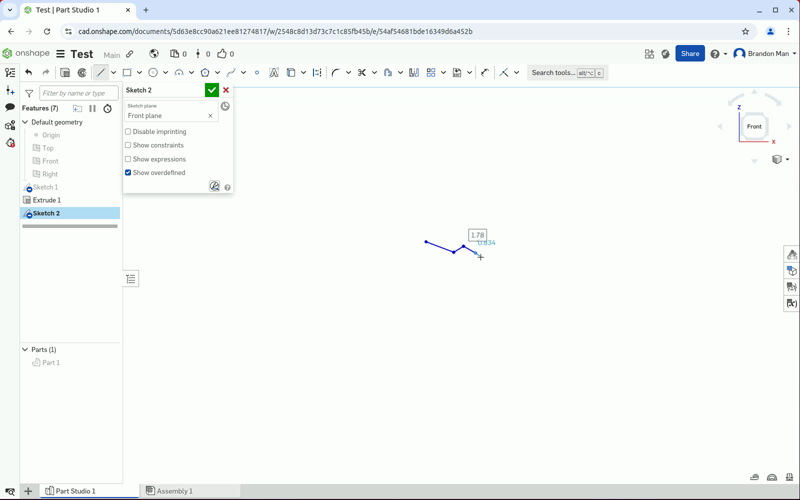
scroll(6)
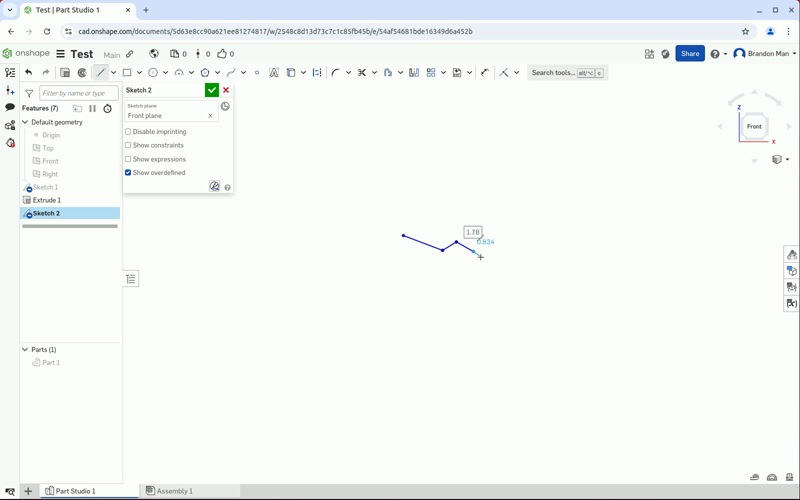
scroll(6)
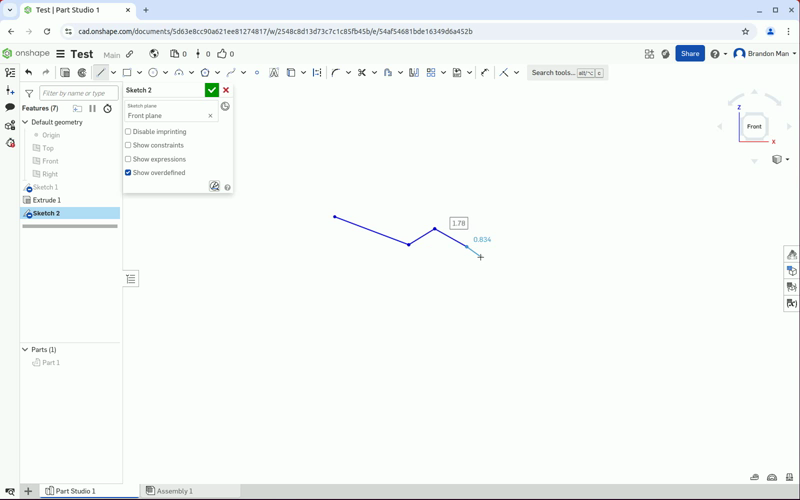
scroll(6)
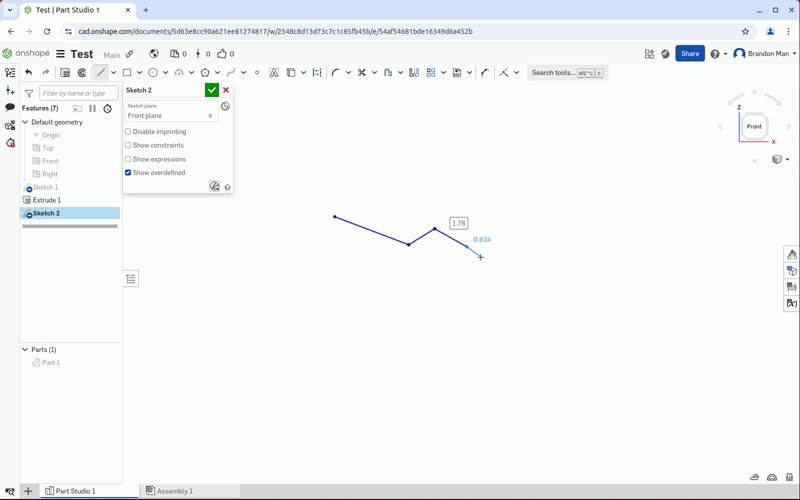
scroll(6)
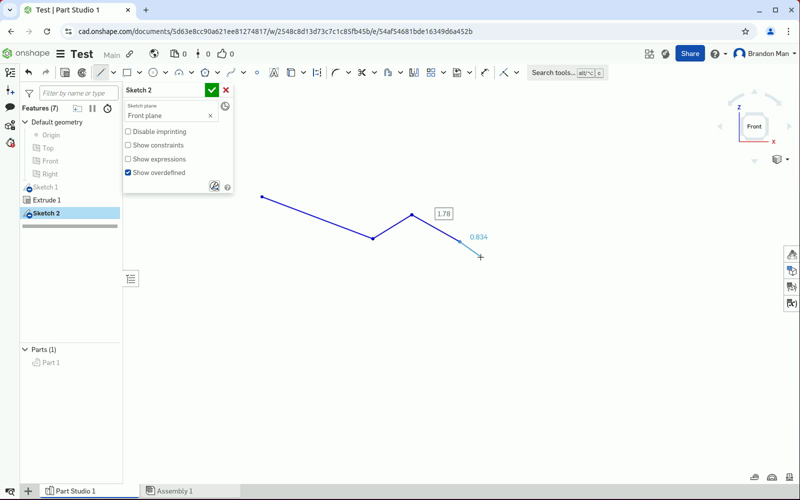
scroll(6)
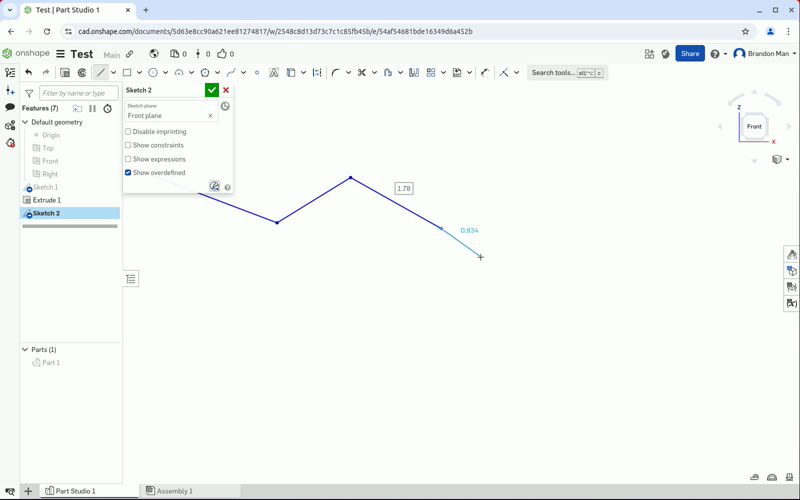
click(480, 256)
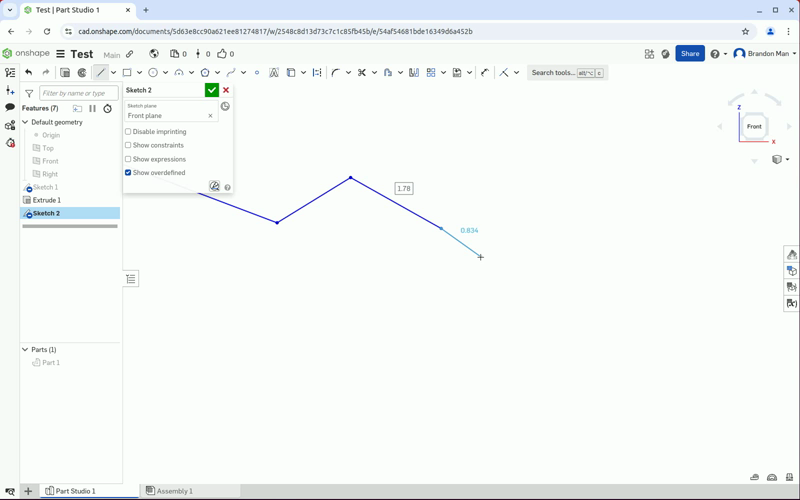
scroll(-6)
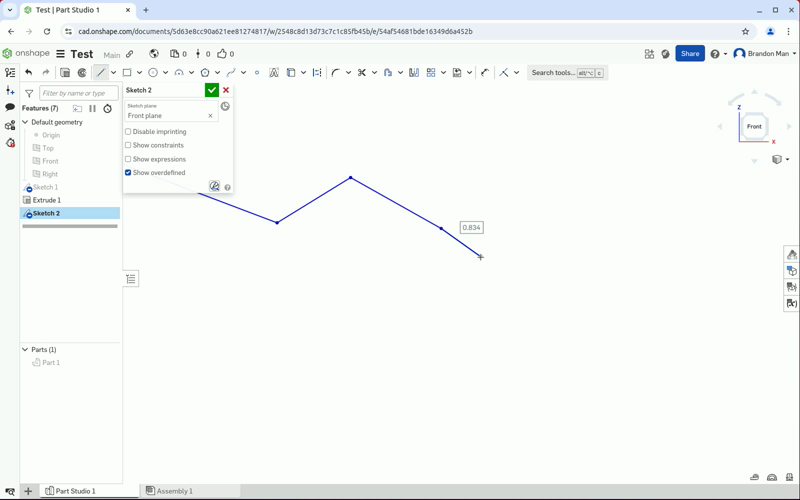
scroll(-6)
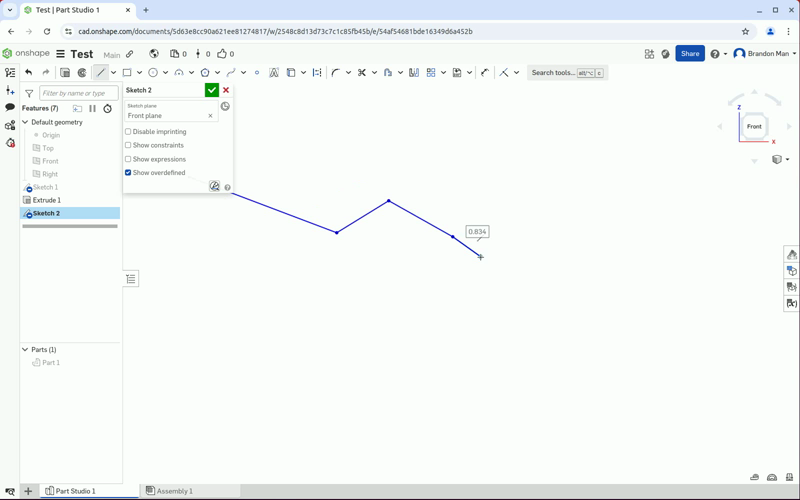
scroll(-6)
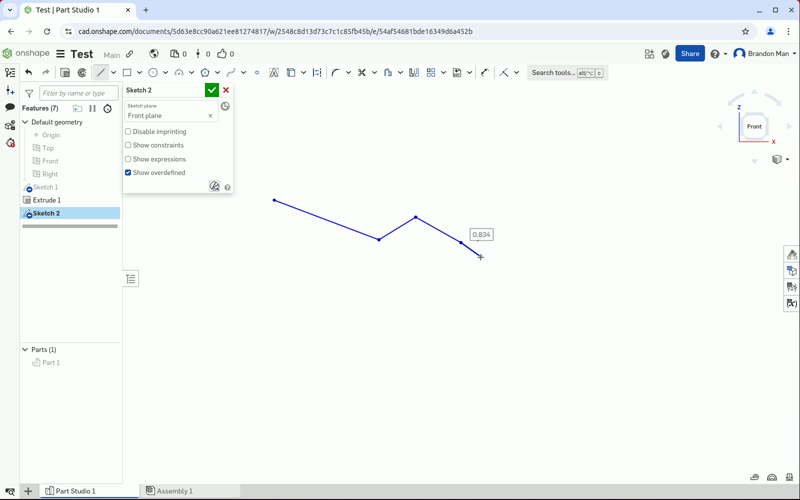
scroll(-6)
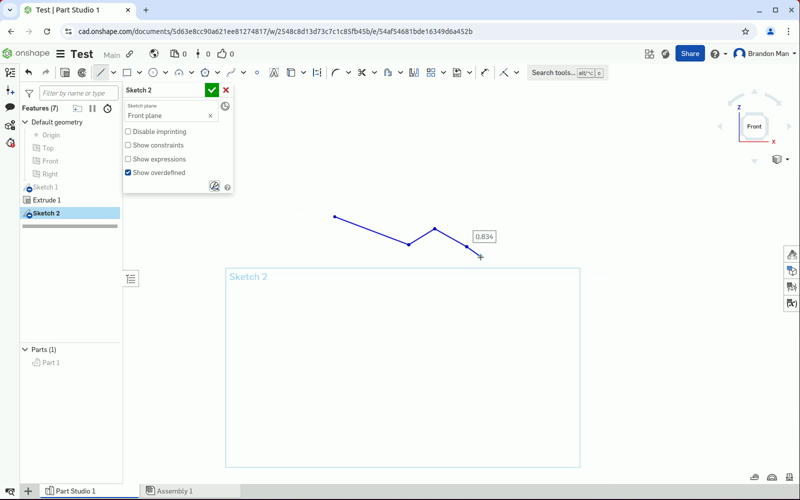
scroll(-6)
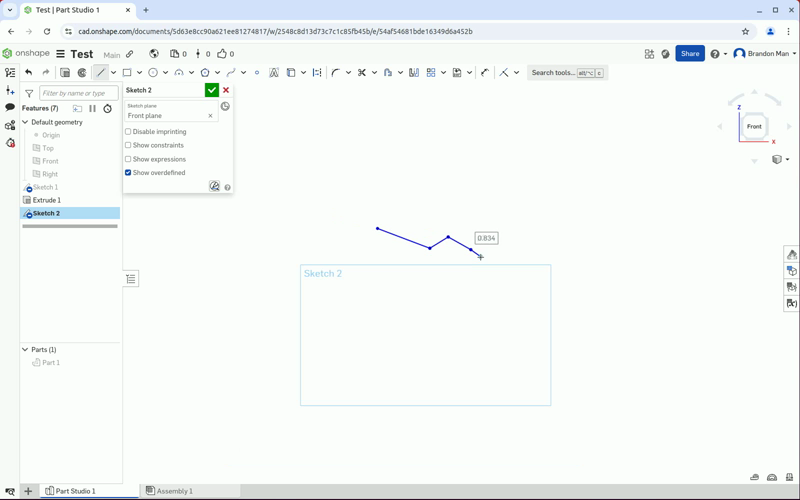
scroll(-6)
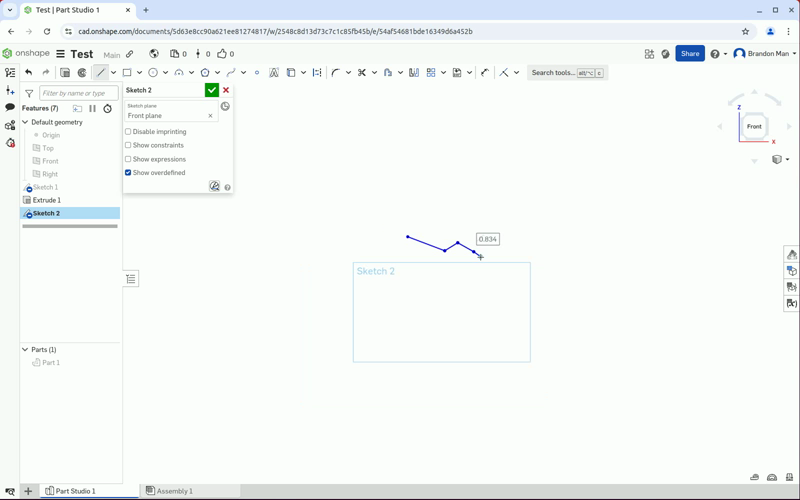
scroll(-6)
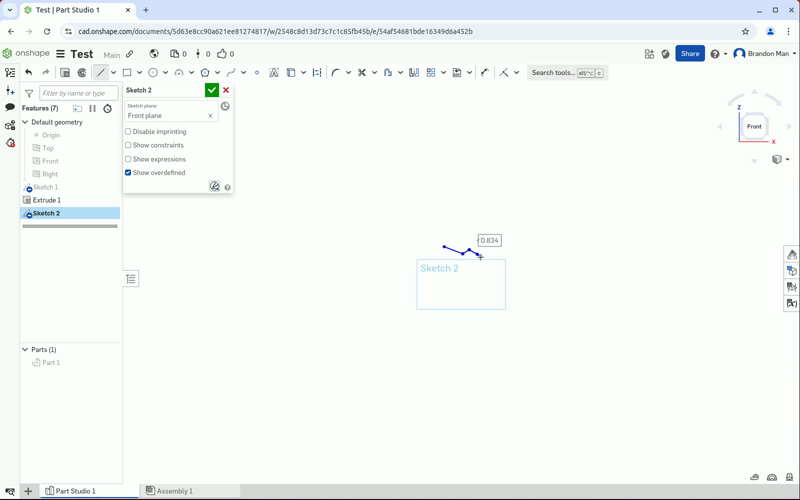
key_up(shift)
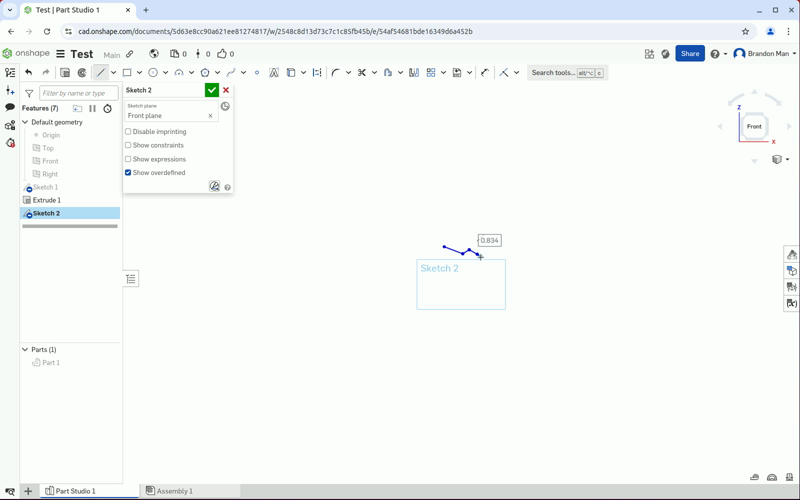
key_down(shift)
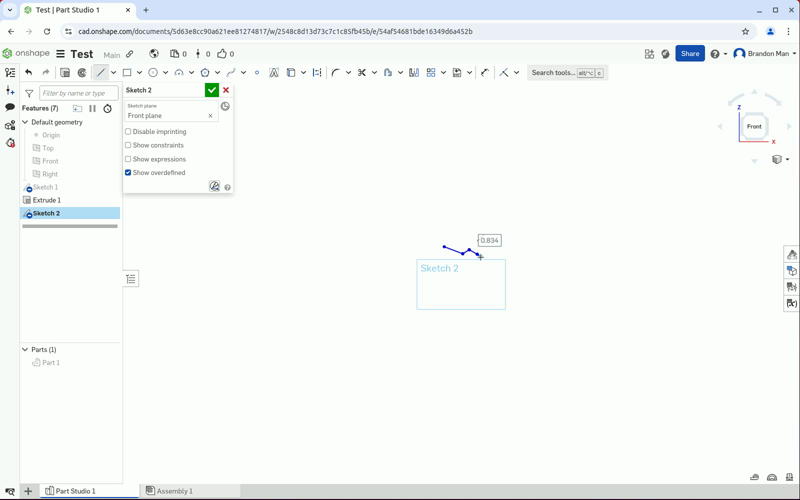
mouse_move(510, 256)
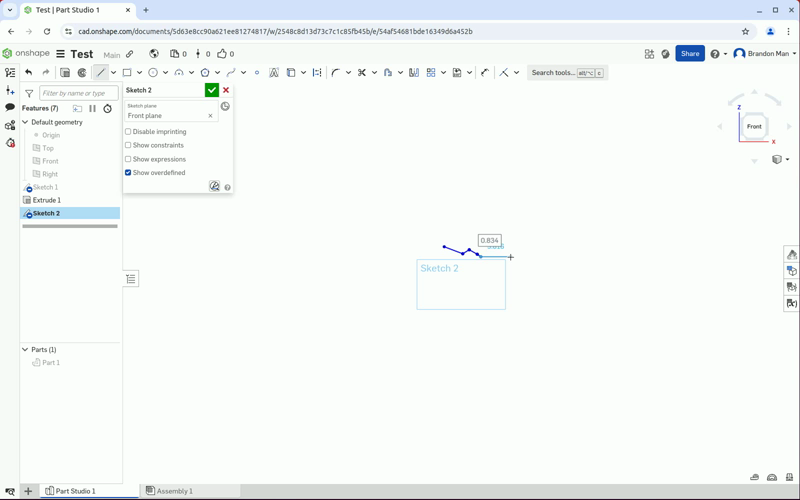
mouse_move(491, 264)
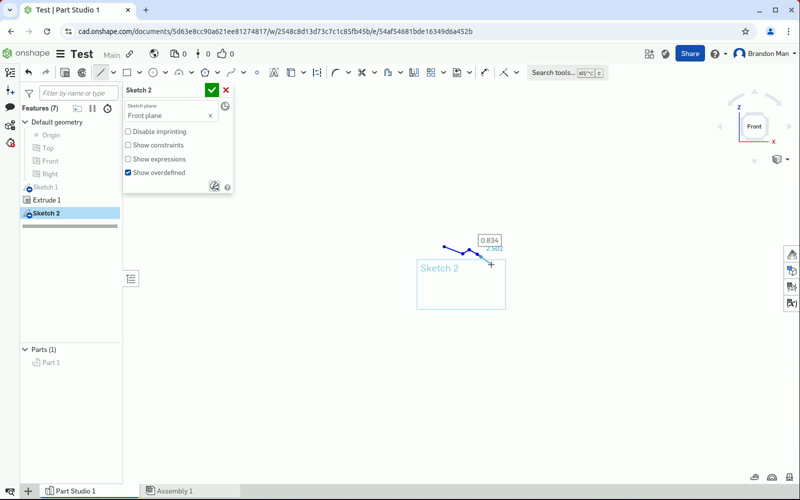
click(491, 264)
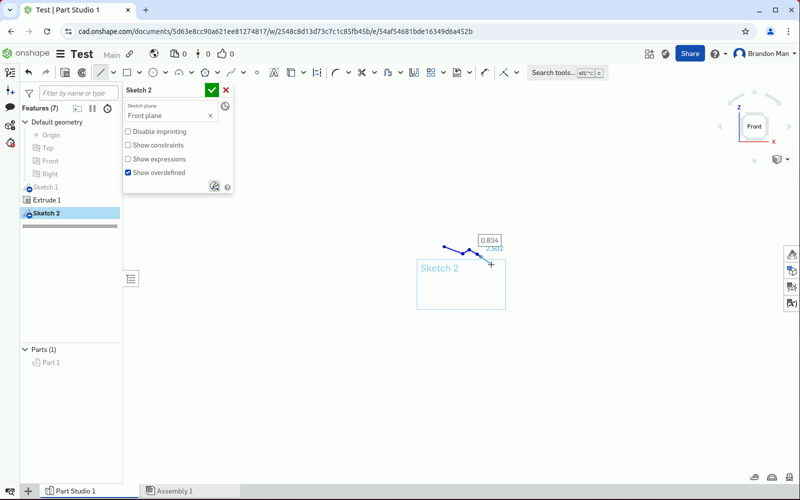
key_up(shift)
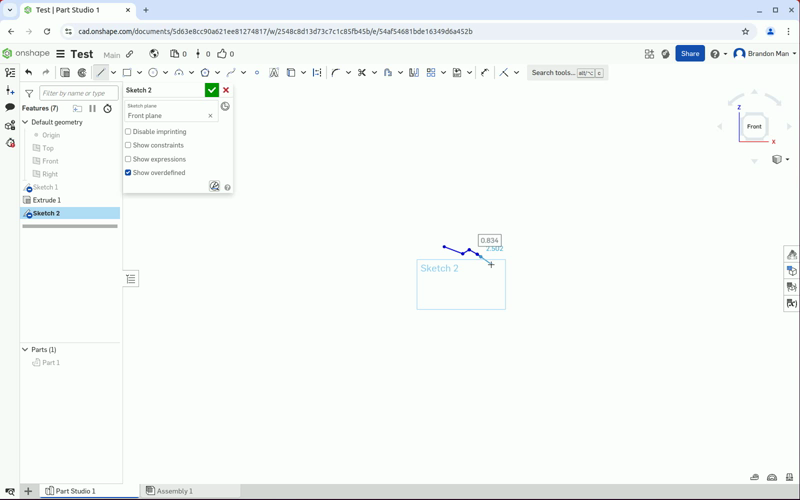
key_down(shift)
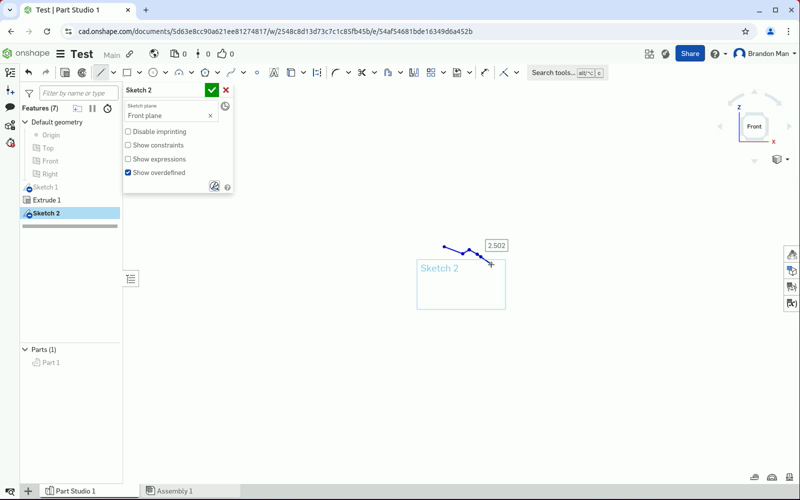
mouse_move(521, 264)
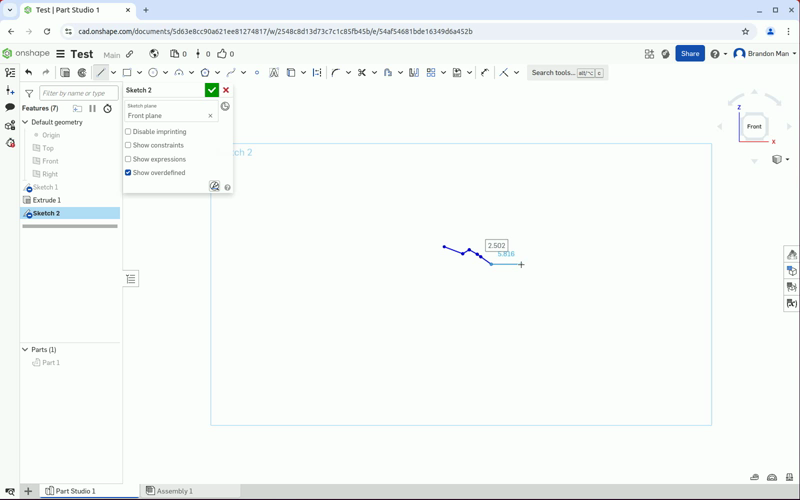
mouse_move(492, 264)
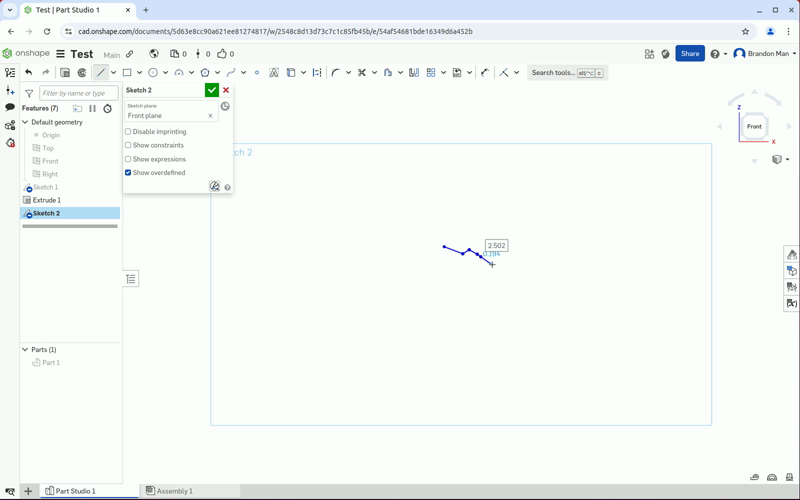
scroll(6)
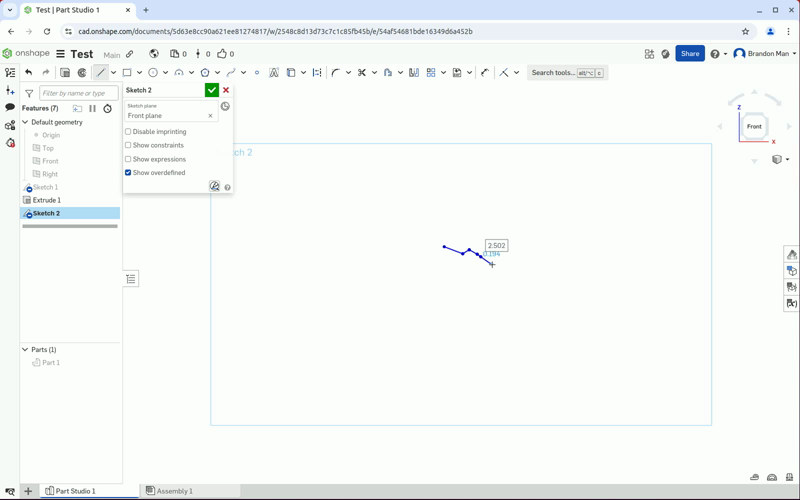
scroll(6)
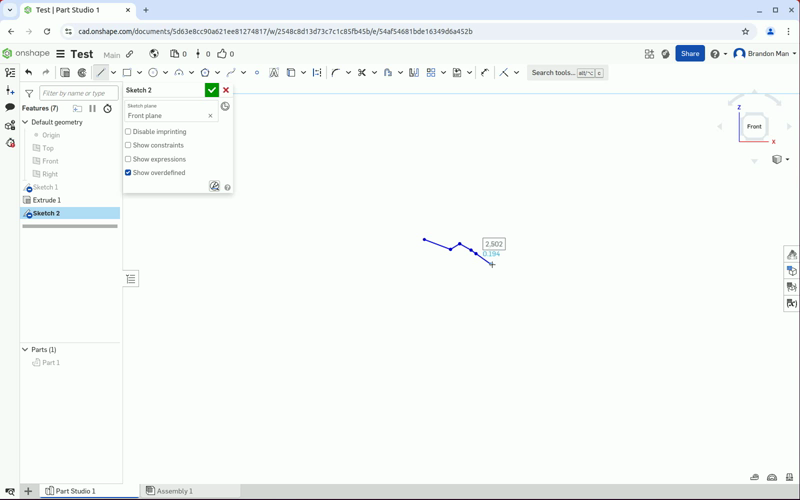
scroll(6)
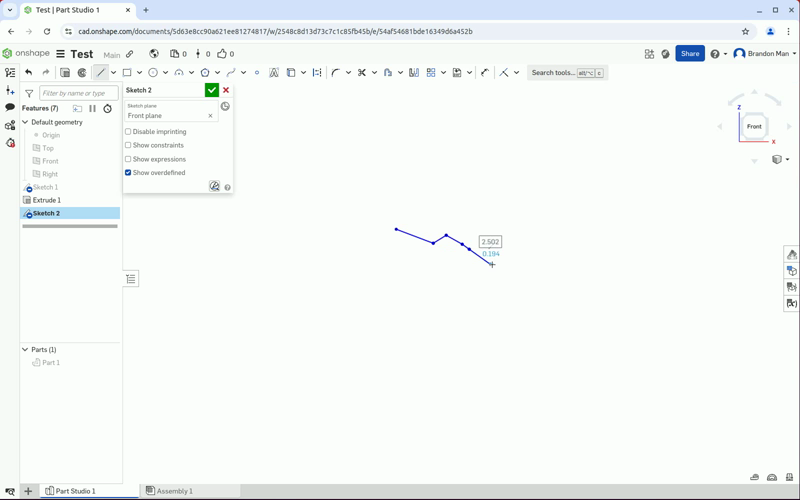
scroll(6)
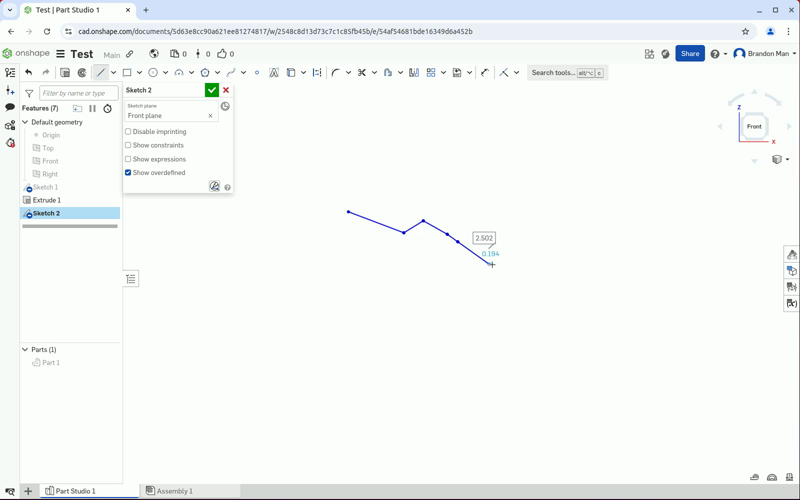
scroll(6)
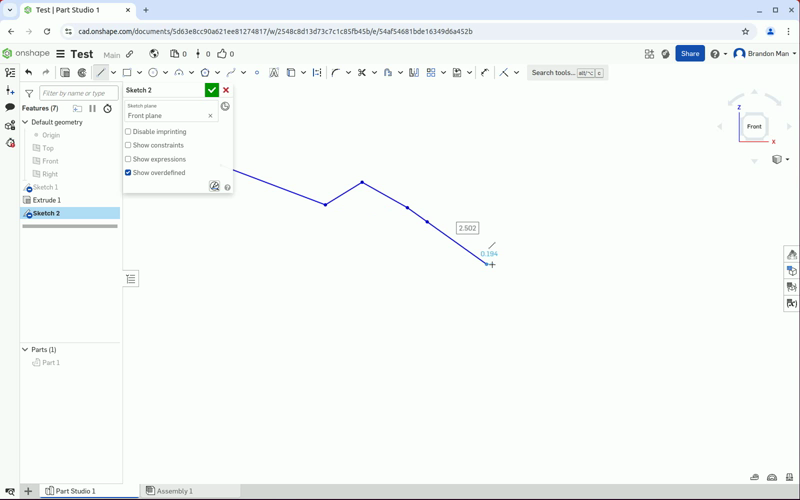
scroll(6)
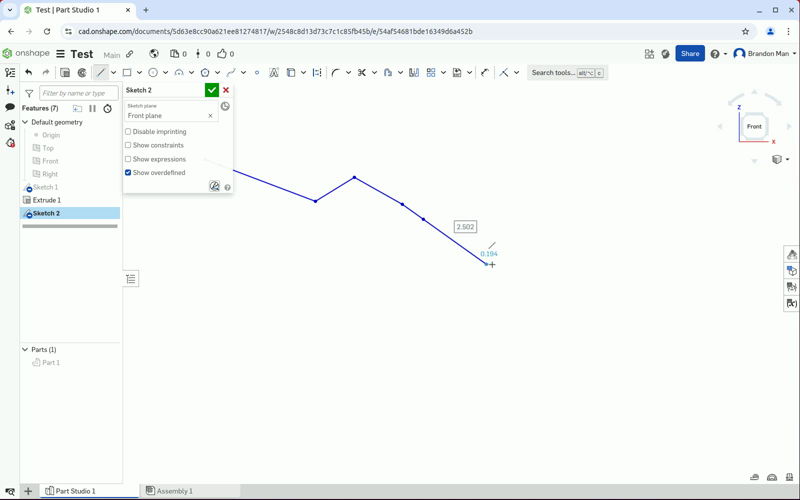
scroll(6)
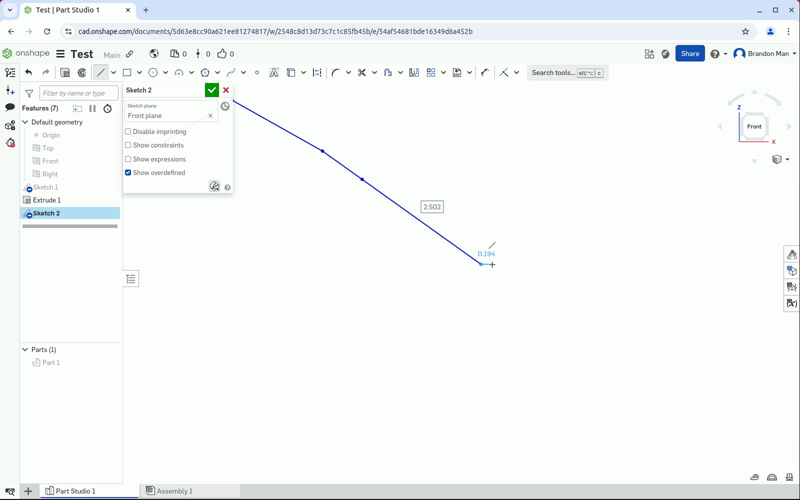
click(492, 264)
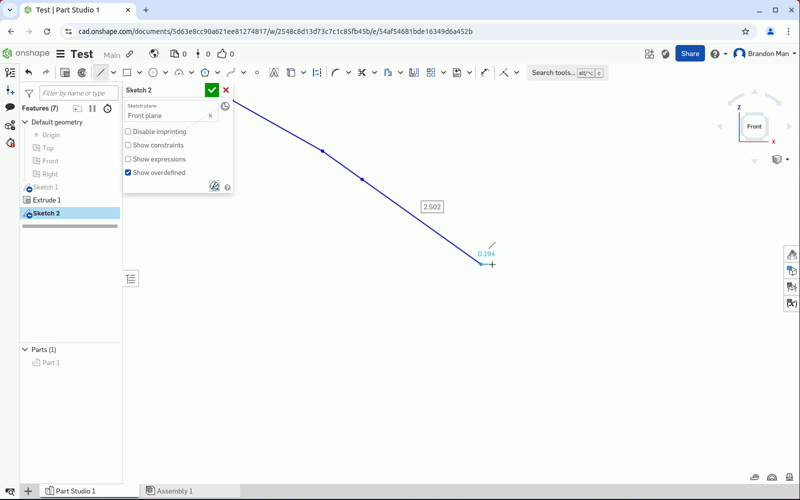
scroll(-6)
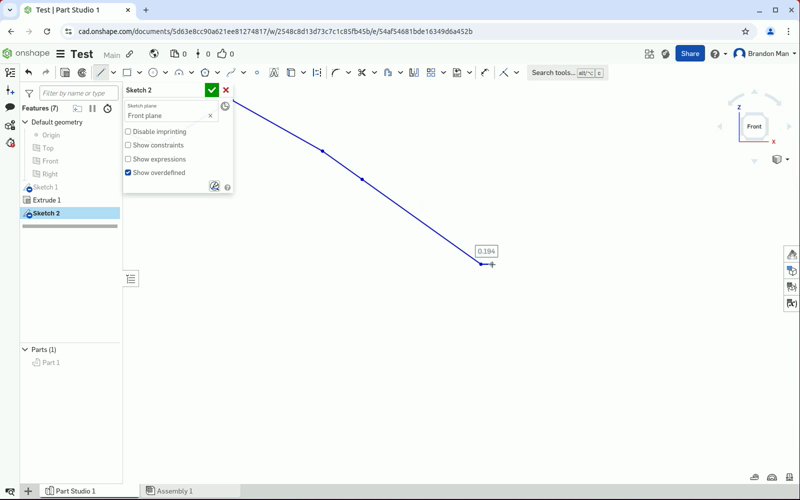
scroll(-6)
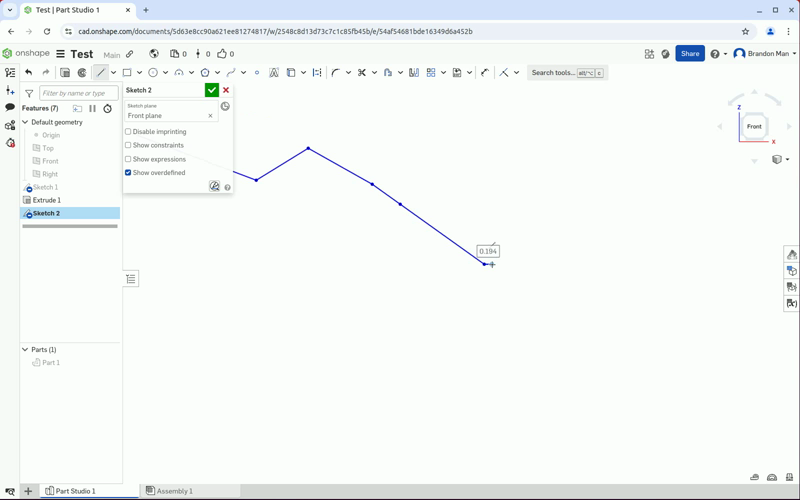
scroll(-6)
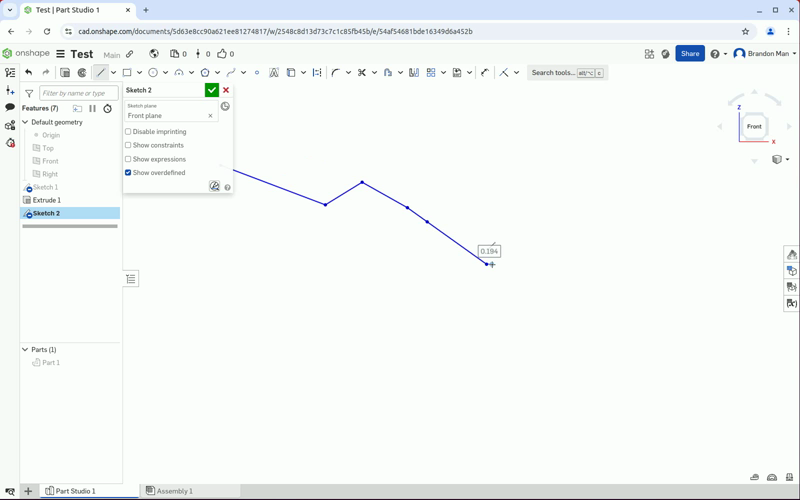
scroll(-6)
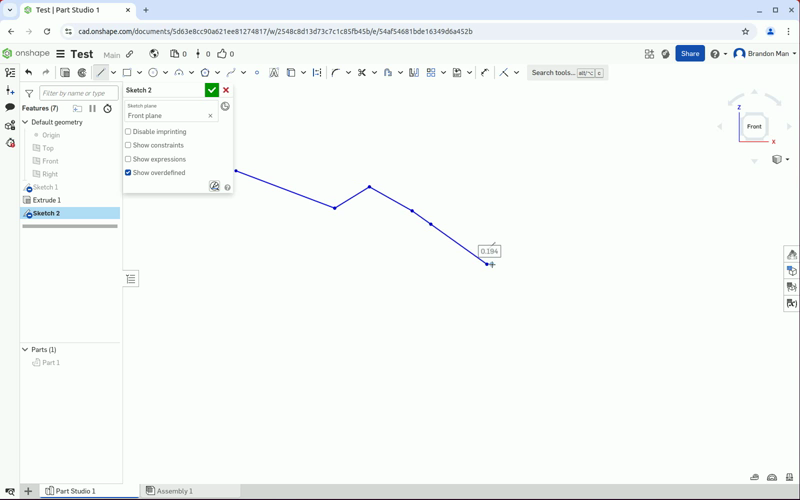
scroll(-6)
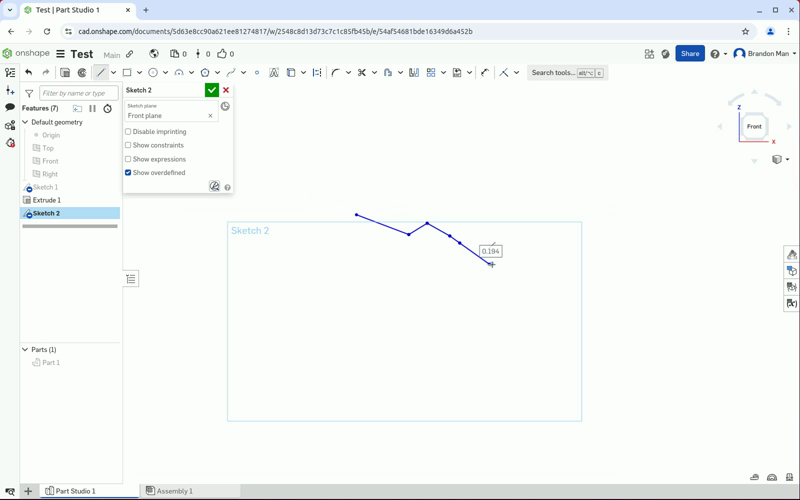
scroll(-6)
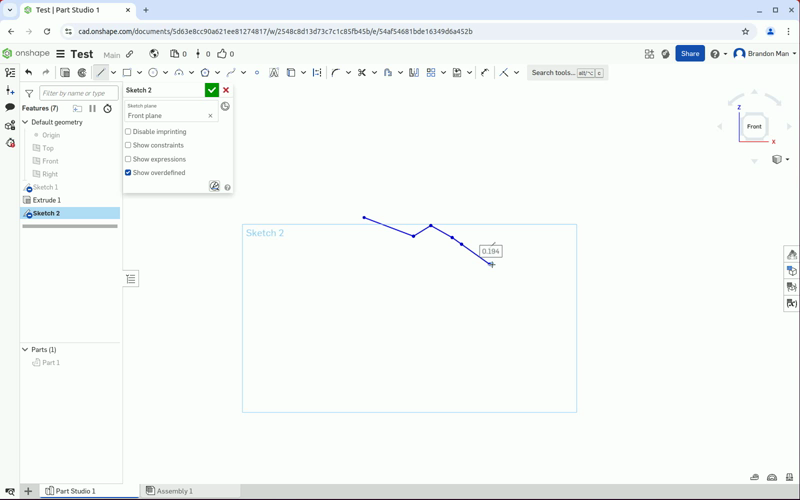
scroll(-6)
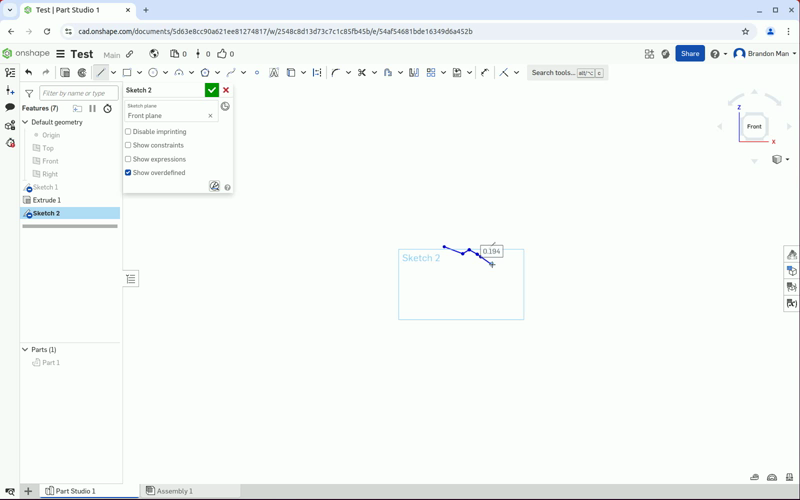
key_up(shift)
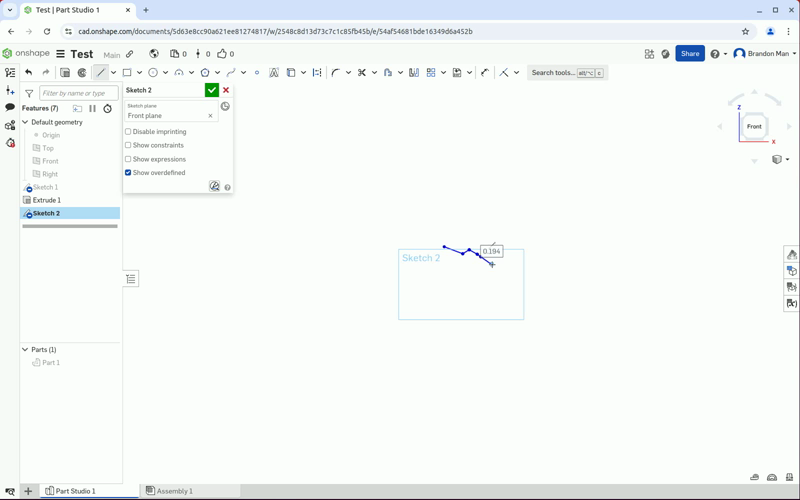
key_down(shift)
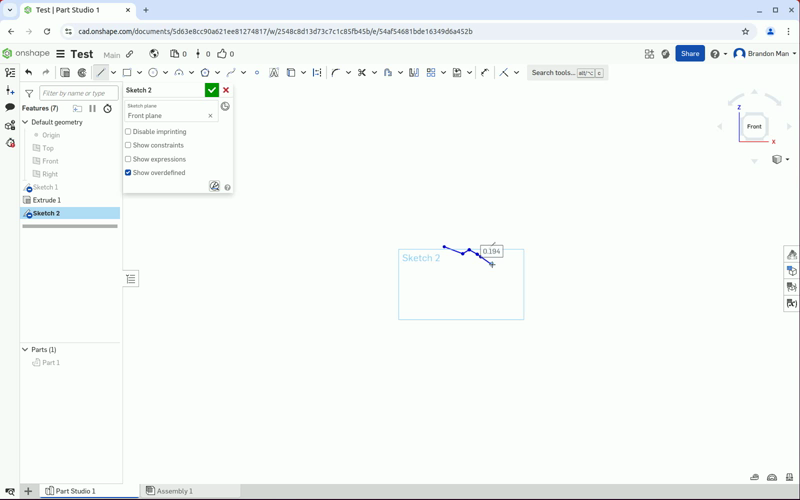
mouse_move(522, 264)
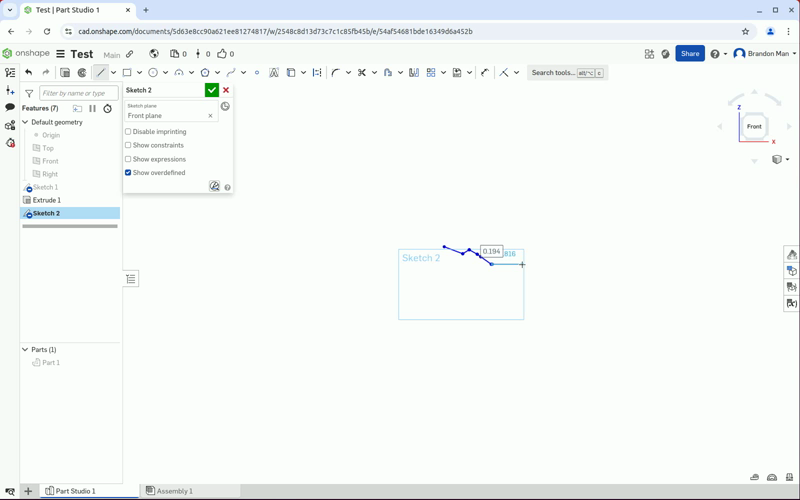
mouse_move(477, 226)
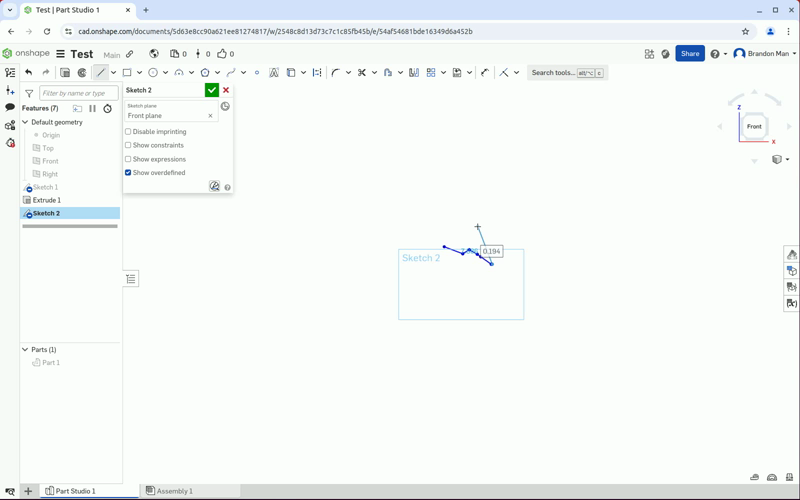
click(477, 226)
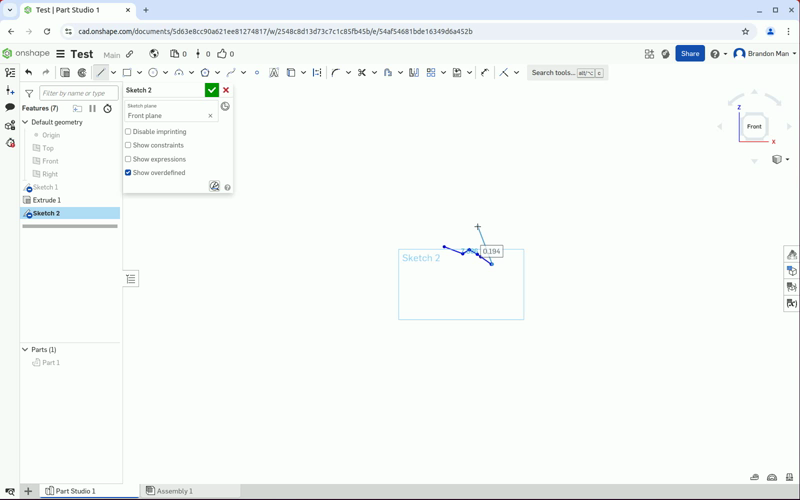
key_up(shift)
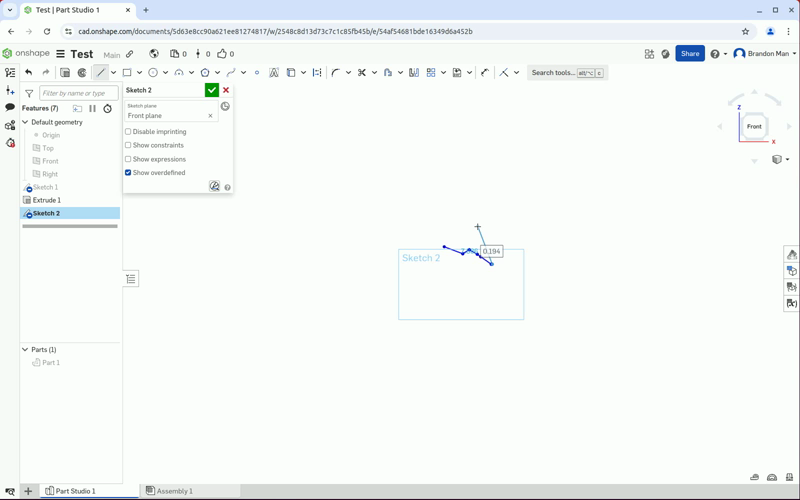
key_down(shift)
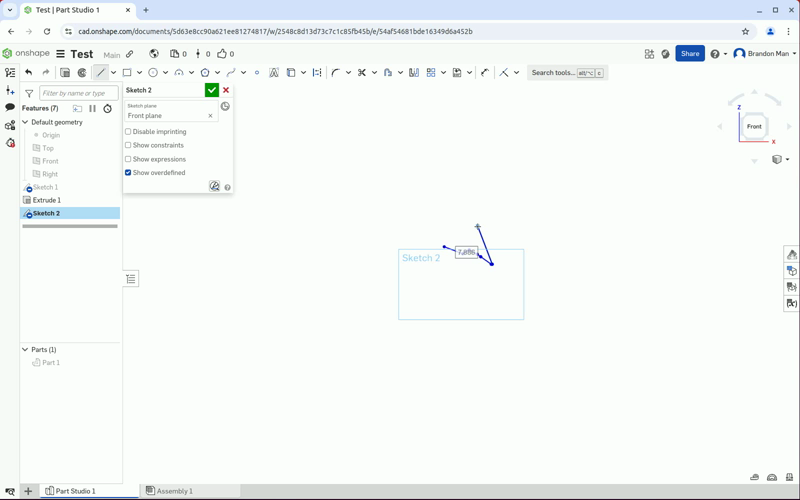
mouse_move(507, 226)
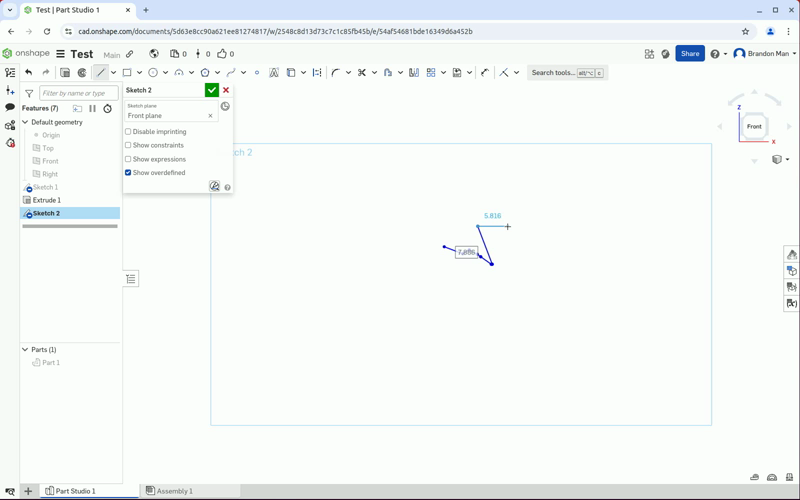
mouse_move(473, 242)
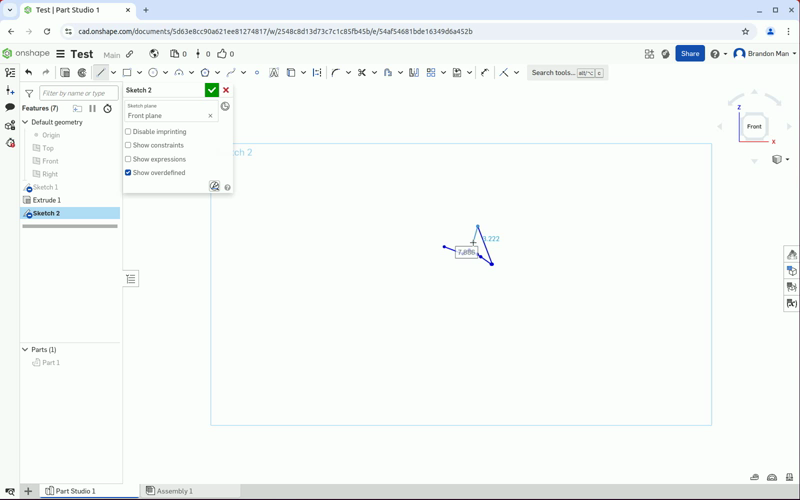
click(473, 242)
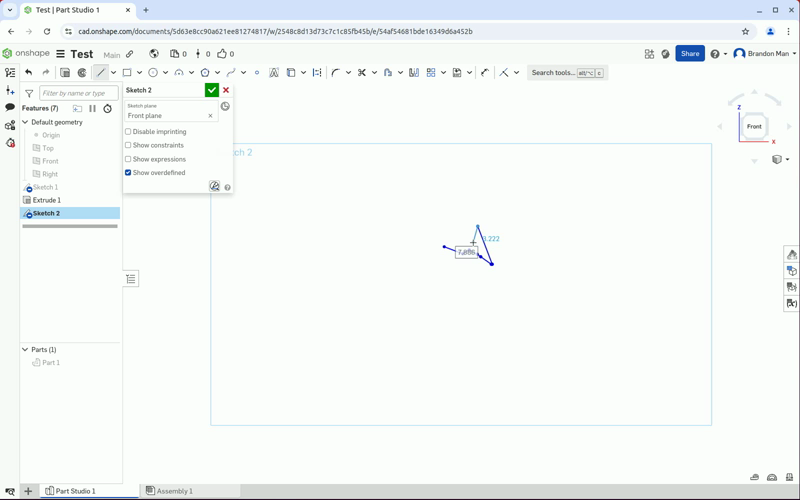
key_up(shift)
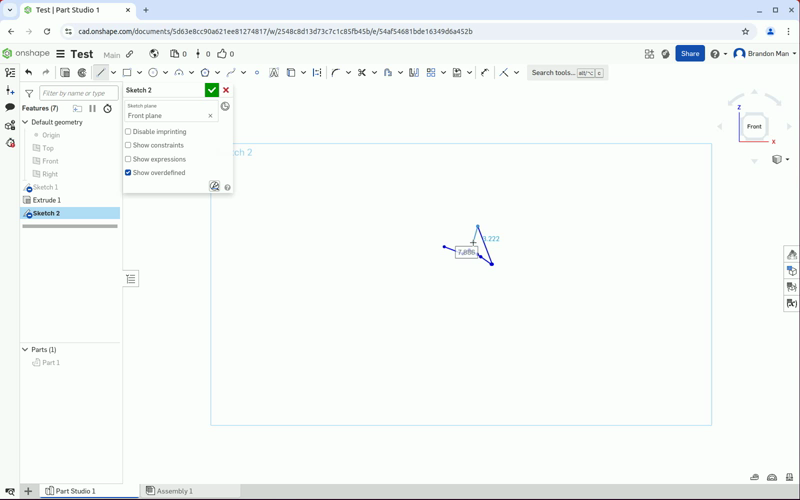
key_down(shift)
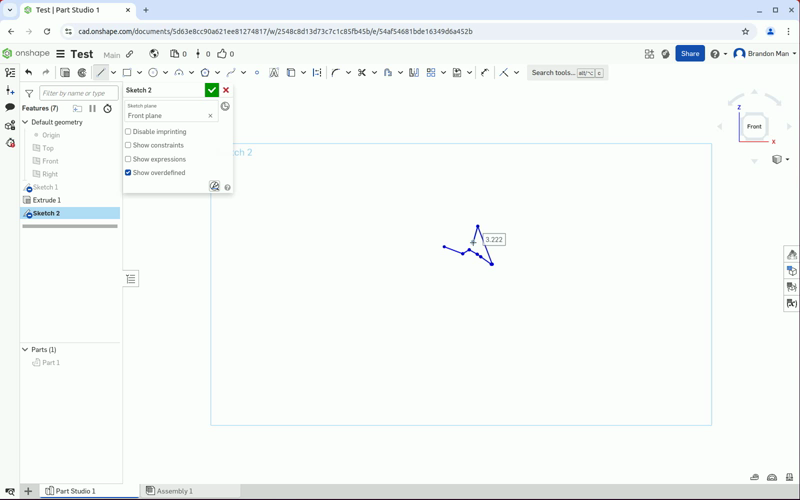
mouse_move(503, 242)
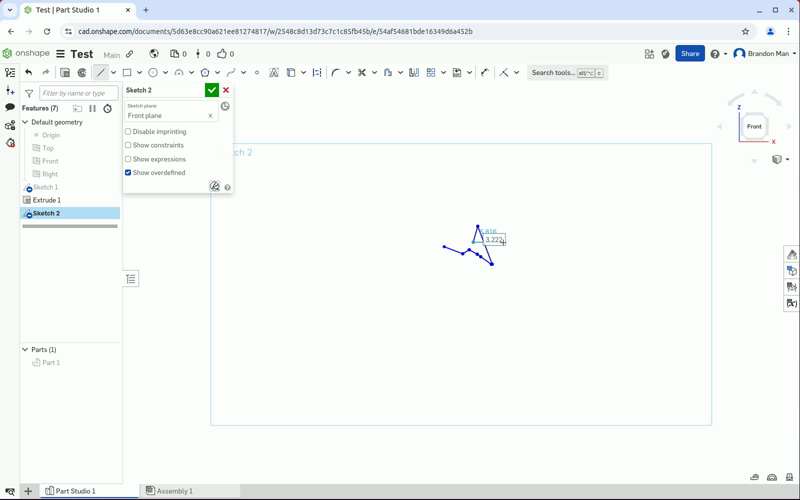
mouse_move(472, 242)
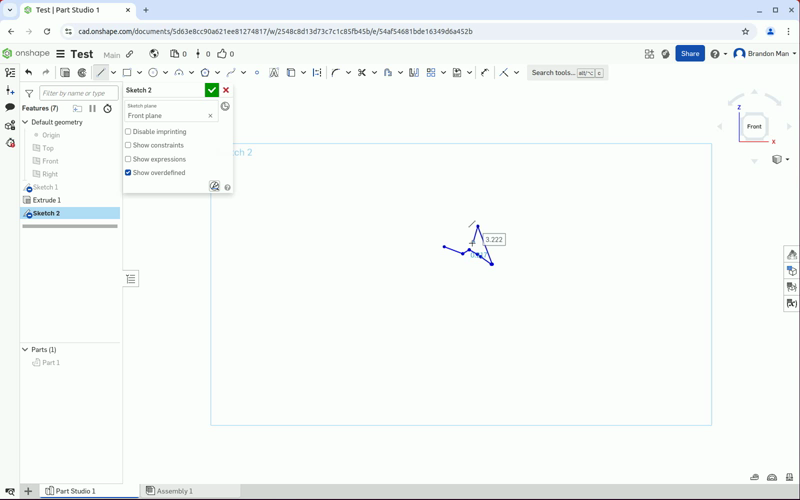
scroll(6)
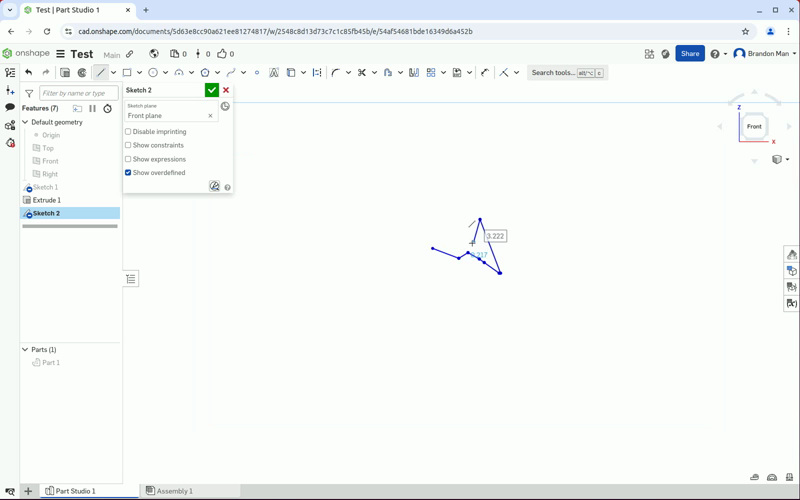
scroll(6)
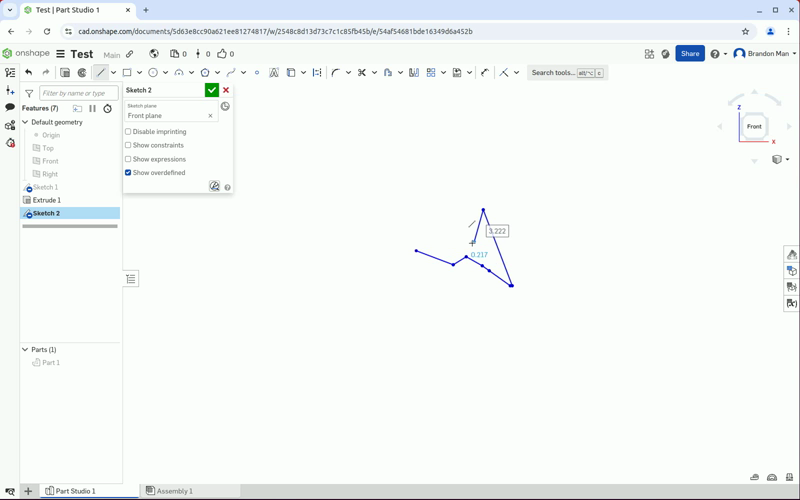
scroll(6)
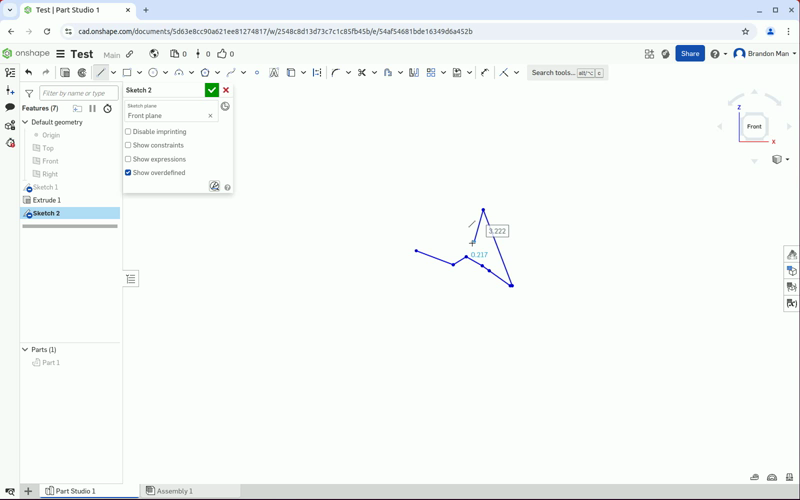
scroll(6)
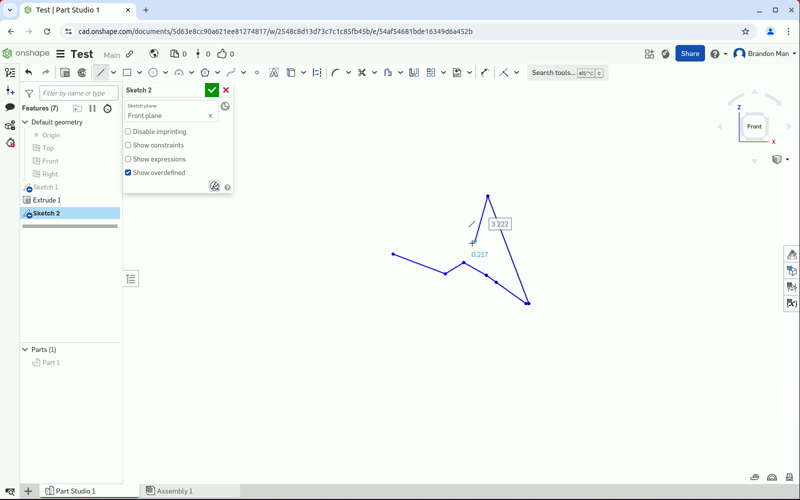
scroll(6)
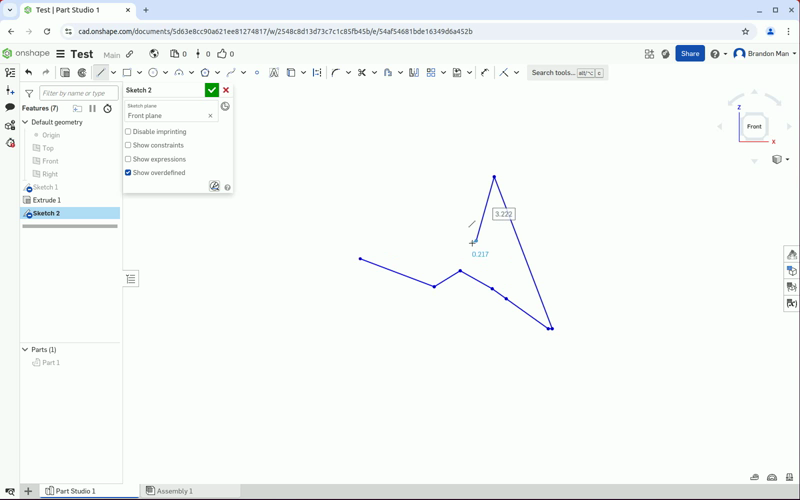
scroll(6)
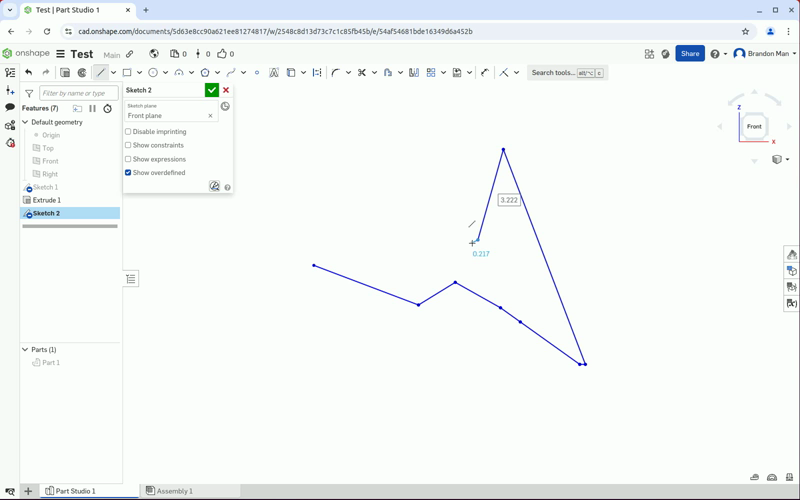
scroll(6)
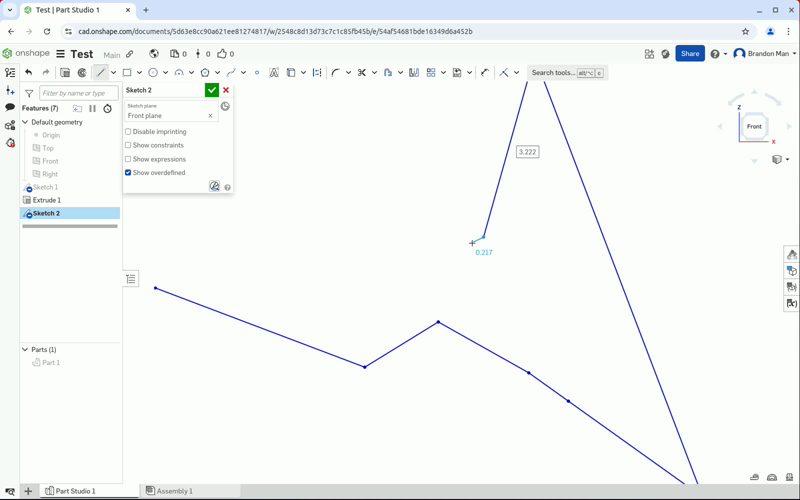
click(472, 242)
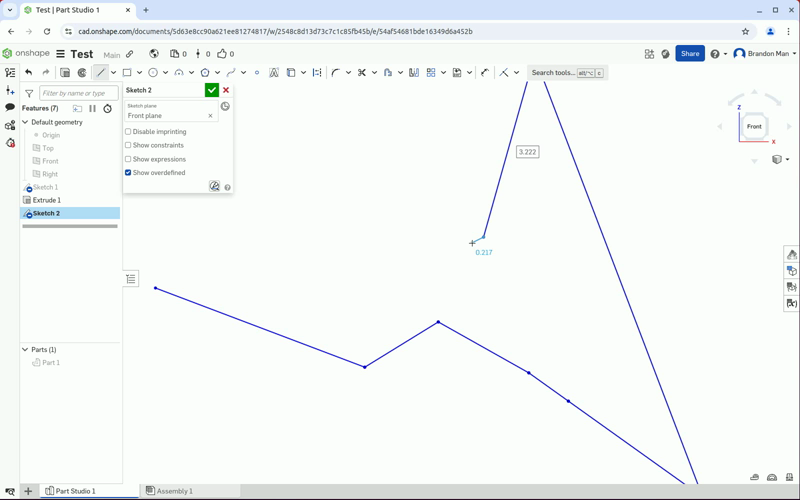
scroll(-6)
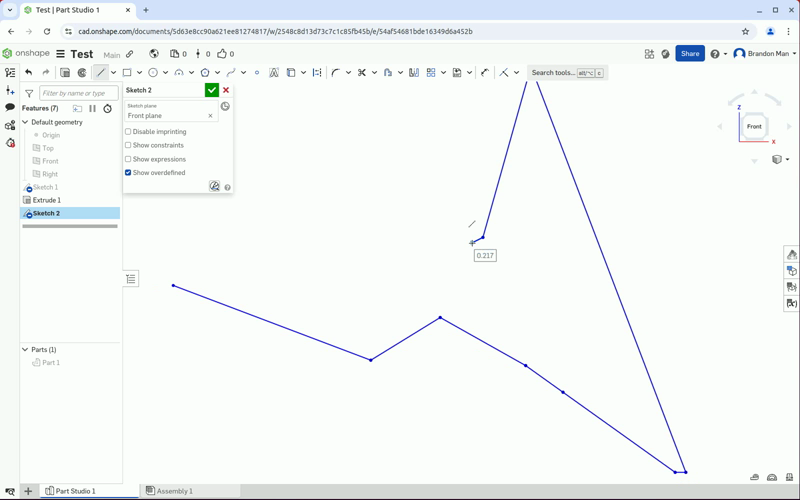
scroll(-6)
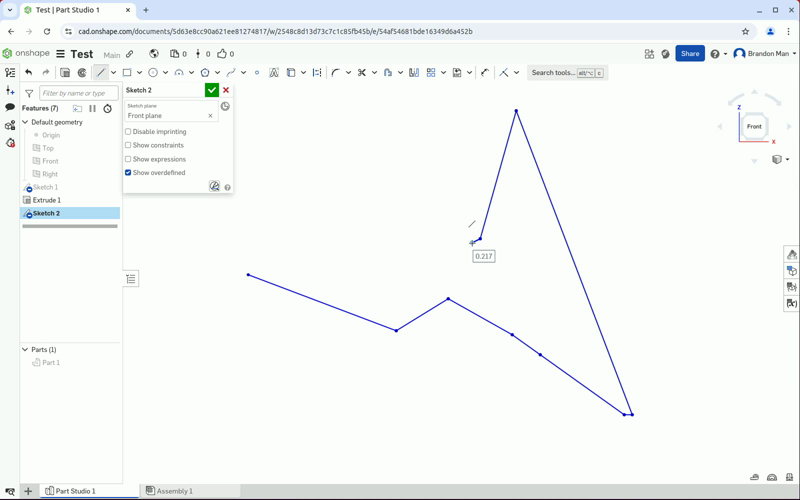
scroll(-6)
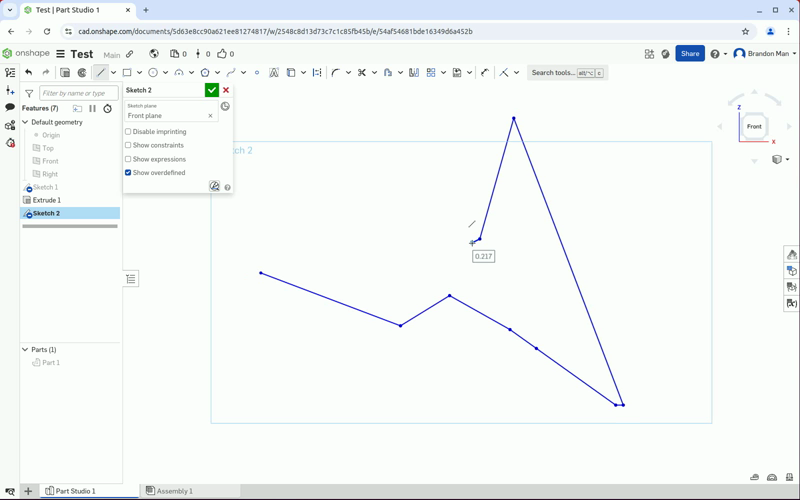
scroll(-6)
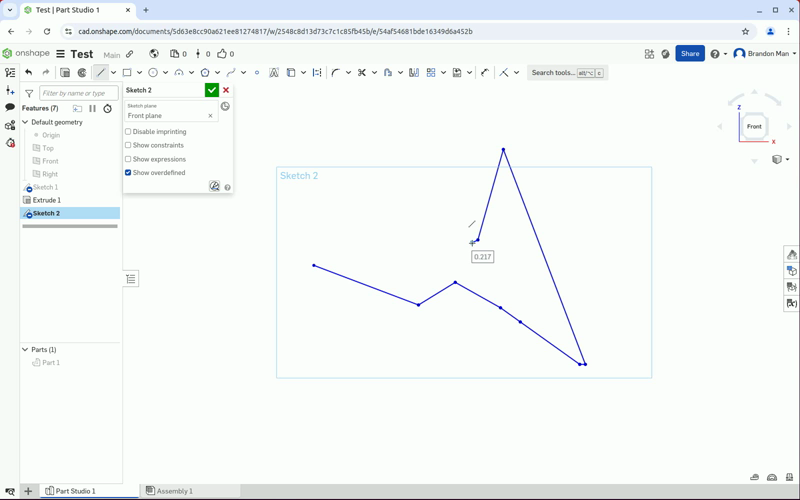
scroll(-6)
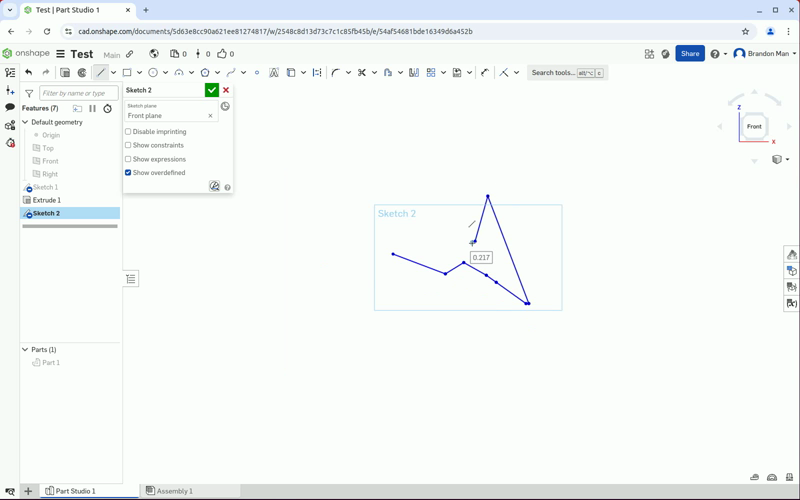
scroll(-6)
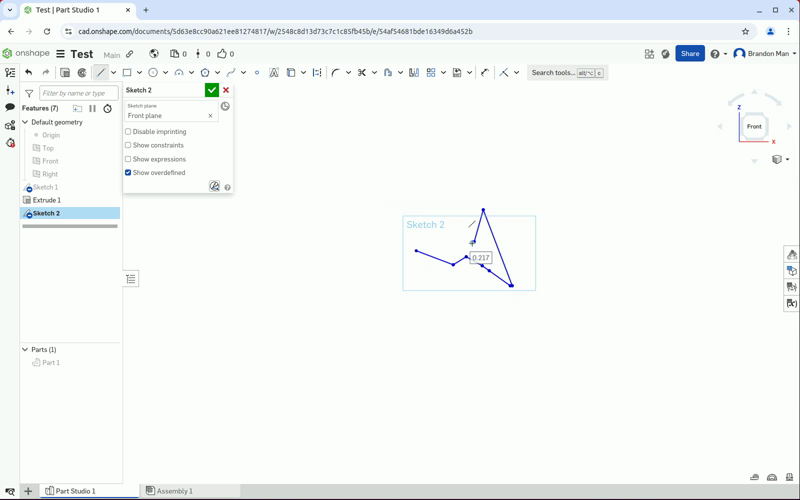
scroll(-6)
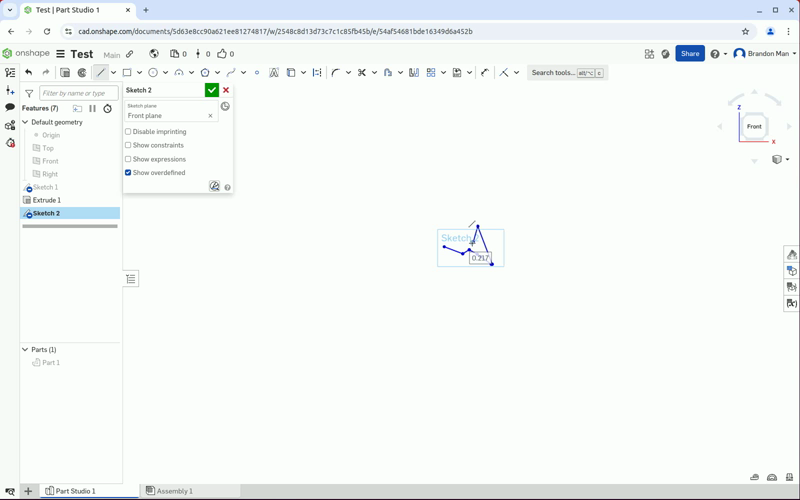
key_up(shift)
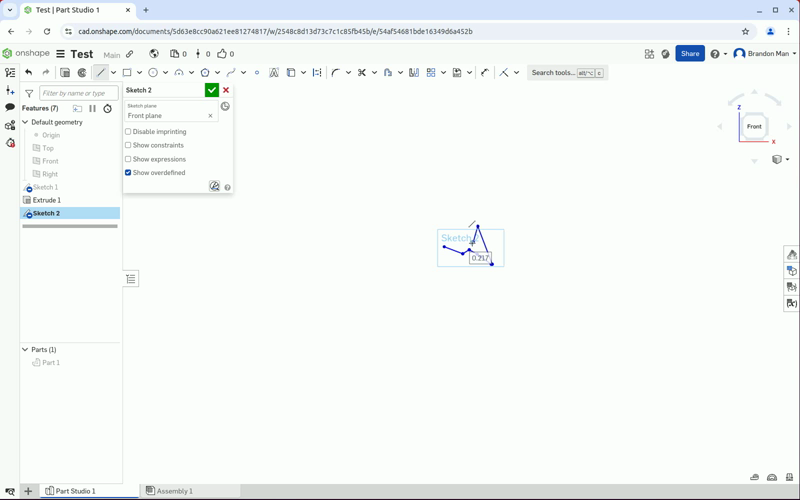
key_down(shift)
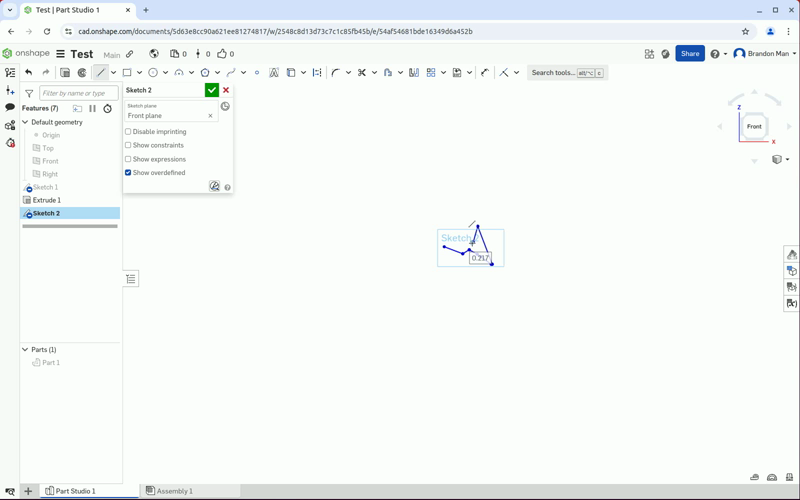
mouse_move(502, 242)
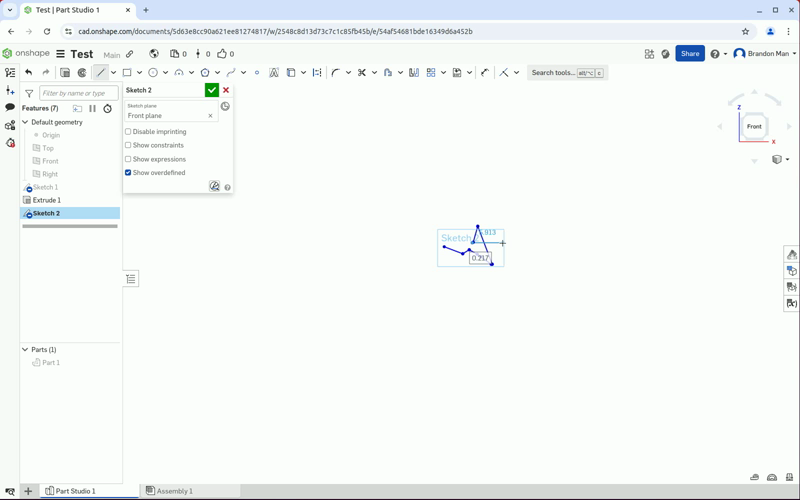
mouse_move(467, 242)
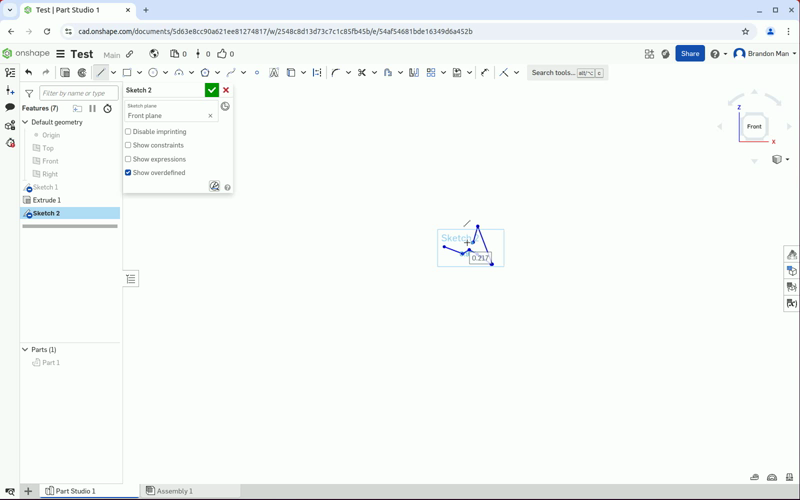
scroll(6)
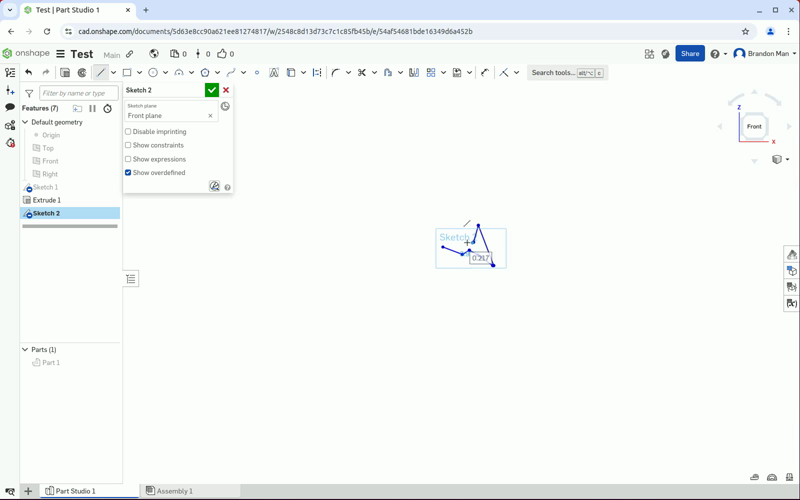
scroll(6)
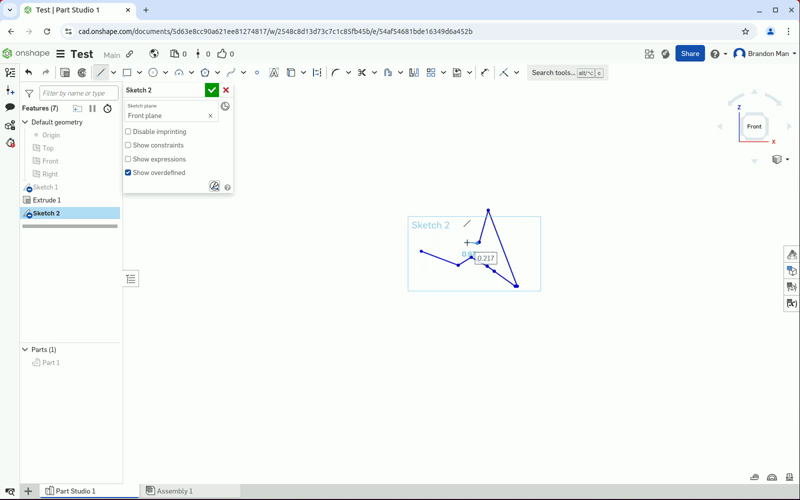
scroll(6)
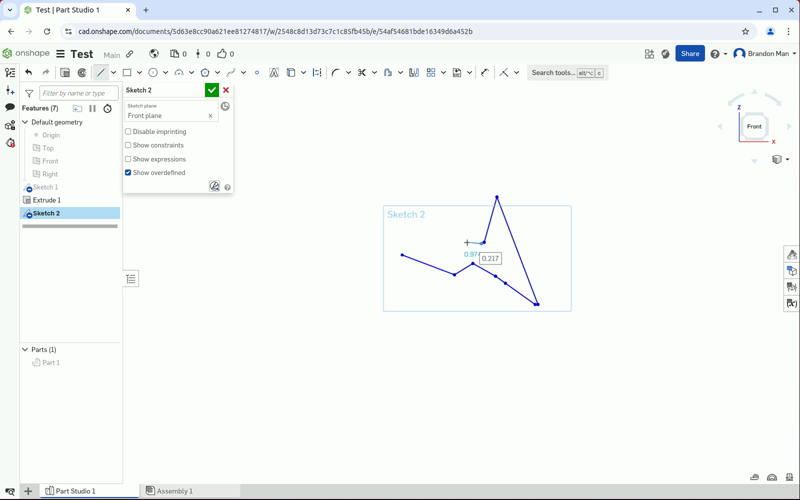
scroll(6)
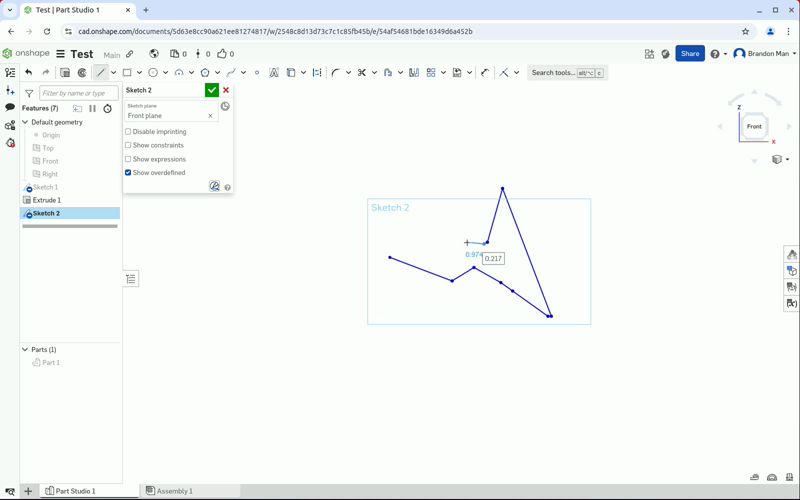
scroll(6)
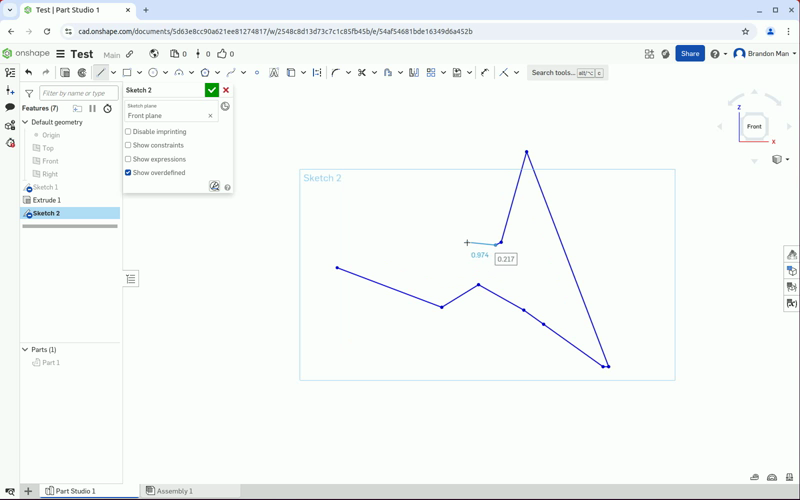
scroll(6)
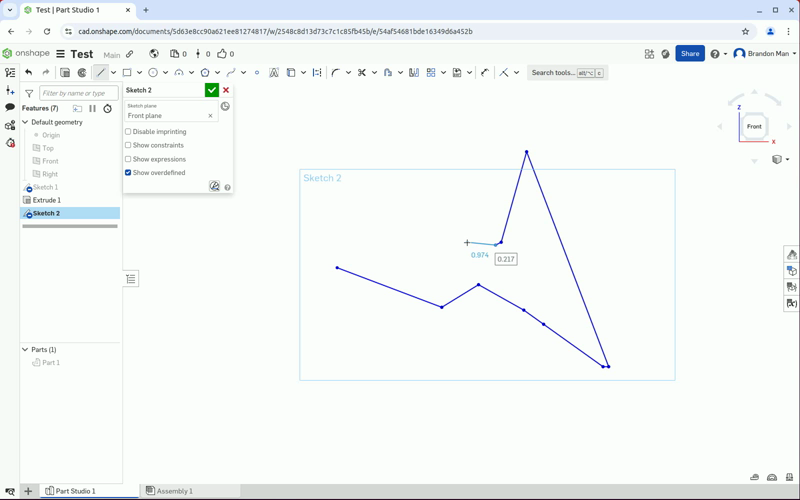
scroll(6)
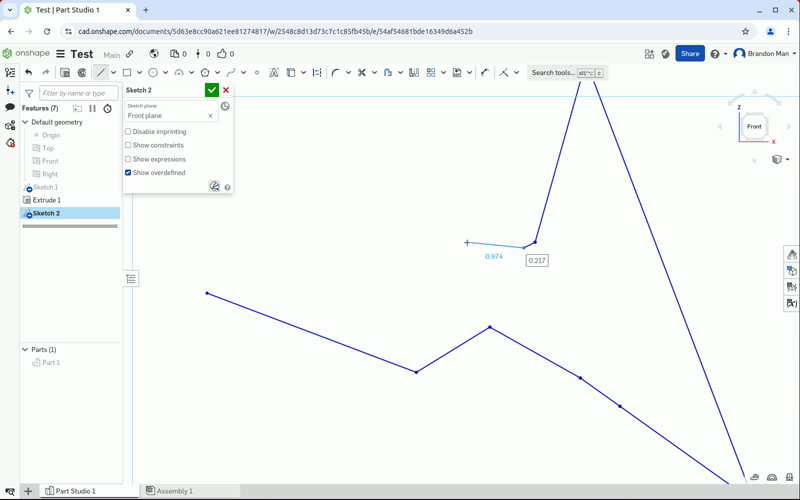
click(467, 242)
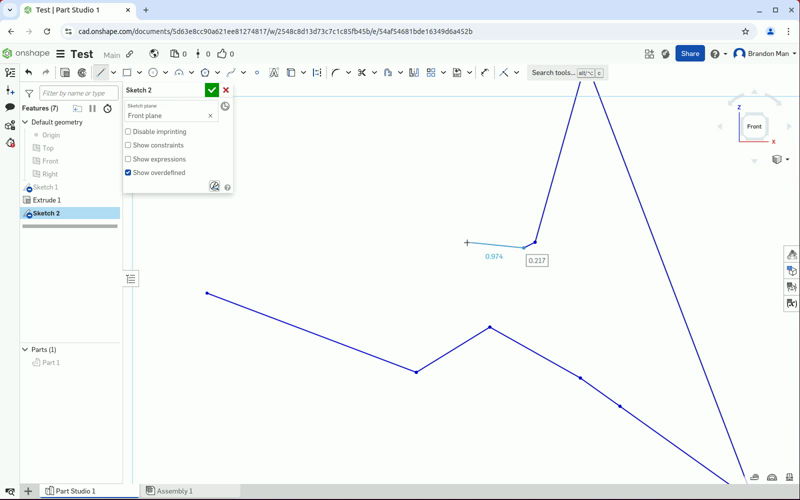
scroll(-6)
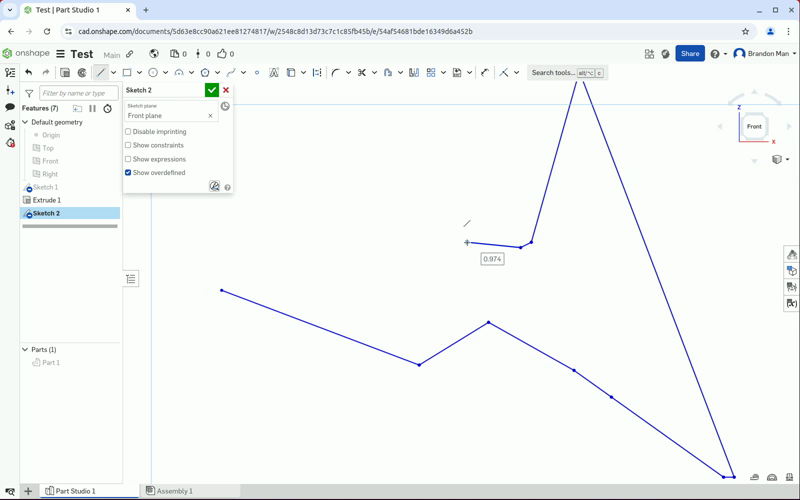
scroll(-6)
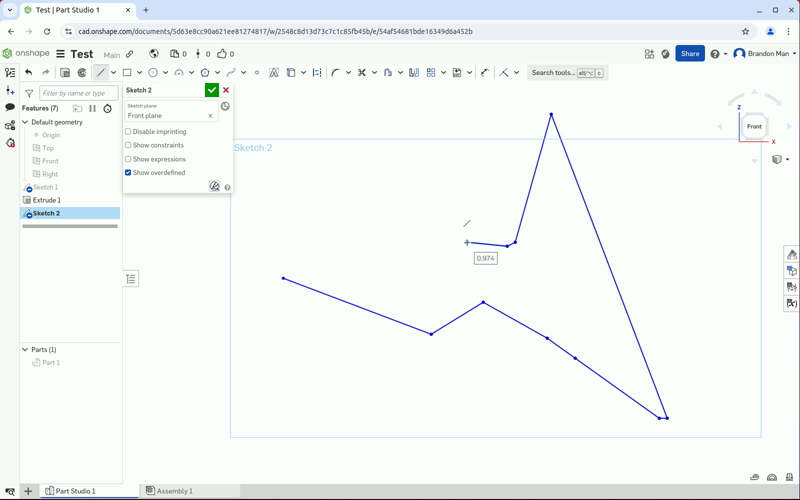
scroll(-6)
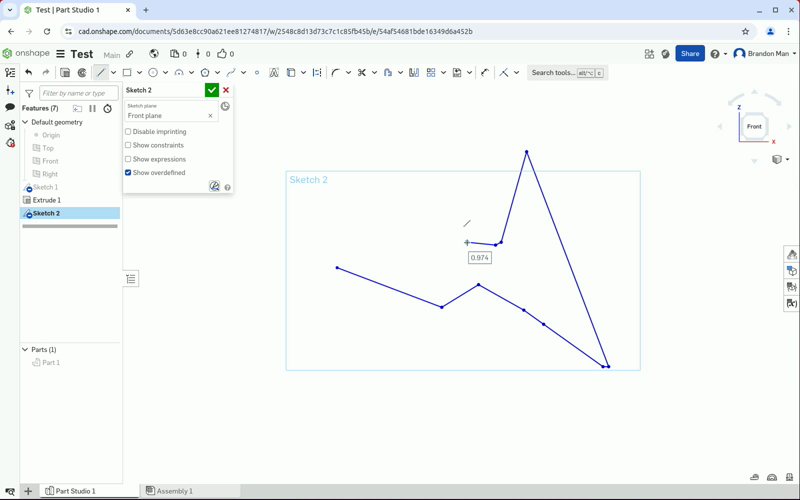
scroll(-6)
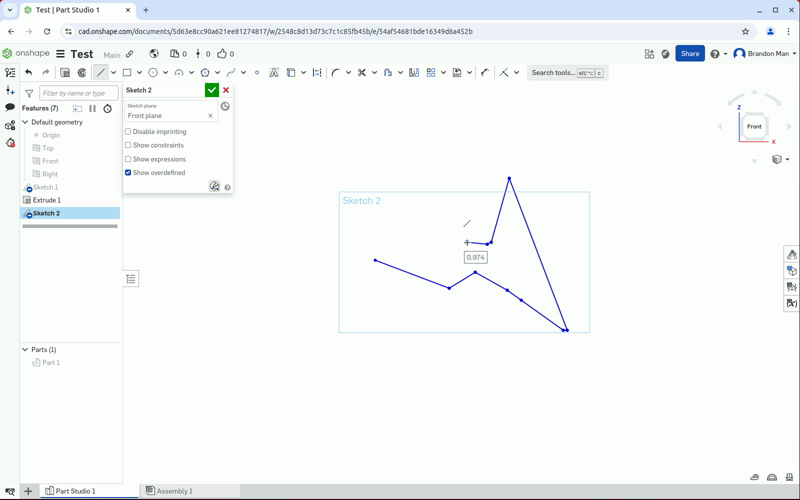
scroll(-6)
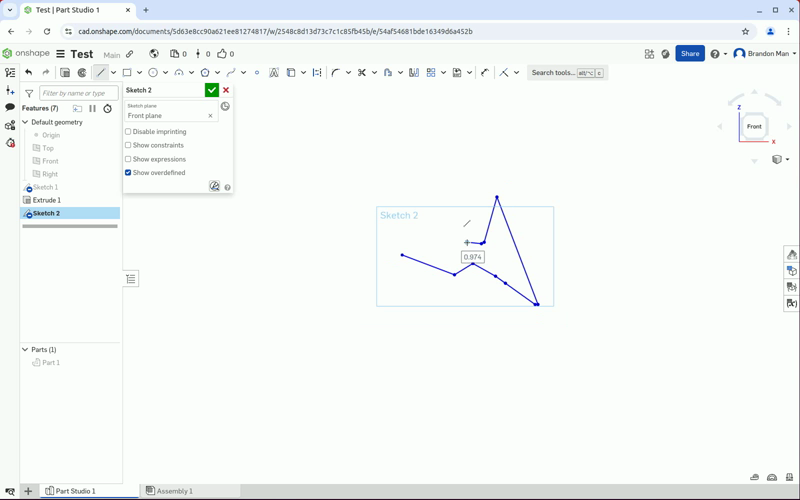
scroll(-6)
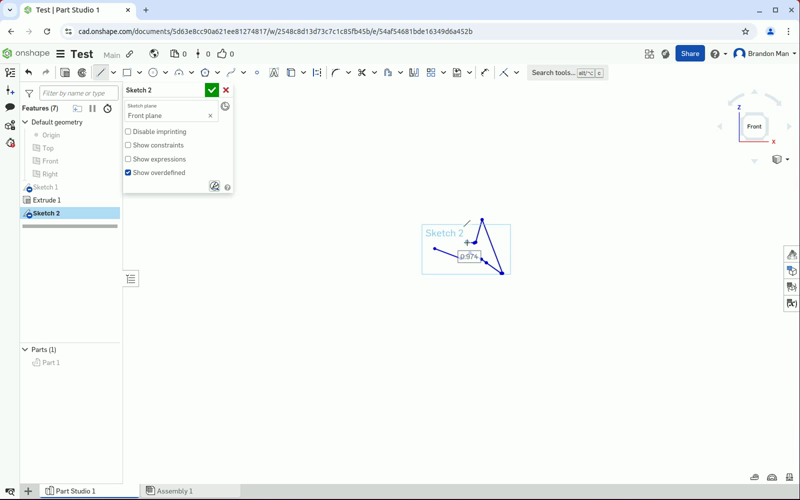
scroll(-6)
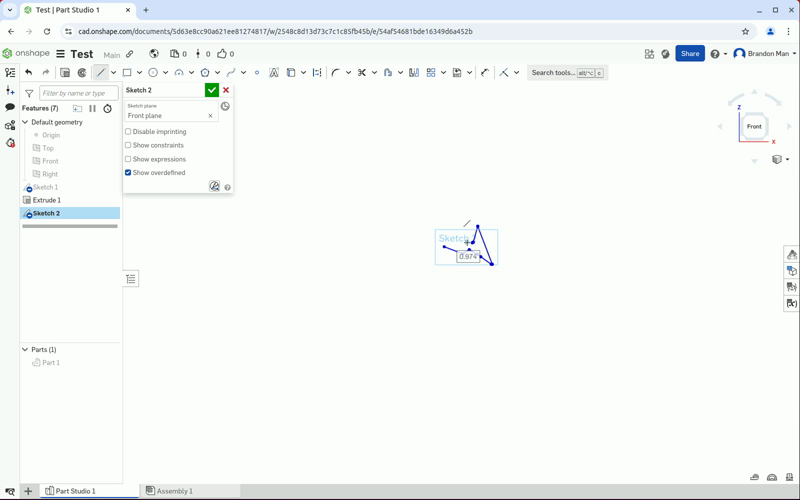
key_up(shift)
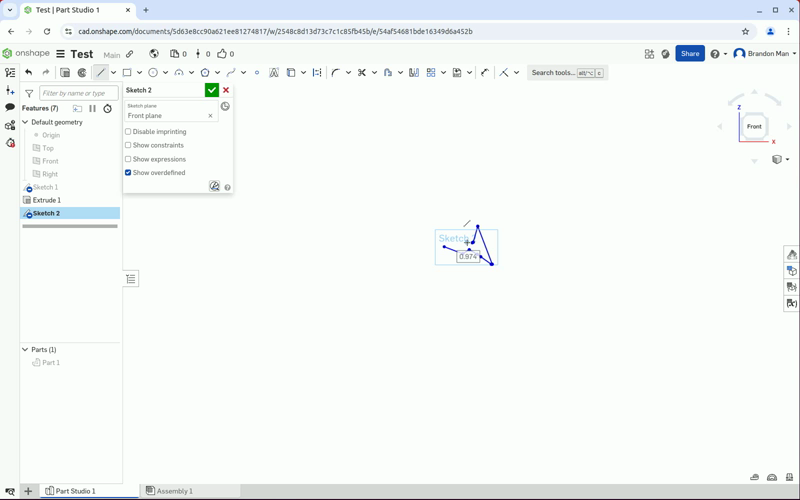
key_down(shift)
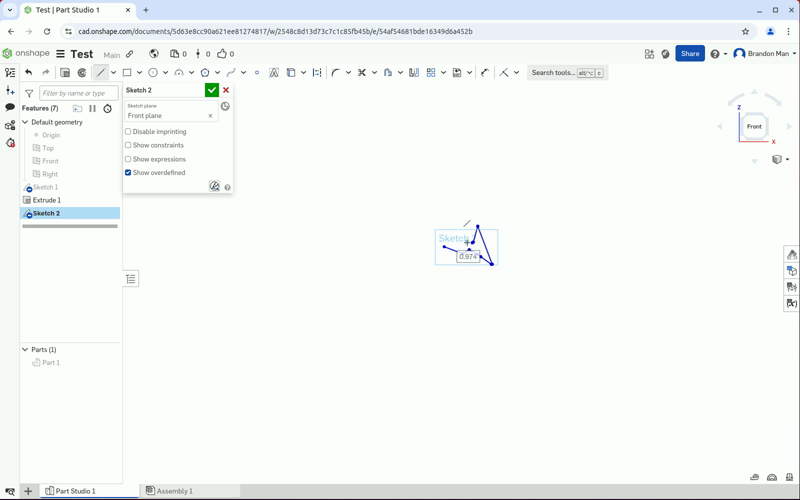
mouse_move(497, 242)
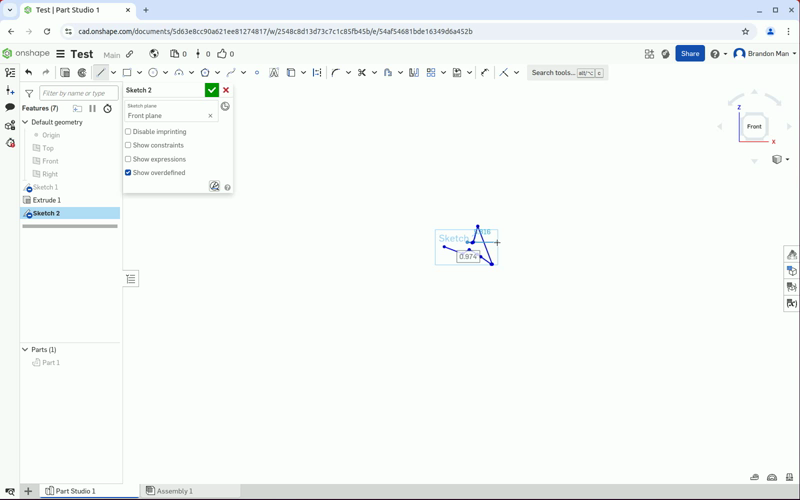
mouse_move(462, 244)
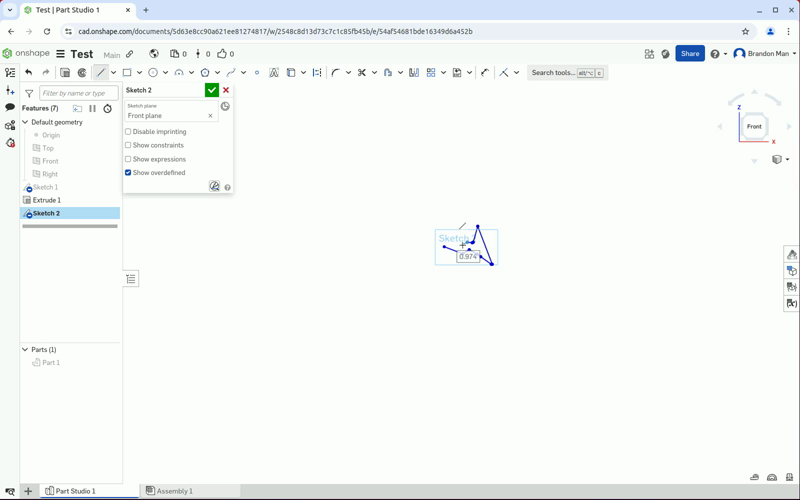
scroll(6)
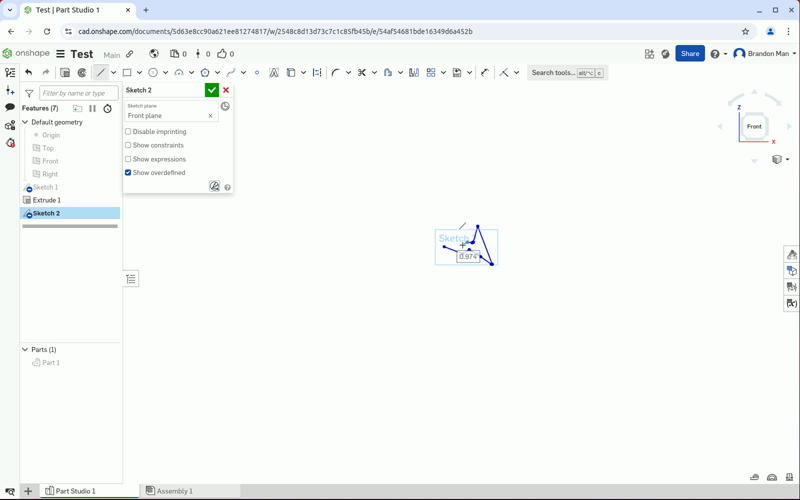
scroll(6)
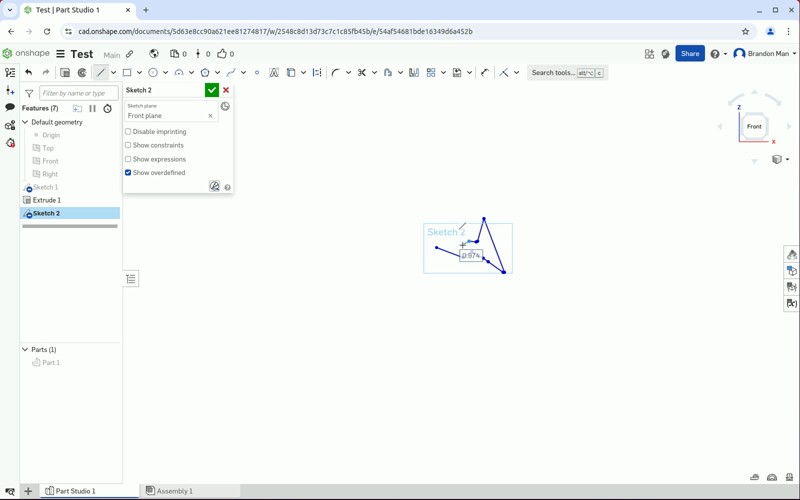
scroll(6)
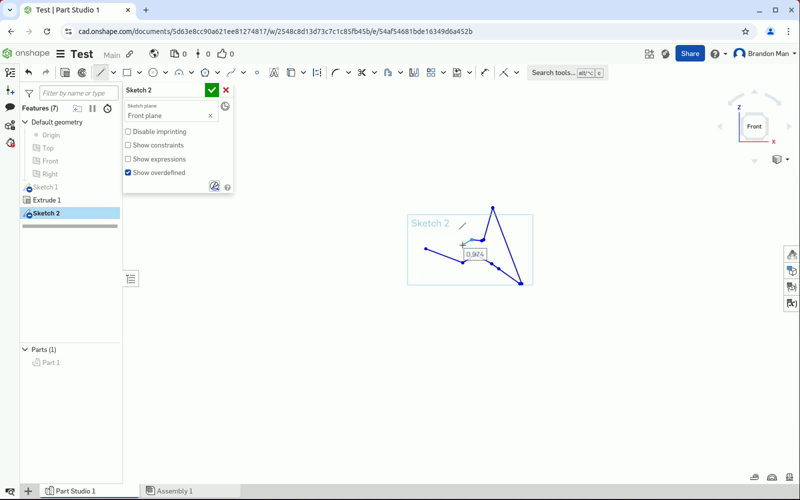
scroll(6)
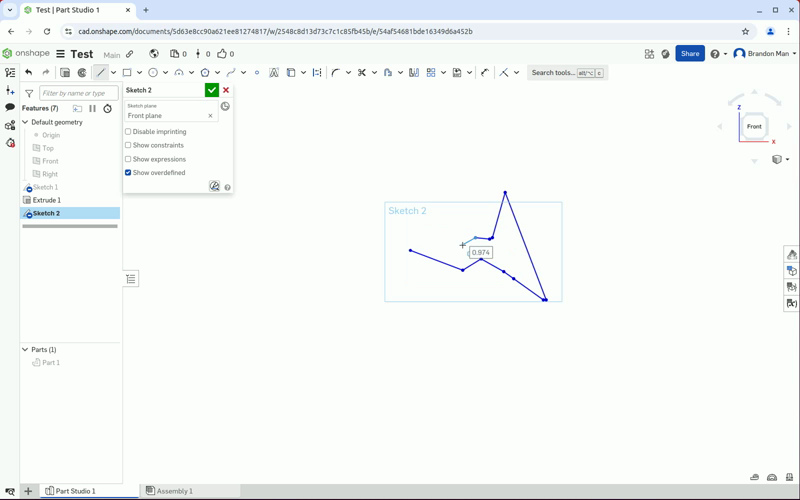
scroll(6)
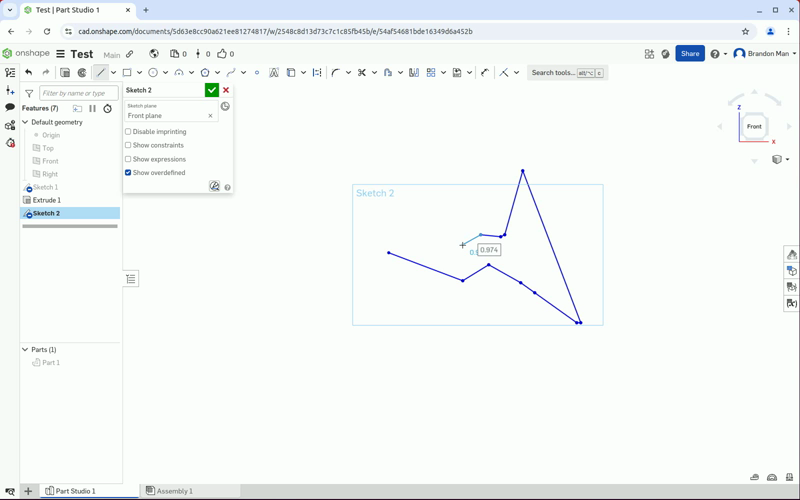
scroll(6)
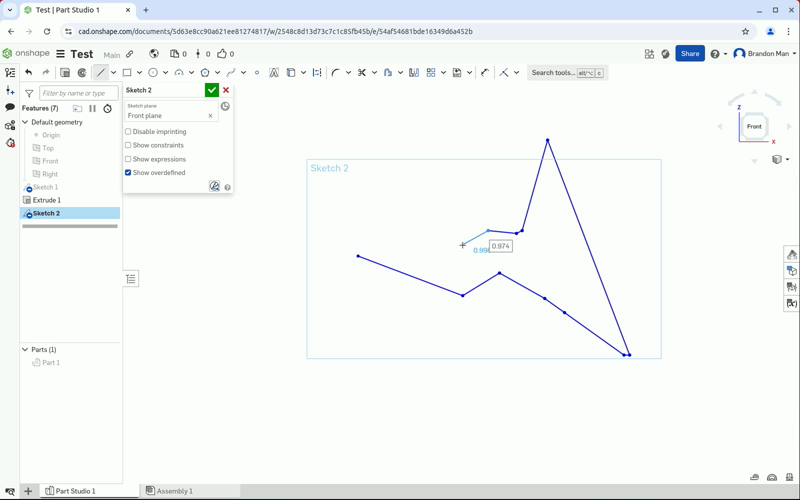
scroll(6)
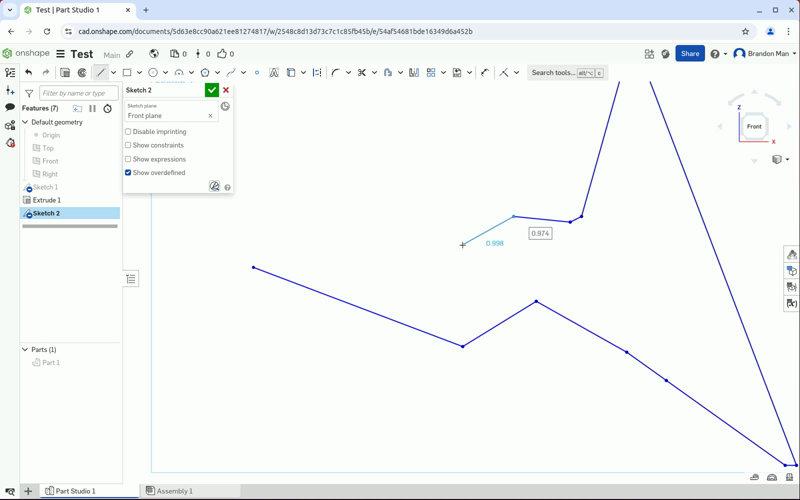
click(462, 244)
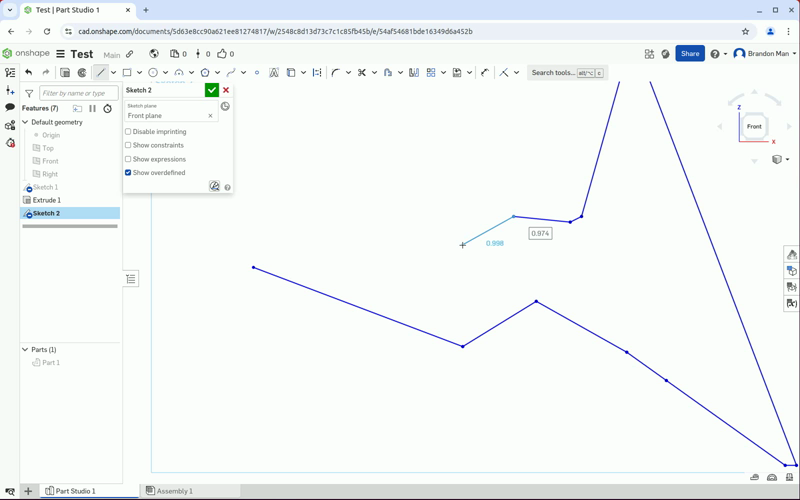
scroll(-6)
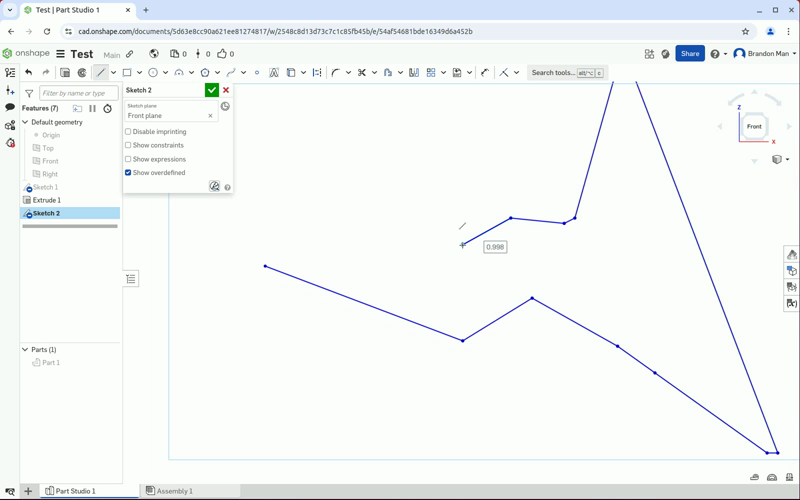
scroll(-6)
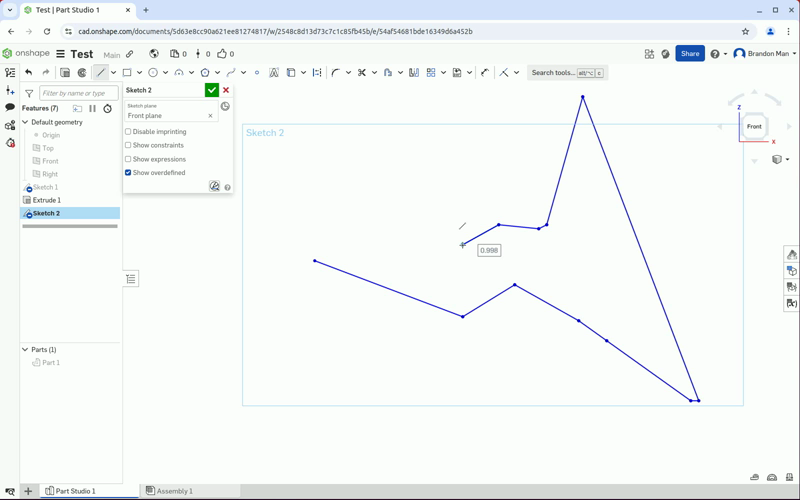
scroll(-6)
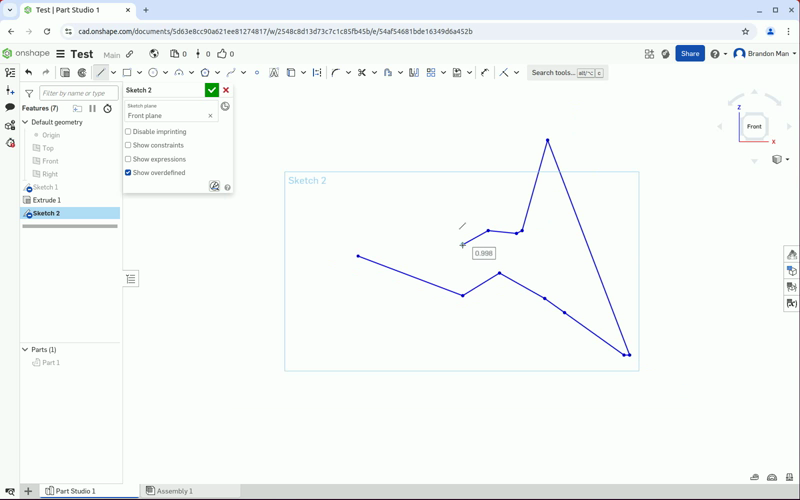
scroll(-6)
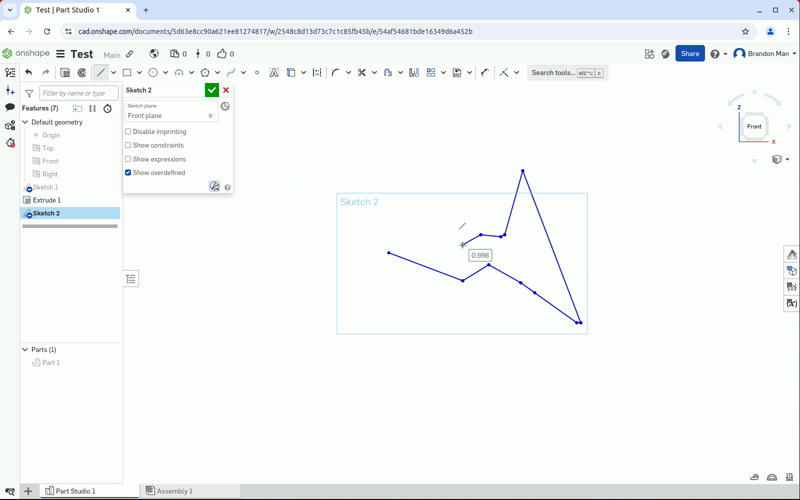
scroll(-6)
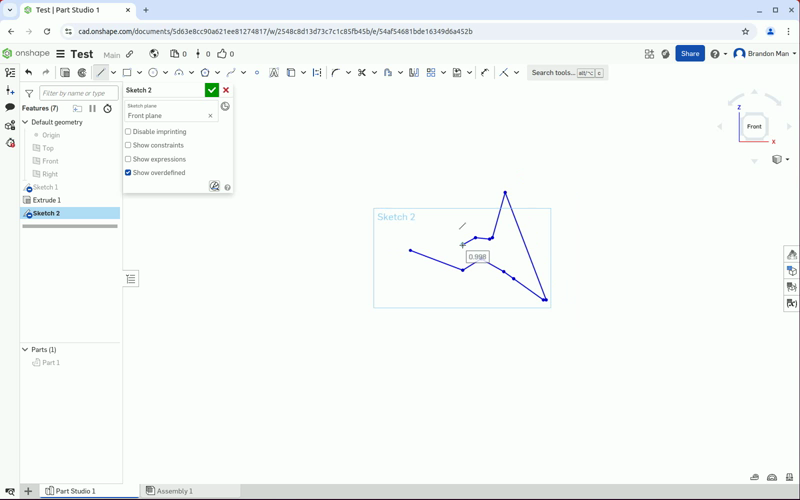
scroll(-6)
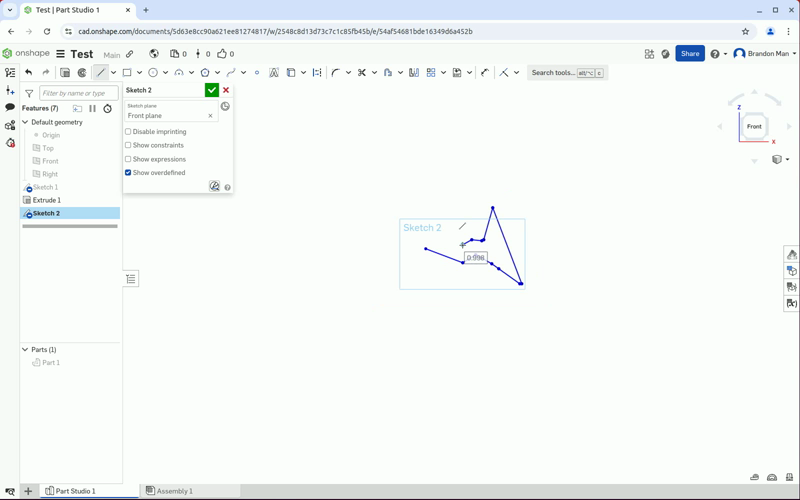
scroll(-6)
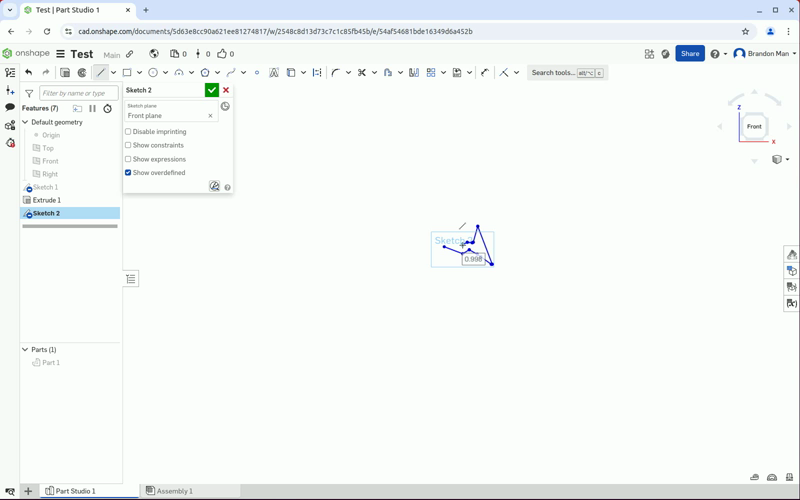
key_up(shift)
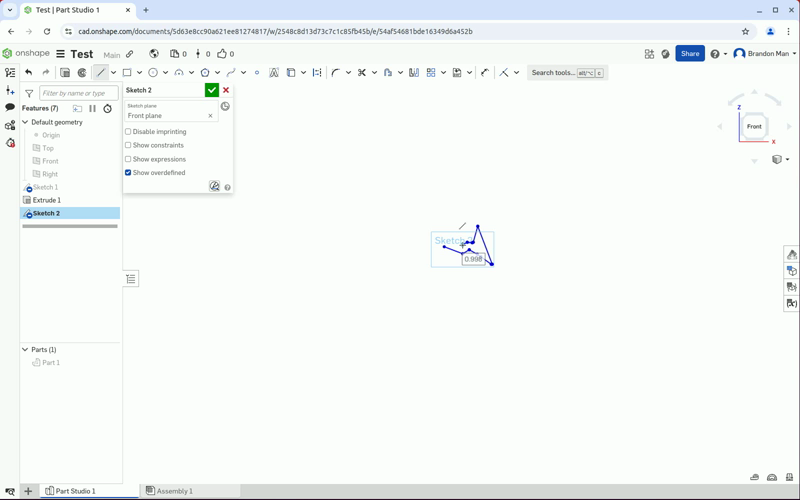
key_down(shift)
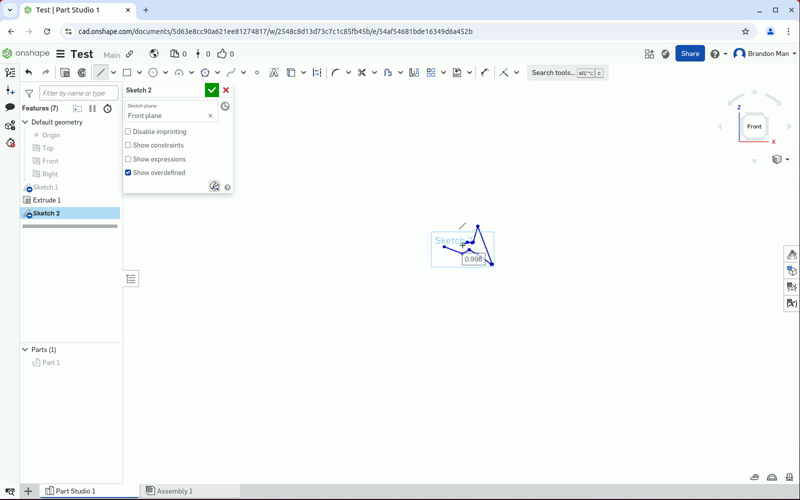
mouse_move(492, 244)
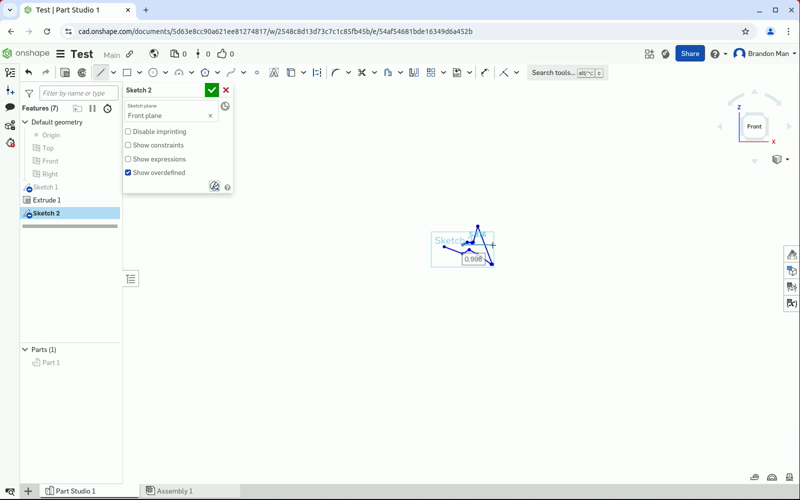
mouse_move(458, 244)
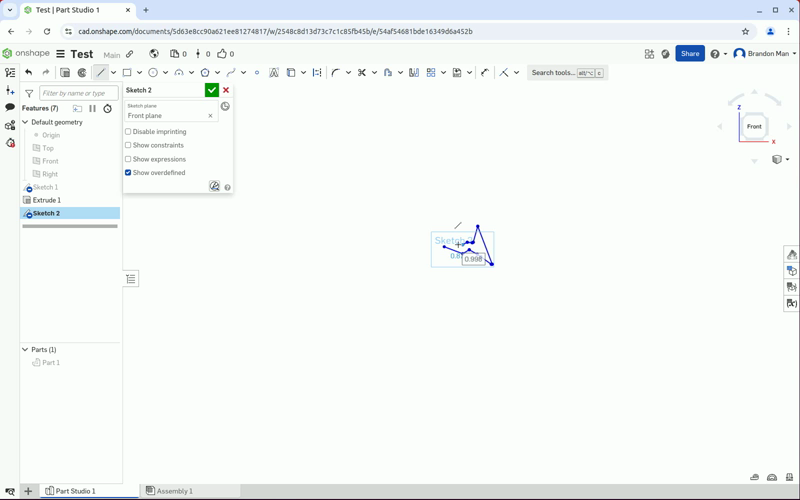
scroll(6)
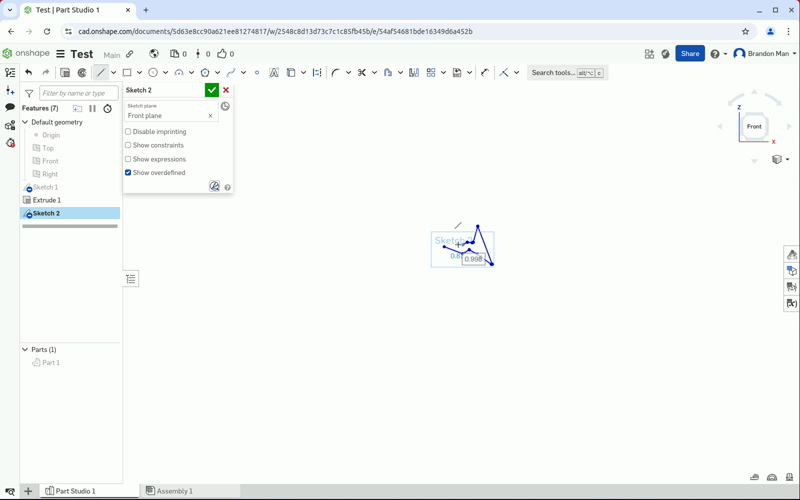
scroll(6)
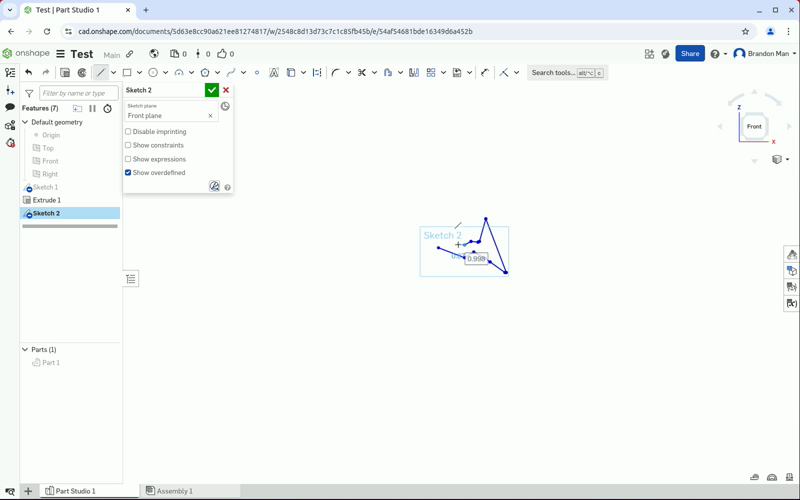
scroll(6)
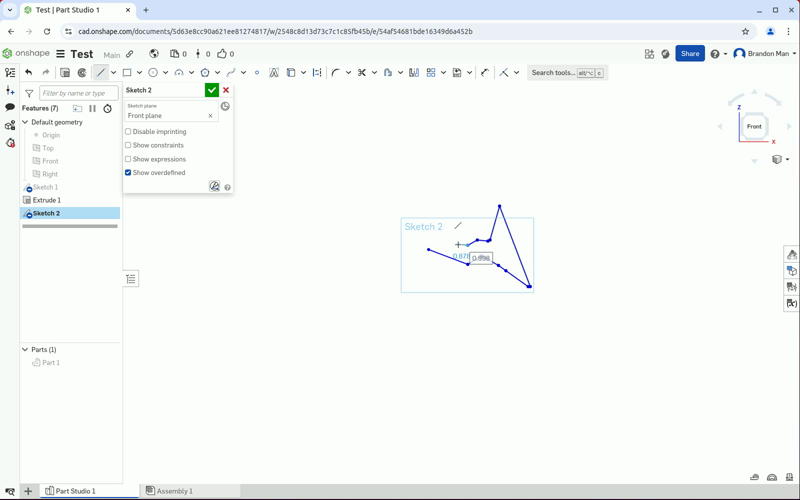
scroll(6)
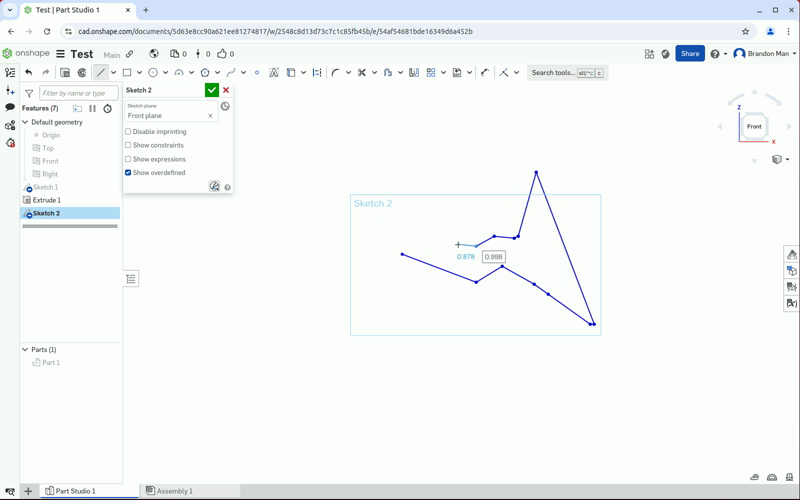
scroll(6)
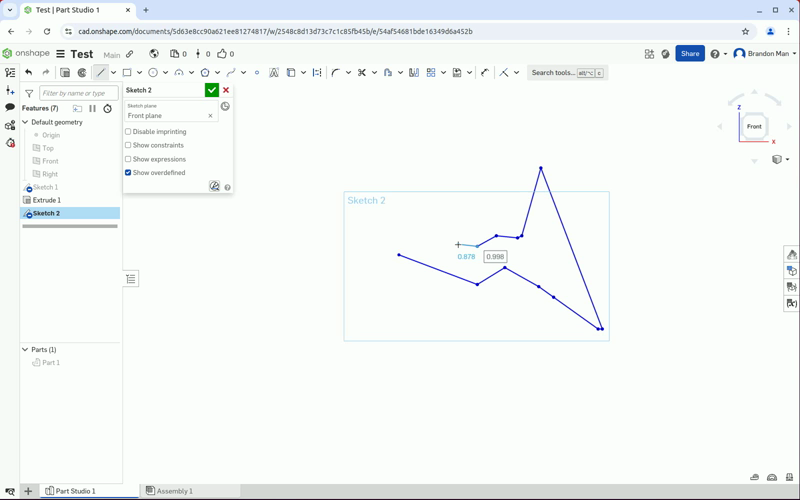
scroll(6)
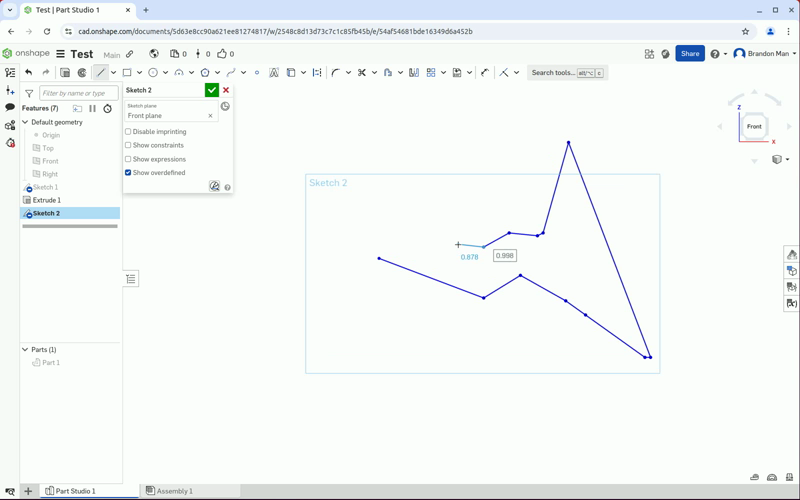
scroll(6)
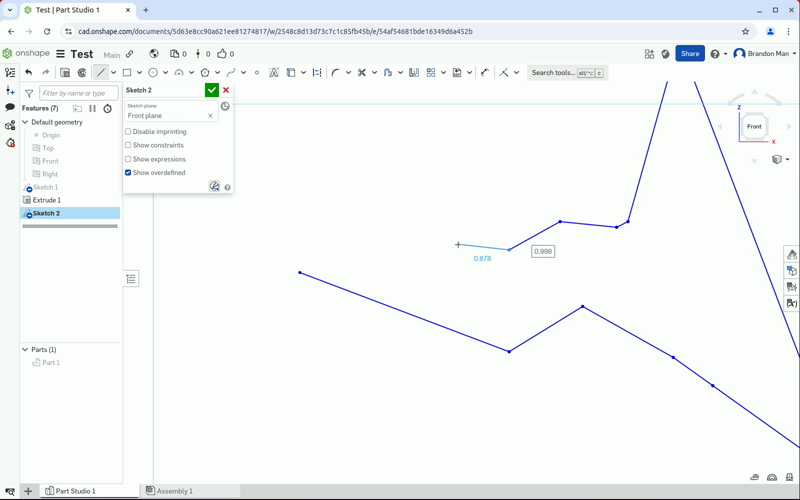
click(458, 244)
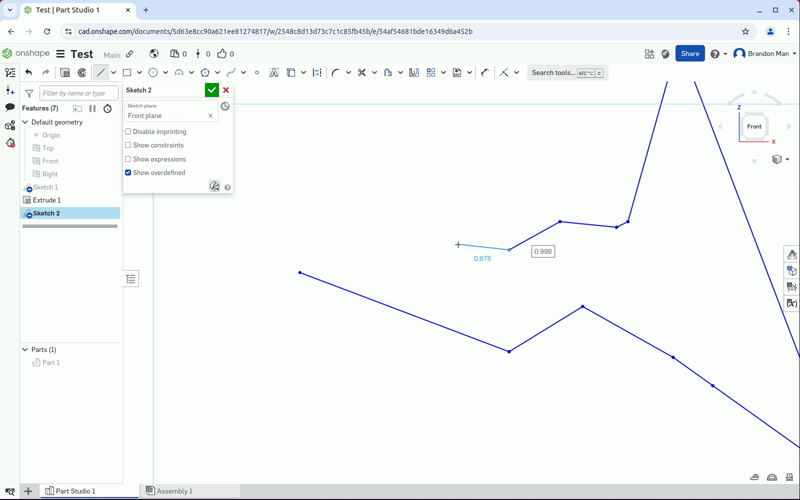
scroll(-6)
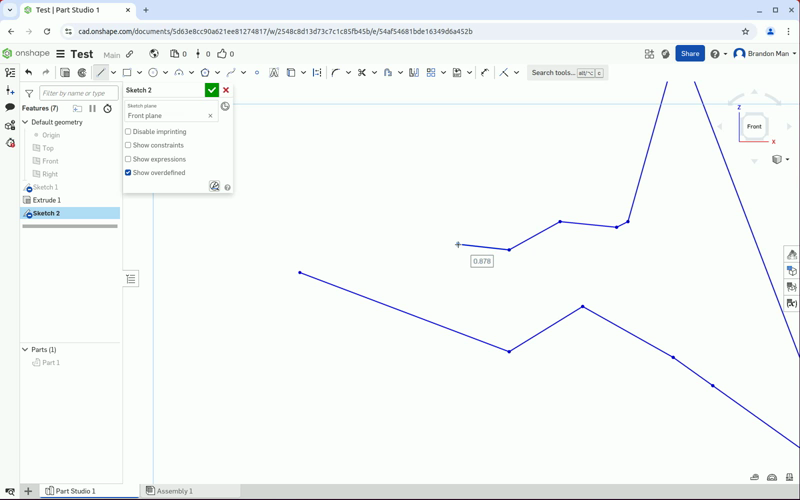
scroll(-6)
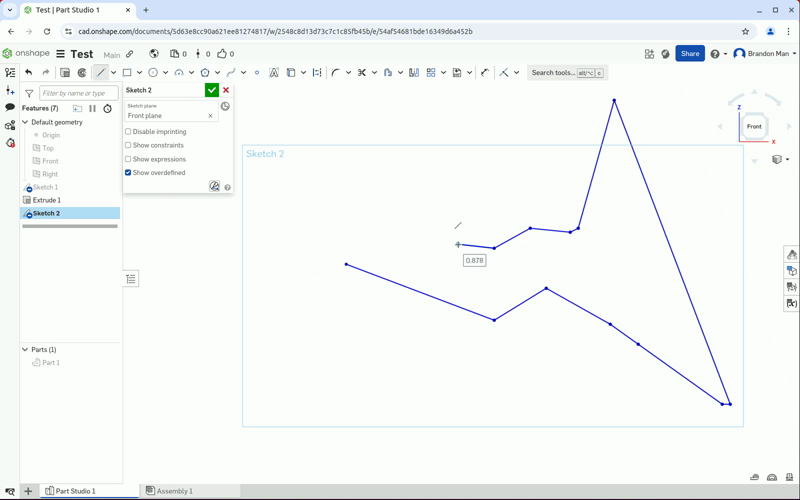
scroll(-6)
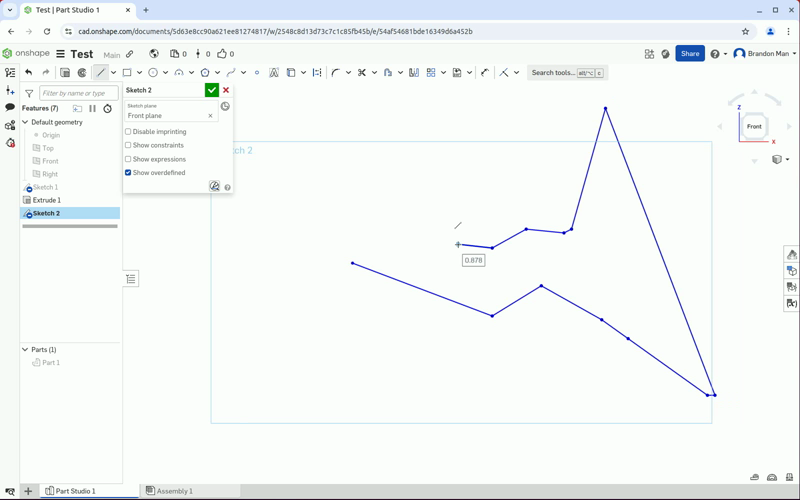
scroll(-6)
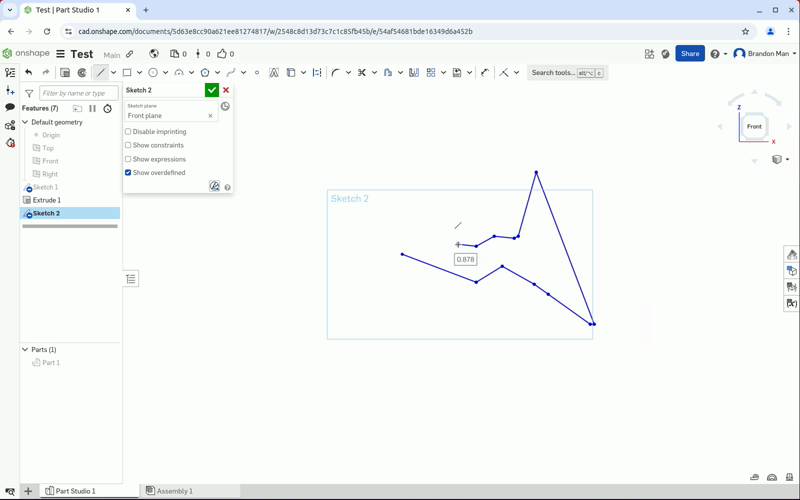
scroll(-6)
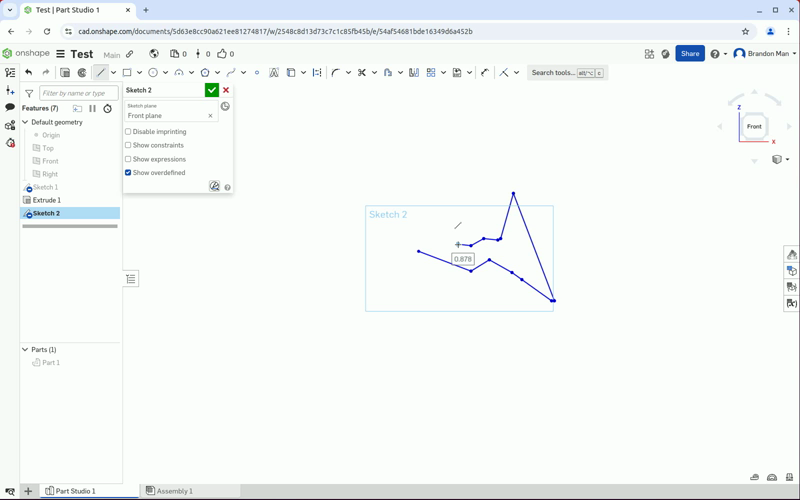
scroll(-6)
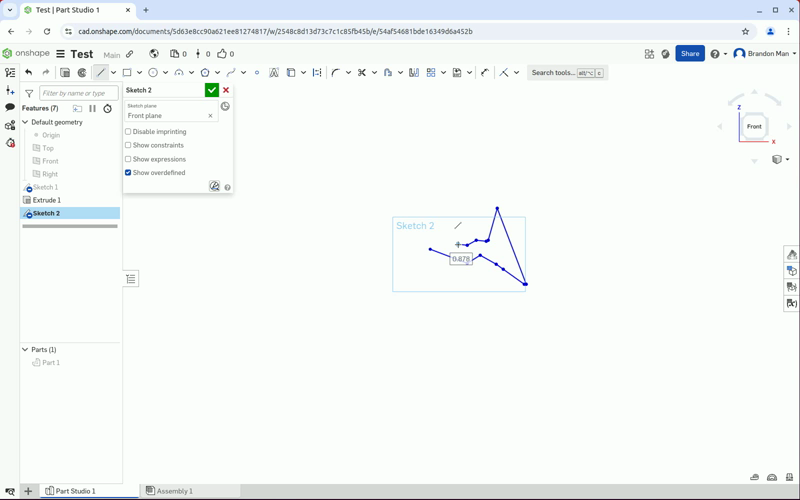
scroll(-6)
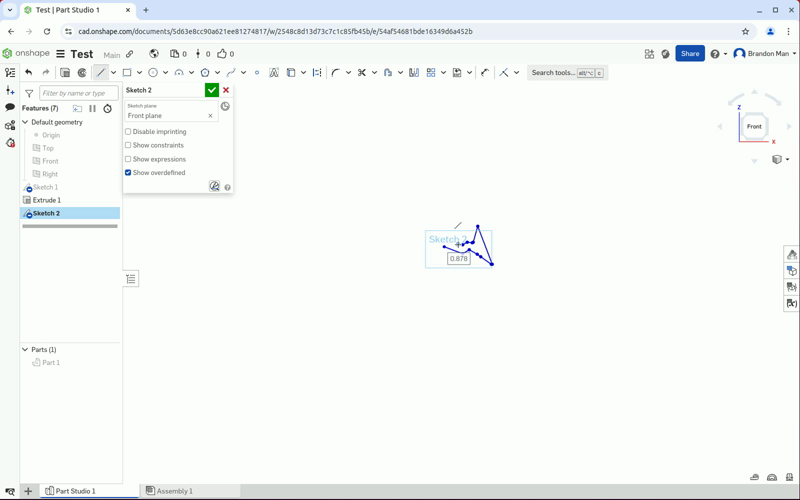
key_up(shift)
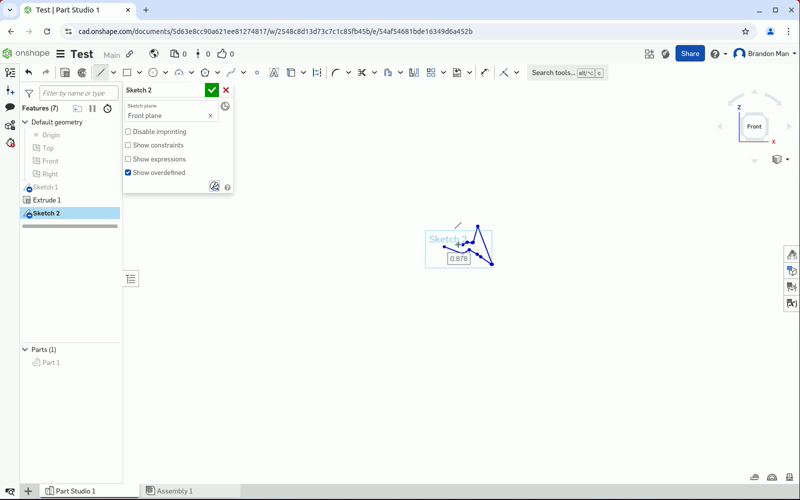
mouse_move(488, 244)
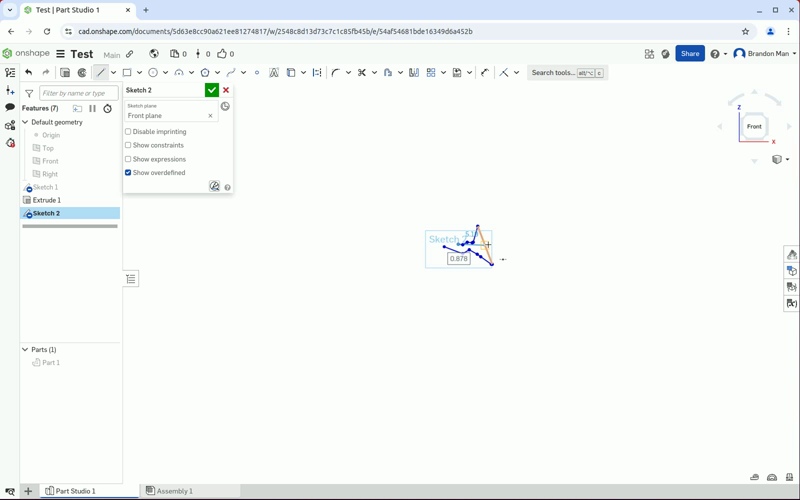
key_down(shift)
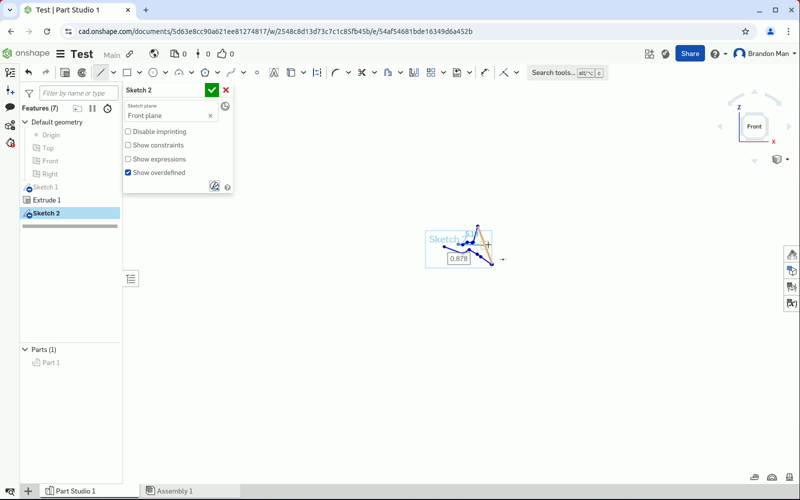
mouse_move(444, 246)
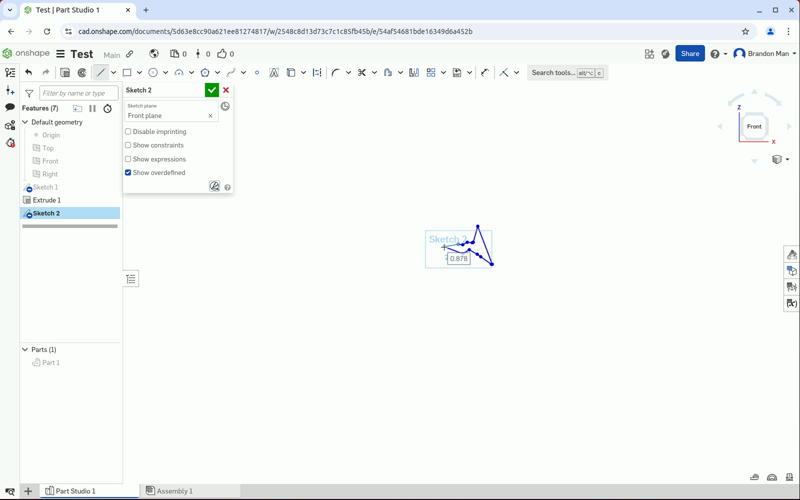
key_up(shift)
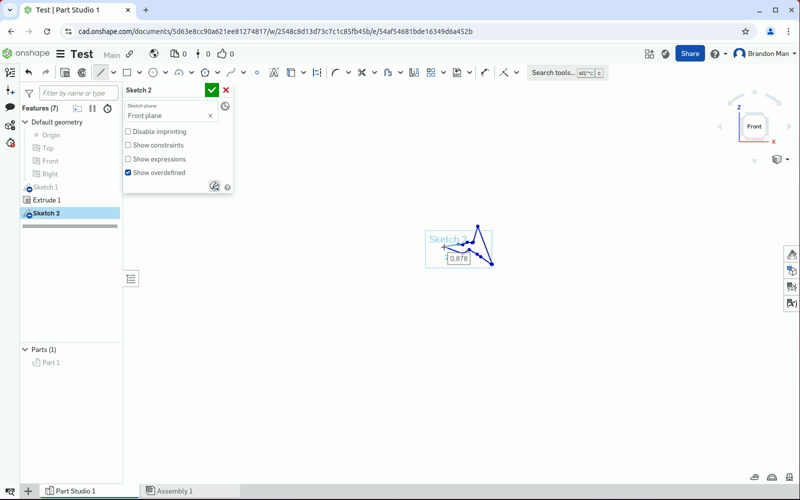
click(444, 246)
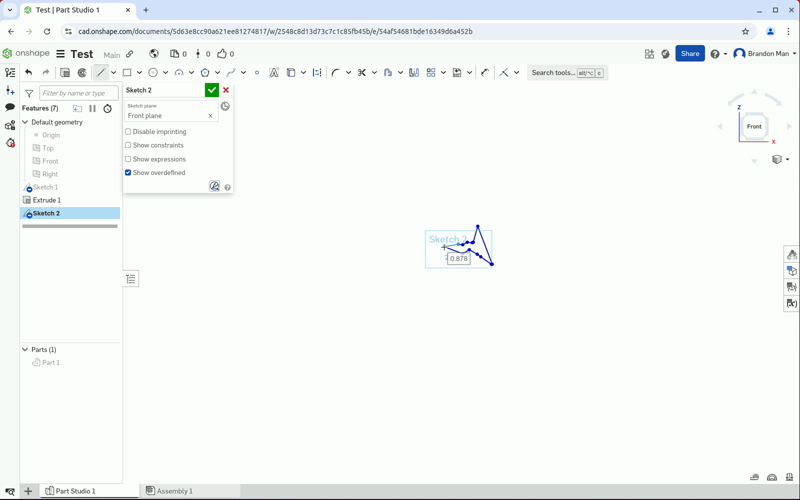
key(esc)
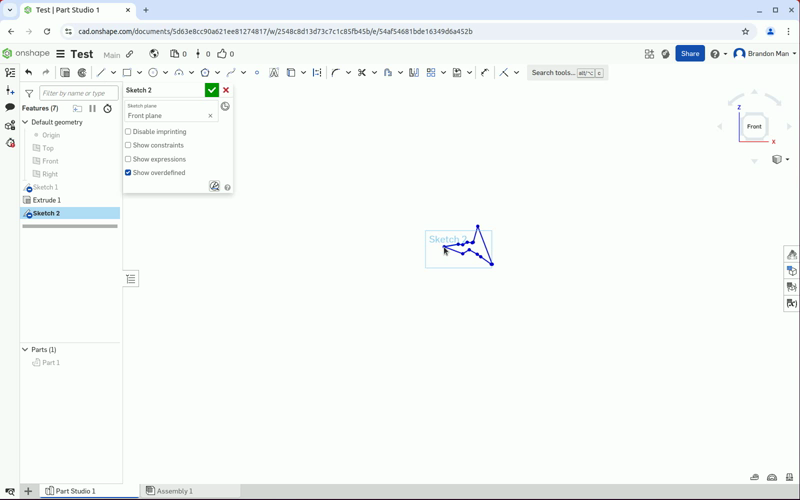
mouse_move(485, 253)
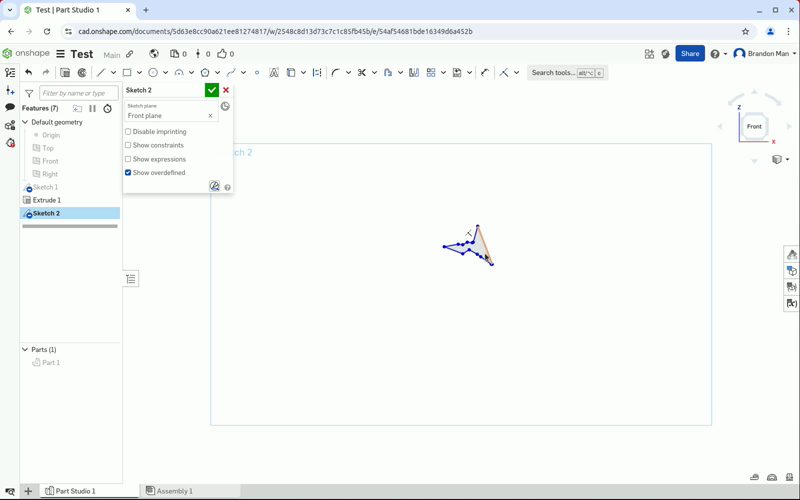
scroll(6)
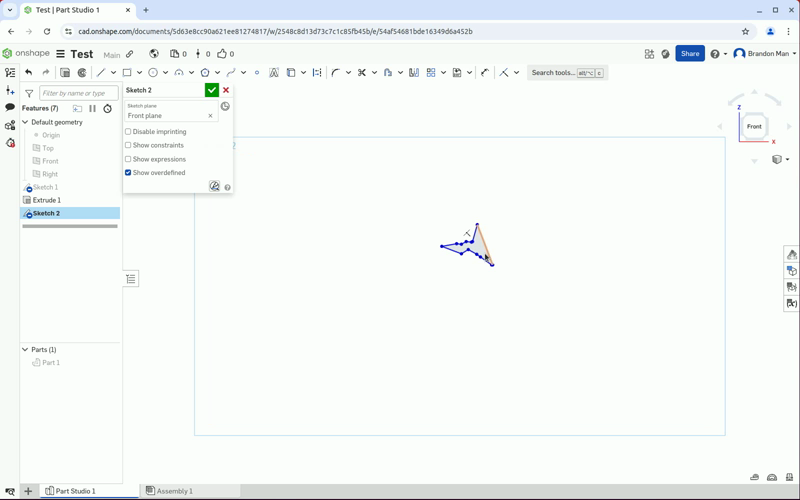
scroll(6)
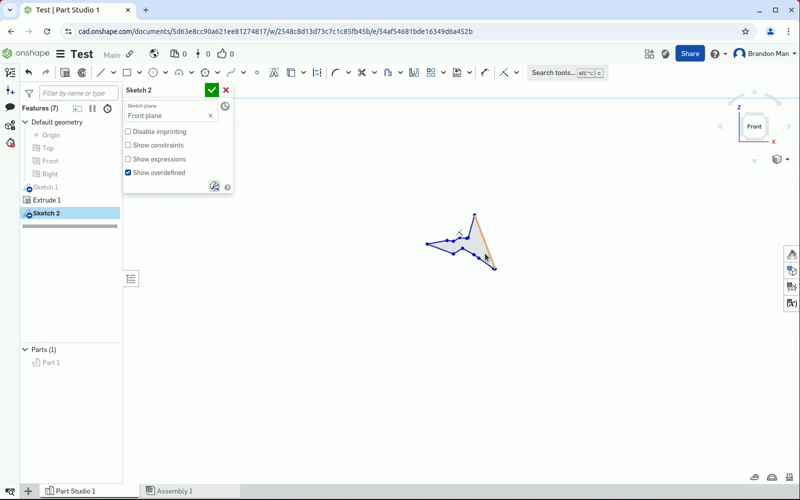
scroll(6)
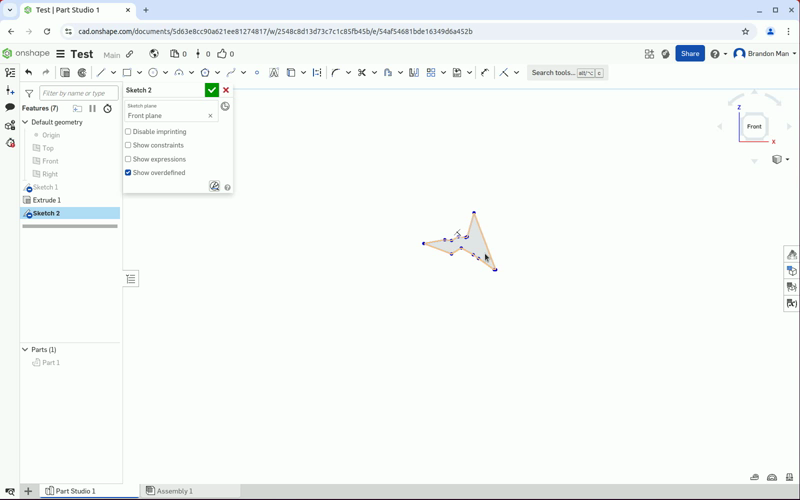
scroll(6)
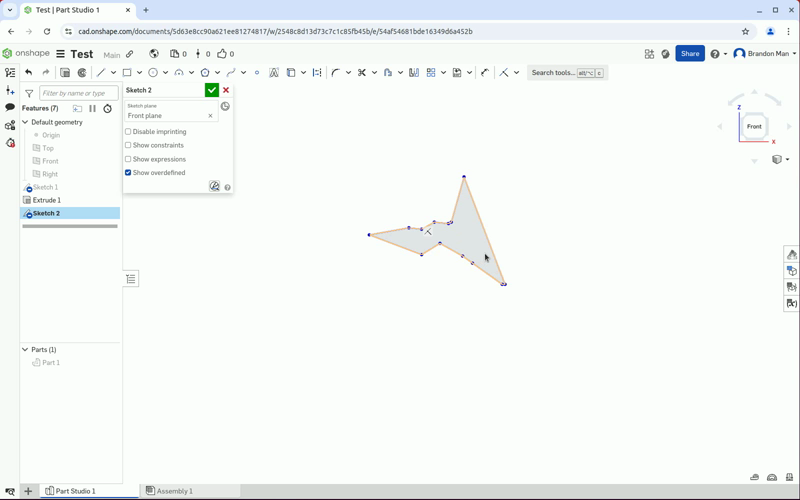
scroll(6)
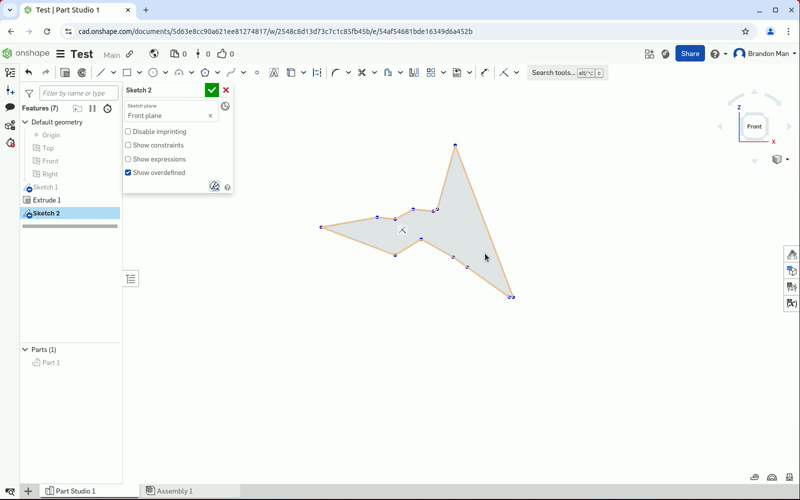
scroll(6)
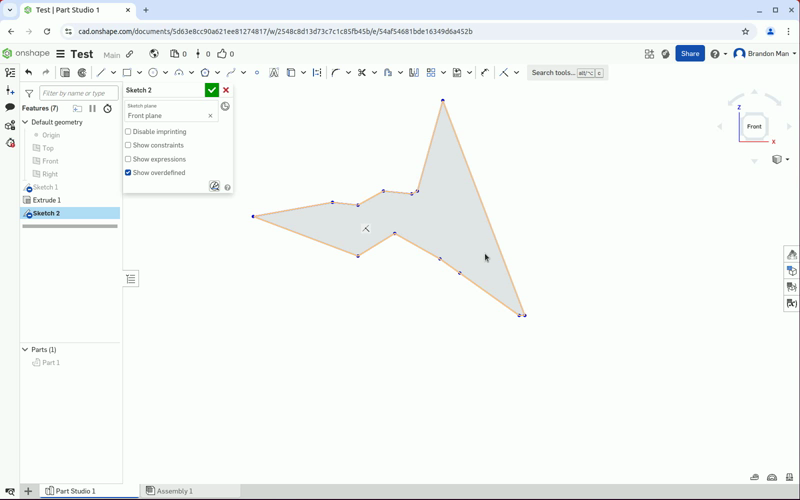
scroll(6)
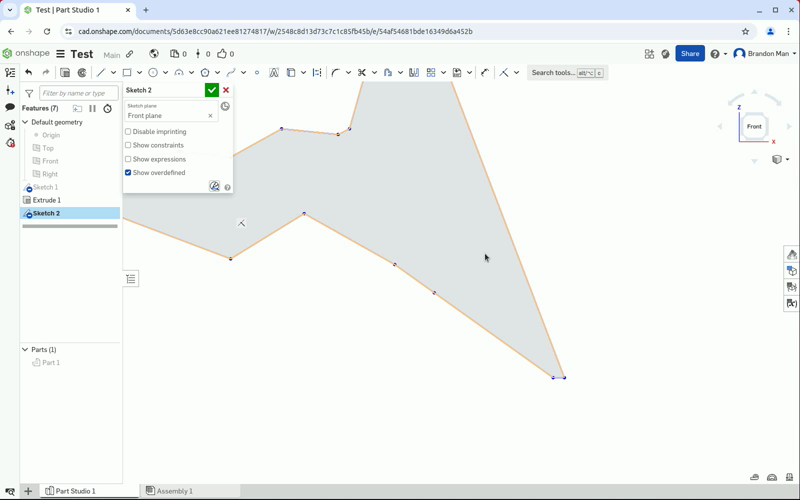
click(485, 253)
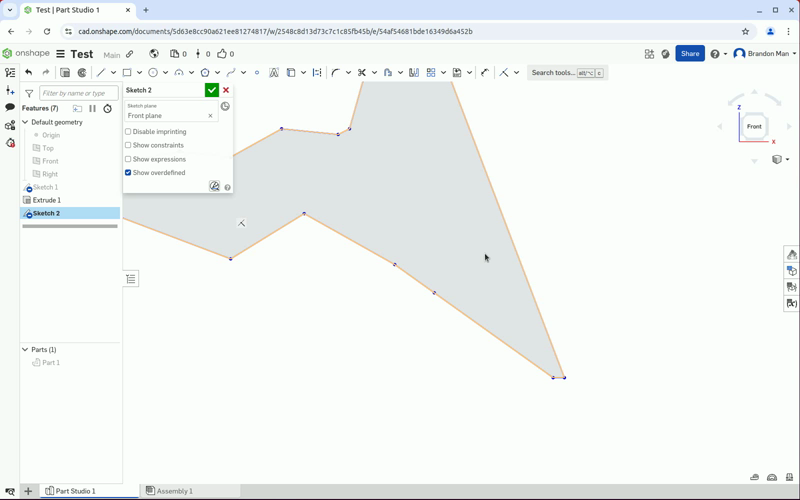
scroll(-6)
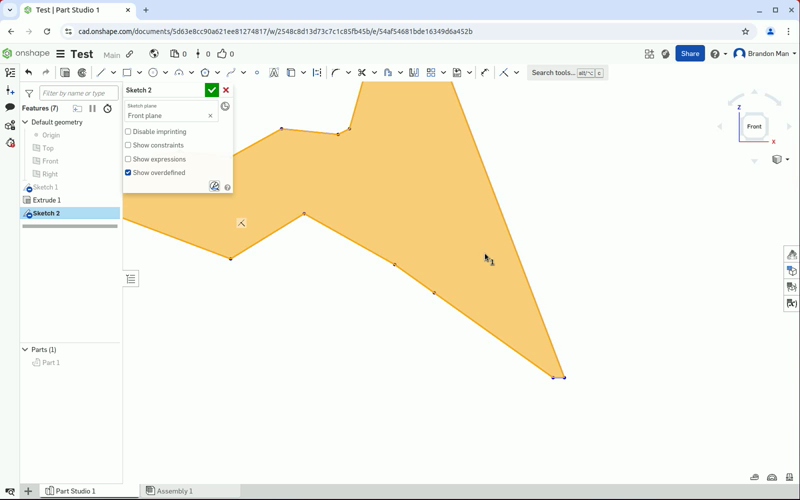
scroll(-6)
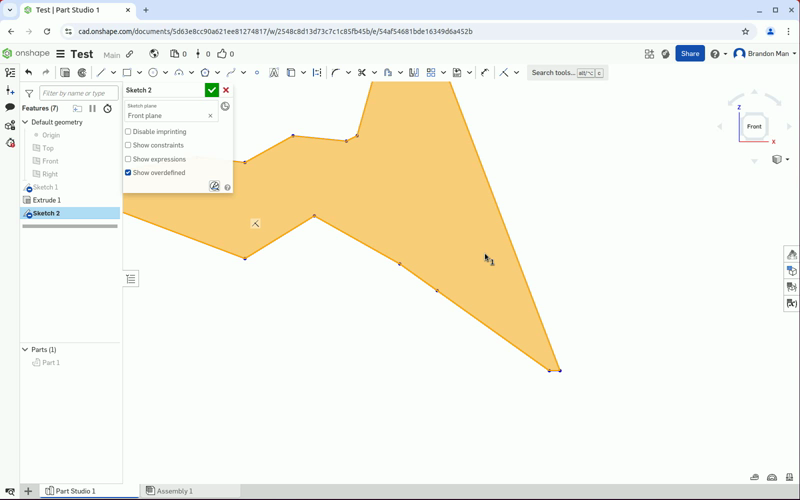
scroll(-6)
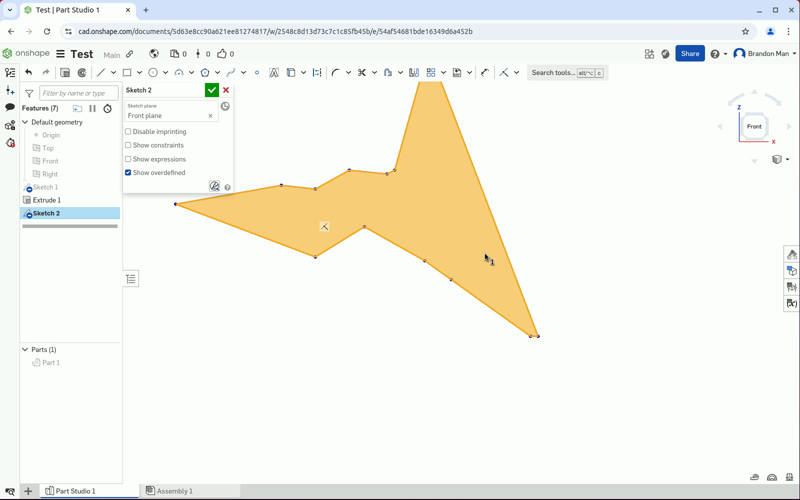
scroll(-6)
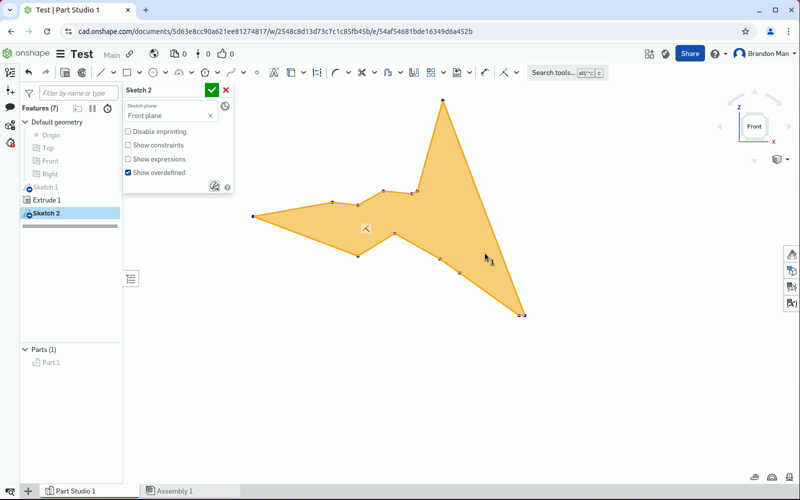
scroll(-6)
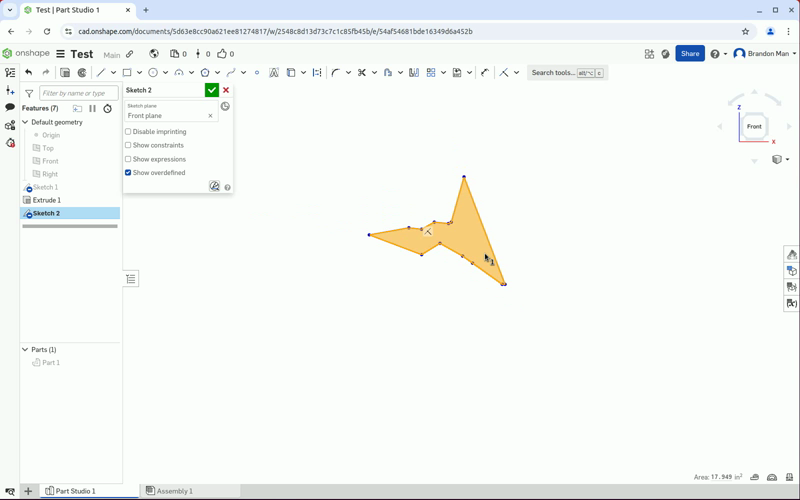
scroll(-6)
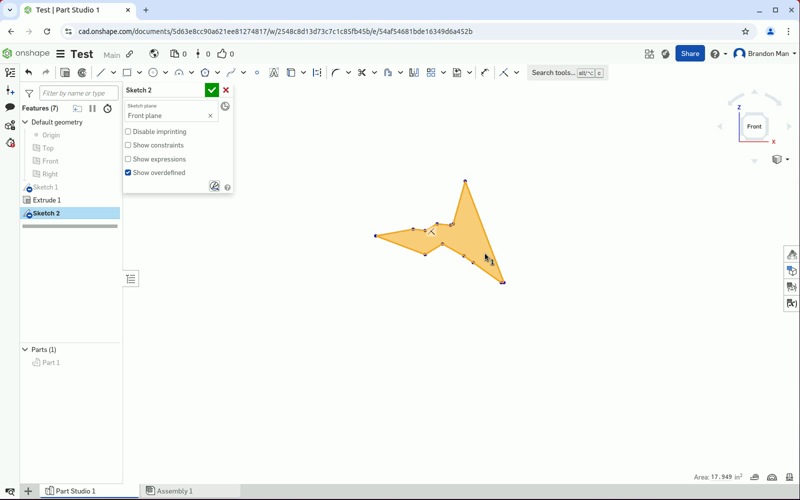
scroll(-6)
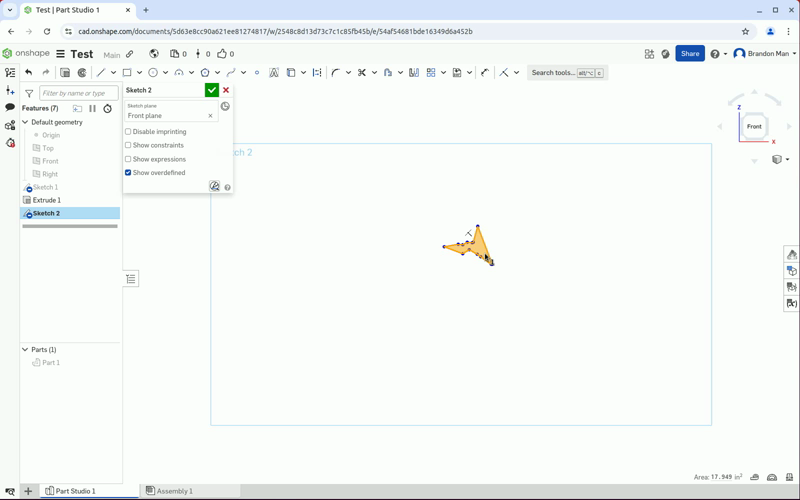
mouse_move(73, 352)
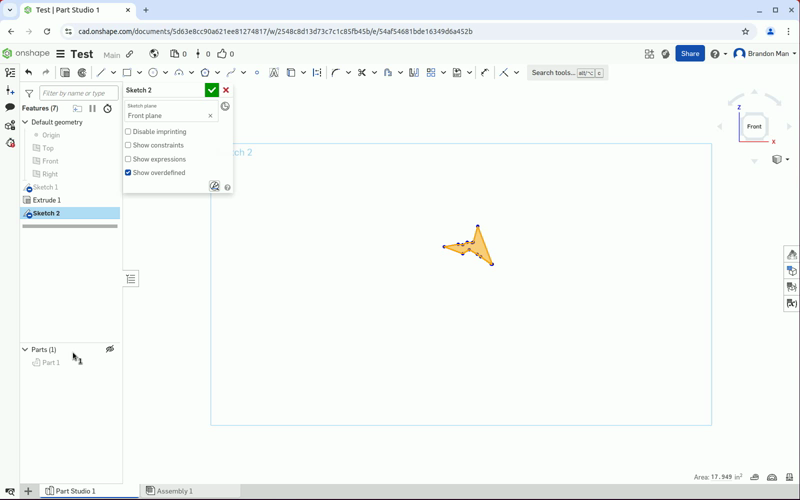
key(shift+y)
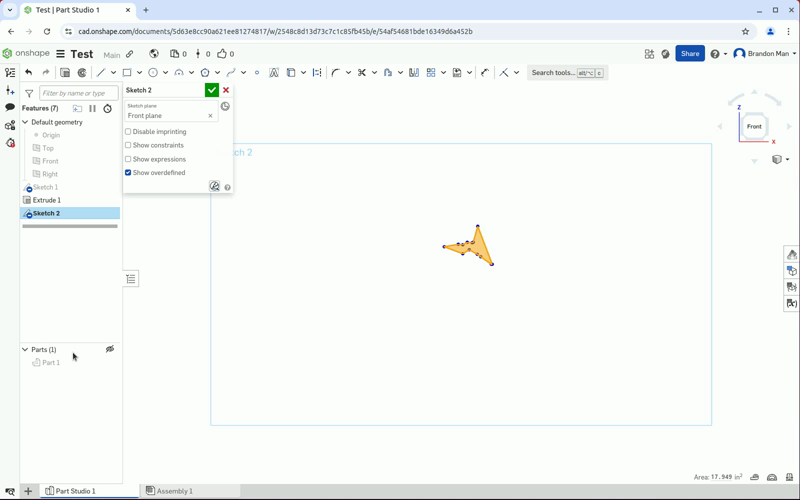
key(shift+e)
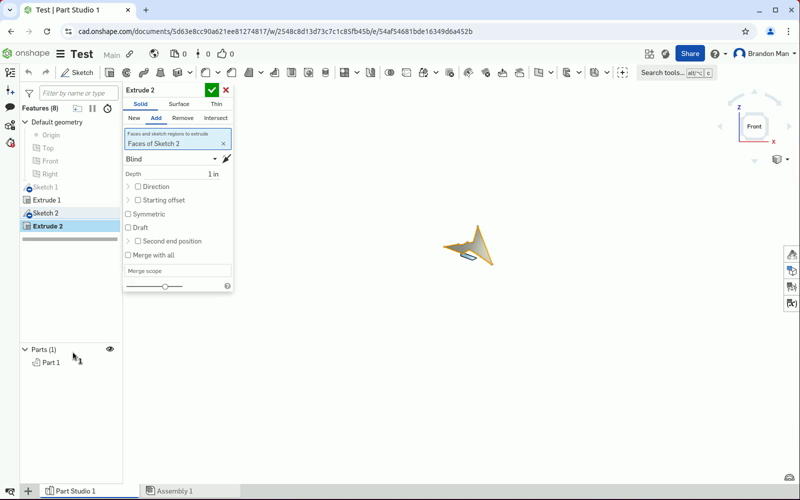
mouse_move(143, 106)
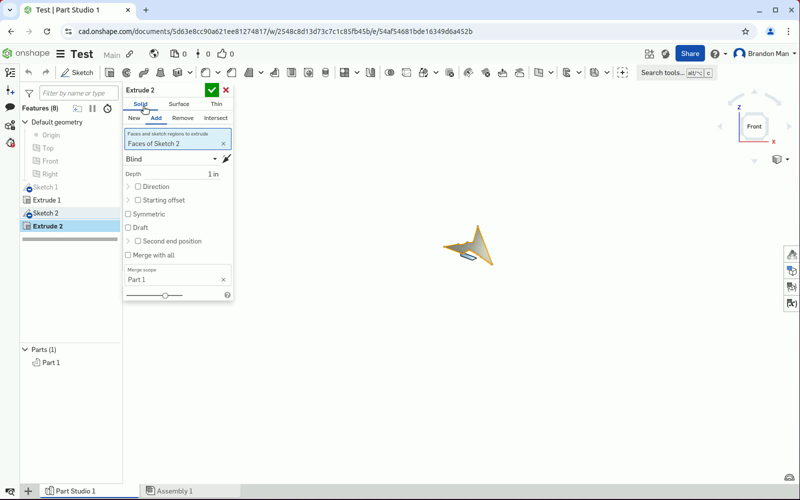
click(143, 106)
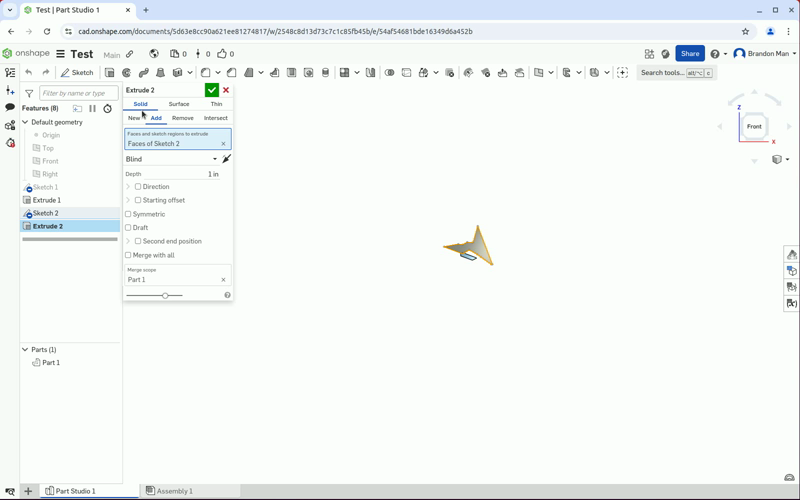
mouse_move(137, 120)
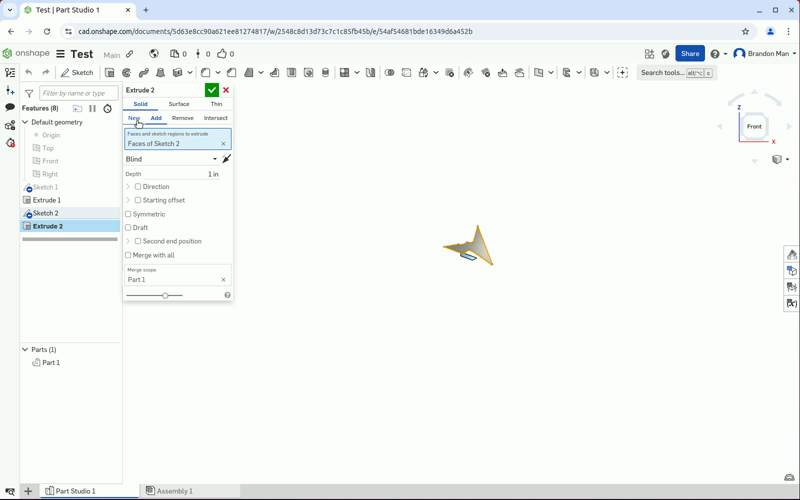
click(137, 120)
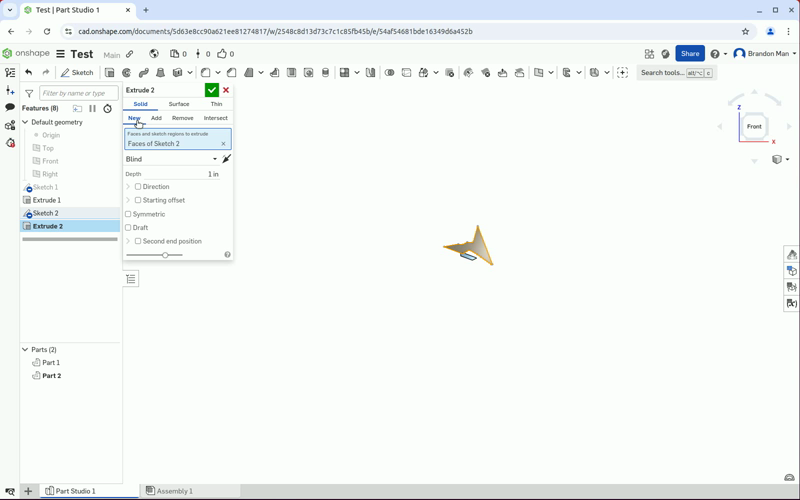
key(tab, 4)
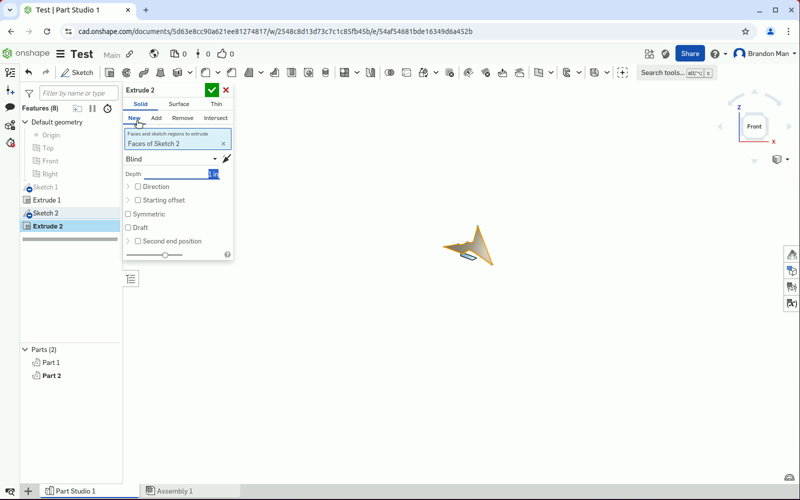
text(4.814)
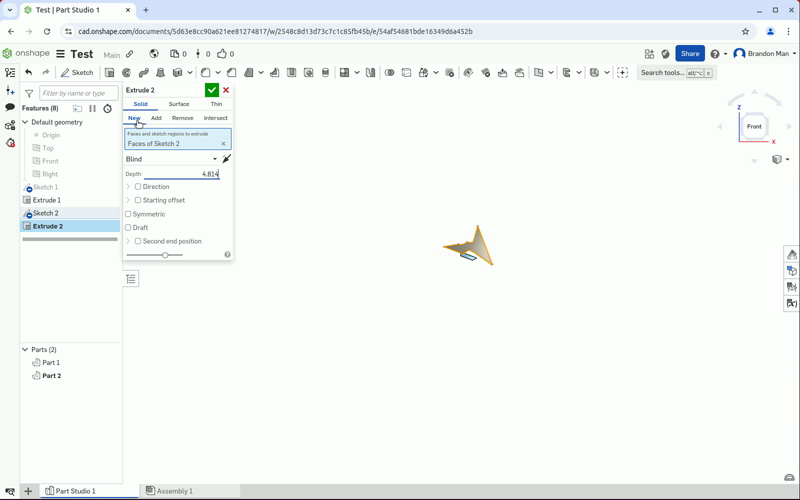
key(enter)
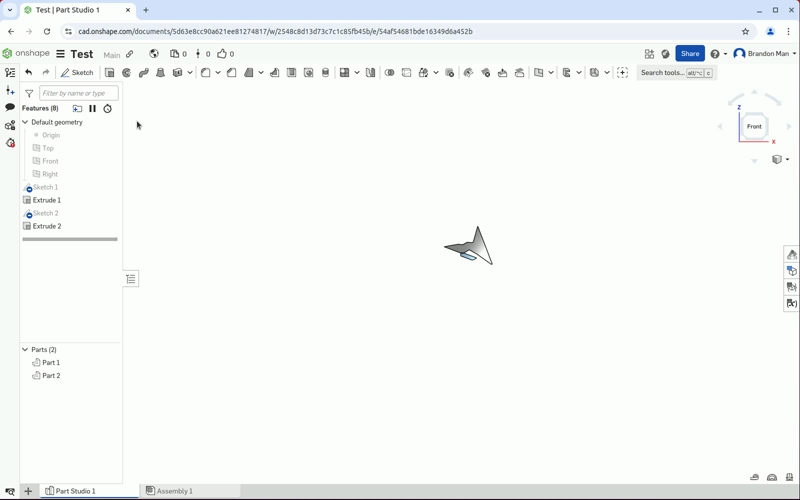
key(shift+h)
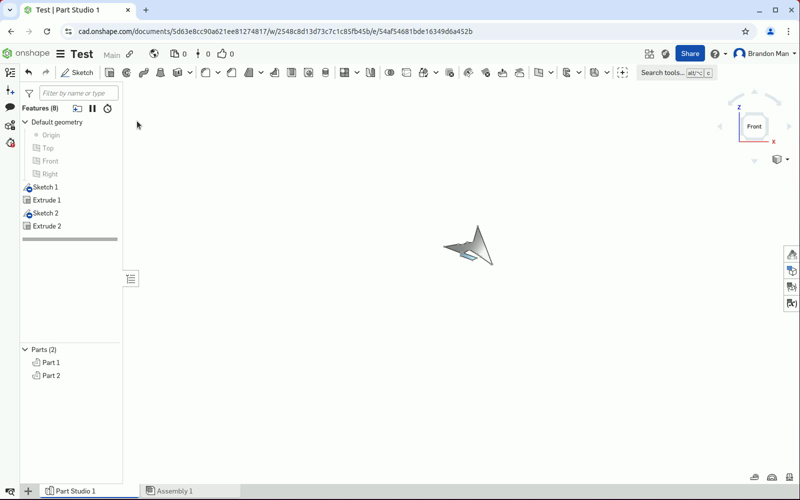
key(shift+h)
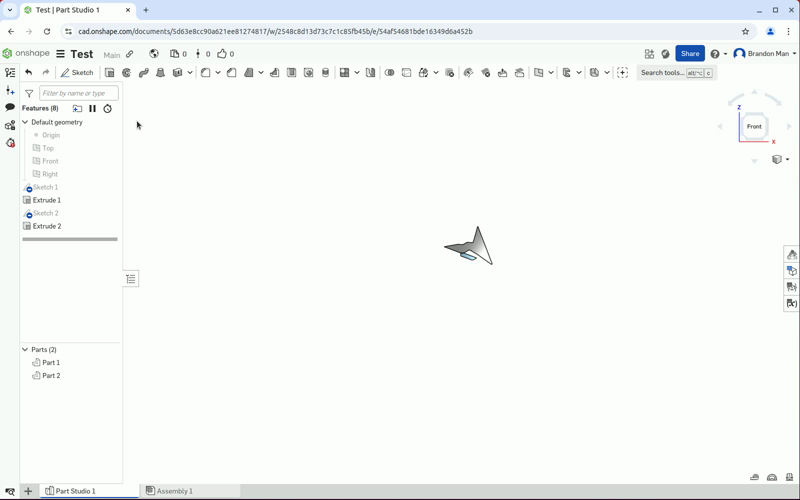
mouse_move(73, 189)
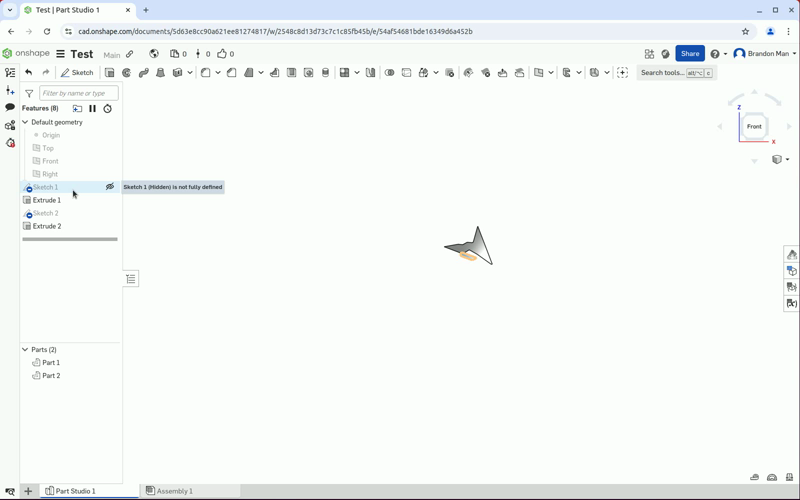
click(73, 189)
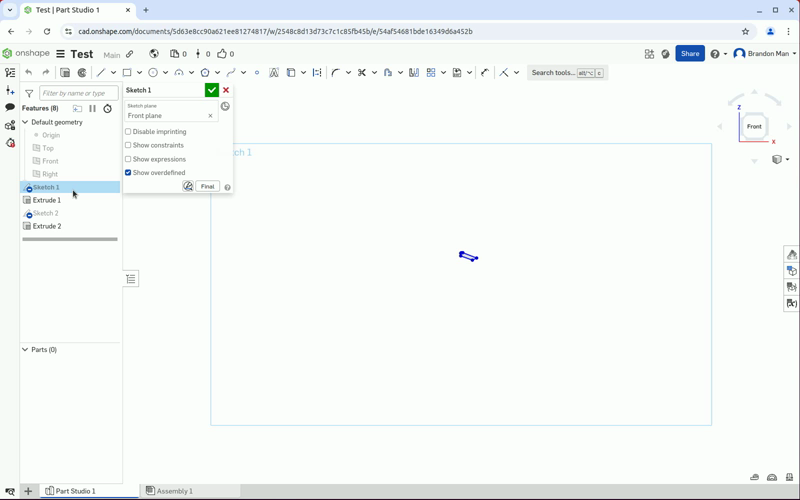
mouse_move(229, 92)
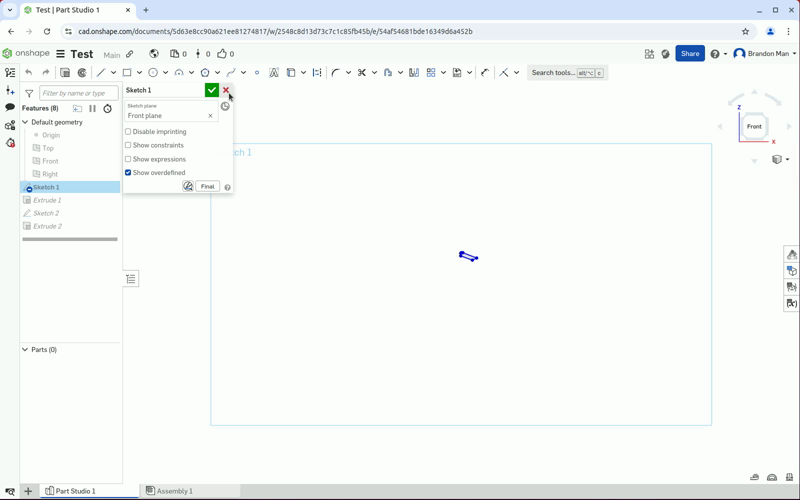
click(229, 92)
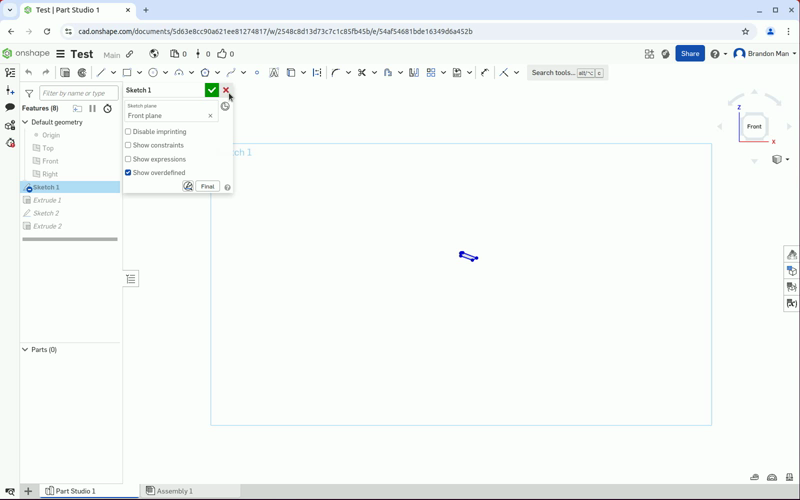
key(shift+s)
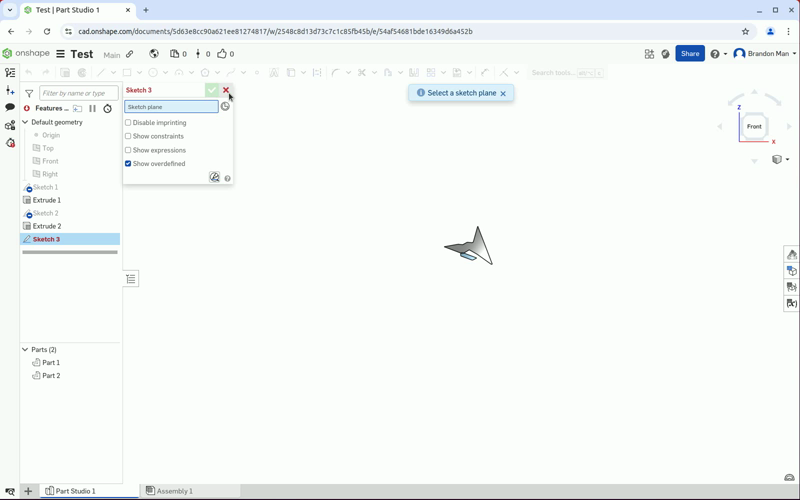
mouse_move(73, 163)
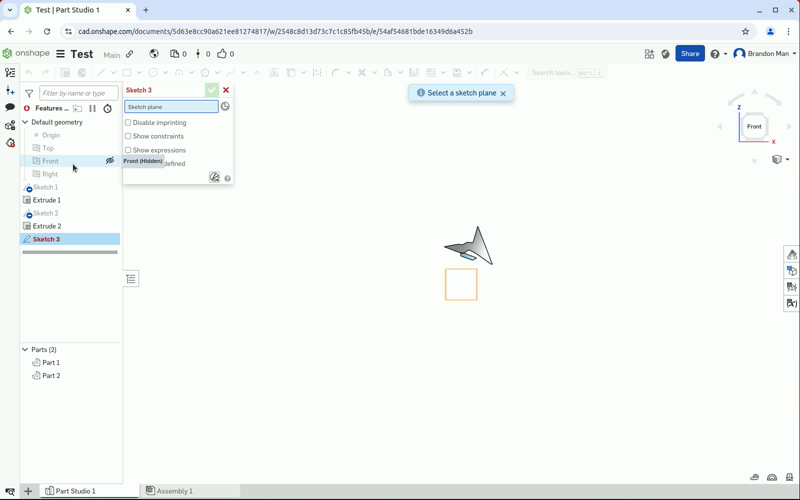
click(73, 163)
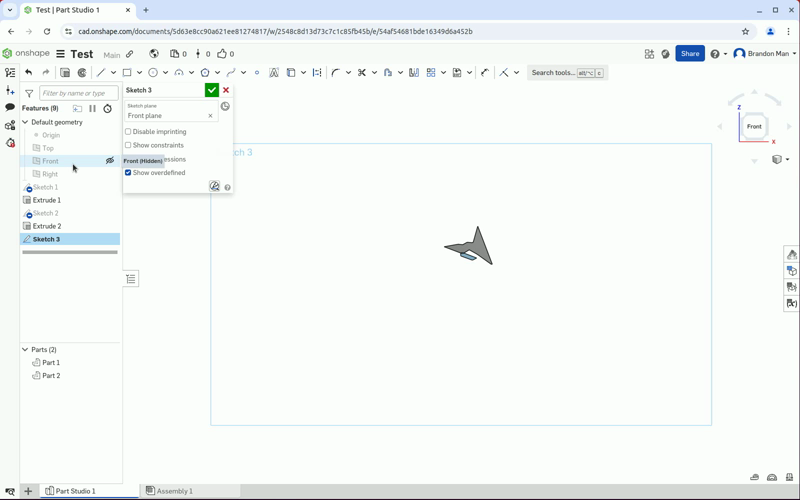
mouse_move(73, 352)
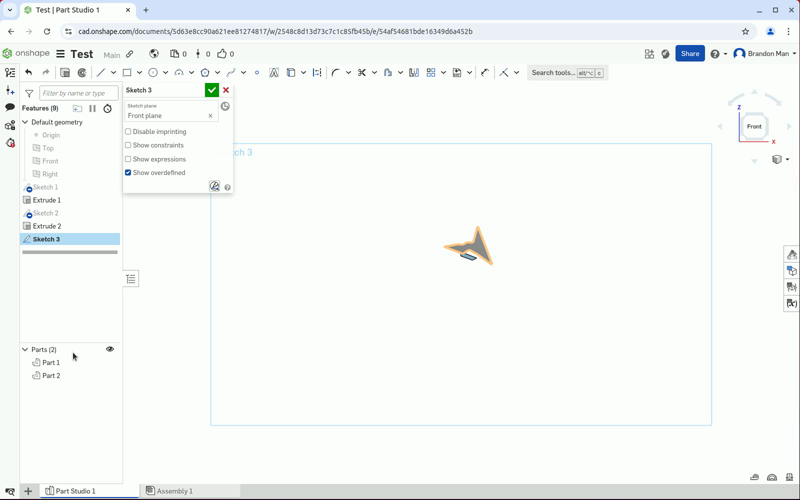
key(y)
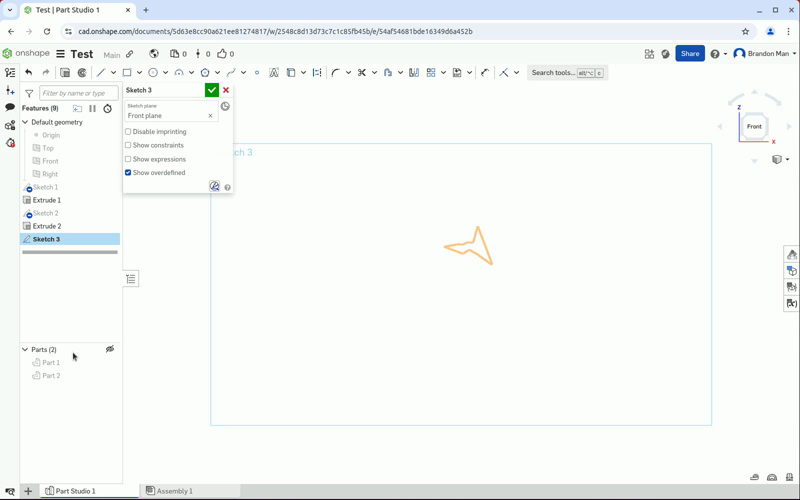
key(l)
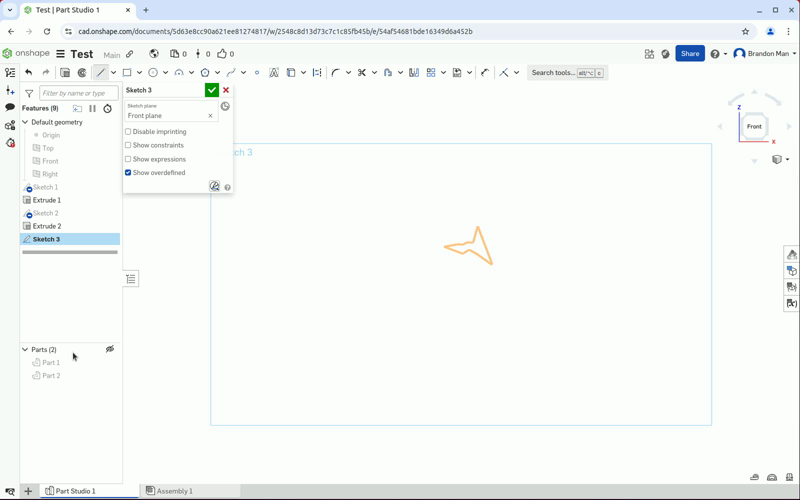
key_down(shift)
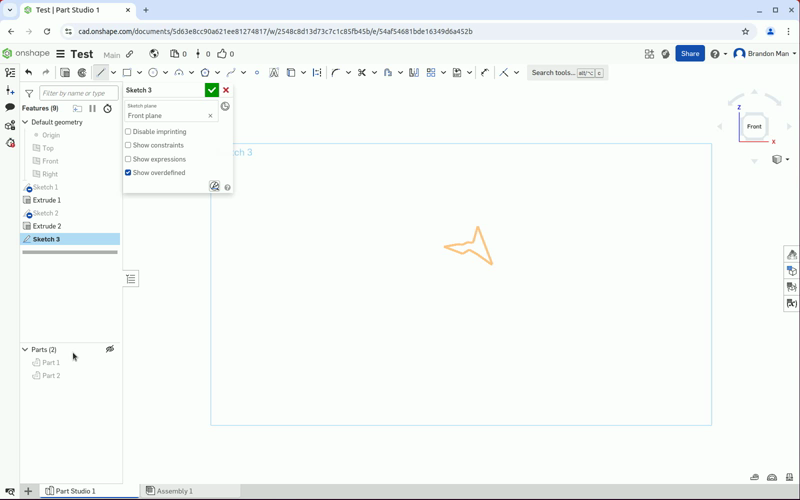
mouse_move(460, 265)
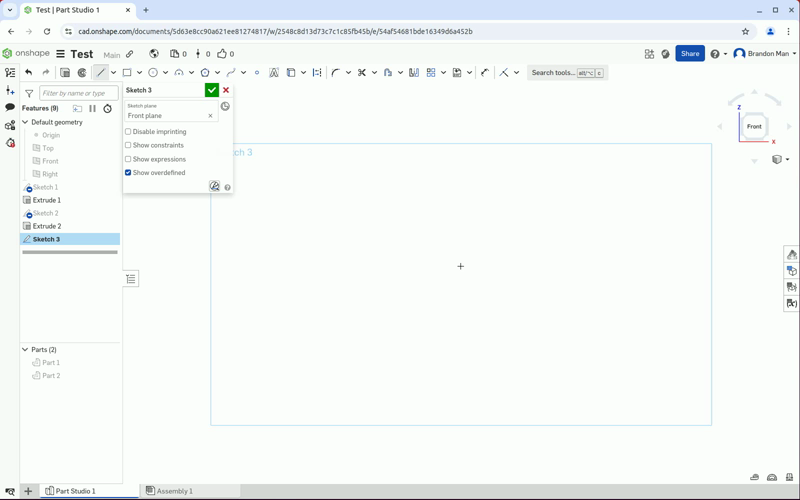
click(460, 265)
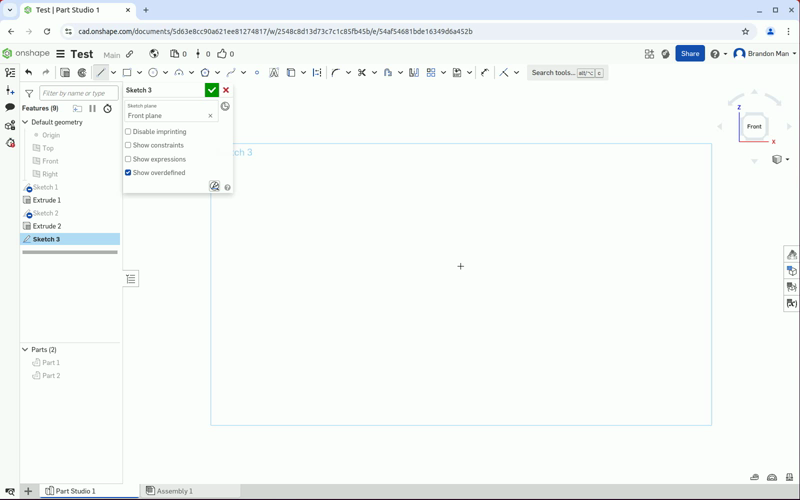
key_up(shift)
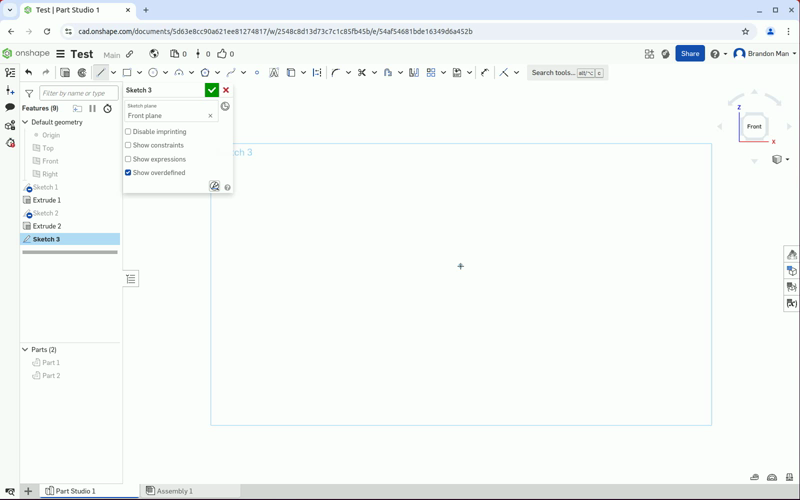
key_down(shift)
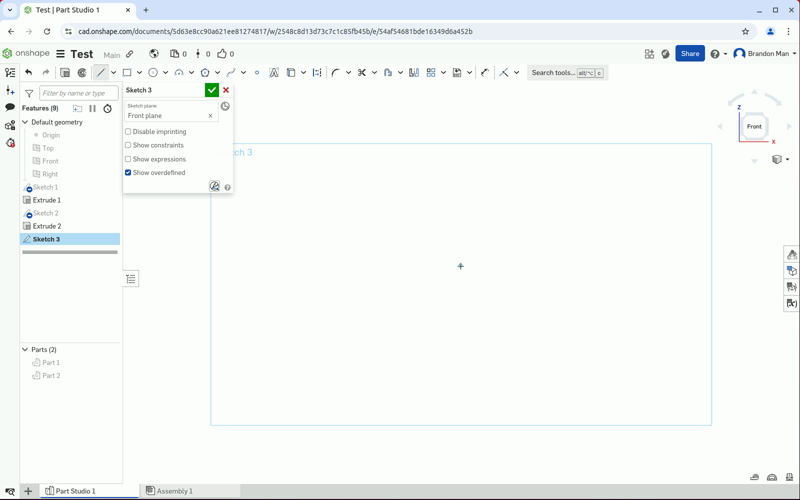
mouse_move(490, 265)
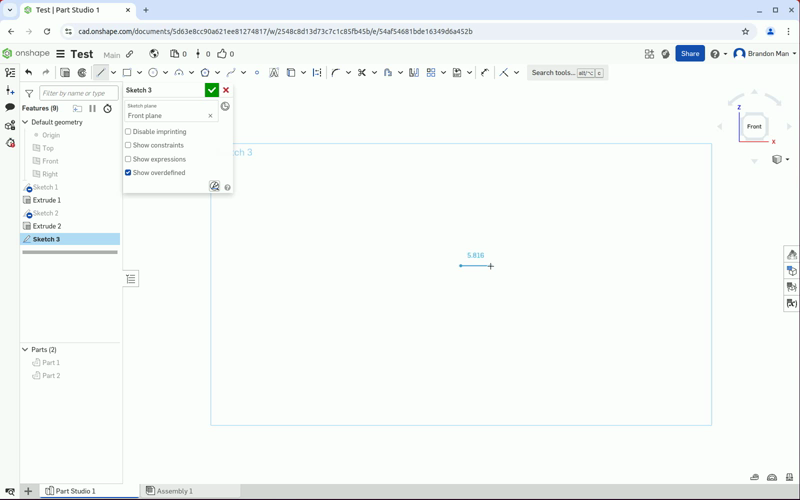
mouse_move(472, 259)
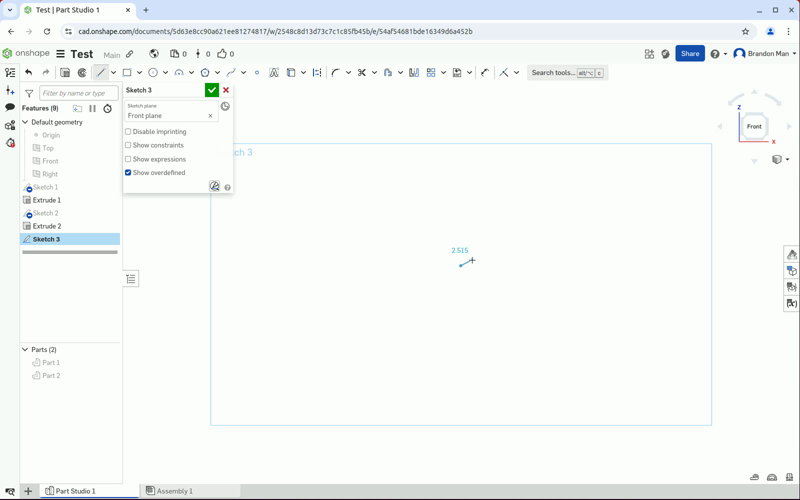
click(472, 259)
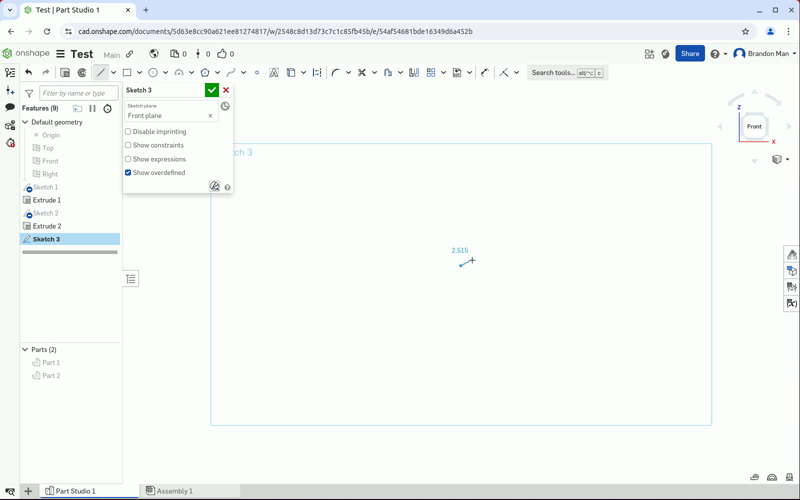
key_up(shift)
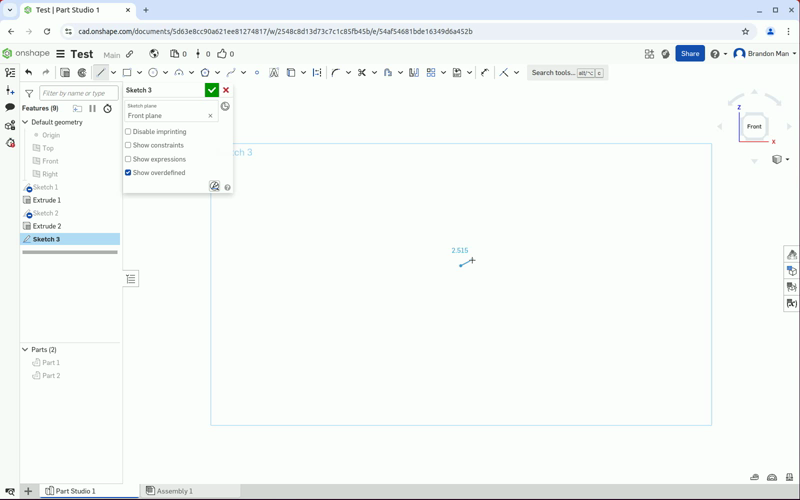
key_down(shift)
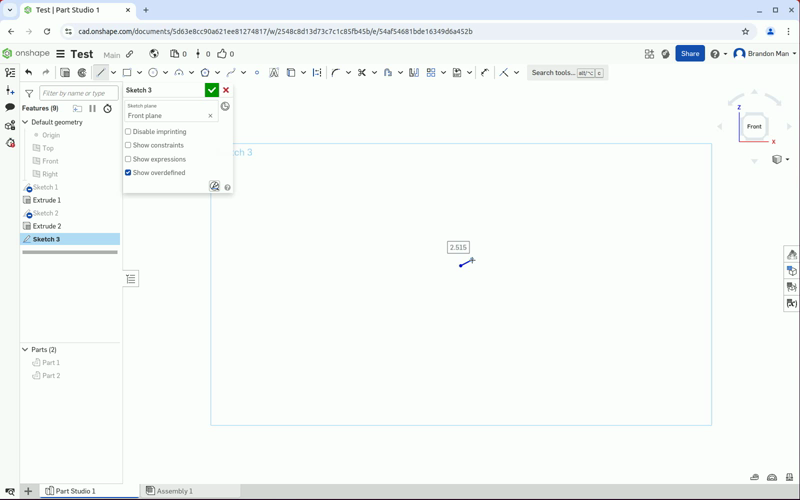
mouse_move(502, 259)
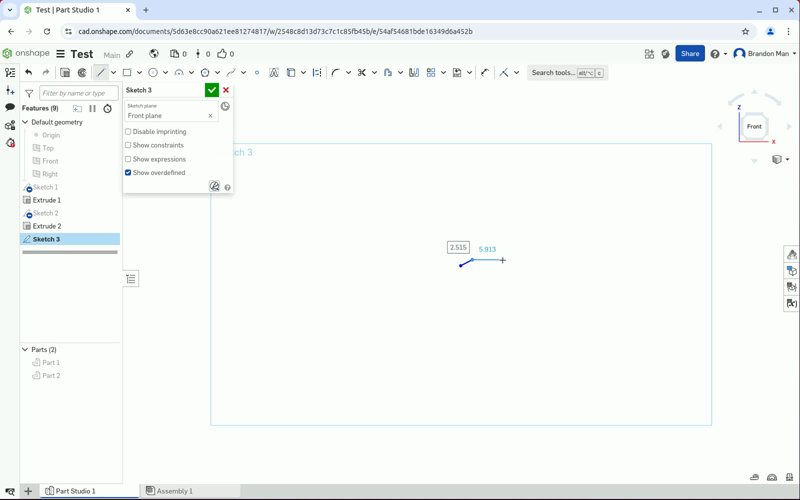
mouse_move(460, 255)
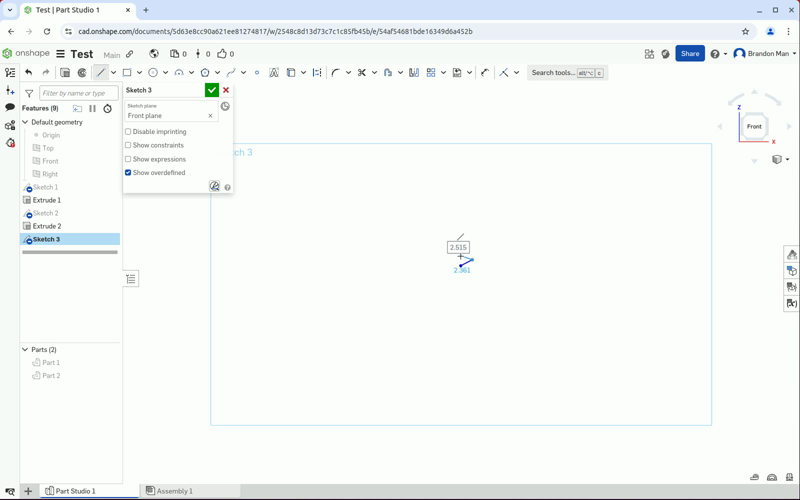
click(460, 255)
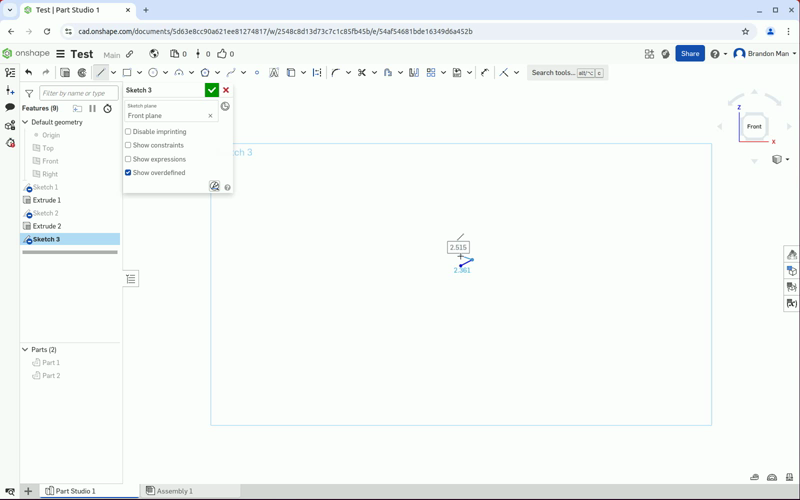
key_up(shift)
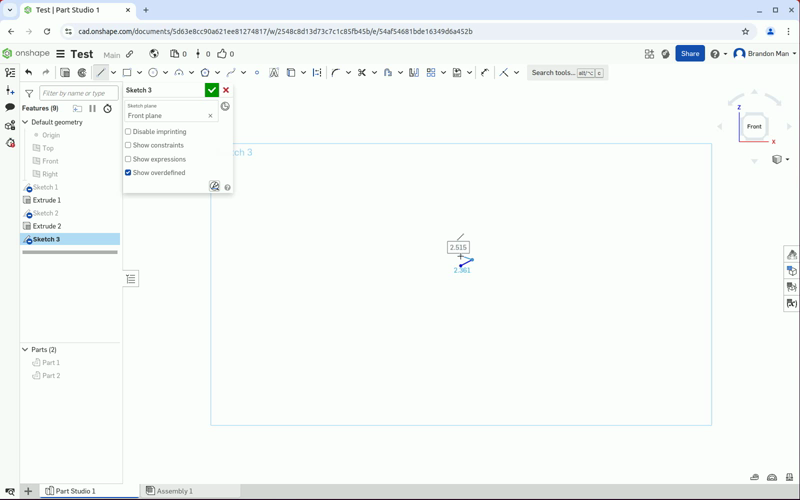
mouse_move(490, 255)
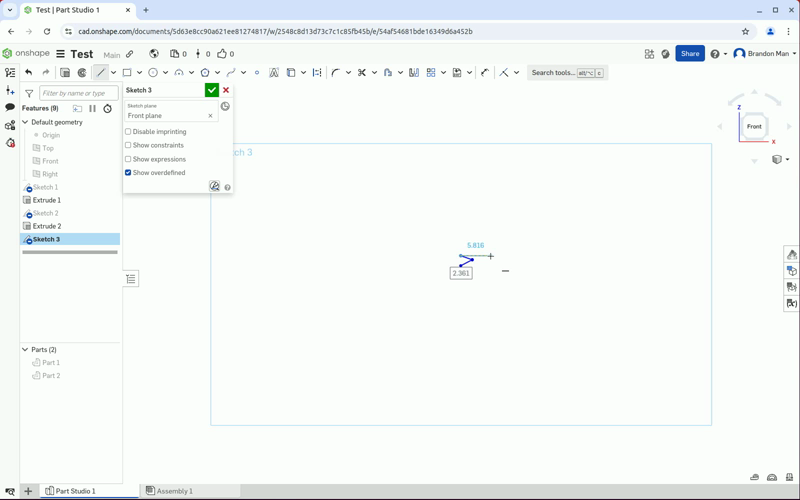
key_down(shift)
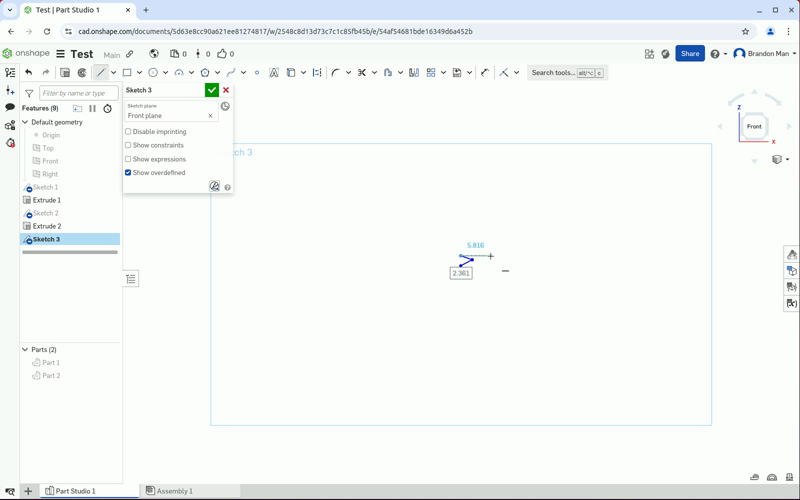
mouse_move(460, 265)
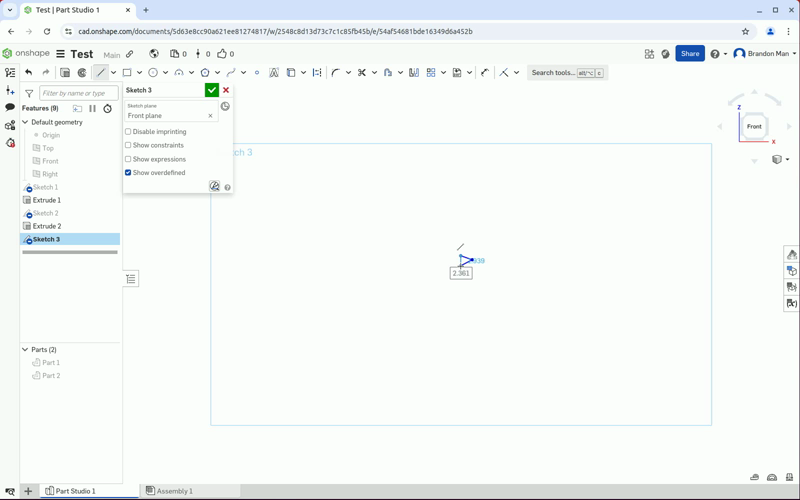
key_up(shift)
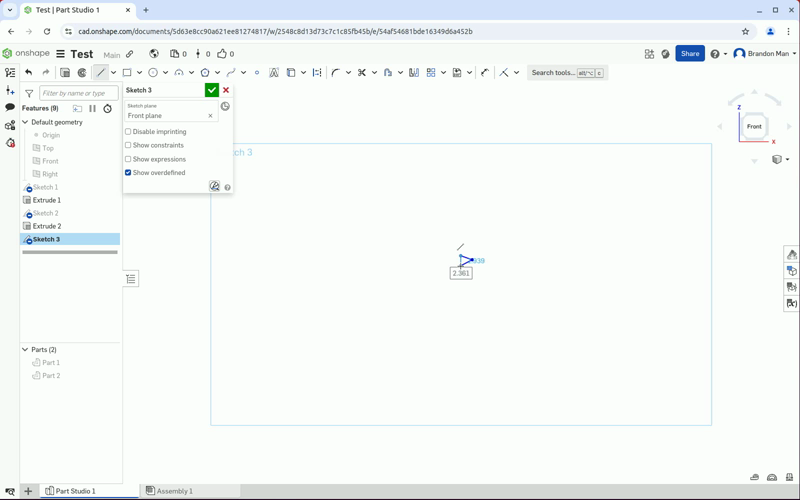
click(460, 265)
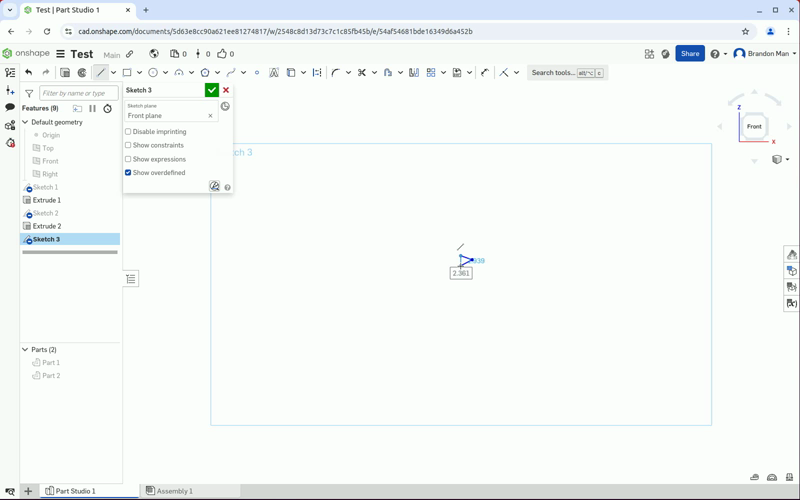
key(esc)
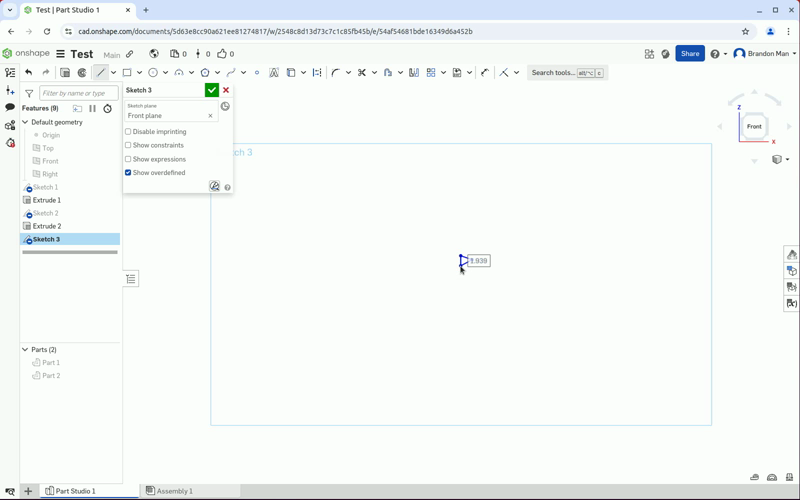
mouse_move(468, 261)
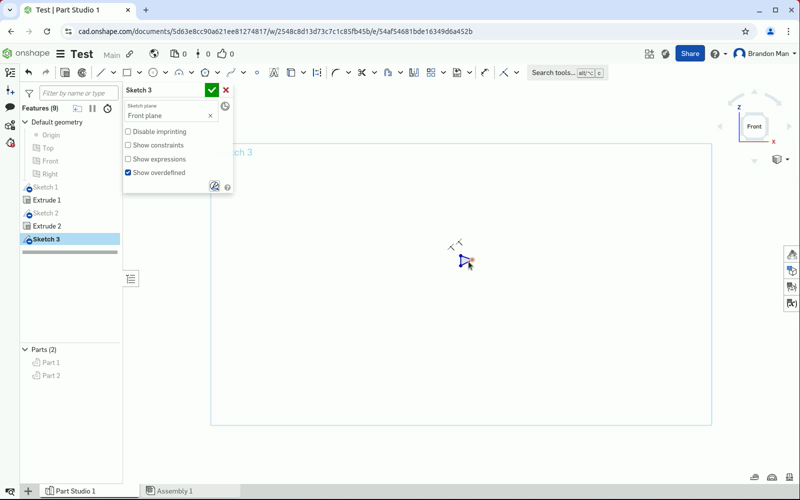
scroll(6)
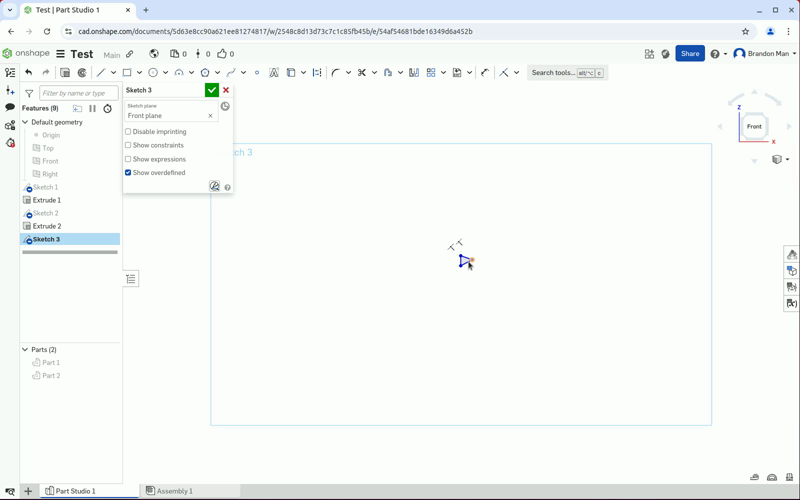
scroll(6)
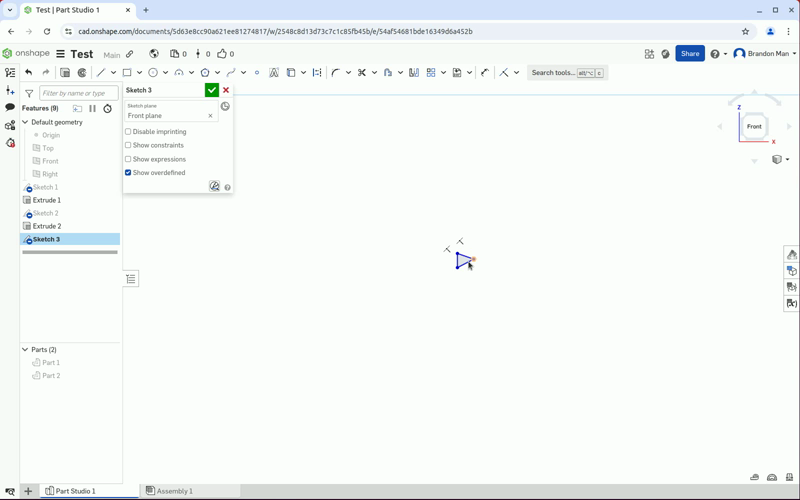
scroll(6)
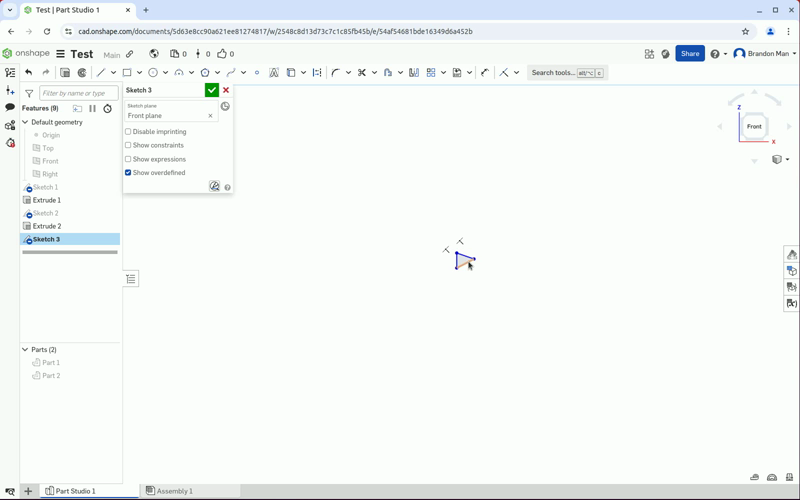
scroll(6)
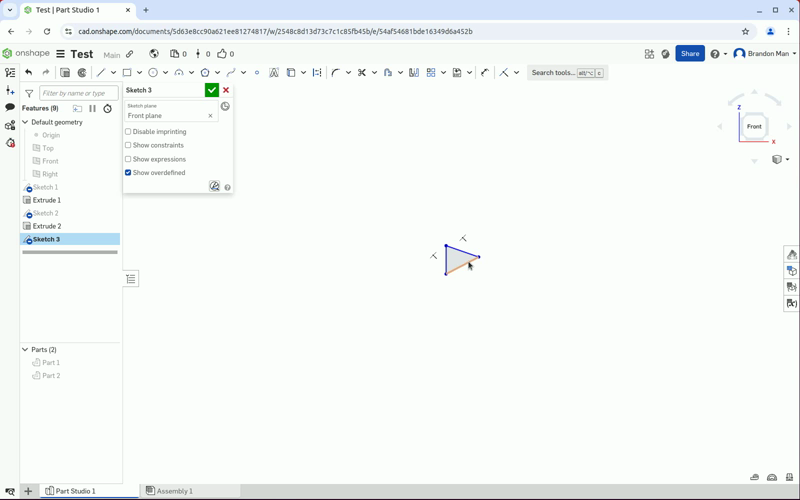
scroll(6)
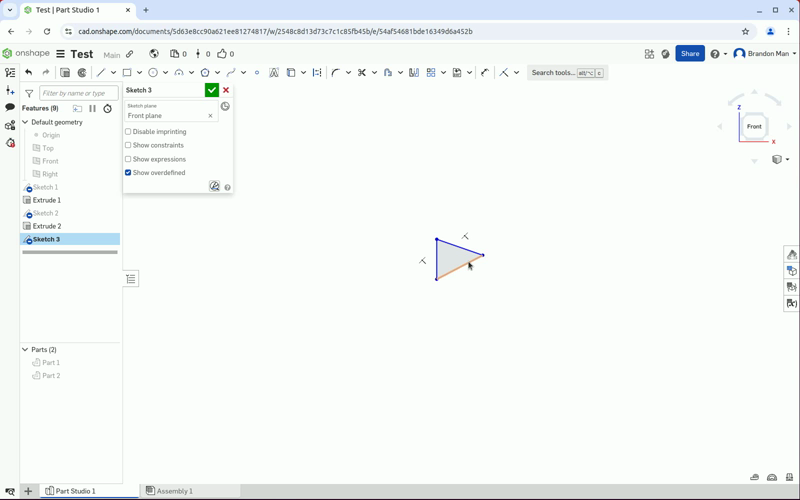
scroll(6)
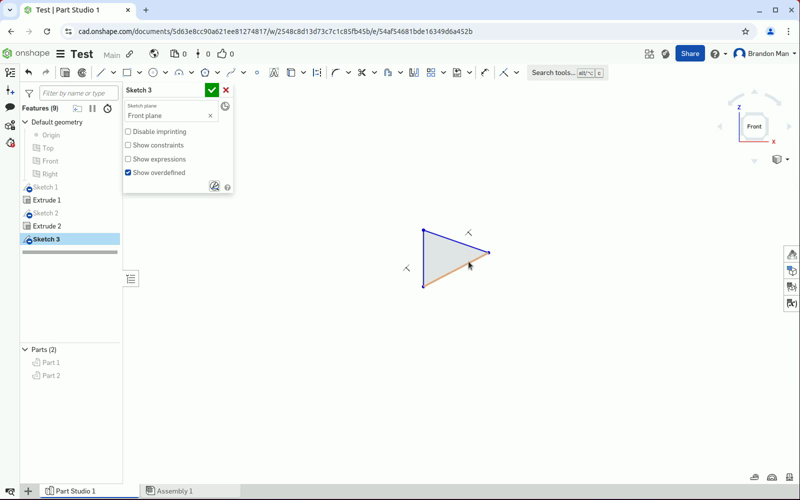
scroll(6)
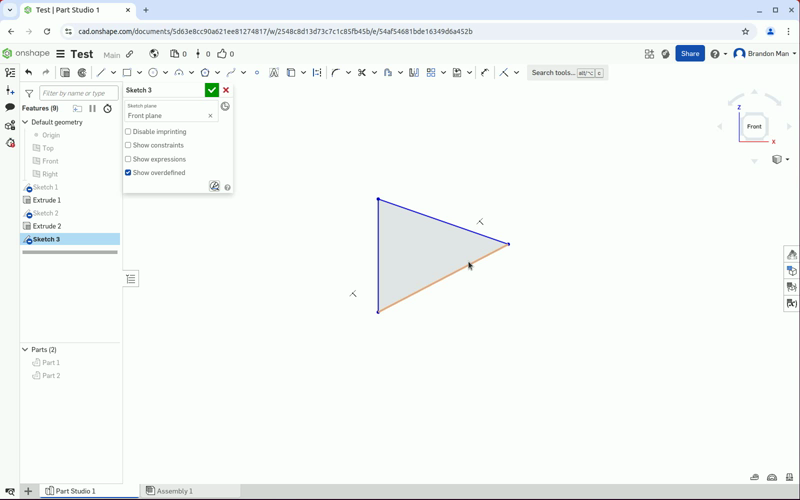
click(468, 261)
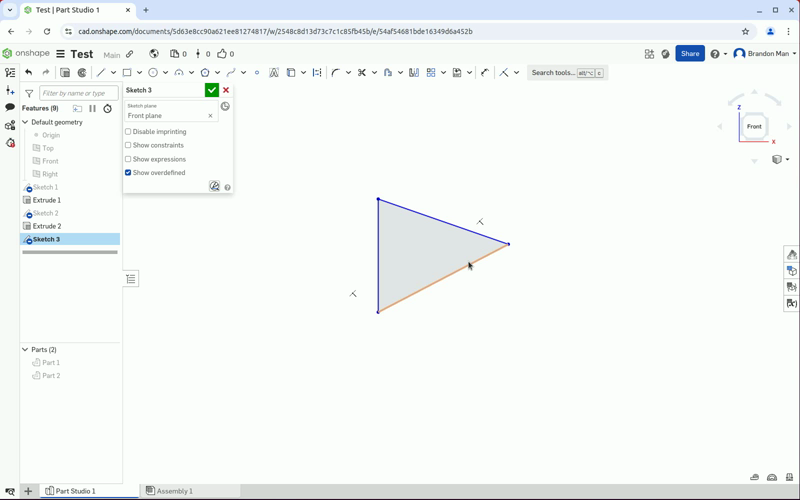
scroll(-6)
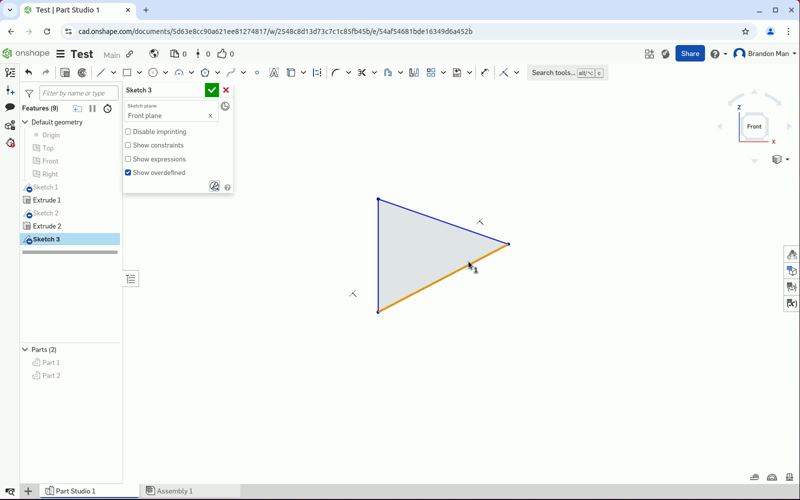
scroll(-6)
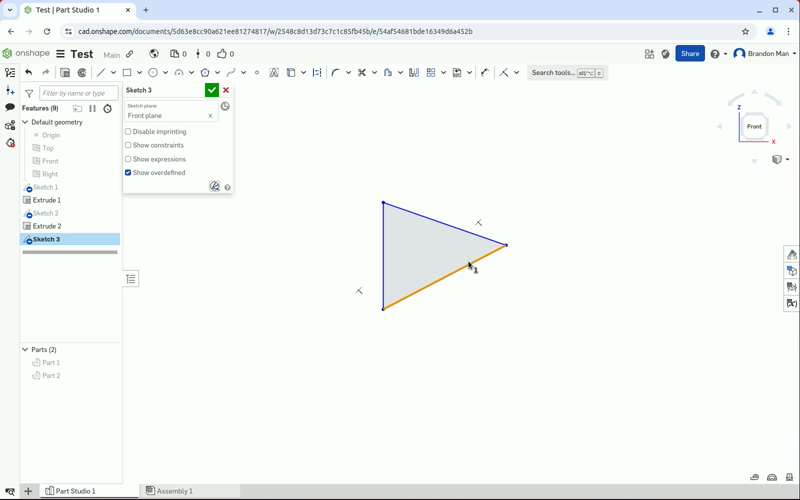
scroll(-6)
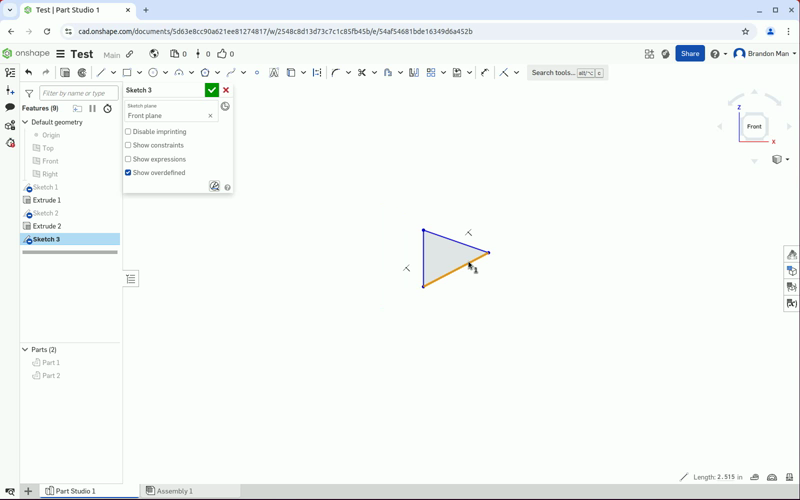
scroll(-6)
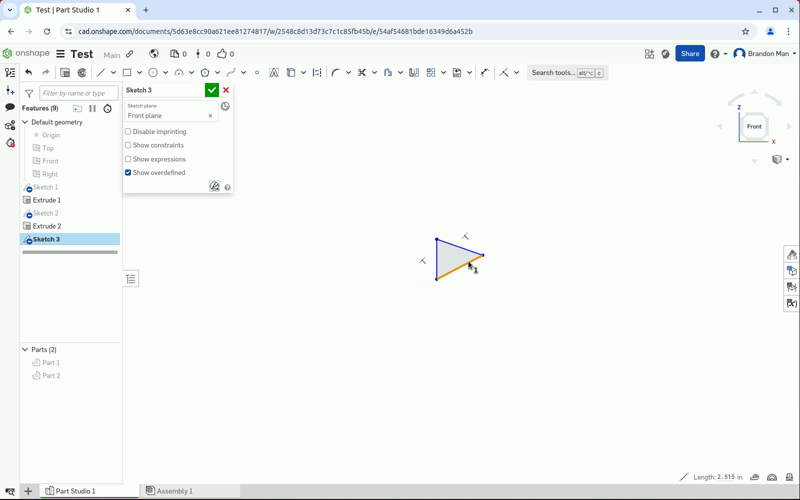
scroll(-6)
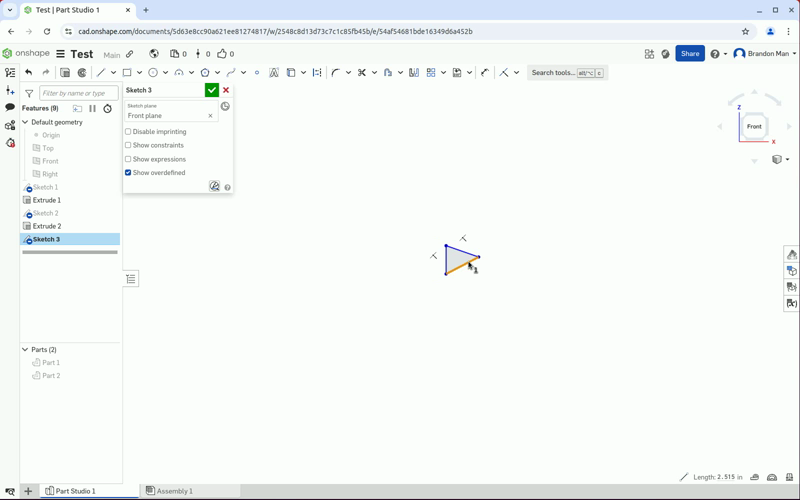
scroll(-6)
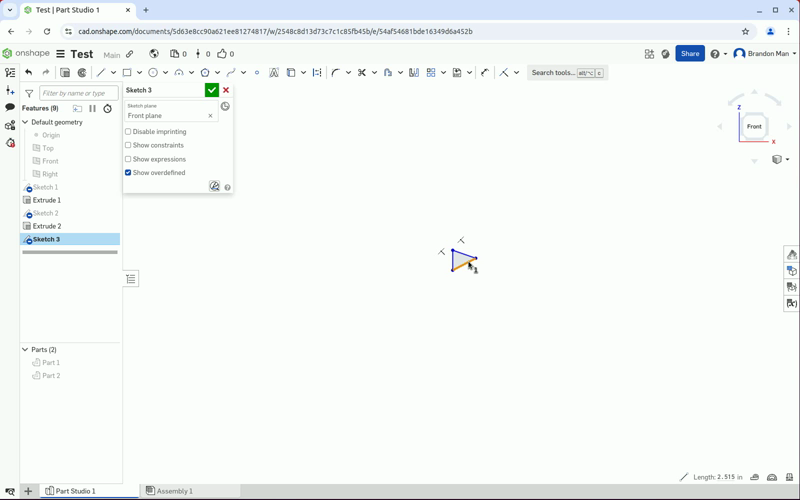
scroll(-6)
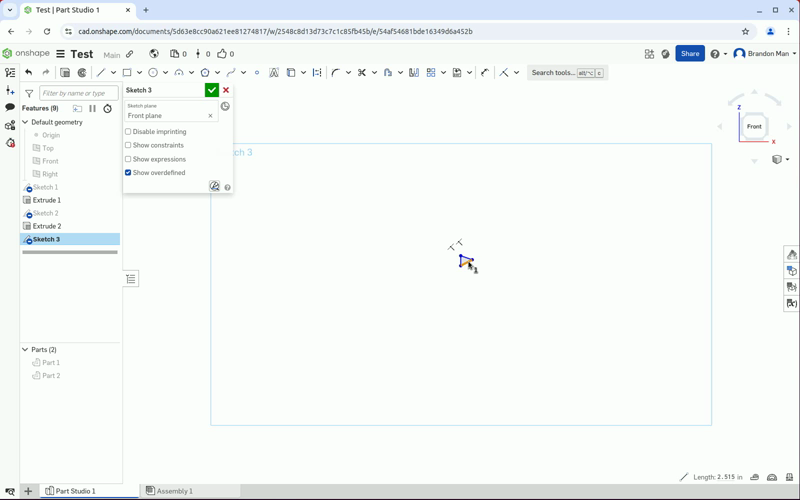
mouse_move(73, 352)
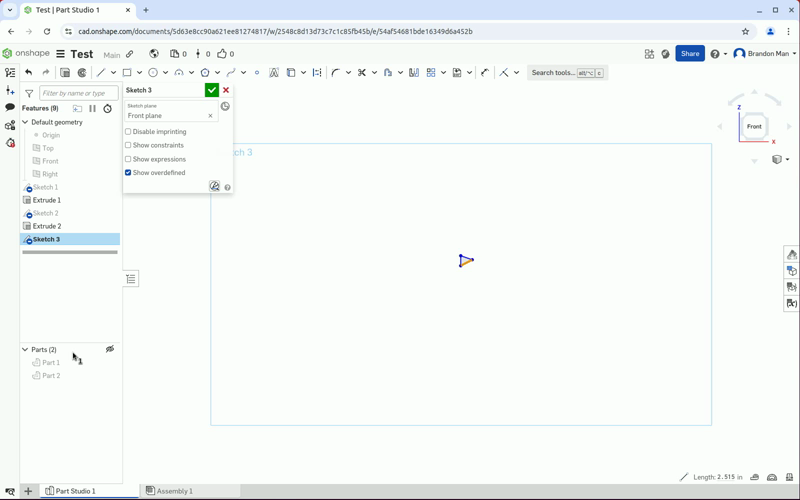
key(shift+y)
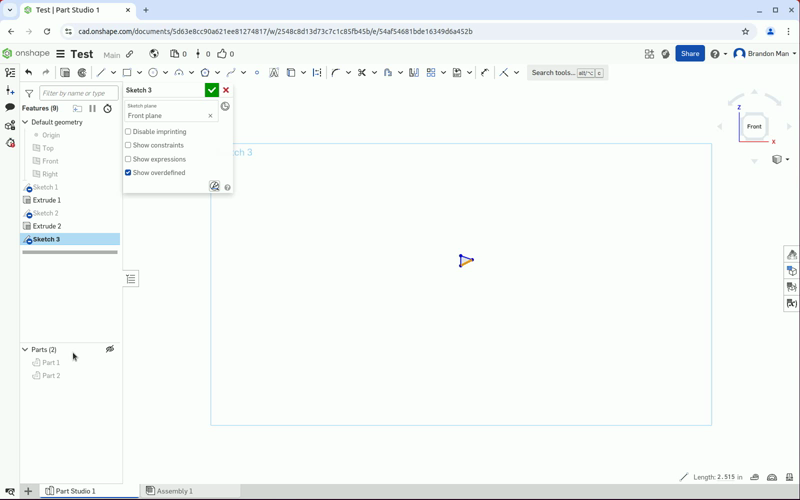
key(shift+e)
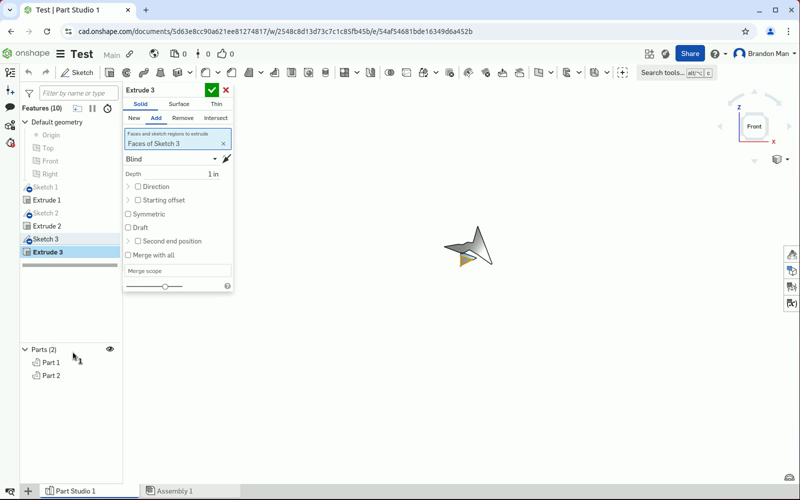
mouse_move(143, 106)
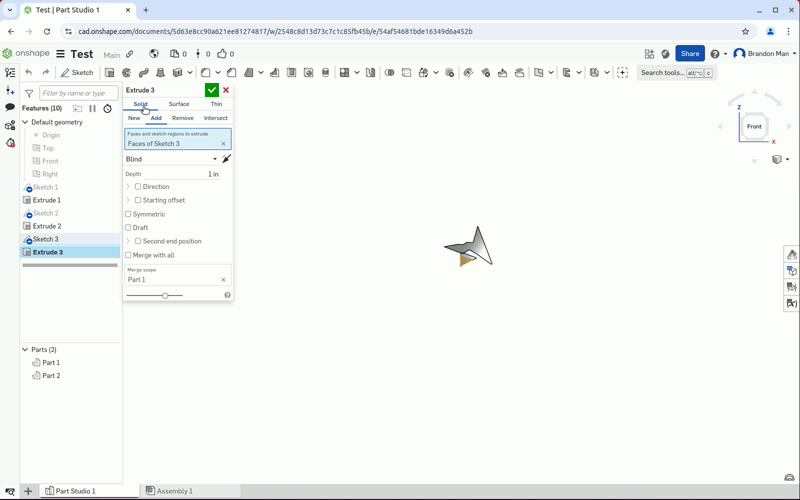
click(143, 106)
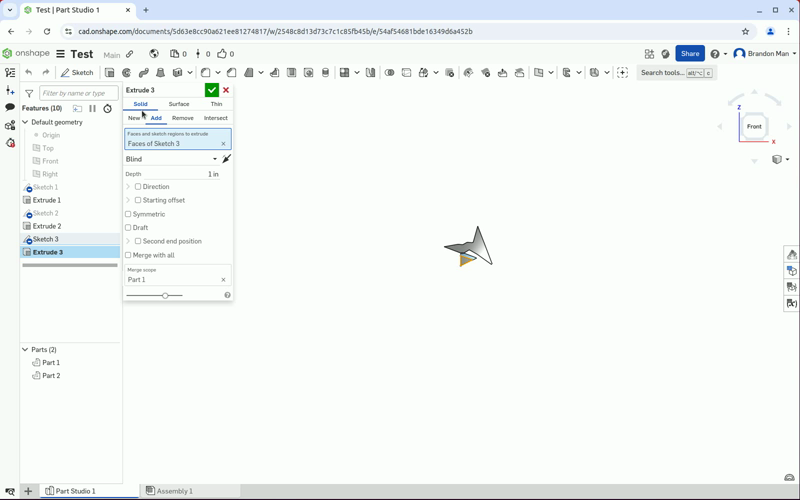
mouse_move(137, 120)
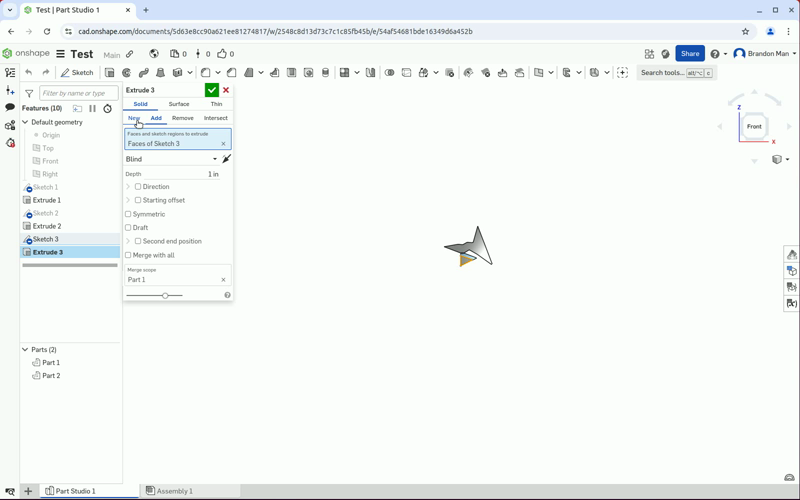
click(137, 120)
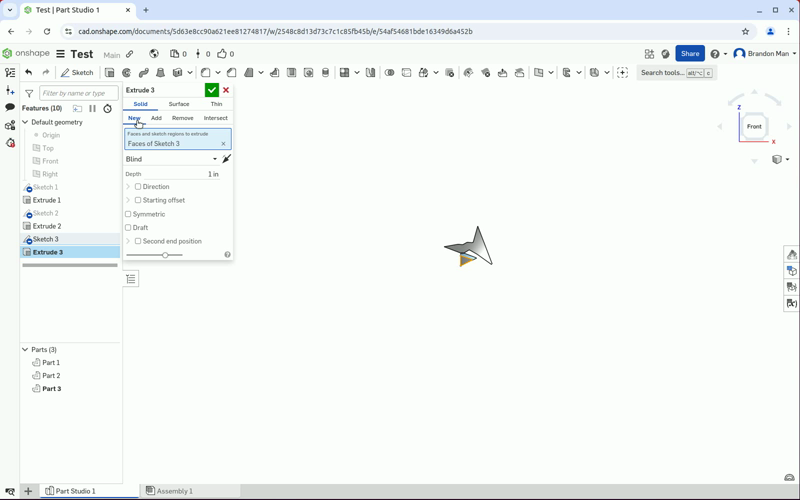
key(tab, 4)
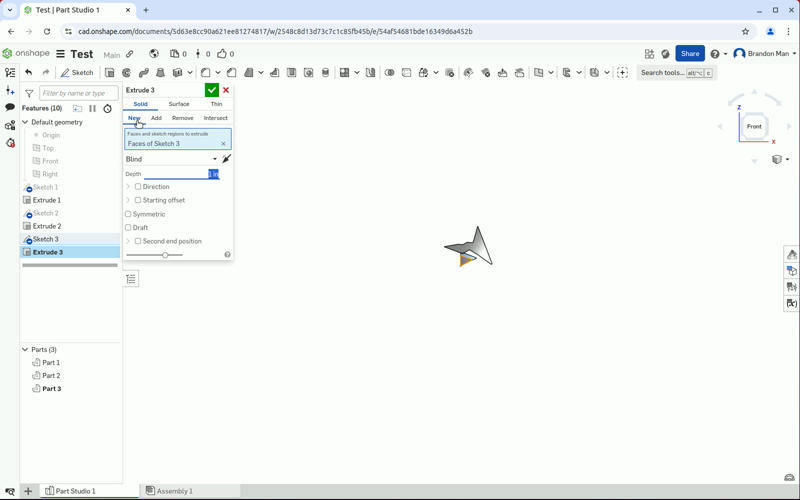
text(4.814)
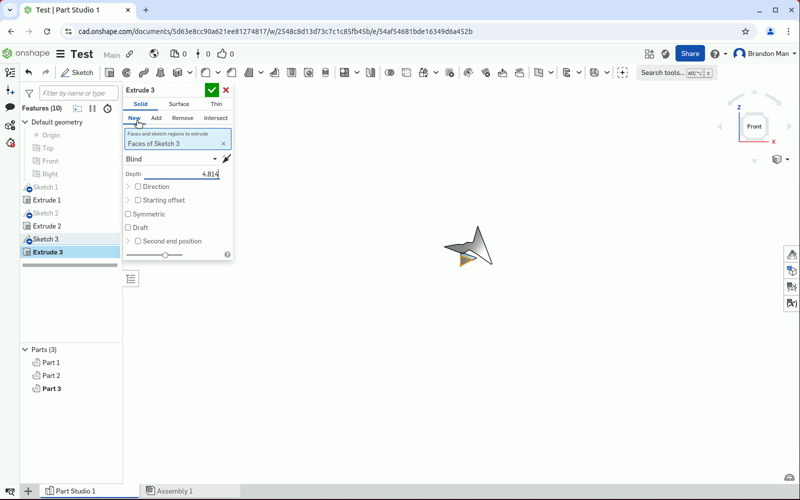
key(enter)
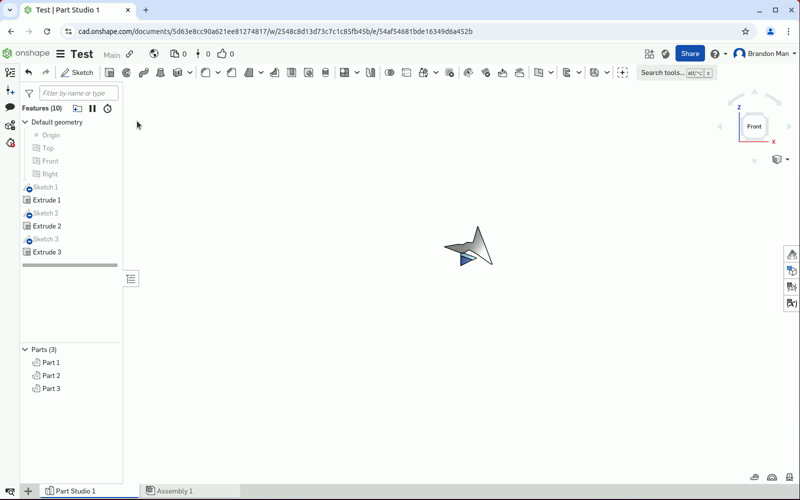
key(shift+h)
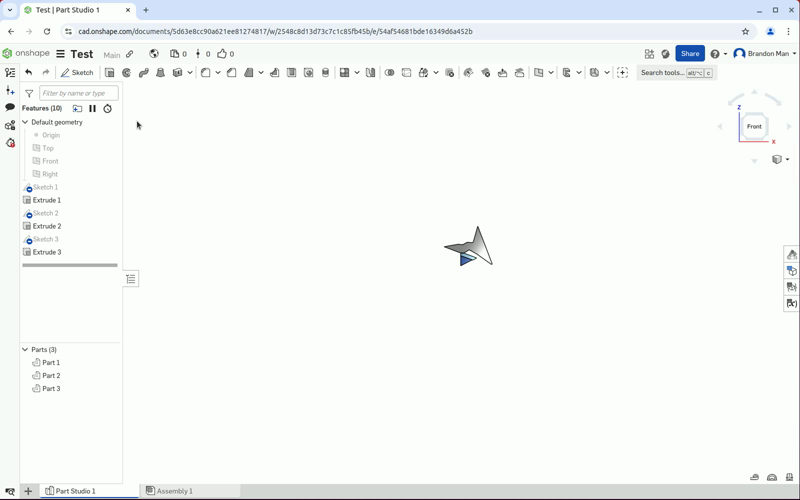
key(shift+h)
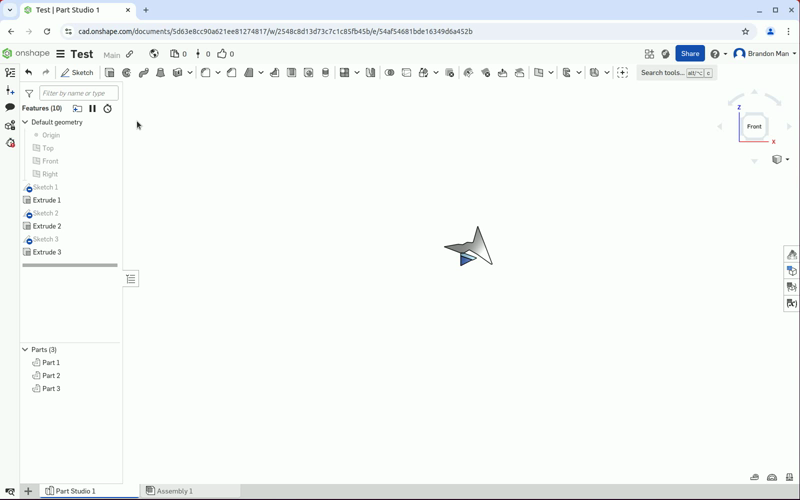
mouse_move(73, 189)
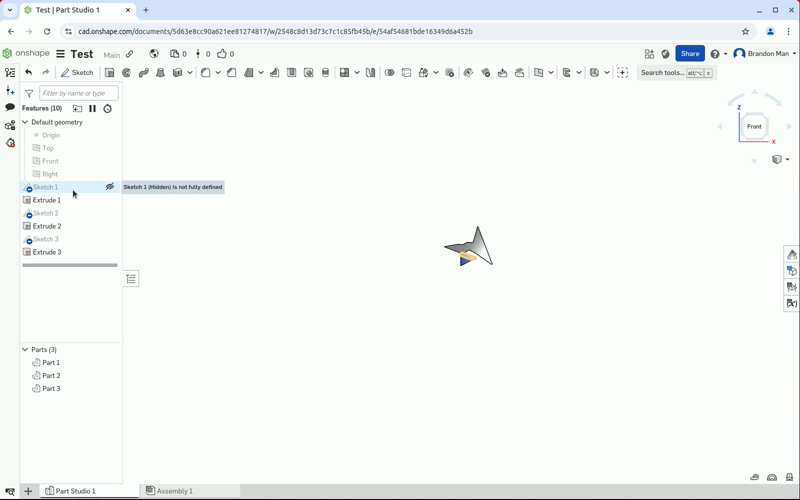
click(73, 189)
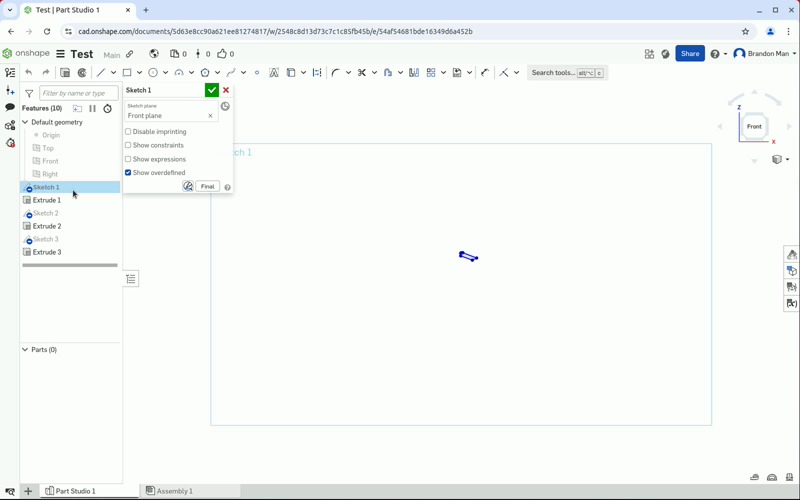
mouse_move(229, 92)
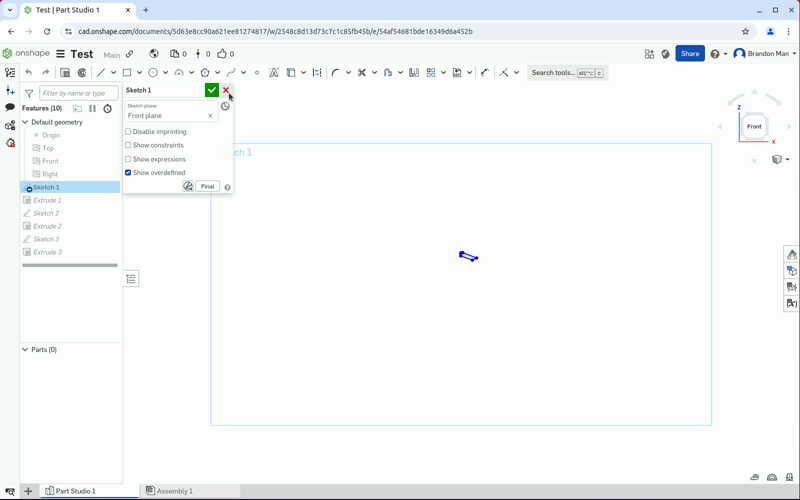
click(229, 92)
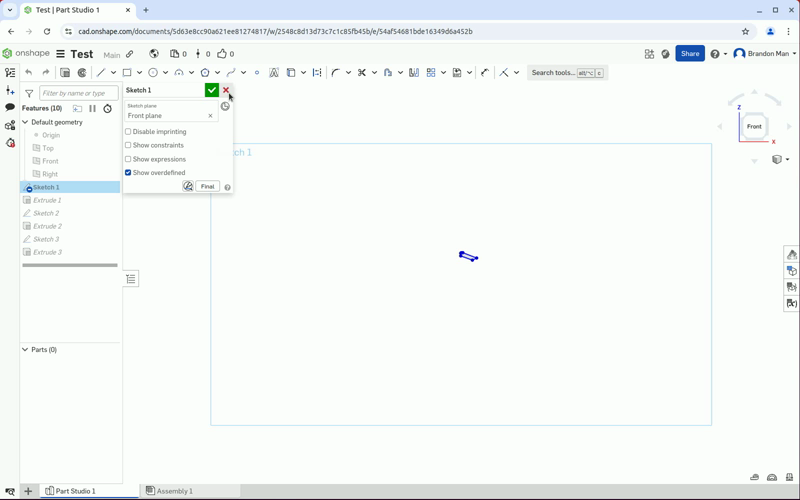
key(shift+s)
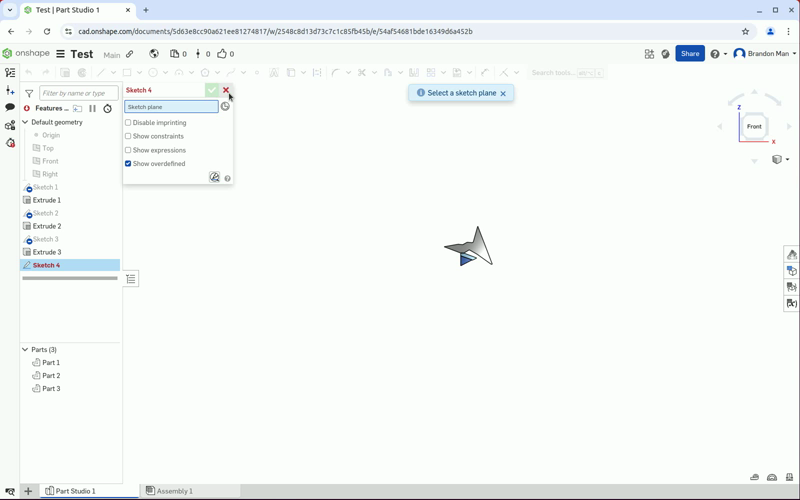
mouse_move(73, 163)
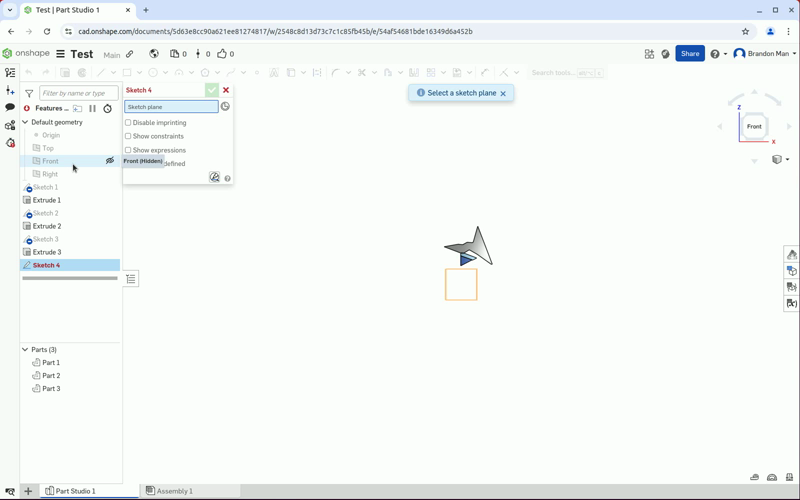
click(73, 163)
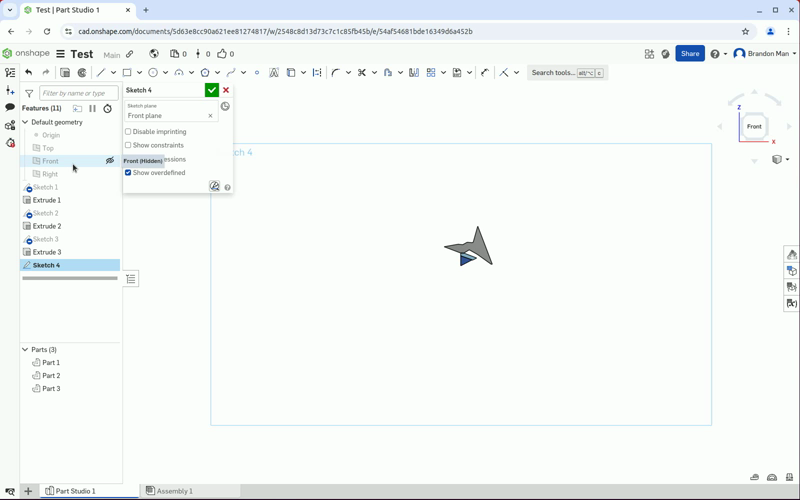
mouse_move(73, 352)
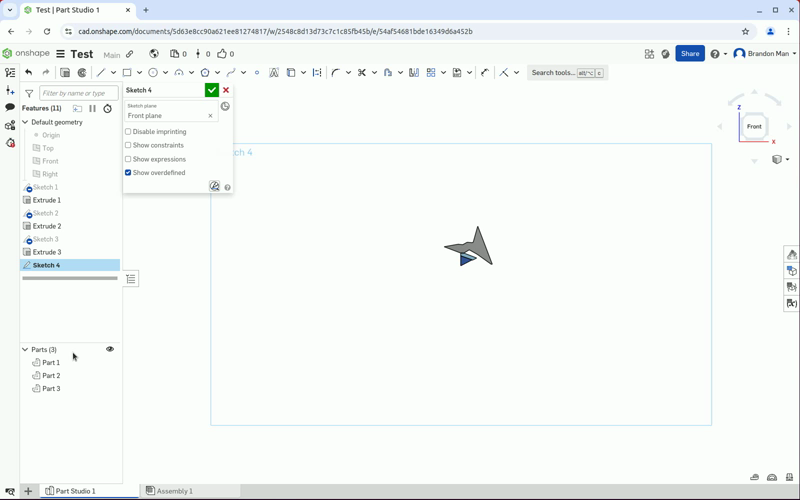
key(y)
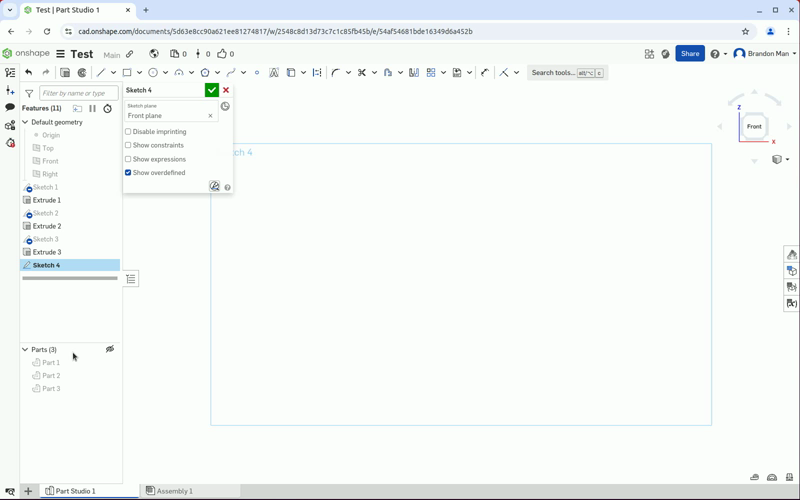
key(l)
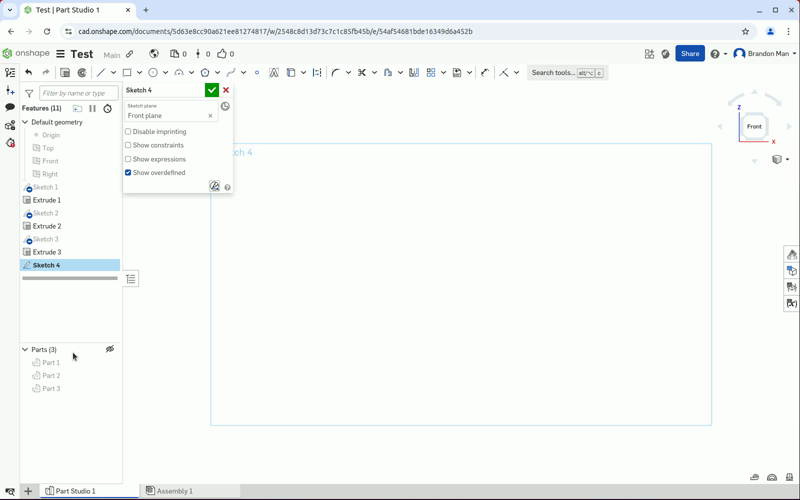
key_down(shift)
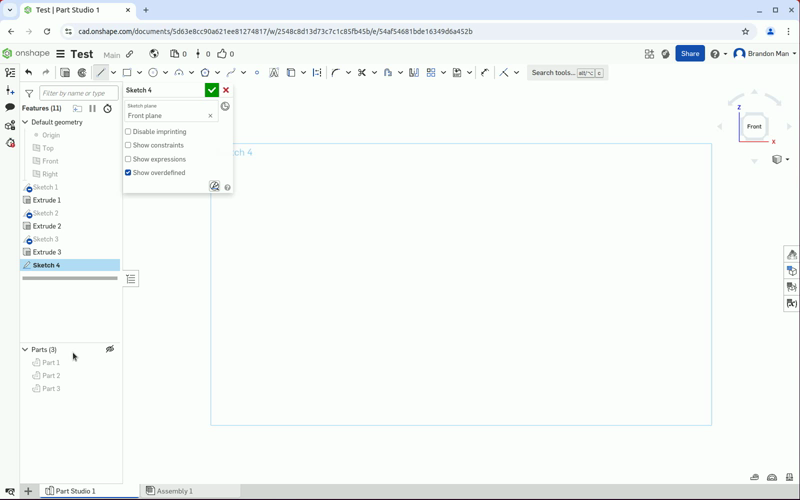
mouse_move(414, 240)
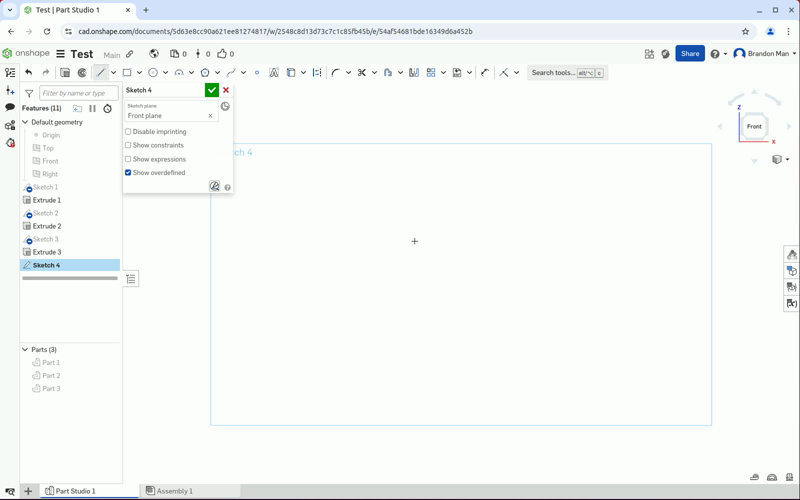
click(414, 240)
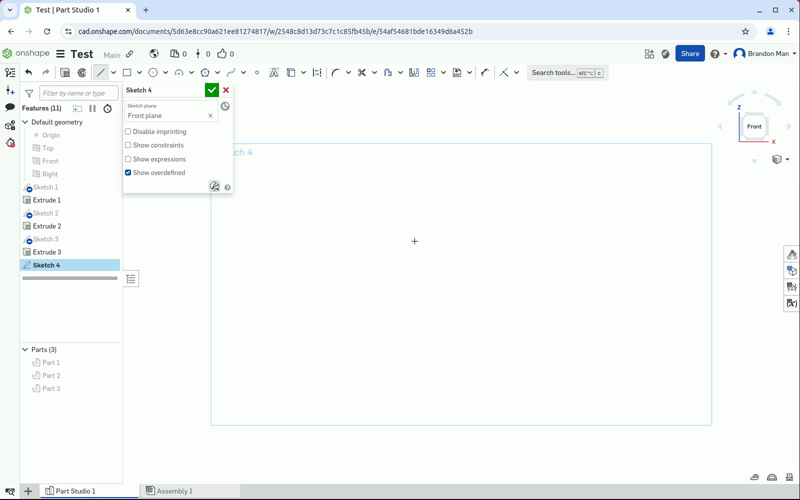
key_up(shift)
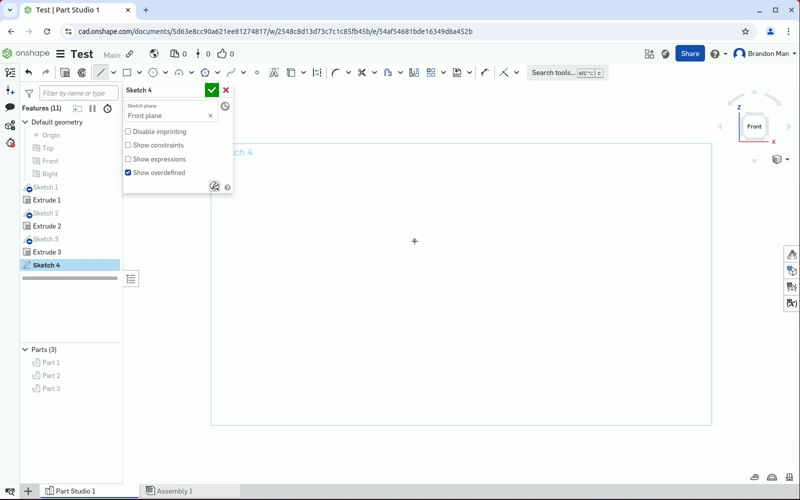
key_down(shift)
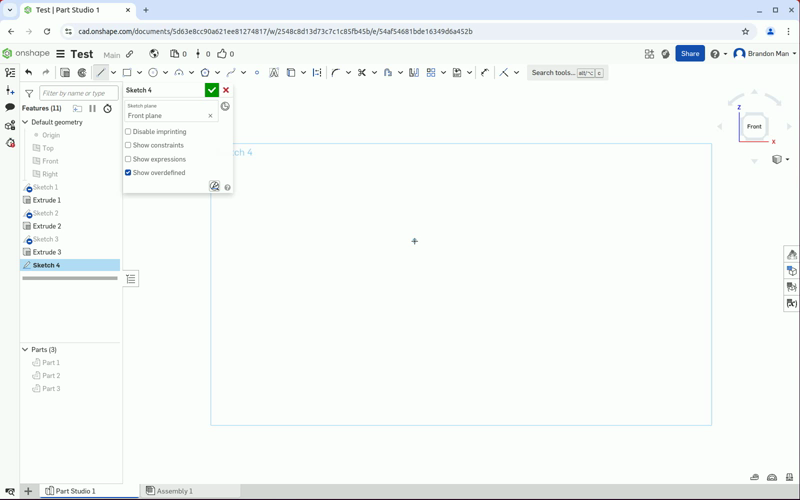
mouse_move(444, 240)
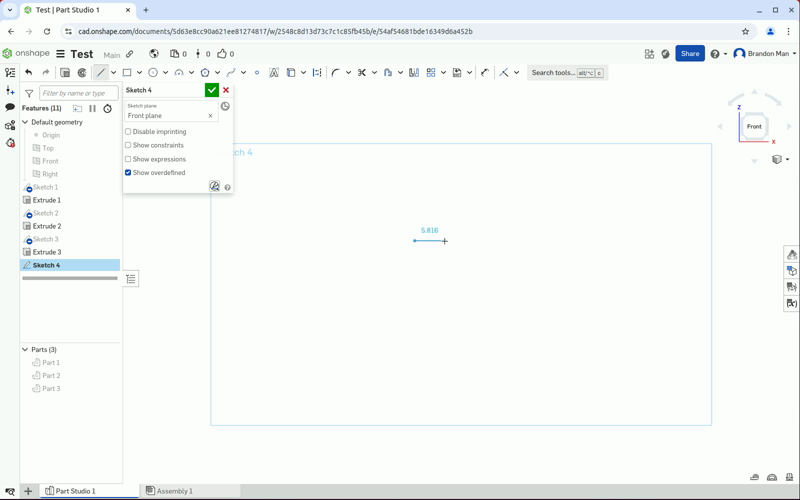
mouse_move(458, 255)
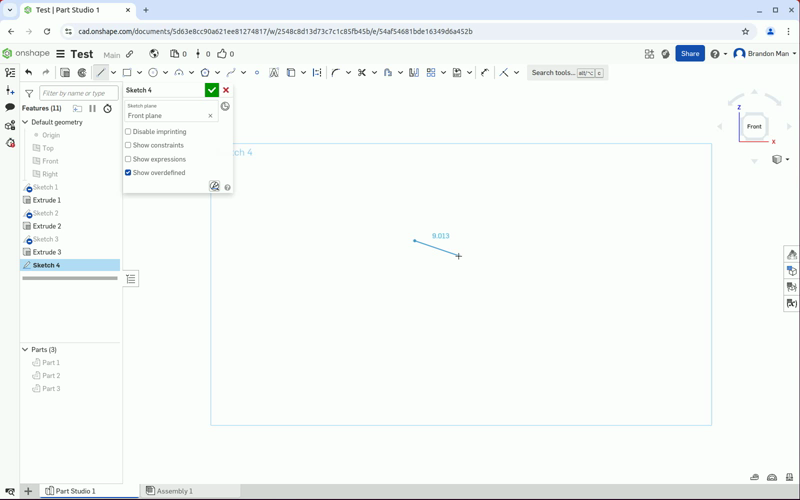
click(458, 255)
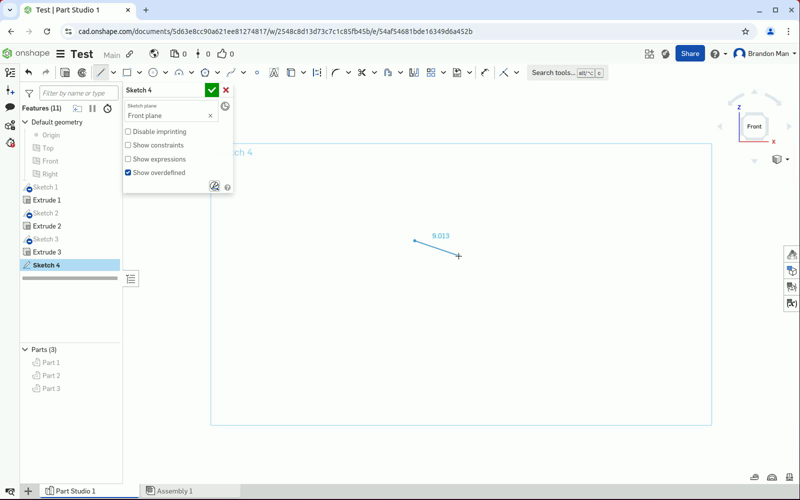
key_up(shift)
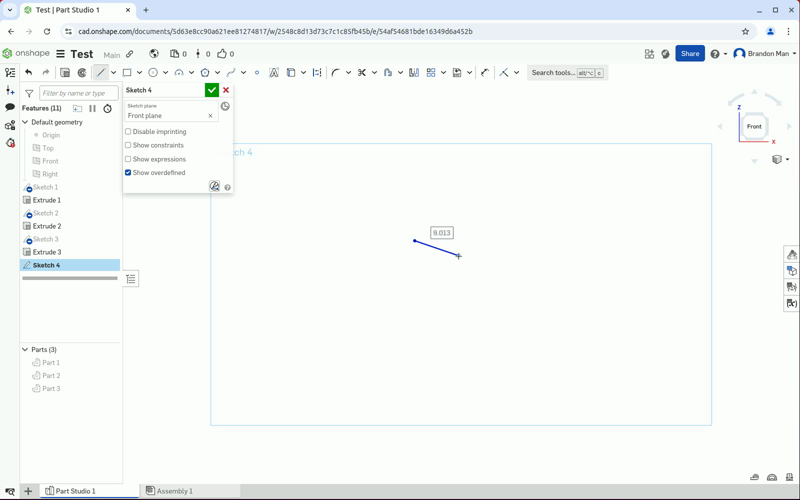
key_down(shift)
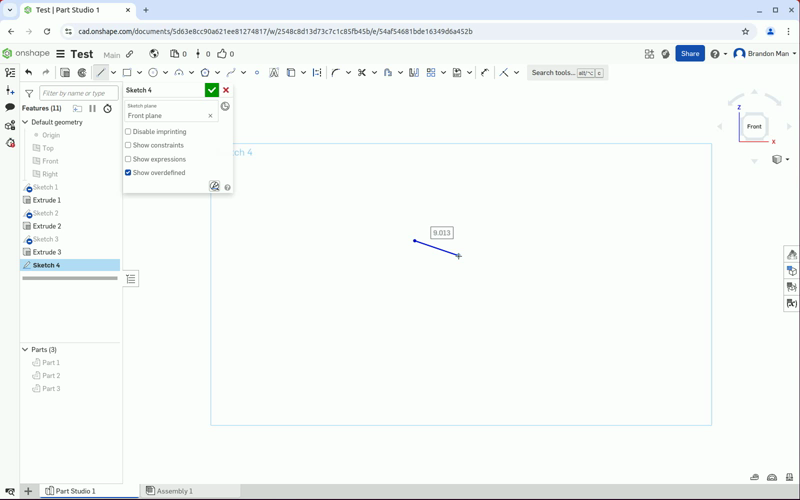
mouse_move(488, 255)
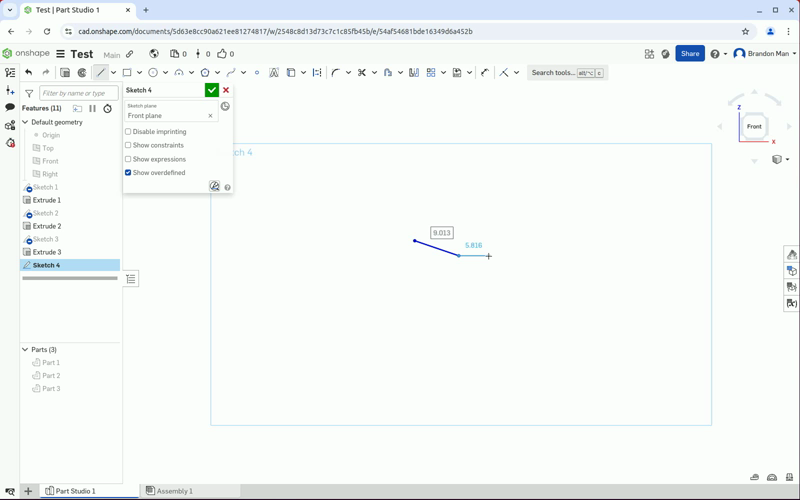
mouse_move(461, 253)
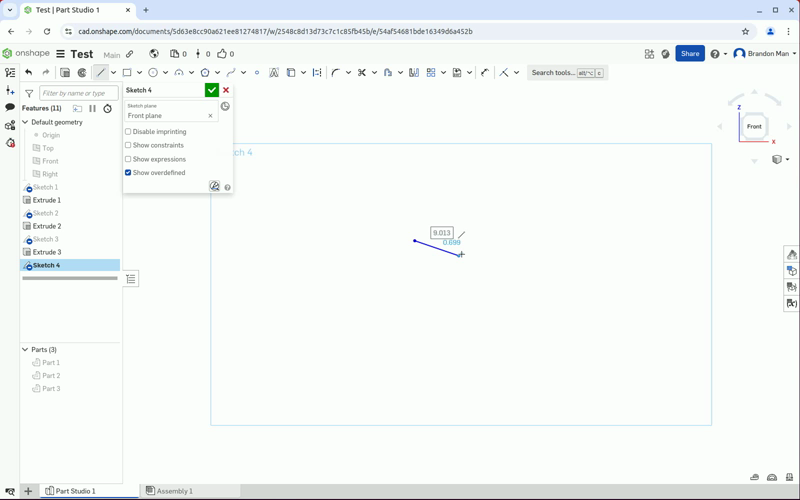
scroll(6)
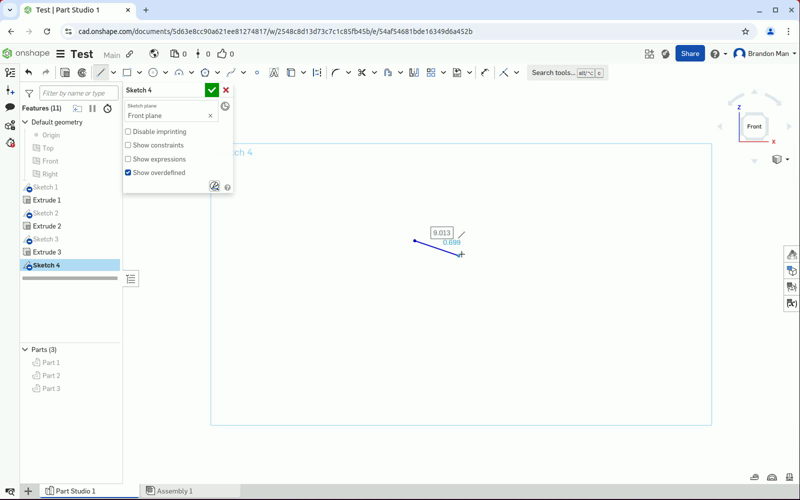
scroll(6)
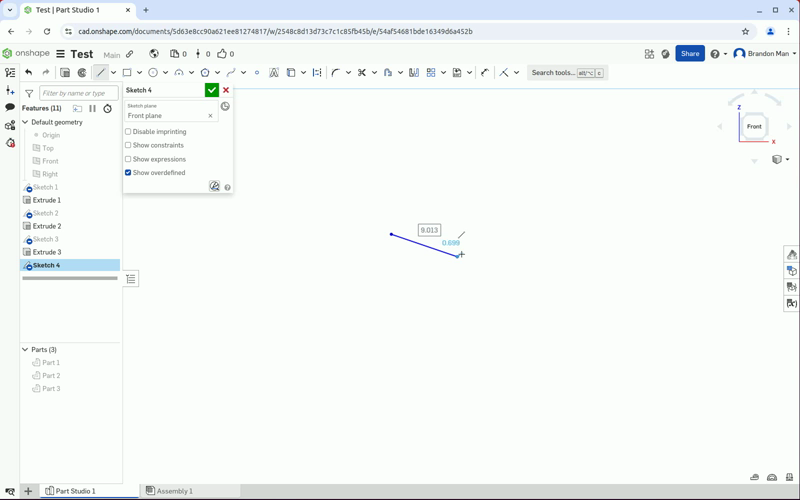
scroll(6)
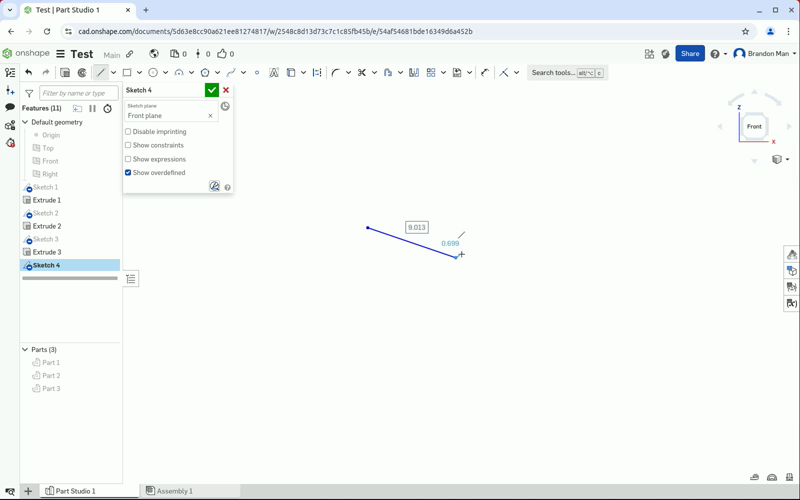
scroll(6)
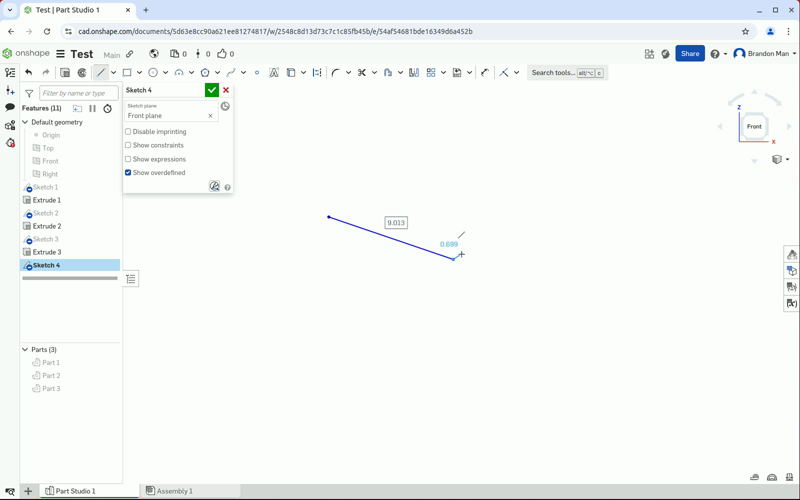
scroll(6)
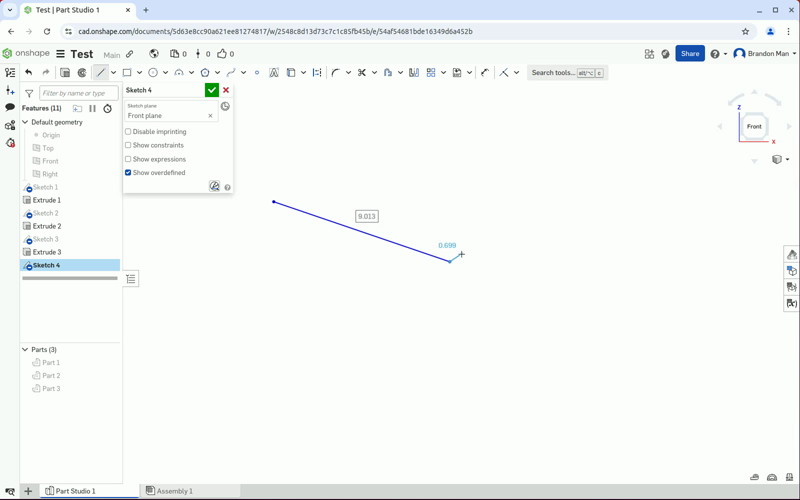
scroll(6)
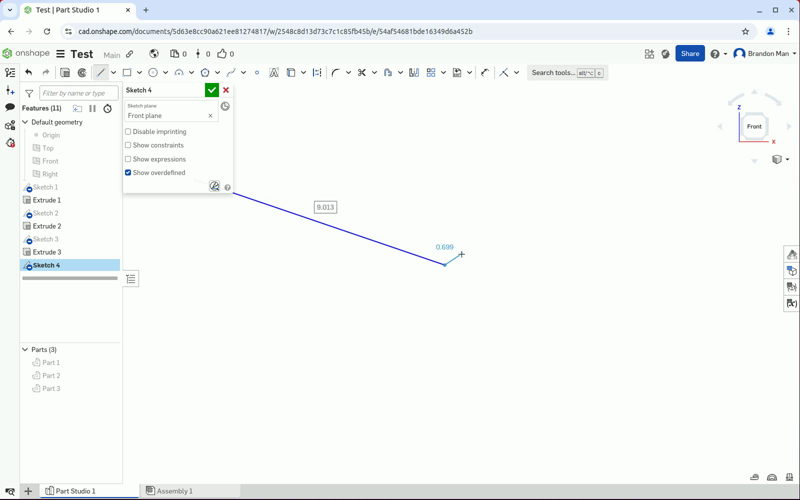
scroll(6)
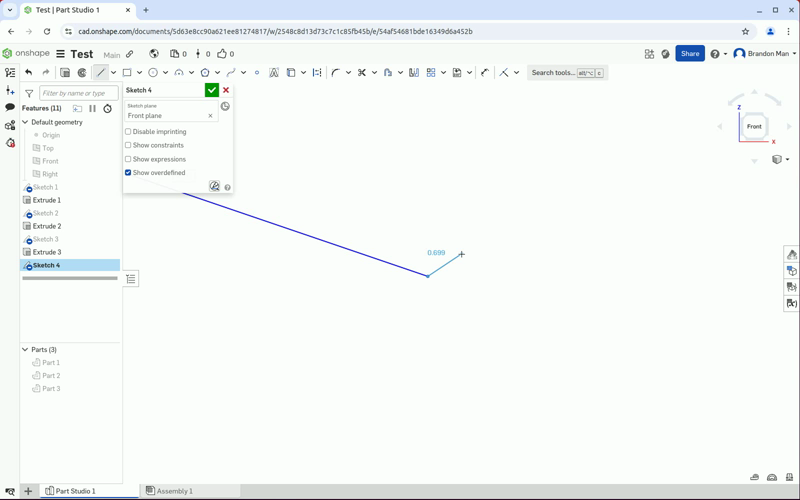
click(461, 253)
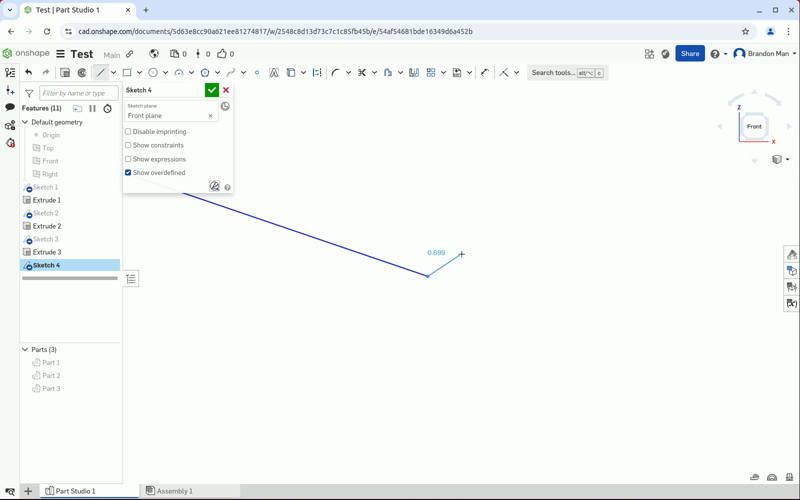
scroll(-6)
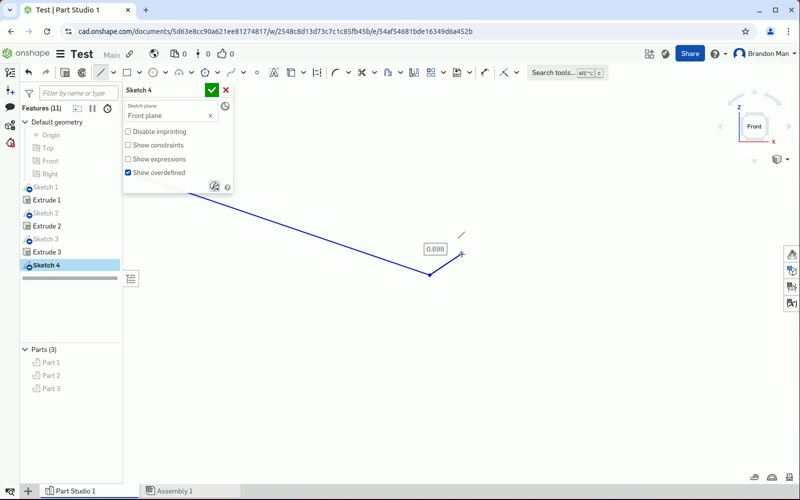
scroll(-6)
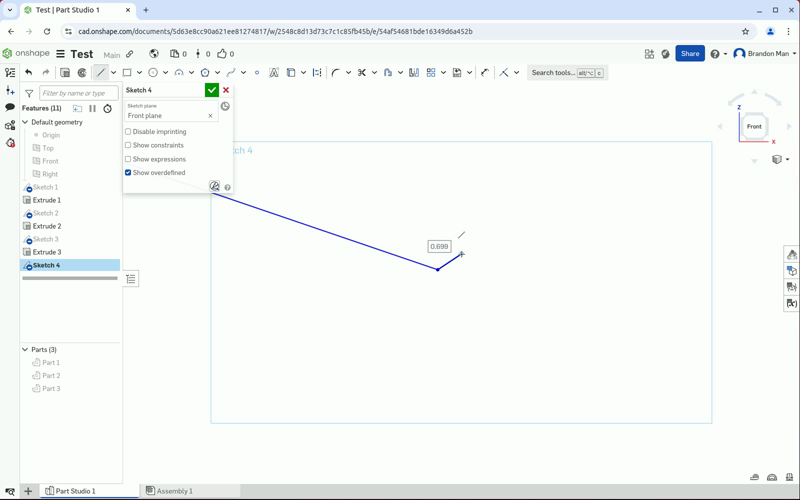
scroll(-6)
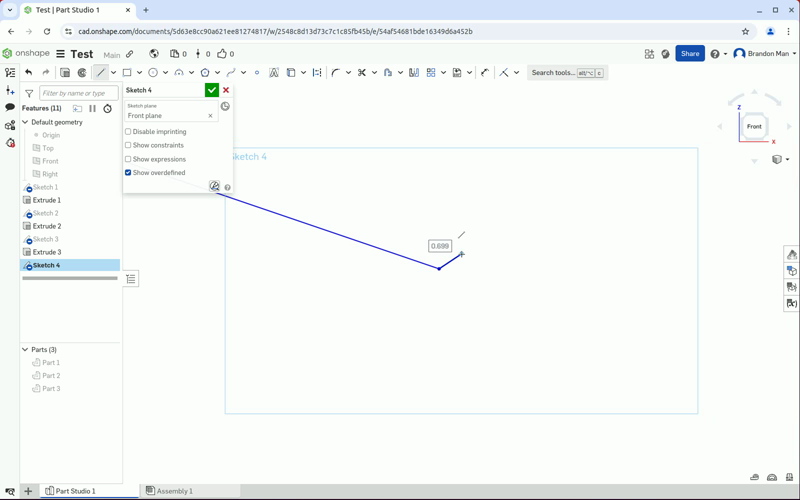
scroll(-6)
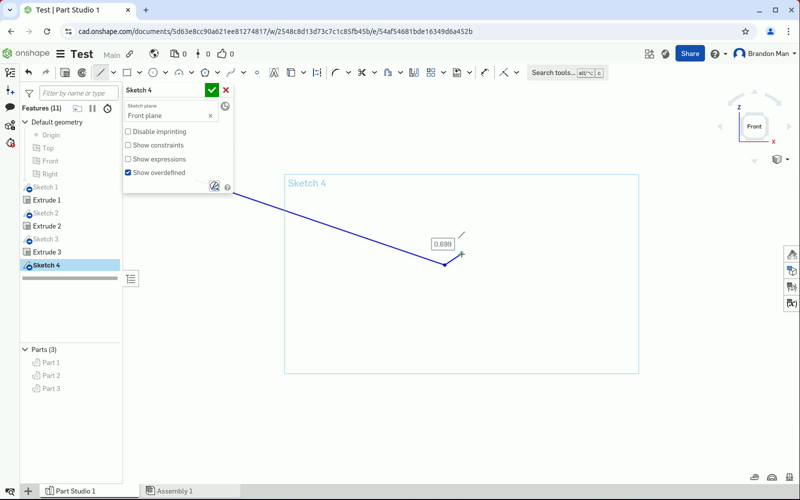
scroll(-6)
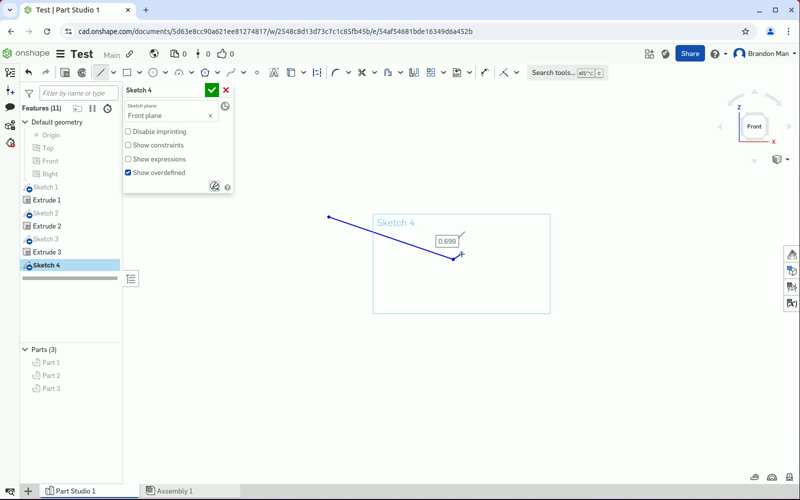
scroll(-6)
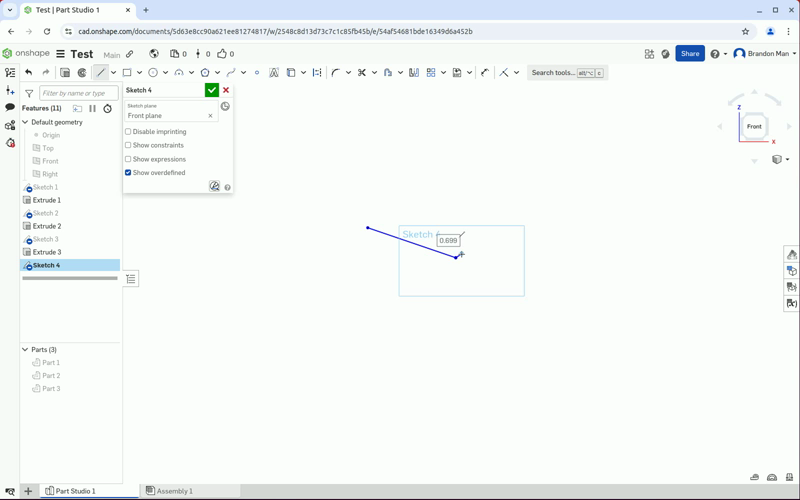
scroll(-6)
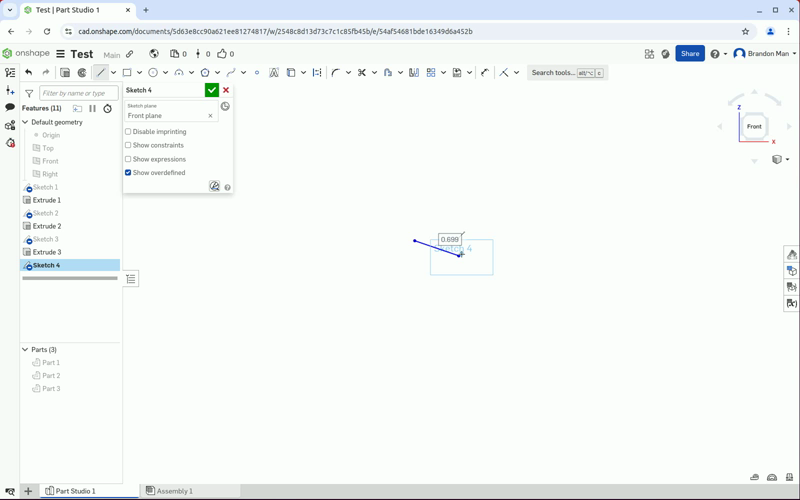
key_up(shift)
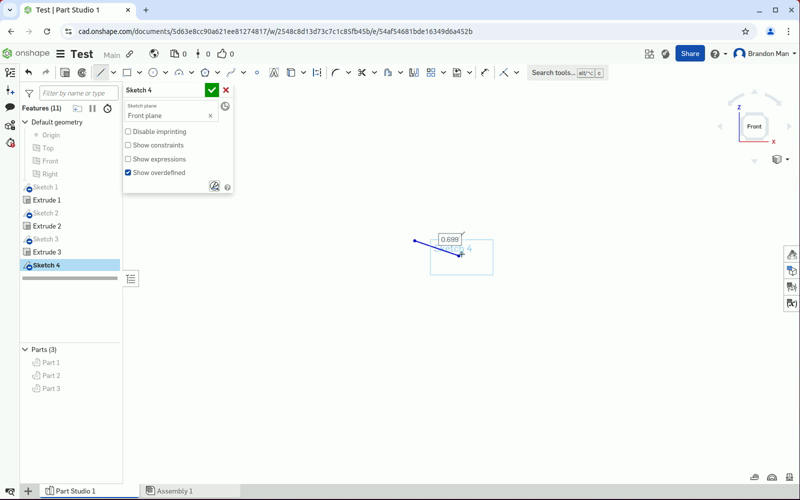
key_down(shift)
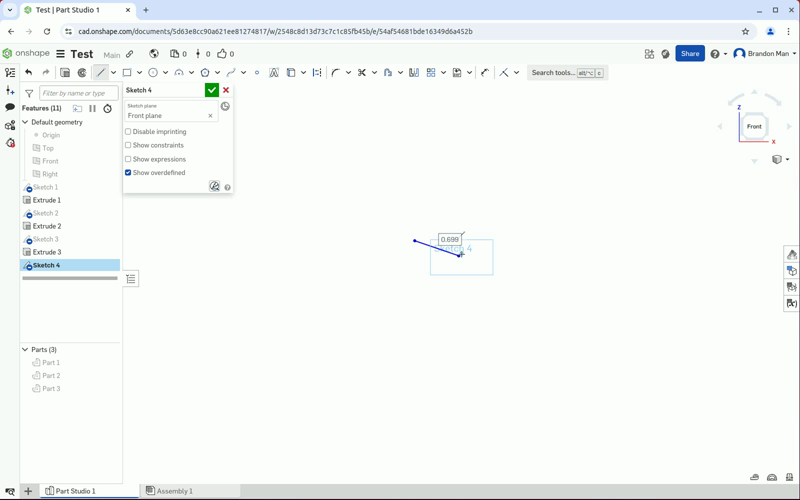
key_up(shift)
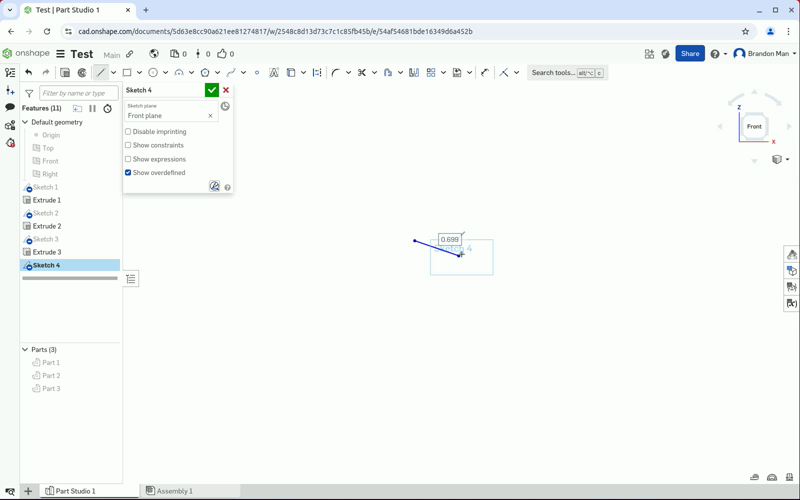
key_down(shift)
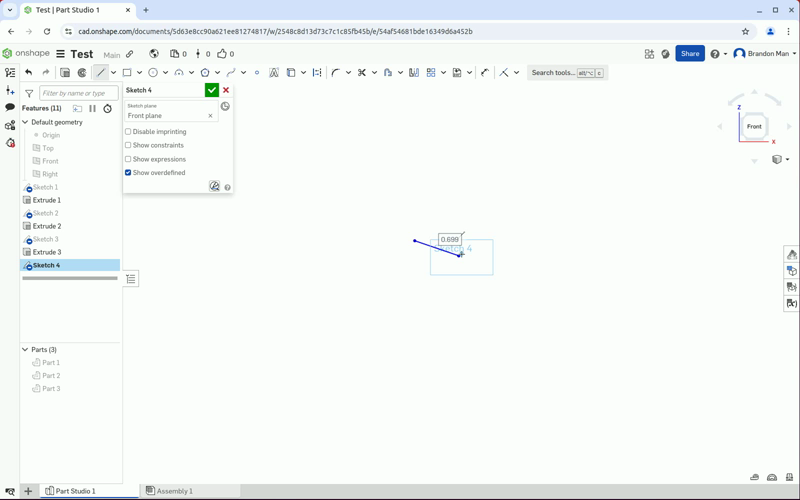
mouse_move(492, 253)
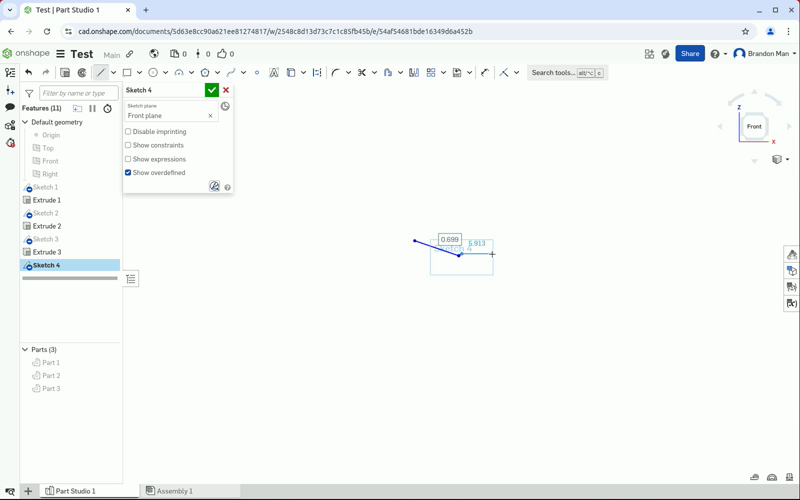
mouse_move(462, 253)
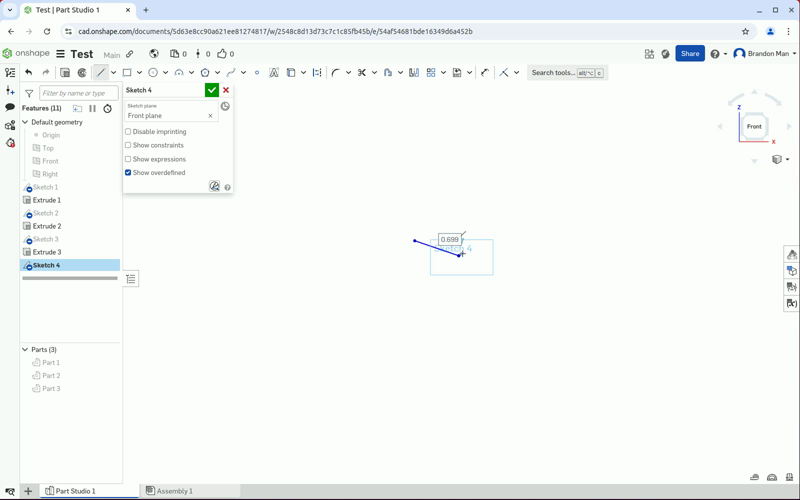
scroll(6)
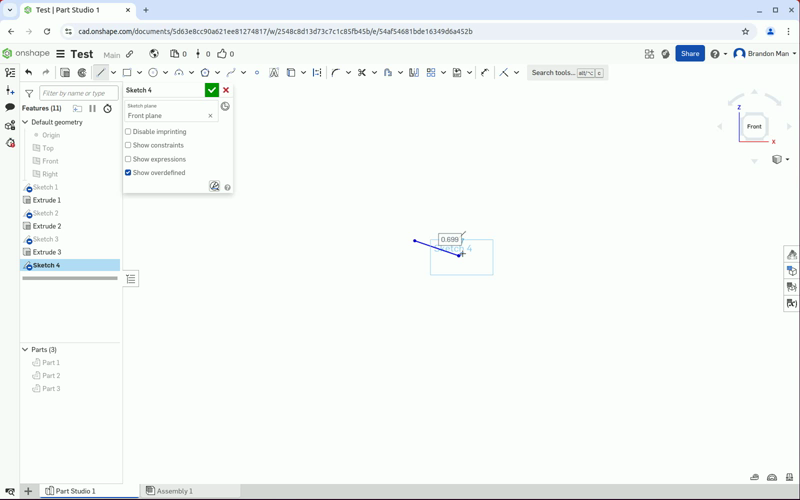
scroll(6)
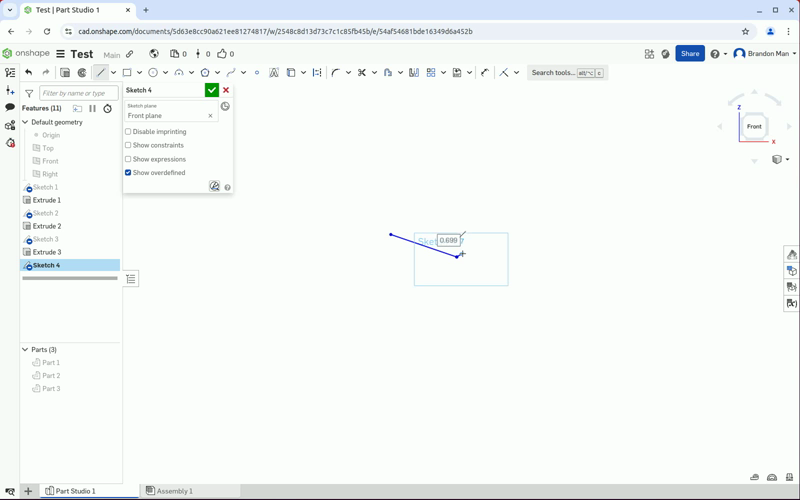
scroll(6)
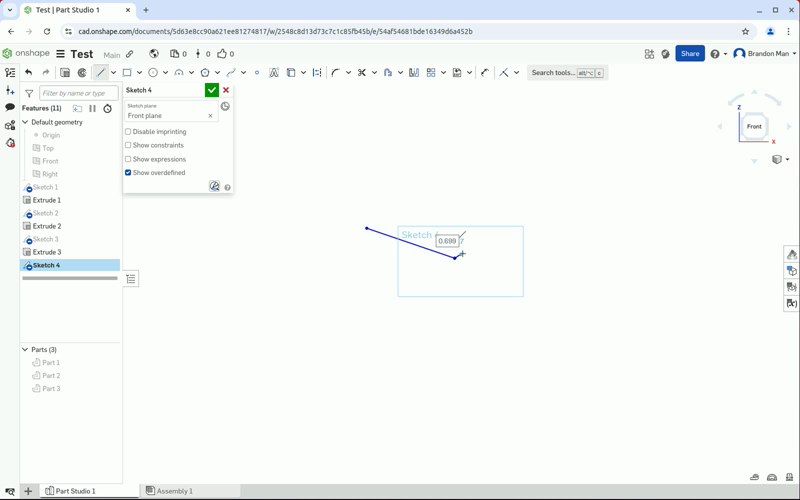
scroll(6)
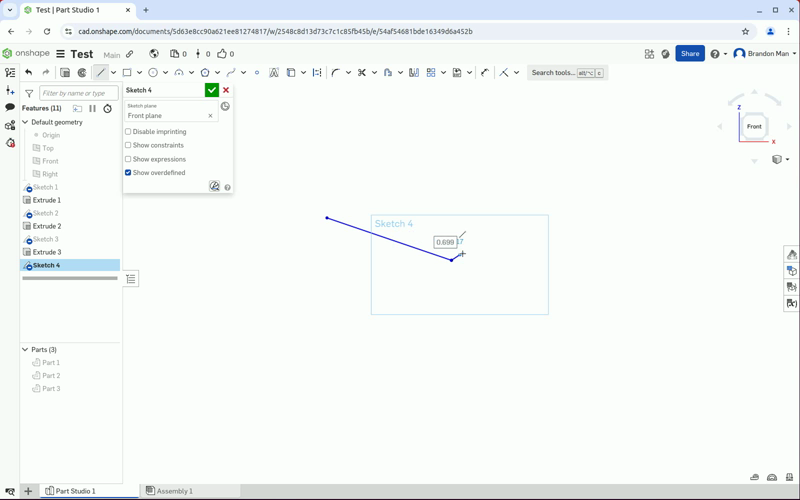
scroll(6)
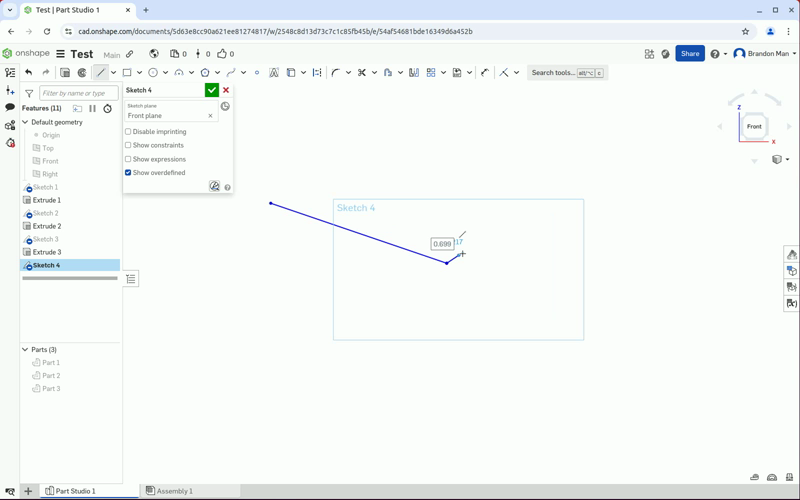
scroll(6)
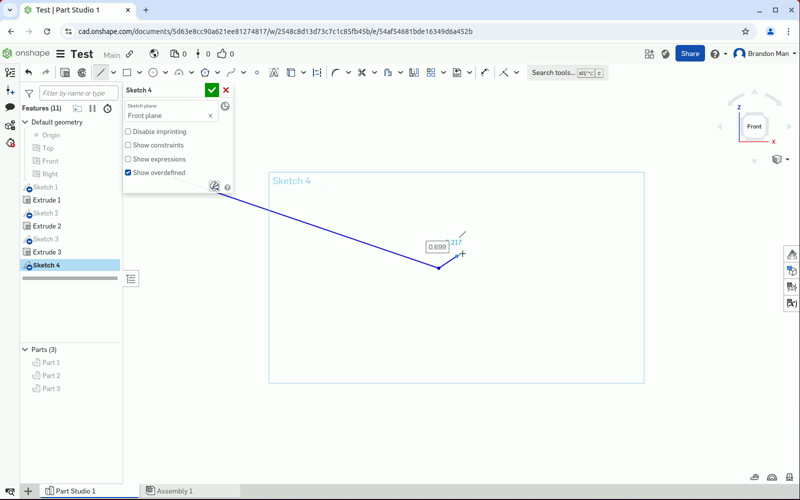
scroll(6)
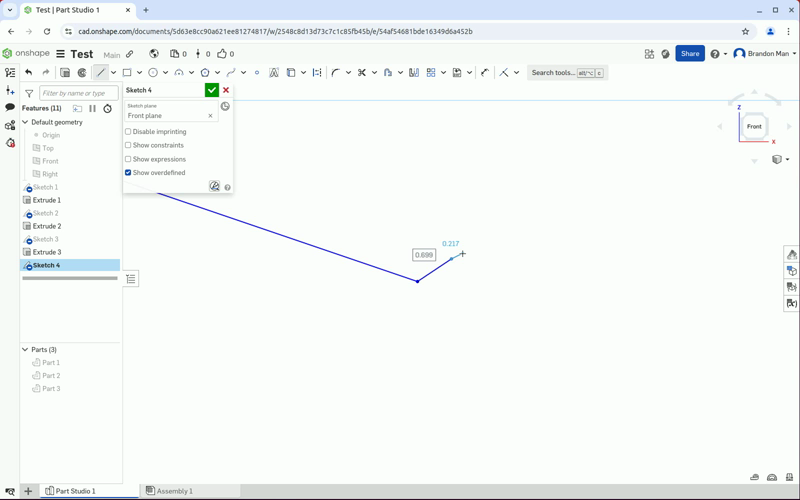
click(462, 253)
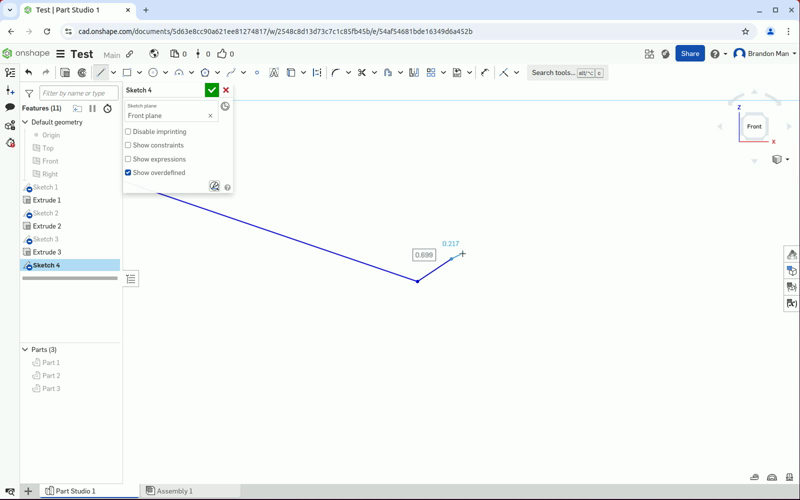
scroll(-6)
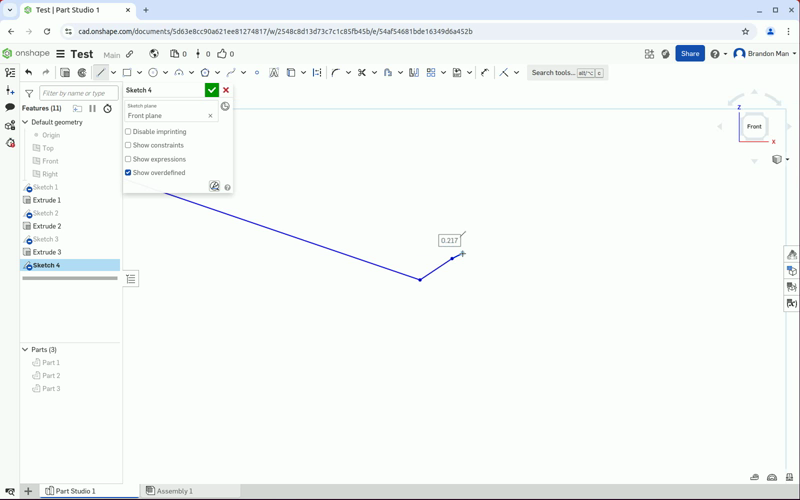
scroll(-6)
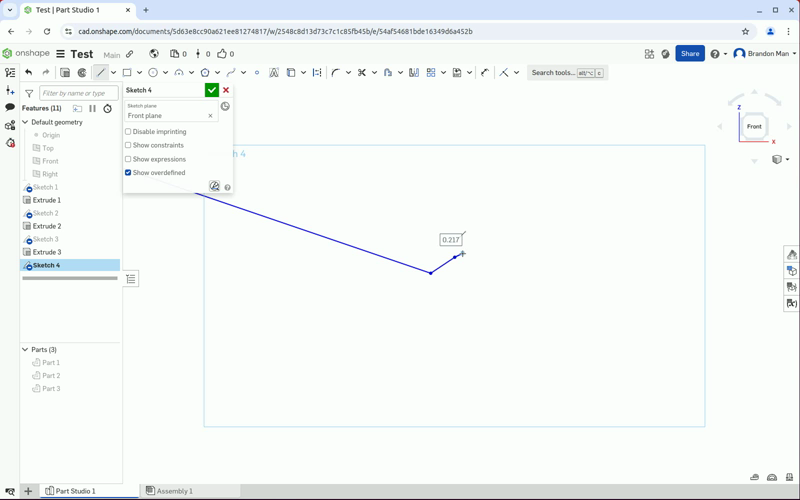
scroll(-6)
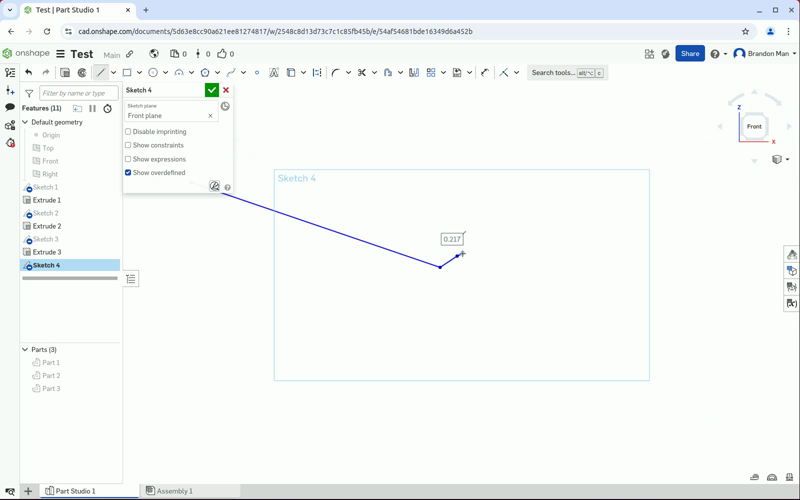
scroll(-6)
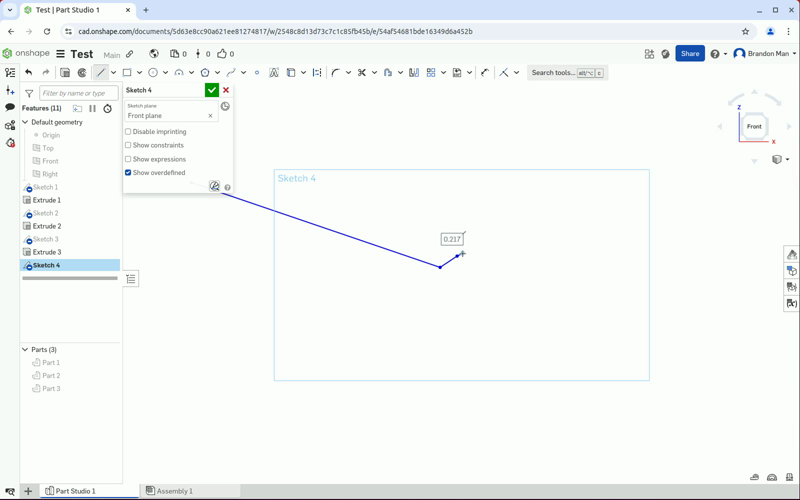
scroll(-6)
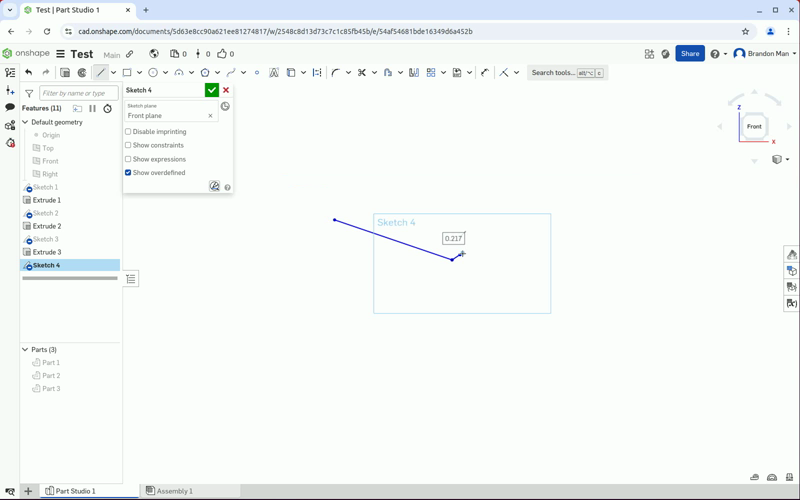
scroll(-6)
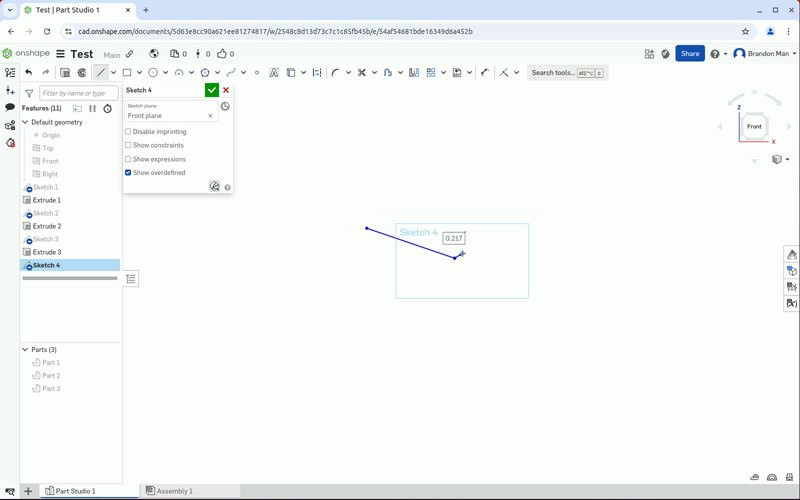
scroll(-6)
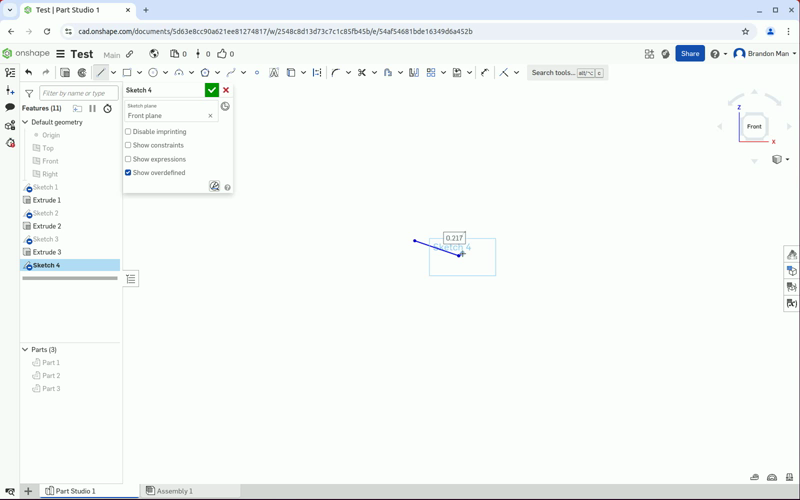
key_up(shift)
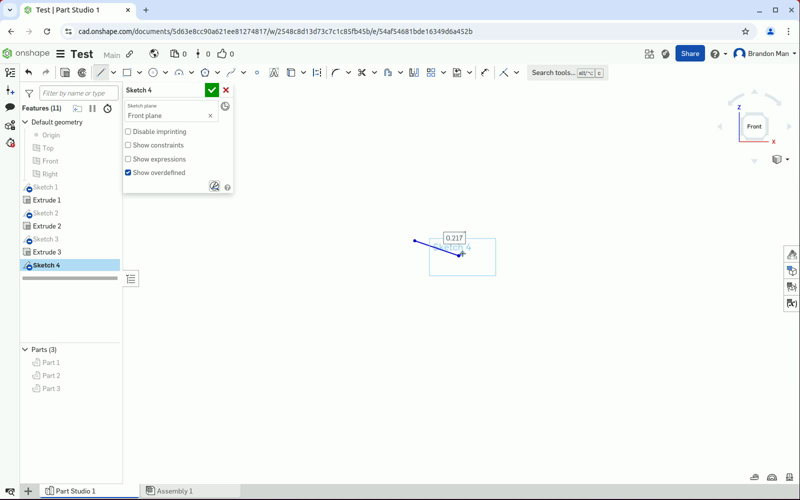
key_down(shift)
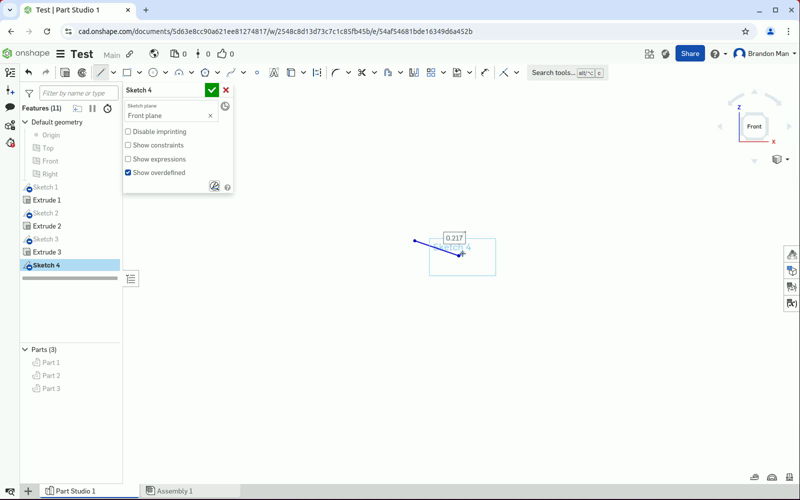
mouse_move(492, 253)
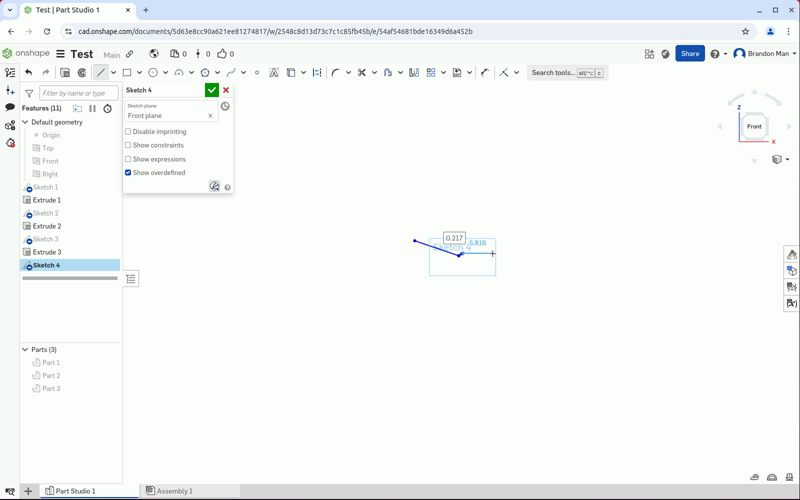
mouse_move(444, 246)
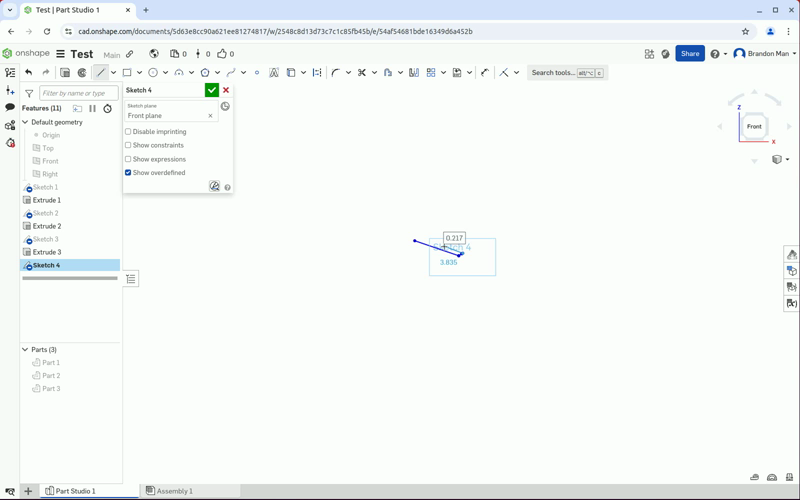
click(444, 246)
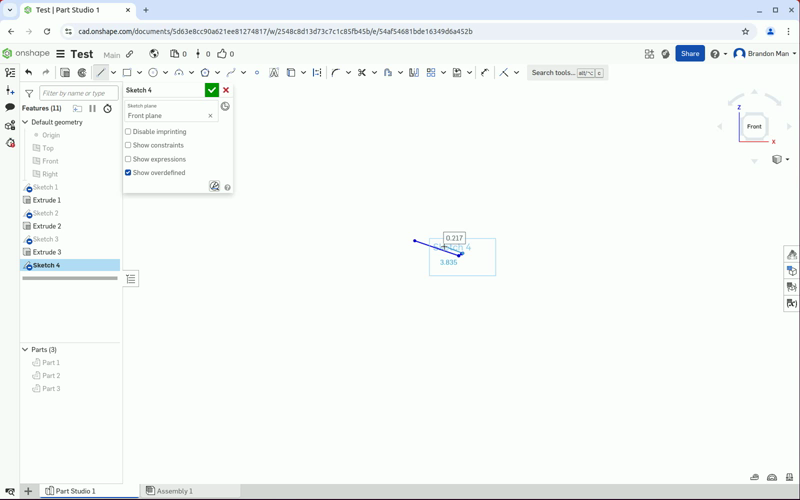
key_up(shift)
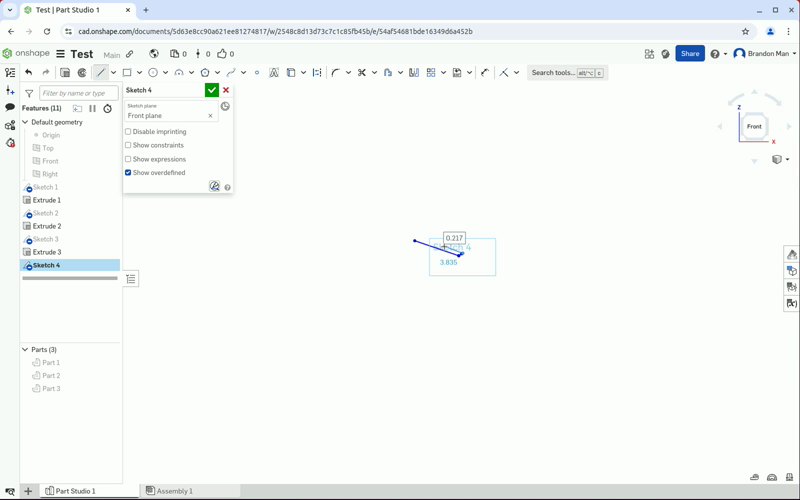
key_down(shift)
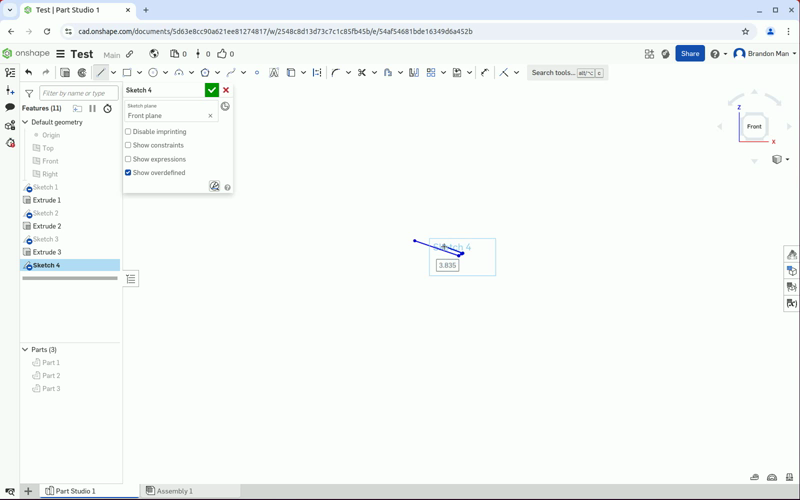
mouse_move(474, 246)
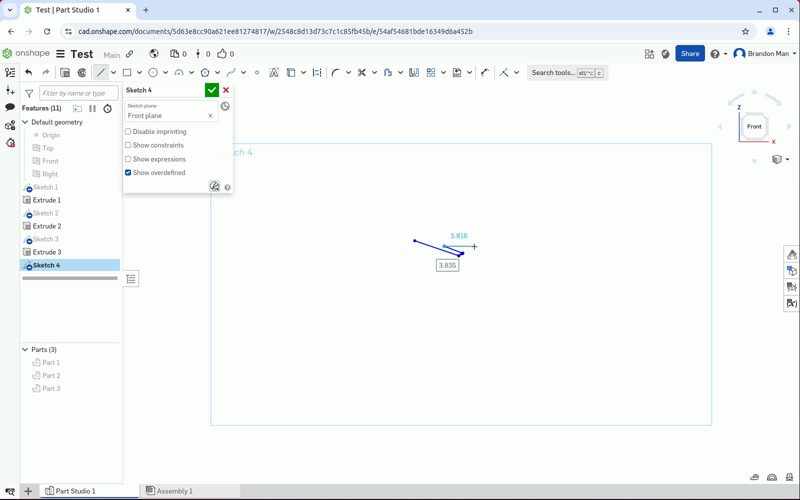
mouse_move(457, 243)
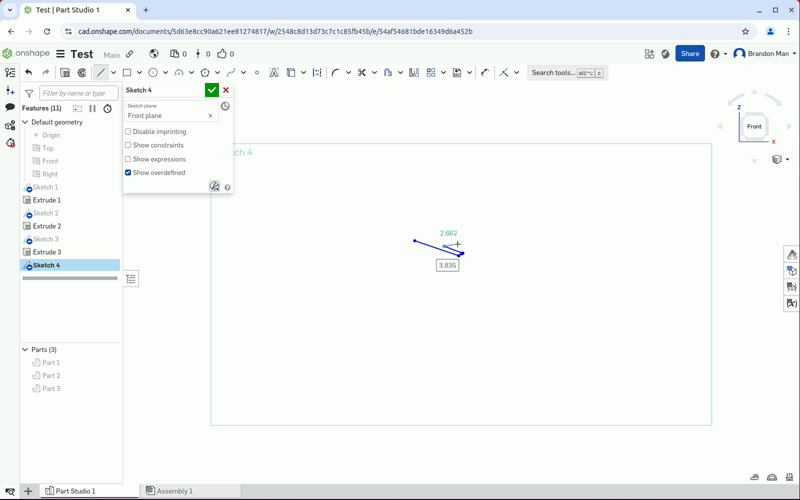
click(457, 243)
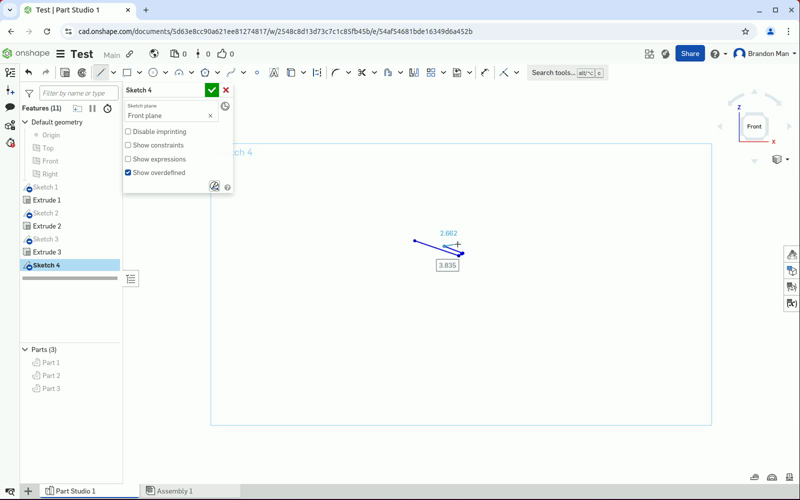
key_up(shift)
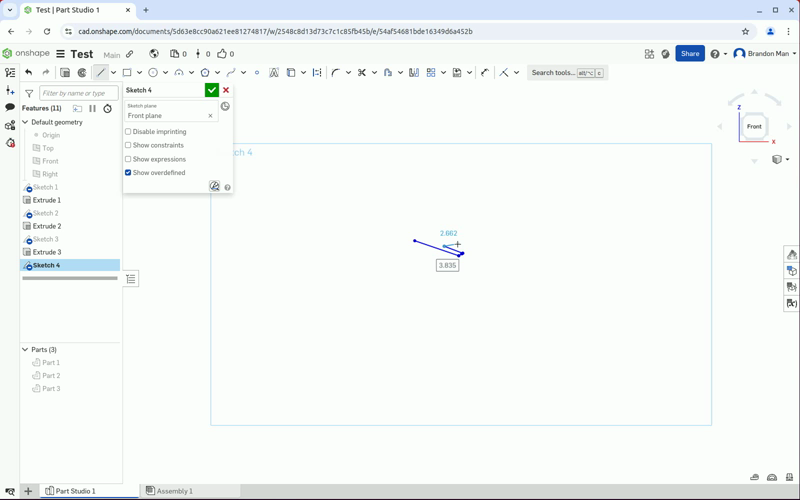
mouse_move(487, 243)
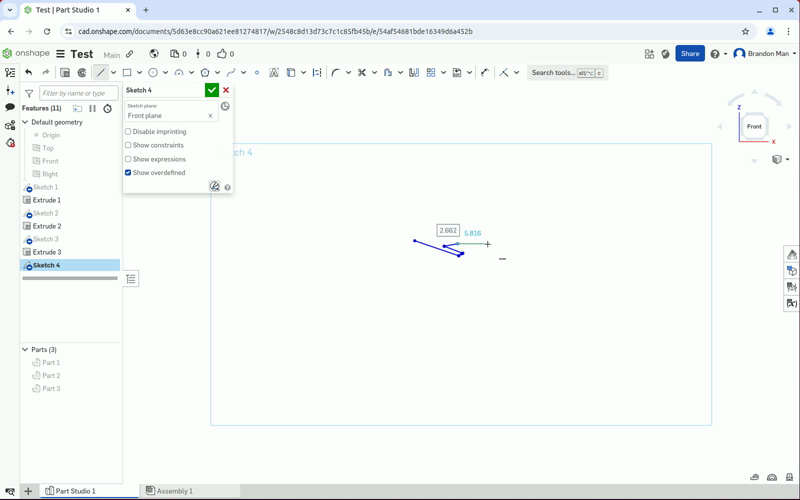
key_down(shift)
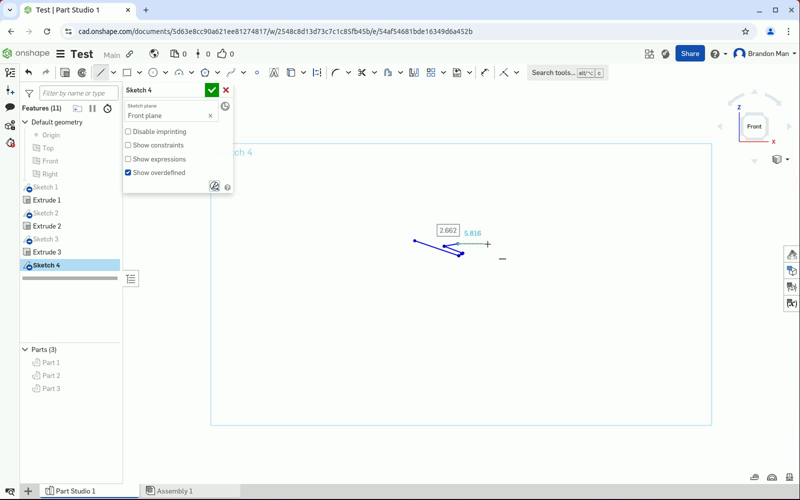
mouse_move(414, 240)
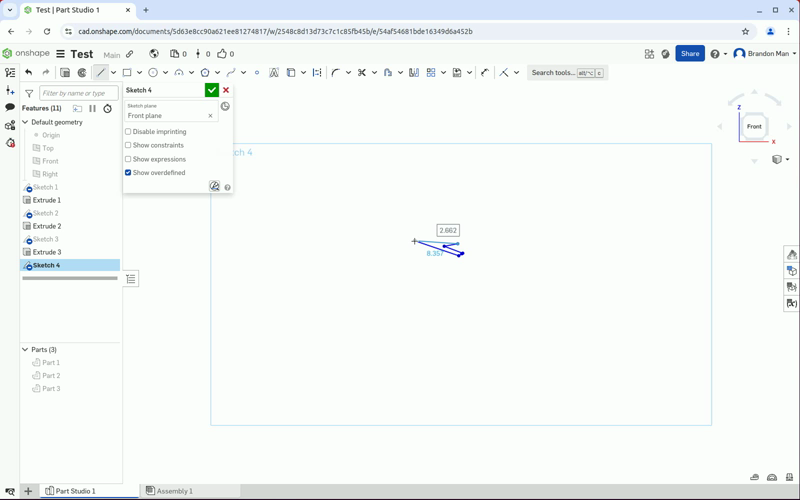
key_up(shift)
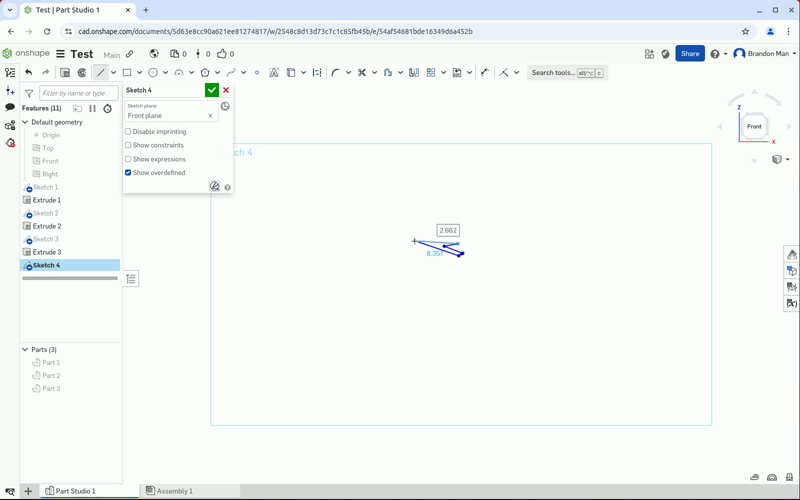
click(414, 240)
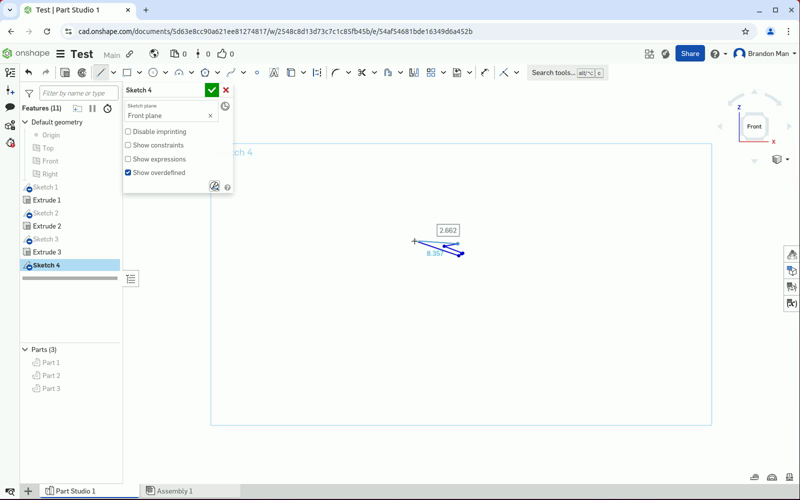
key(esc)
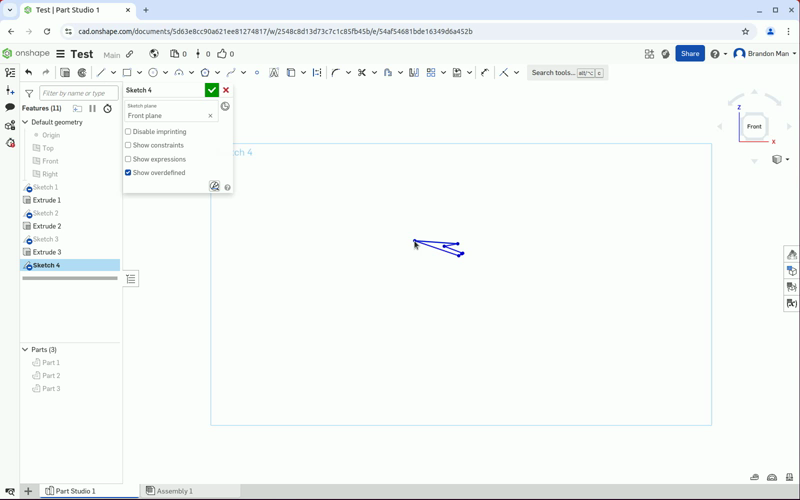
mouse_move(435, 244)
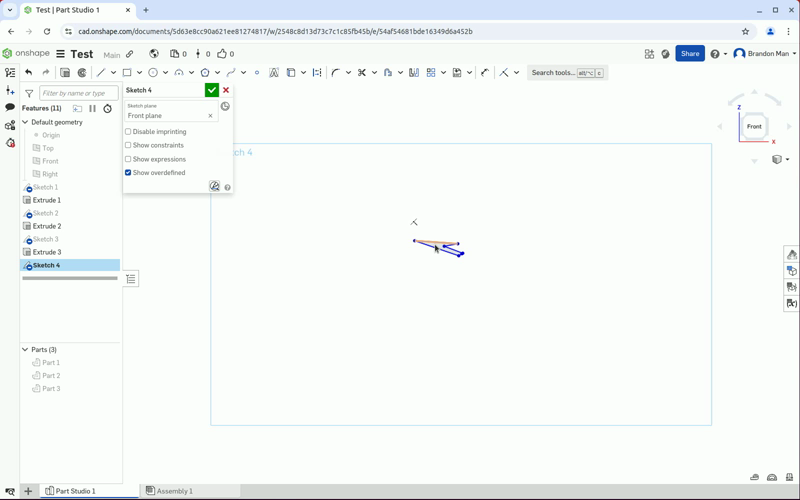
scroll(6)
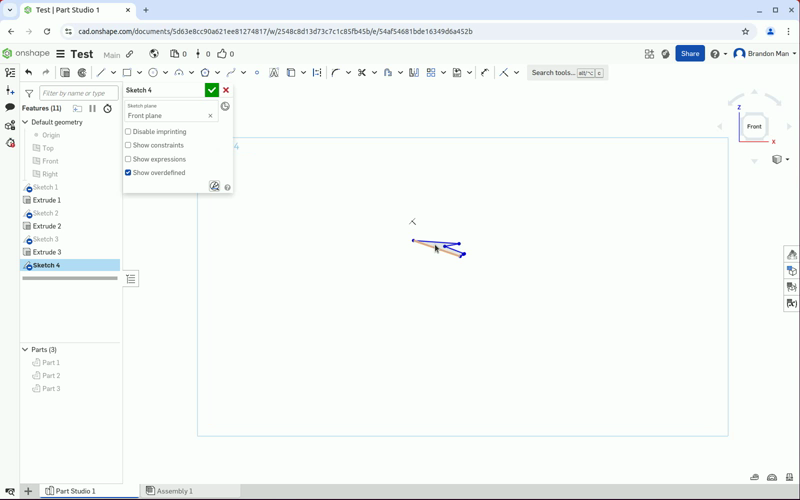
scroll(6)
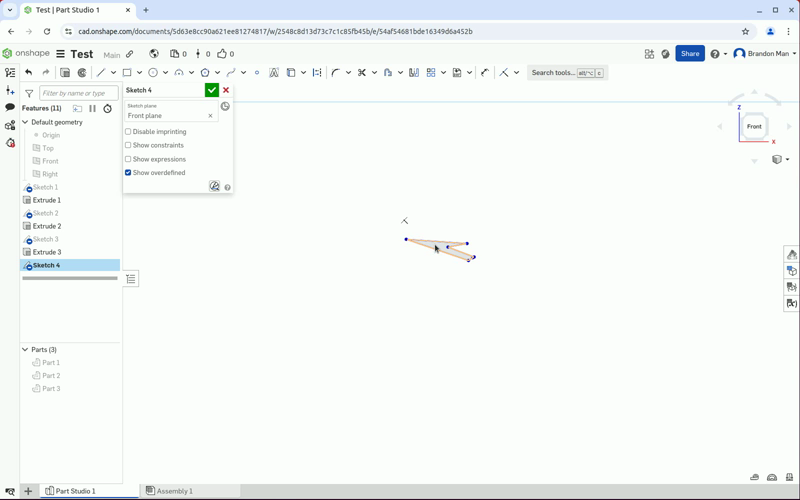
scroll(6)
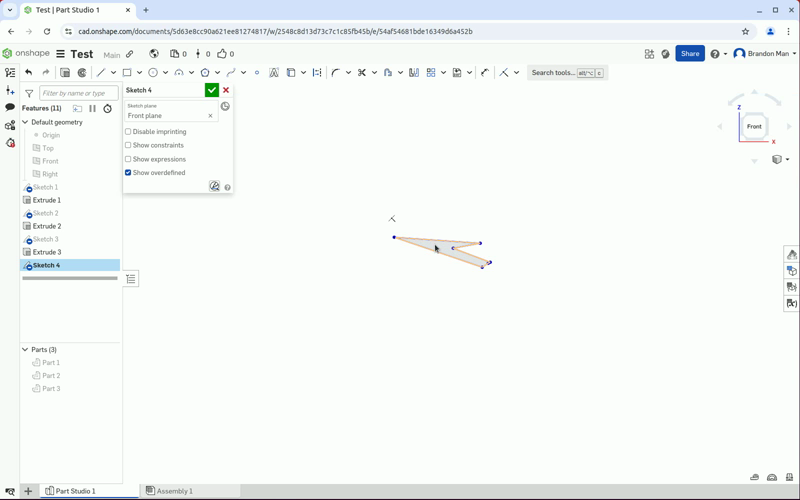
scroll(6)
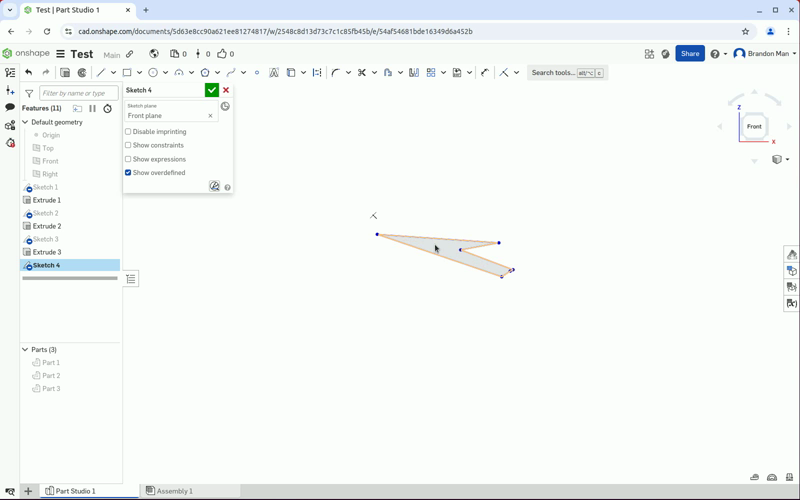
scroll(6)
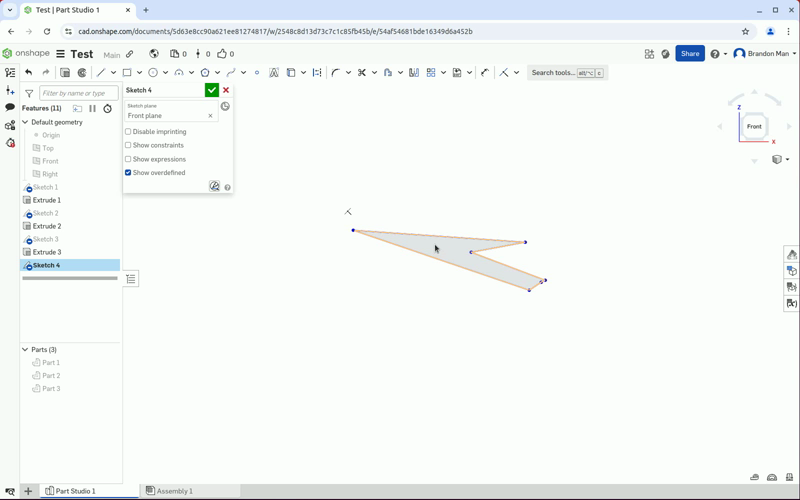
scroll(6)
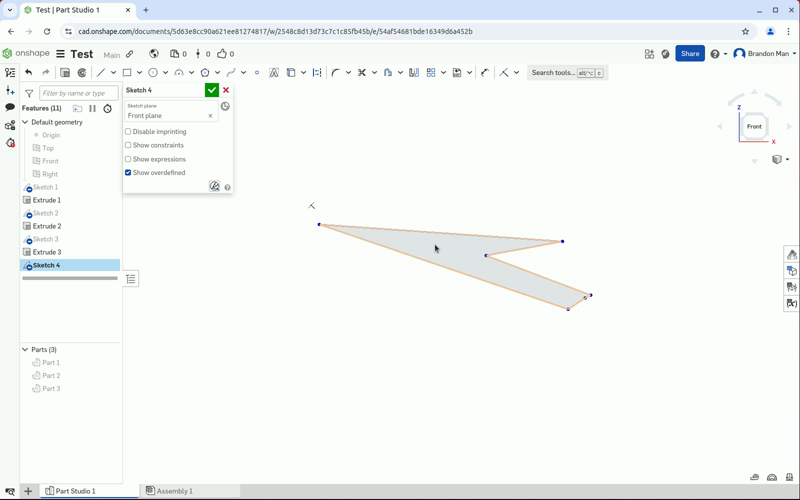
scroll(6)
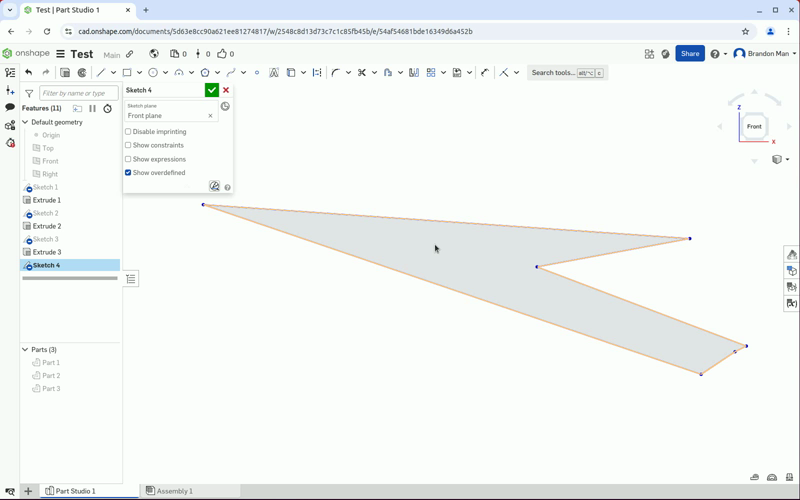
click(435, 244)
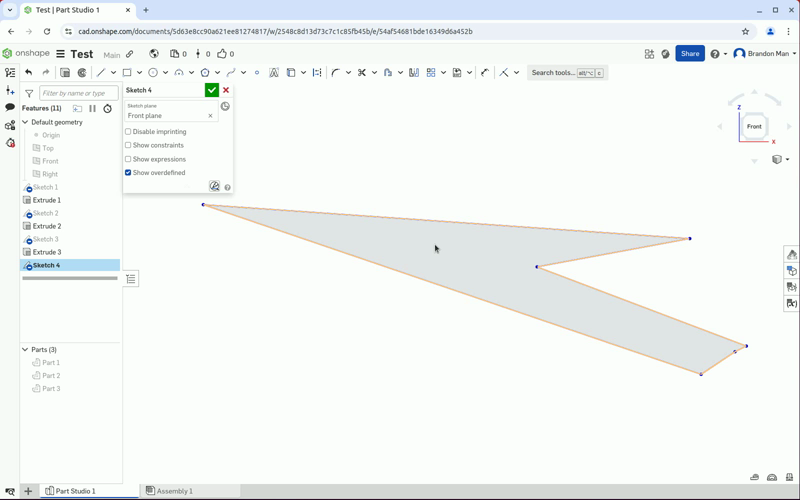
scroll(-6)
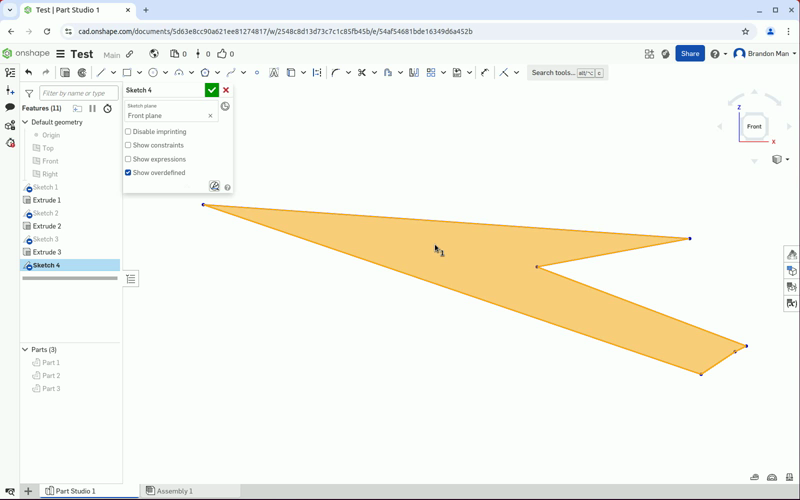
scroll(-6)
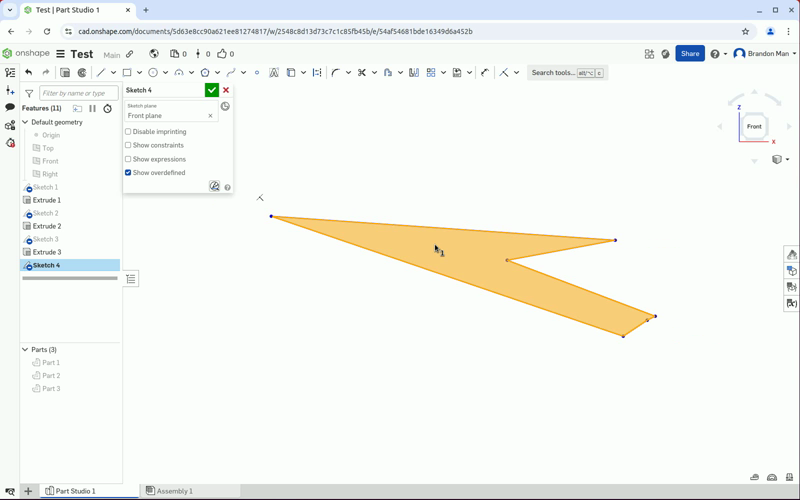
scroll(-6)
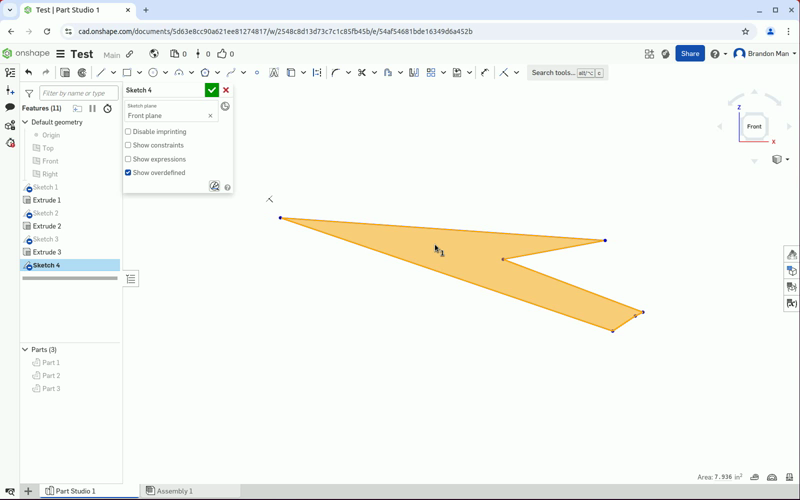
scroll(-6)
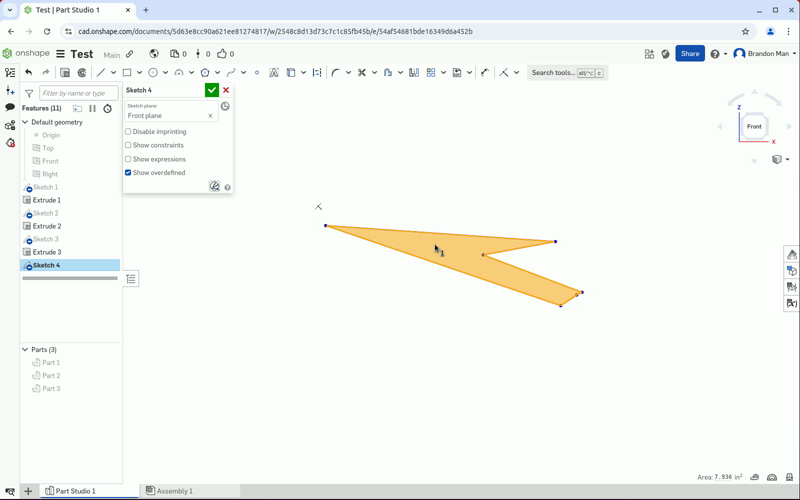
scroll(-6)
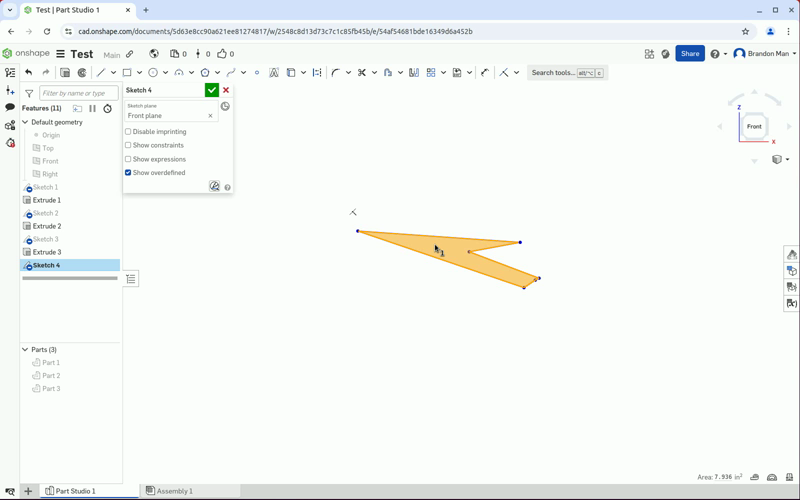
scroll(-6)
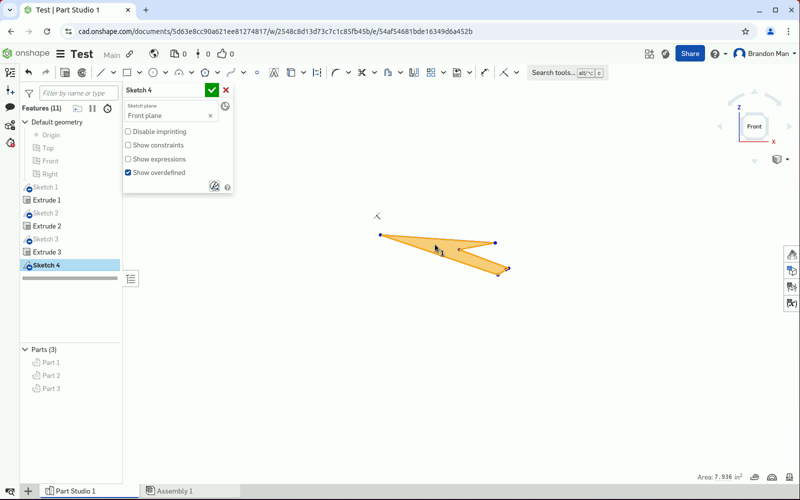
scroll(-6)
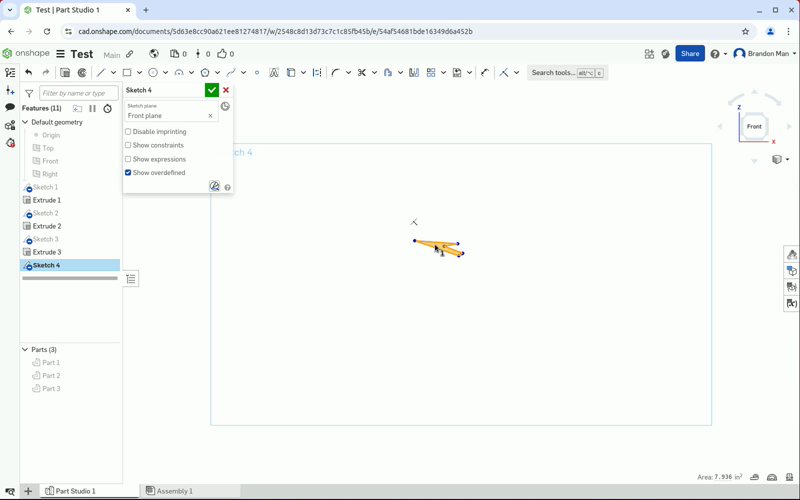
mouse_move(73, 352)
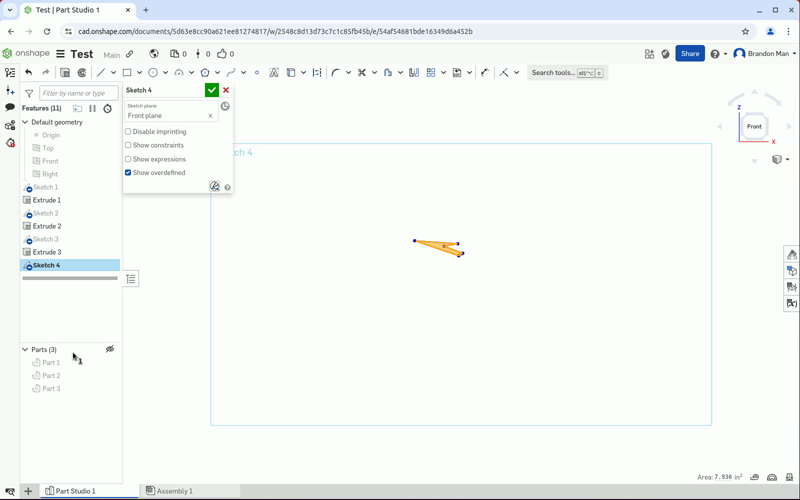
key(shift+y)
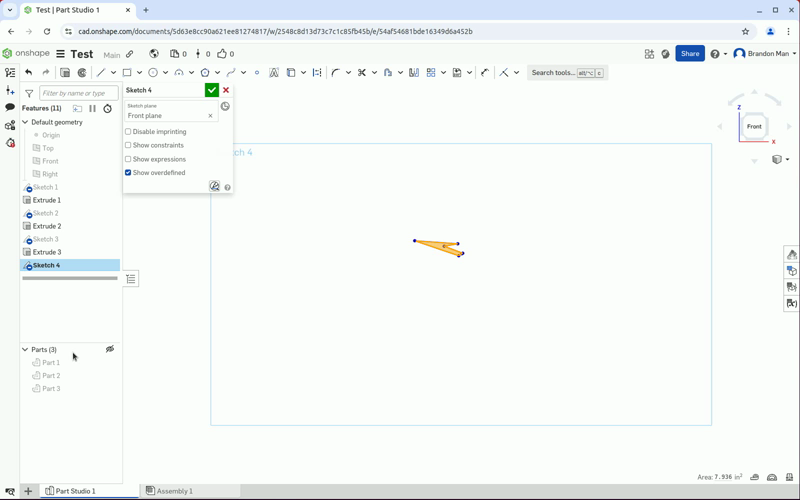
key(shift+e)
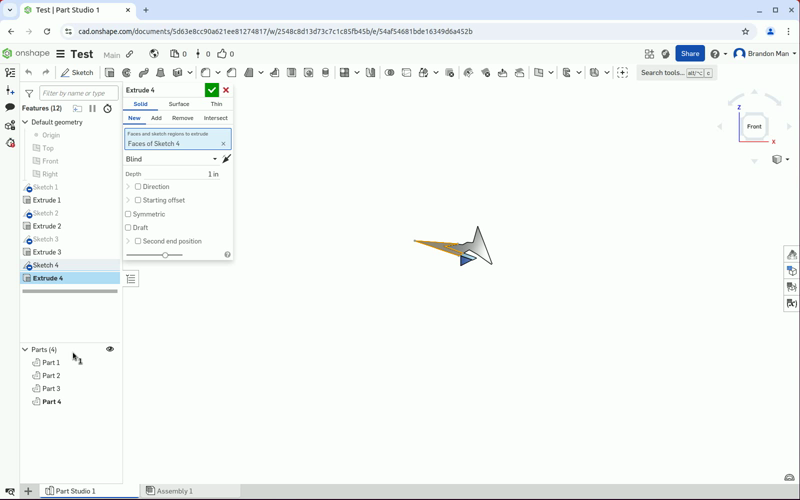
mouse_move(143, 106)
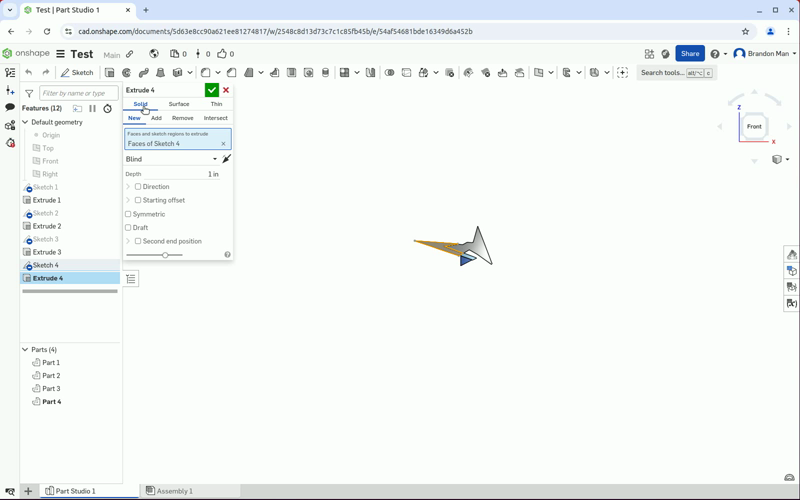
click(143, 106)
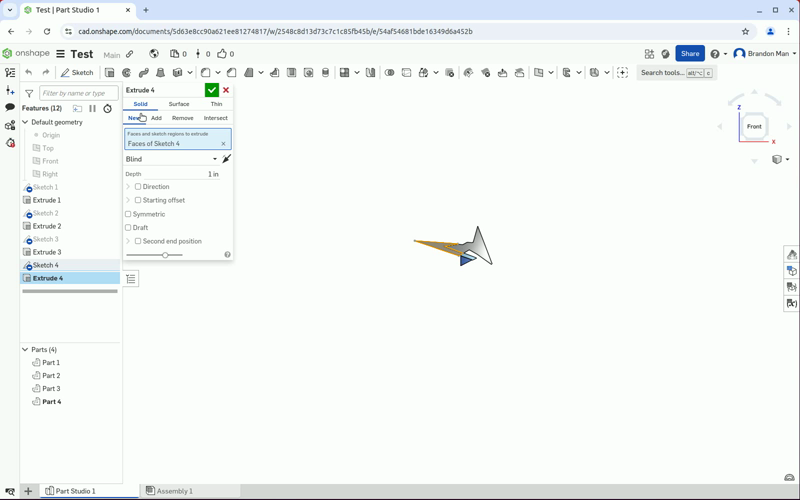
mouse_move(137, 120)
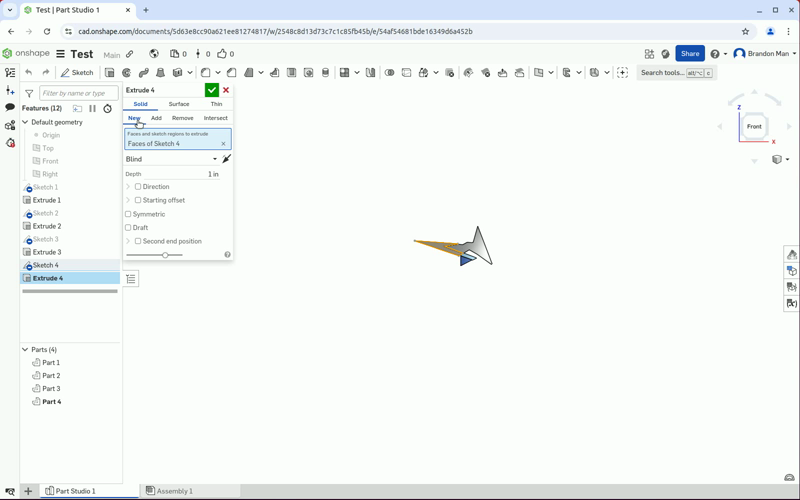
click(137, 120)
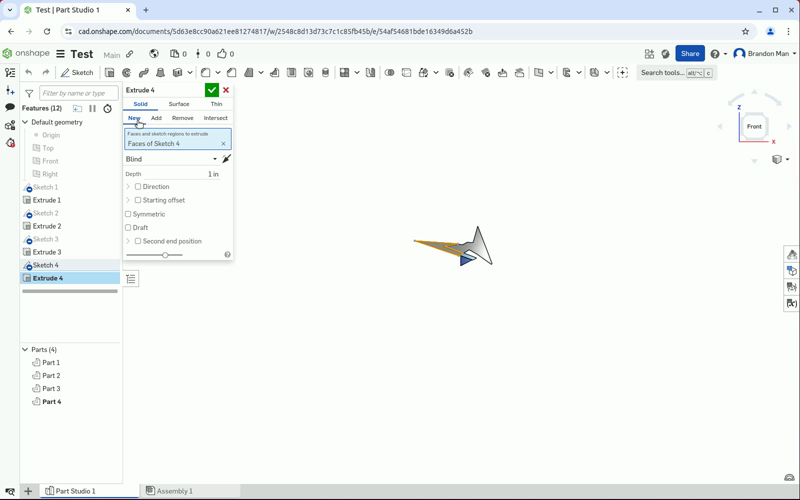
key(tab, 4)
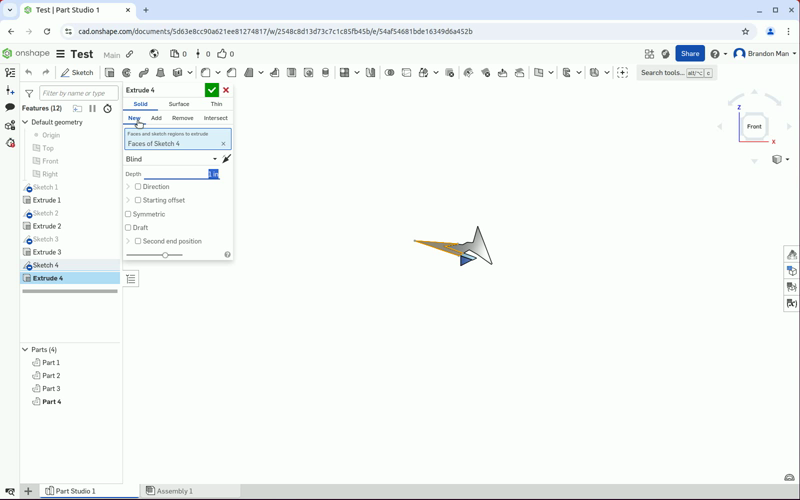
text(4.814)
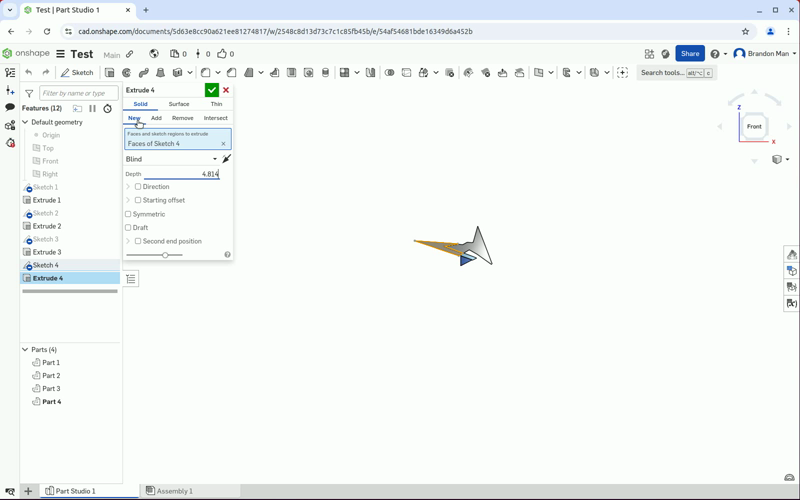
key(enter)
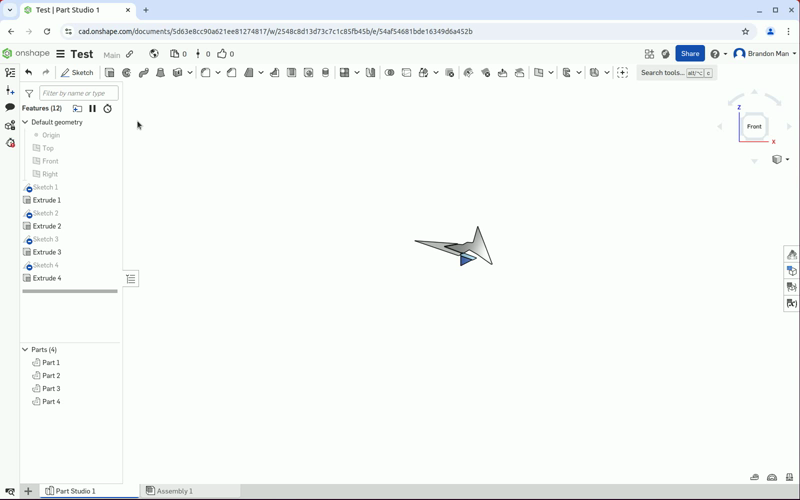
key(shift+h)
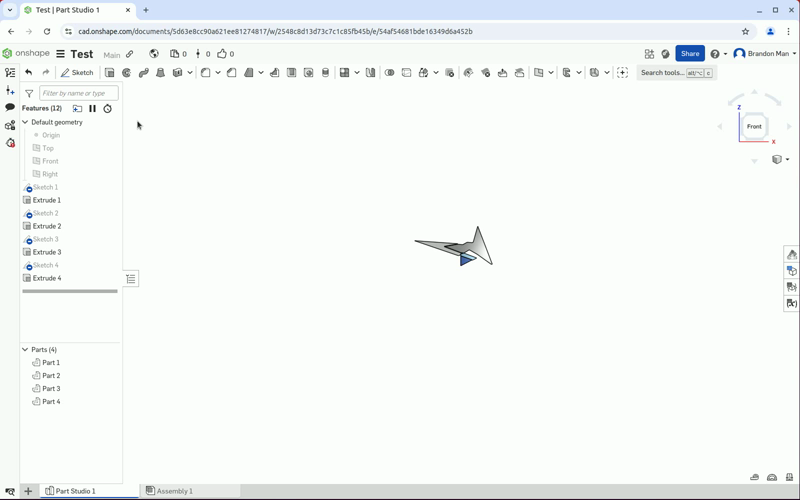
key(shift+h)
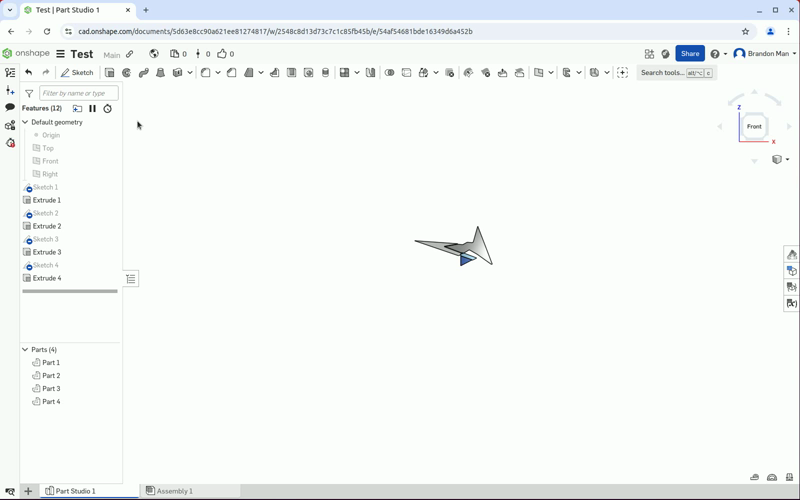
mouse_move(73, 189)
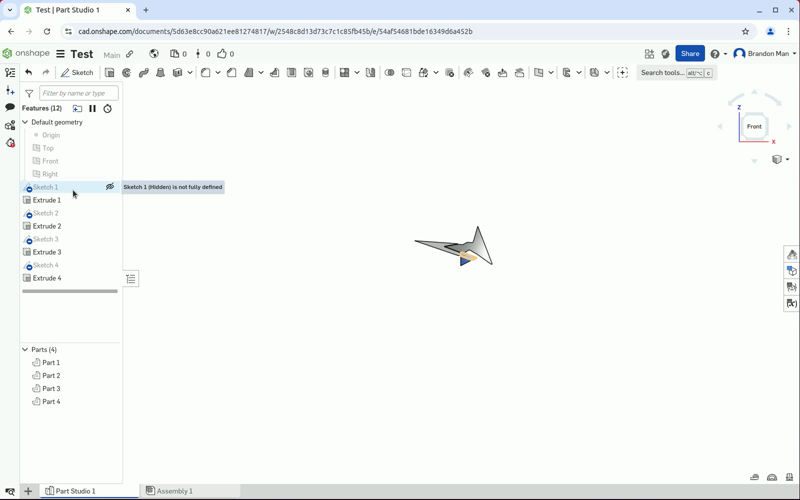
click(73, 189)
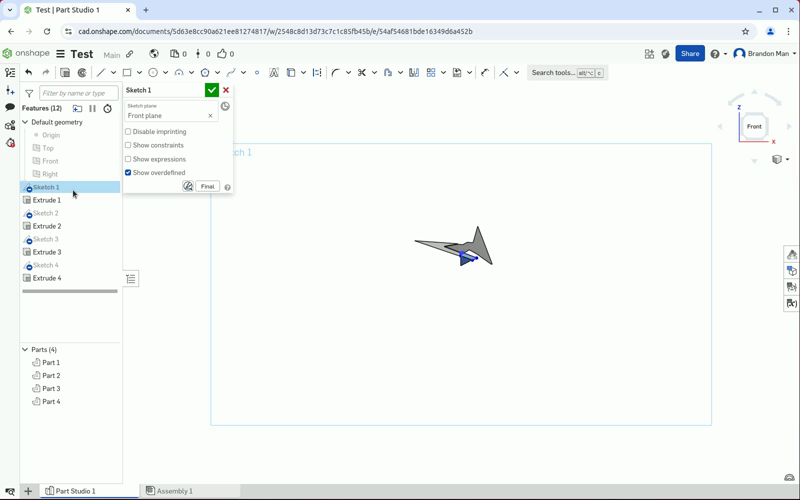
mouse_move(229, 92)
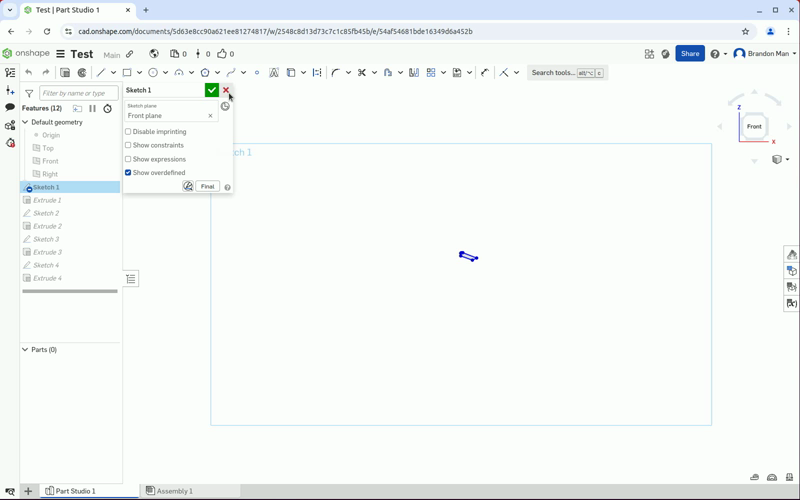
click(229, 92)
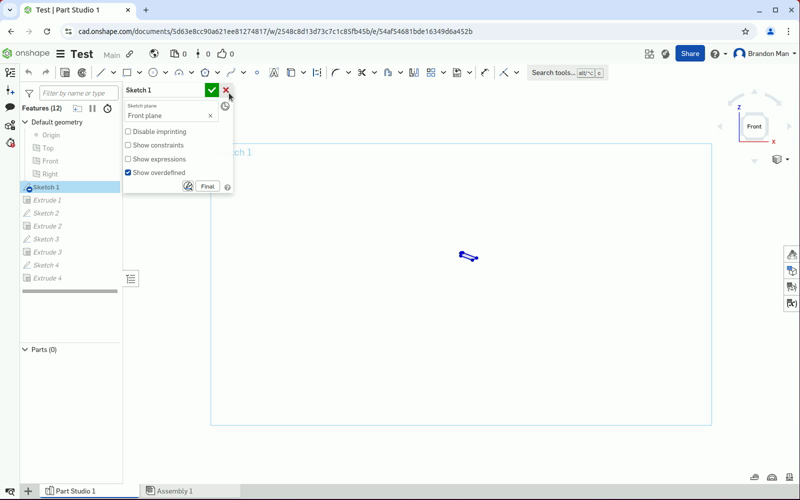
key(shift+s)
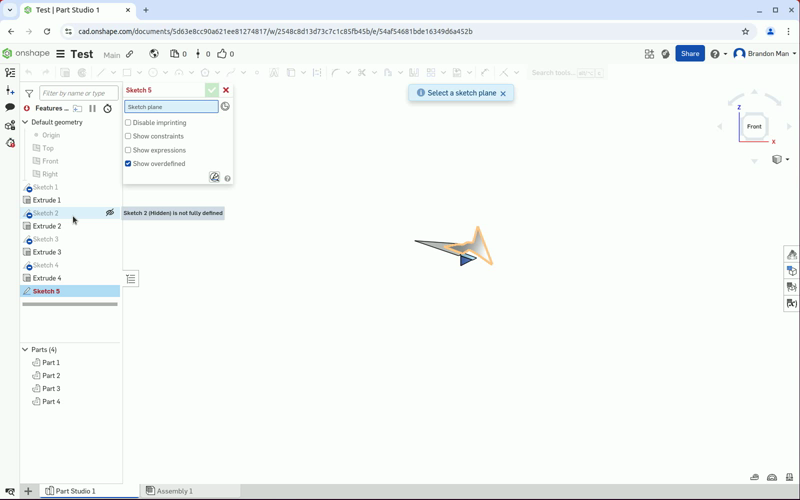
scroll(3)
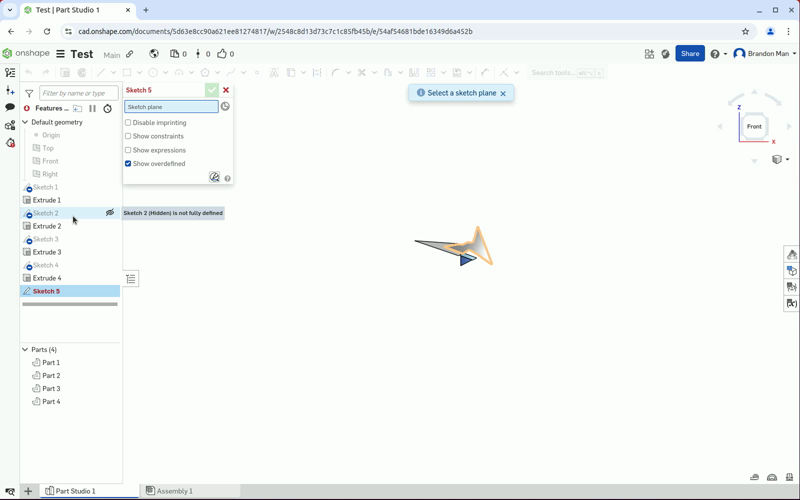
mouse_move(73, 163)
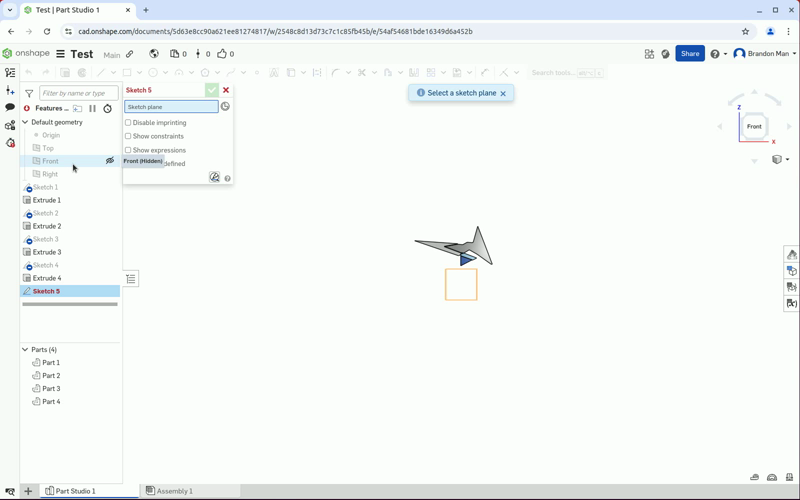
click(73, 163)
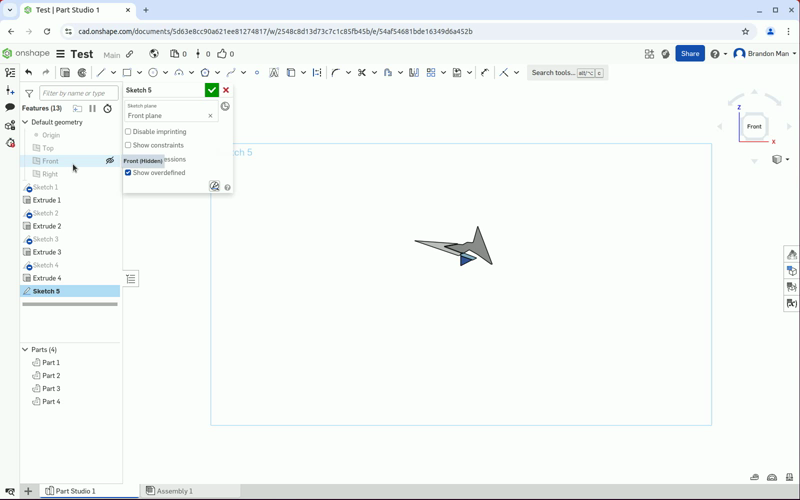
mouse_move(73, 352)
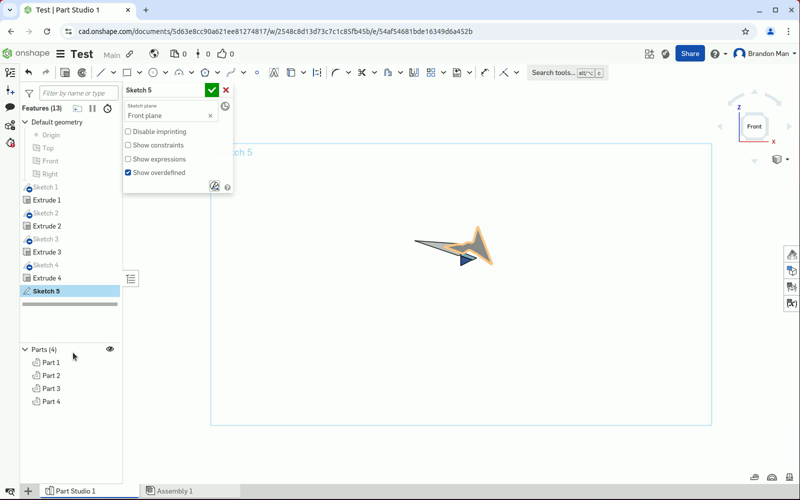
key(y)
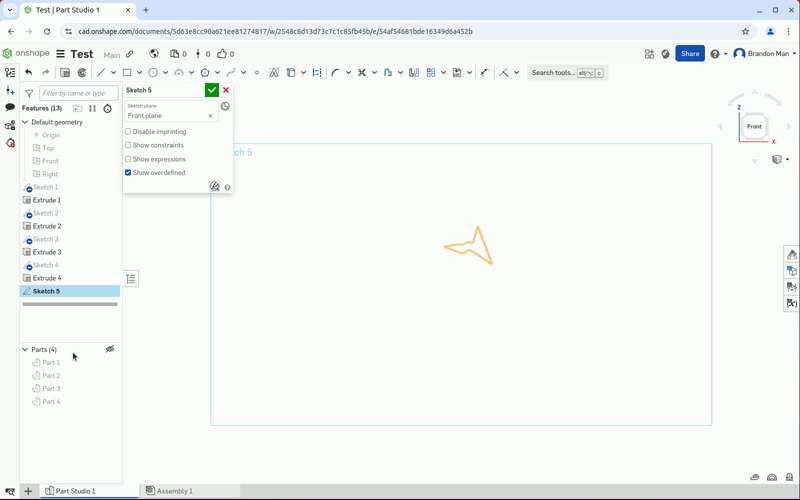
key(l)
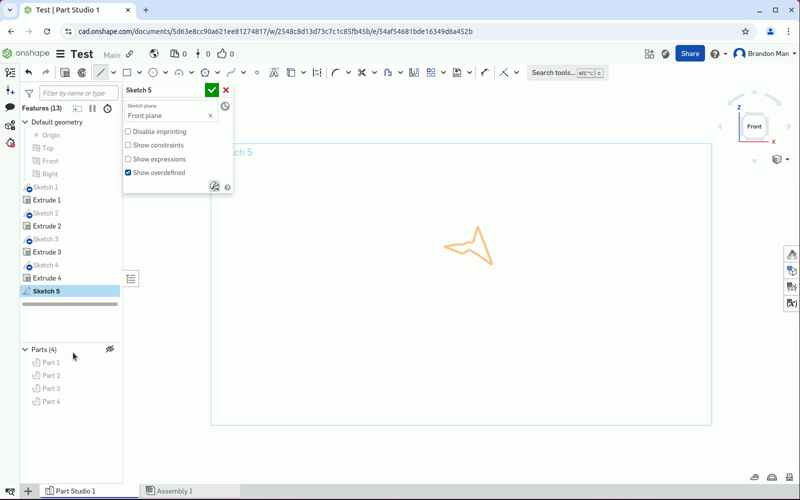
key_down(shift)
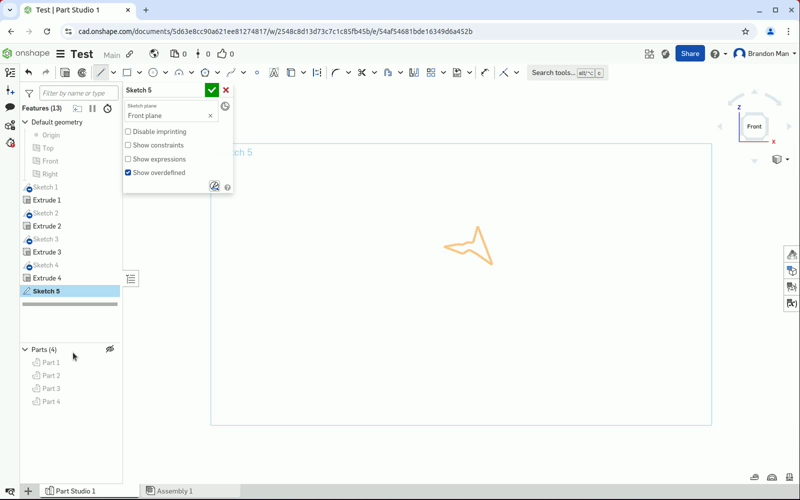
mouse_move(471, 259)
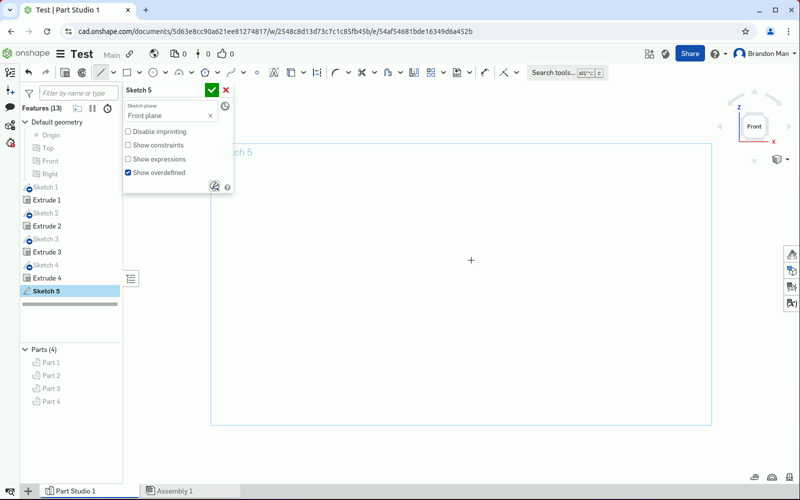
click(471, 259)
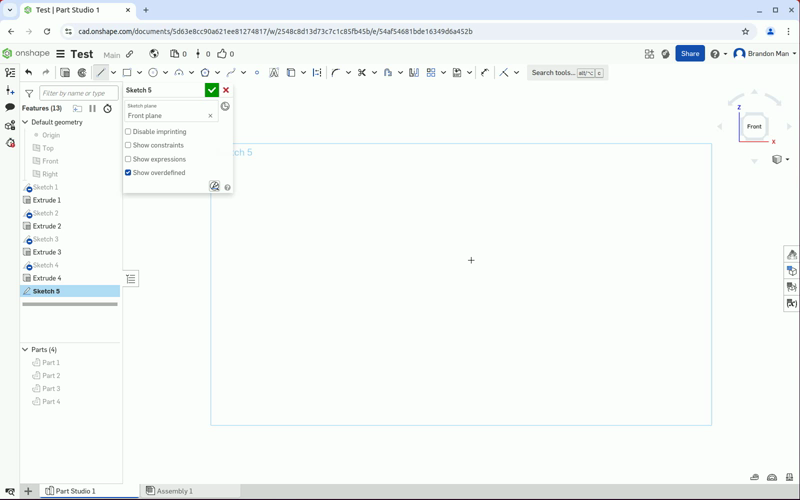
key_up(shift)
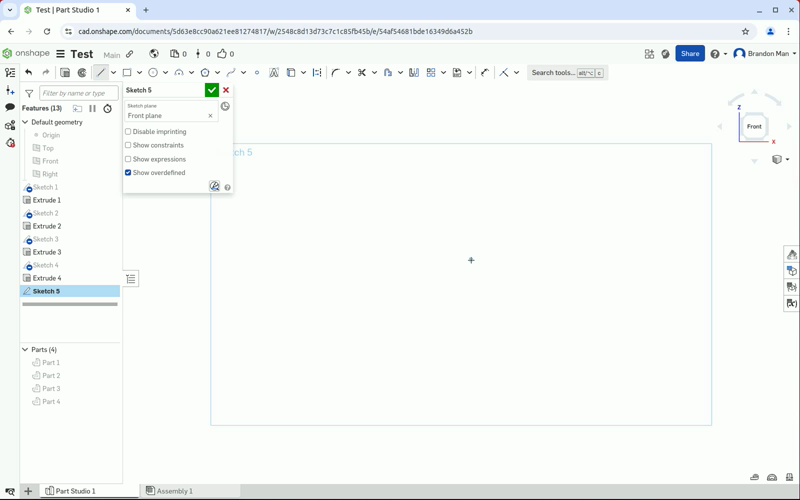
key_down(shift)
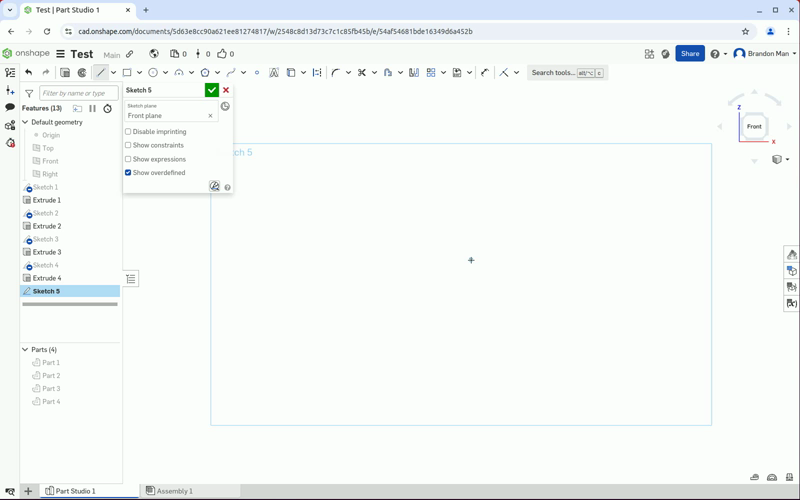
mouse_move(573, 294)
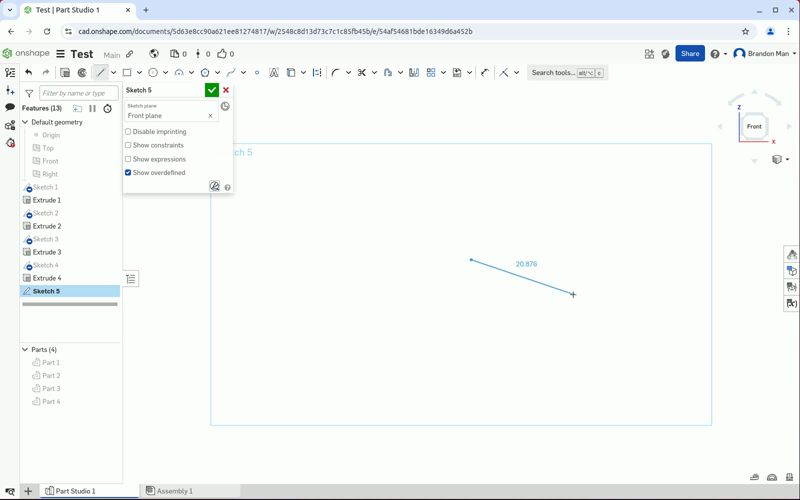
click(573, 294)
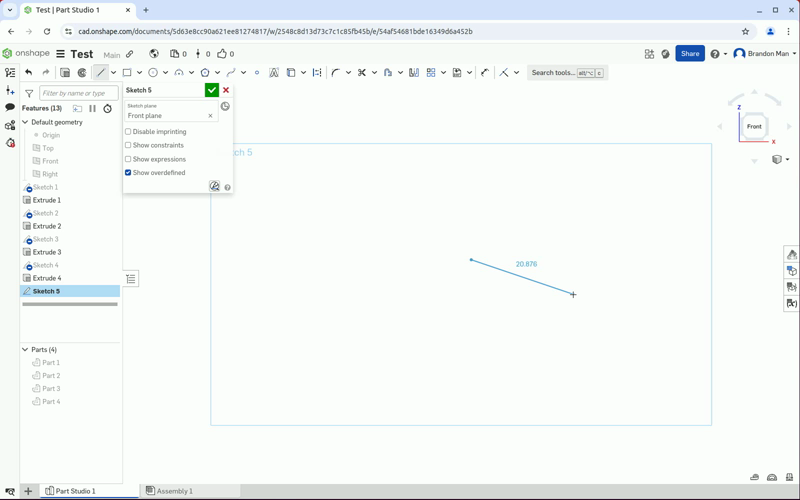
key_up(shift)
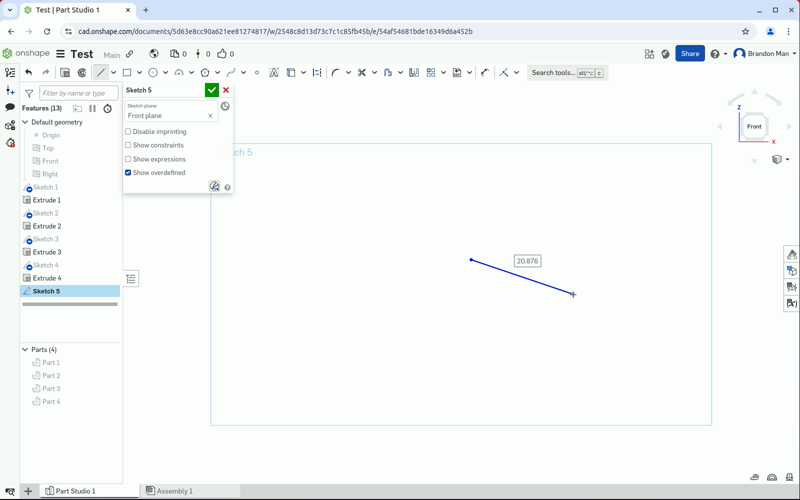
key_down(shift)
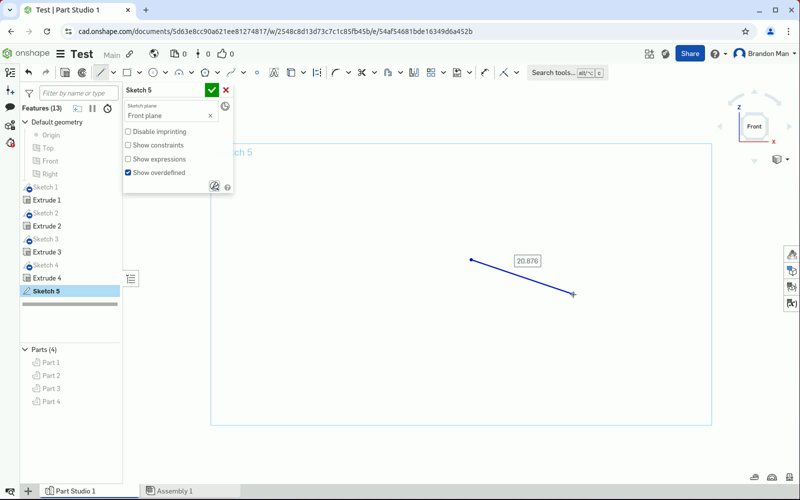
mouse_move(490, 262)
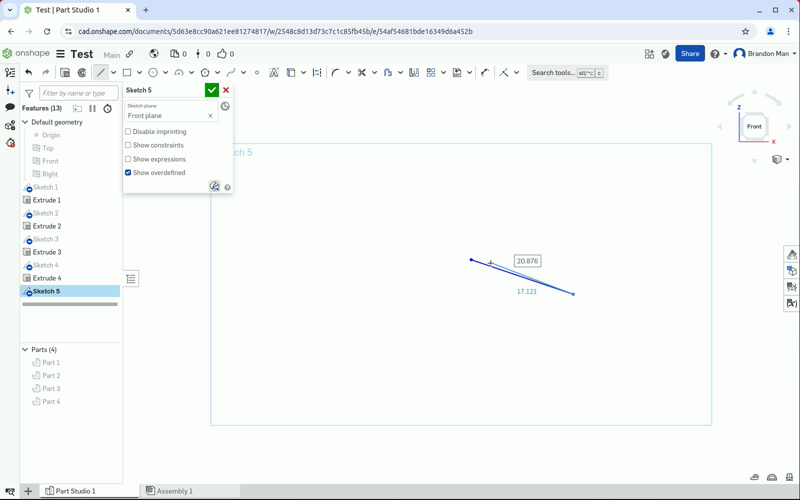
click(490, 262)
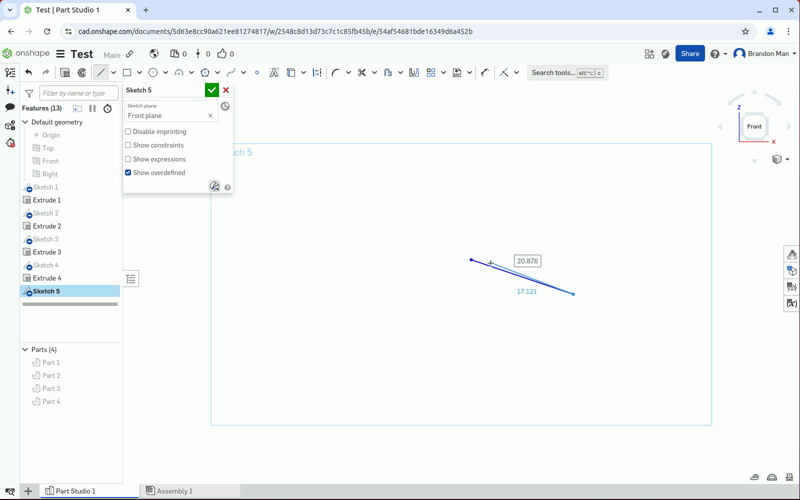
key_up(shift)
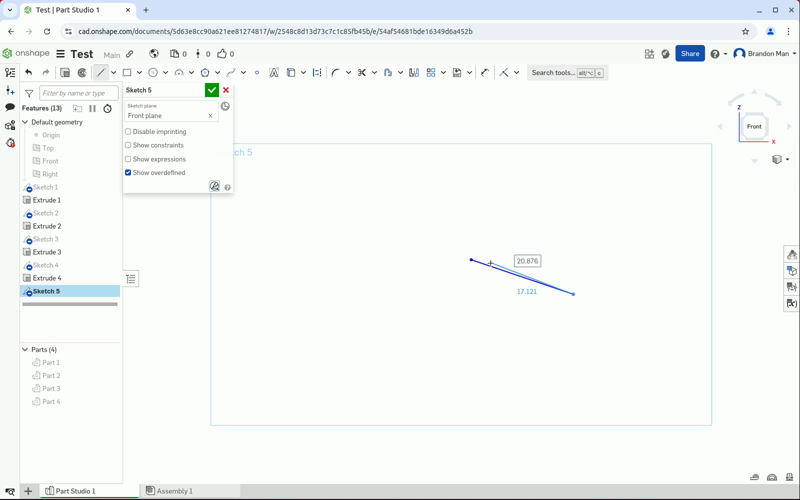
key_down(shift)
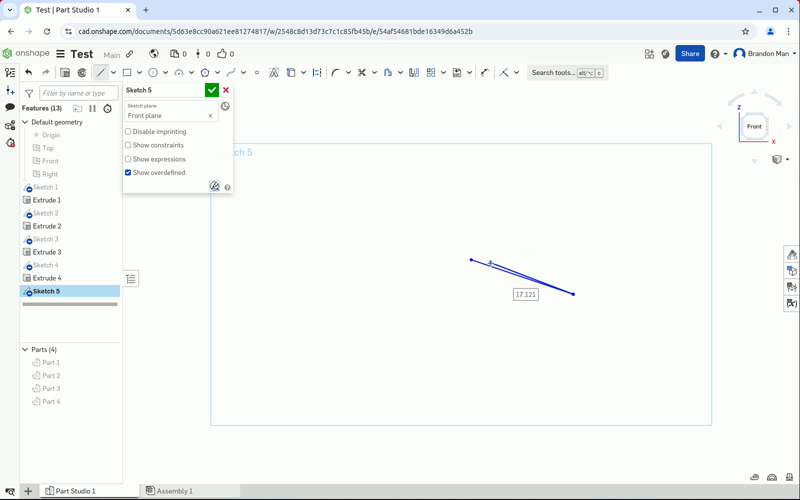
mouse_move(520, 262)
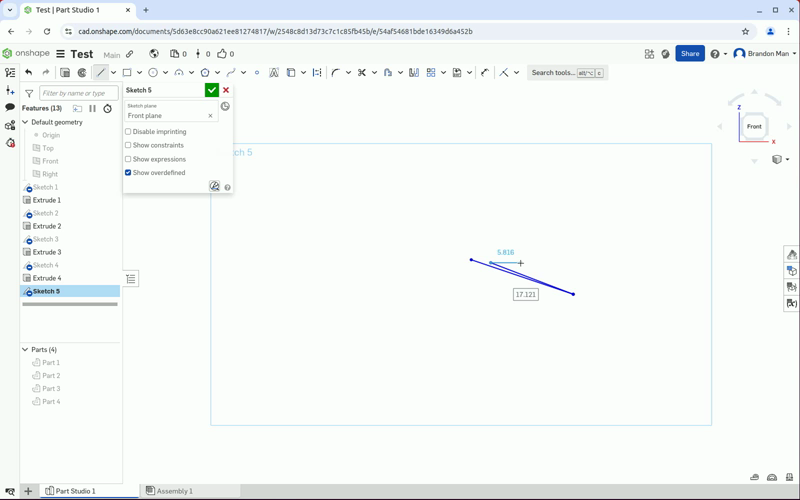
mouse_move(490, 263)
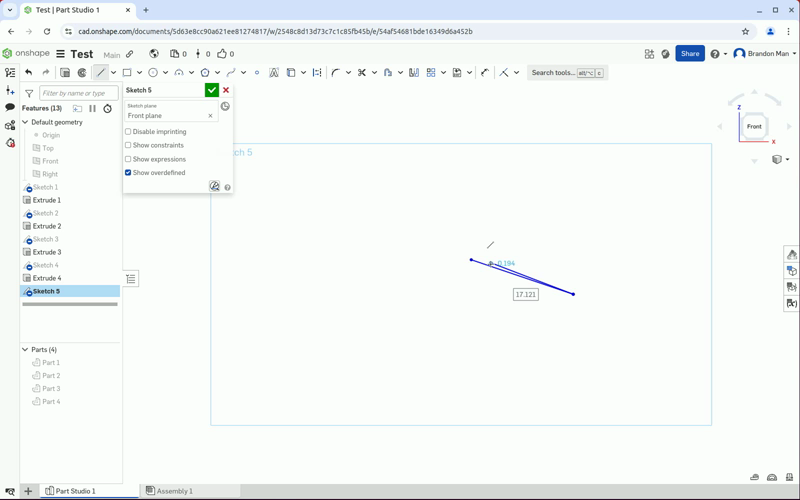
scroll(6)
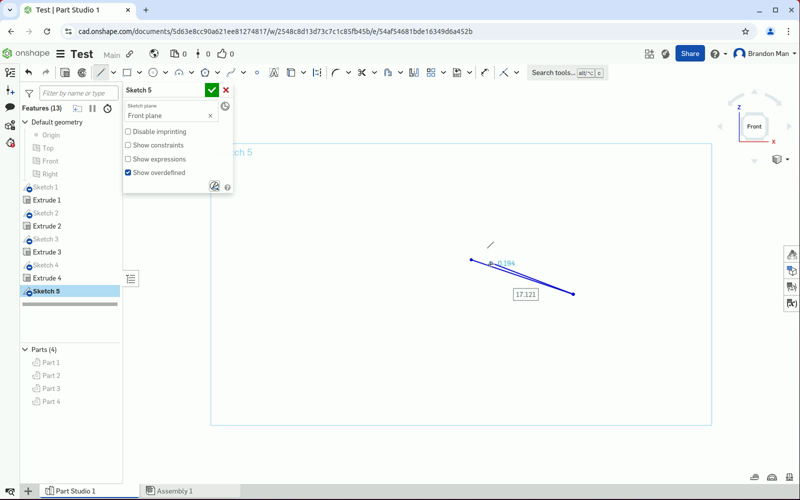
scroll(6)
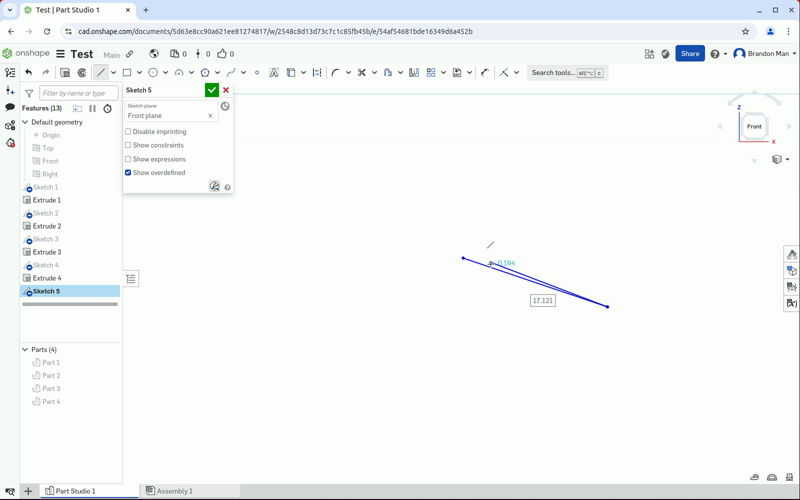
scroll(6)
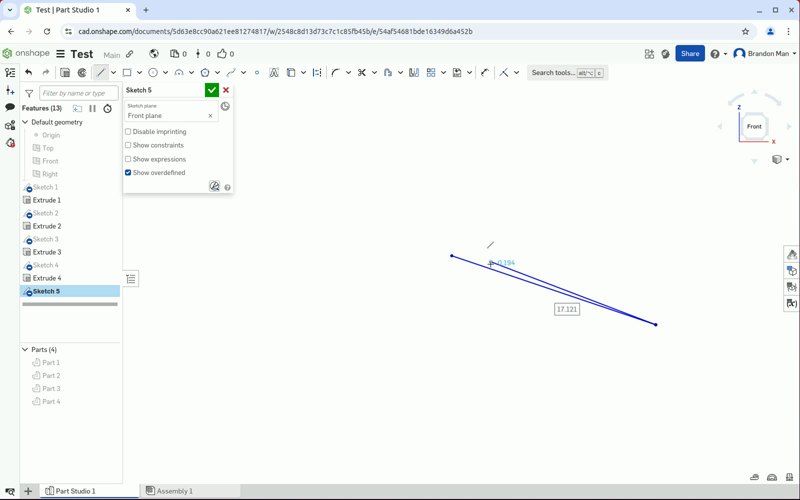
scroll(6)
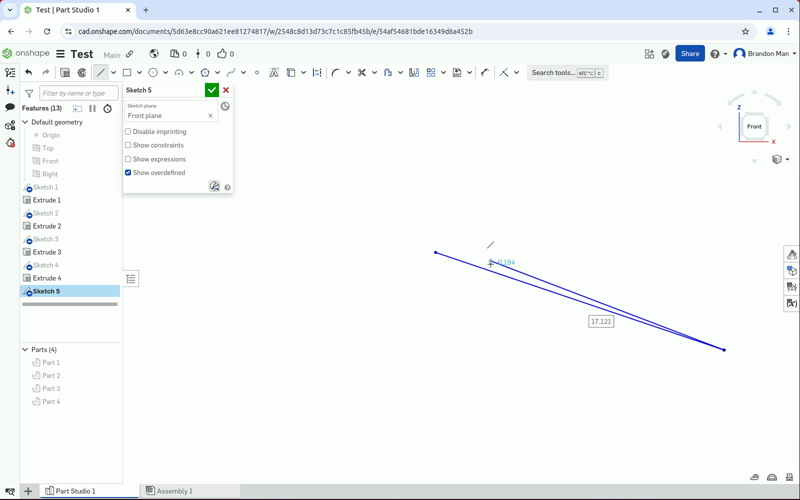
scroll(6)
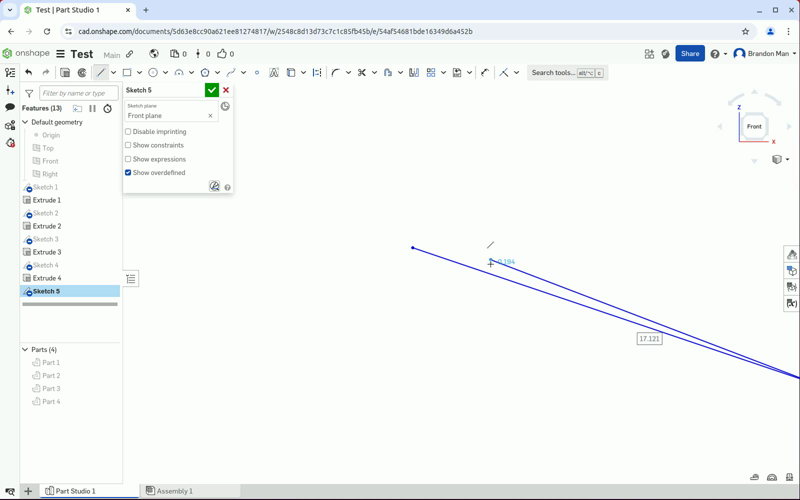
scroll(6)
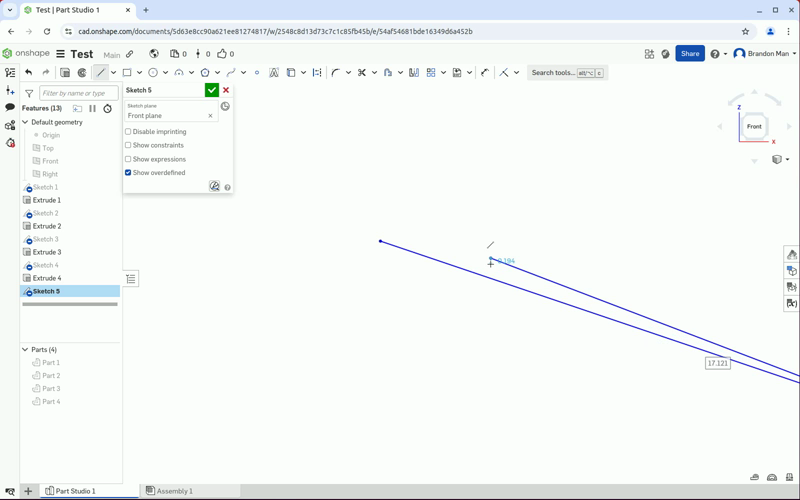
scroll(6)
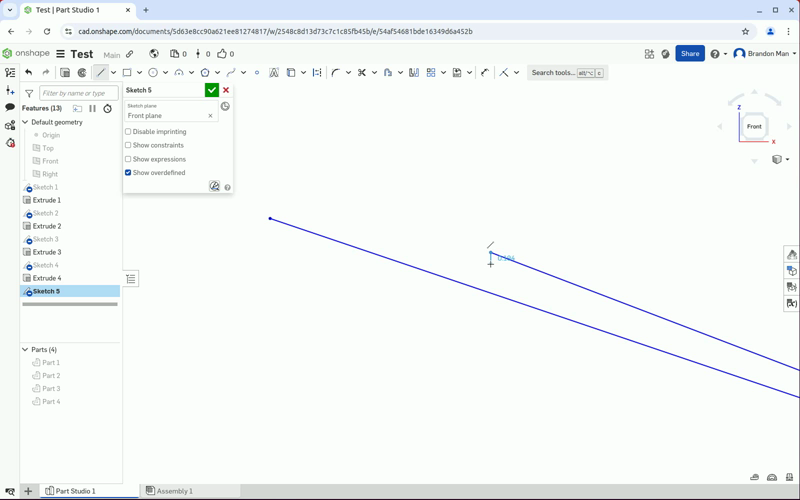
click(490, 263)
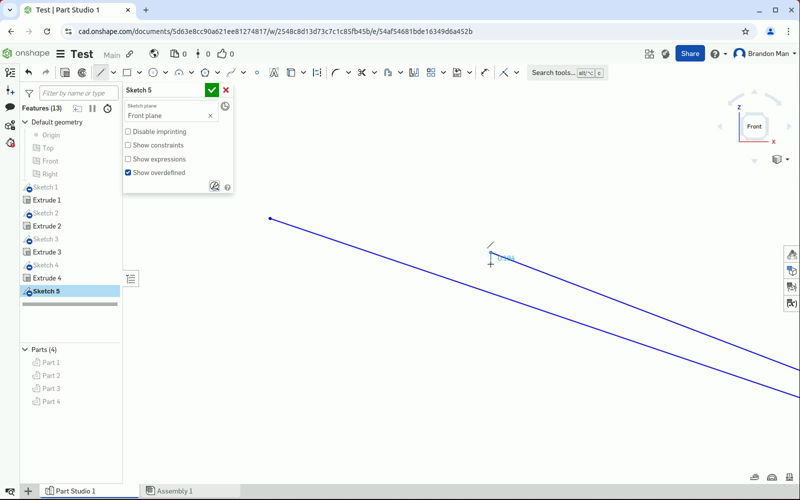
scroll(-6)
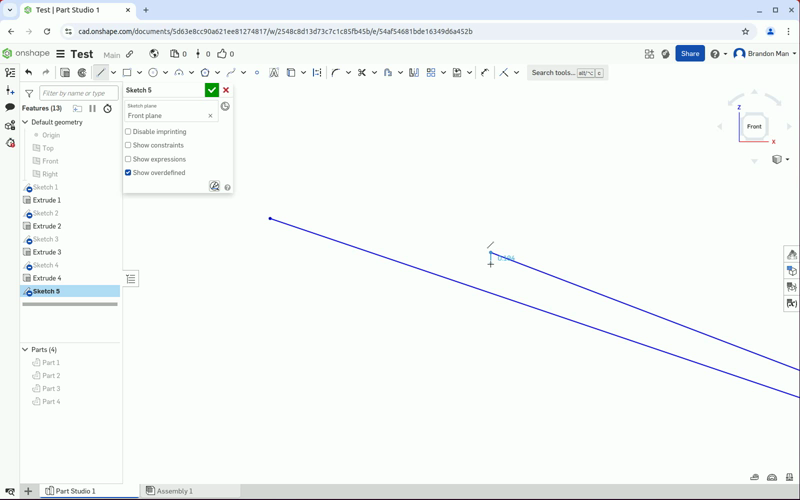
scroll(-6)
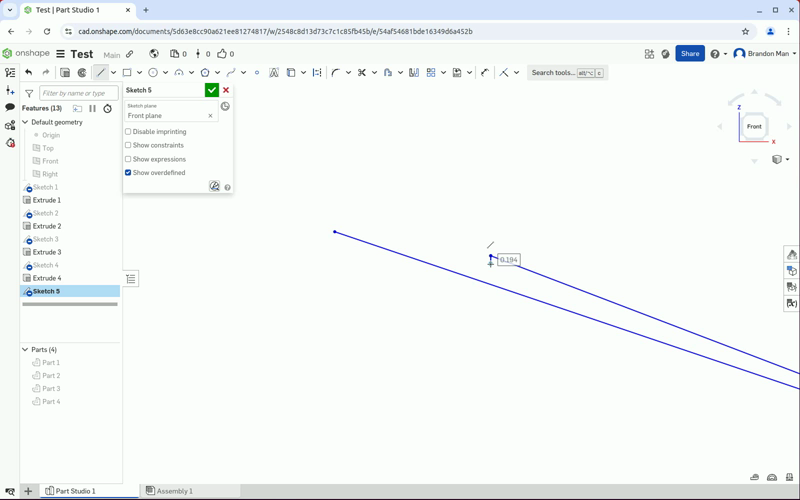
scroll(-6)
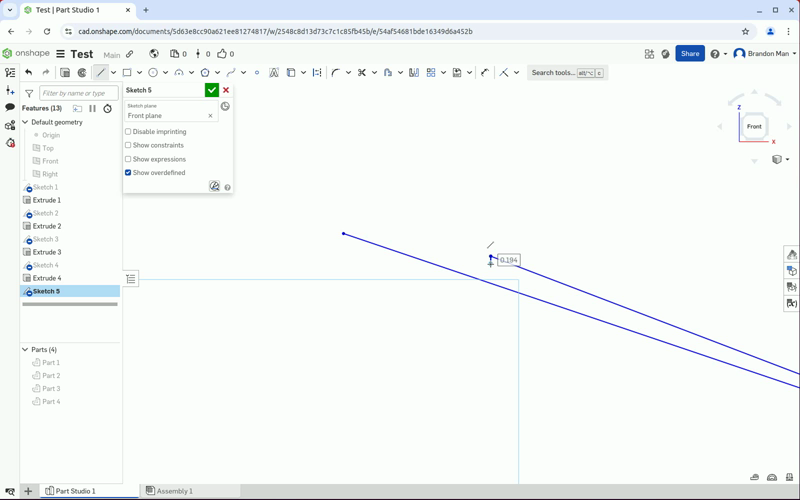
scroll(-6)
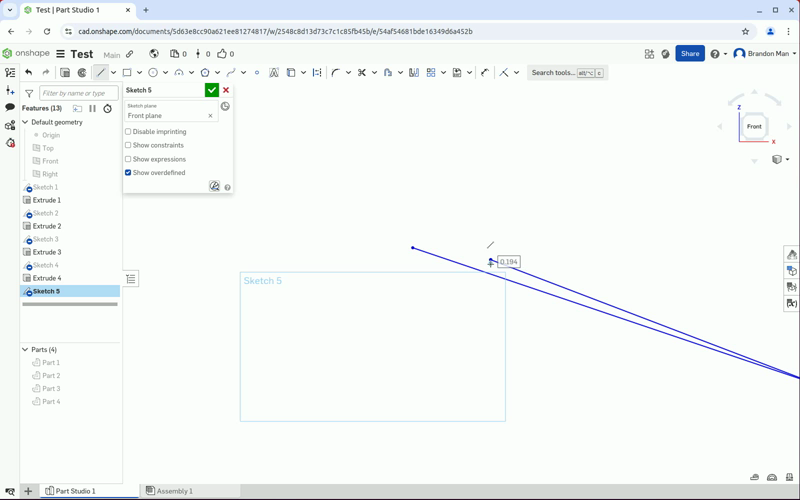
scroll(-6)
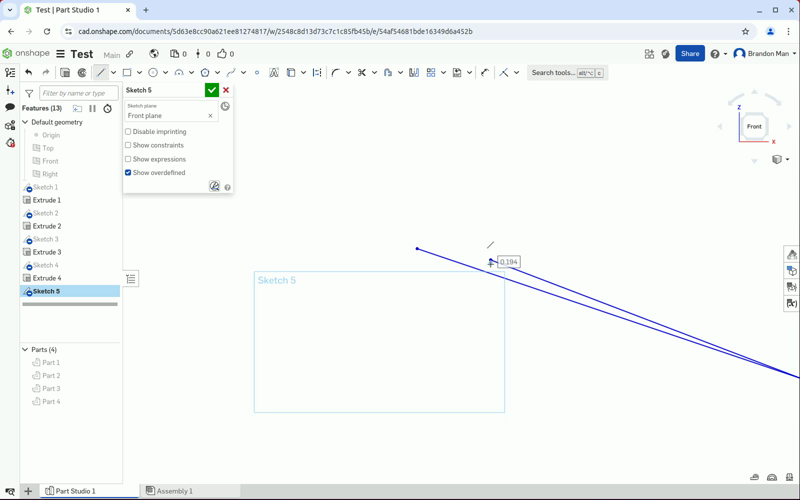
scroll(-6)
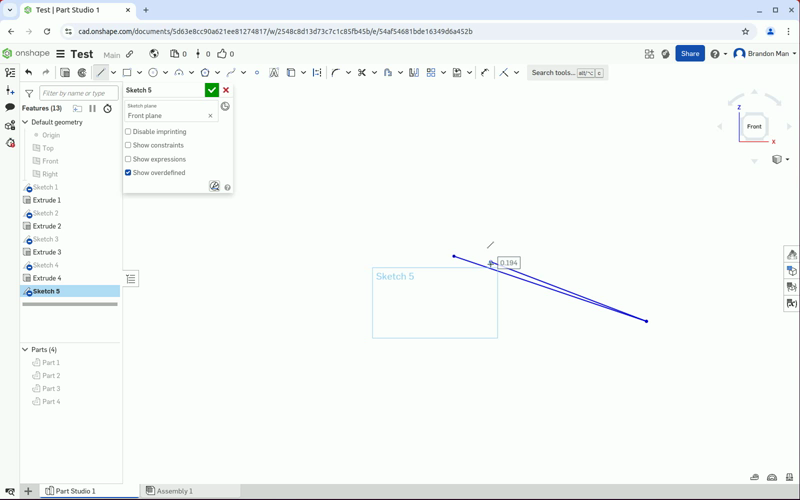
scroll(-6)
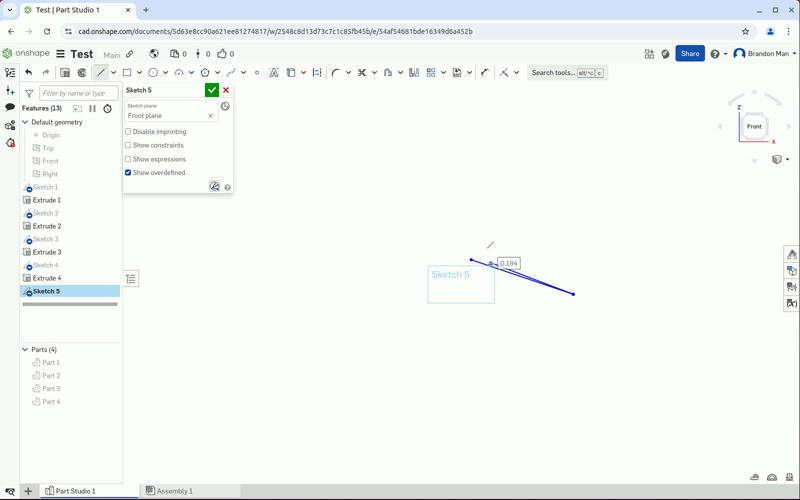
key_up(shift)
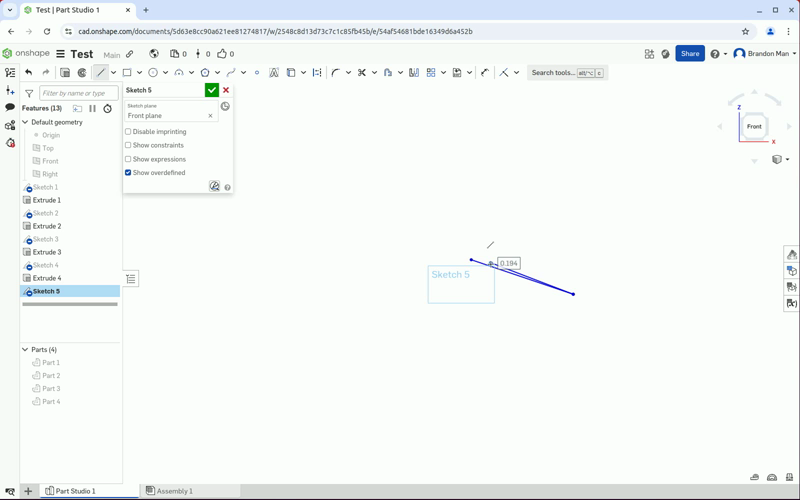
key_down(shift)
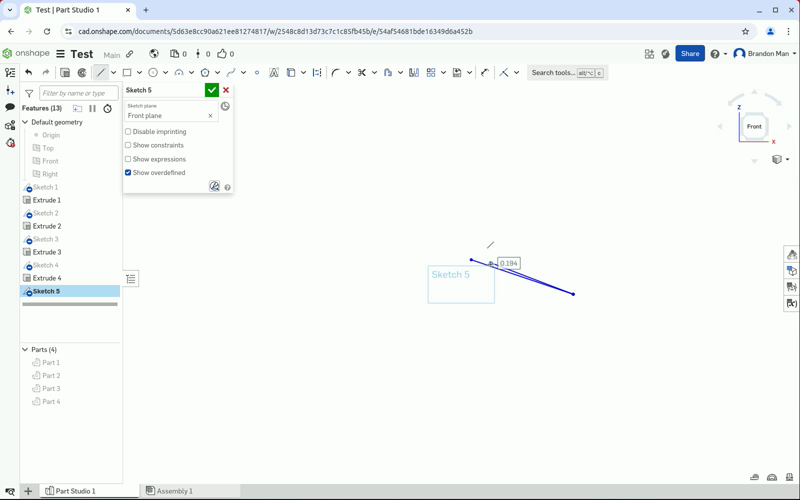
mouse_move(520, 263)
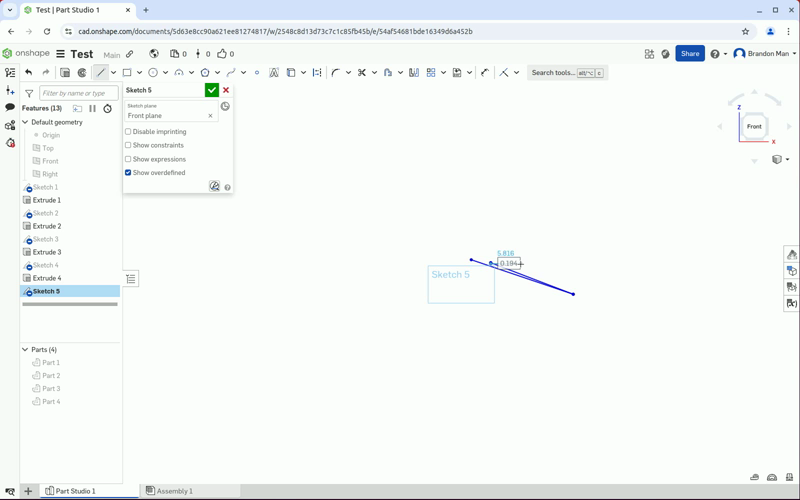
mouse_move(489, 262)
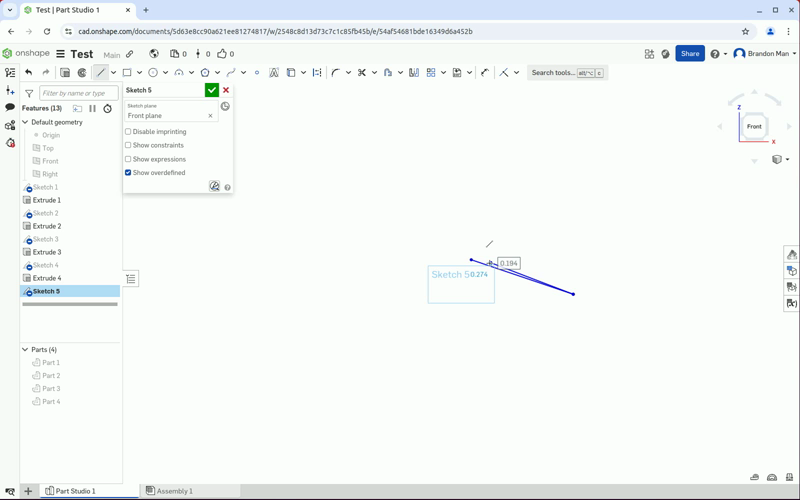
scroll(6)
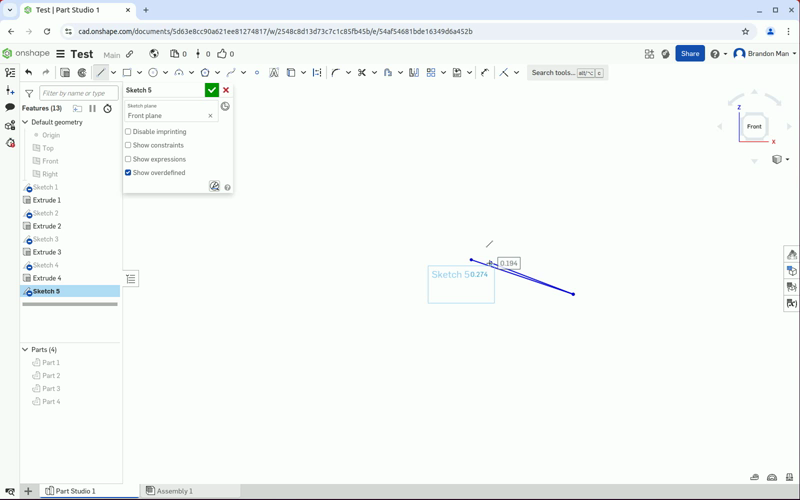
scroll(6)
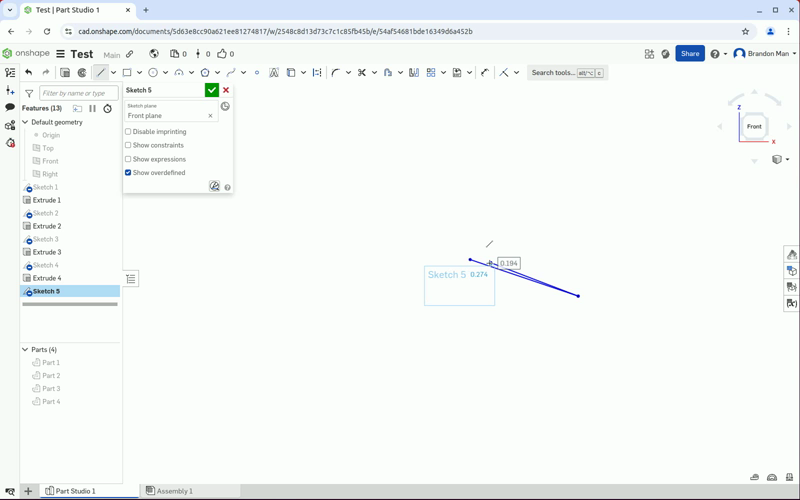
scroll(6)
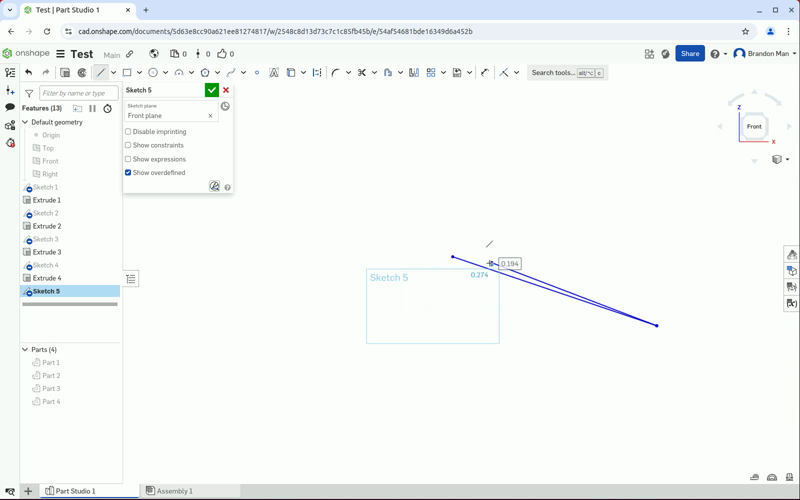
scroll(6)
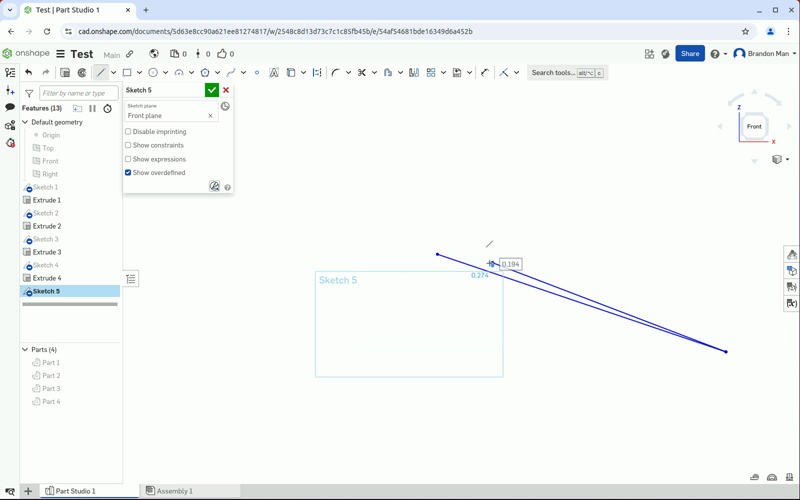
scroll(6)
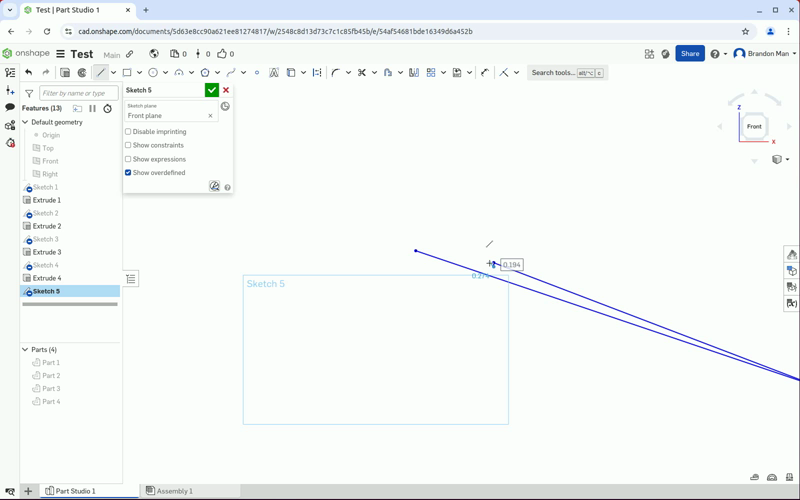
scroll(6)
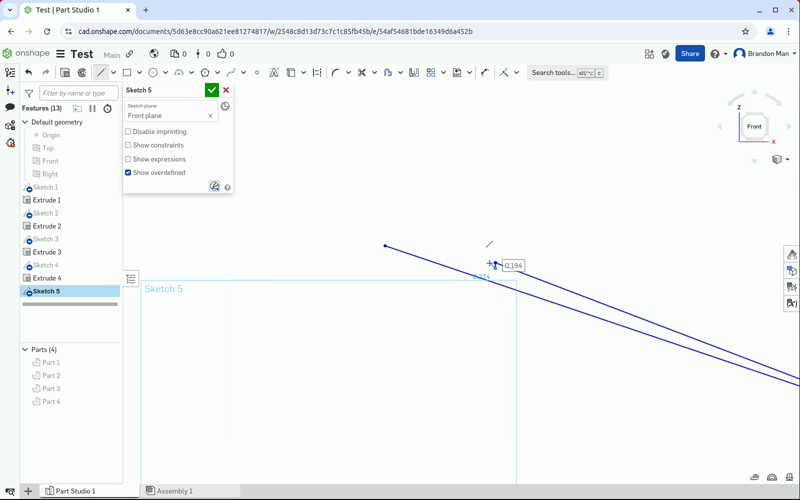
scroll(6)
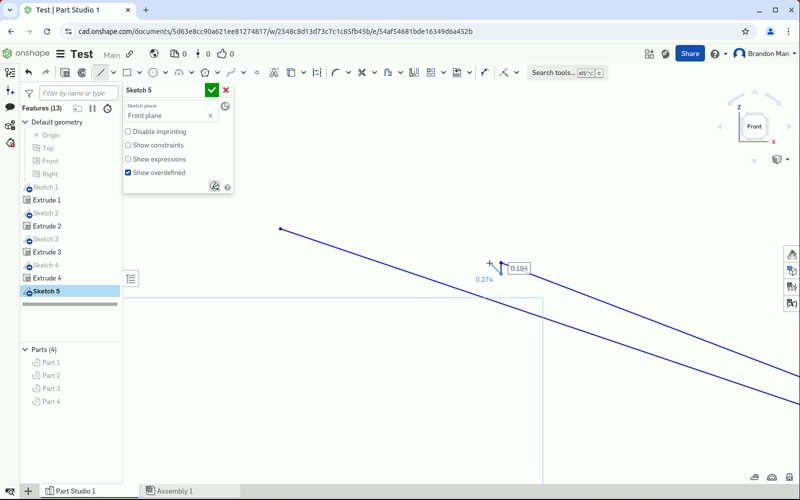
click(489, 262)
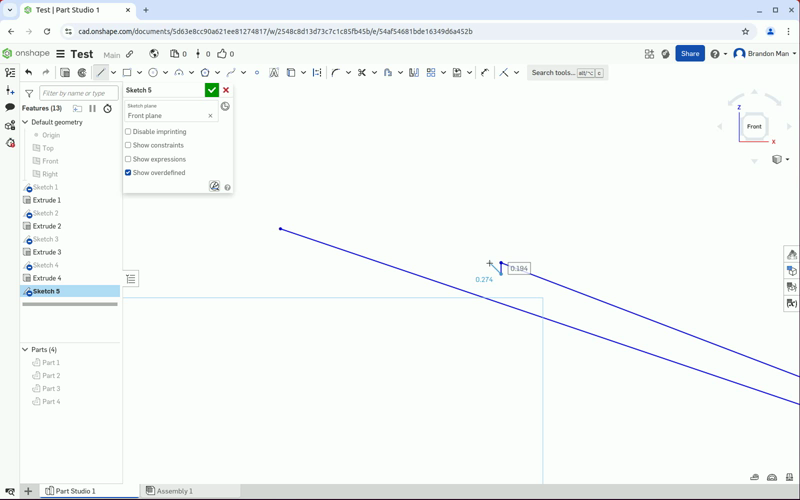
scroll(-6)
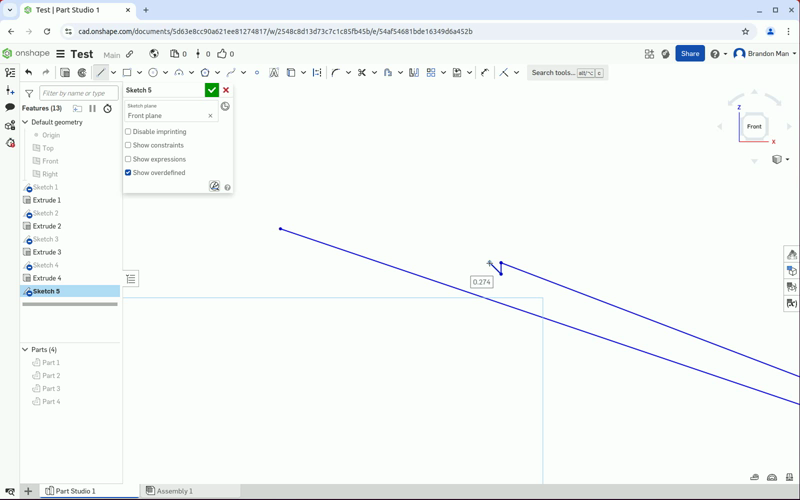
scroll(-6)
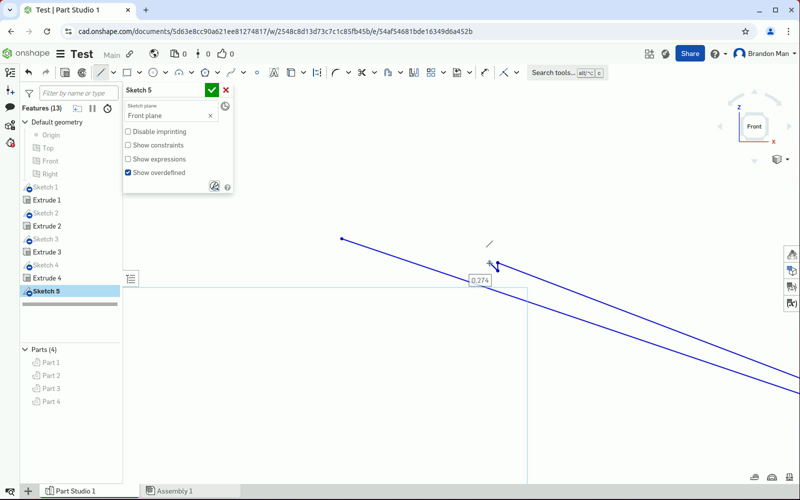
scroll(-6)
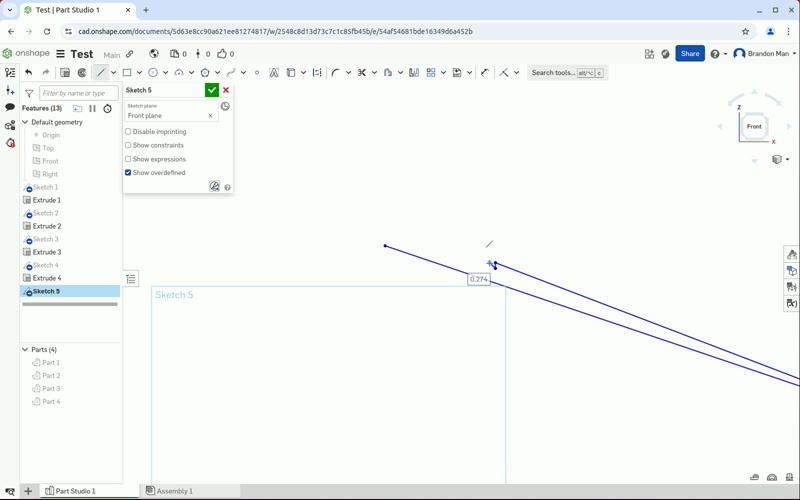
scroll(-6)
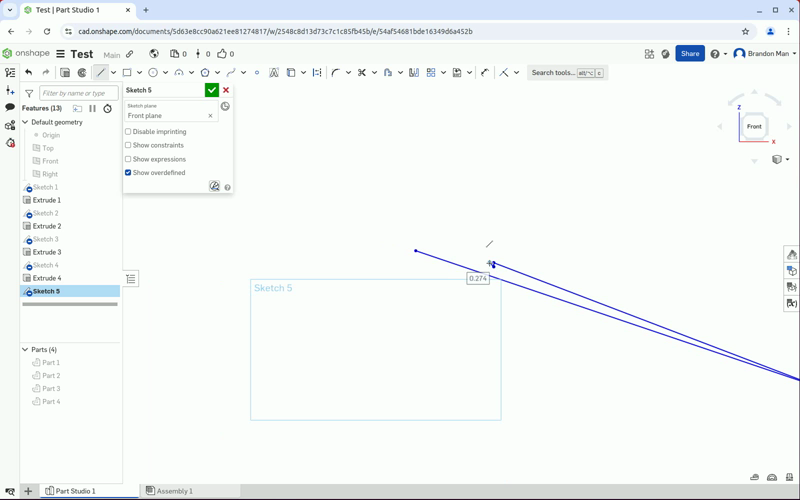
scroll(-6)
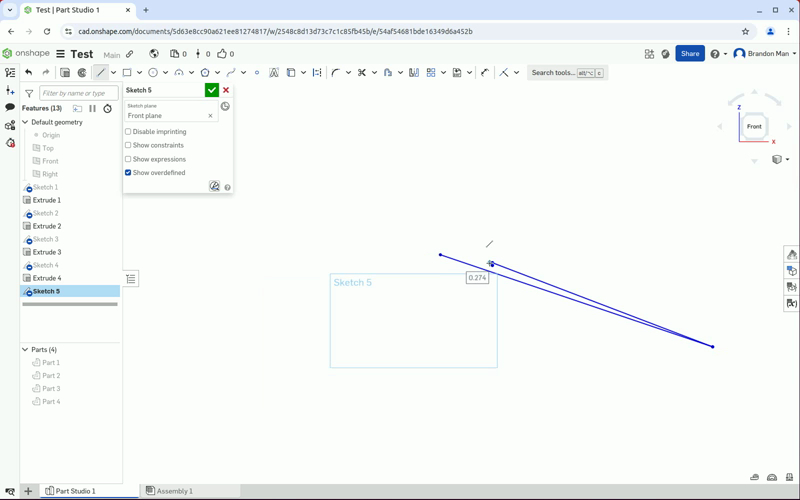
scroll(-6)
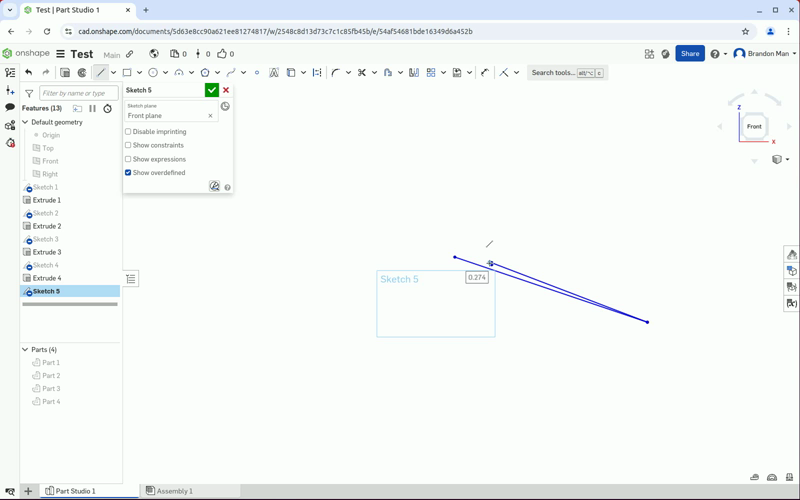
scroll(-6)
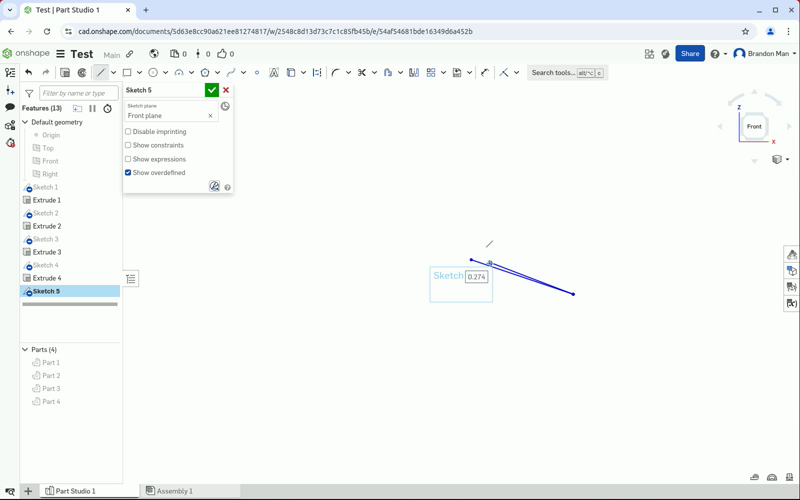
key_up(shift)
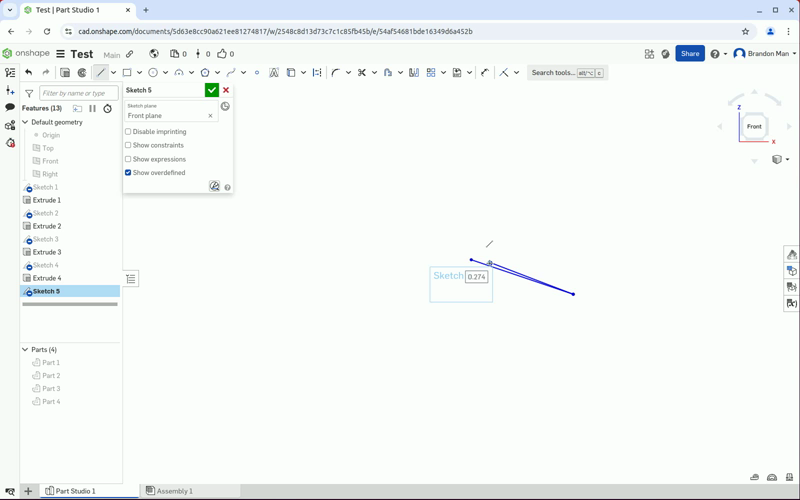
key_down(shift)
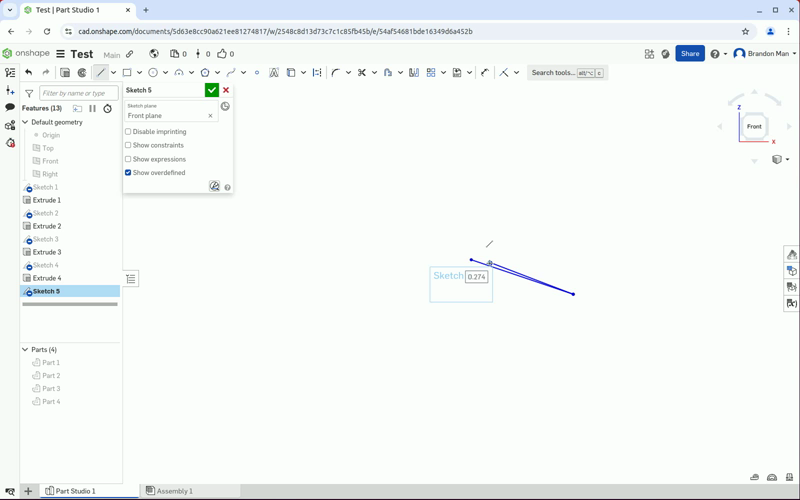
mouse_move(519, 262)
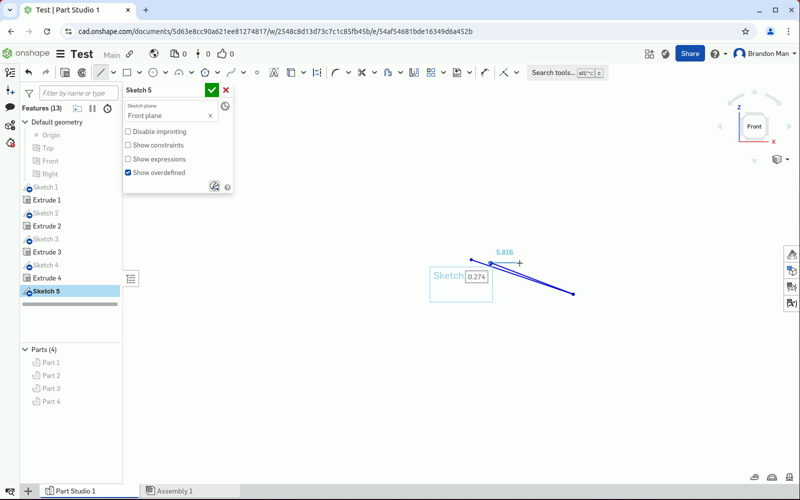
mouse_move(475, 257)
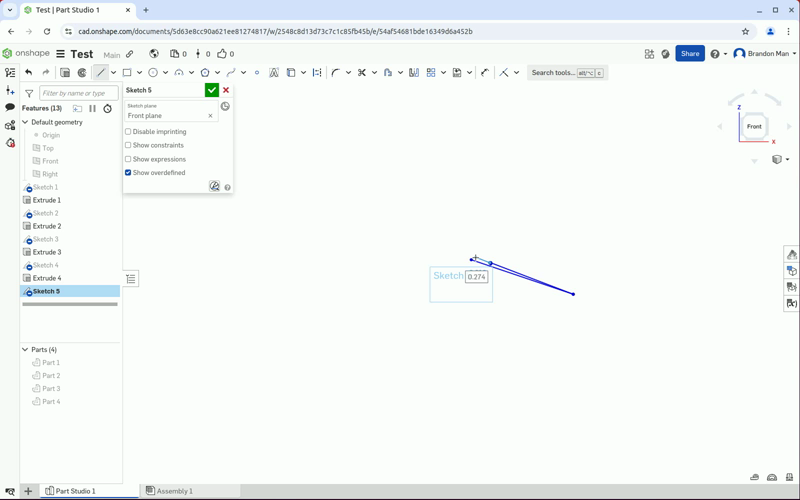
click(475, 257)
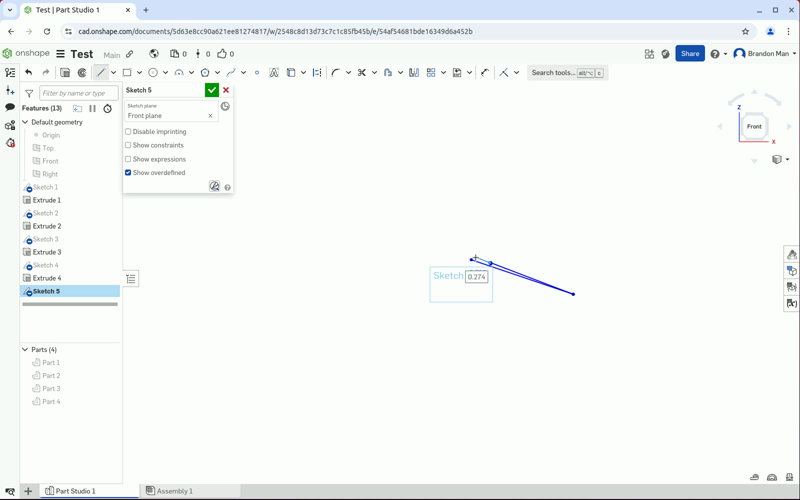
key_up(shift)
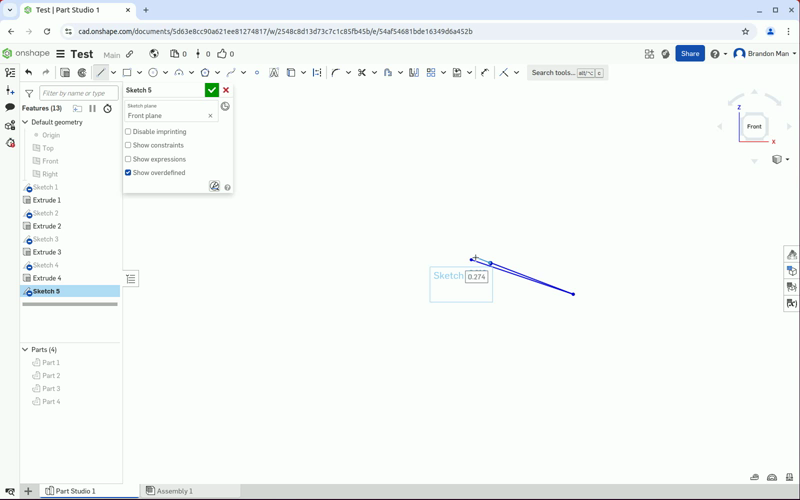
mouse_move(505, 257)
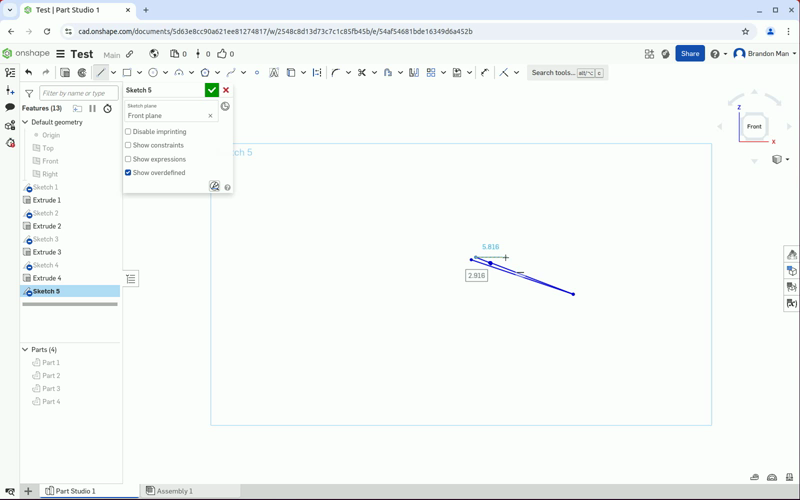
key_down(shift)
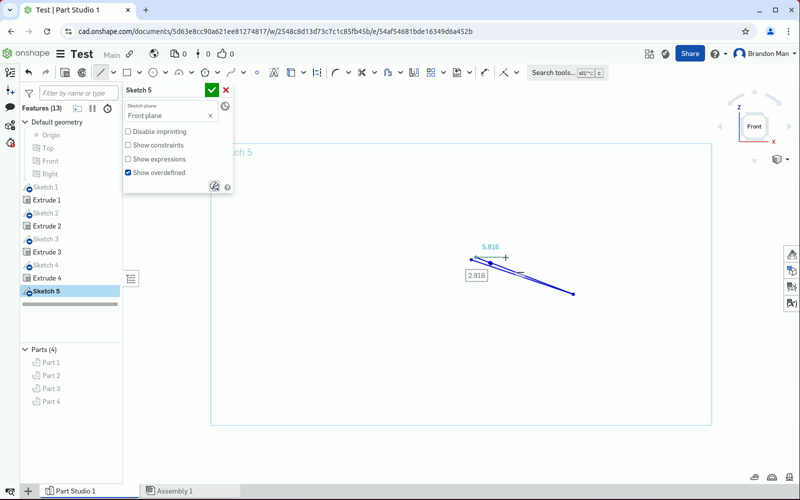
mouse_move(471, 259)
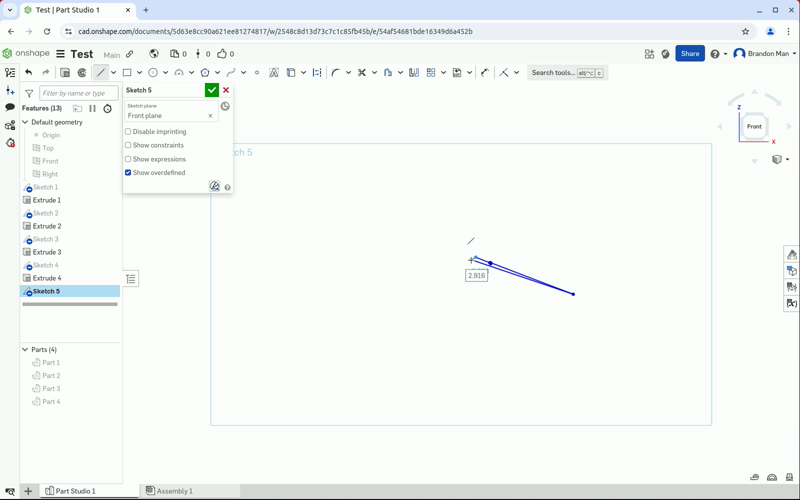
scroll(6)
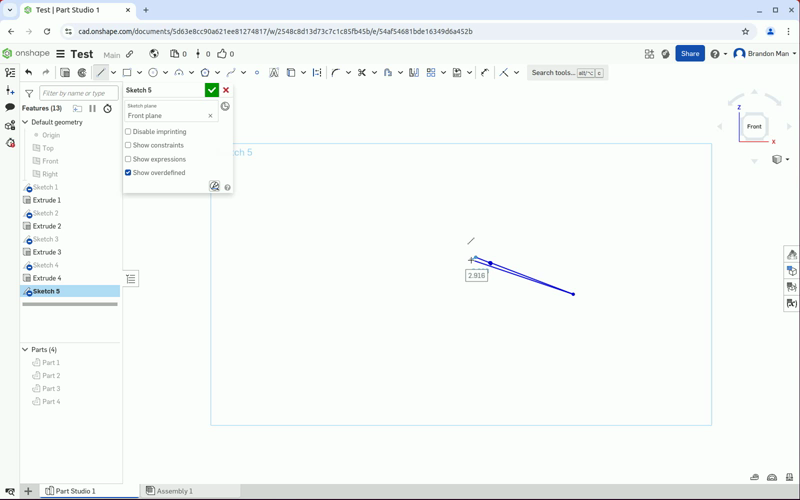
scroll(6)
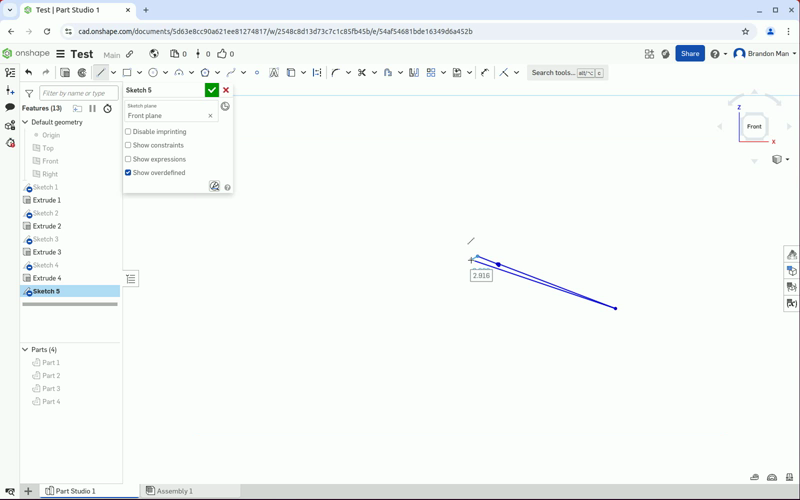
scroll(6)
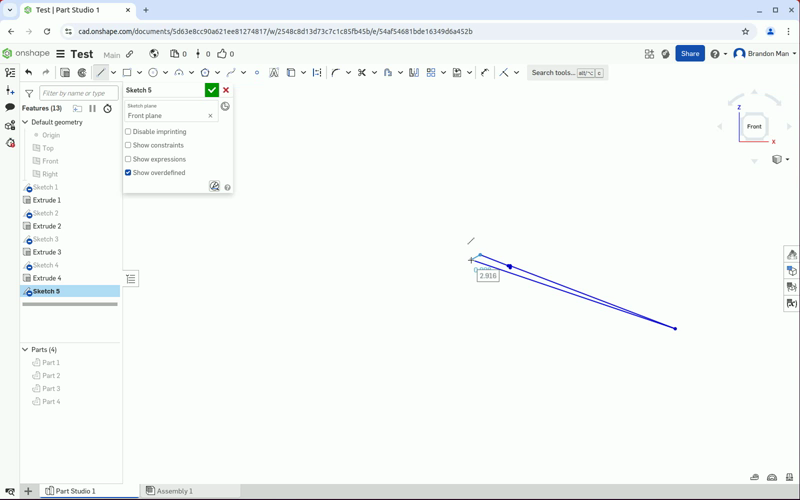
scroll(6)
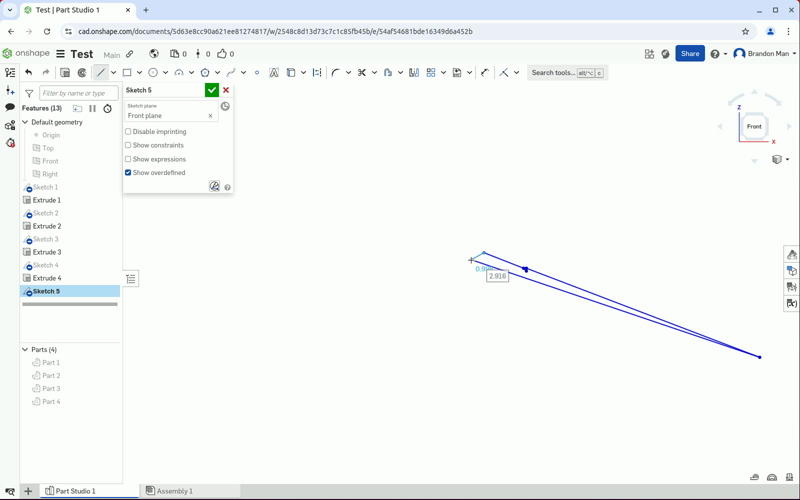
scroll(6)
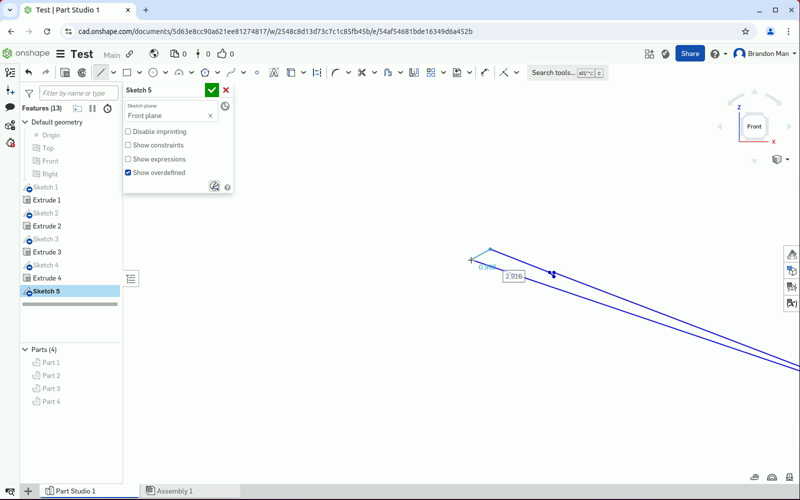
scroll(6)
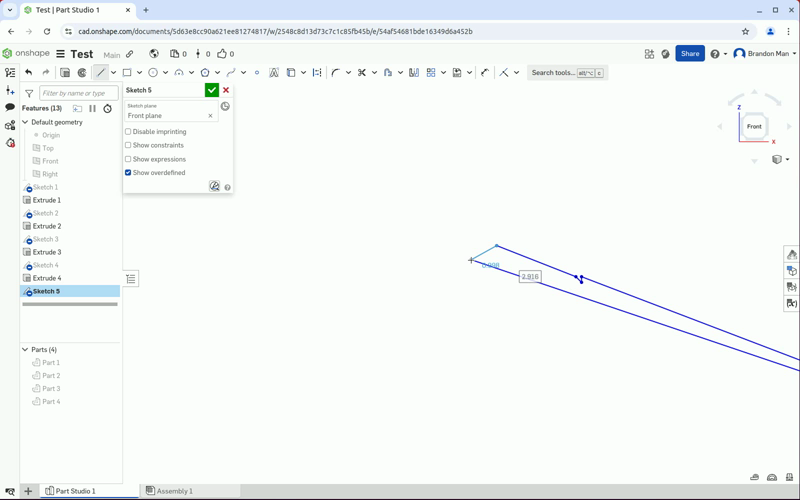
scroll(6)
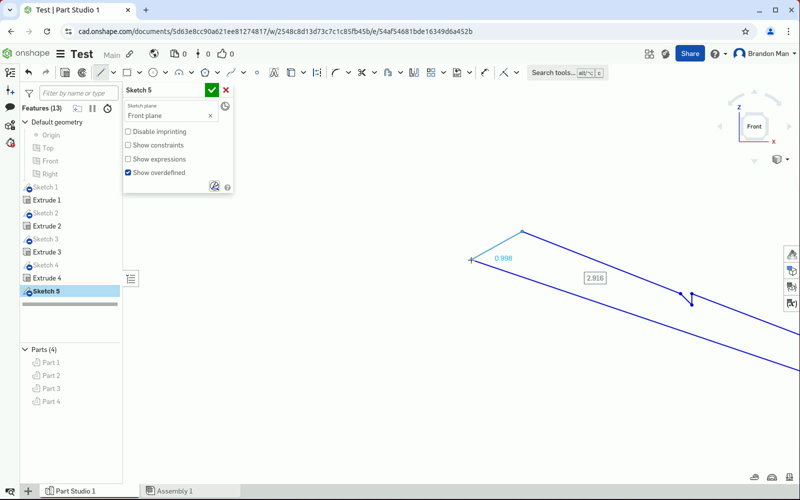
key_up(shift)
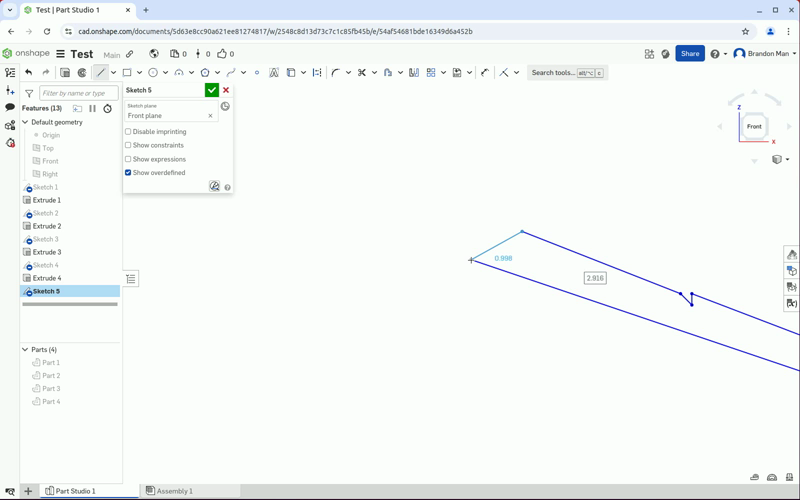
click(471, 259)
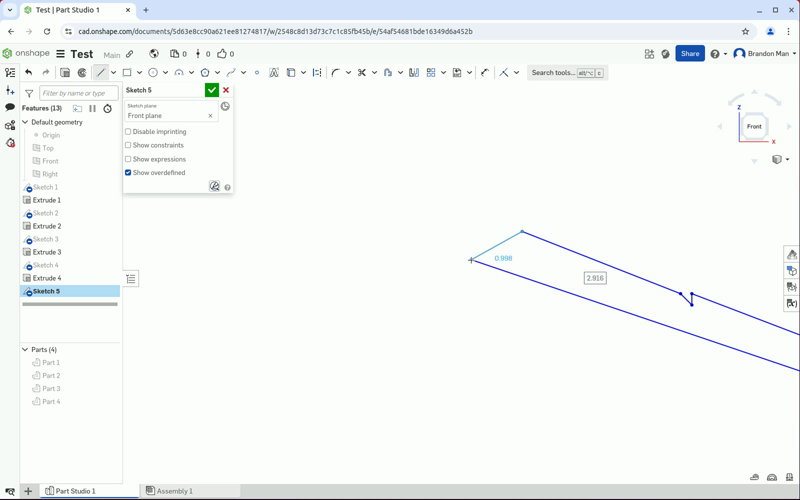
scroll(-6)
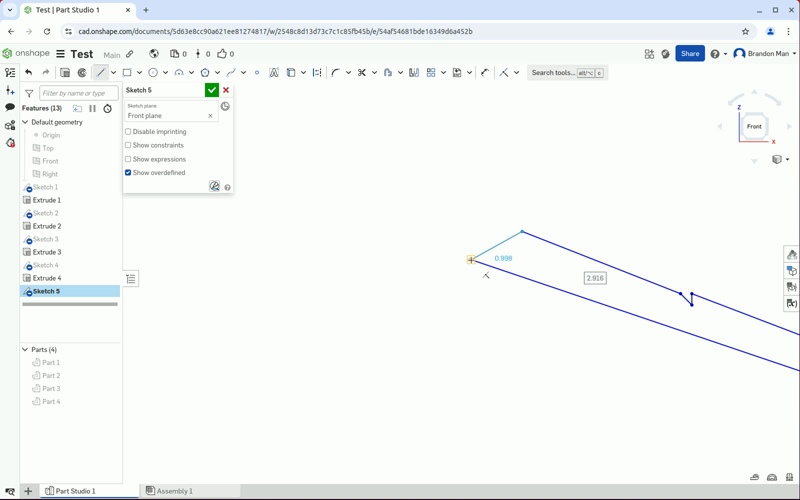
scroll(-6)
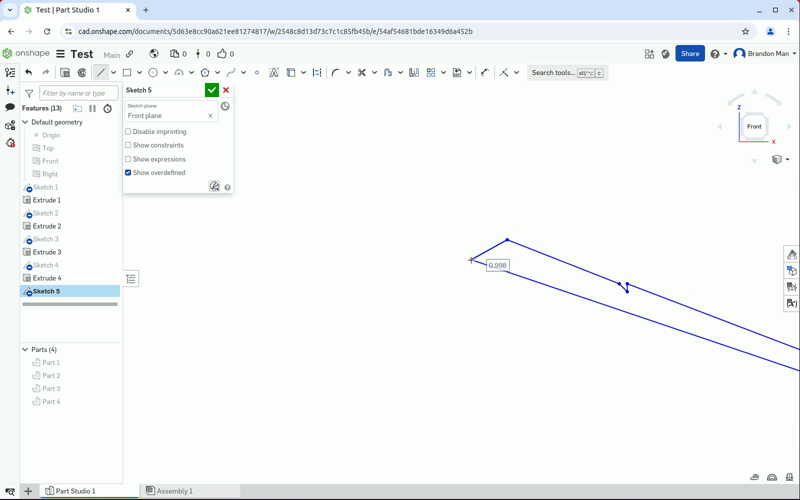
scroll(-6)
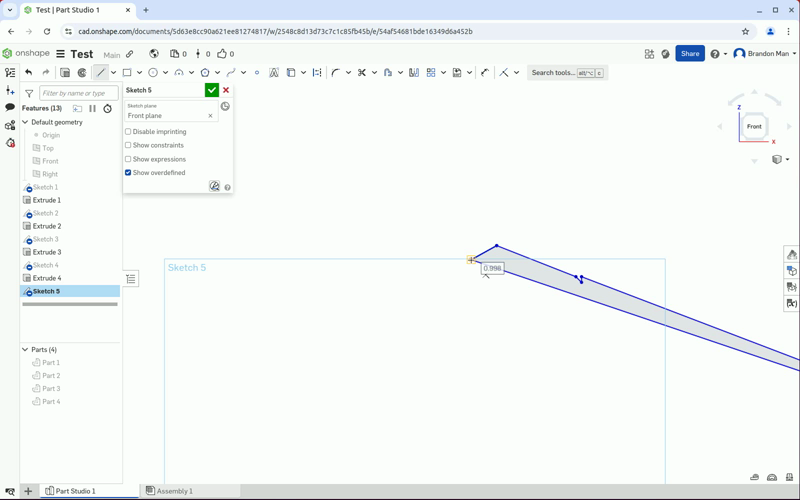
scroll(-6)
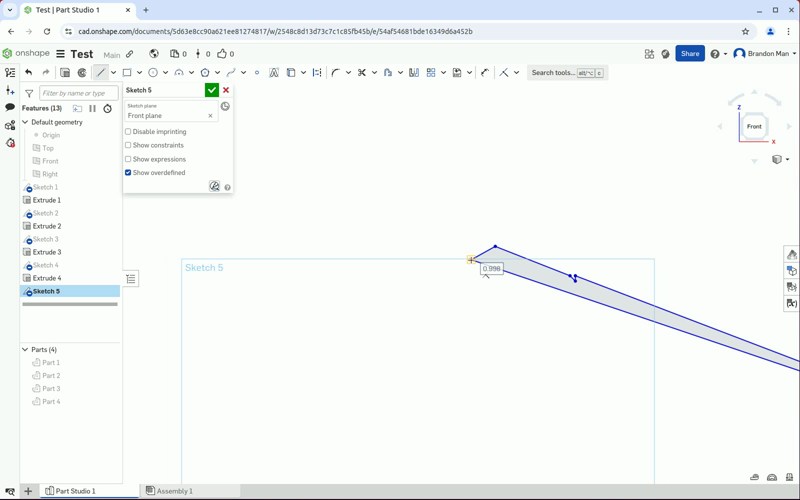
scroll(-6)
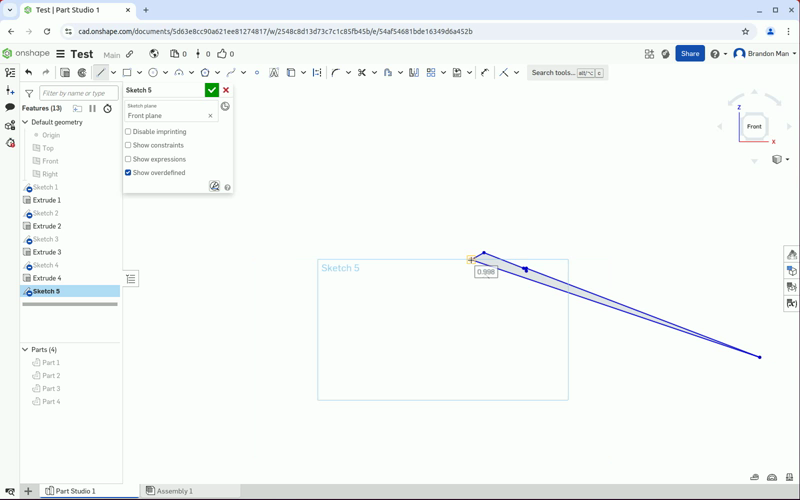
scroll(-6)
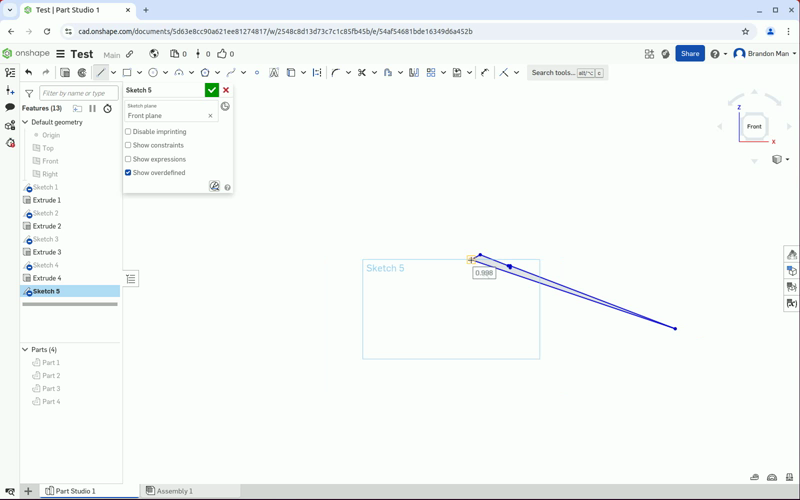
scroll(-6)
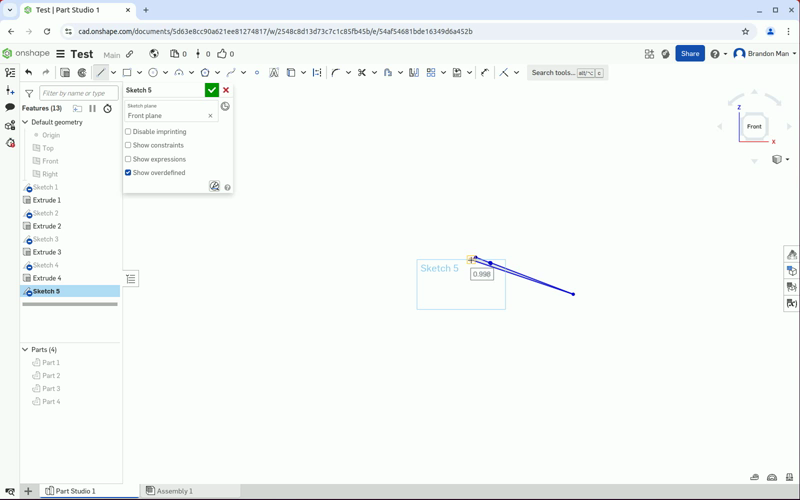
key(esc)
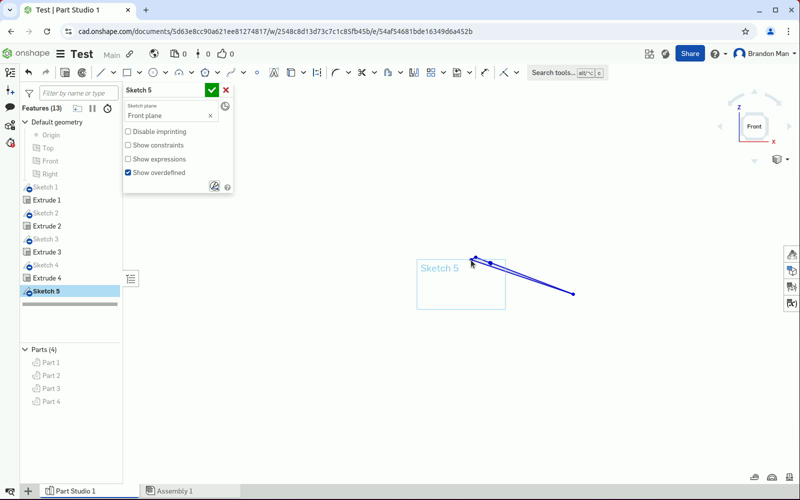
mouse_move(508, 271)
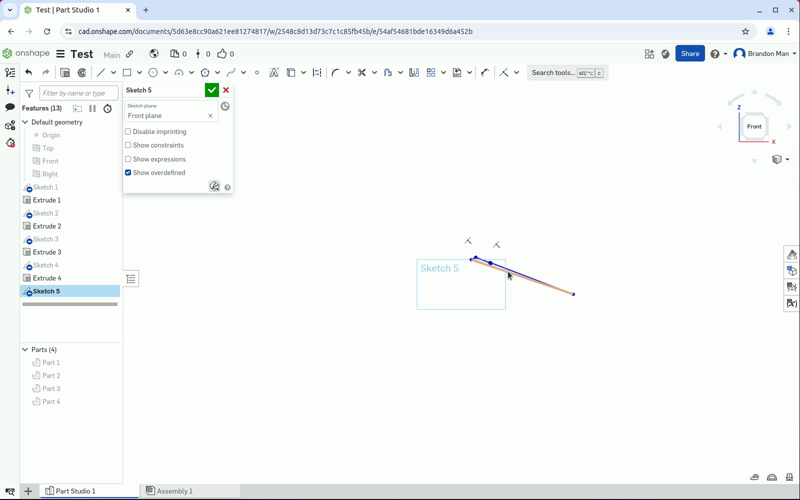
scroll(6)
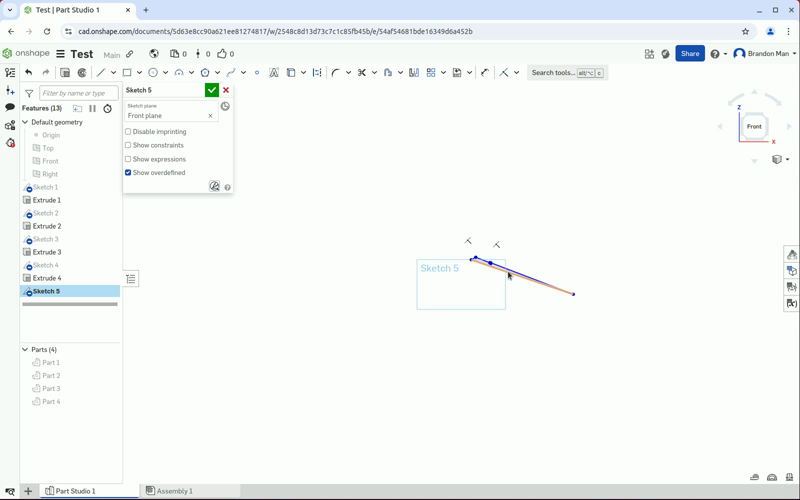
scroll(6)
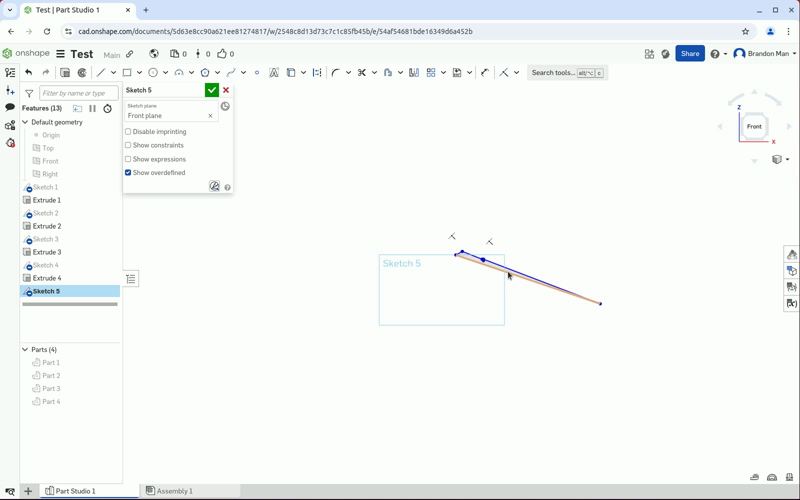
scroll(6)
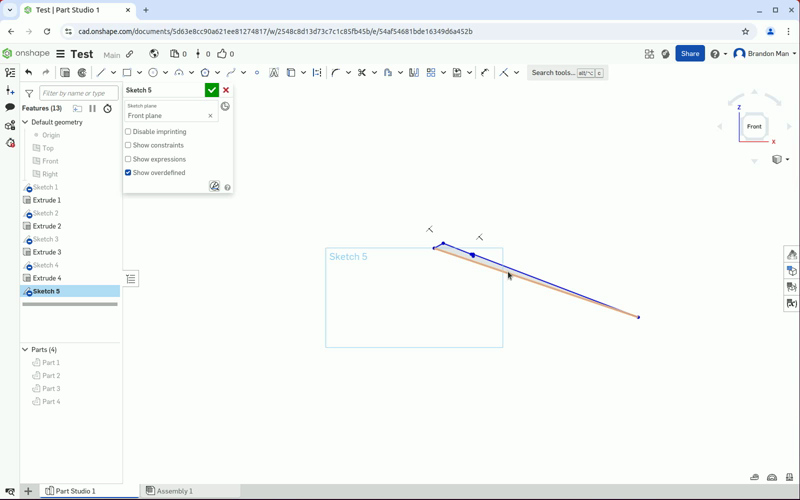
scroll(6)
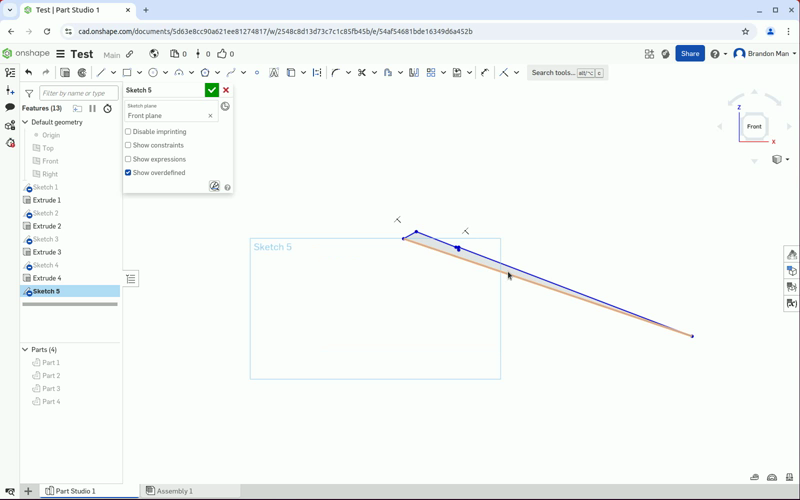
scroll(6)
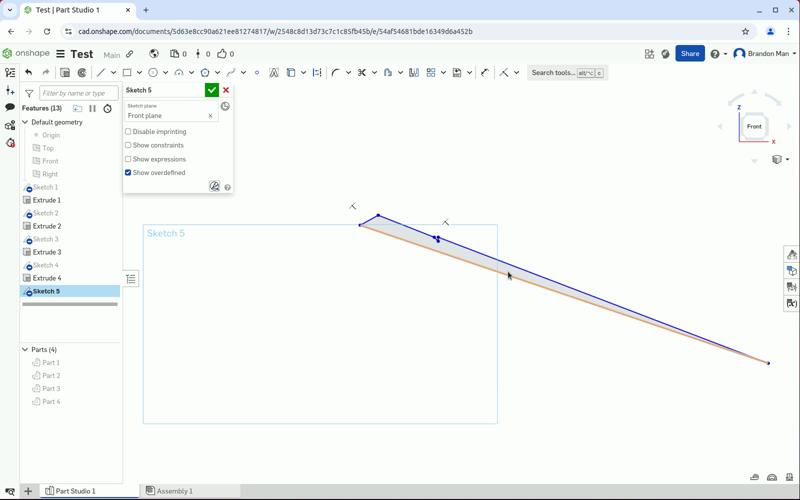
scroll(6)
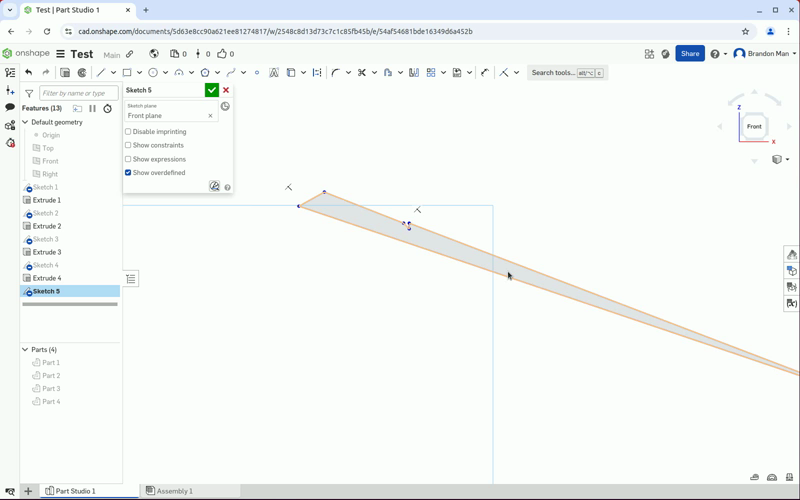
scroll(6)
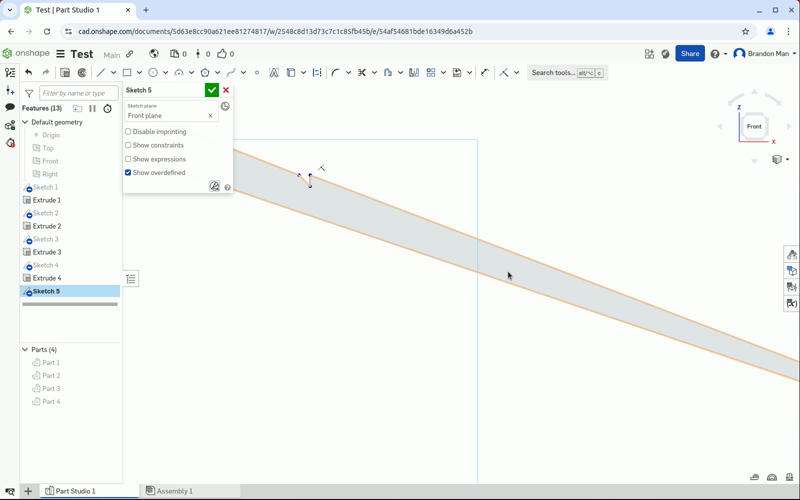
click(508, 271)
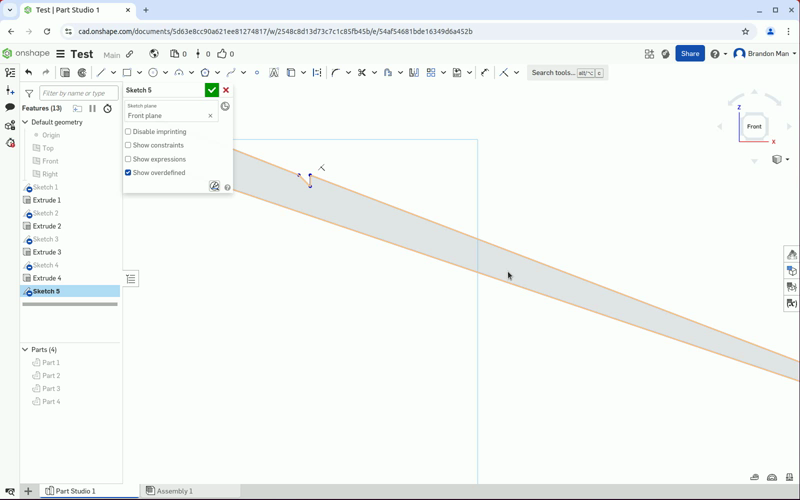
scroll(-6)
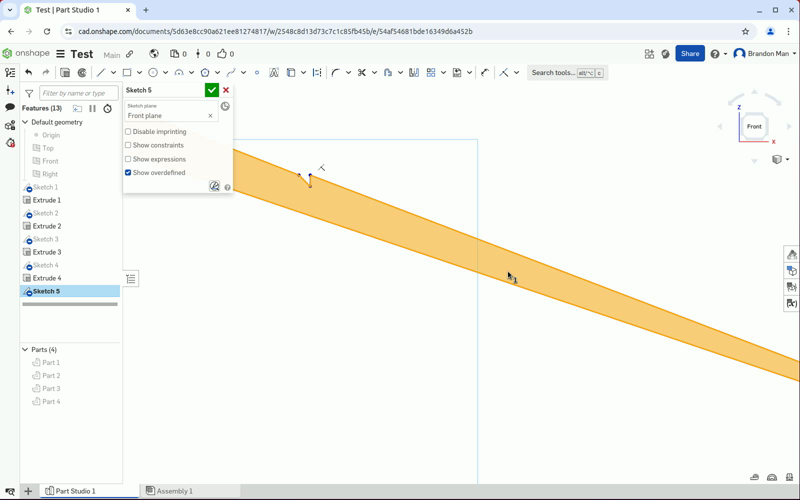
scroll(-6)
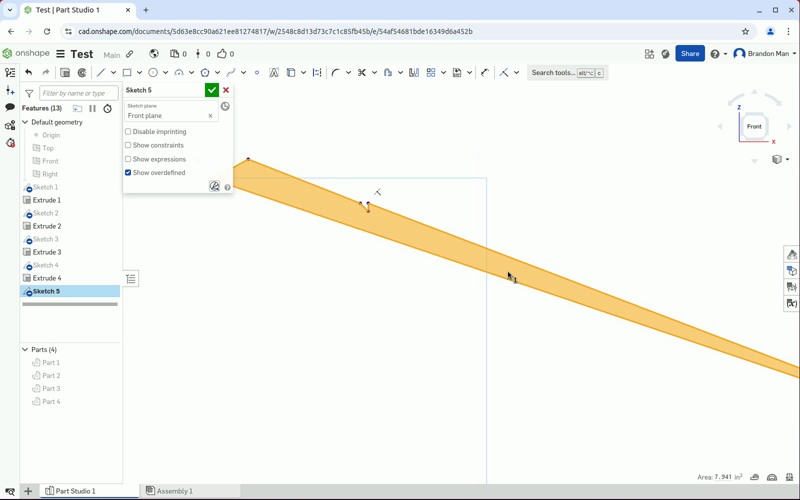
scroll(-6)
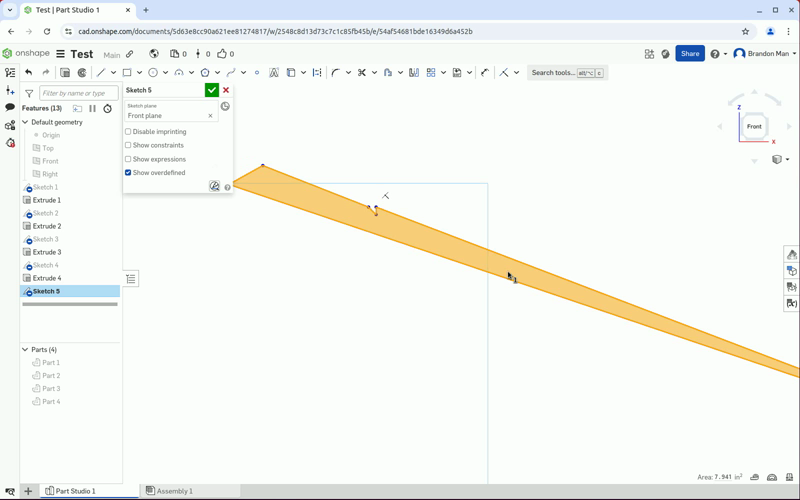
scroll(-6)
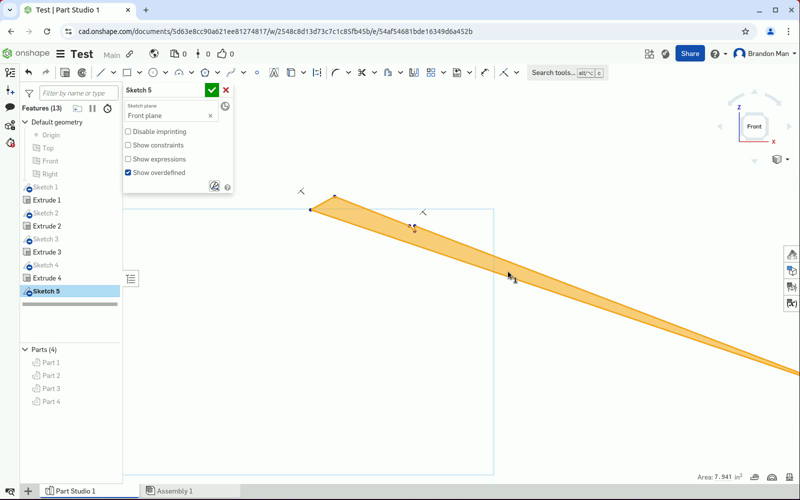
scroll(-6)
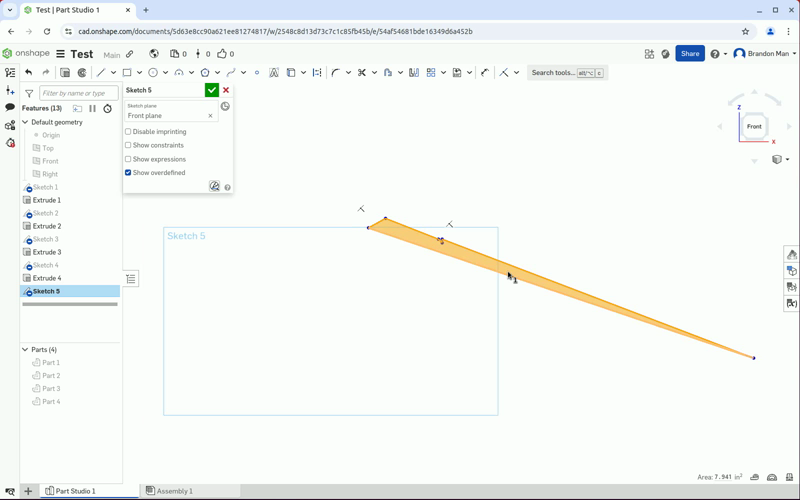
scroll(-6)
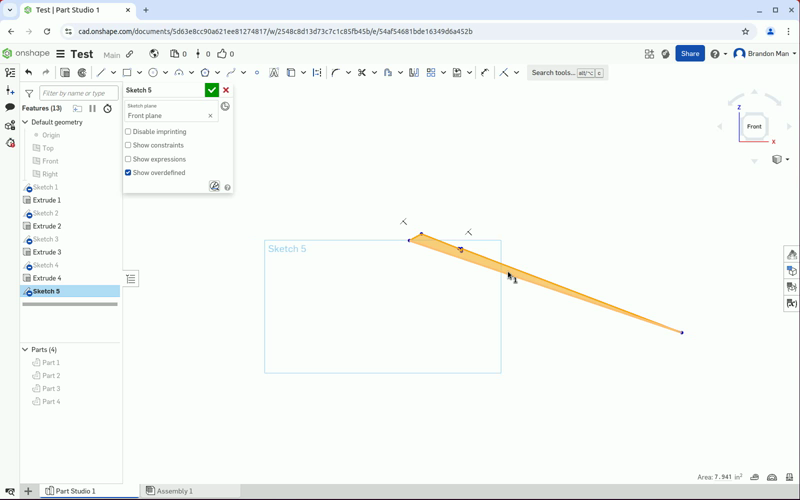
scroll(-6)
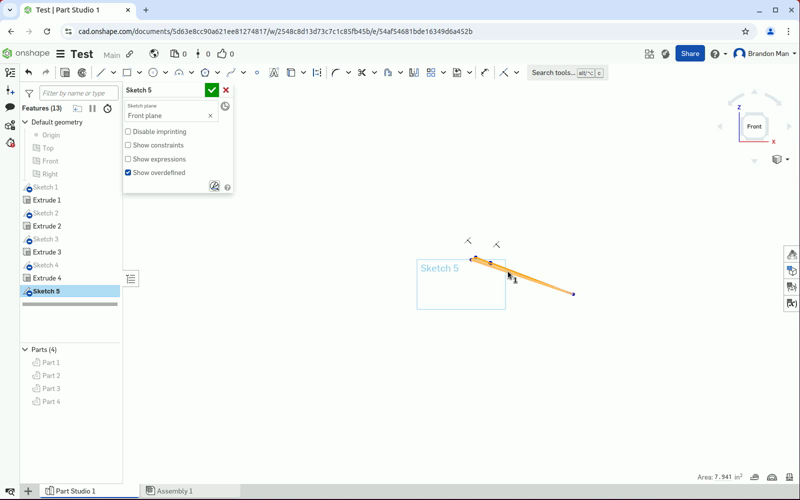
mouse_move(73, 352)
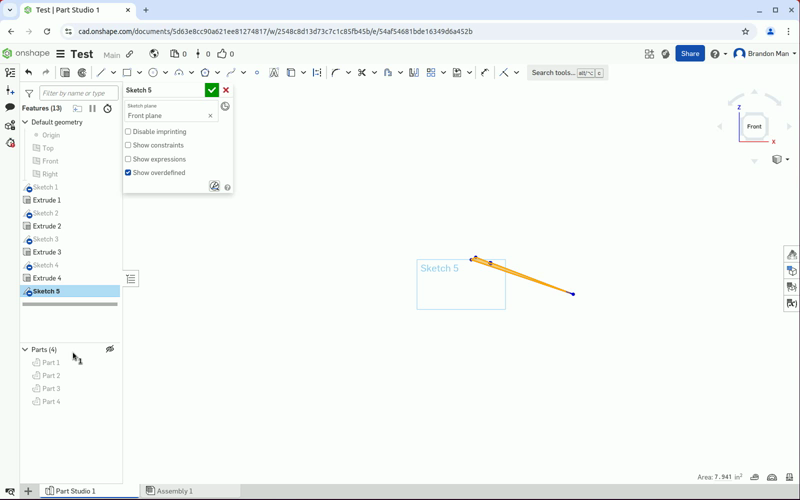
key(shift+y)
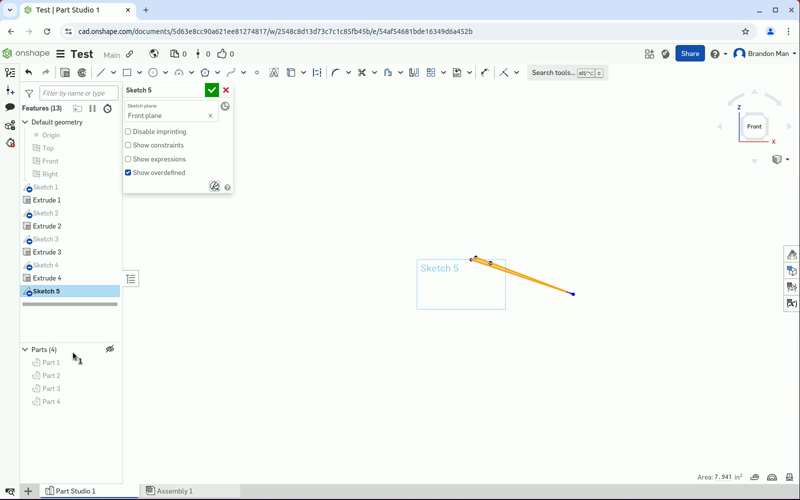
key(shift+e)
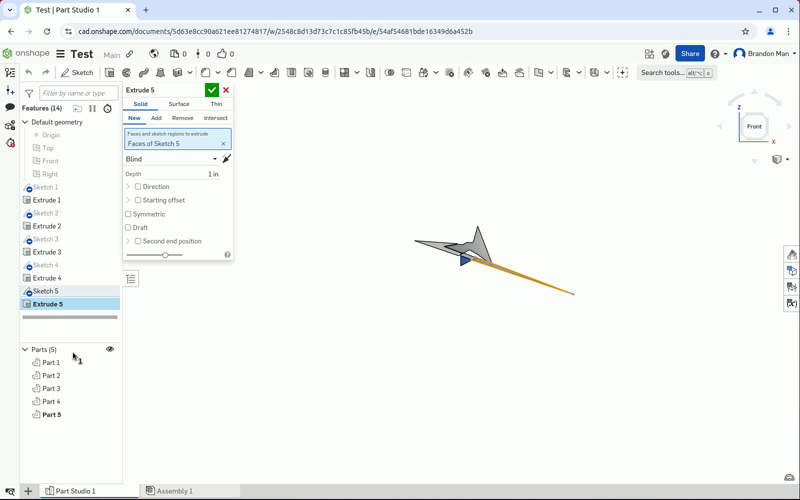
mouse_move(143, 106)
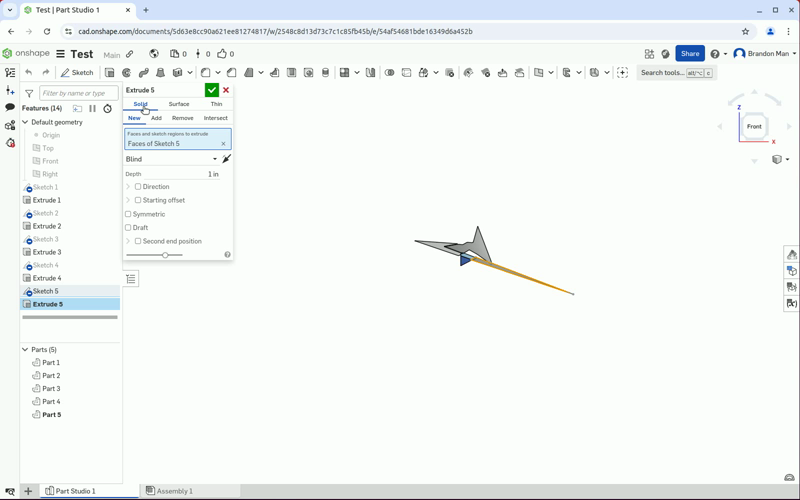
click(143, 106)
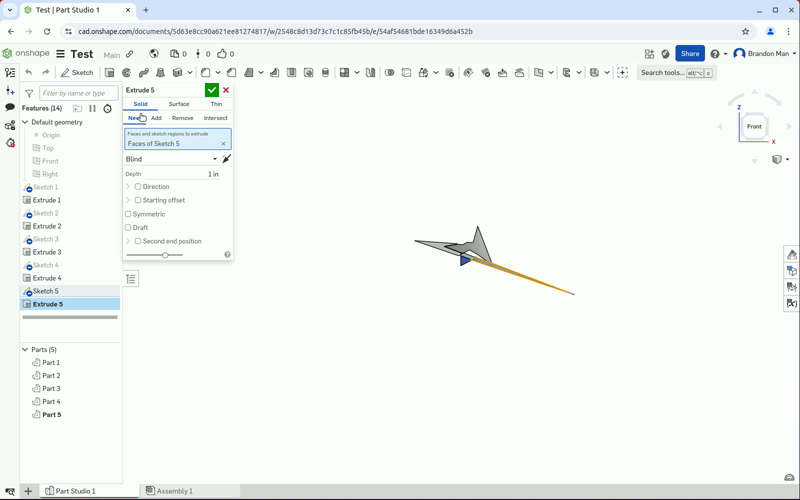
mouse_move(137, 120)
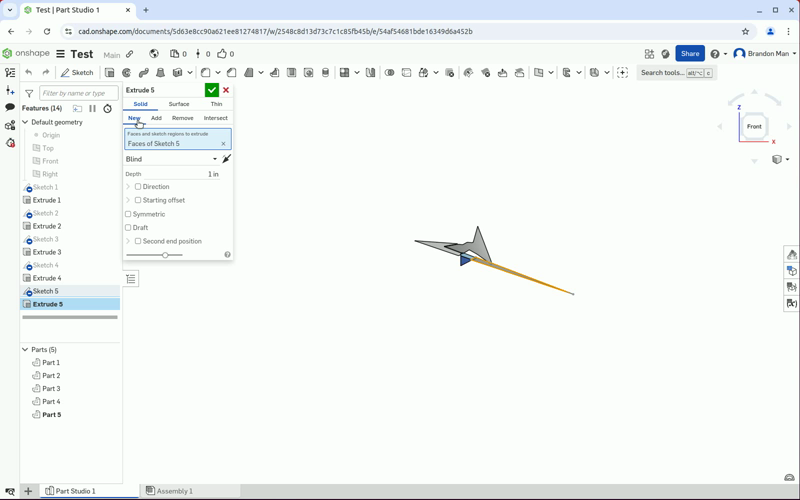
click(137, 120)
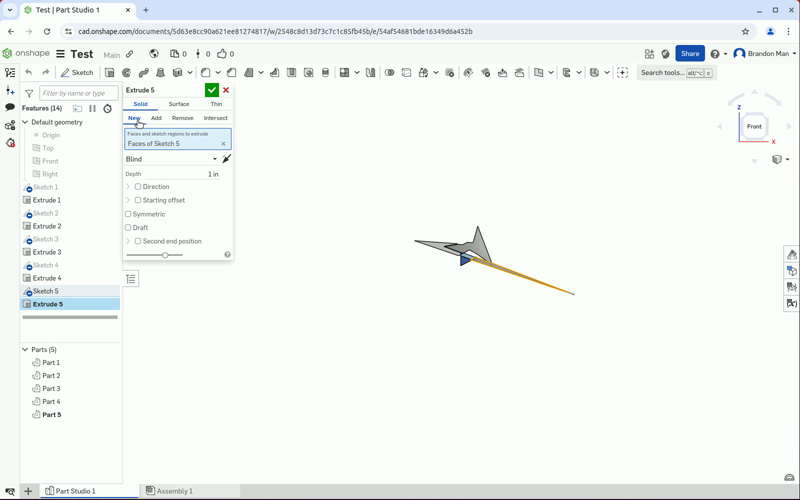
key(tab, 4)
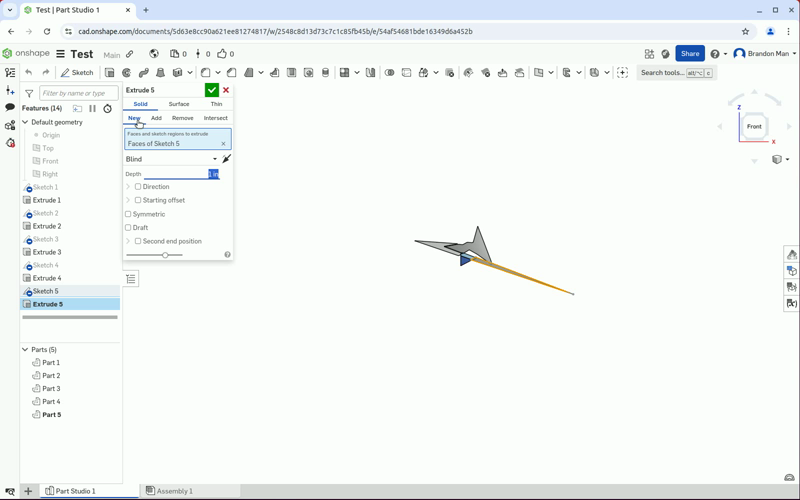
text(4.814)
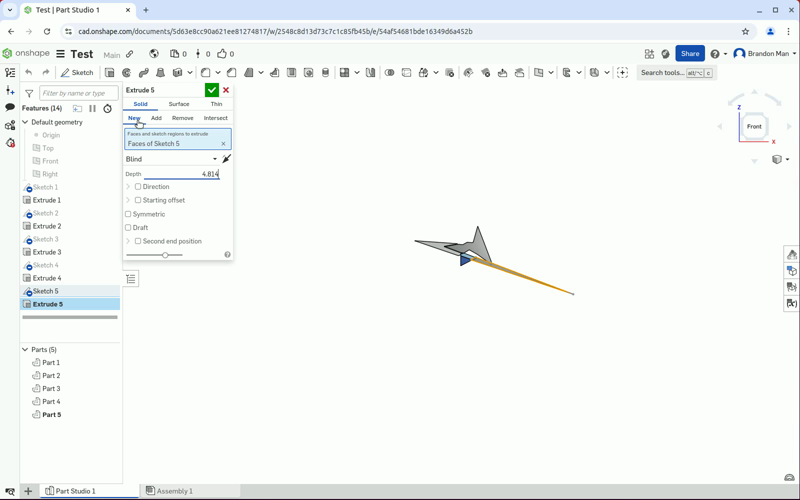
key(enter)
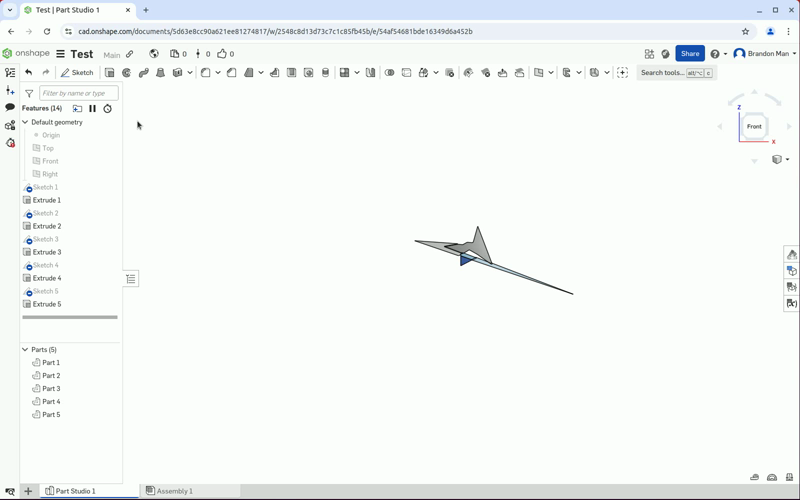
key(shift+h)
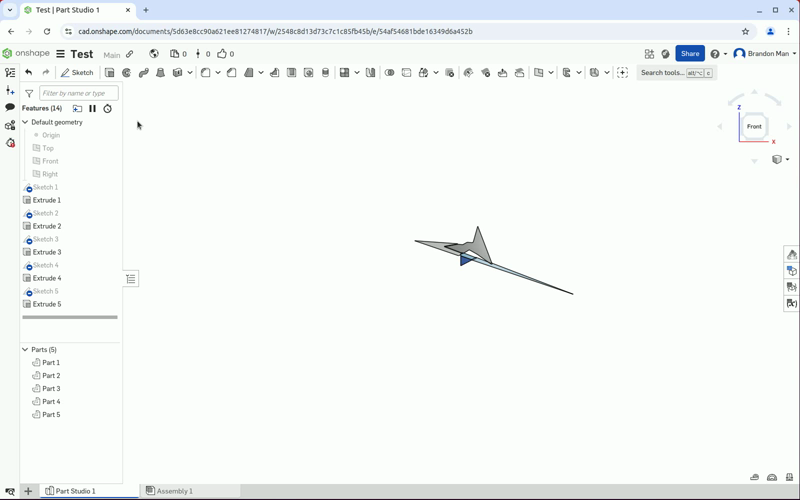
key(shift+h)
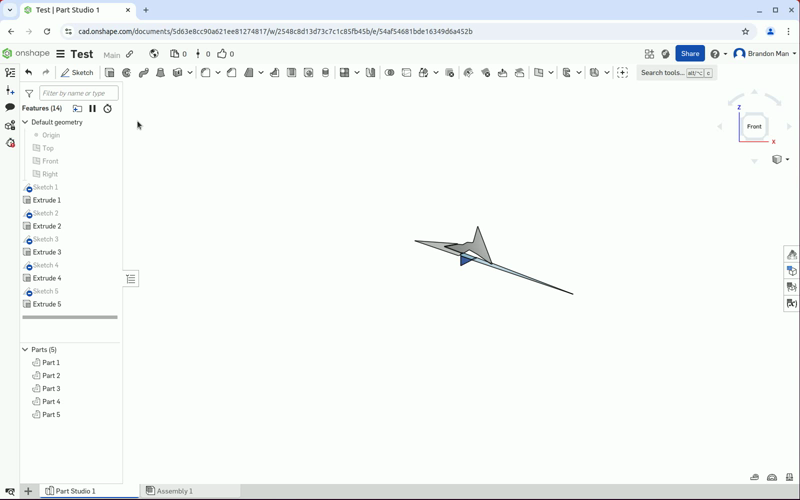
mouse_move(73, 189)
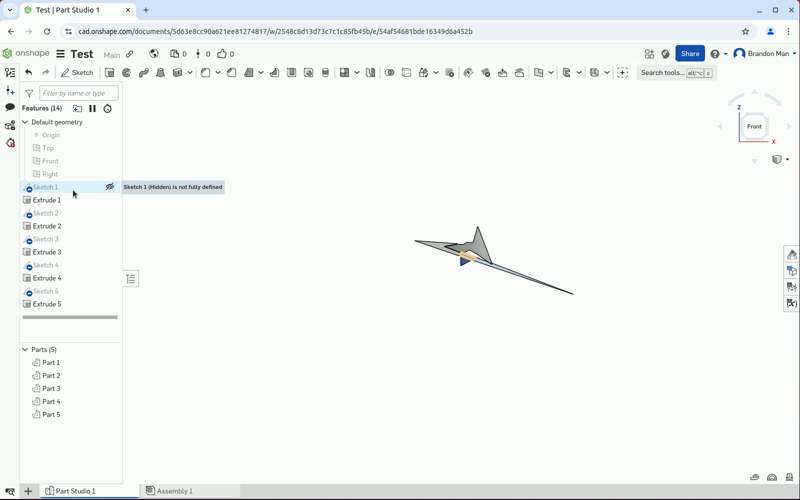
click(73, 189)
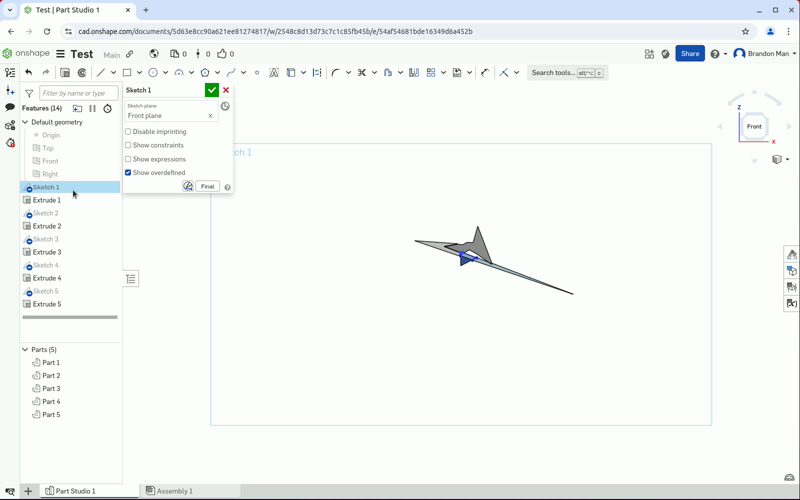
mouse_move(229, 92)
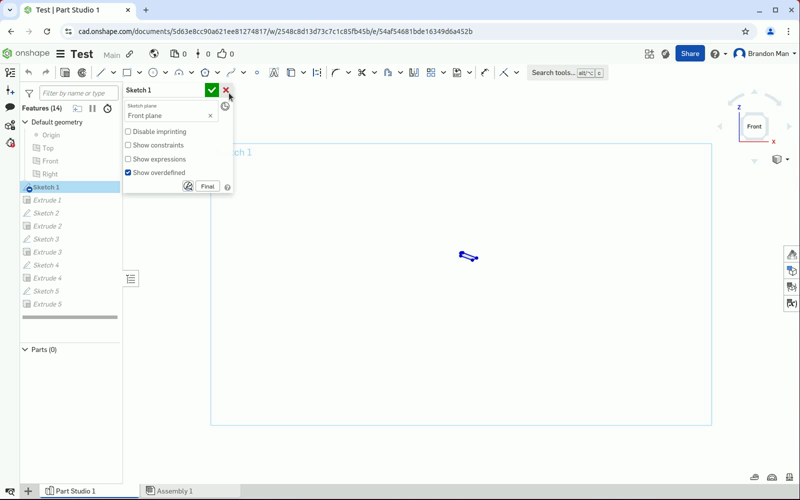
click(229, 92)
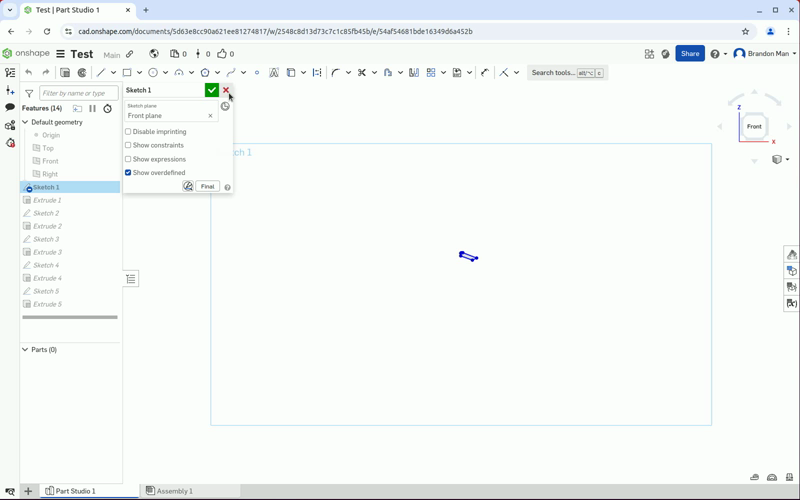
key(shift+s)
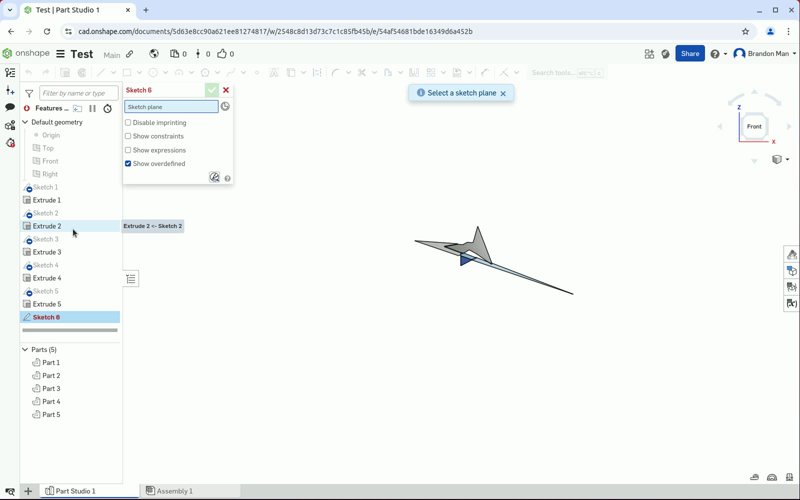
scroll(3)
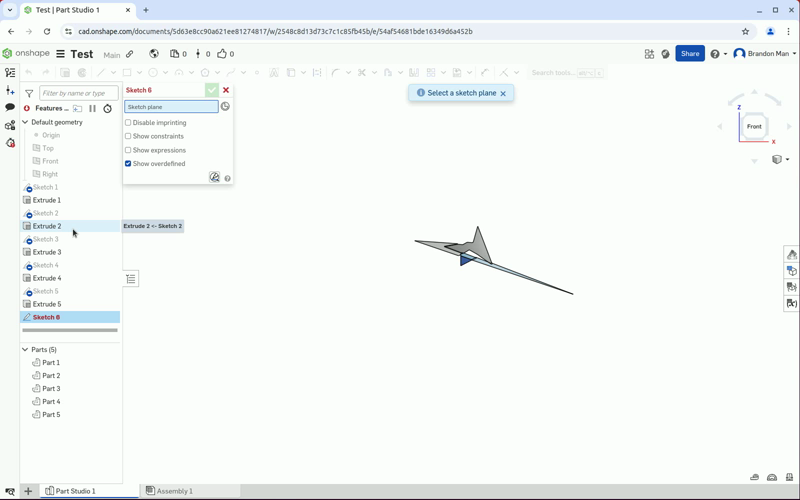
mouse_move(73, 163)
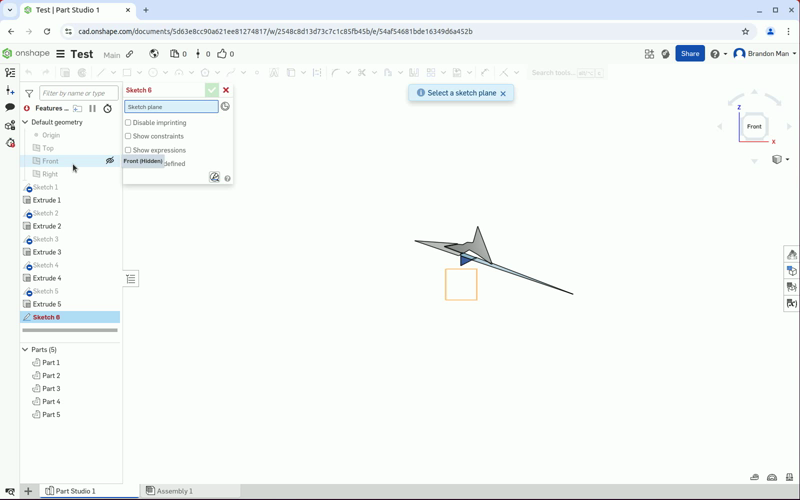
click(73, 163)
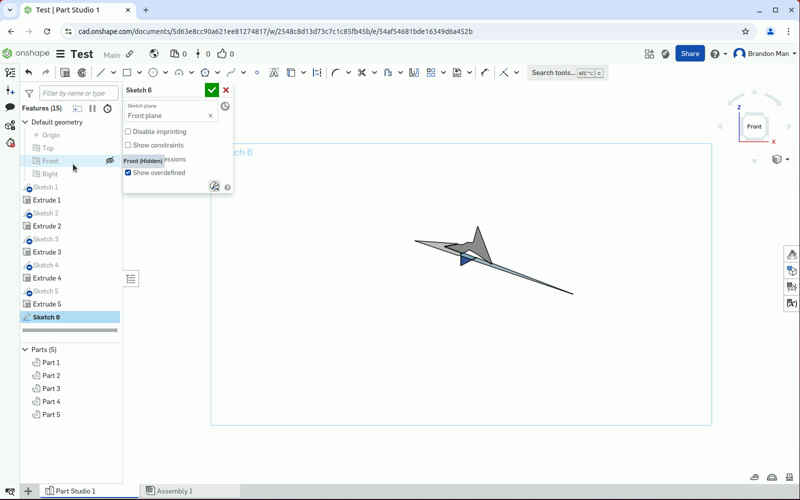
mouse_move(73, 352)
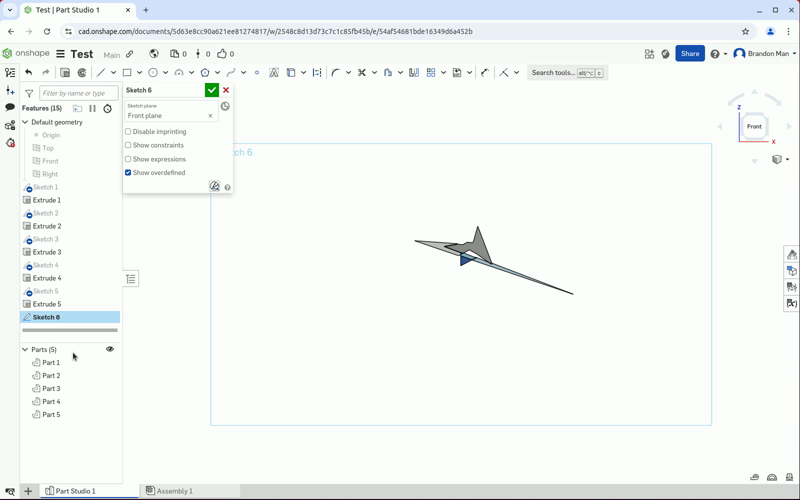
key(y)
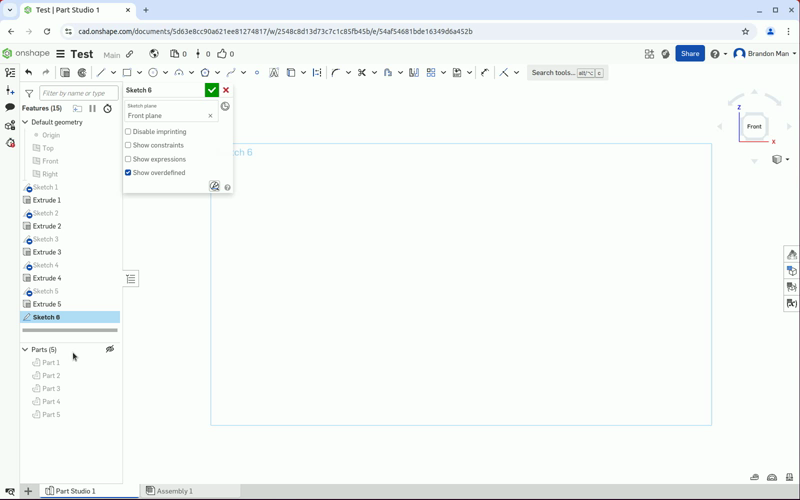
key(l)
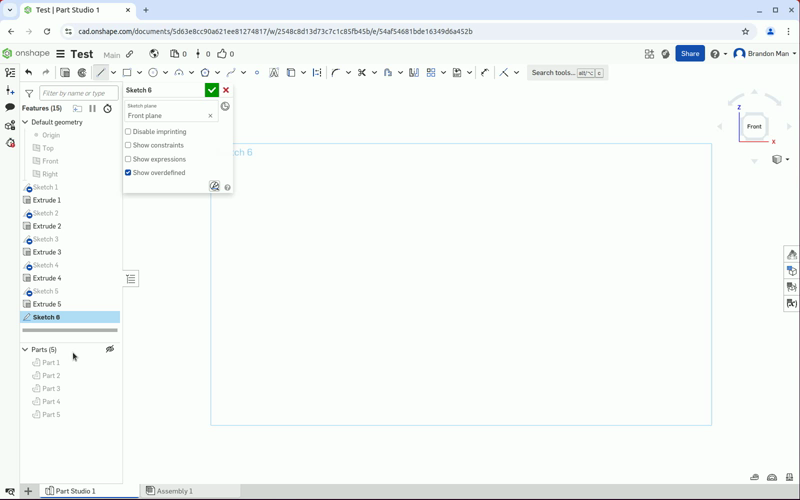
key_down(shift)
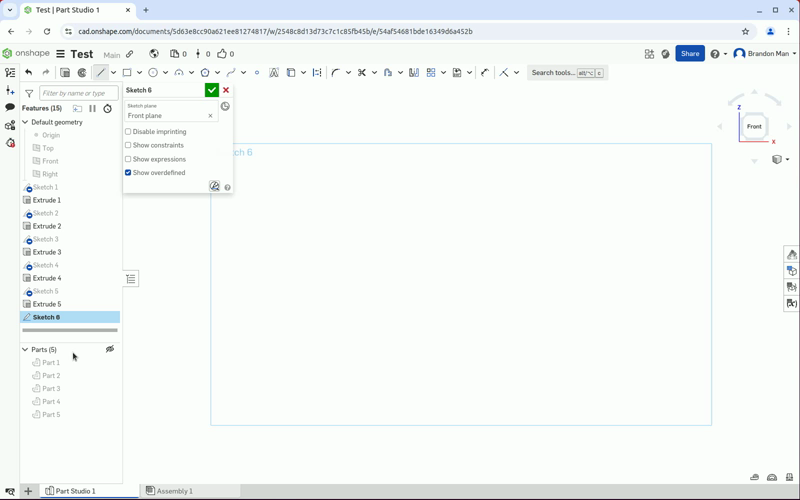
mouse_move(368, 309)
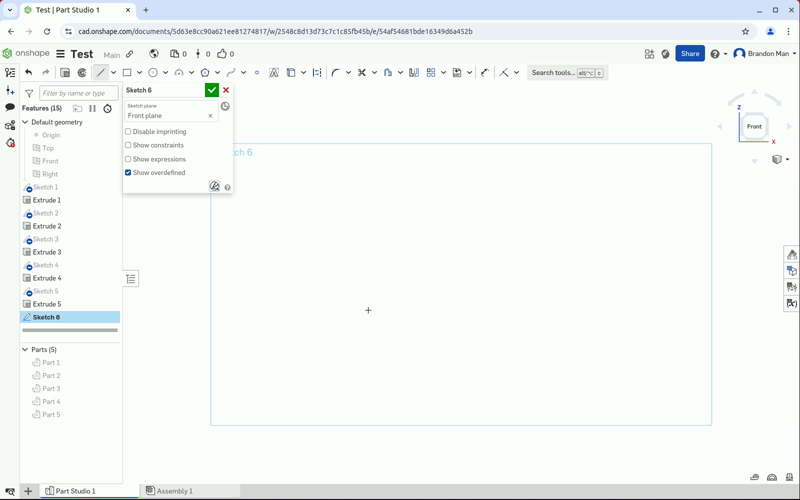
click(368, 309)
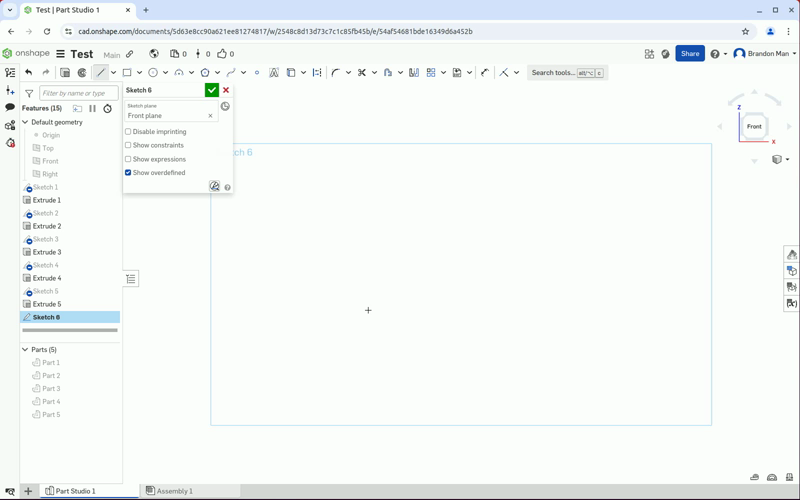
key_up(shift)
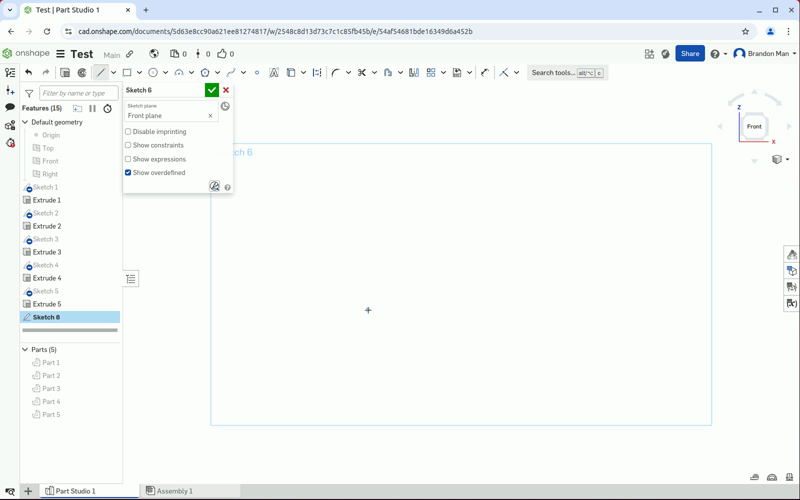
key_down(shift)
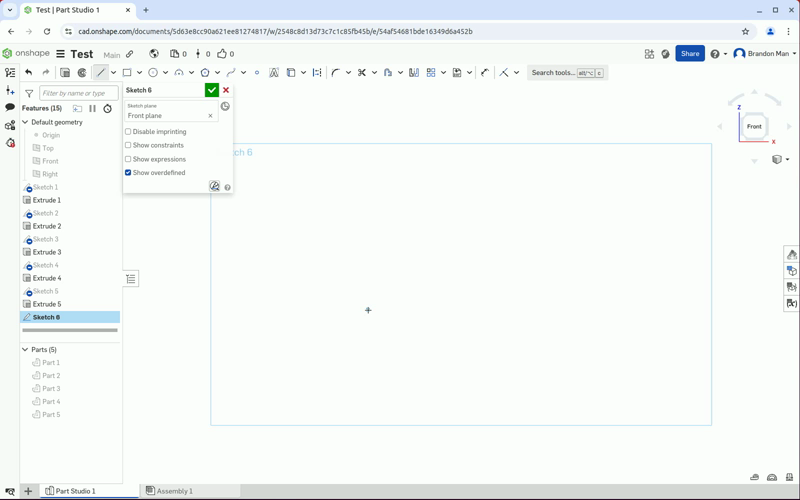
mouse_move(461, 264)
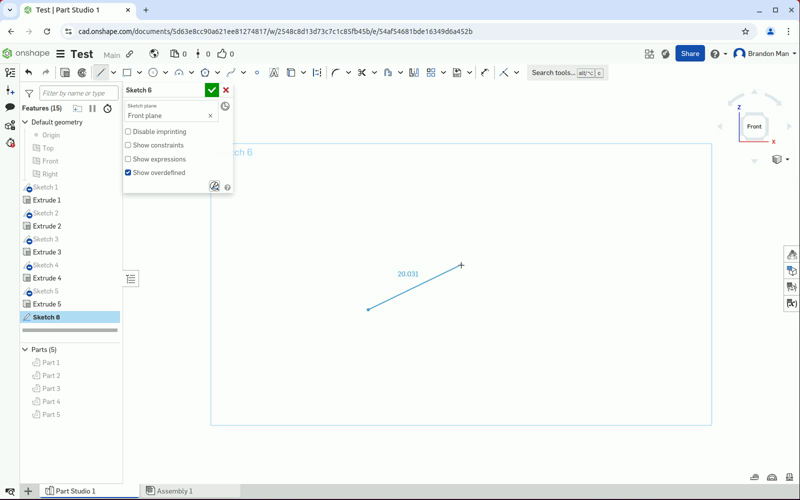
click(461, 264)
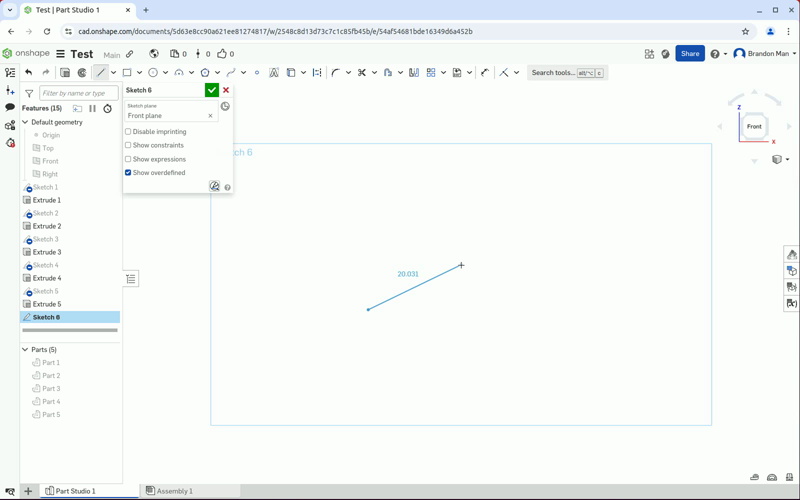
key_up(shift)
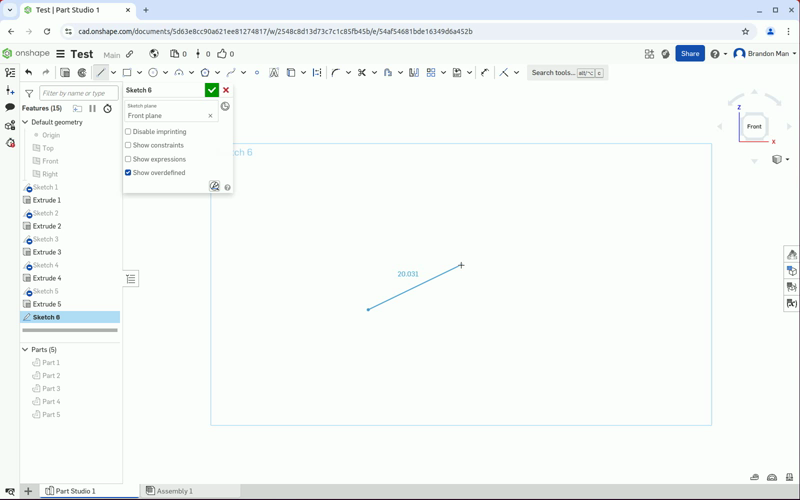
key_down(shift)
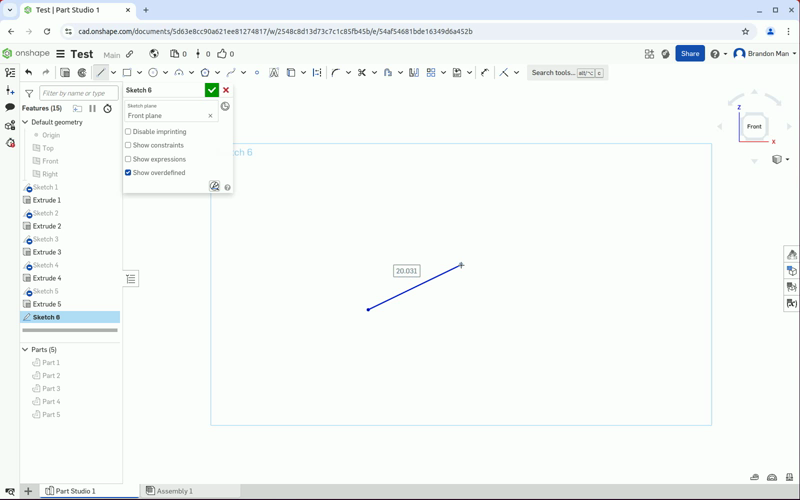
mouse_move(491, 264)
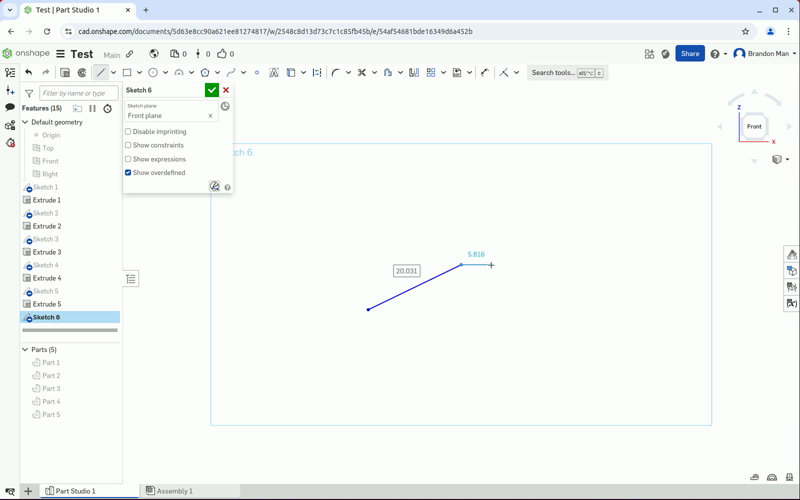
mouse_move(461, 256)
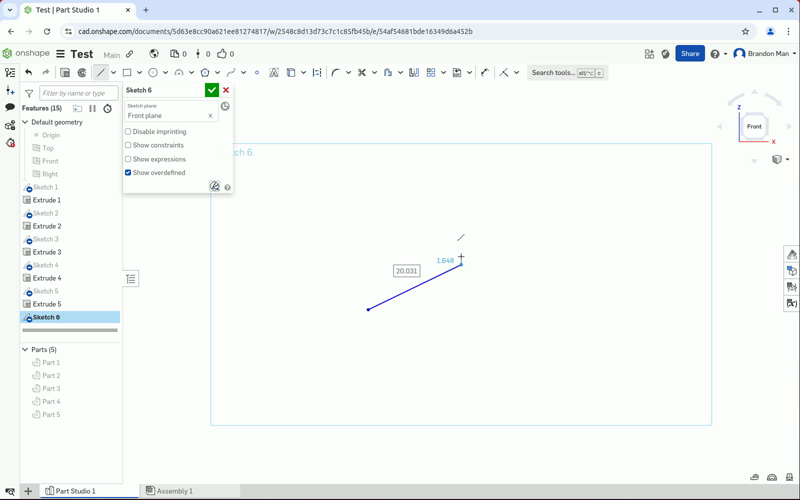
click(461, 256)
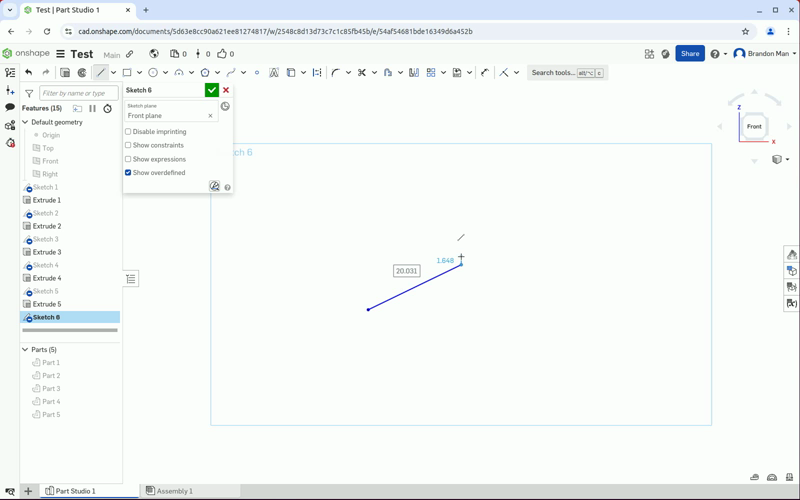
key_up(shift)
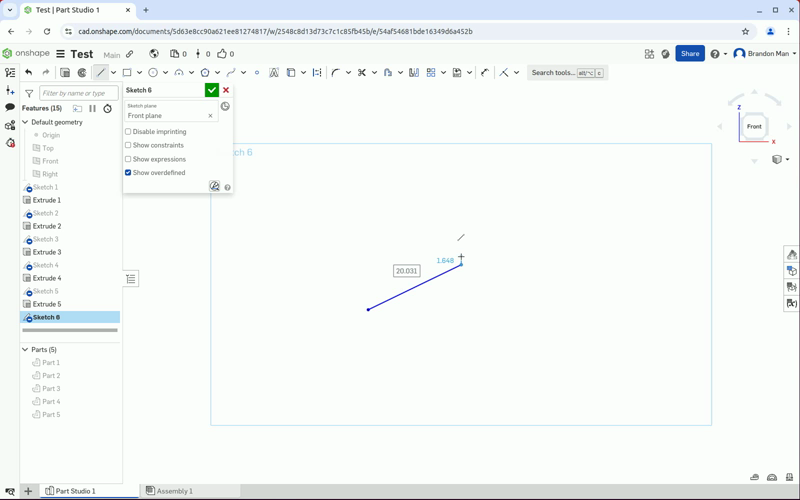
key_down(shift)
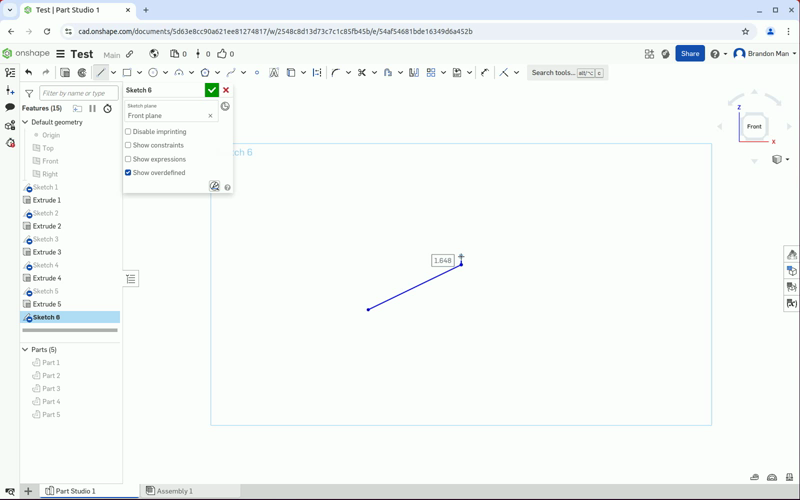
mouse_move(491, 256)
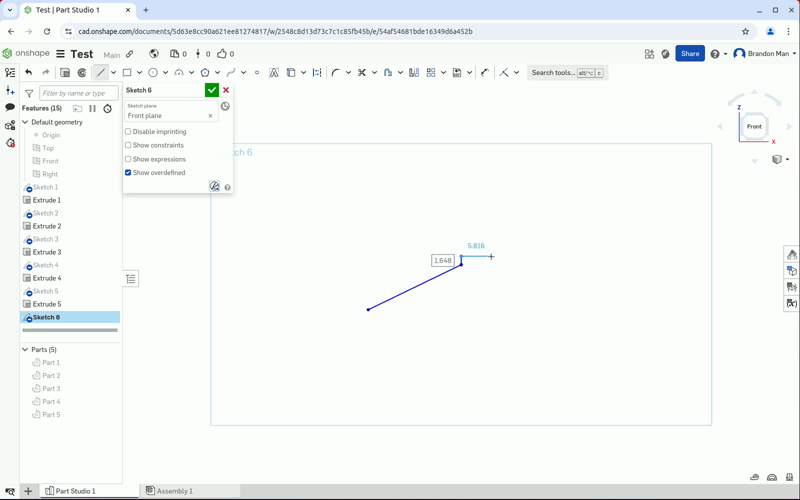
mouse_move(458, 255)
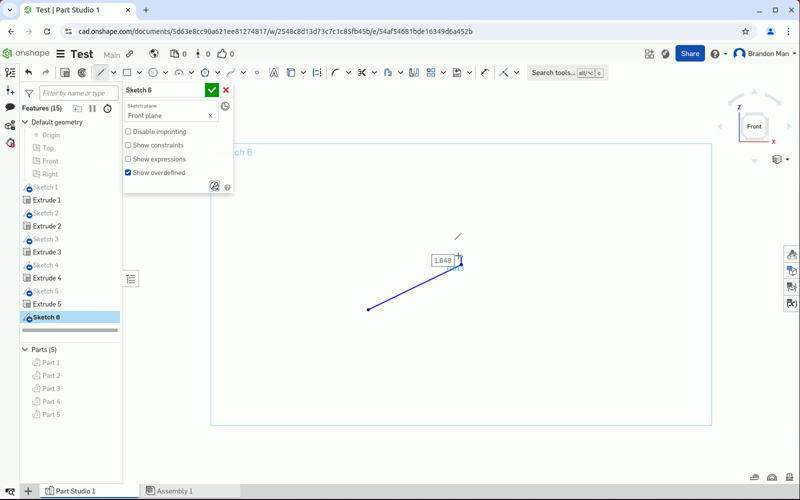
scroll(6)
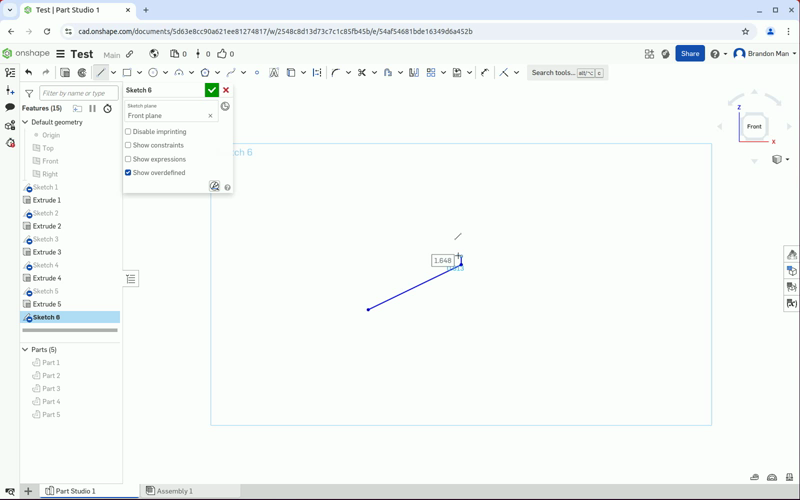
scroll(6)
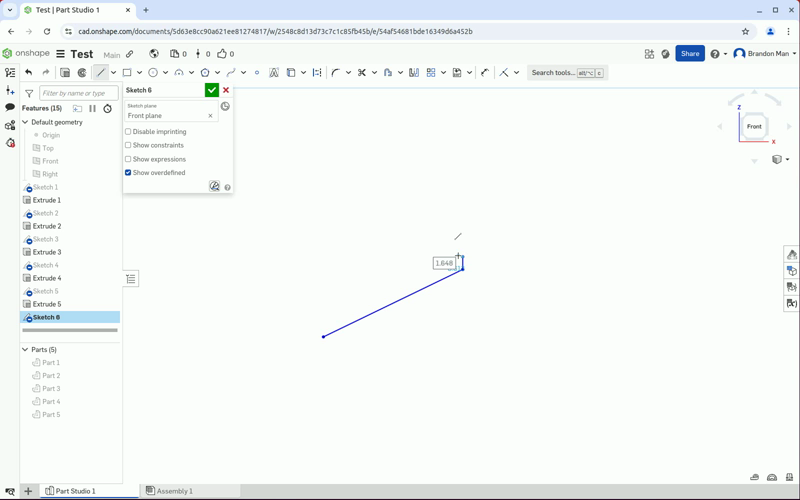
scroll(6)
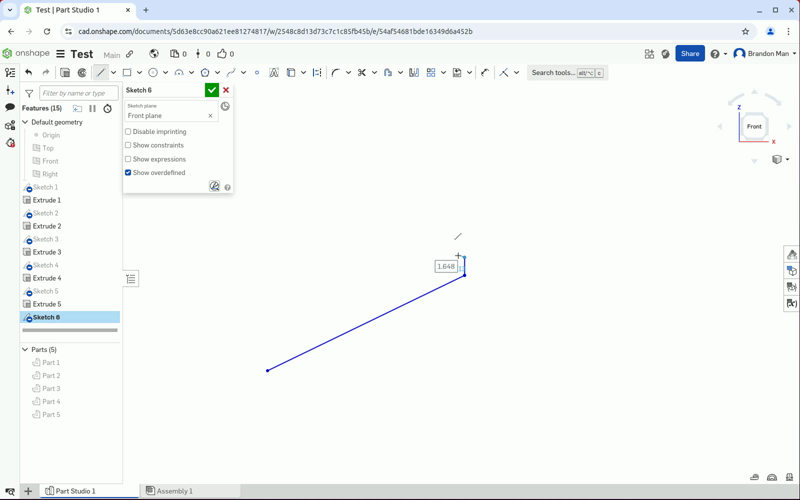
scroll(6)
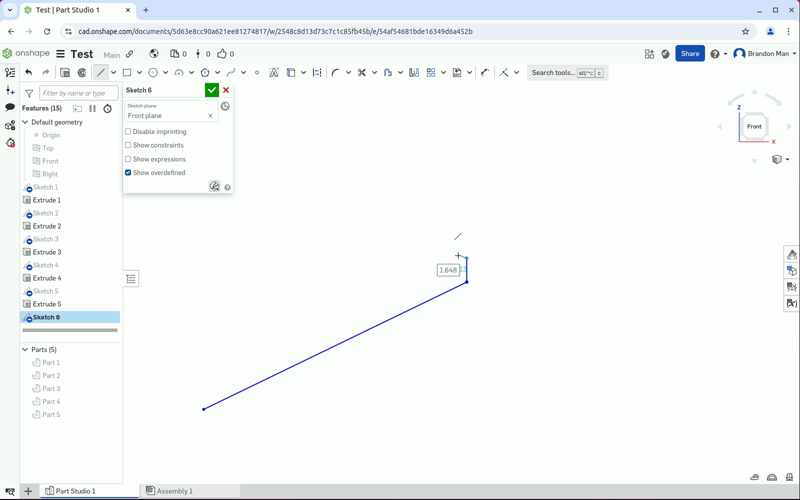
scroll(6)
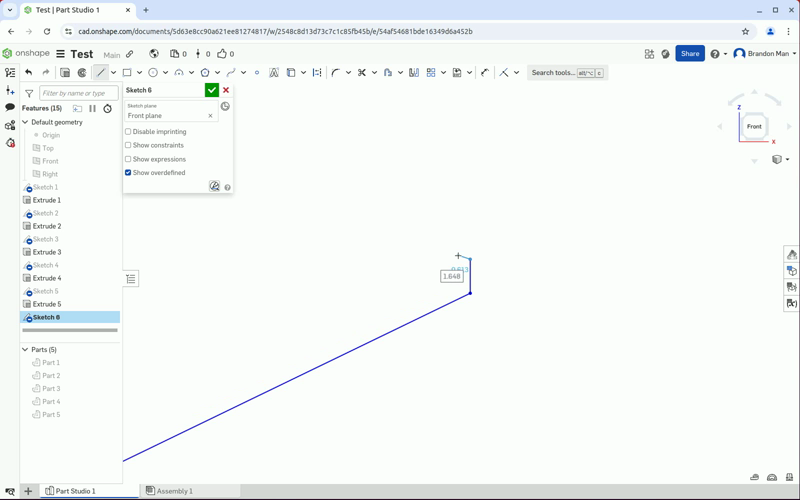
scroll(6)
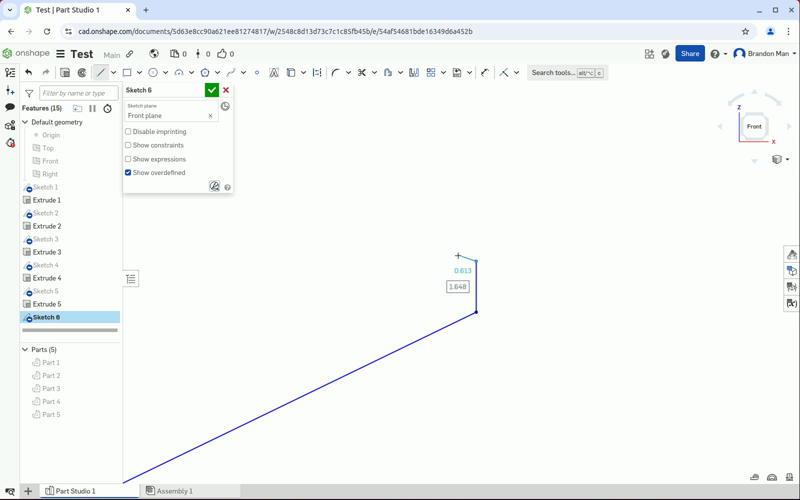
scroll(6)
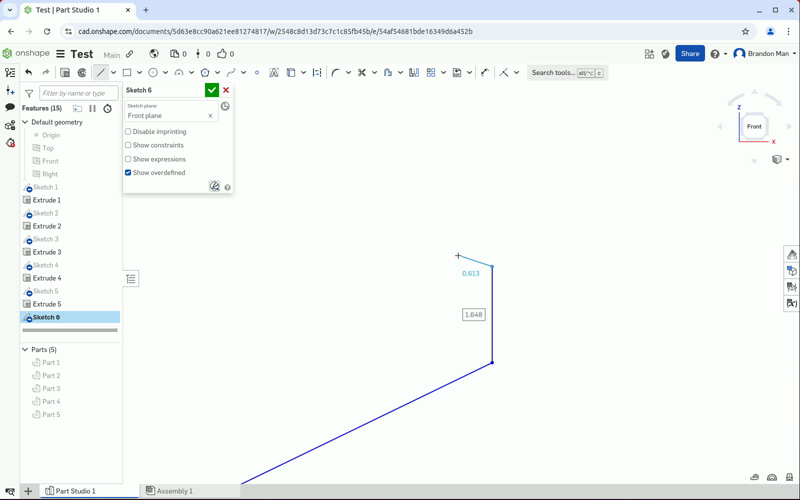
click(458, 255)
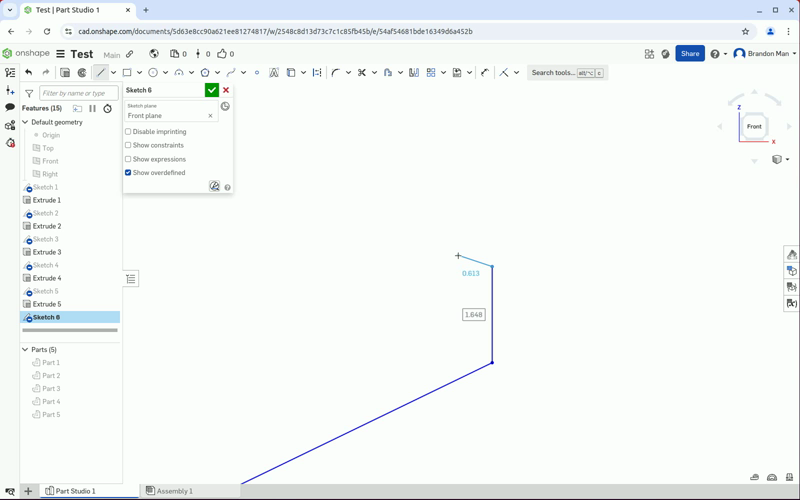
scroll(-6)
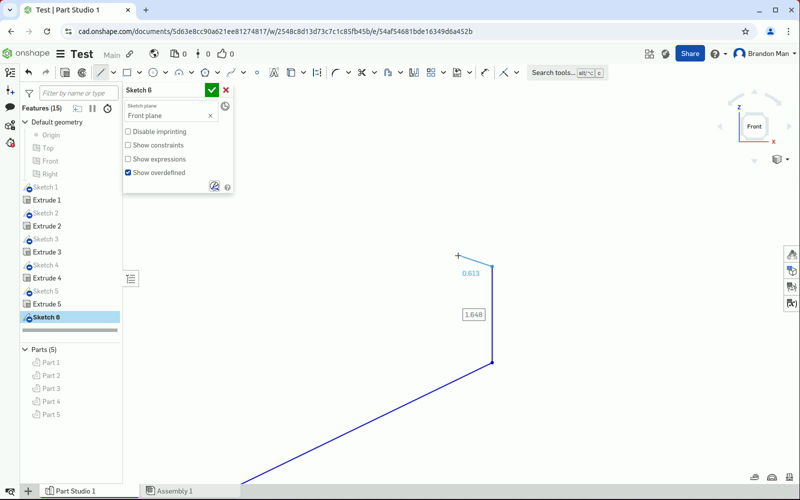
scroll(-6)
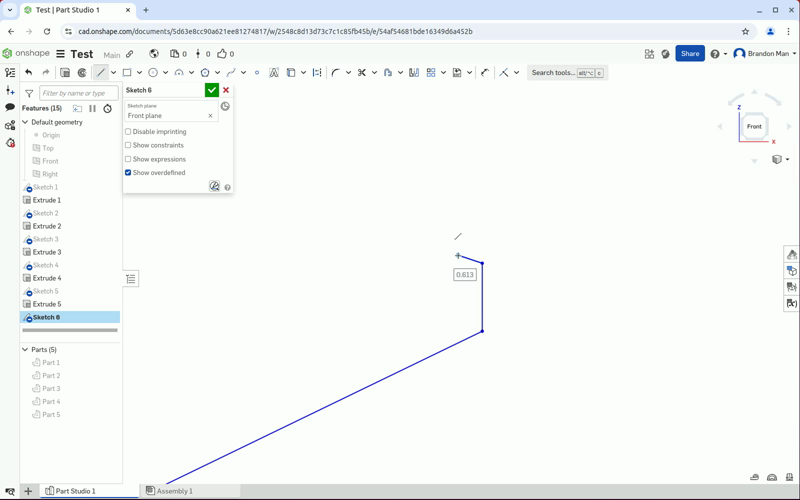
scroll(-6)
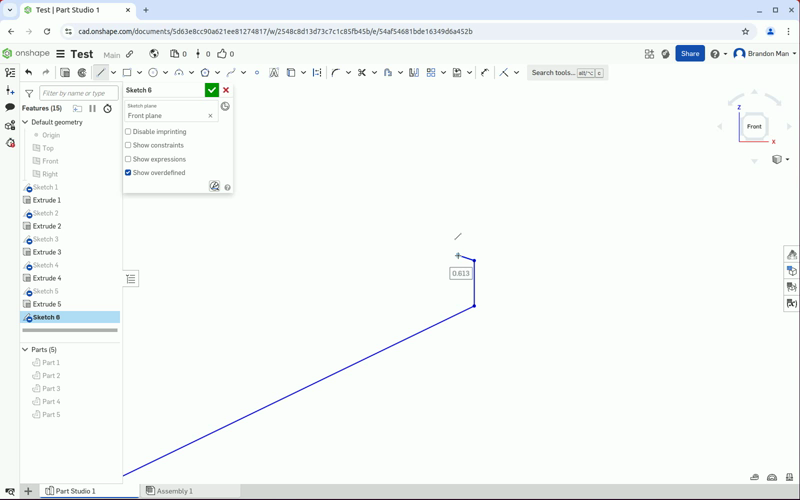
scroll(-6)
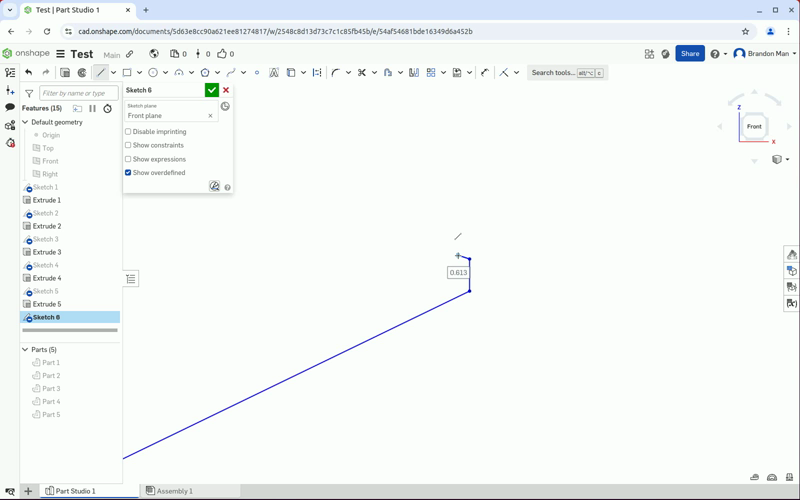
scroll(-6)
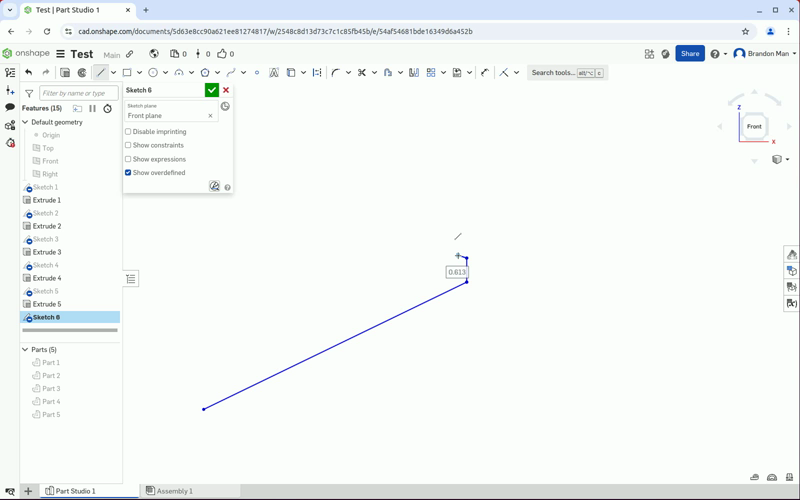
scroll(-6)
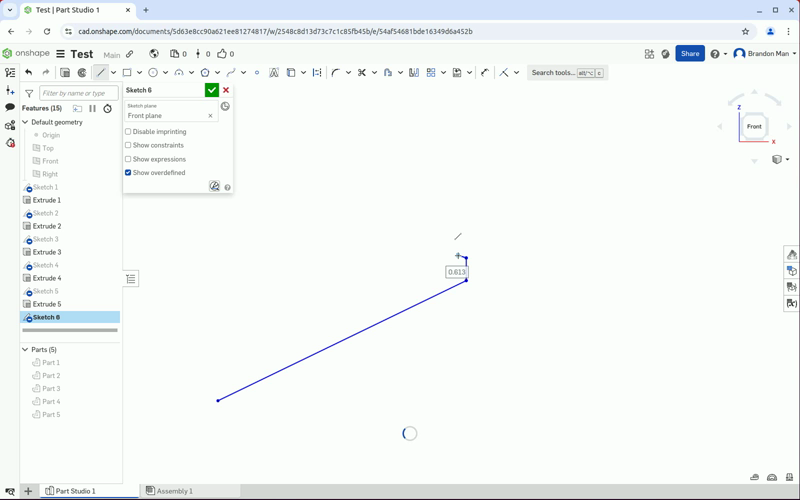
scroll(-6)
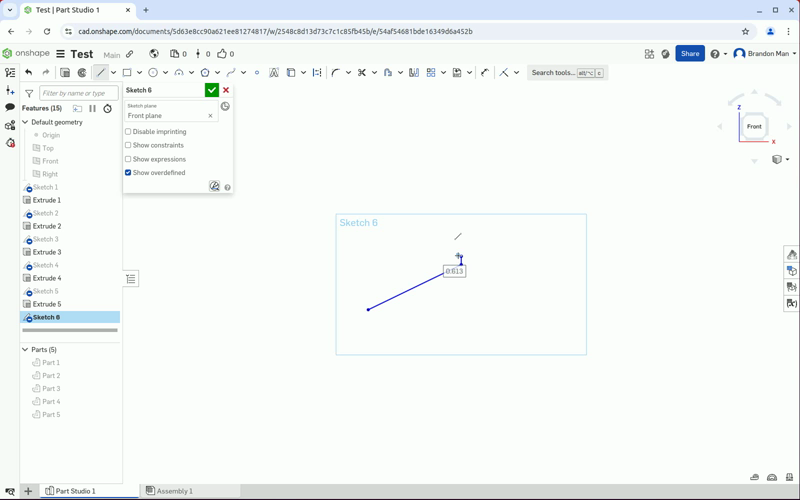
key_up(shift)
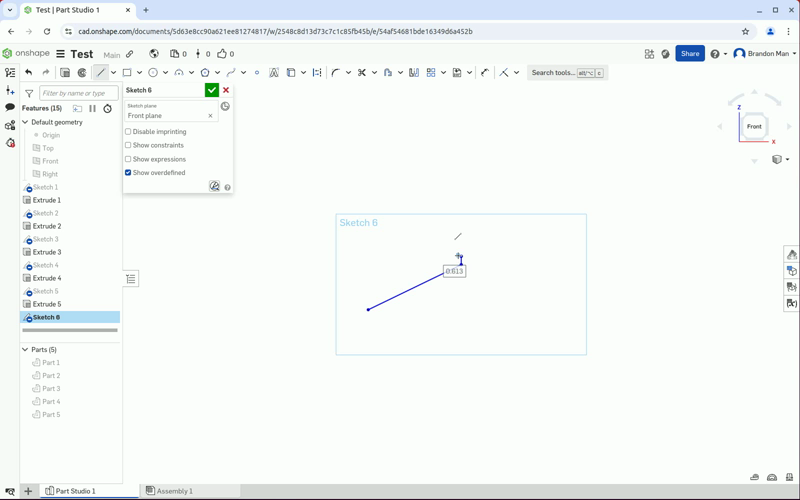
key_down(shift)
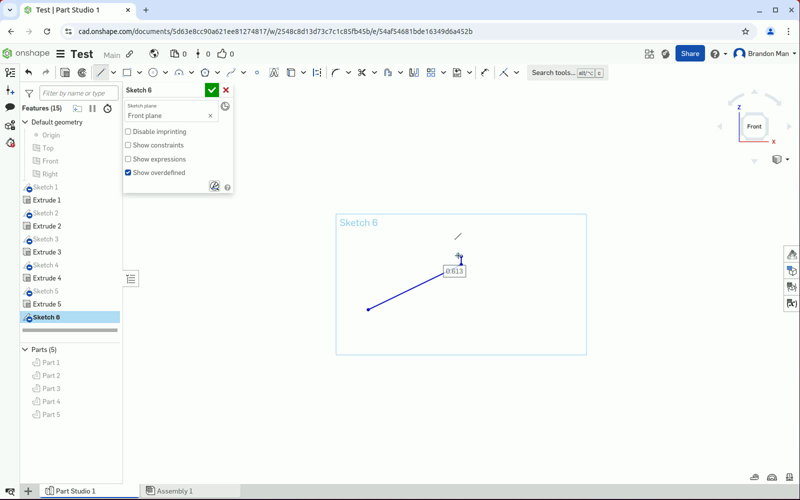
mouse_move(368, 309)
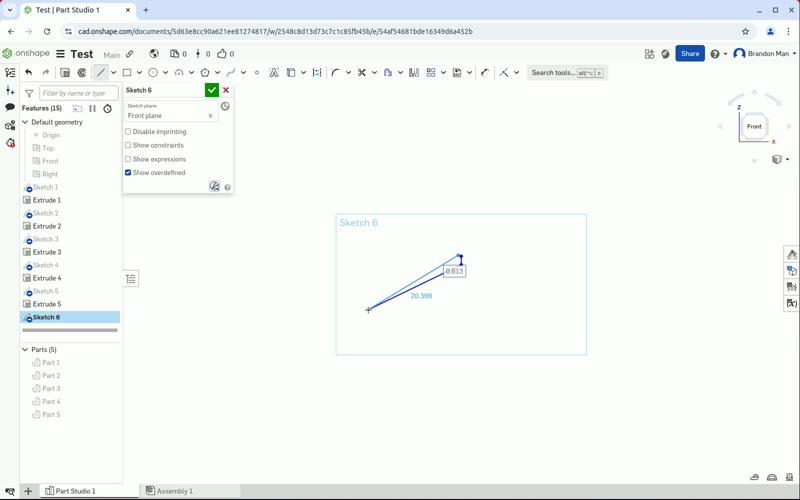
key_up(shift)
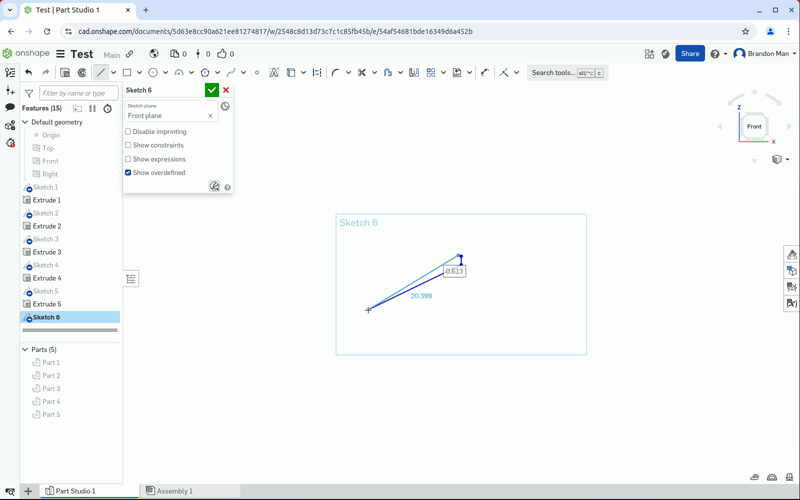
click(368, 309)
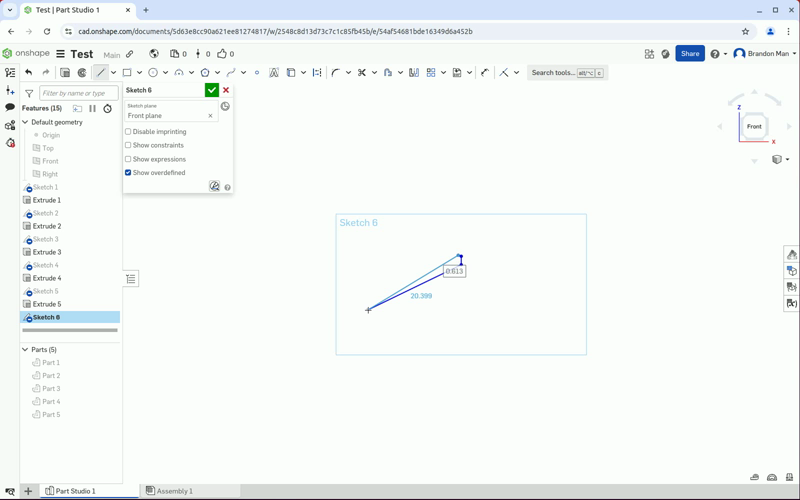
key(esc)
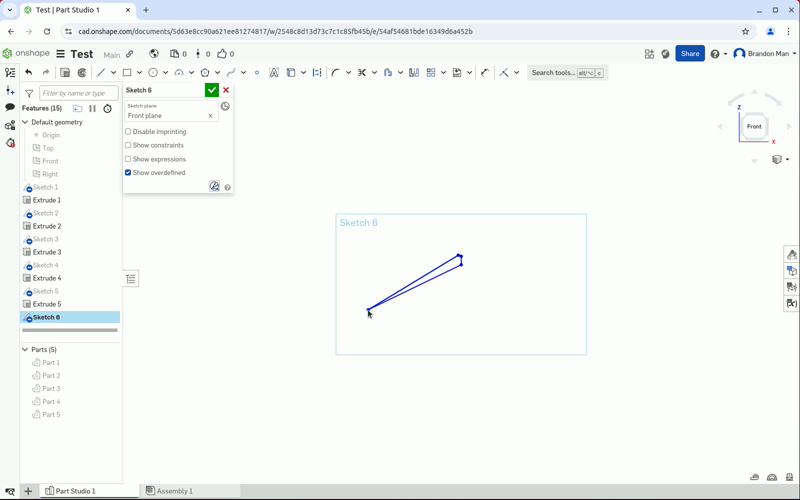
mouse_move(392, 295)
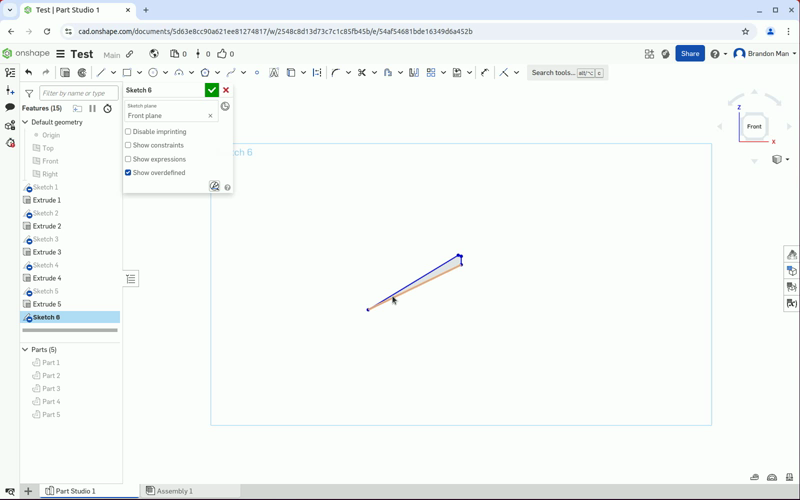
scroll(6)
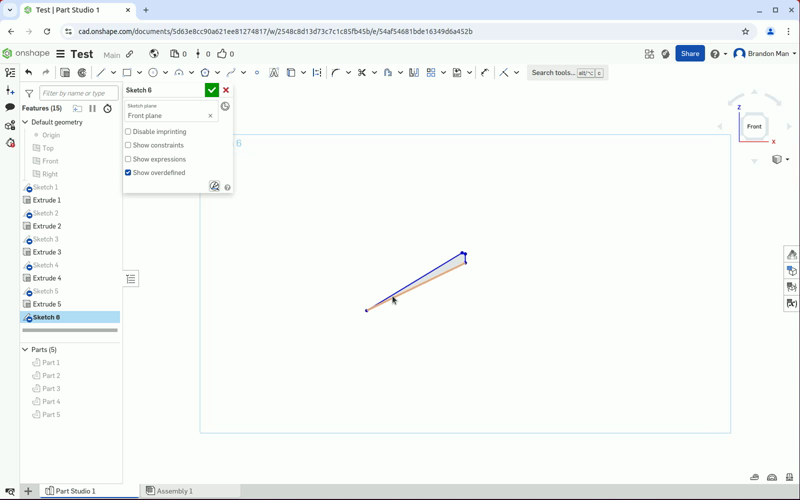
scroll(6)
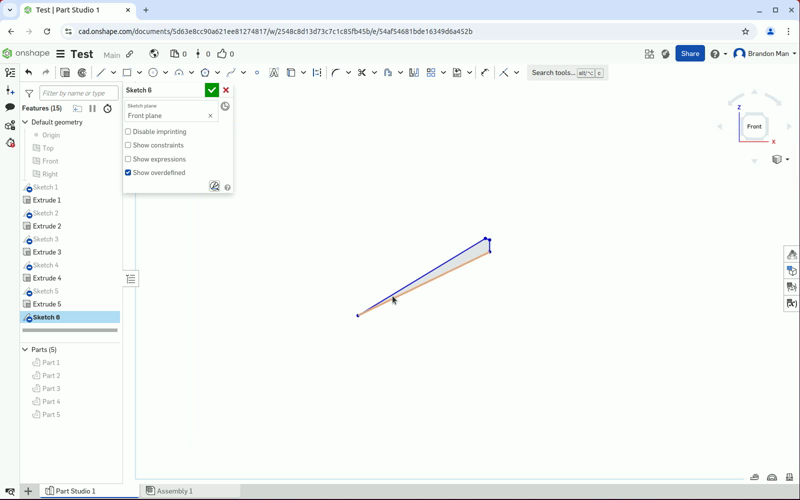
scroll(6)
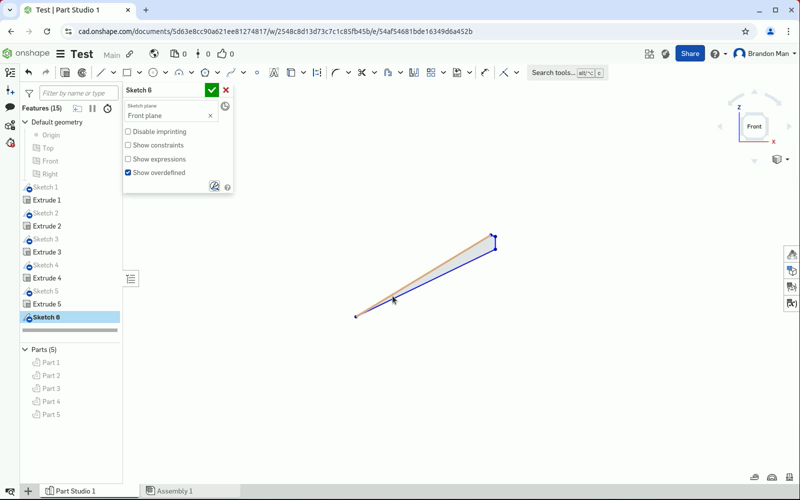
scroll(6)
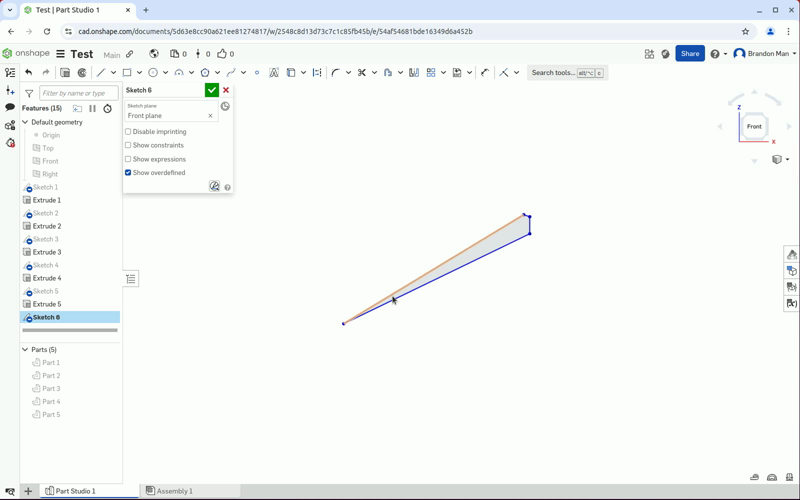
scroll(6)
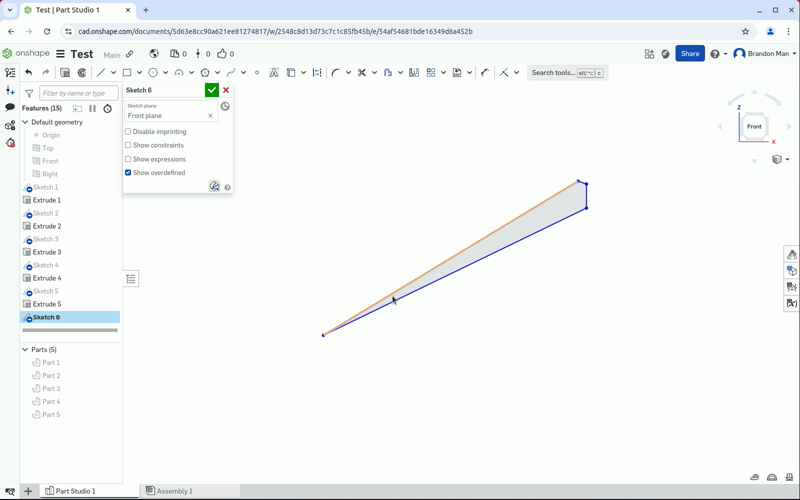
scroll(6)
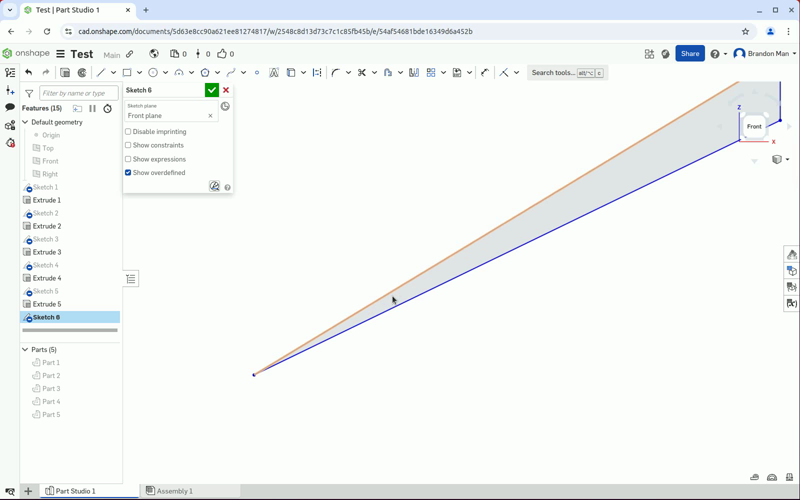
scroll(6)
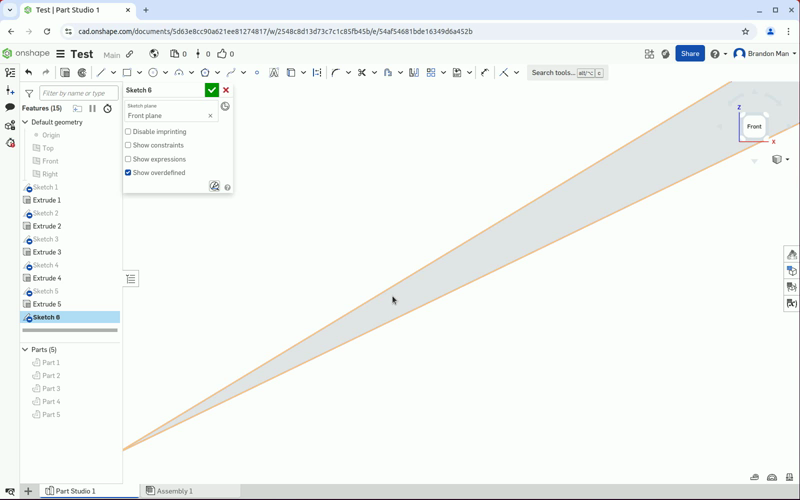
click(392, 295)
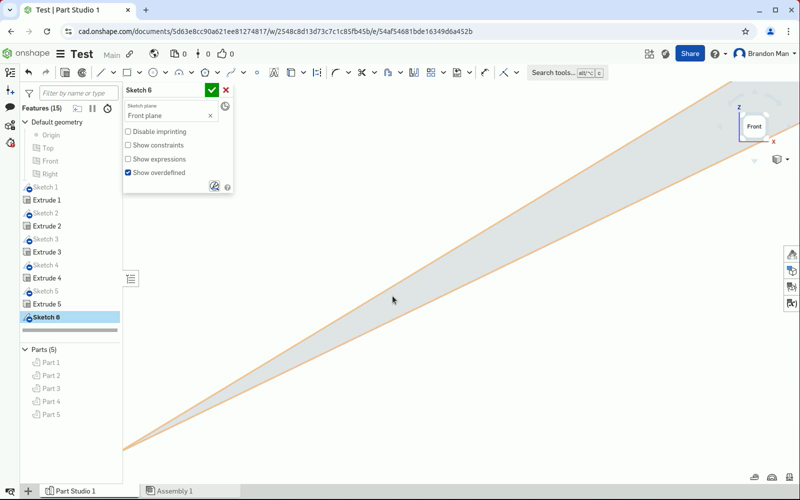
scroll(-6)
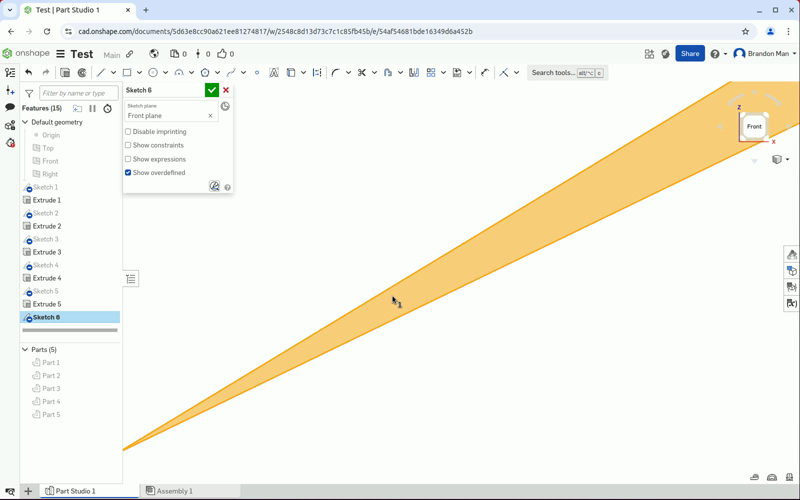
scroll(-6)
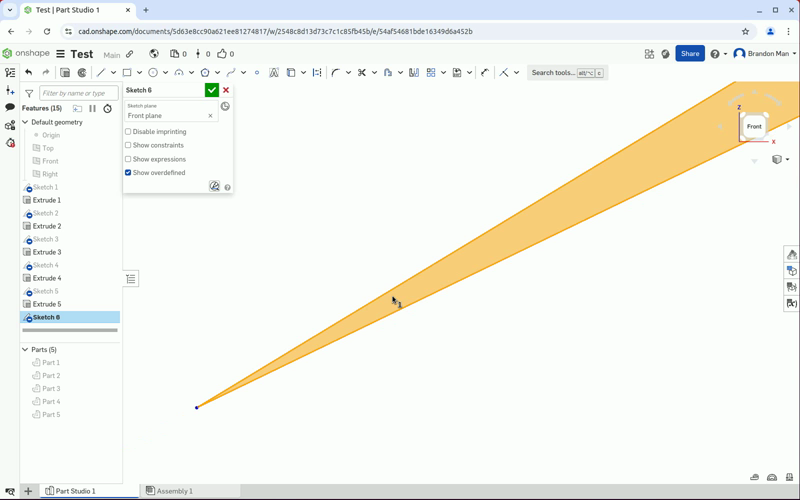
scroll(-6)
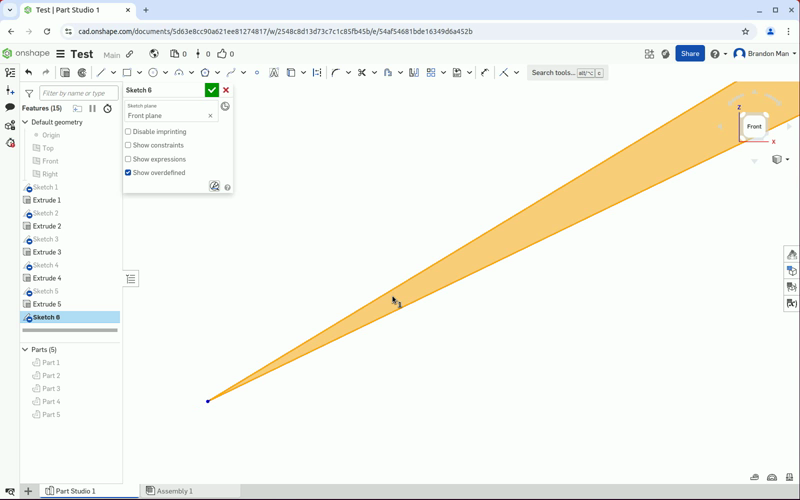
scroll(-6)
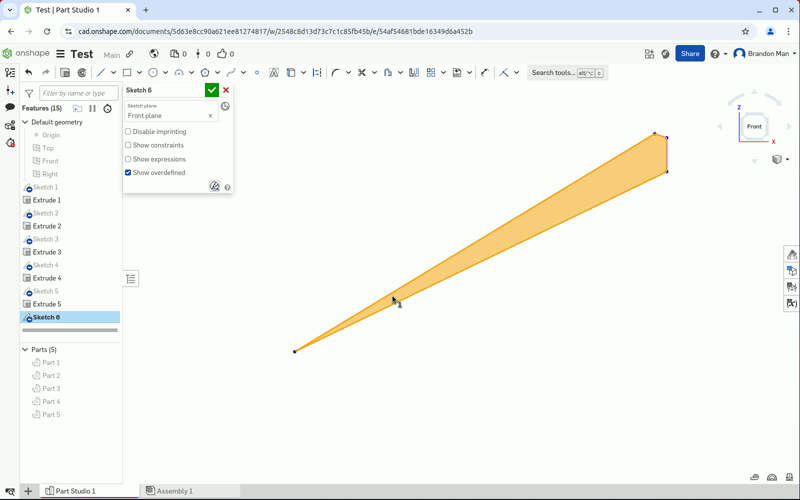
scroll(-6)
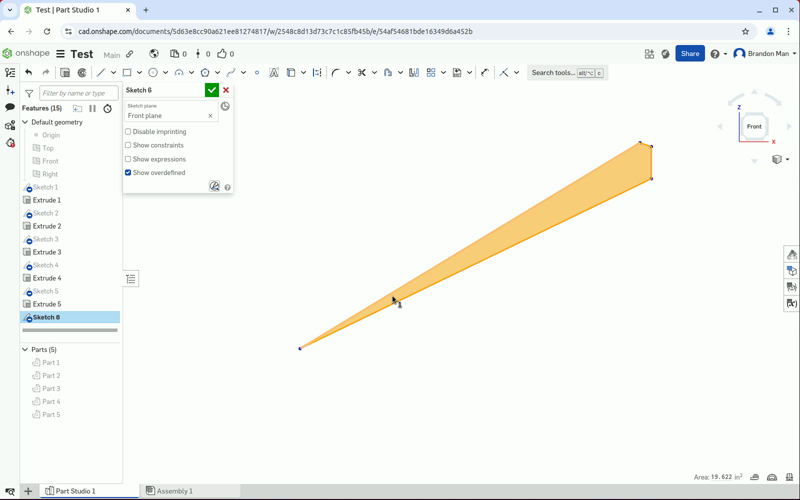
scroll(-6)
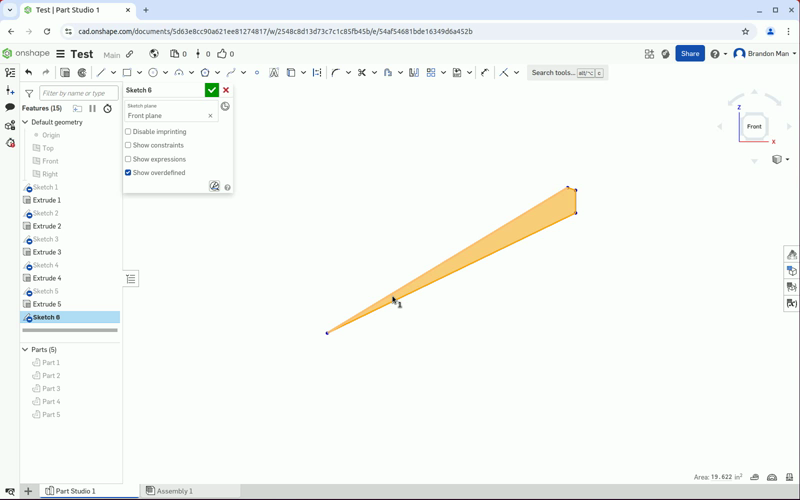
scroll(-6)
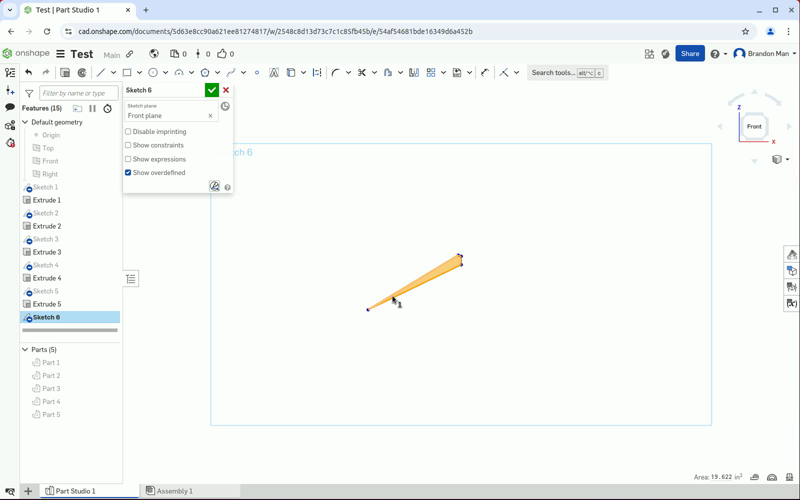
mouse_move(73, 352)
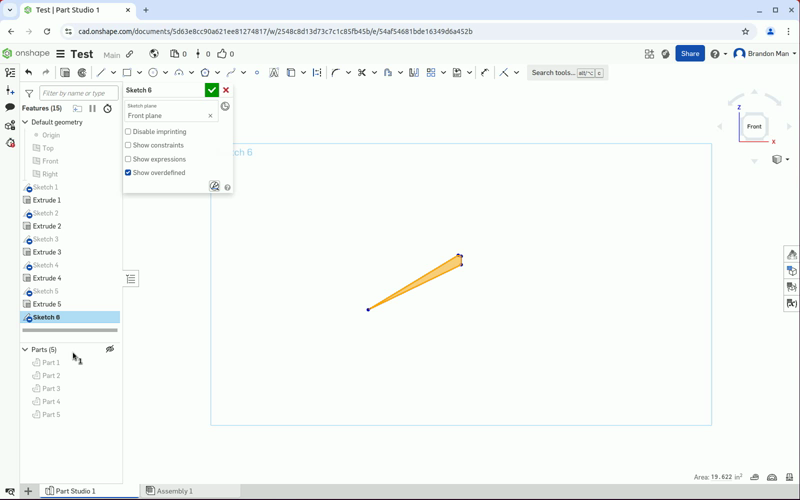
key(shift+y)
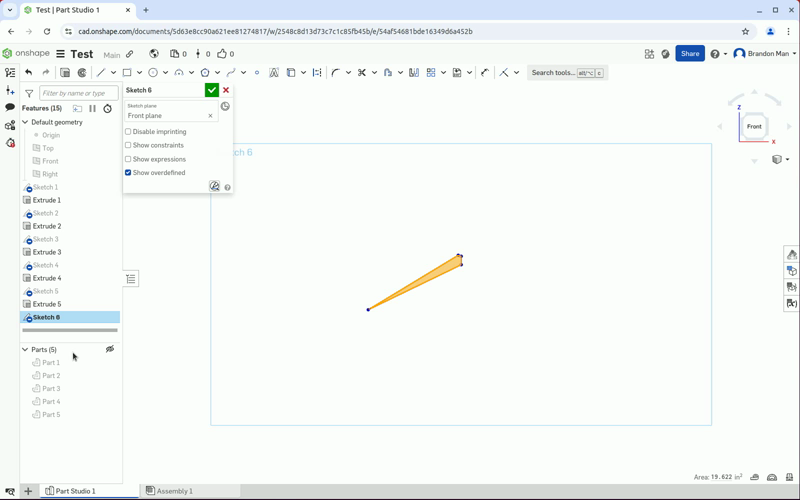
key(shift+e)
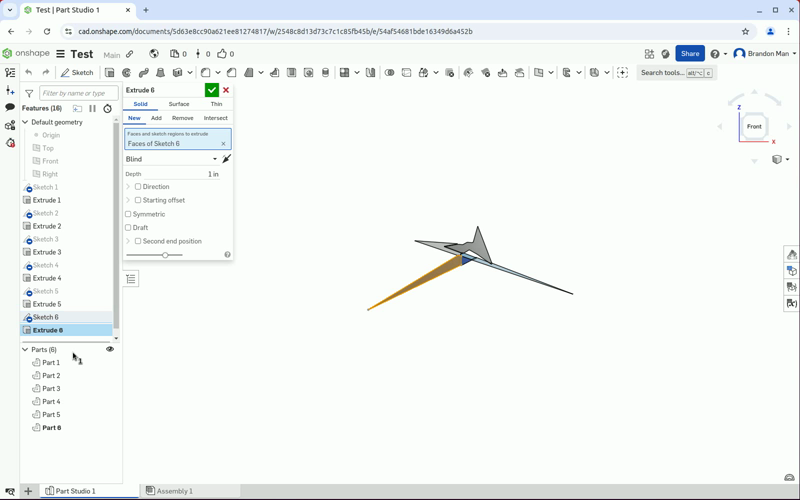
mouse_move(143, 106)
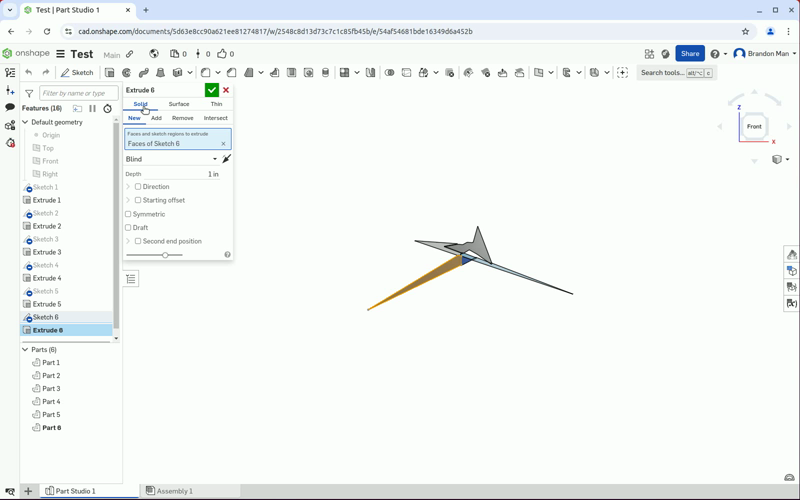
click(143, 106)
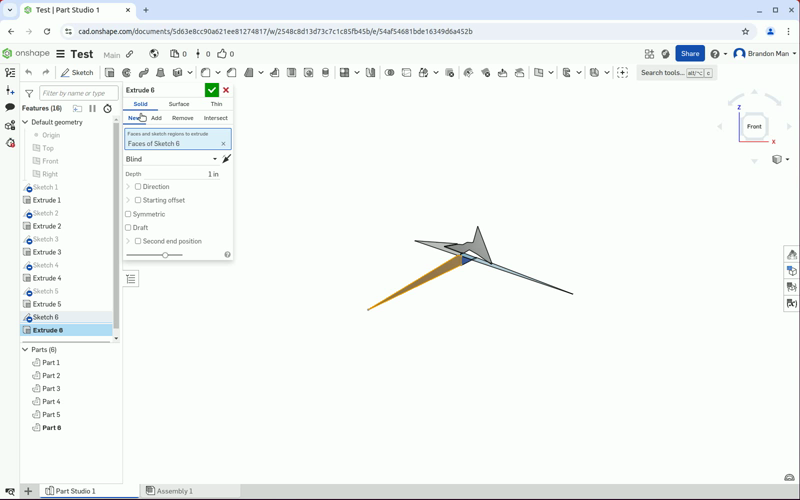
mouse_move(137, 120)
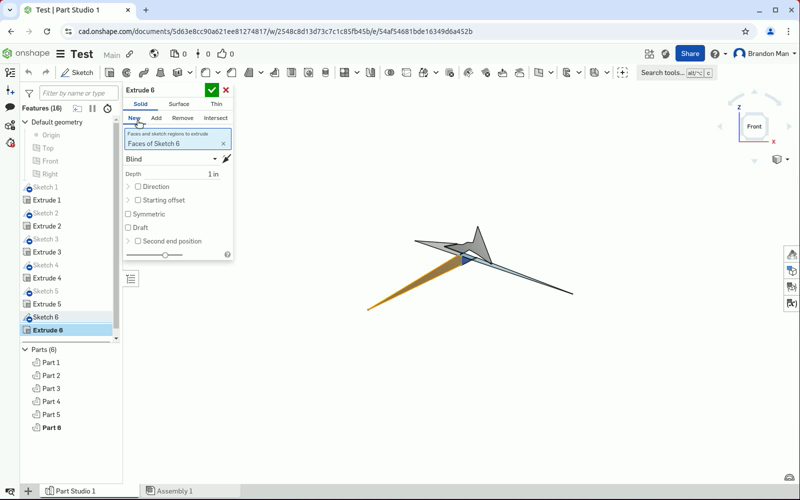
click(137, 120)
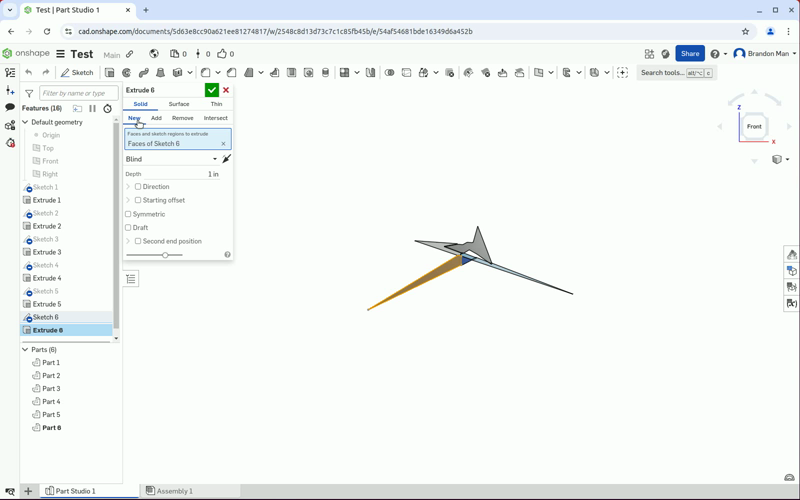
key(tab, 4)
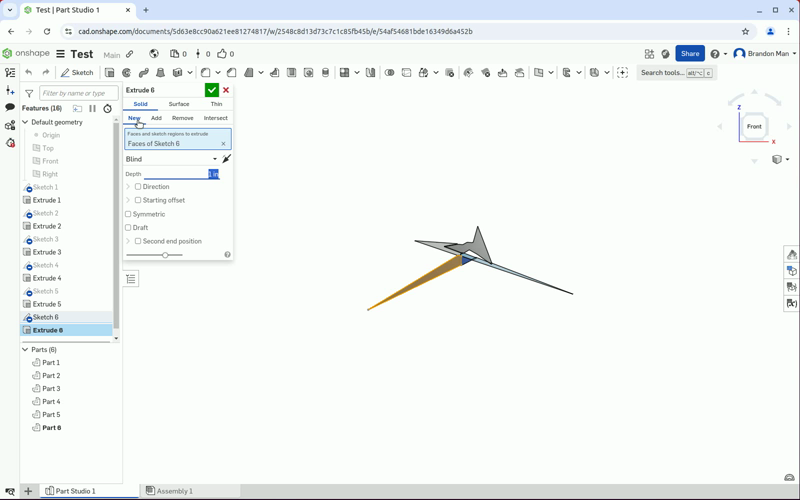
text(4.814)
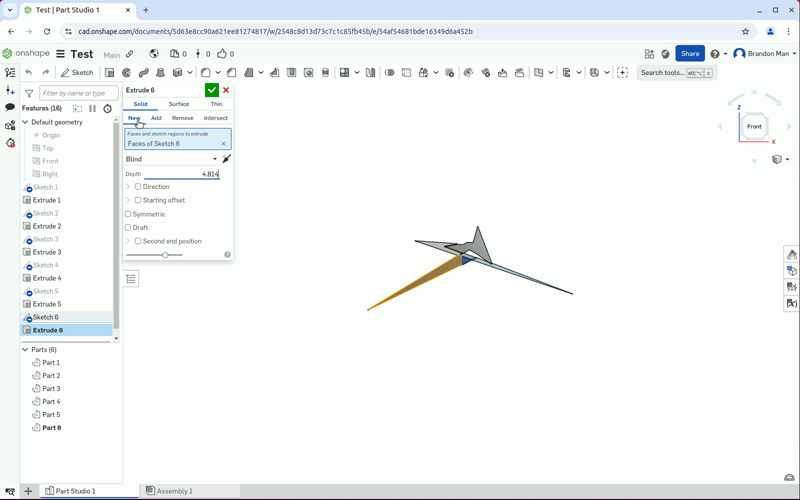
key(enter)
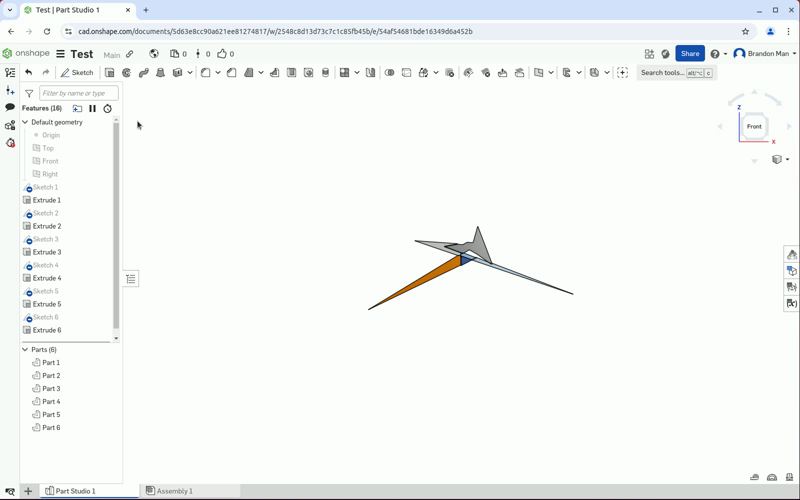
key(shift+h)
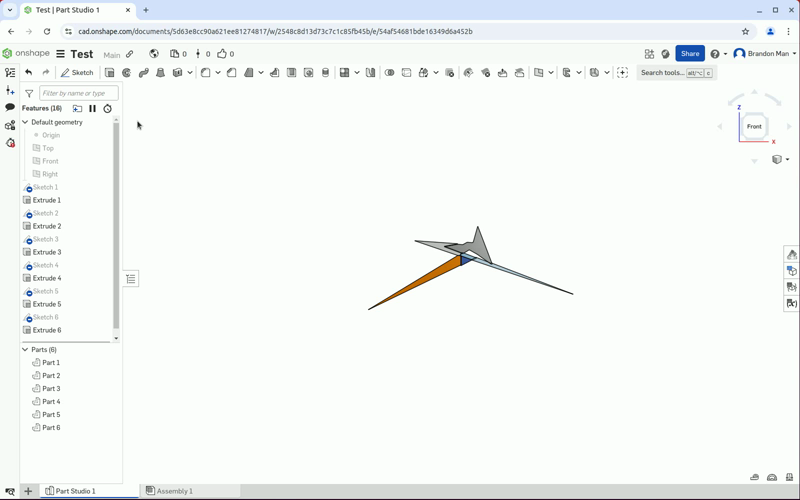
key(shift+h)
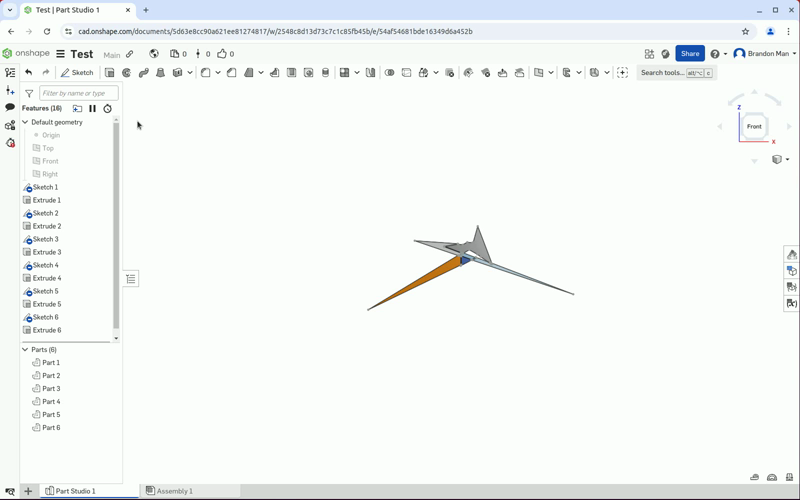
key(shift+7)
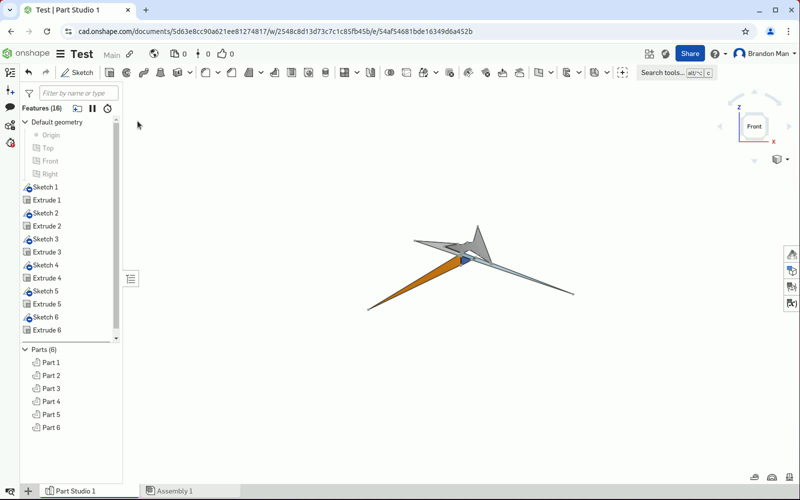
key(left, 2)
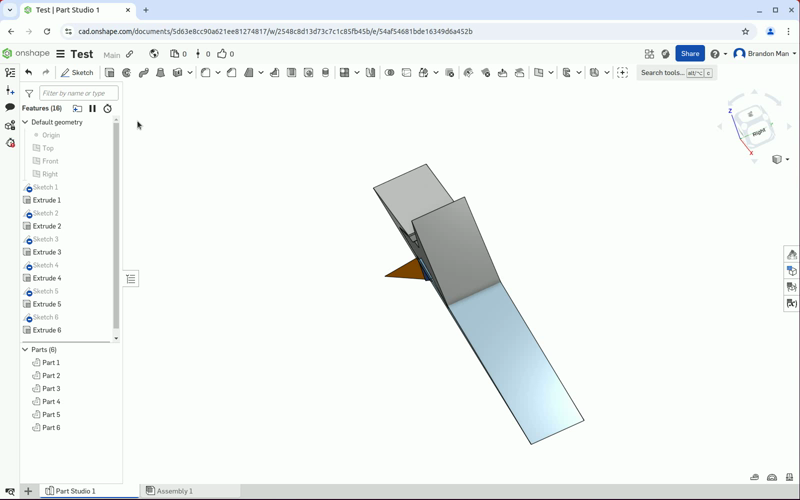
key(down, 2)
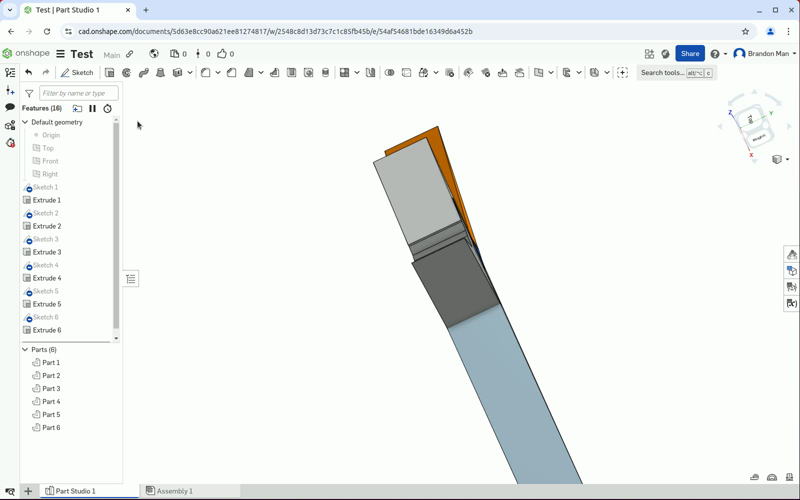
key(up, 2)
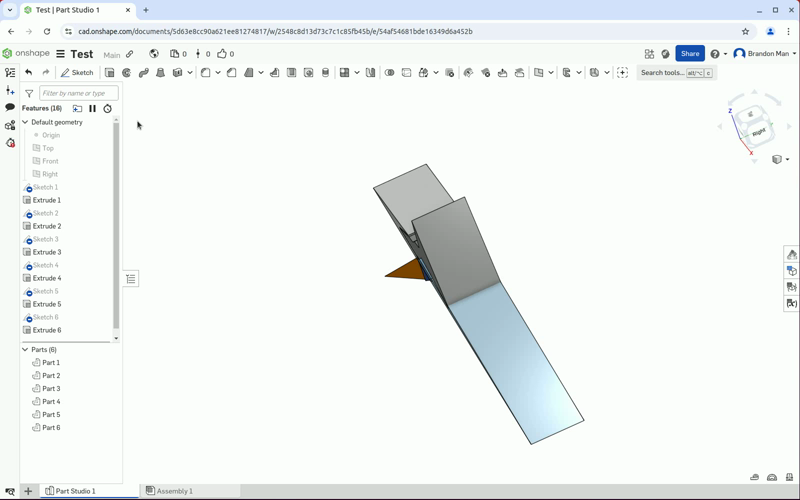
key(right, 2)
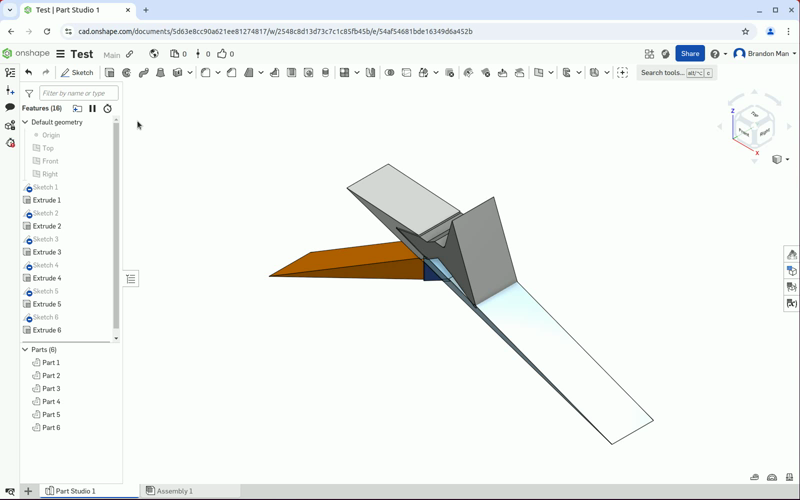
mouse_move(69, 189)
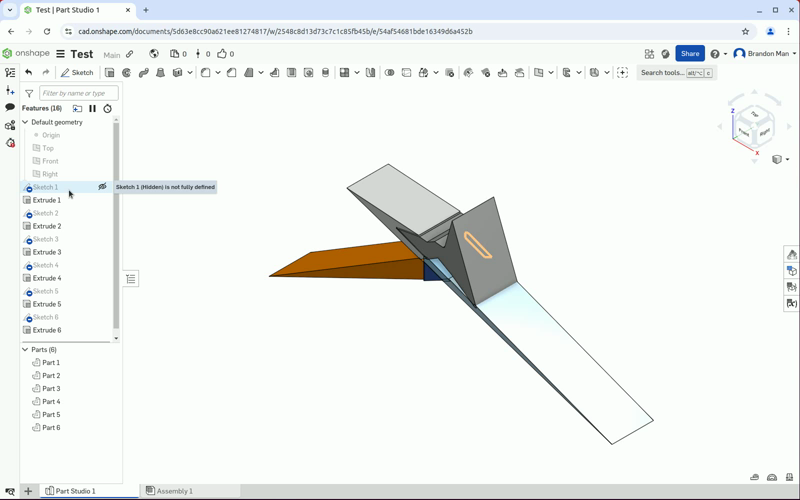
click(69, 189)